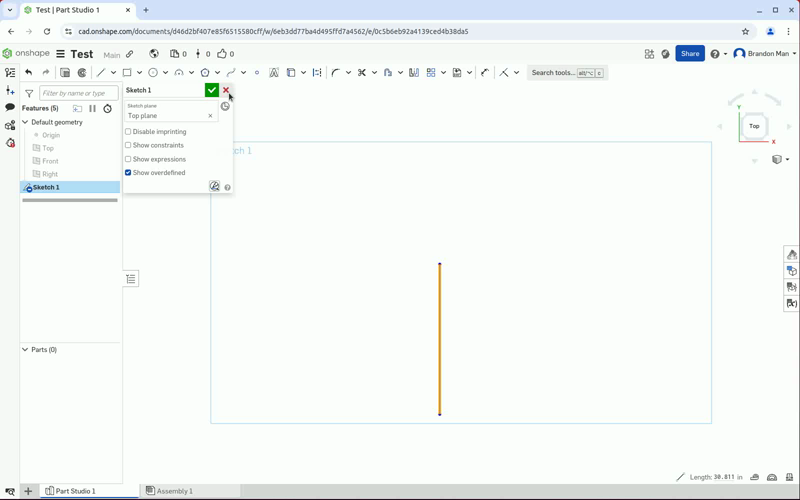
key(shift+h)
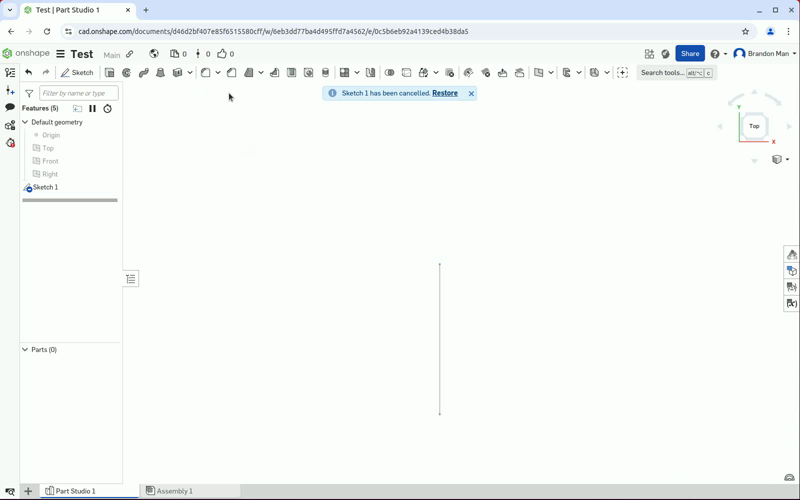
key(shift+s)
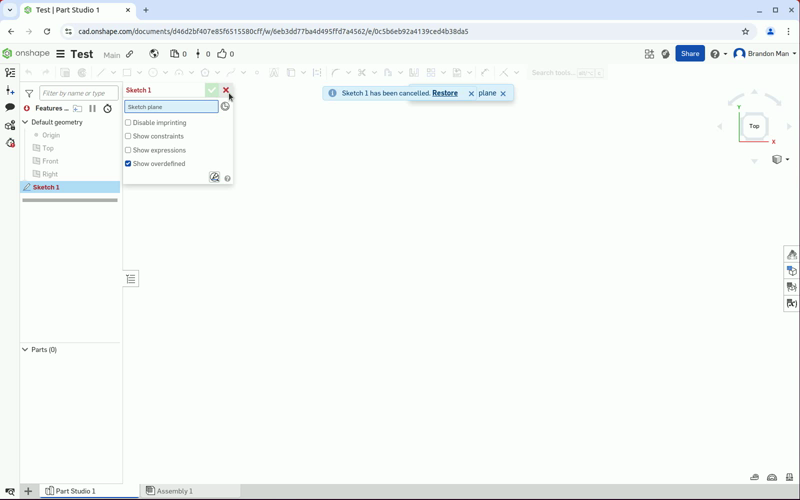
mouse_move(73, 150)
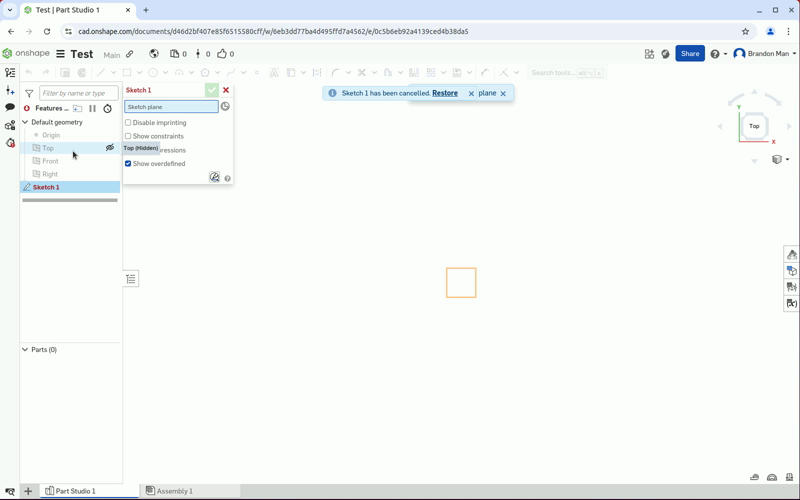
click(73, 150)
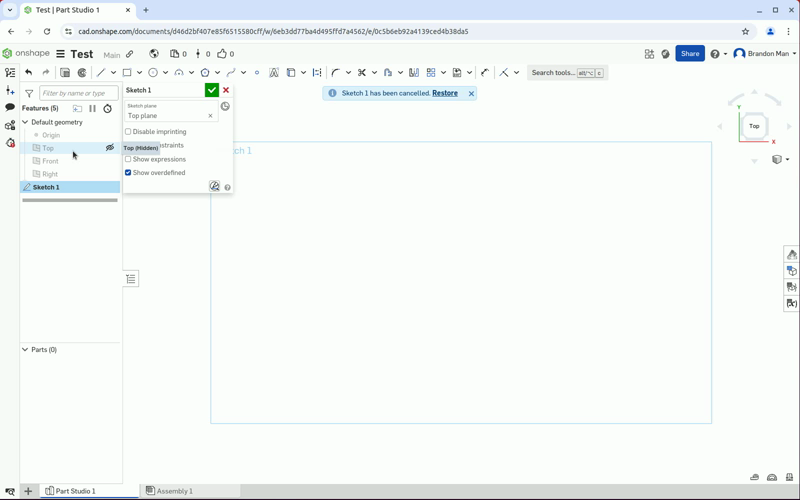
mouse_move(73, 352)
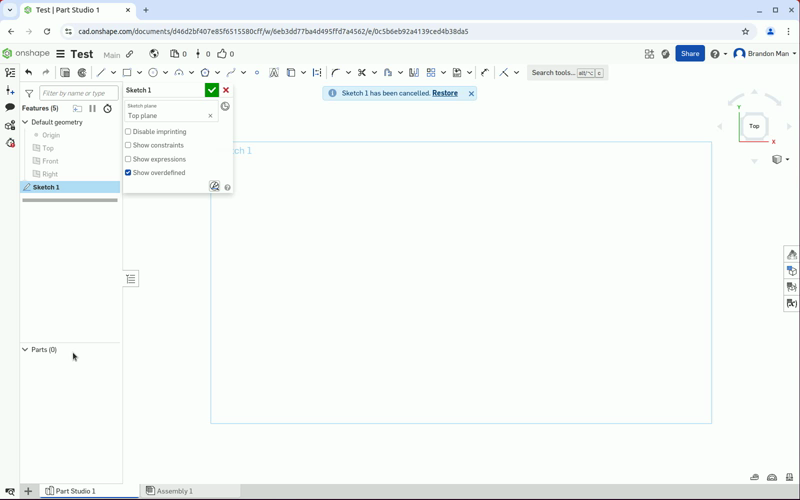
key(y)
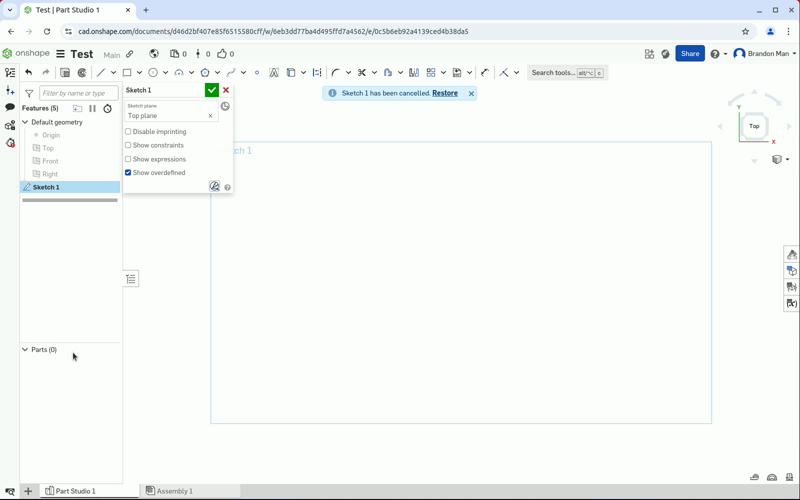
key(l)
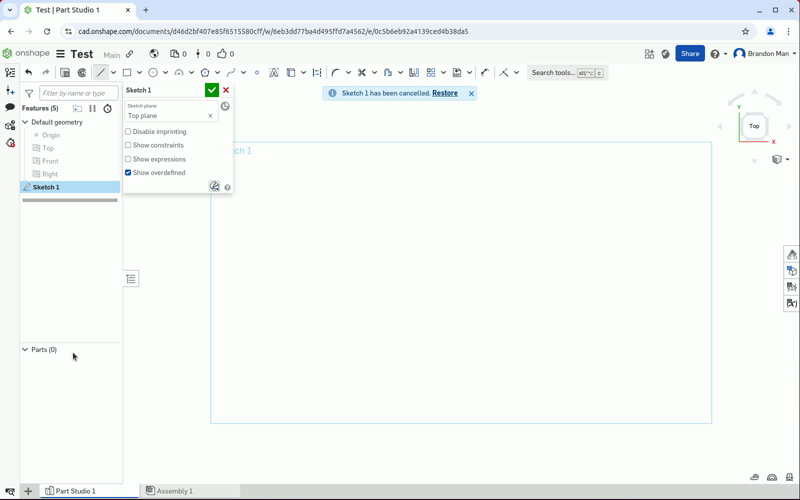
key_down(shift)
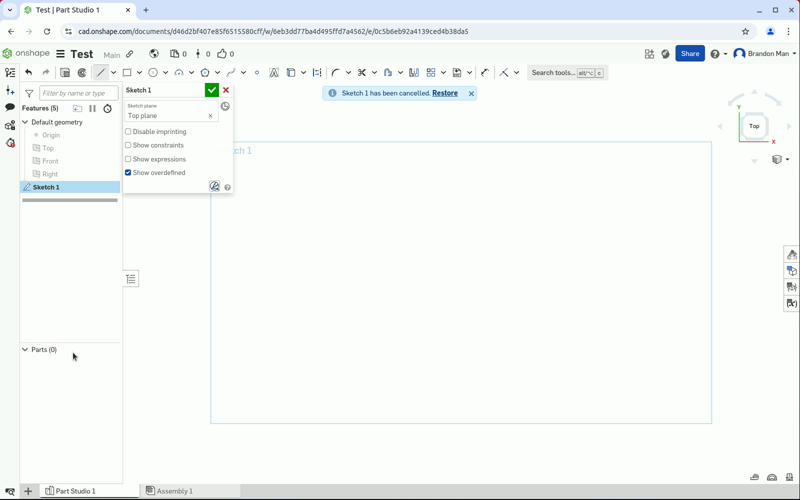
mouse_move(374, 304)
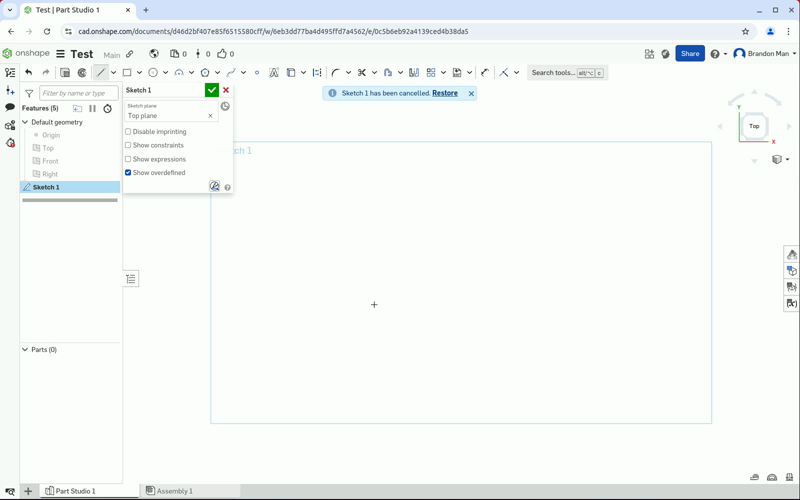
click(374, 304)
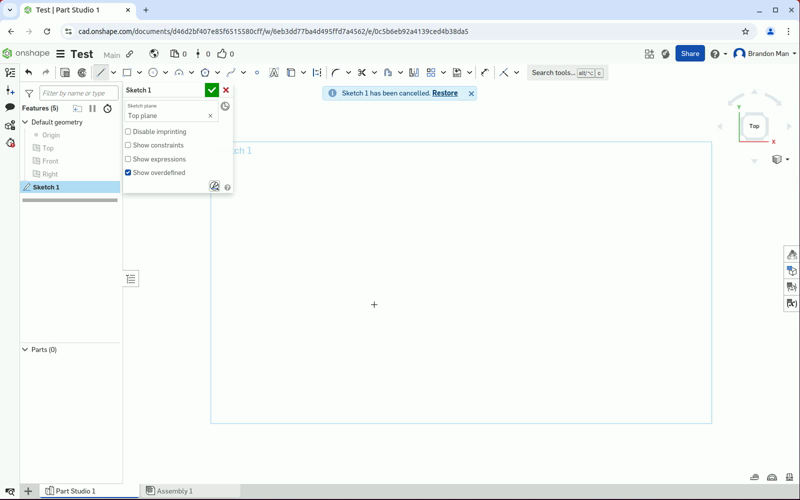
key_up(shift)
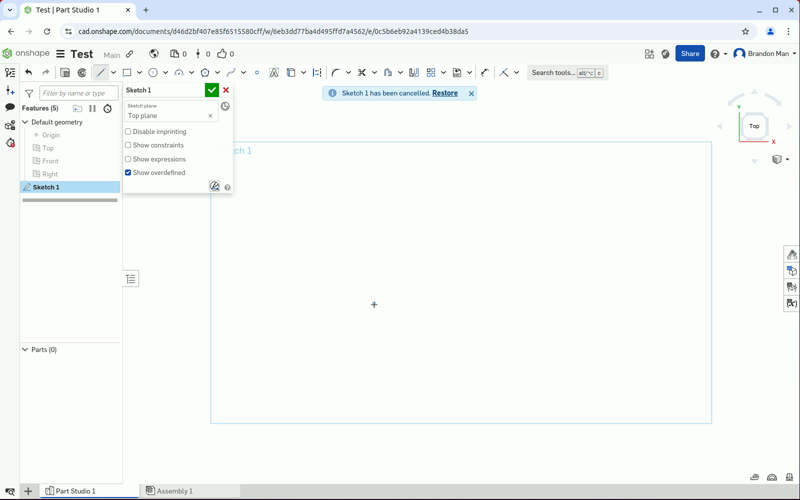
key_down(shift)
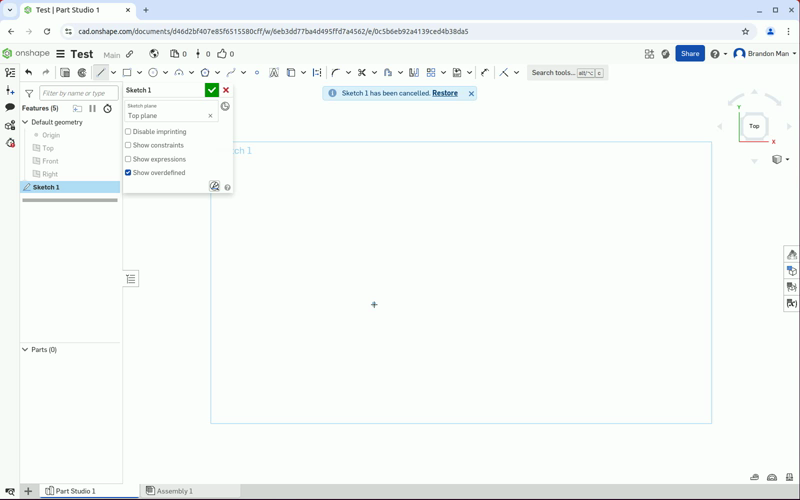
mouse_move(404, 304)
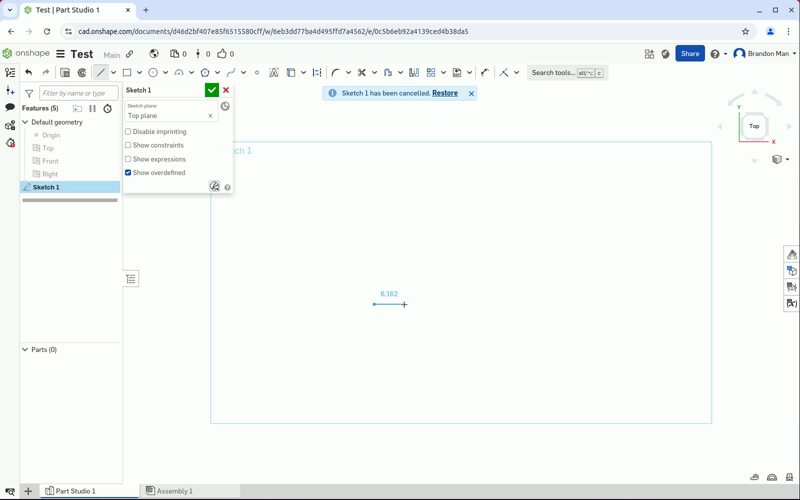
mouse_move(394, 299)
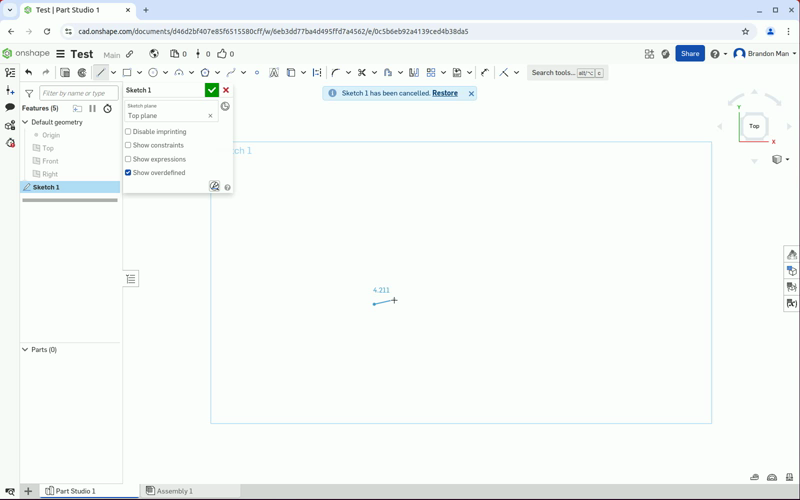
click(394, 299)
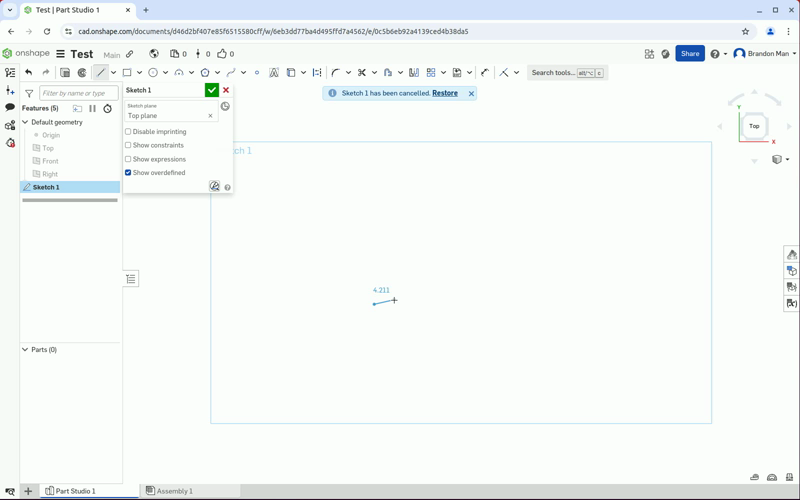
key_up(shift)
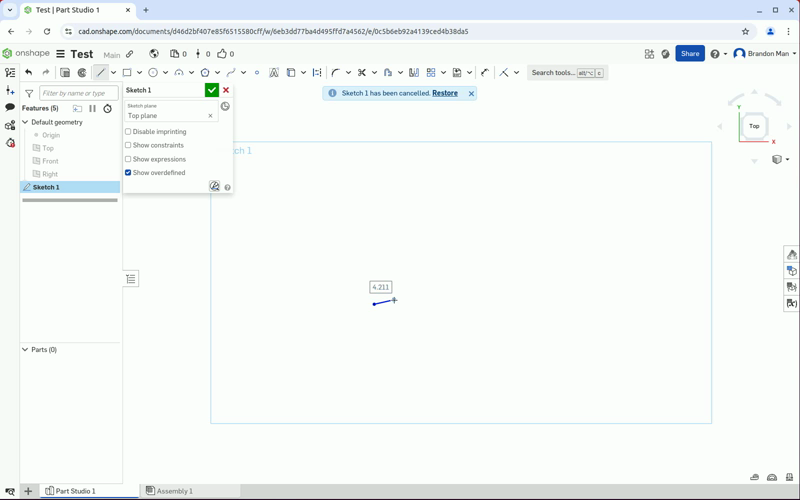
key(esc)
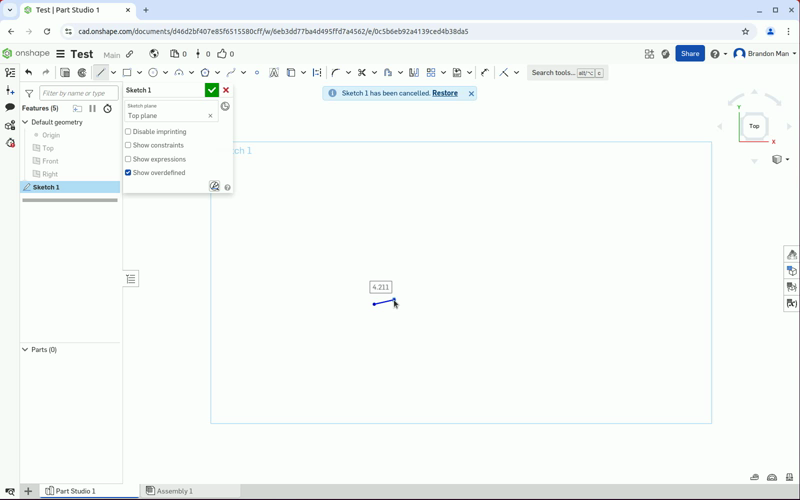
key(a)
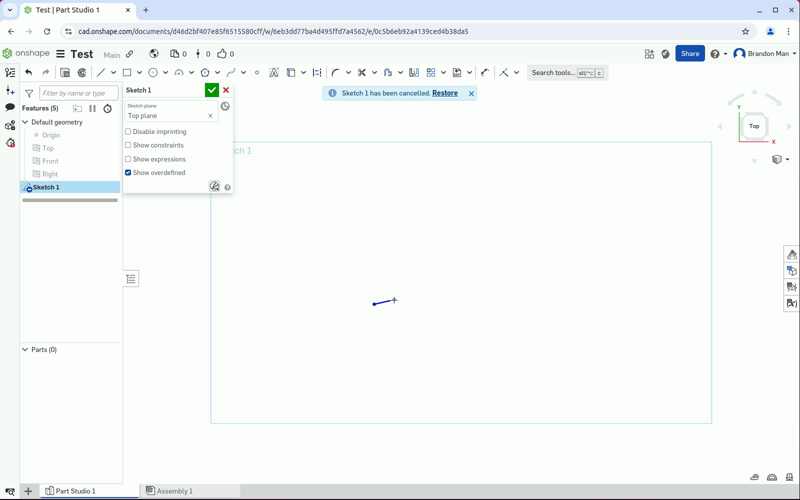
mouse_move(394, 299)
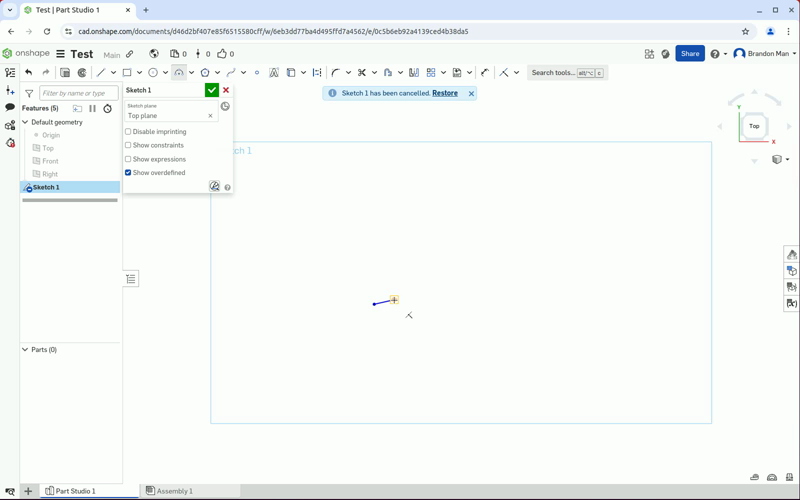
click(394, 299)
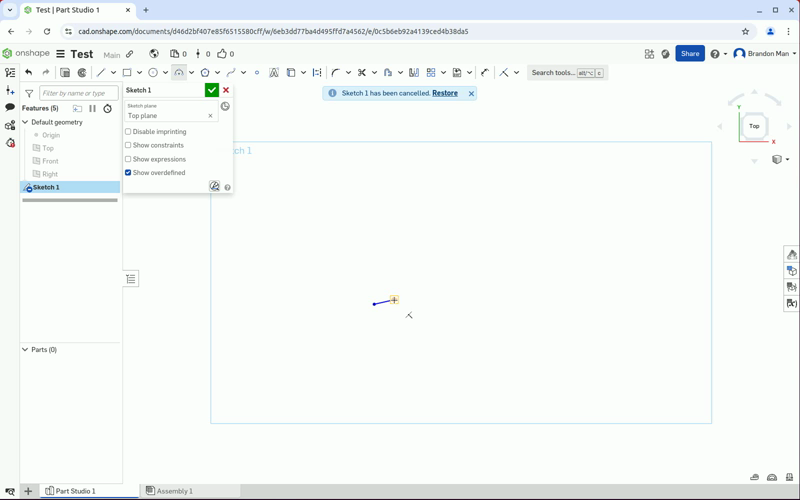
key_down(shift)
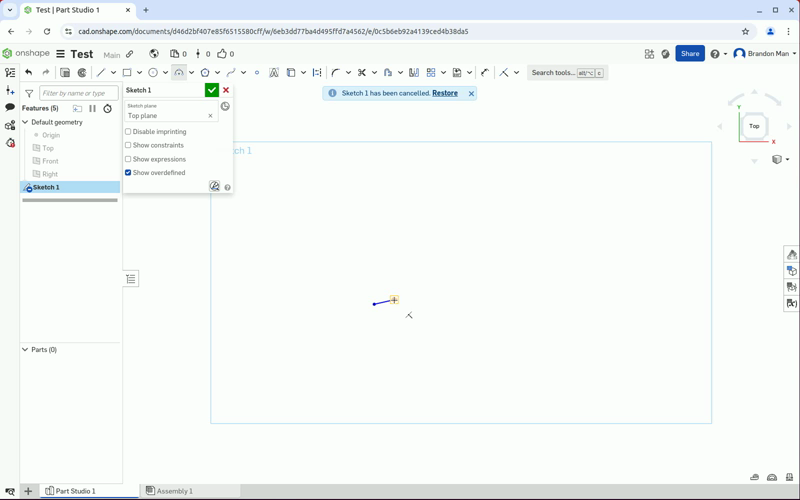
mouse_move(398, 297)
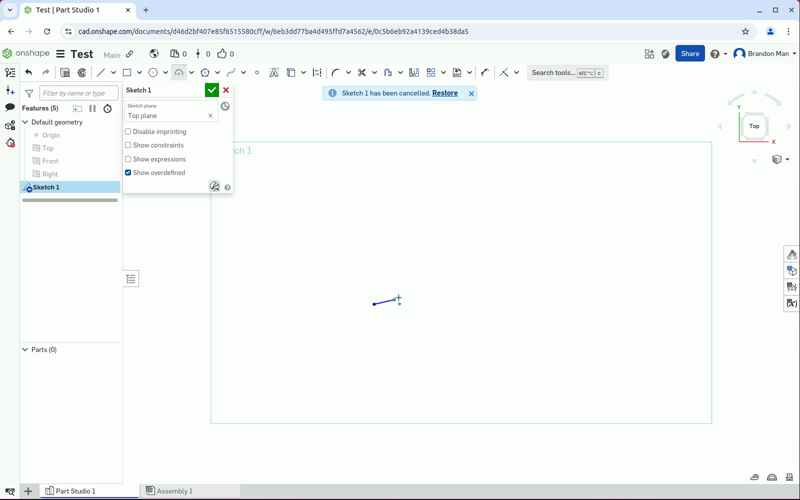
scroll(6)
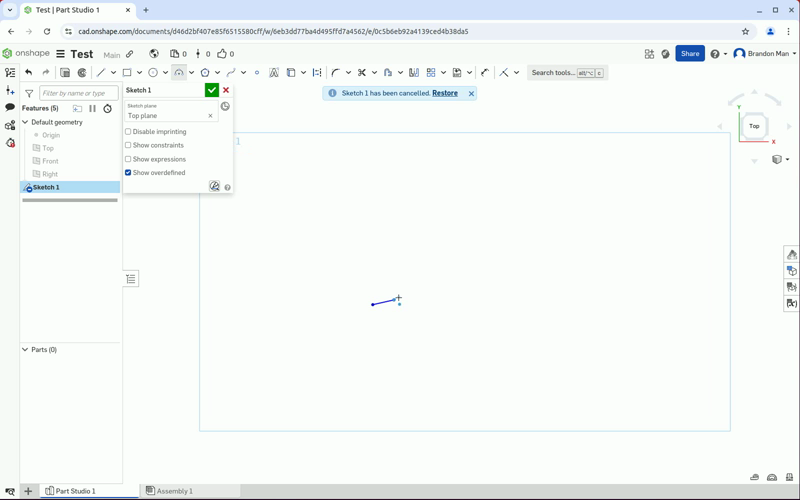
scroll(6)
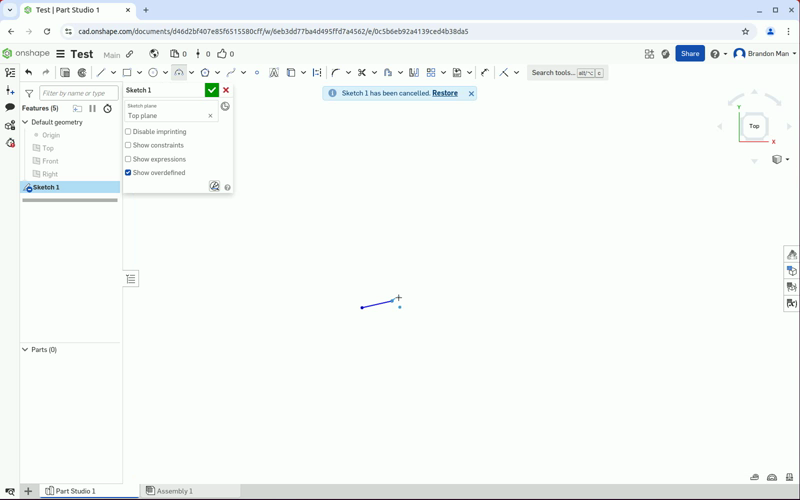
scroll(6)
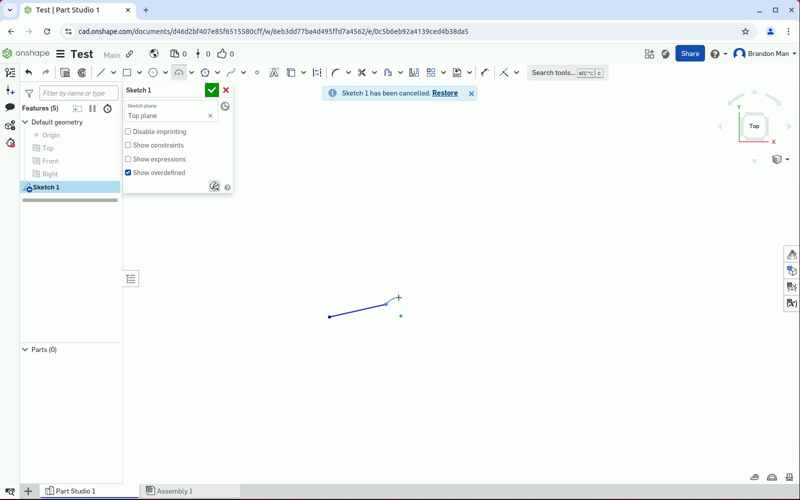
scroll(6)
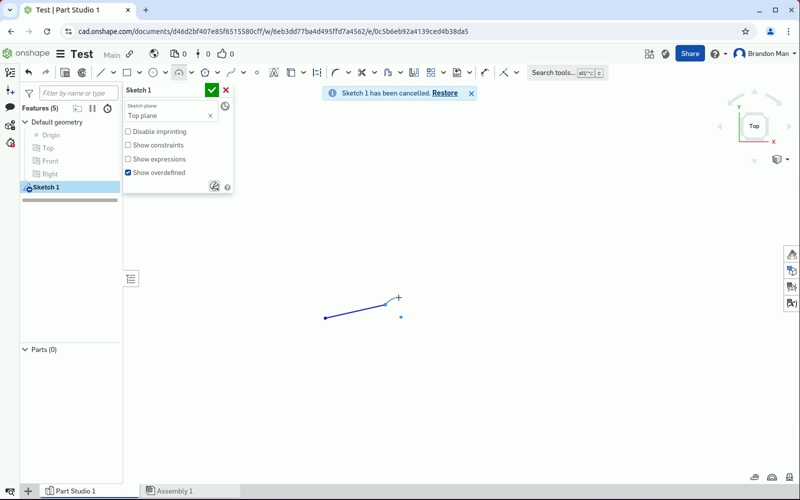
scroll(6)
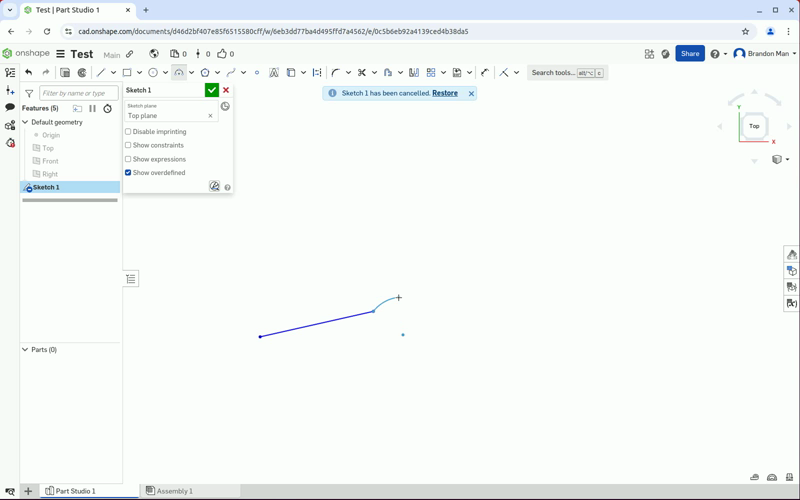
scroll(6)
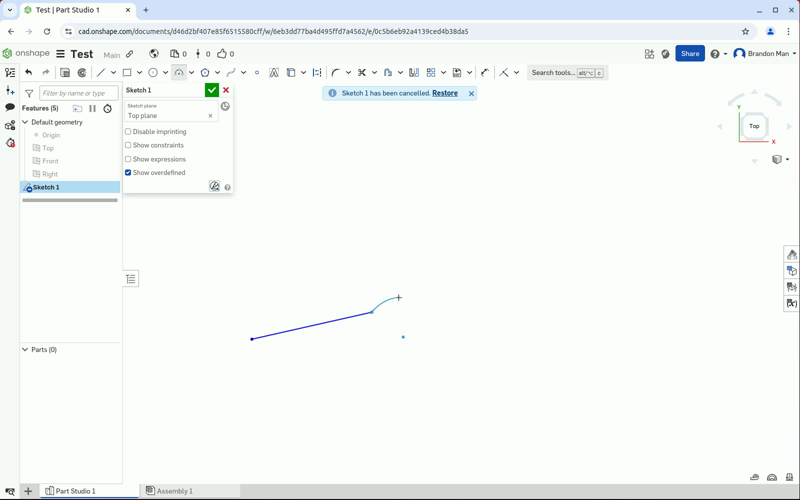
scroll(6)
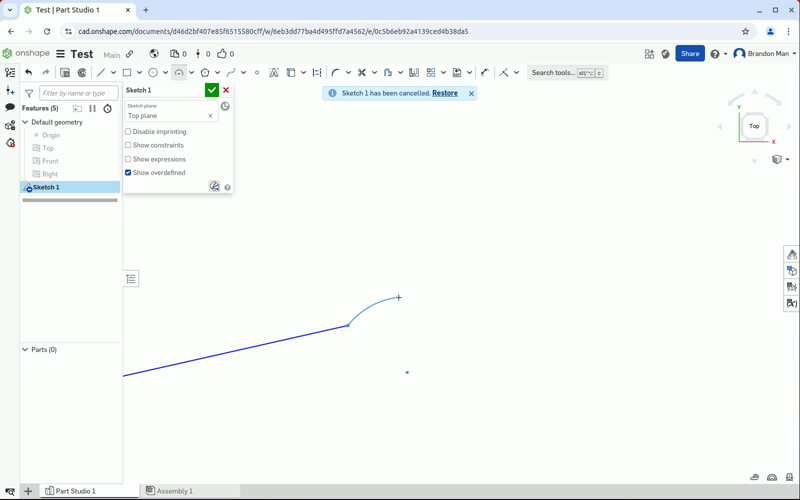
click(398, 297)
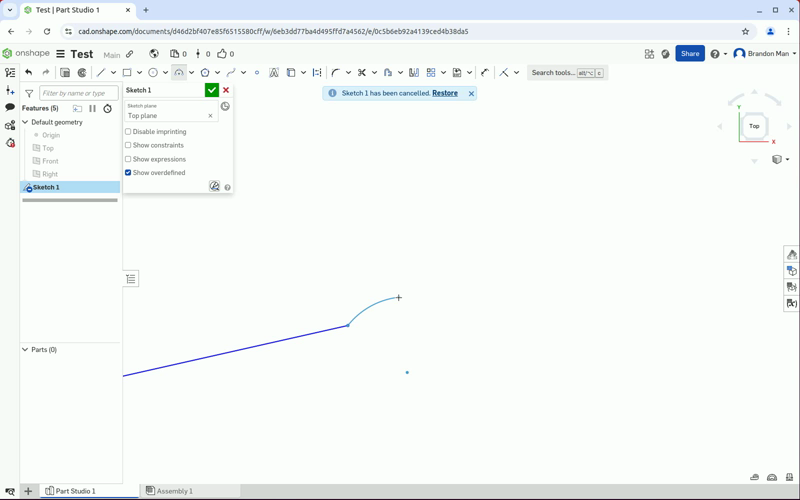
scroll(-6)
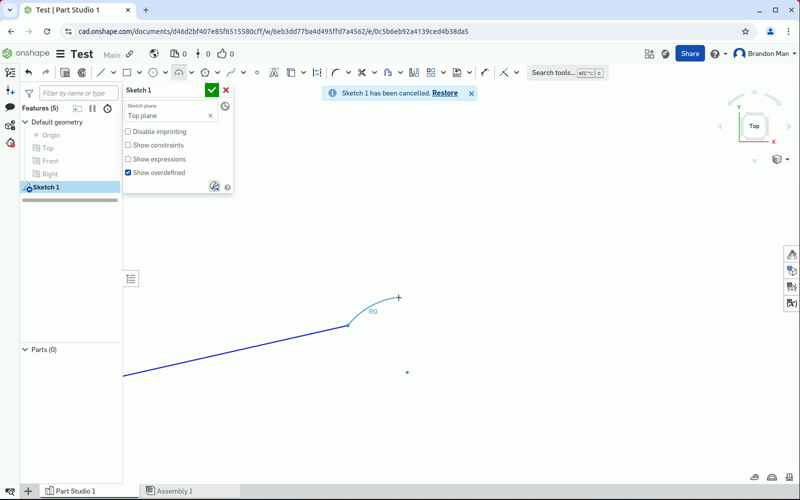
scroll(-6)
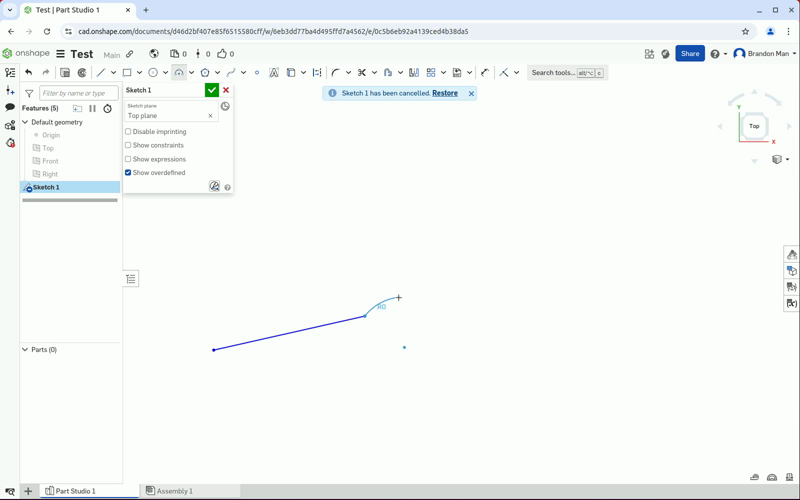
scroll(-6)
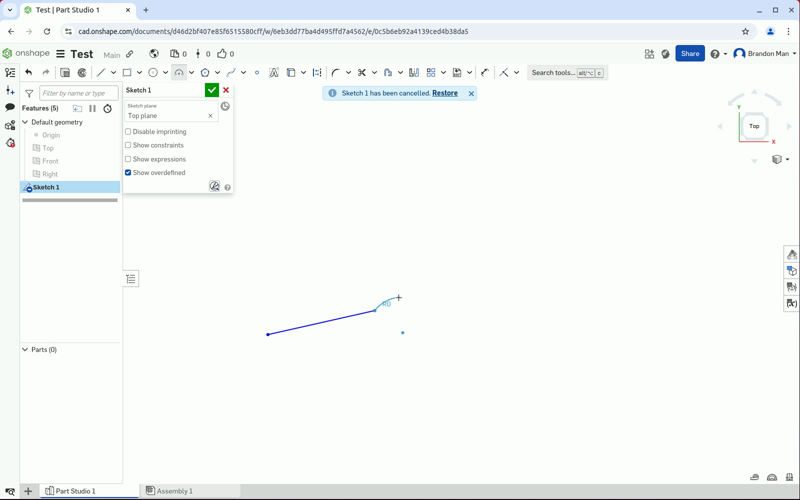
scroll(-6)
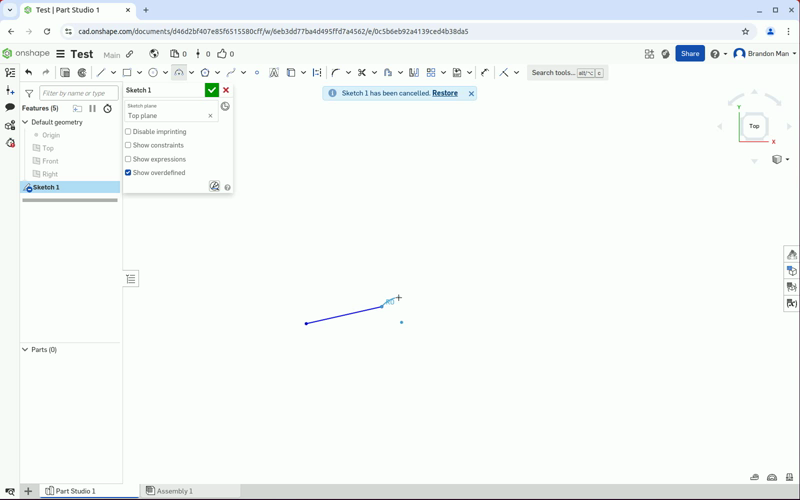
scroll(-6)
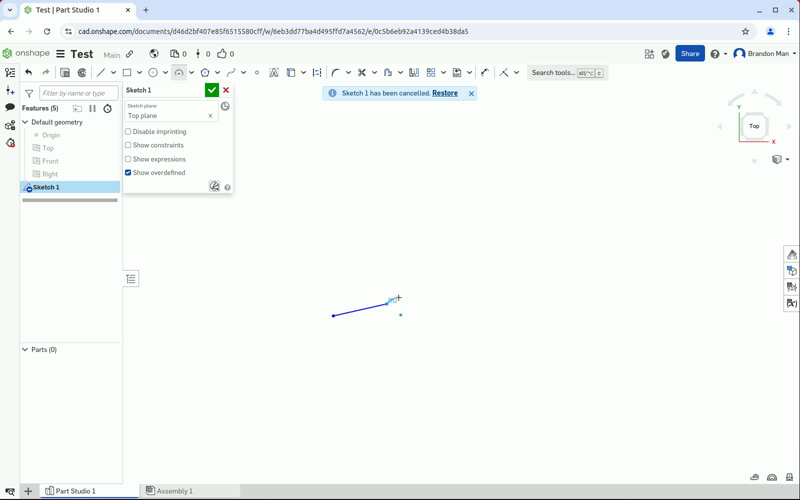
scroll(-6)
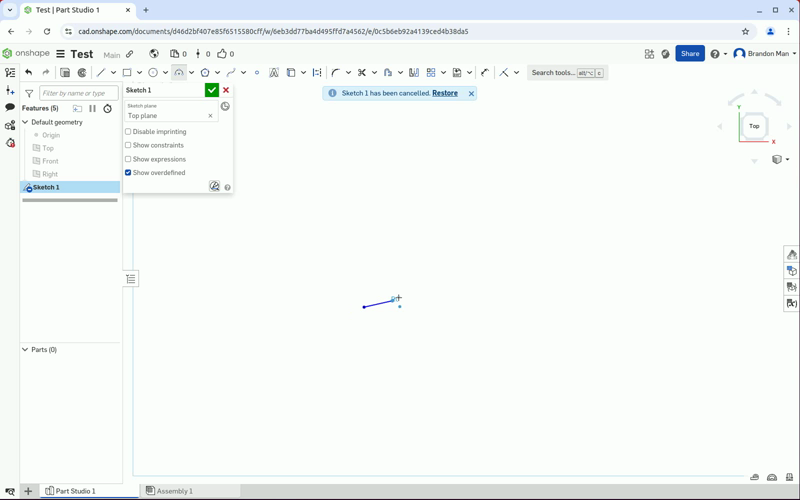
scroll(-6)
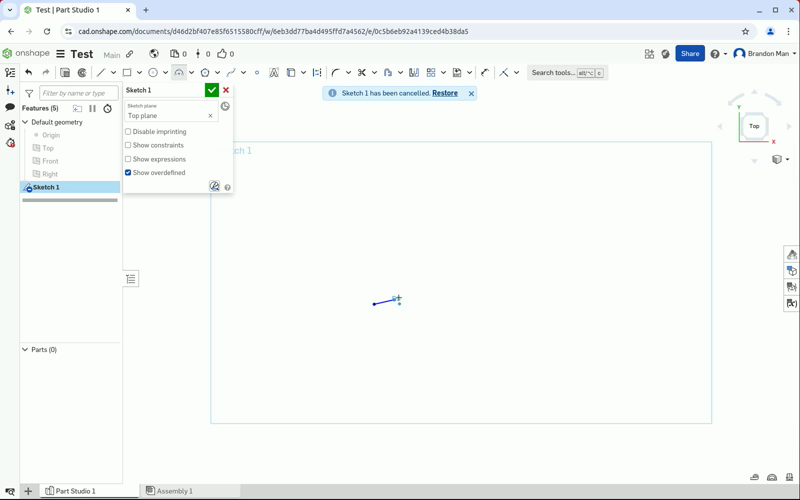
mouse_move(396, 298)
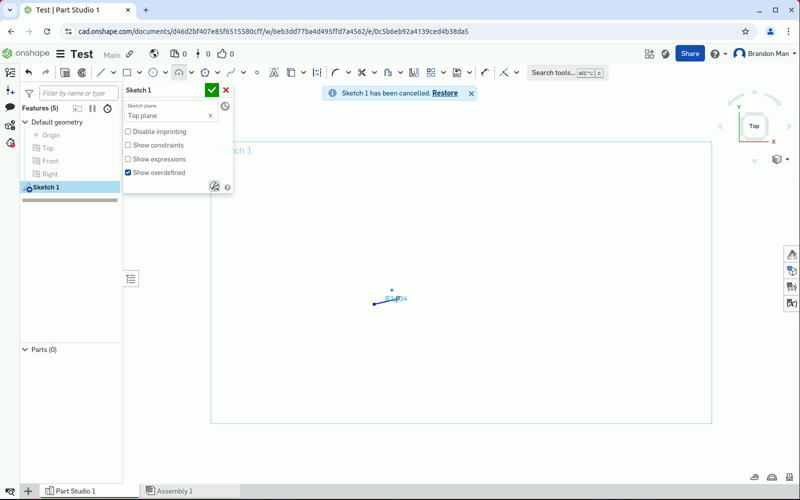
scroll(6)
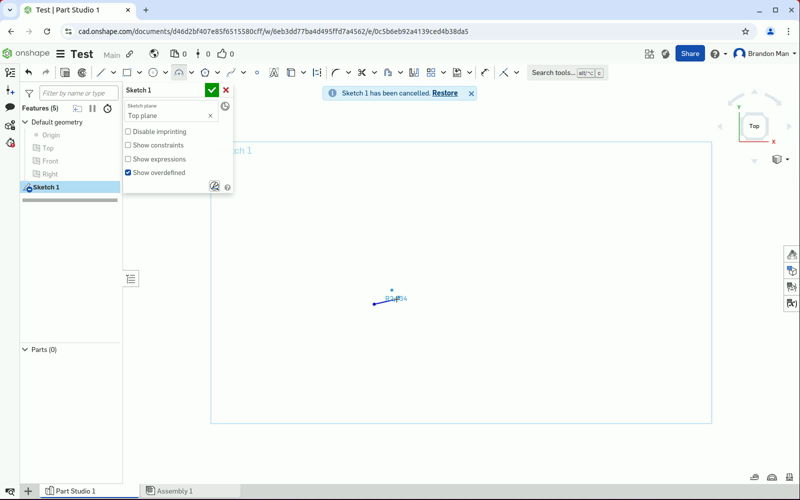
scroll(6)
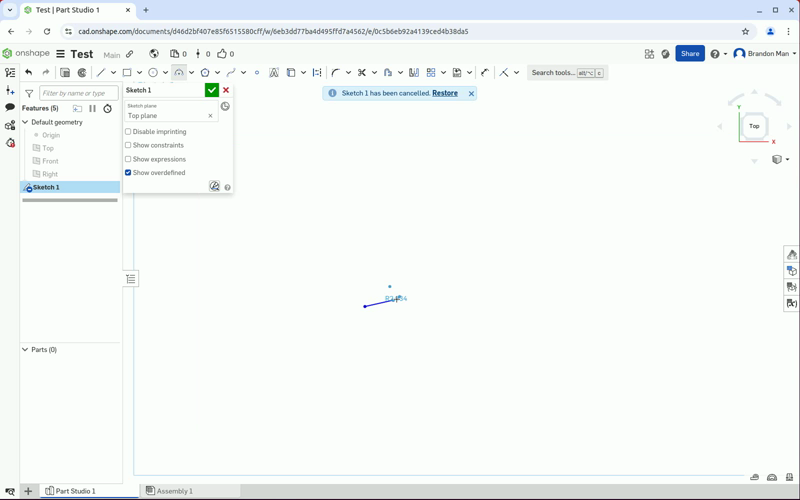
scroll(6)
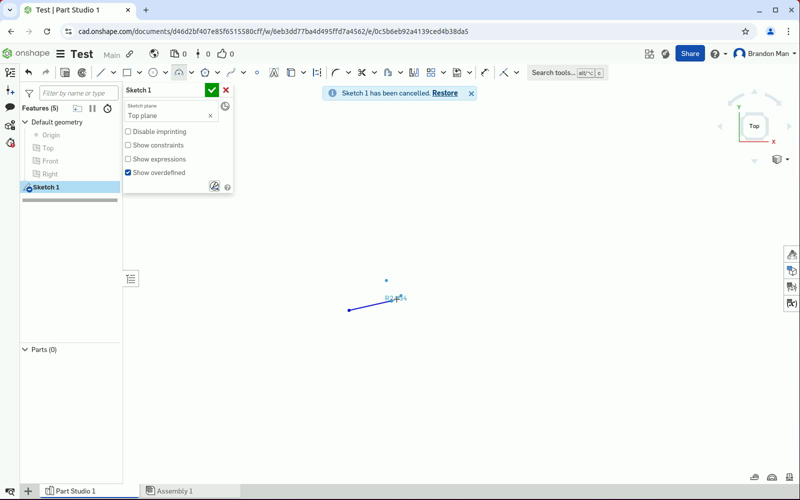
scroll(6)
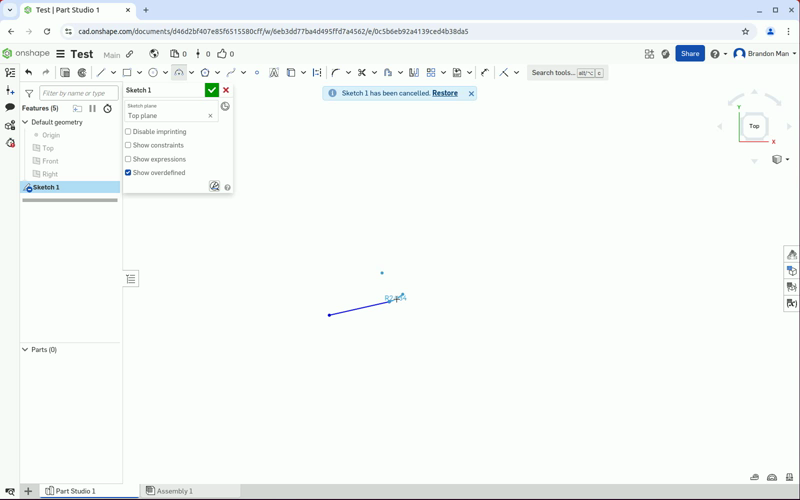
scroll(6)
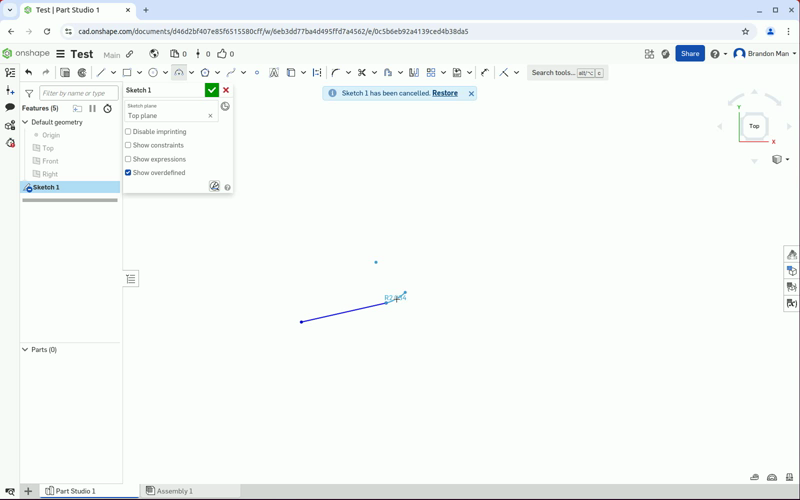
scroll(6)
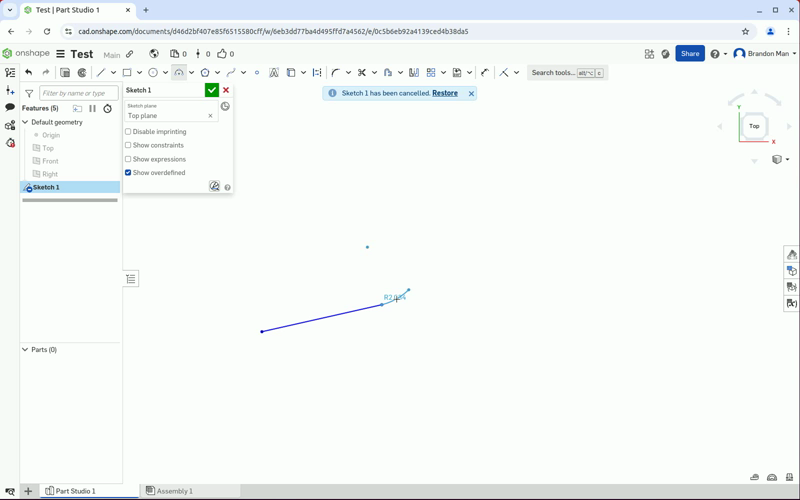
scroll(6)
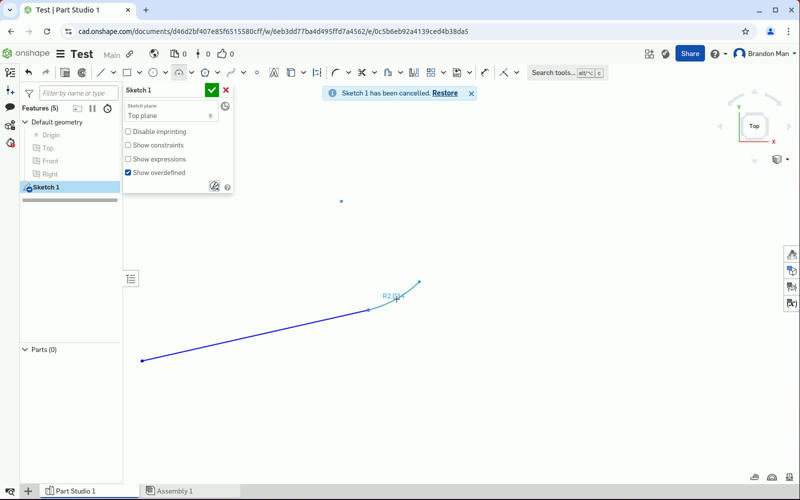
click(396, 298)
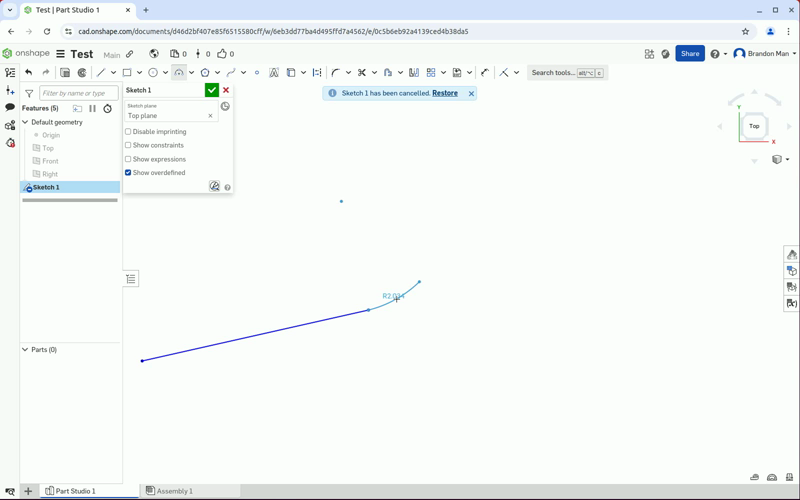
scroll(-6)
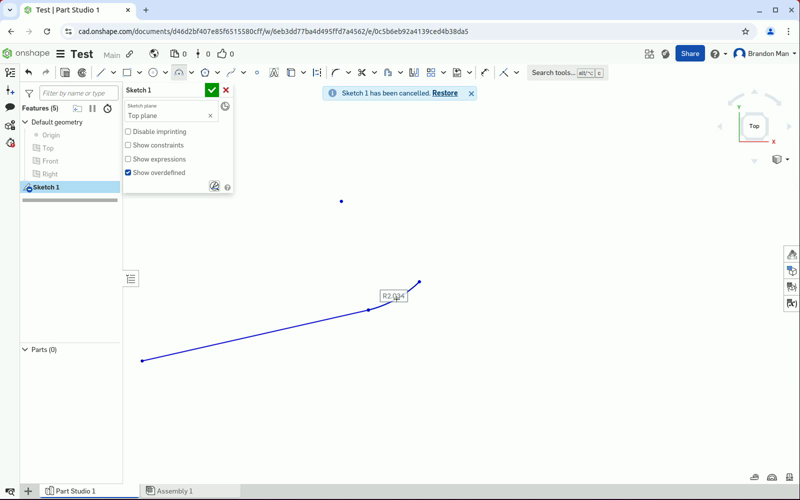
scroll(-6)
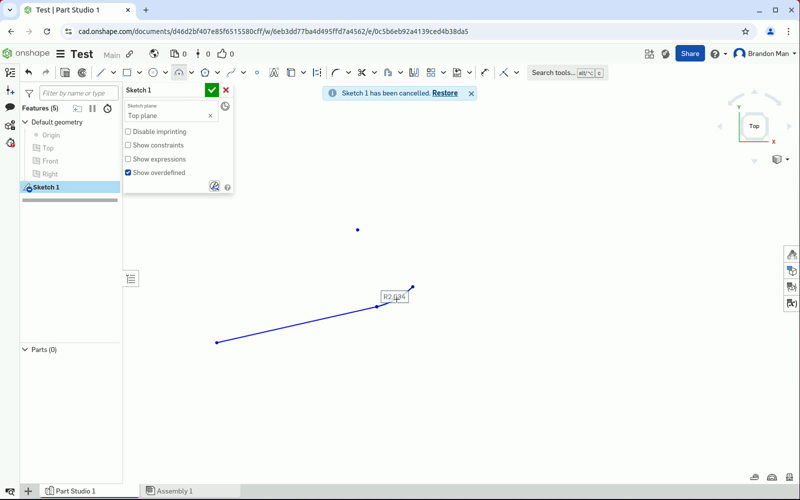
scroll(-6)
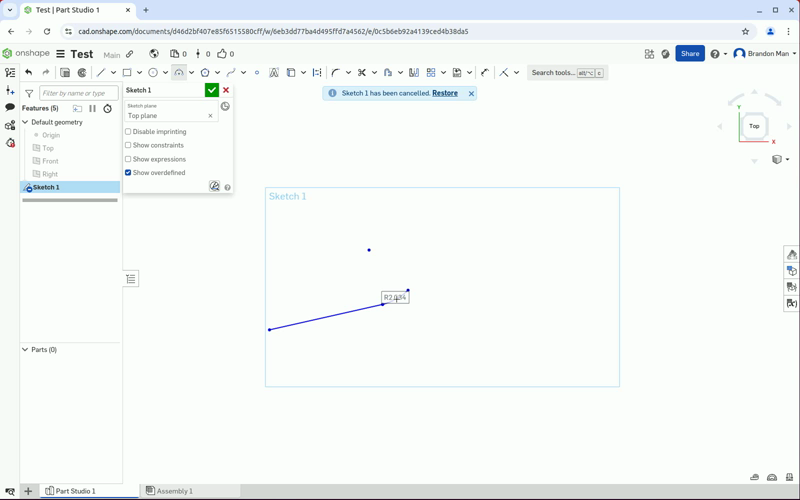
scroll(-6)
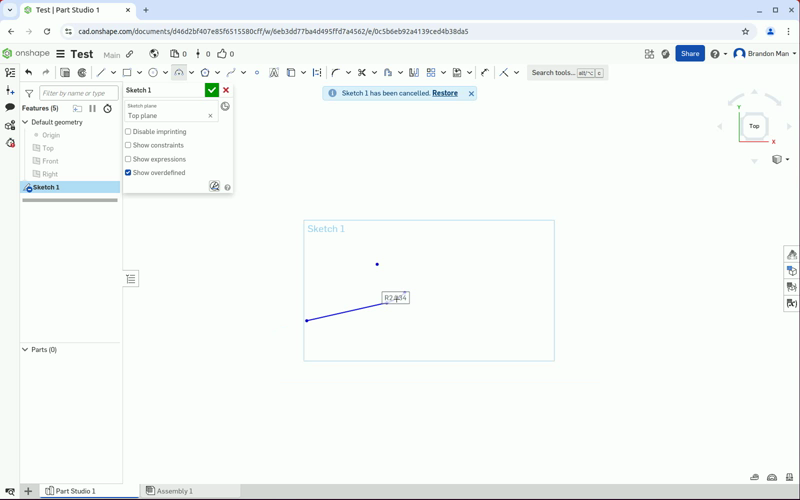
scroll(-6)
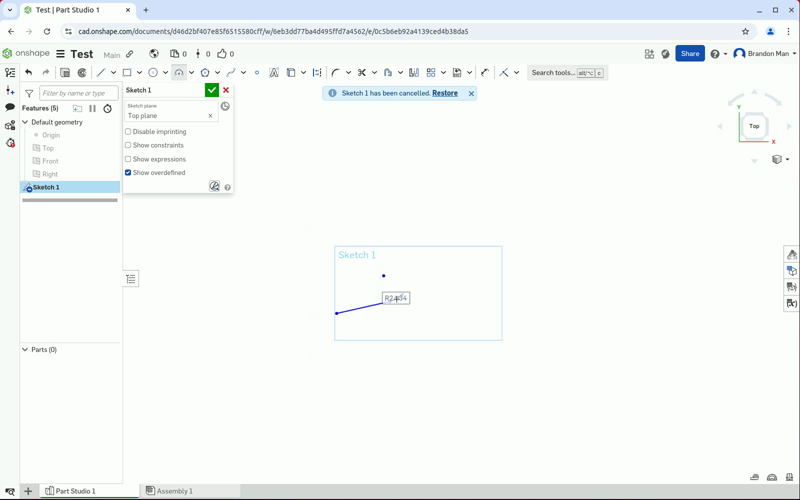
scroll(-6)
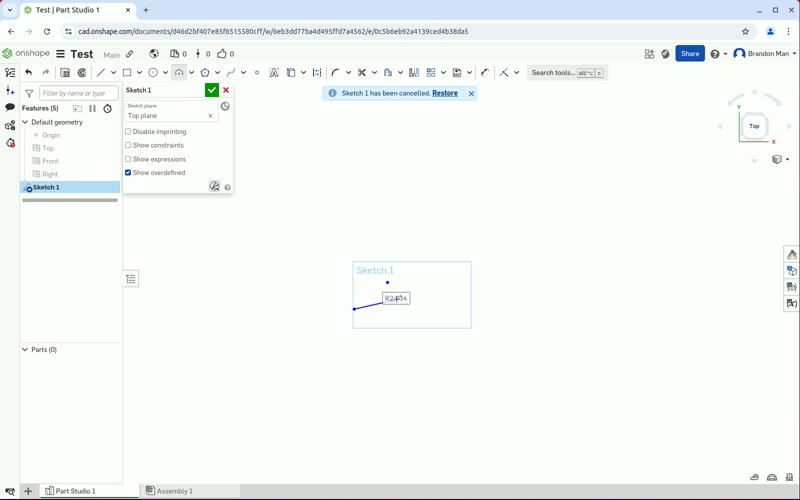
scroll(-6)
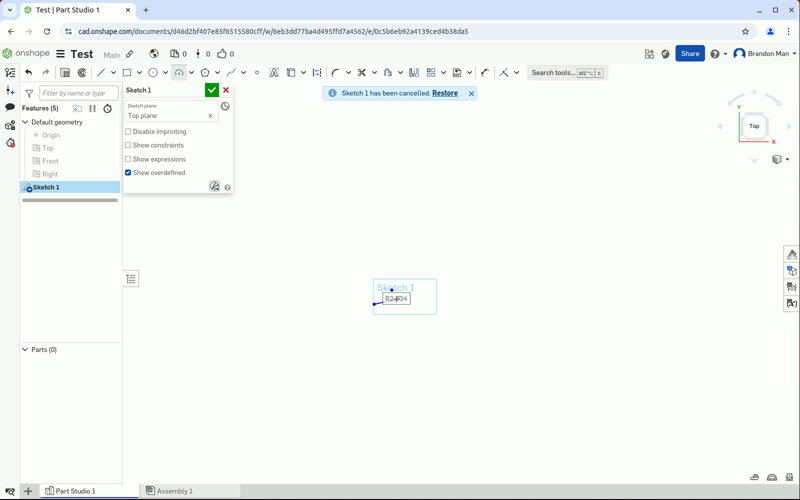
key_up(shift)
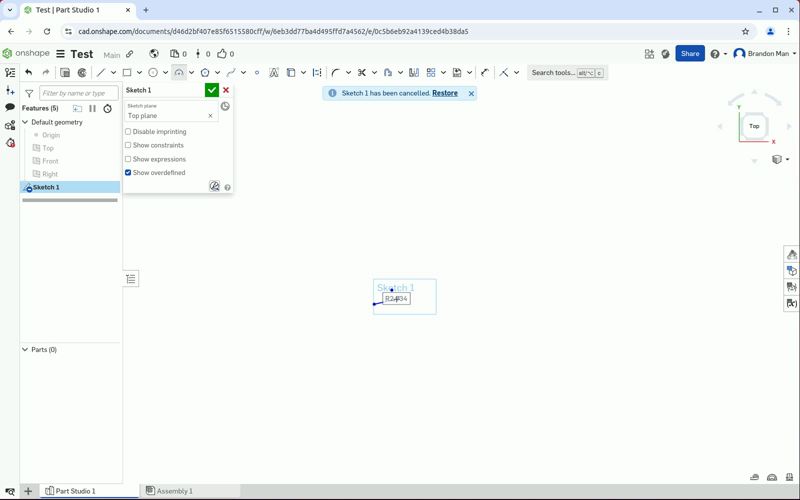
key(esc)
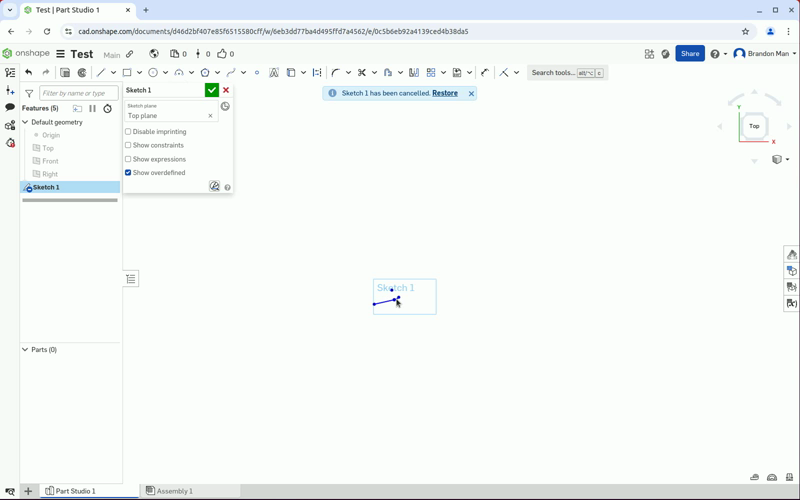
key(l)
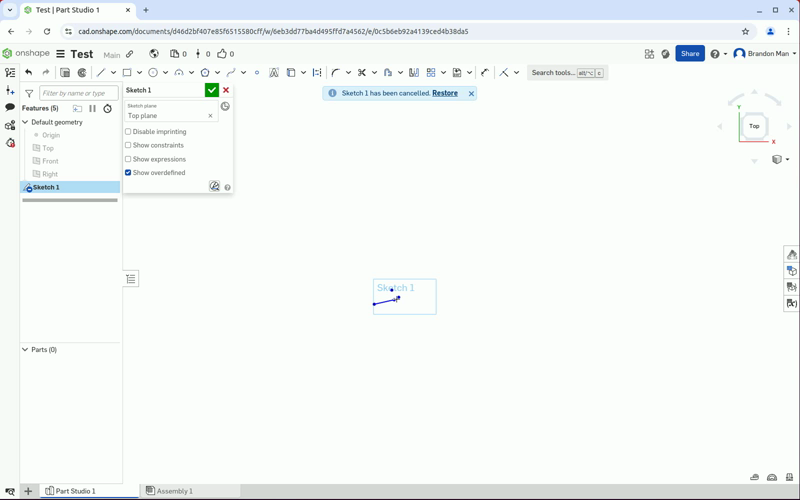
mouse_move(398, 297)
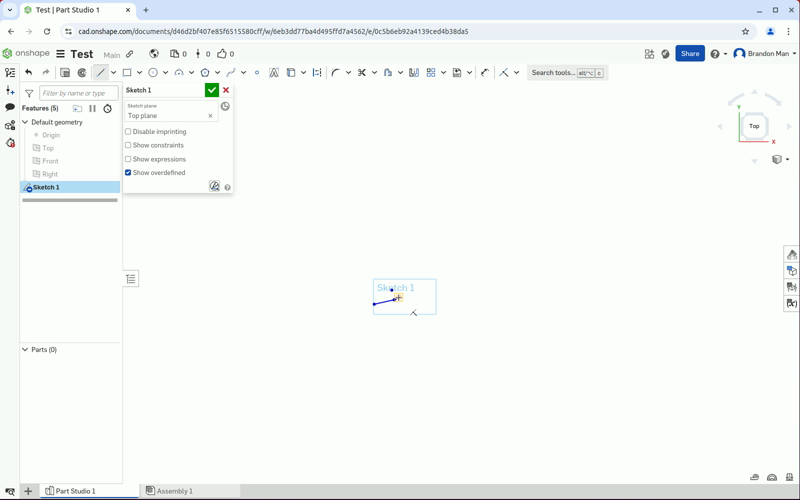
scroll(6)
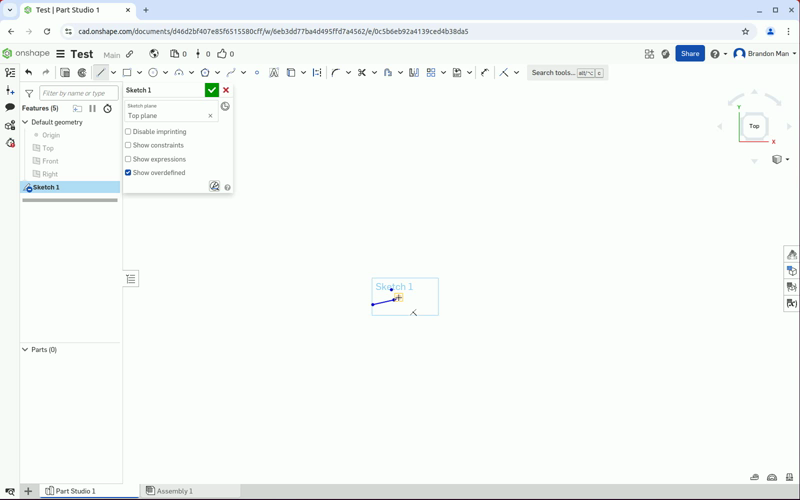
scroll(6)
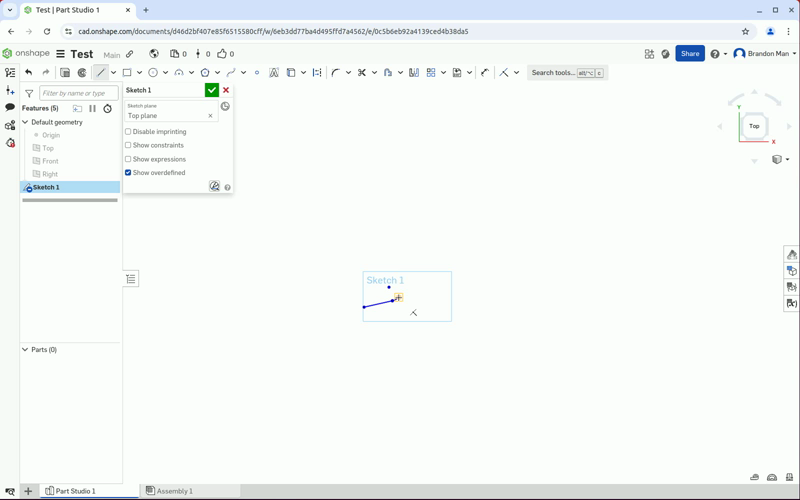
scroll(6)
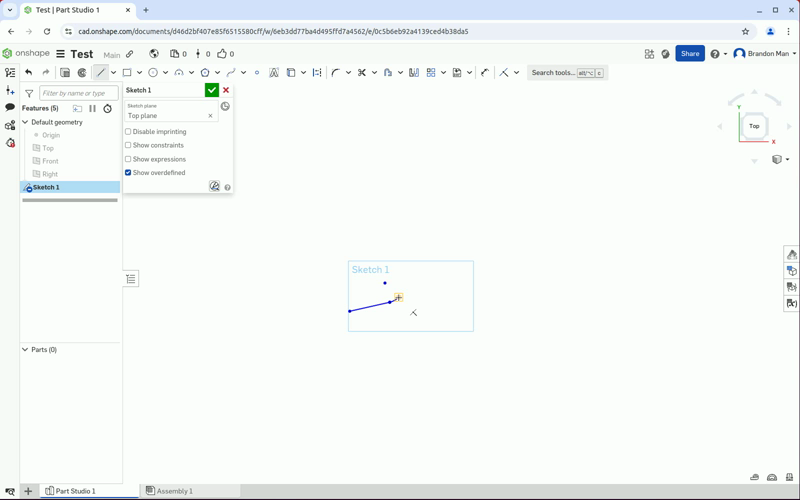
scroll(6)
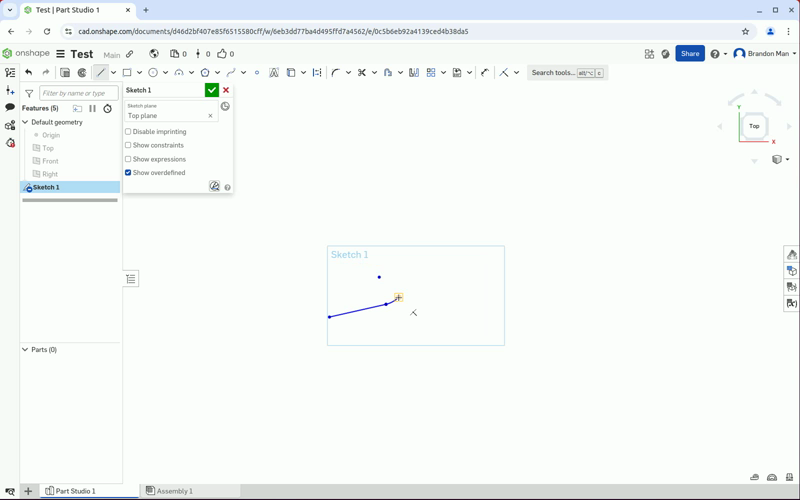
scroll(6)
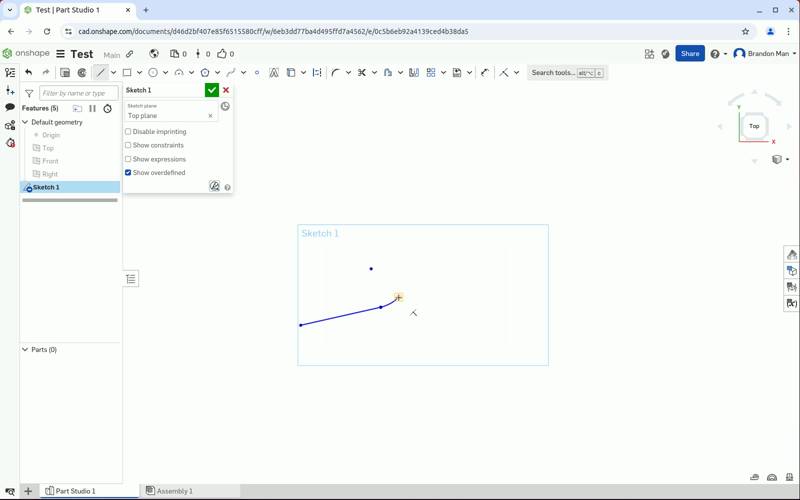
scroll(6)
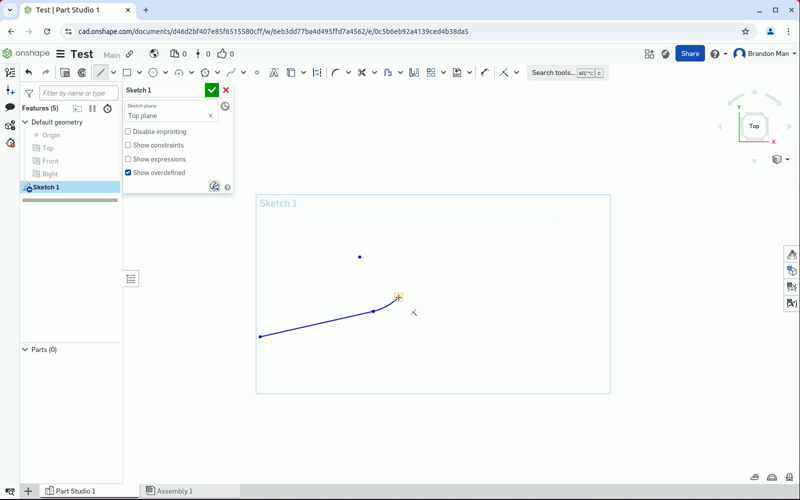
scroll(6)
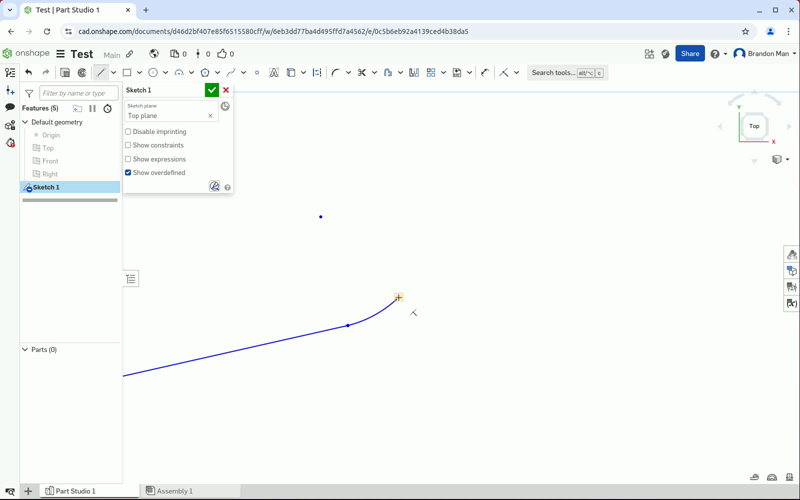
click(398, 297)
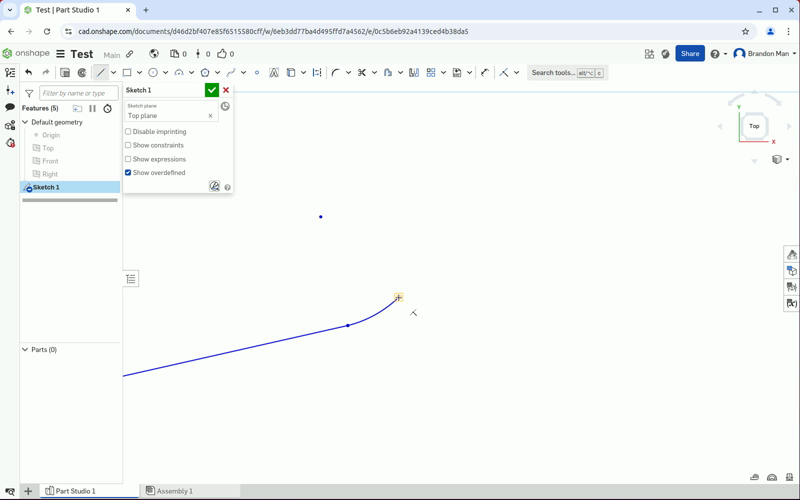
scroll(-6)
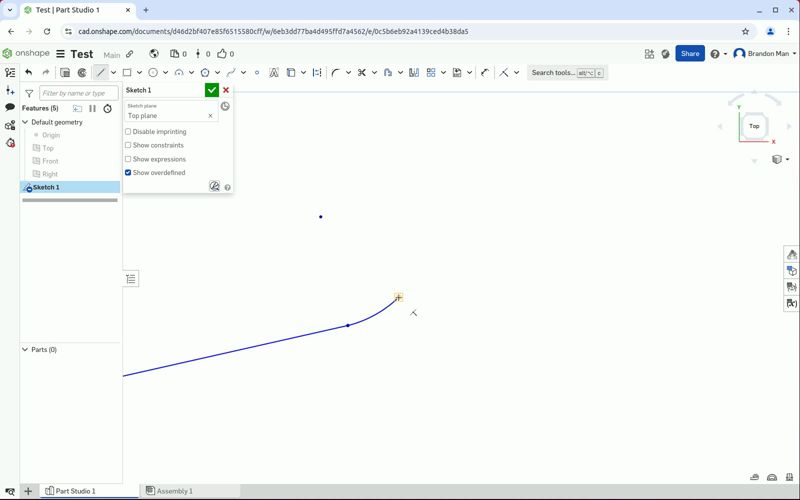
scroll(-6)
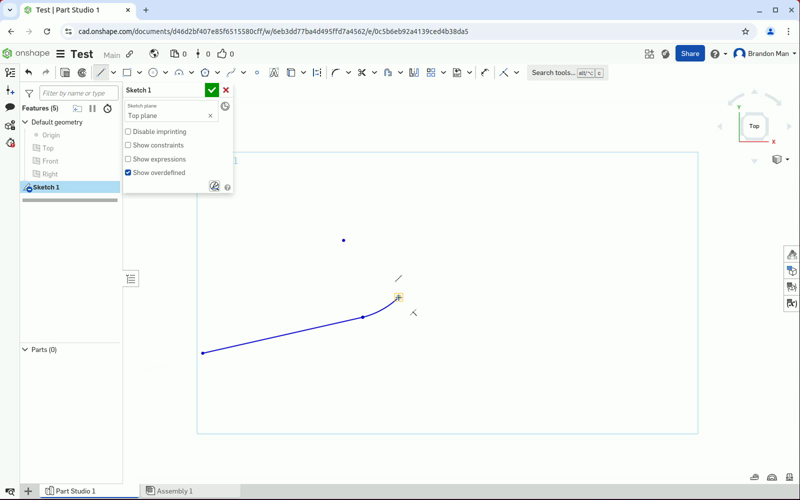
scroll(-6)
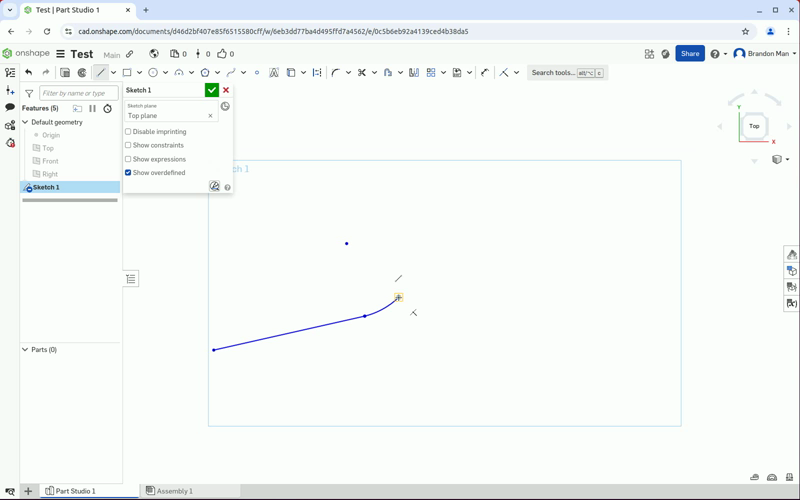
scroll(-6)
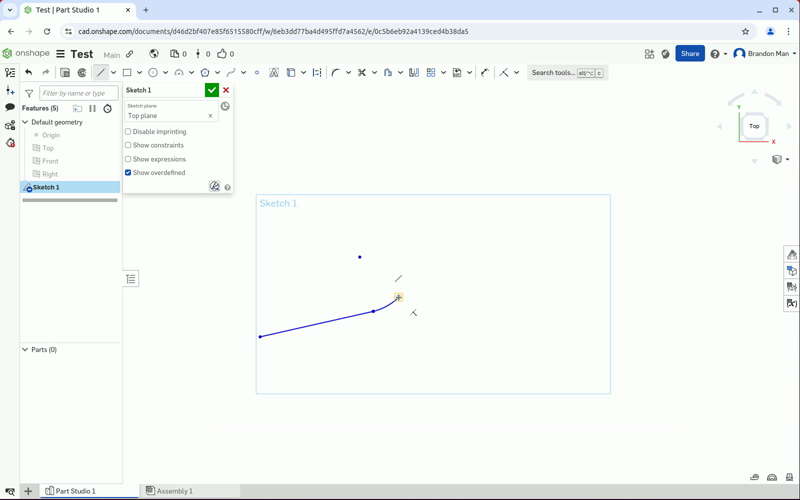
scroll(-6)
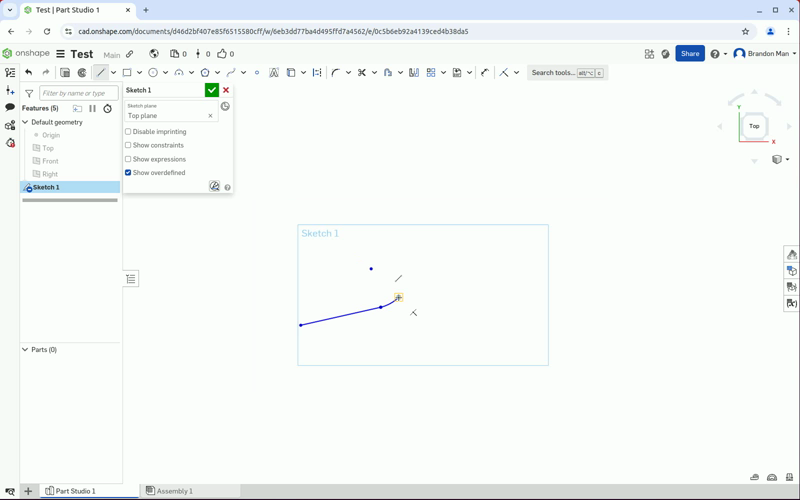
scroll(-6)
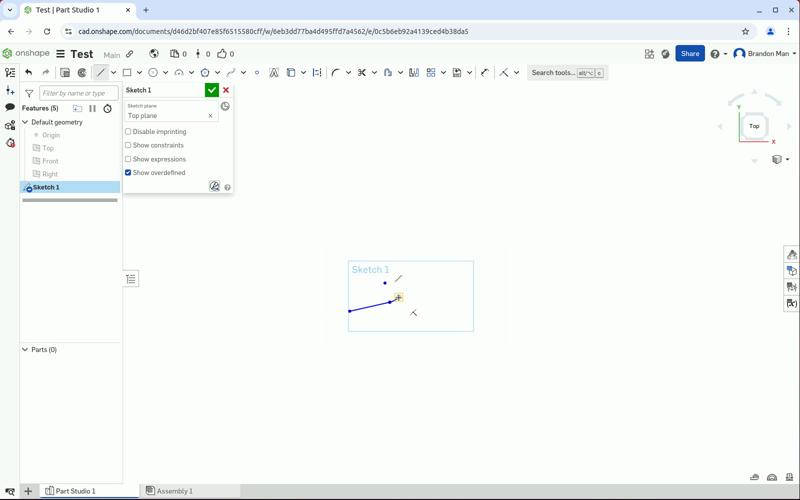
scroll(-6)
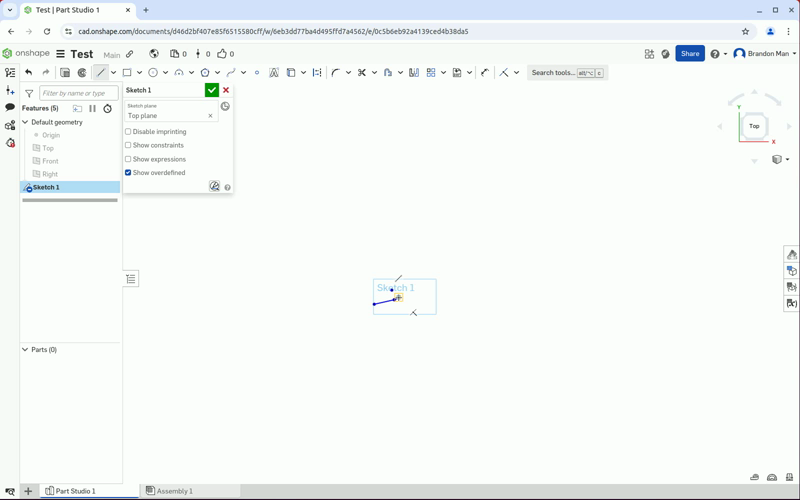
key_down(shift)
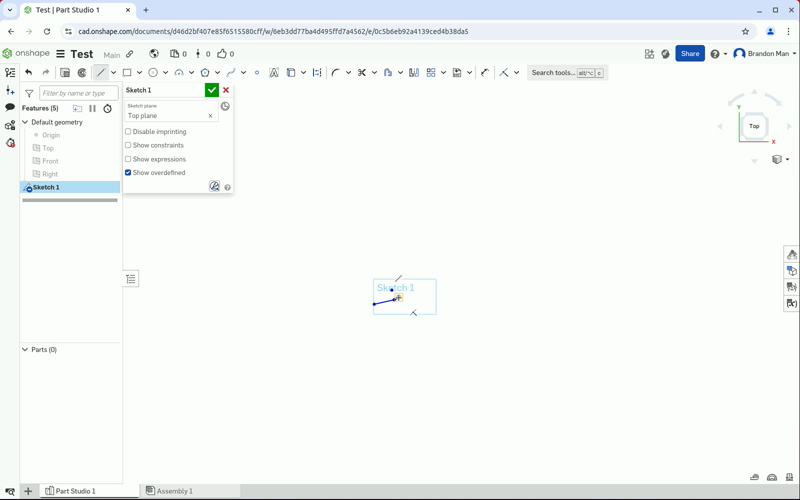
mouse_move(428, 297)
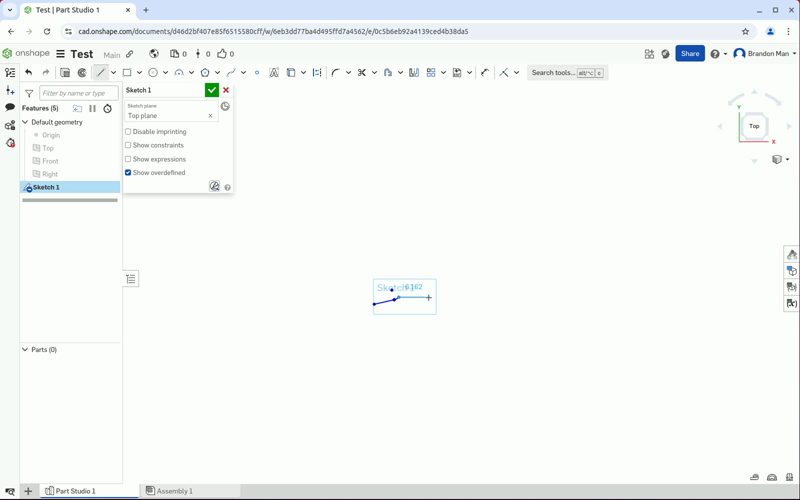
mouse_move(401, 294)
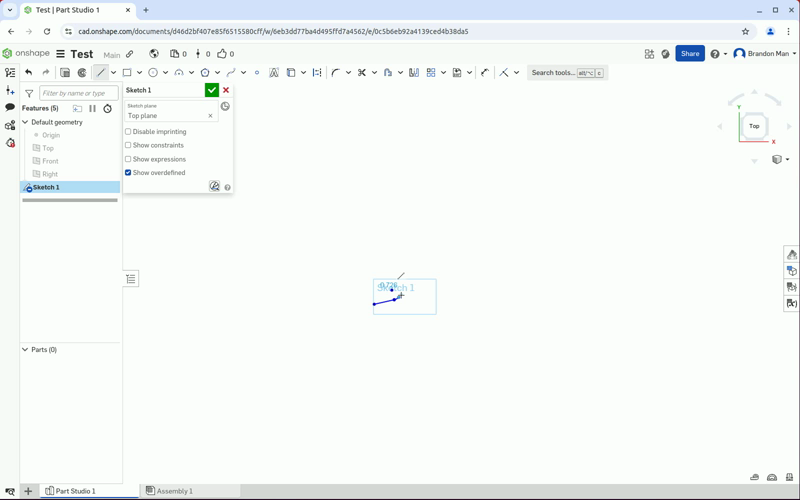
scroll(6)
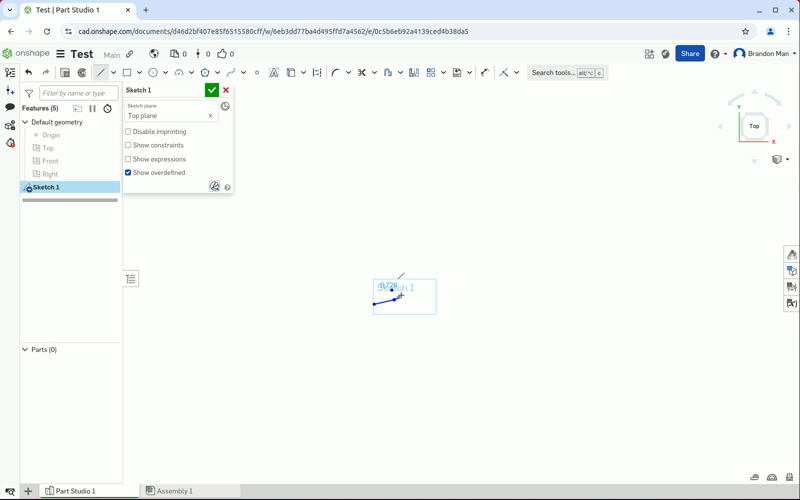
scroll(6)
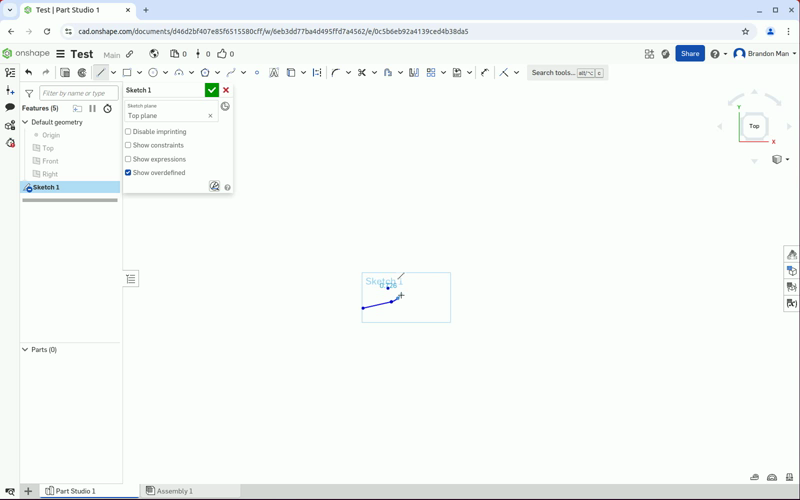
scroll(6)
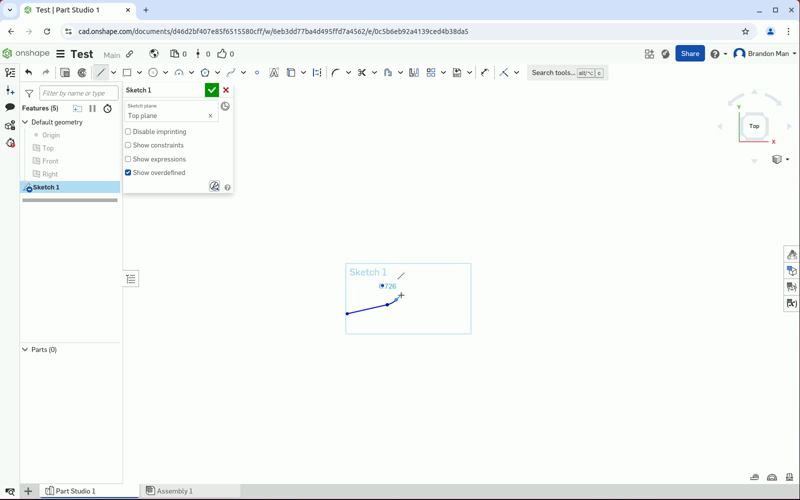
scroll(6)
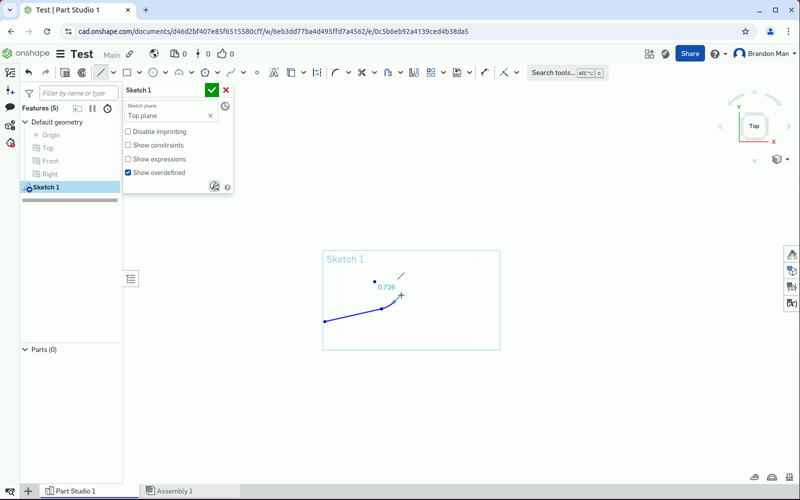
scroll(6)
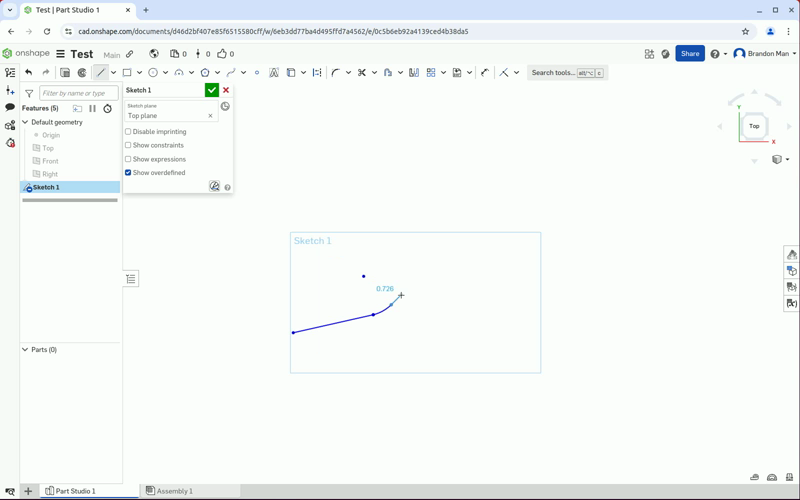
scroll(6)
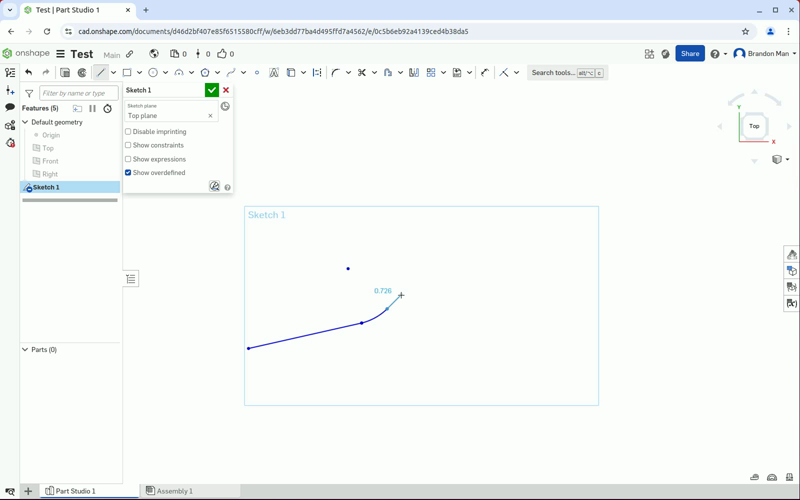
scroll(6)
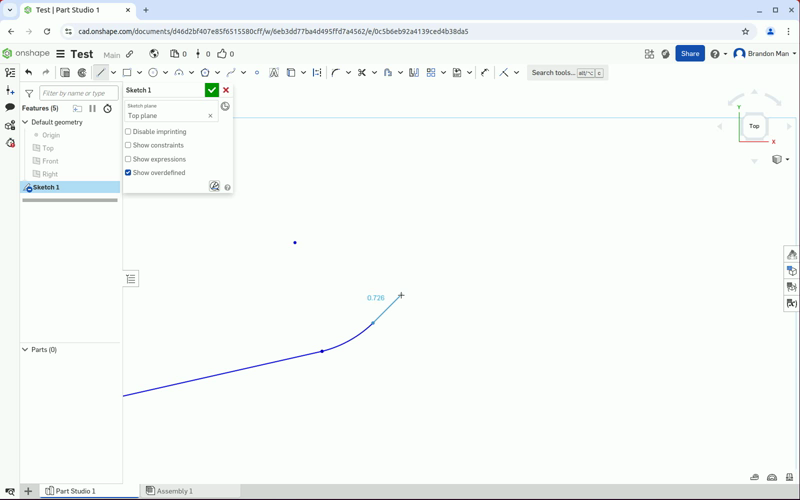
click(401, 294)
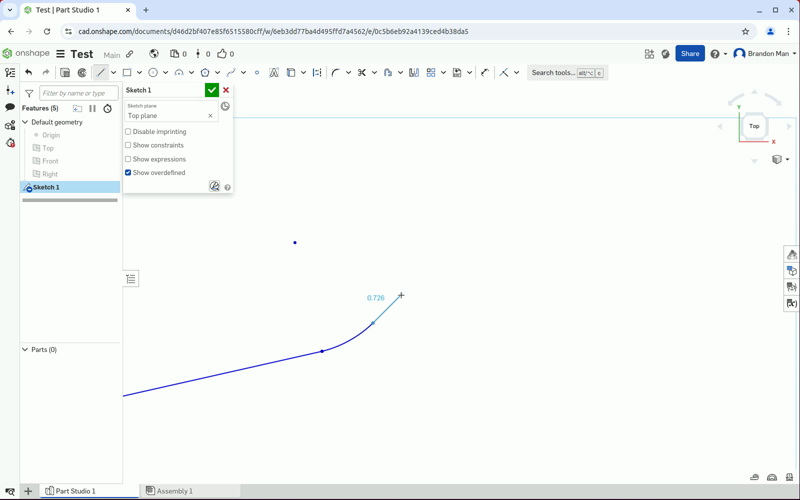
scroll(-6)
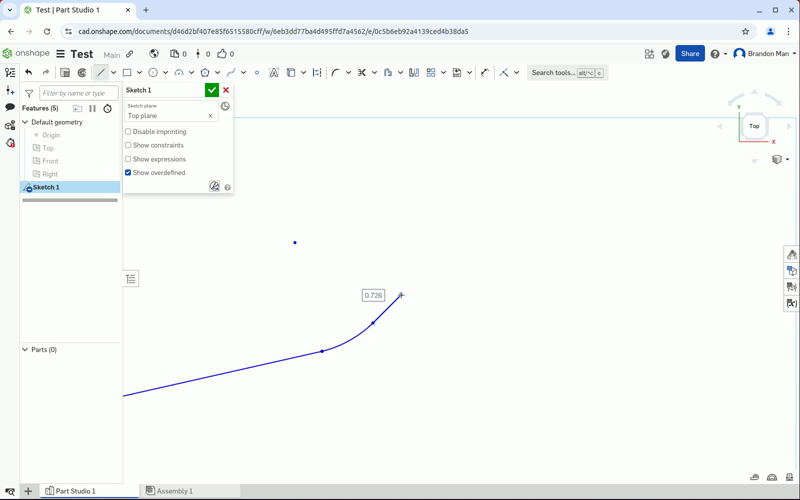
scroll(-6)
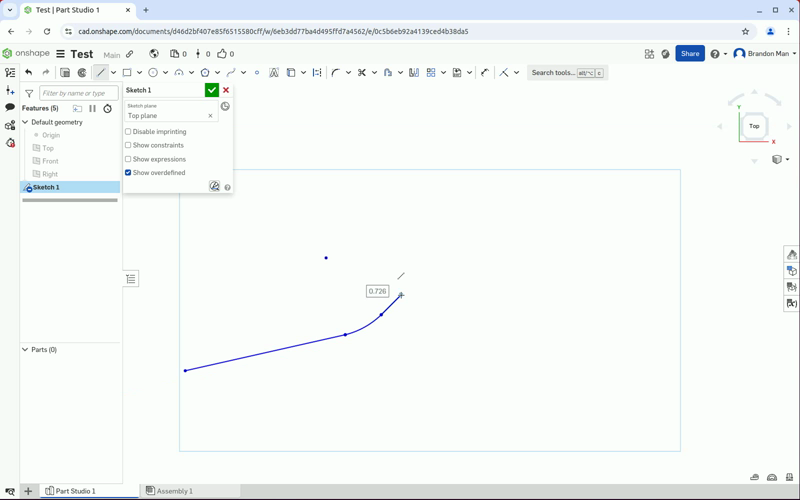
scroll(-6)
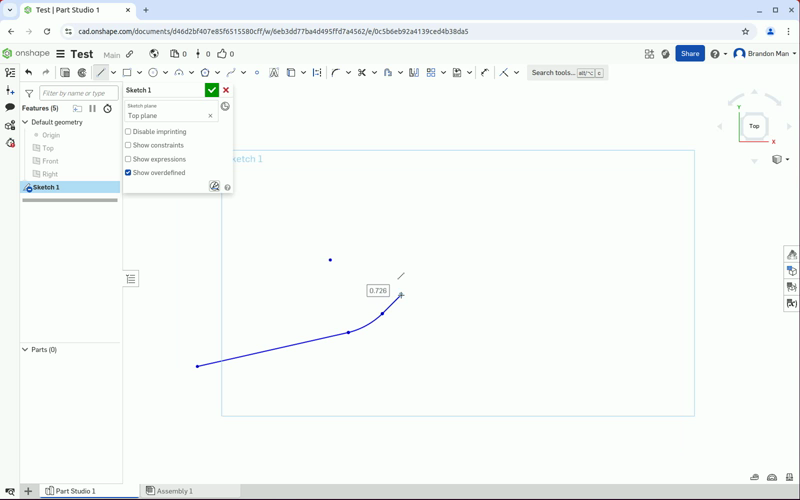
scroll(-6)
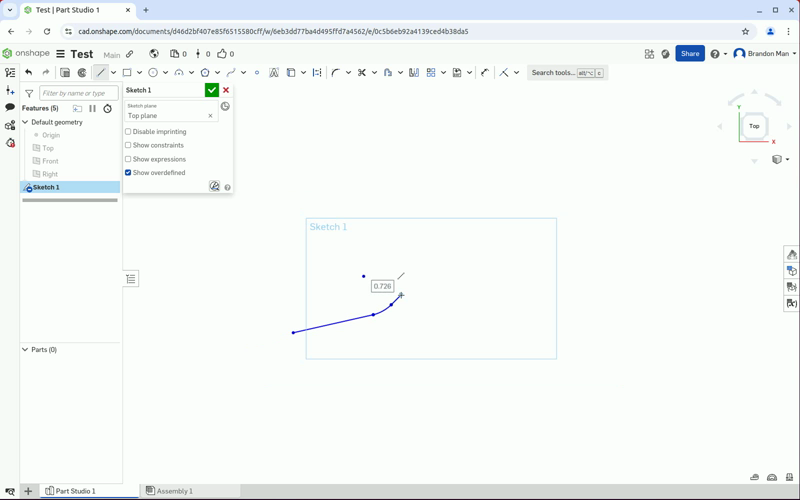
scroll(-6)
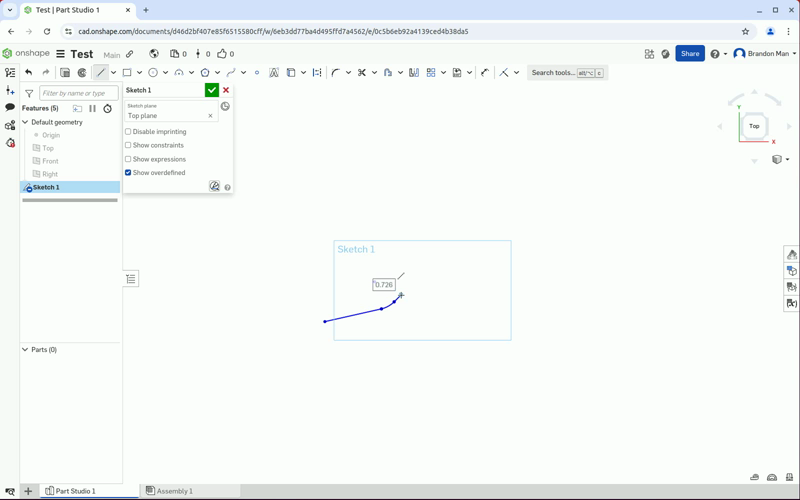
scroll(-6)
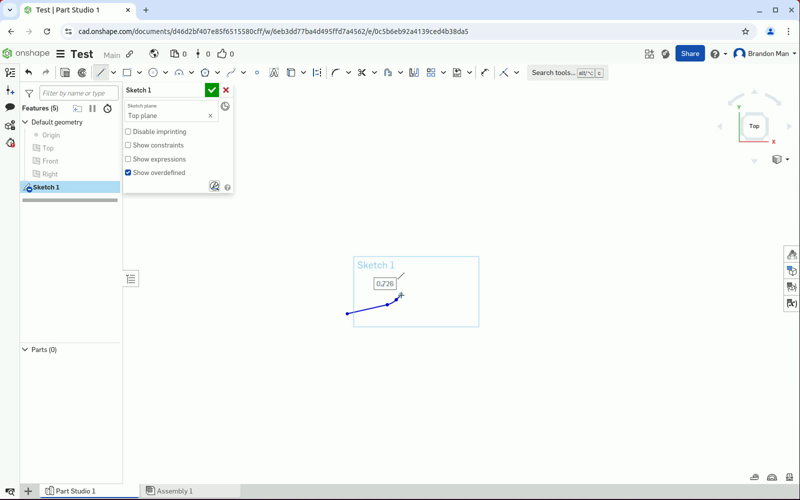
scroll(-6)
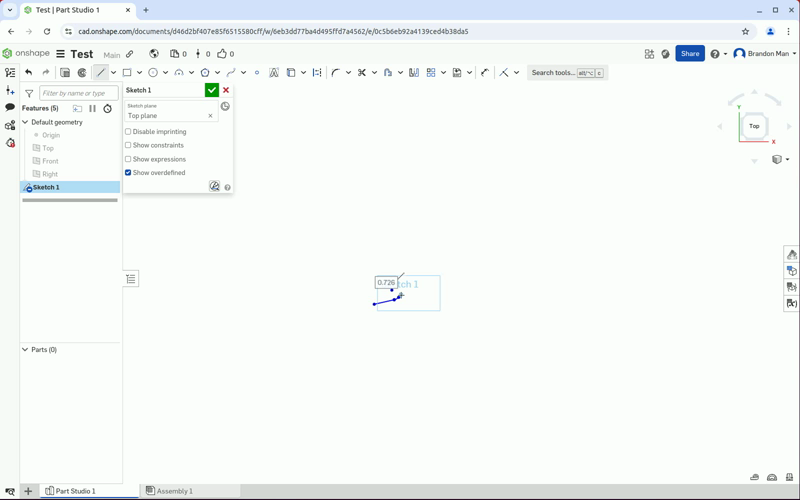
key_up(shift)
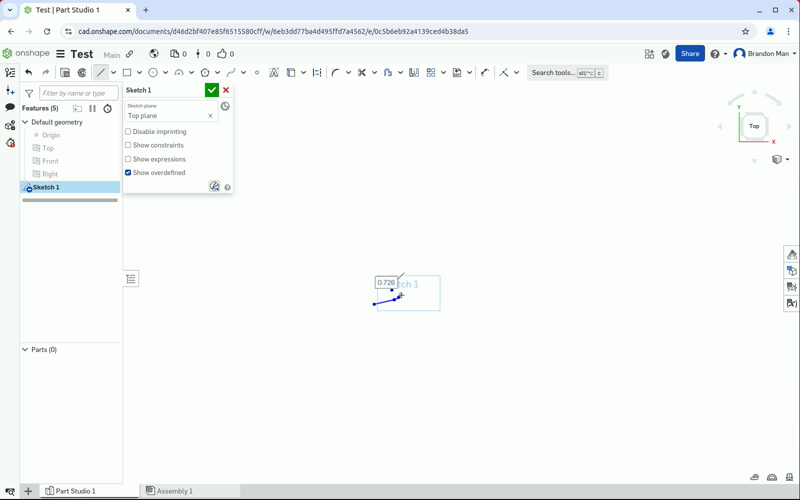
key(esc)
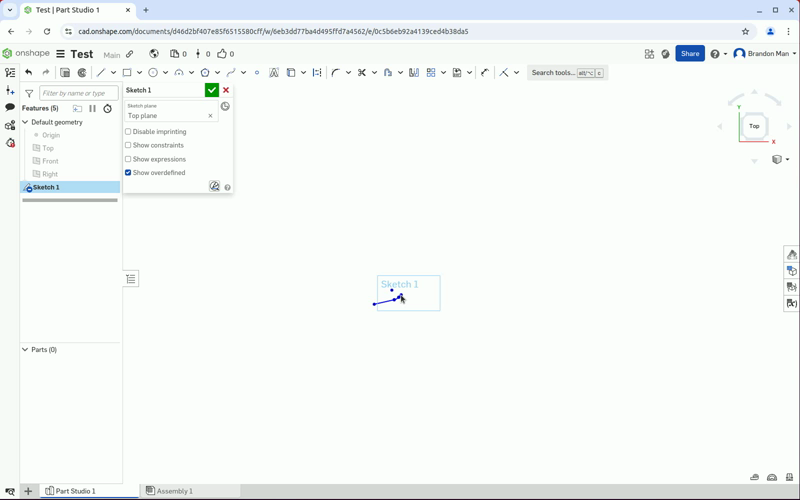
key(a)
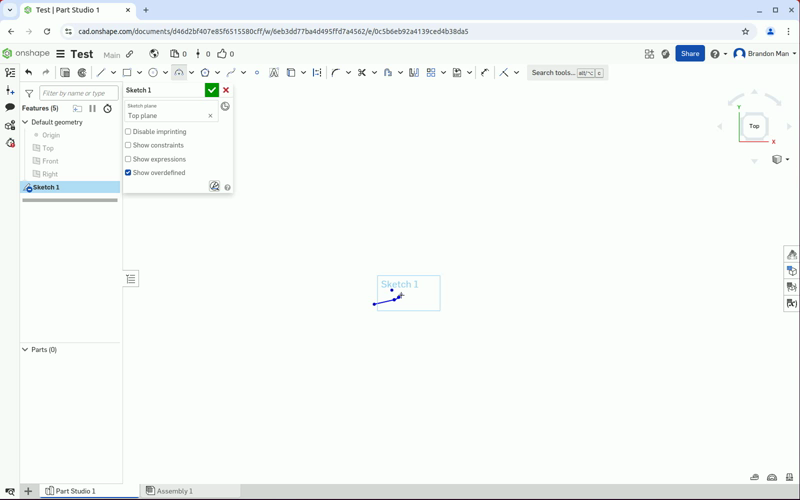
mouse_move(401, 294)
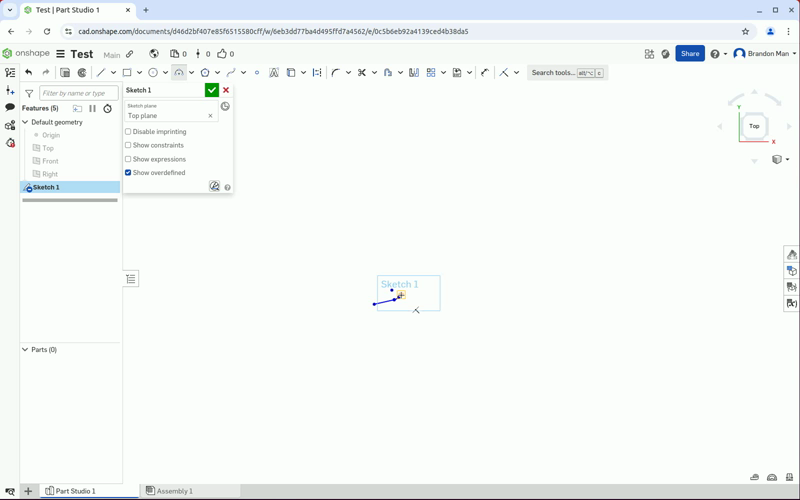
scroll(6)
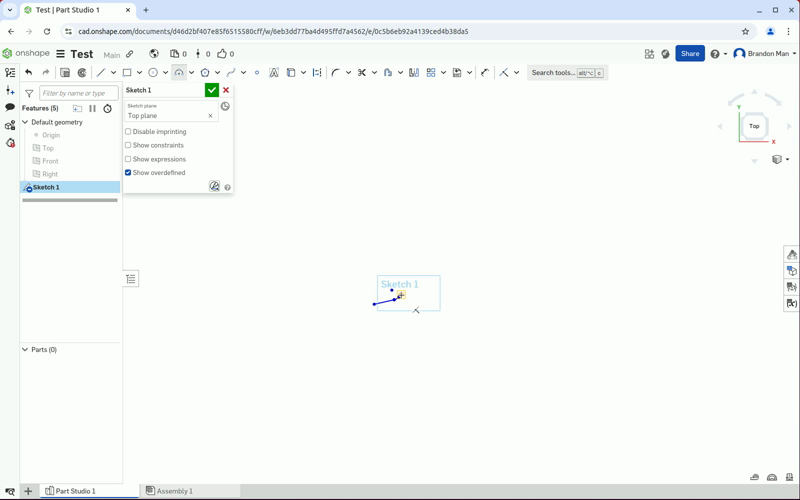
scroll(6)
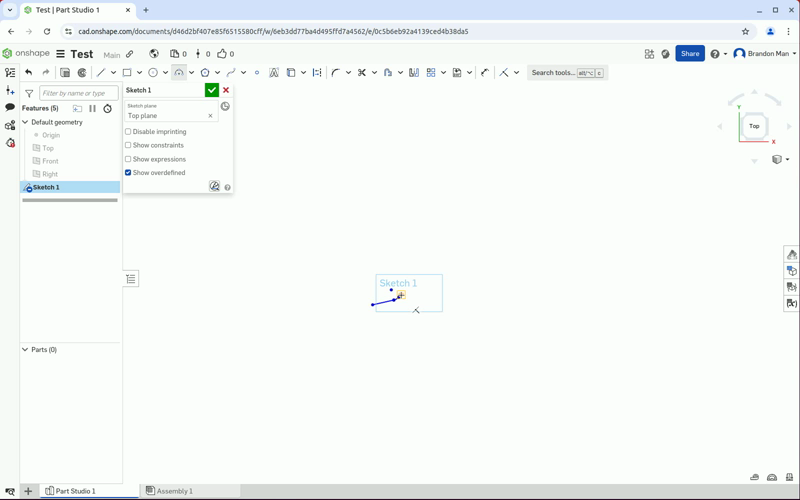
scroll(6)
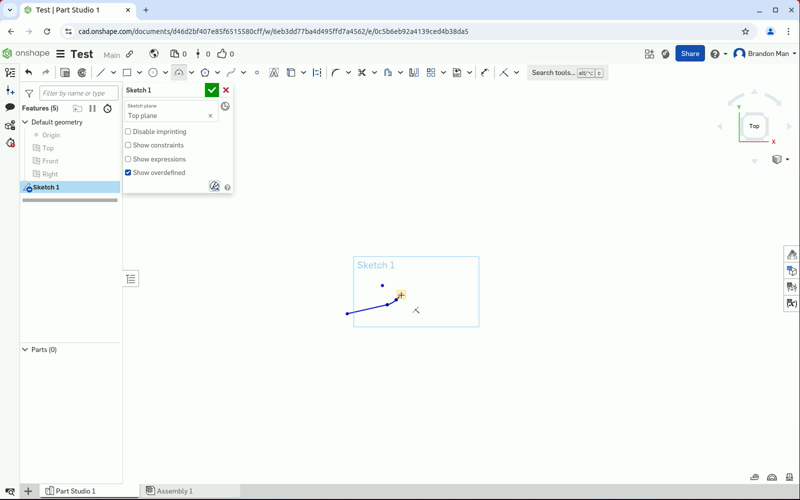
scroll(6)
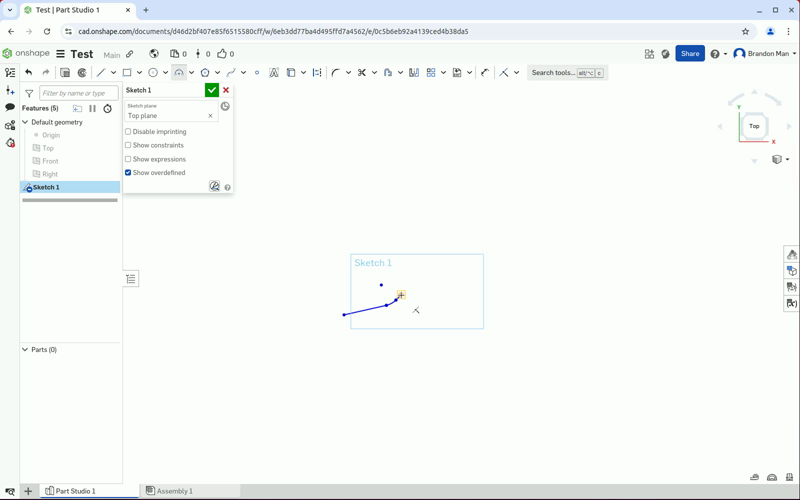
scroll(6)
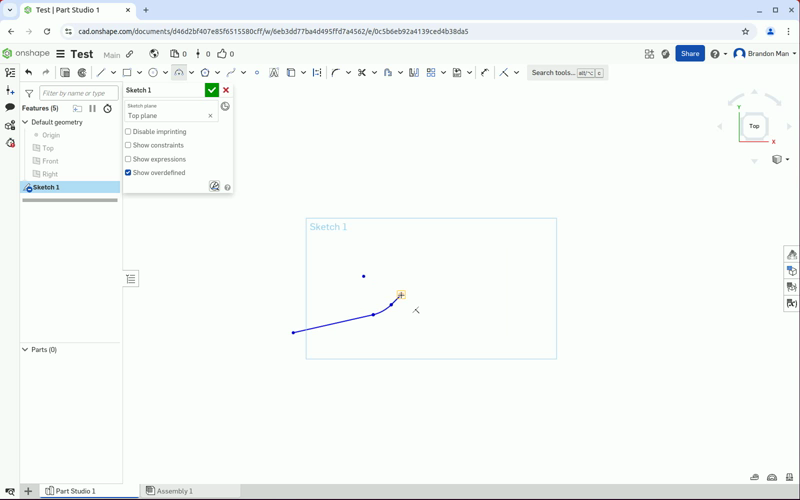
scroll(6)
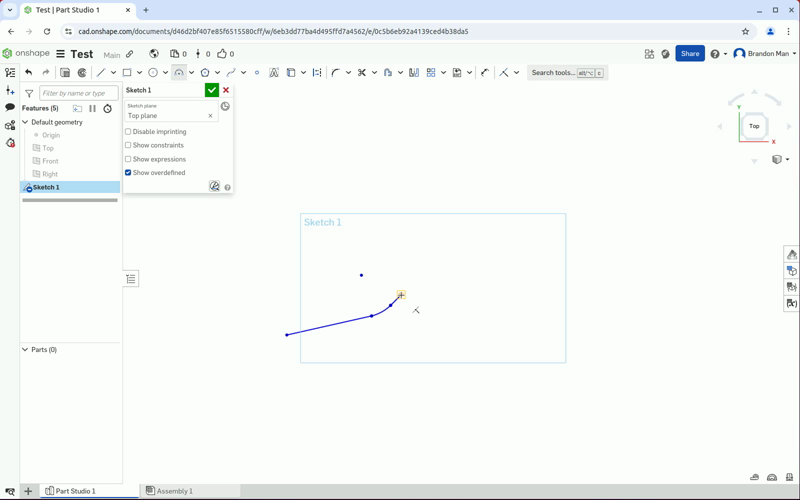
scroll(6)
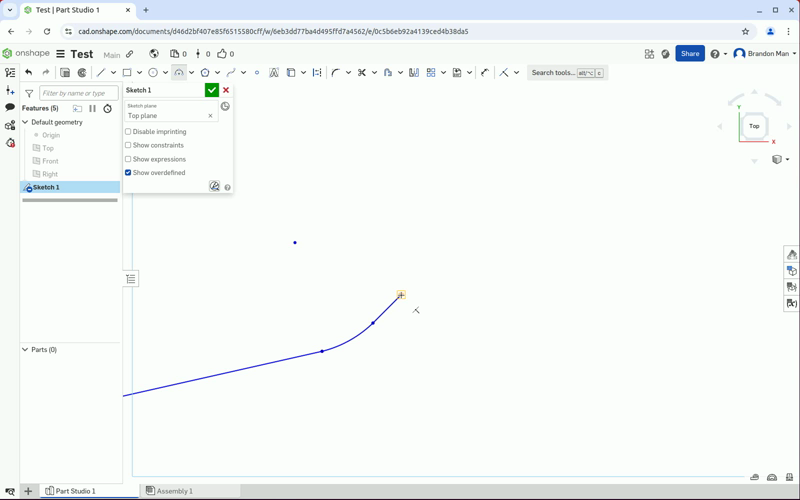
click(401, 294)
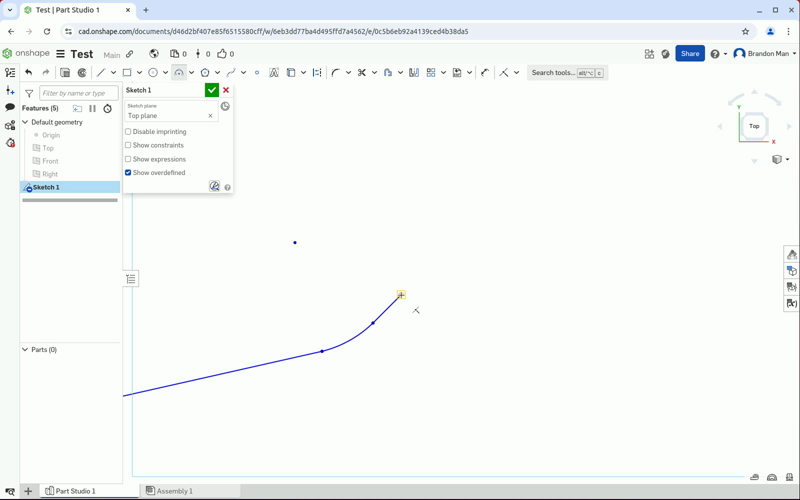
scroll(-6)
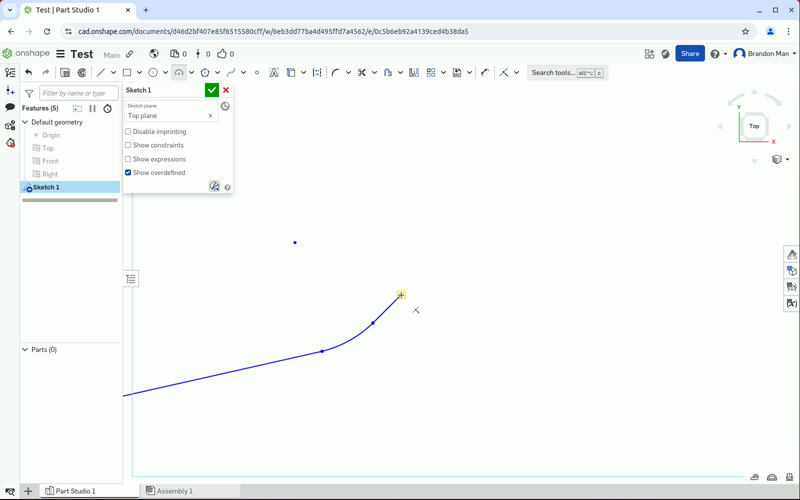
scroll(-6)
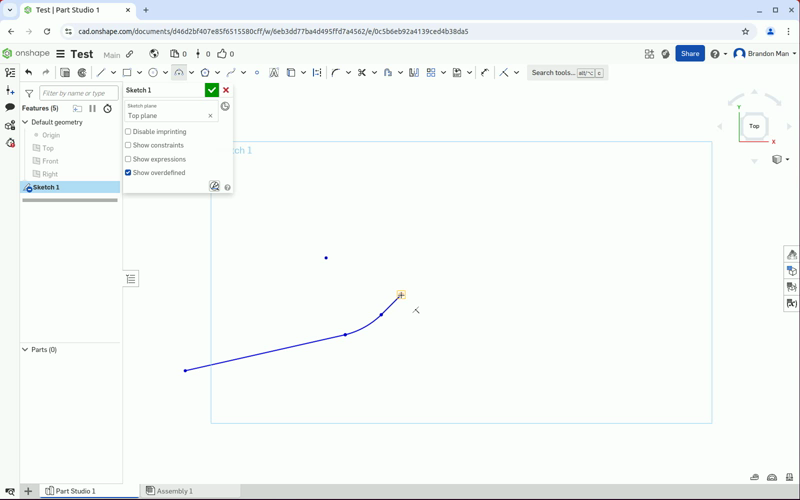
scroll(-6)
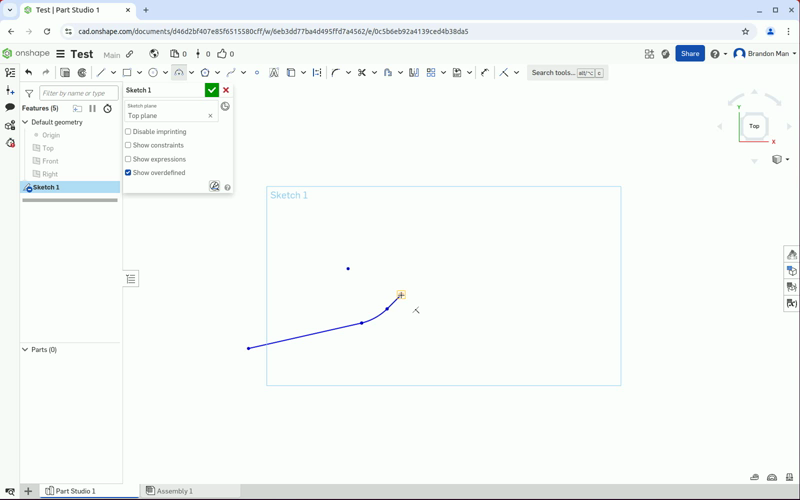
scroll(-6)
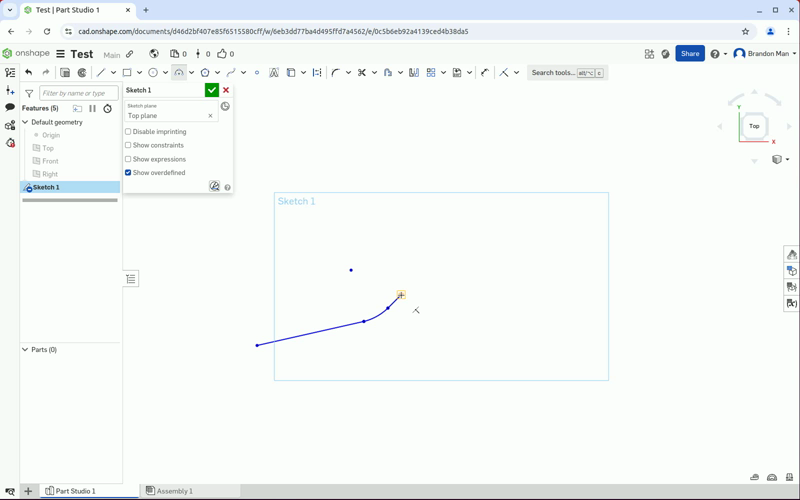
scroll(-6)
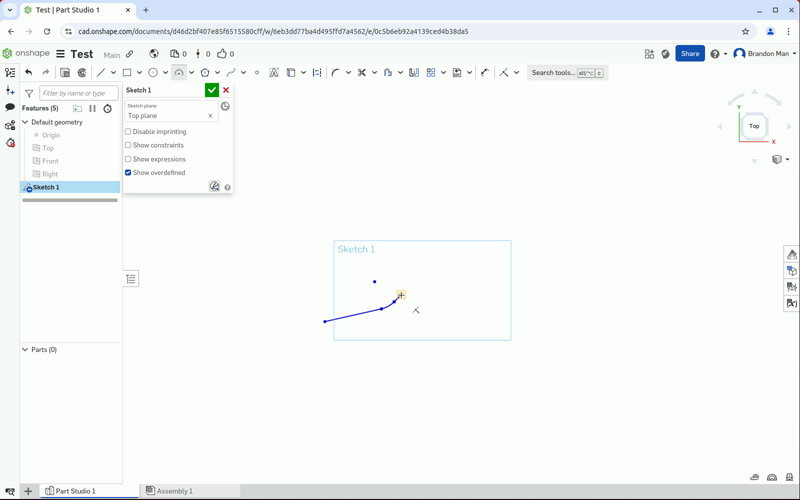
scroll(-6)
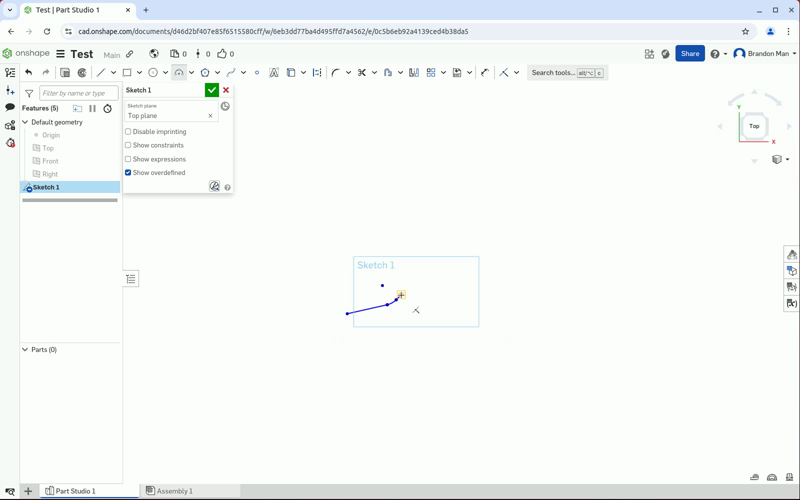
scroll(-6)
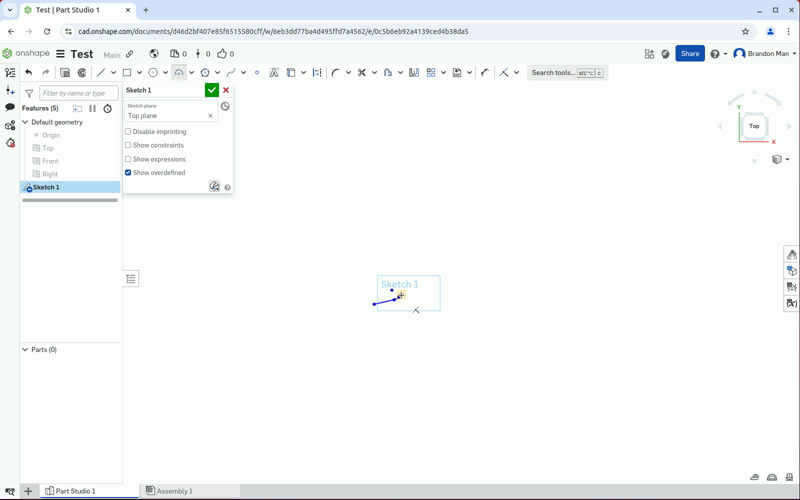
key_down(shift)
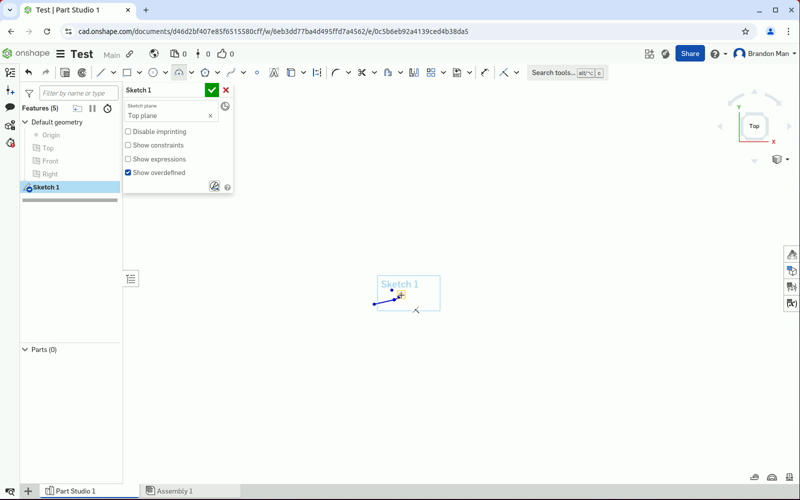
mouse_move(407, 292)
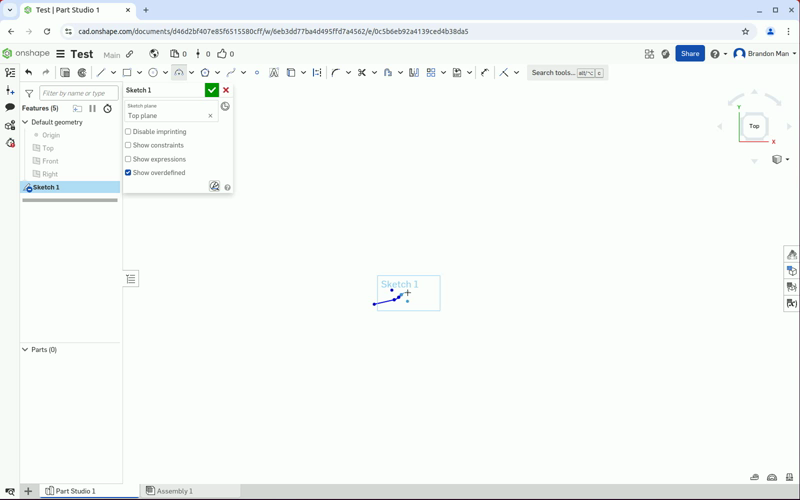
scroll(6)
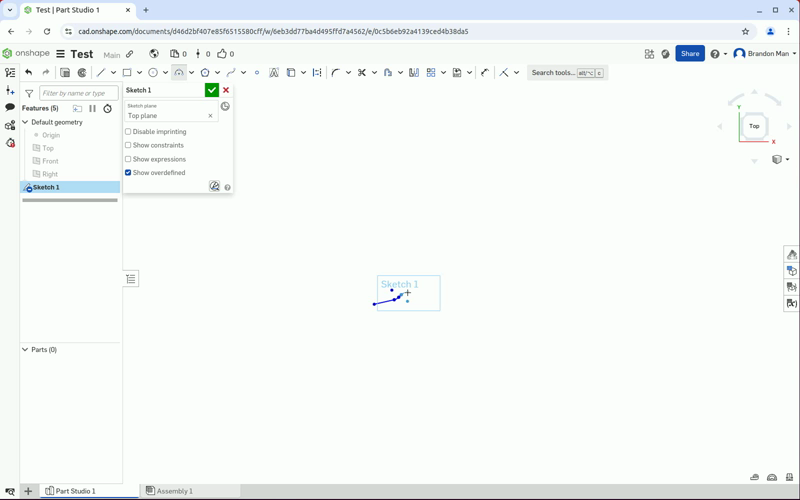
scroll(6)
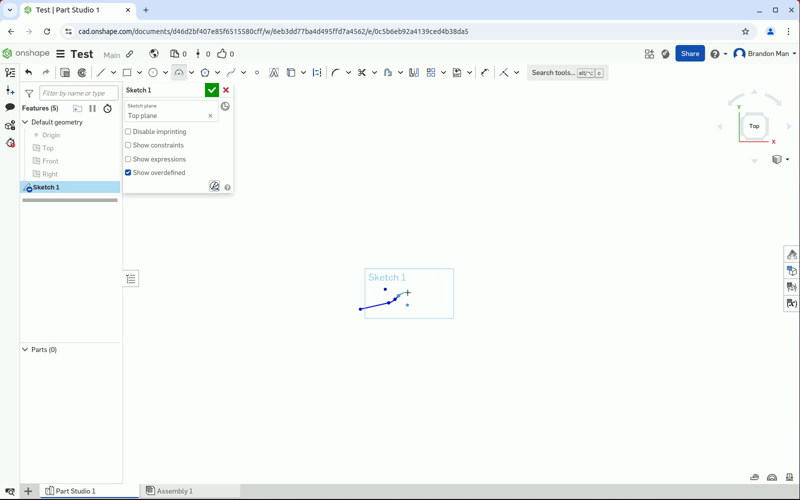
scroll(6)
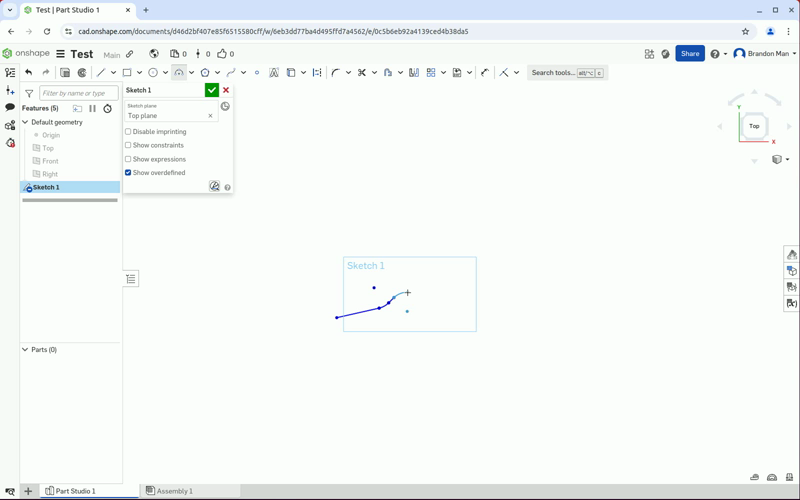
scroll(6)
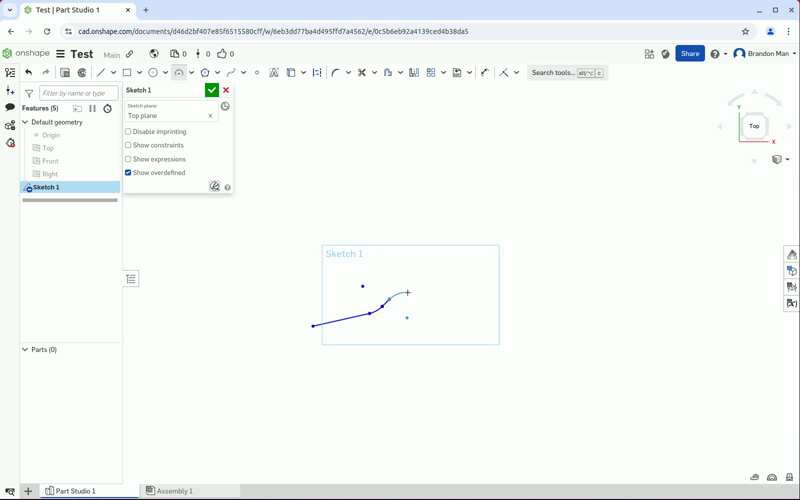
scroll(6)
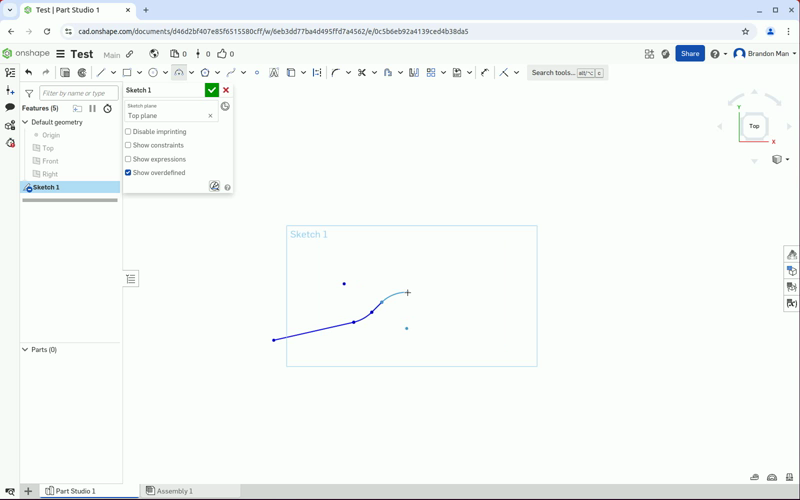
scroll(6)
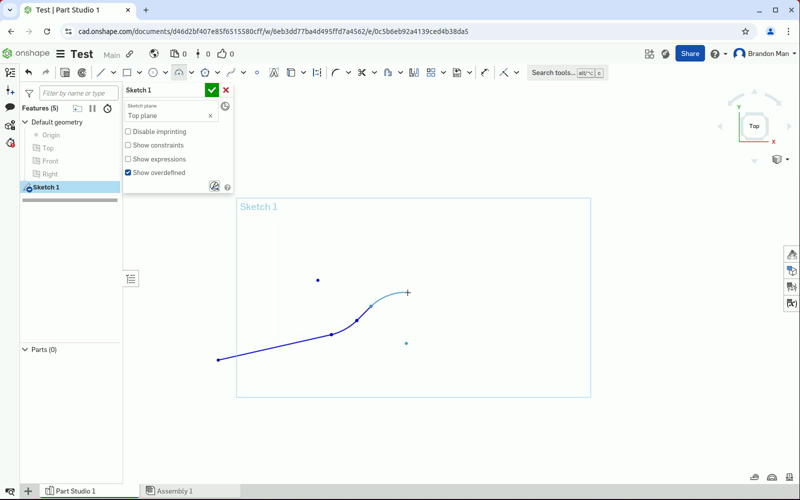
scroll(6)
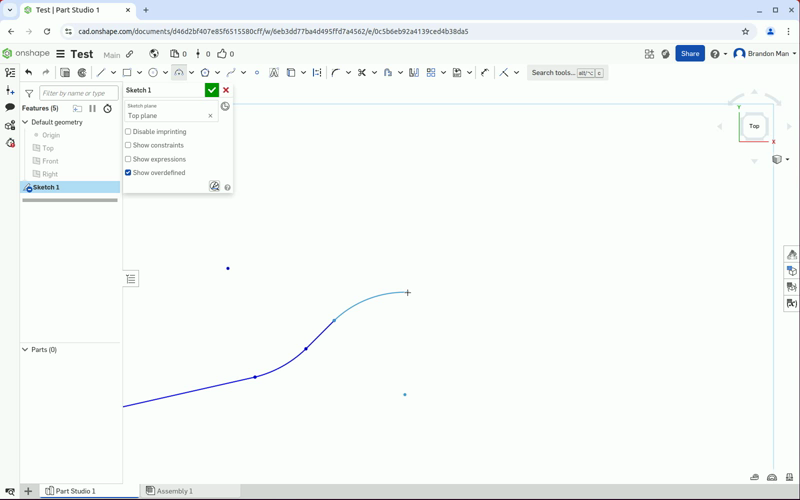
click(407, 292)
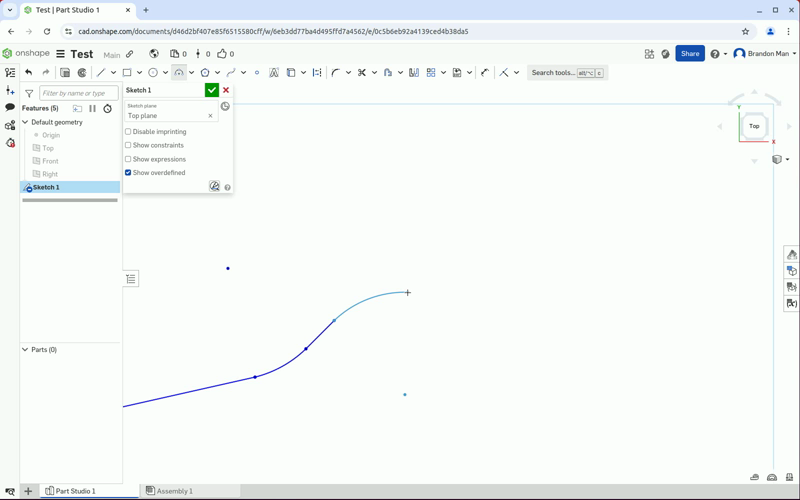
scroll(-6)
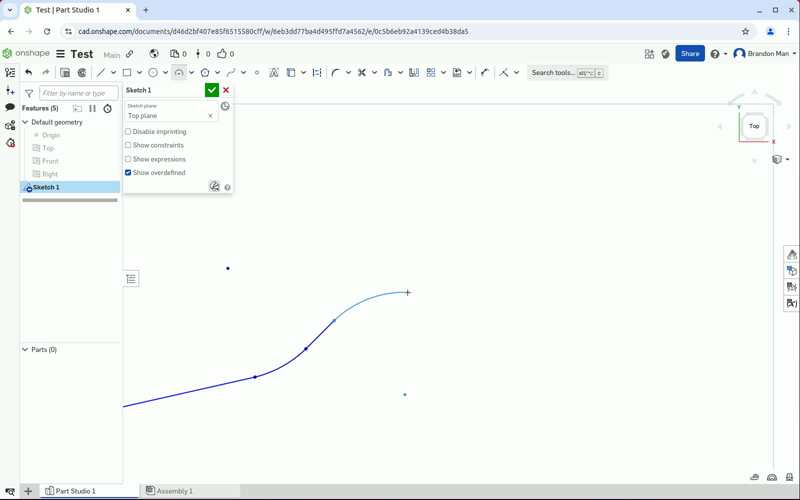
scroll(-6)
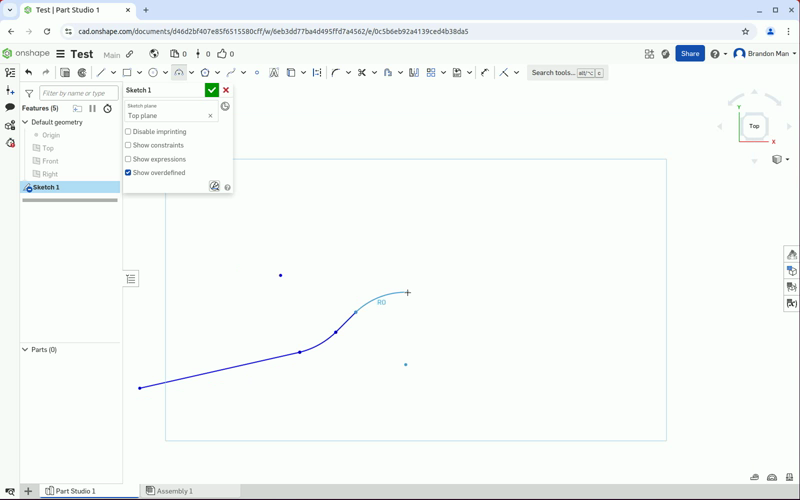
scroll(-6)
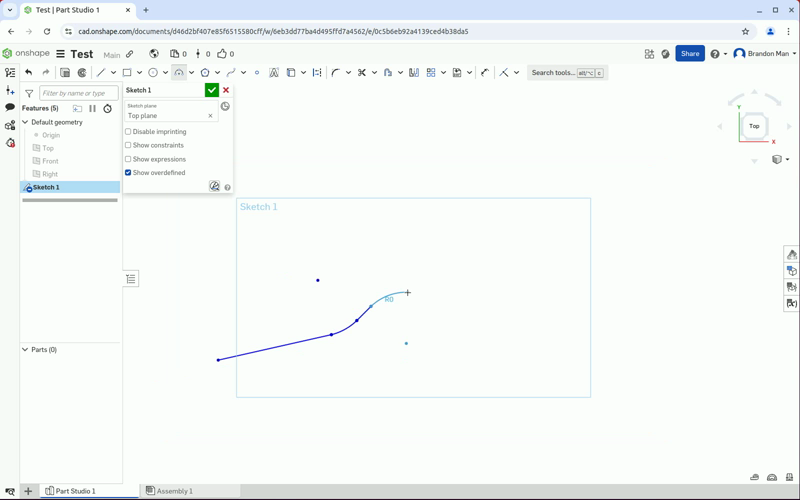
scroll(-6)
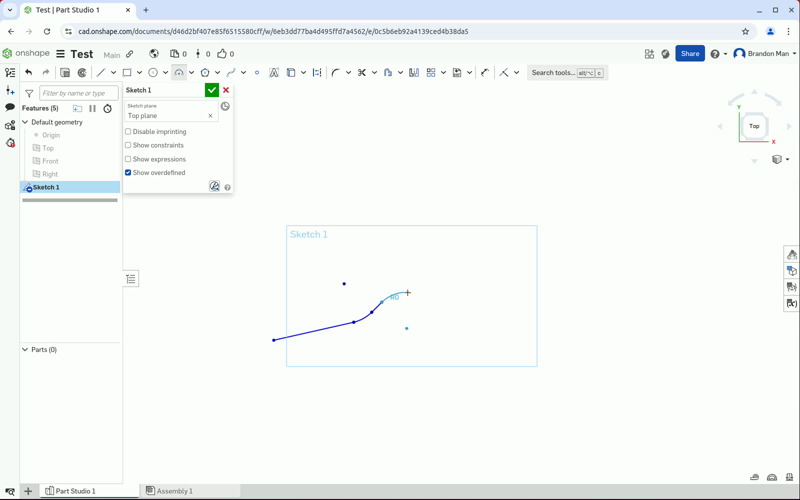
scroll(-6)
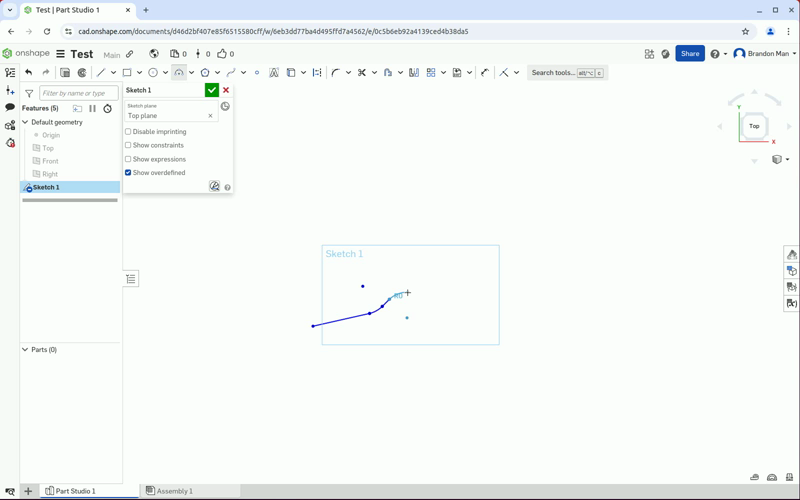
scroll(-6)
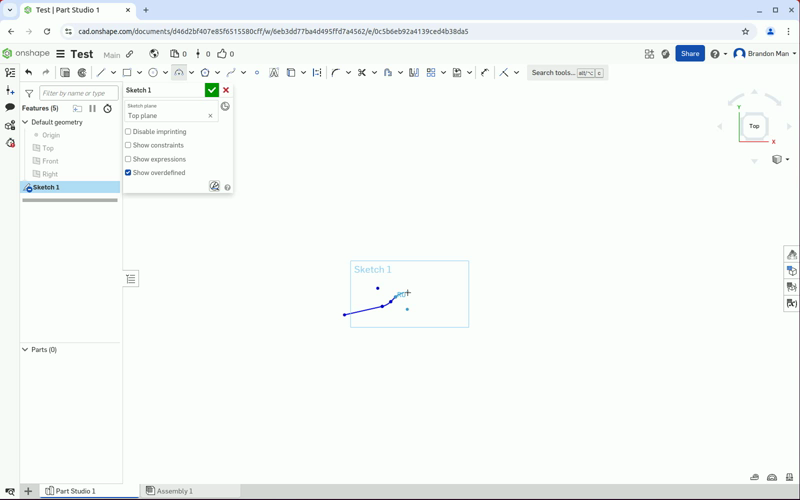
scroll(-6)
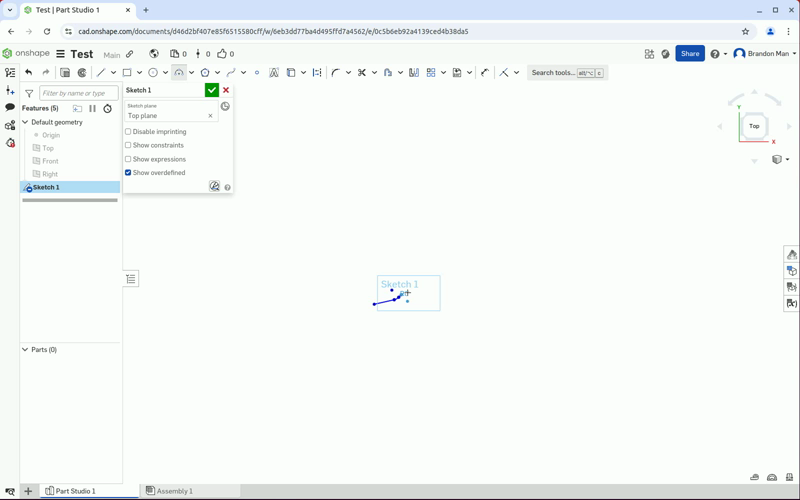
mouse_move(404, 292)
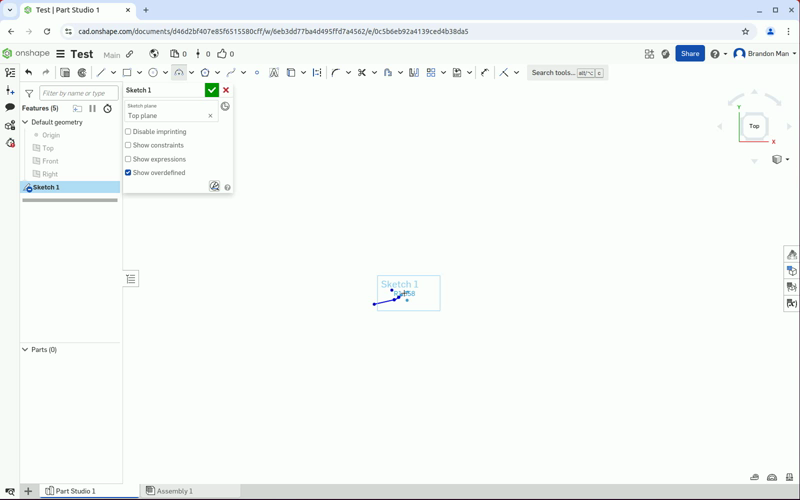
scroll(6)
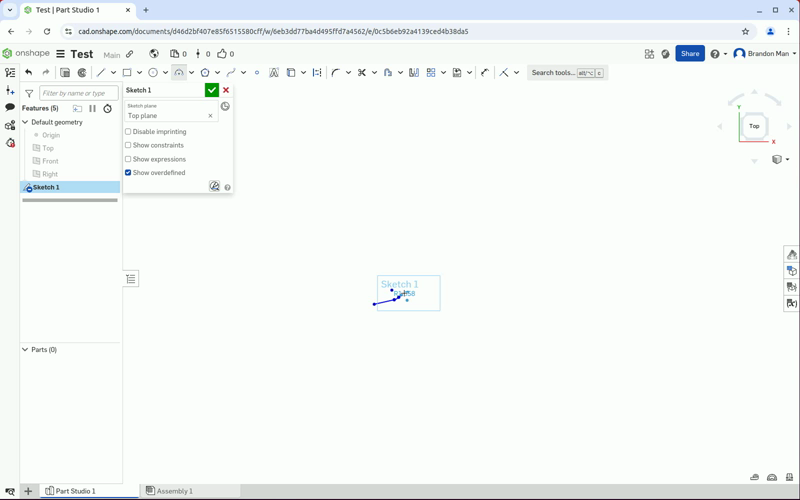
scroll(6)
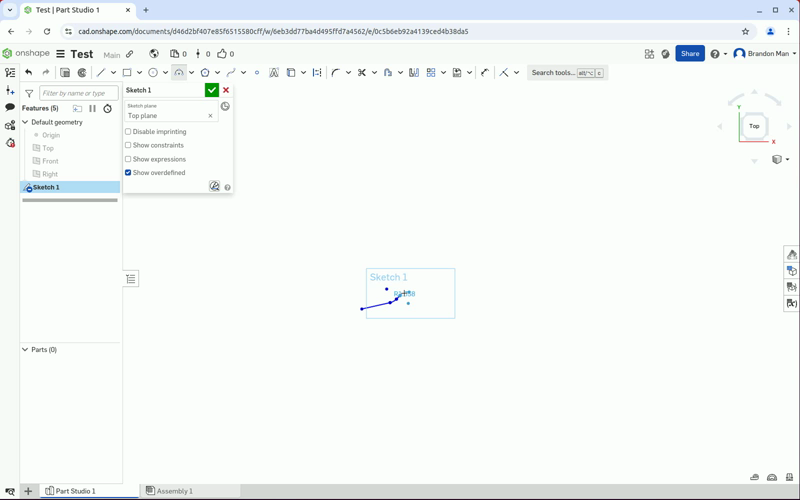
scroll(6)
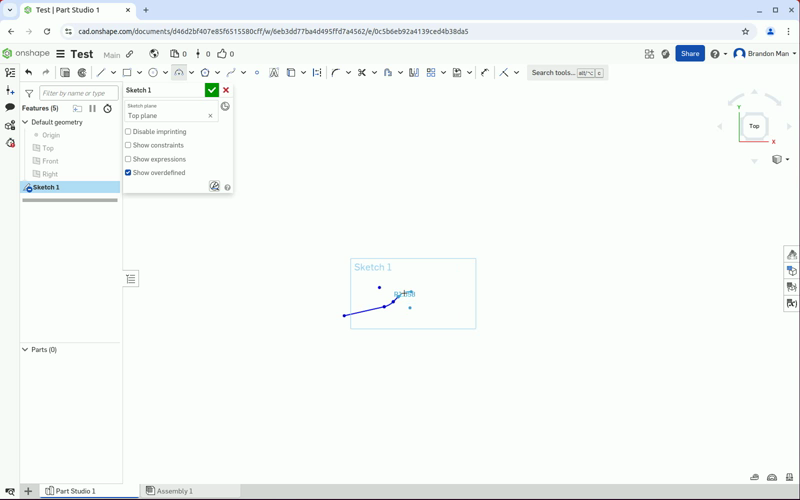
scroll(6)
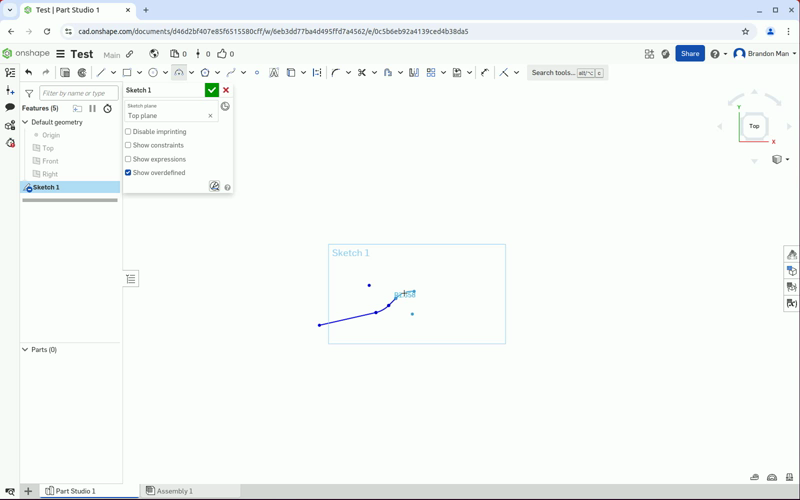
scroll(6)
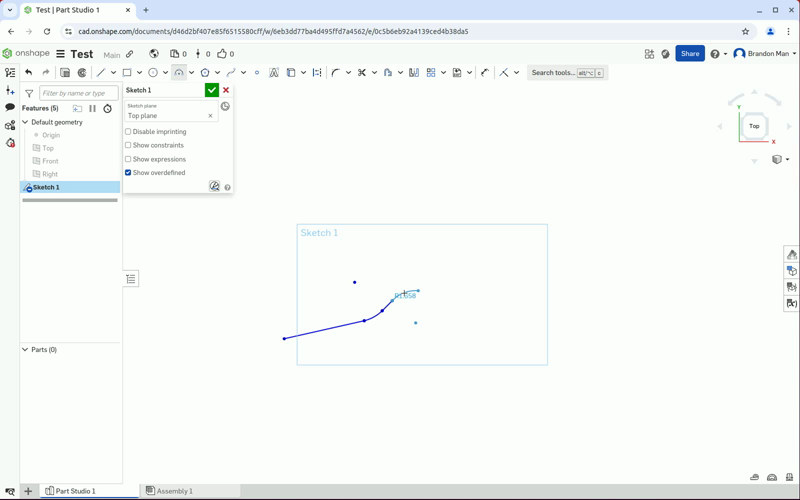
scroll(6)
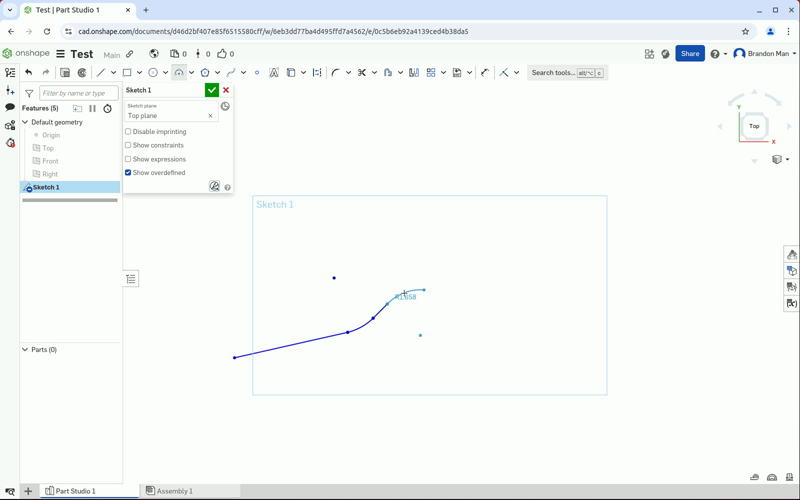
scroll(6)
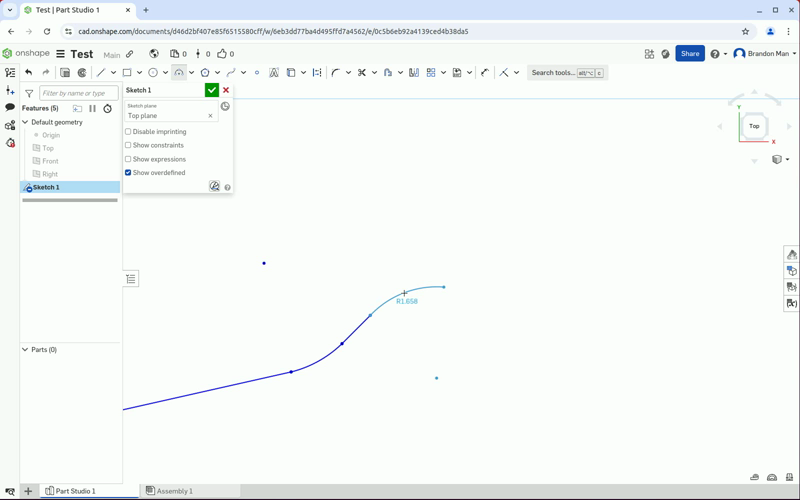
click(404, 292)
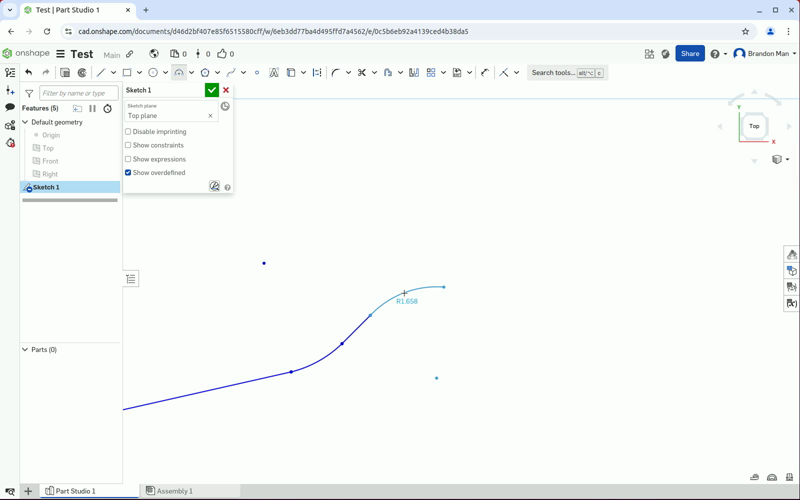
scroll(-6)
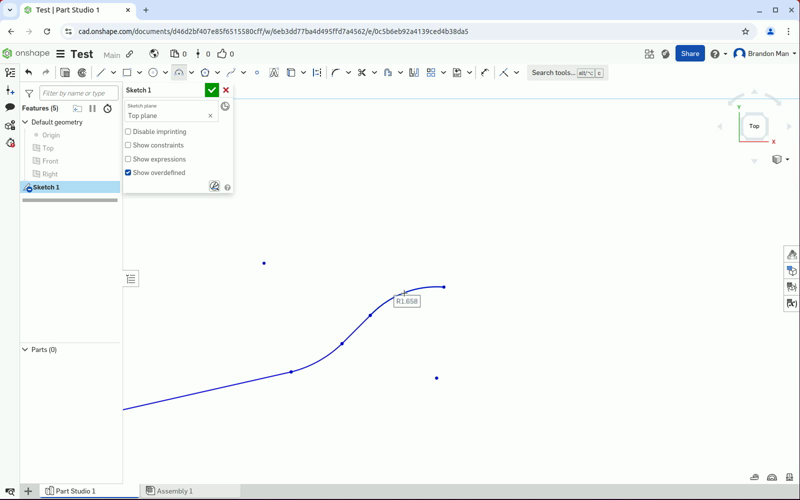
scroll(-6)
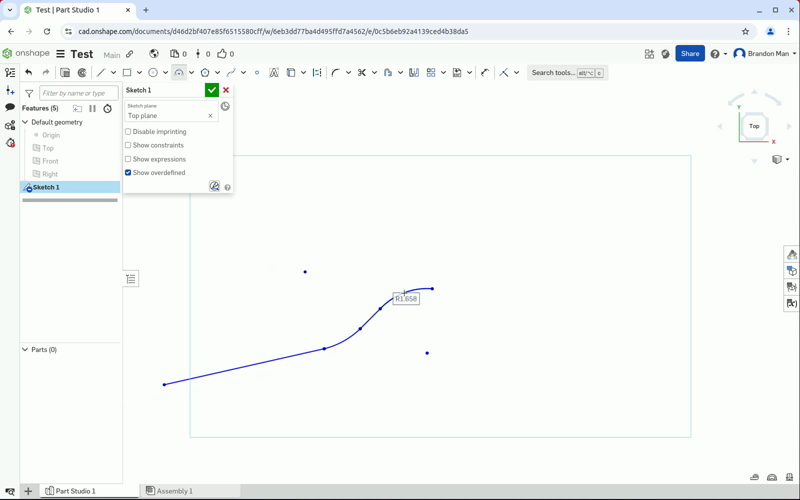
scroll(-6)
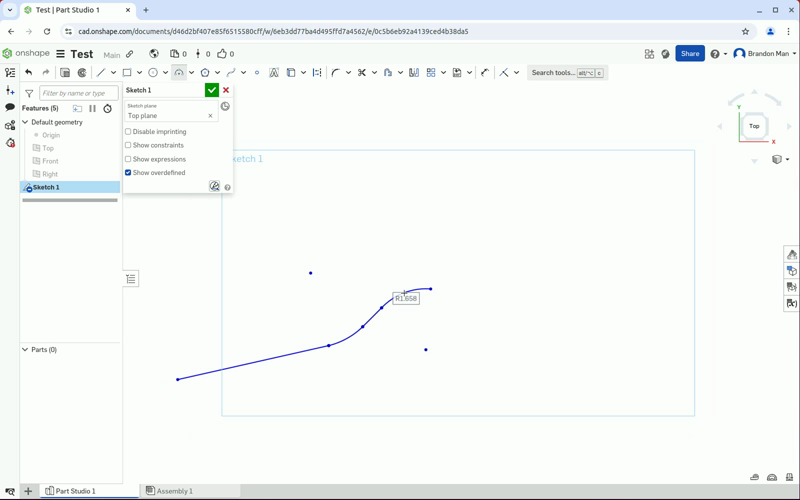
scroll(-6)
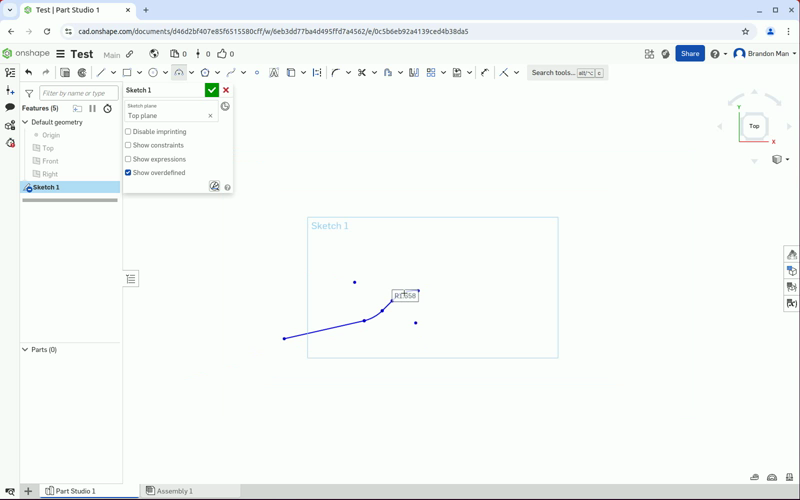
scroll(-6)
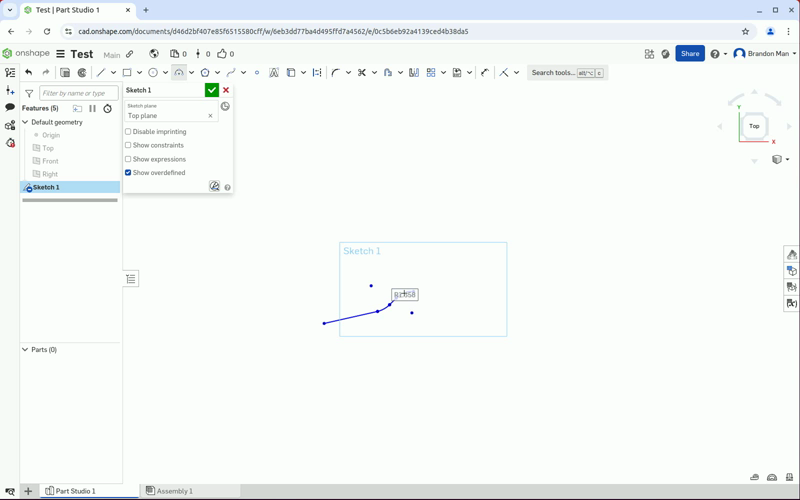
scroll(-6)
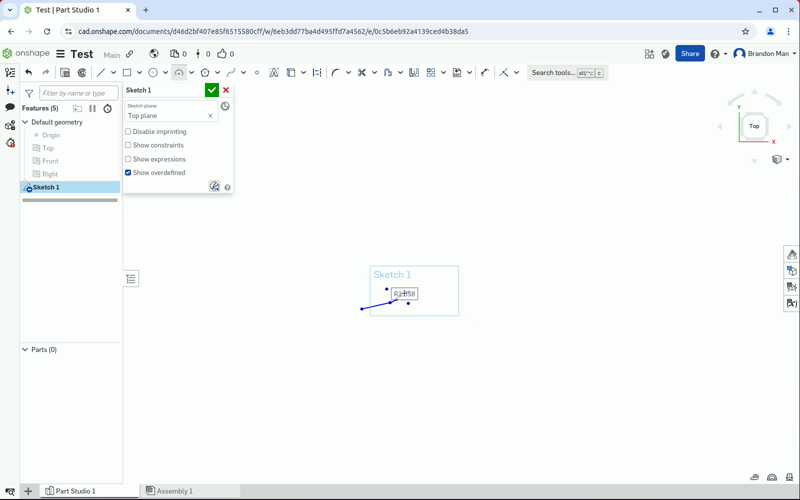
scroll(-6)
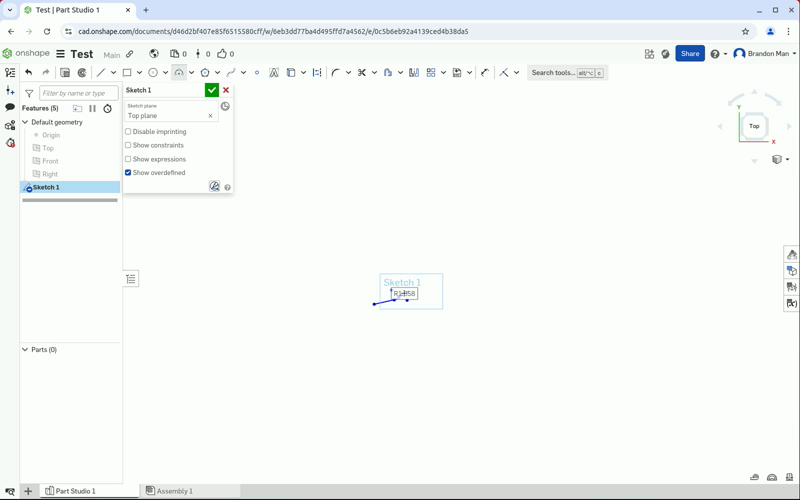
key_up(shift)
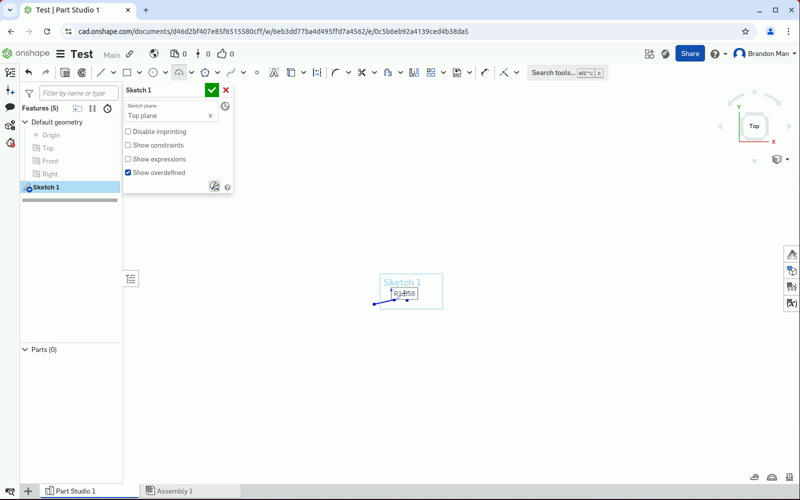
key(esc)
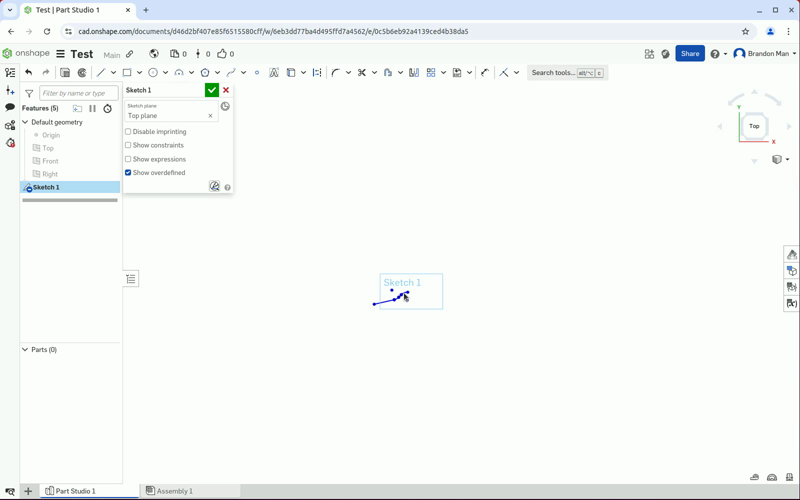
key(l)
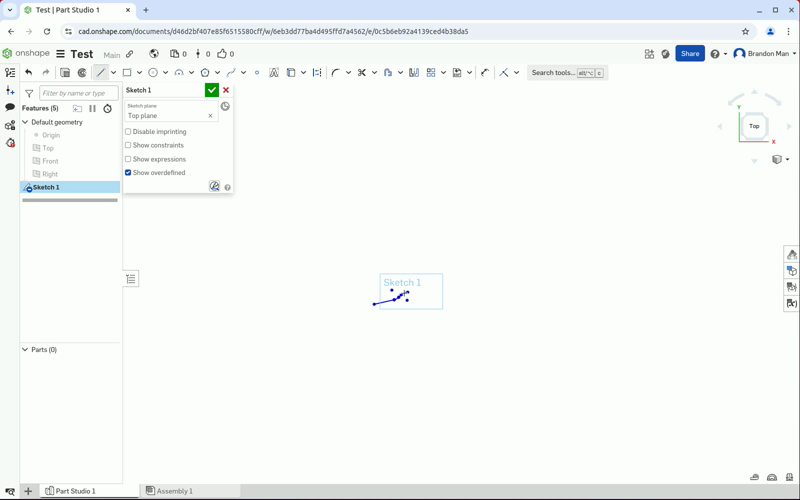
mouse_move(407, 292)
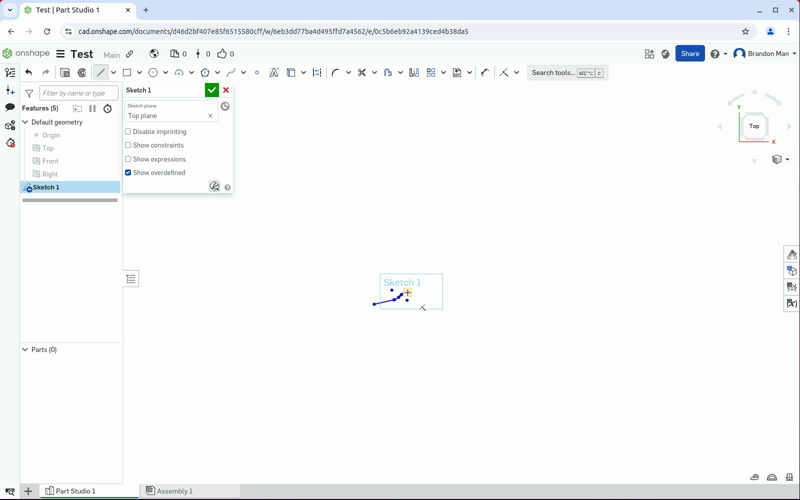
scroll(6)
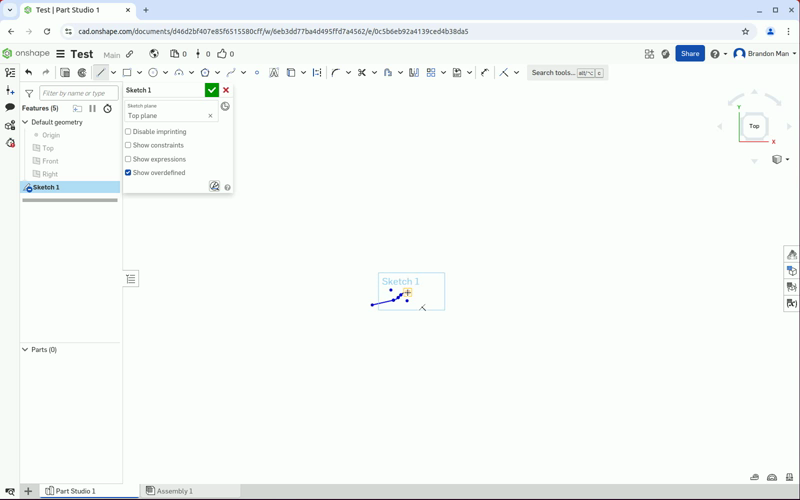
scroll(6)
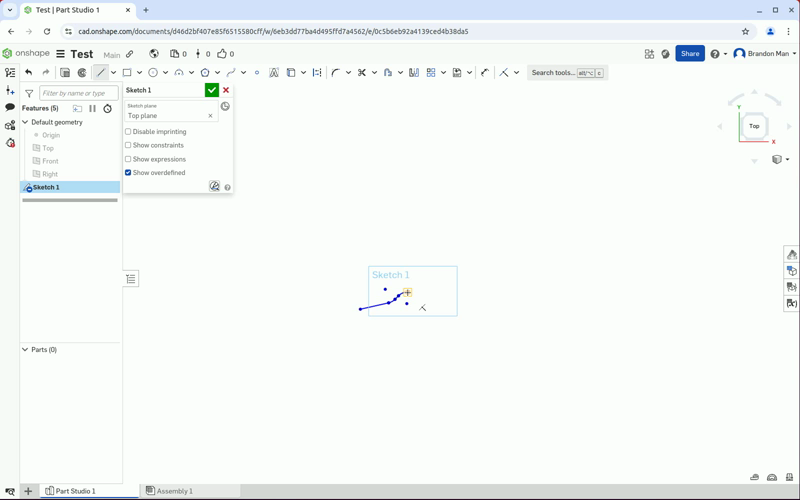
scroll(6)
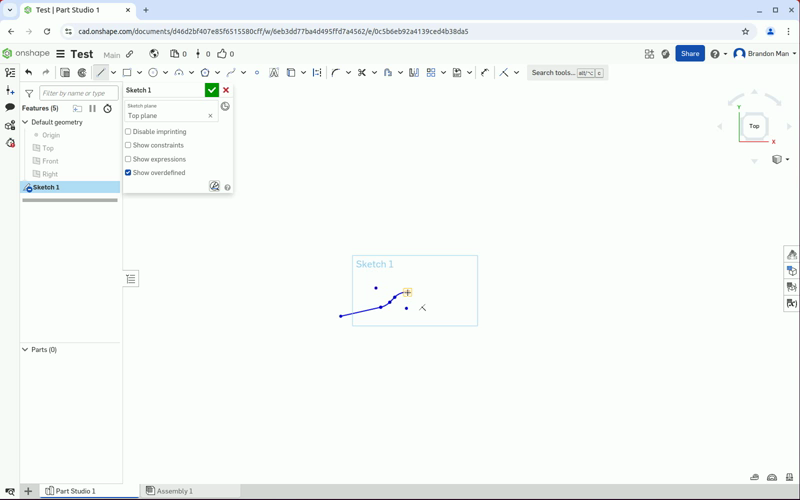
scroll(6)
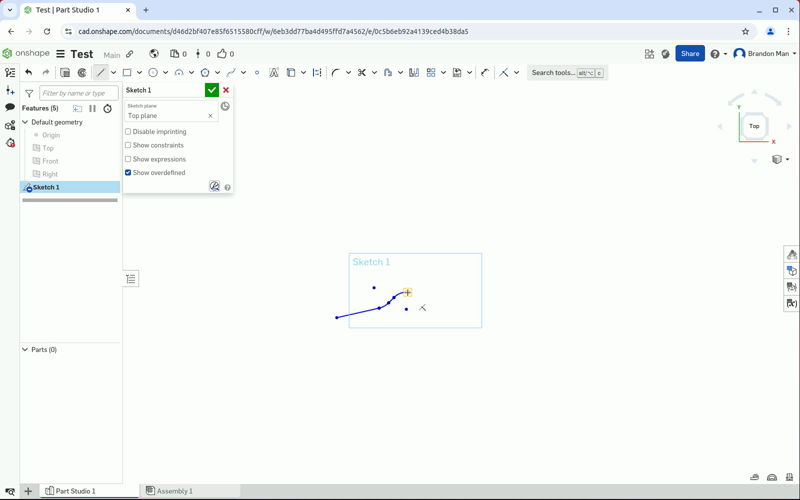
scroll(6)
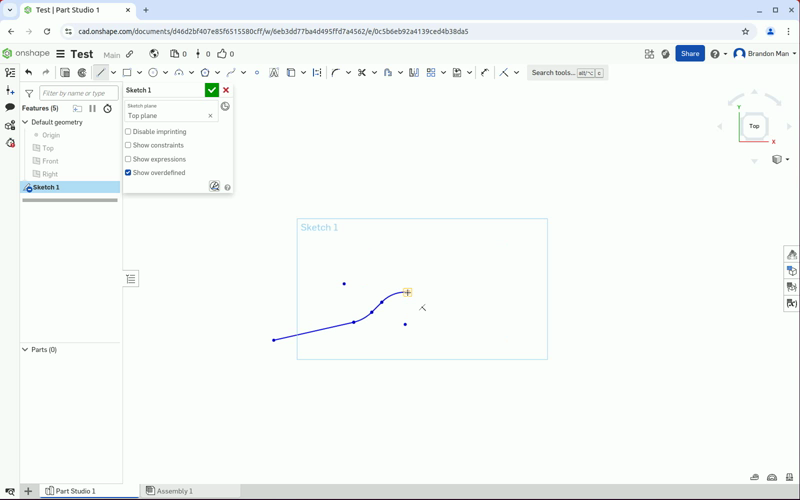
scroll(6)
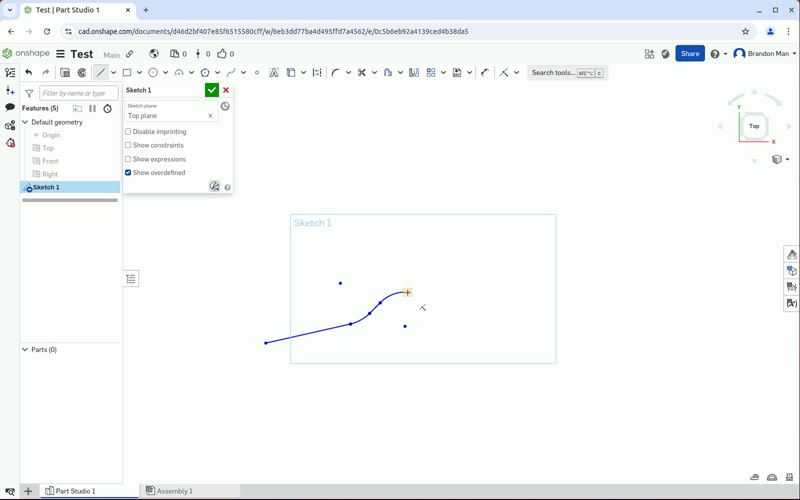
scroll(6)
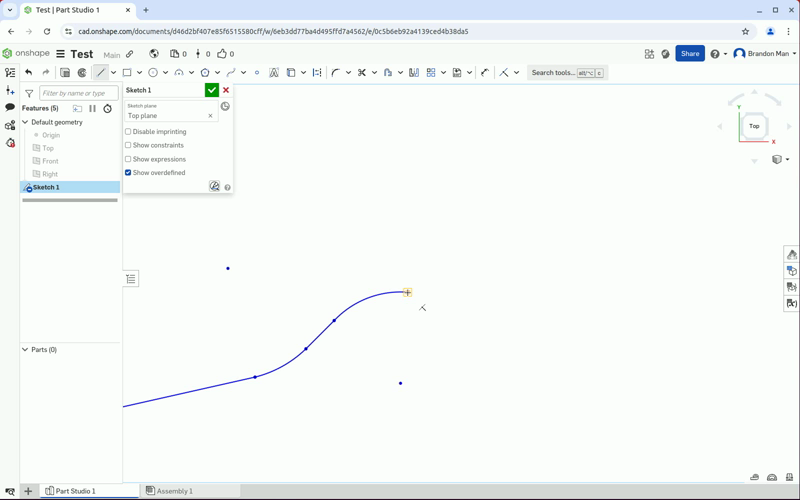
click(407, 292)
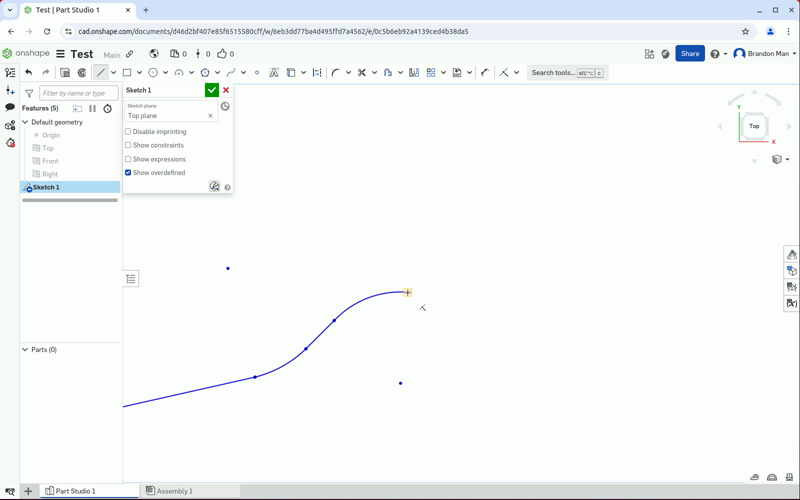
scroll(-6)
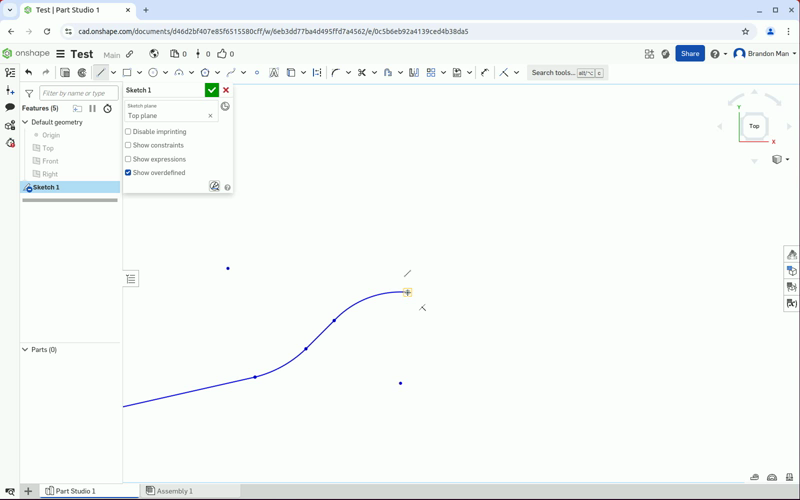
scroll(-6)
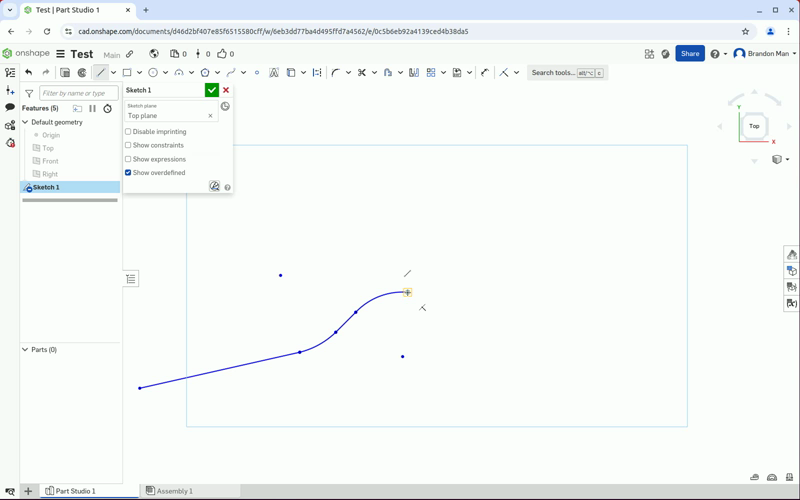
scroll(-6)
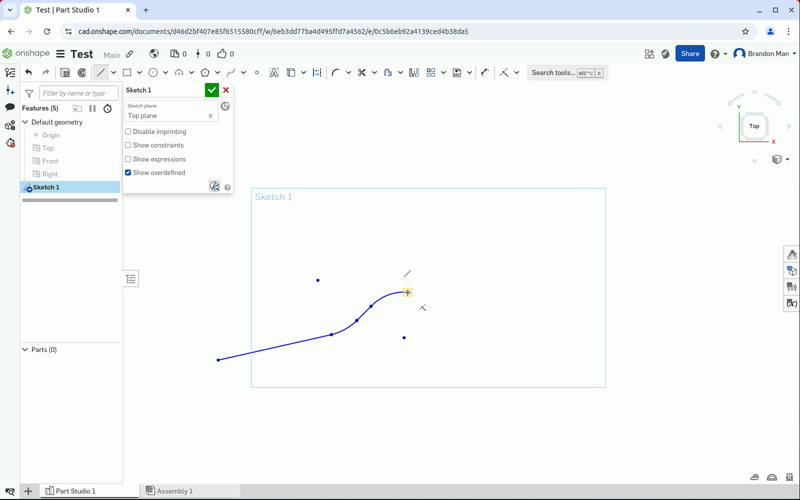
scroll(-6)
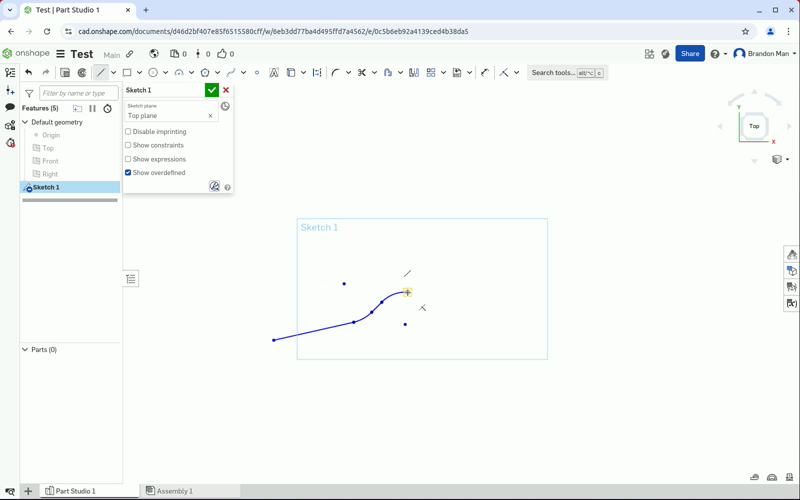
scroll(-6)
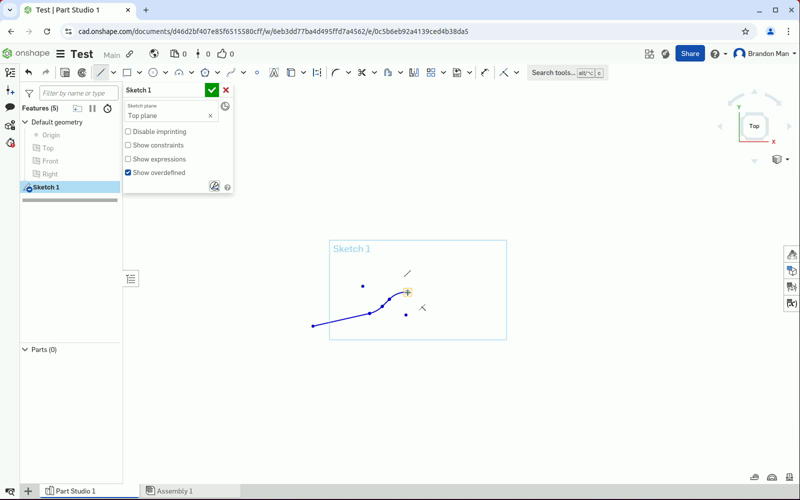
scroll(-6)
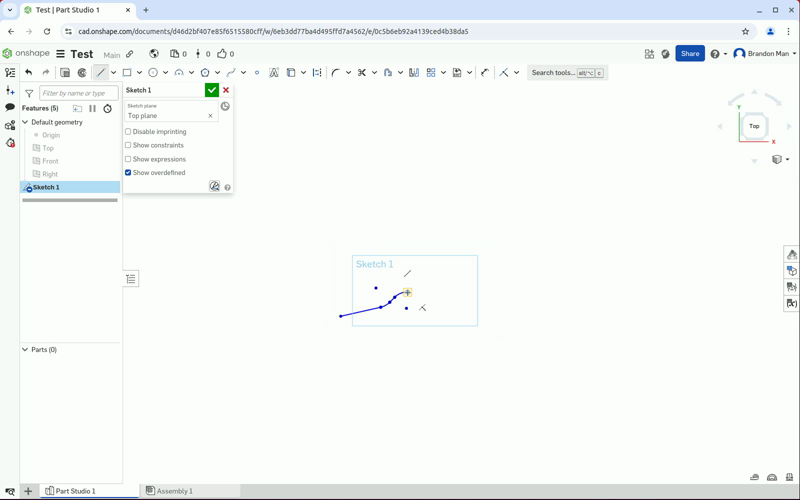
scroll(-6)
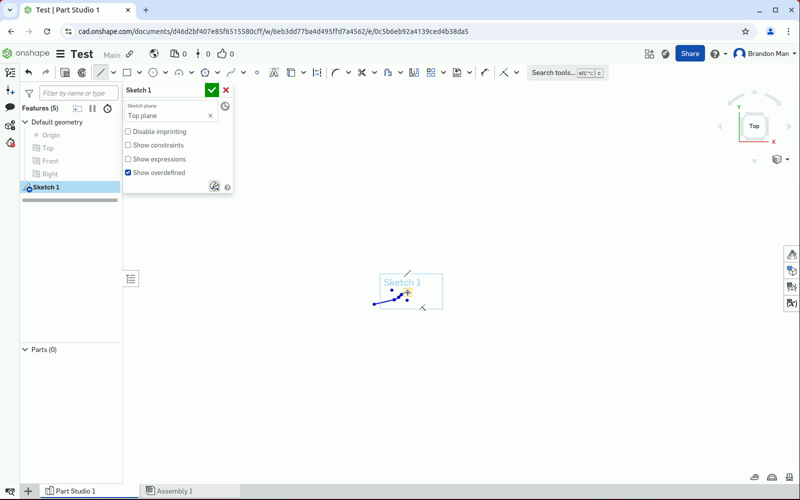
key_down(shift)
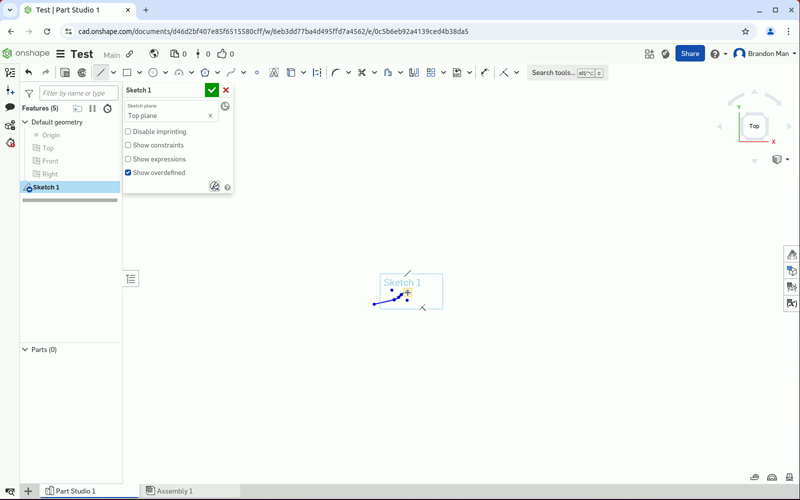
mouse_move(437, 292)
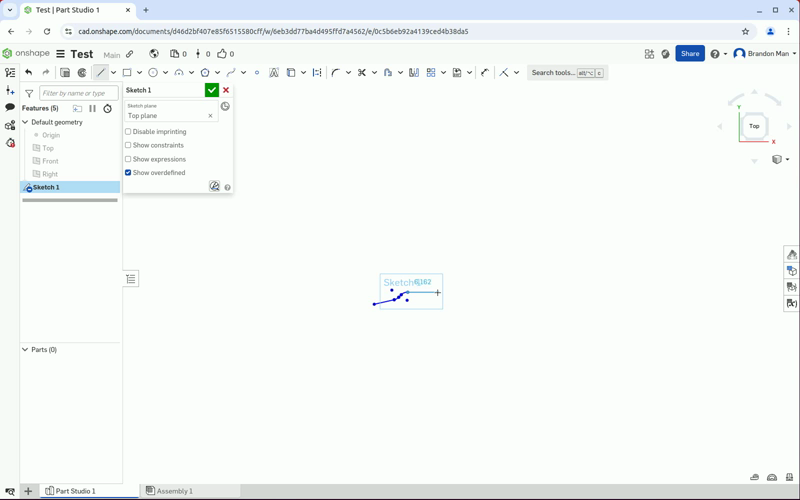
mouse_move(433, 292)
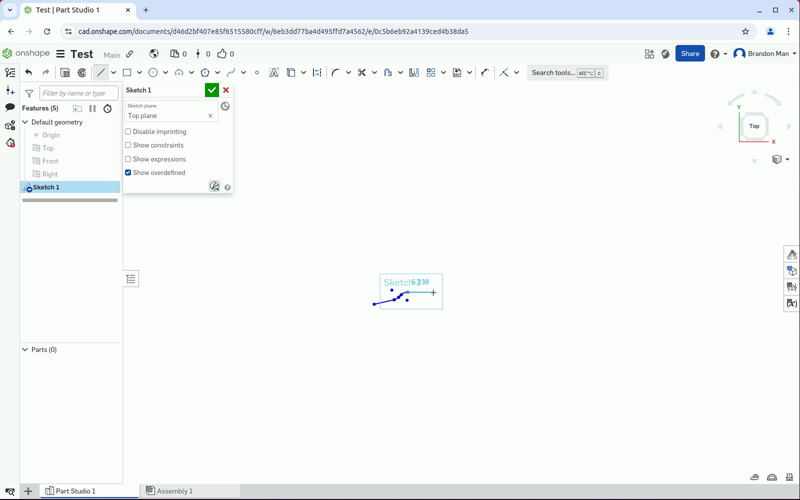
click(433, 292)
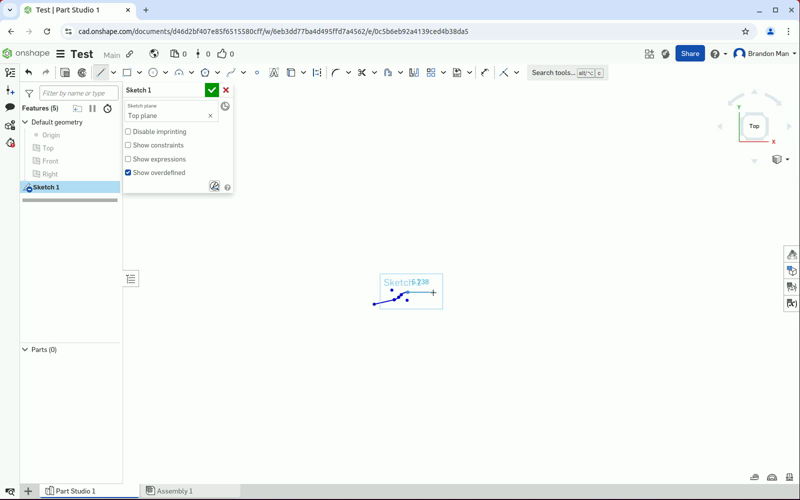
key_up(shift)
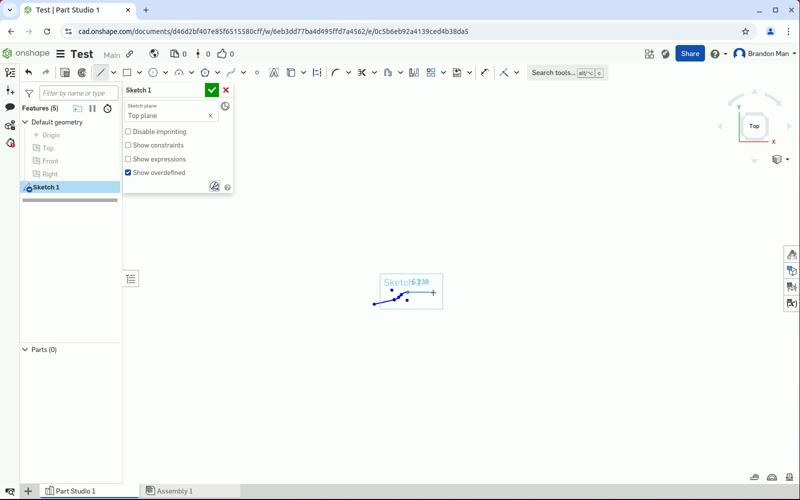
key_down(shift)
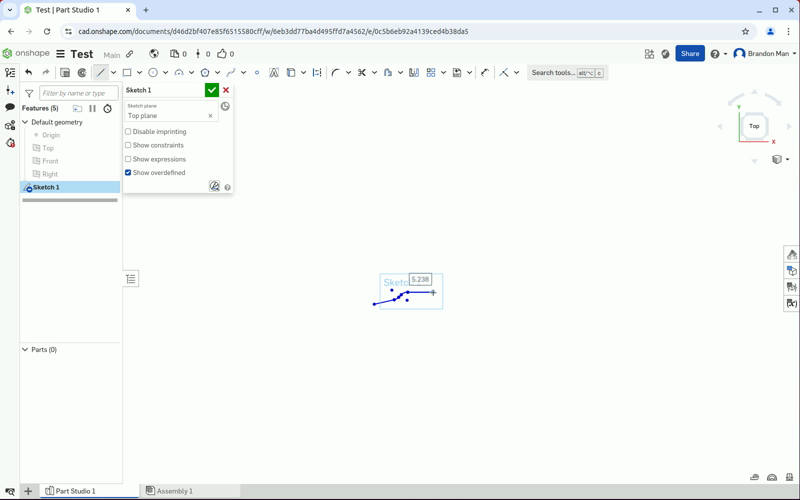
mouse_move(463, 292)
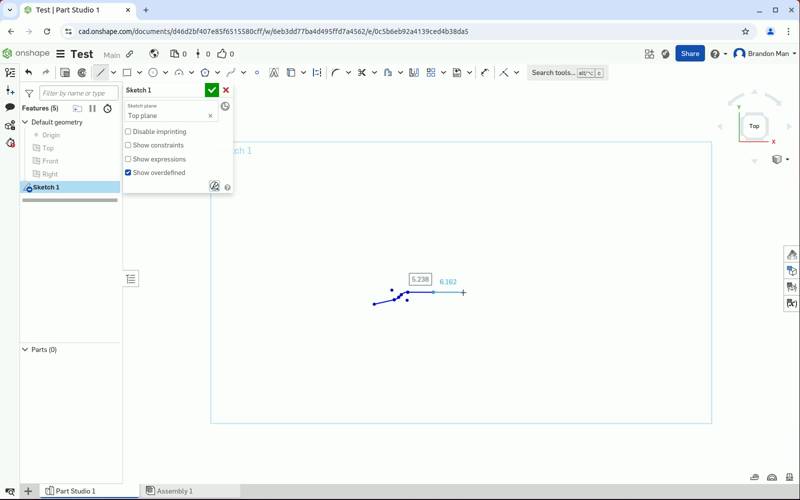
mouse_move(433, 283)
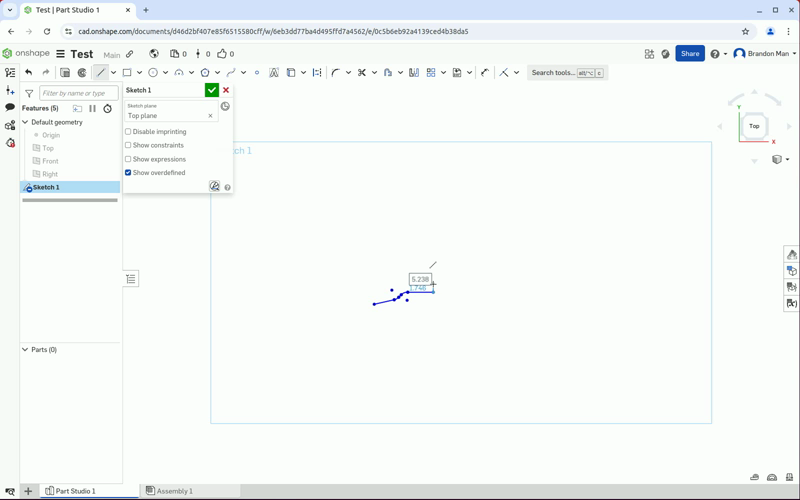
click(433, 283)
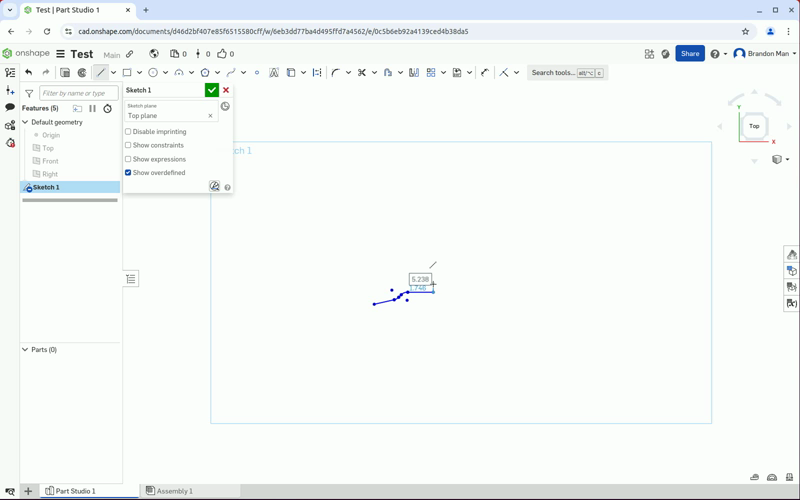
key_up(shift)
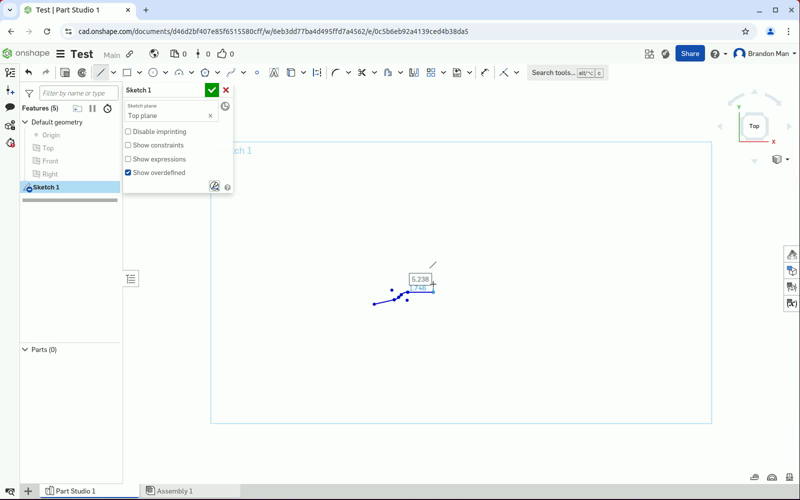
key_down(shift)
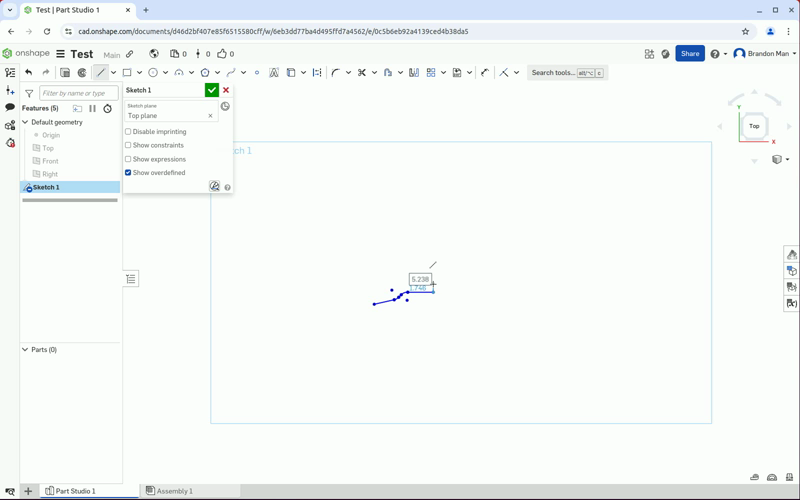
mouse_move(463, 283)
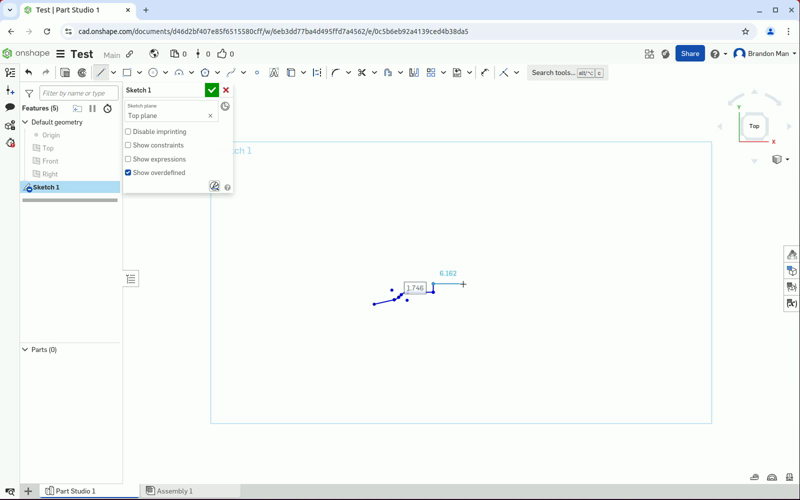
mouse_move(433, 274)
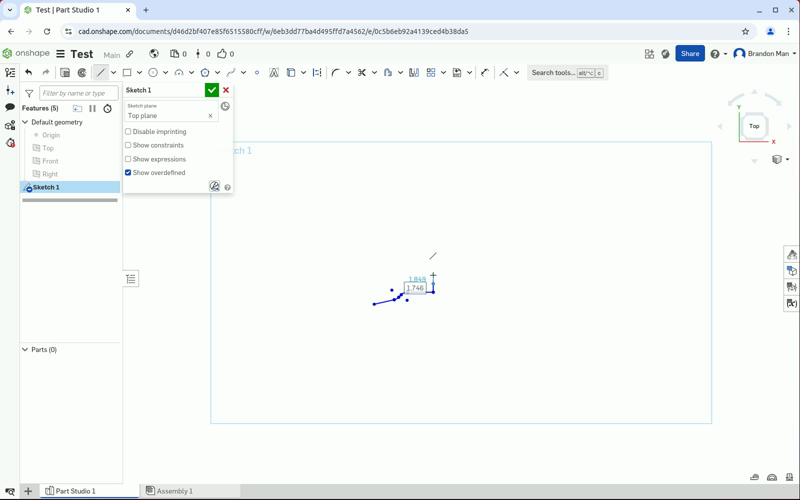
click(433, 274)
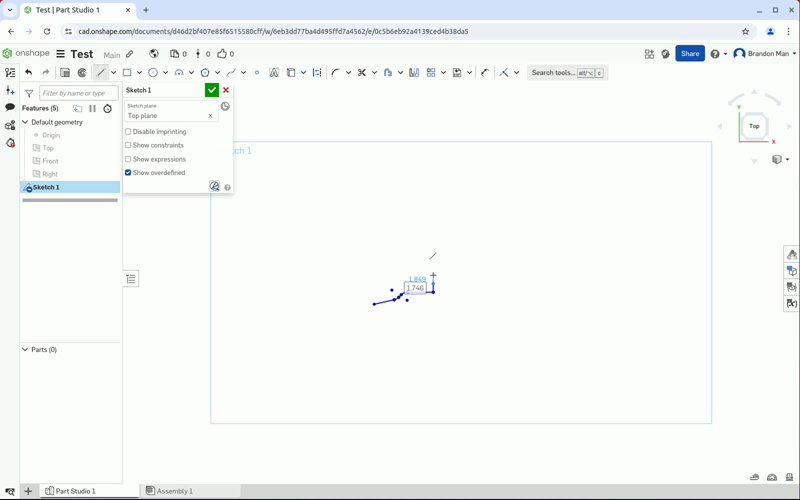
key_up(shift)
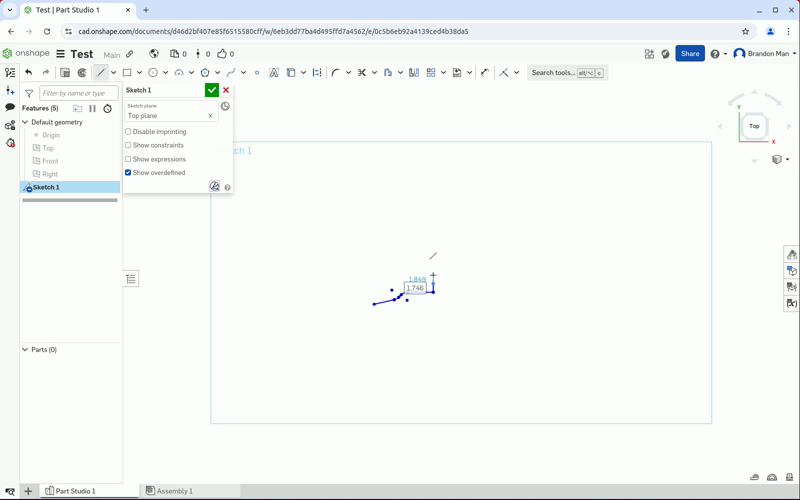
key_down(shift)
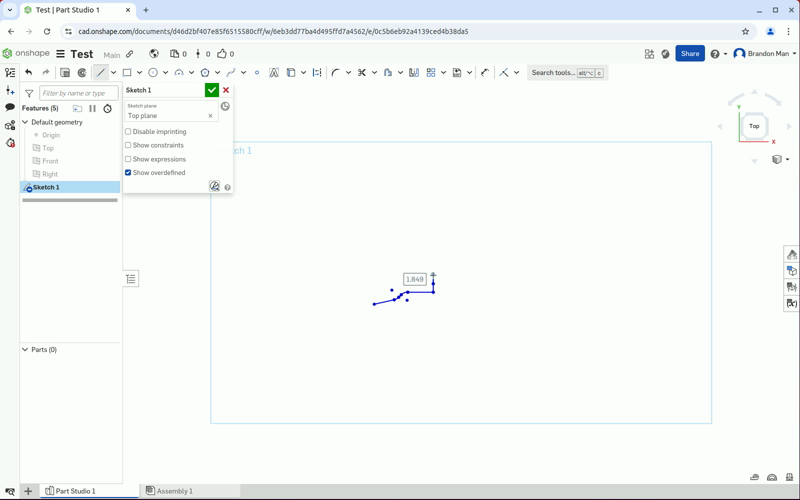
mouse_move(463, 274)
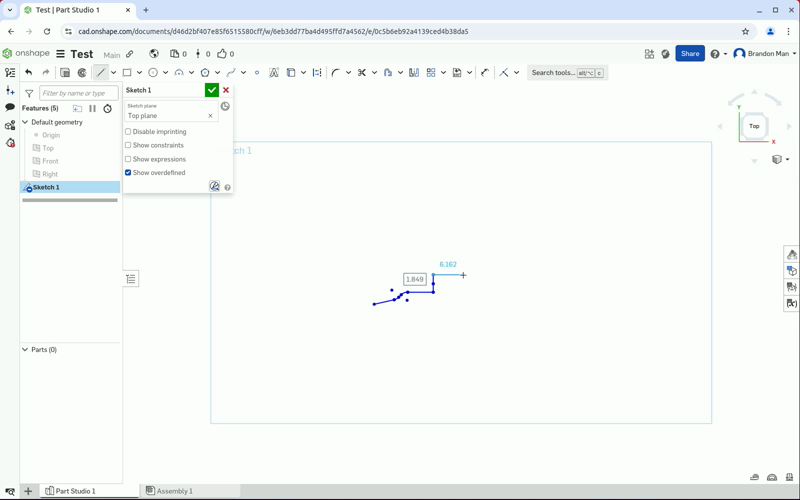
mouse_move(407, 274)
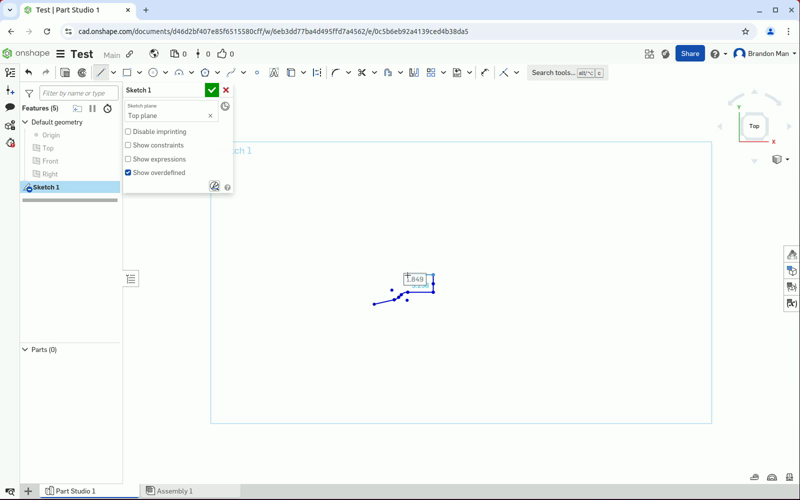
click(407, 274)
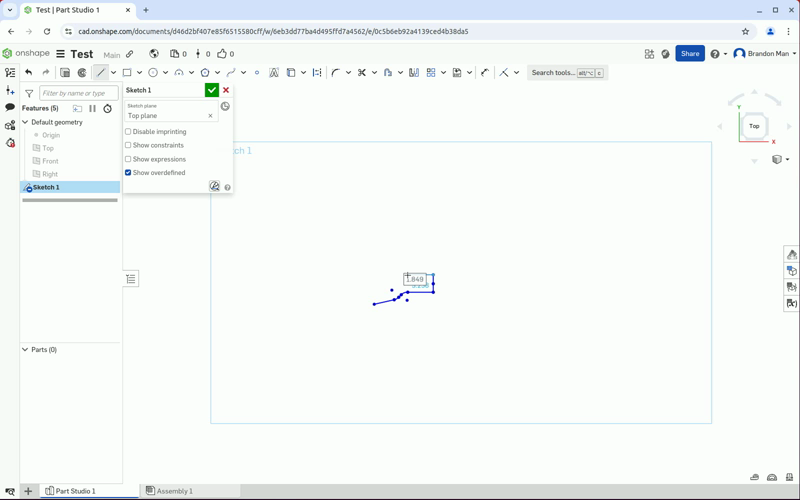
key_up(shift)
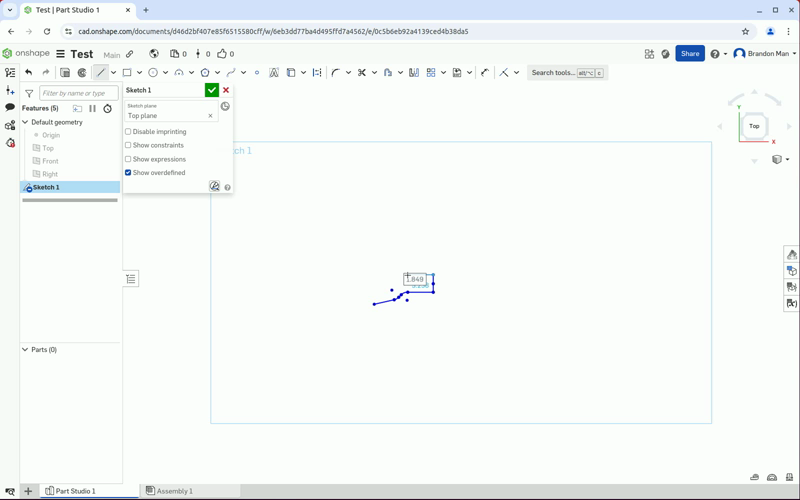
key(esc)
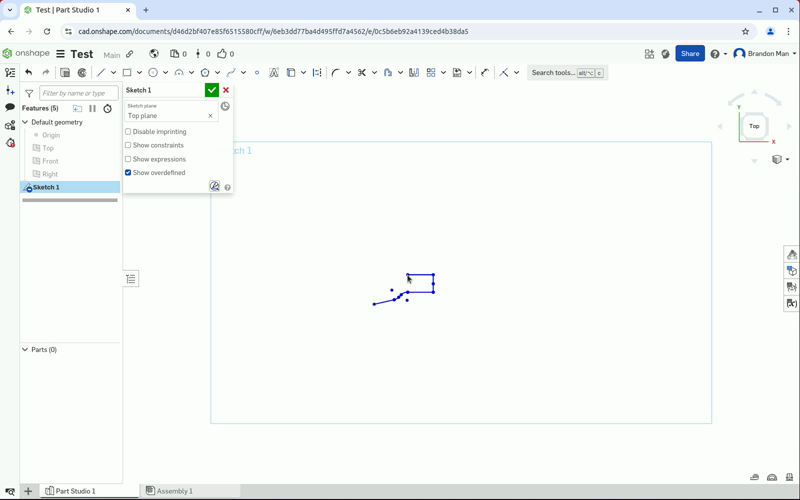
key(a)
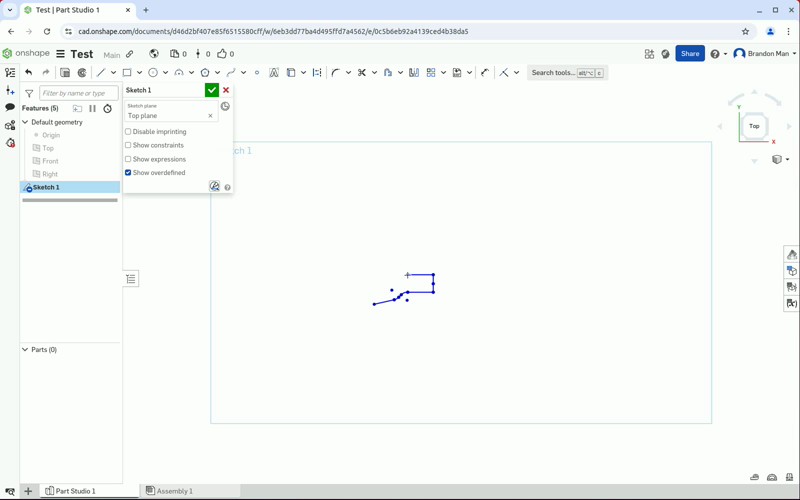
mouse_move(407, 274)
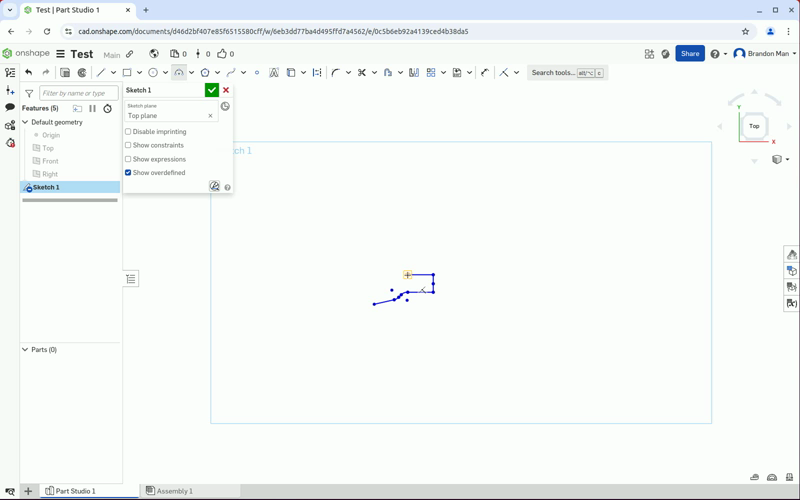
click(407, 274)
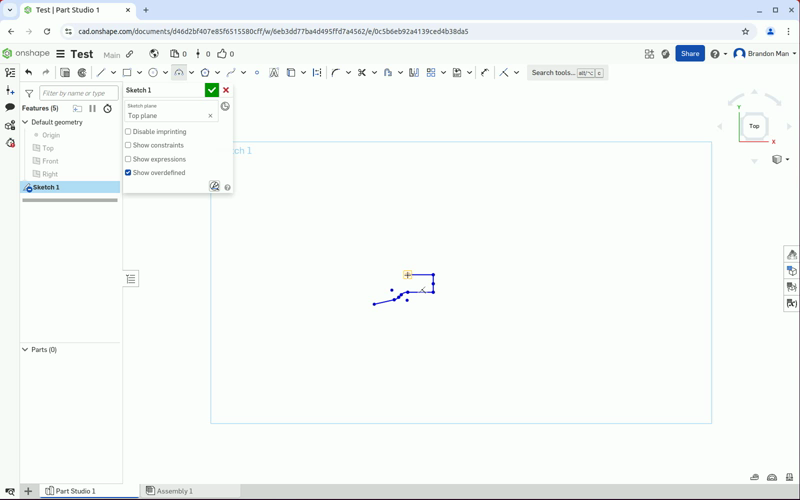
key_down(shift)
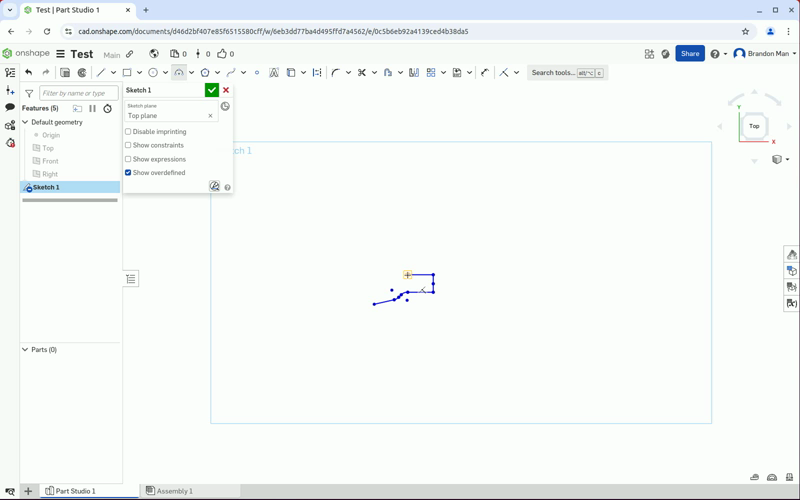
mouse_move(401, 272)
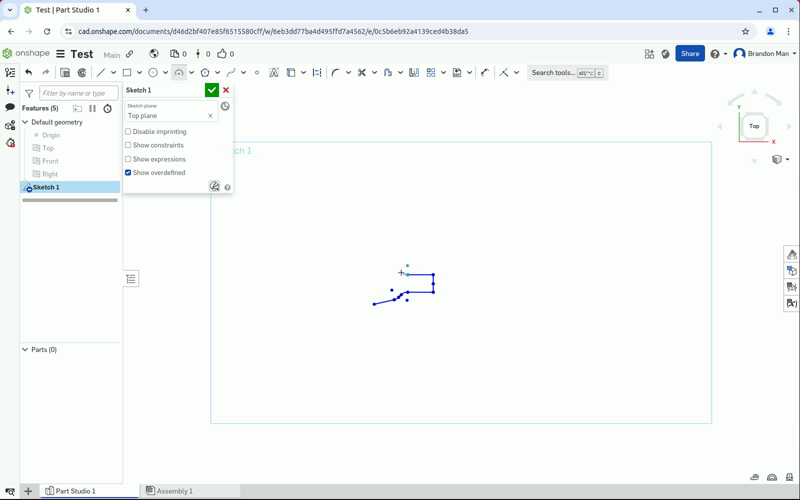
scroll(6)
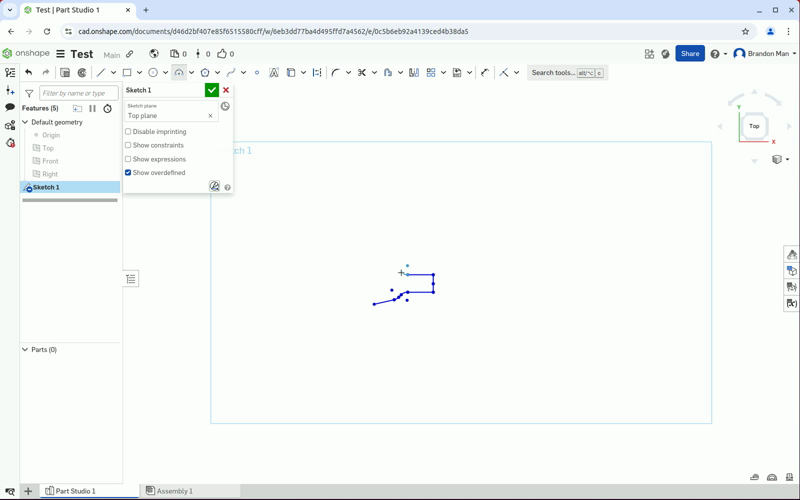
scroll(6)
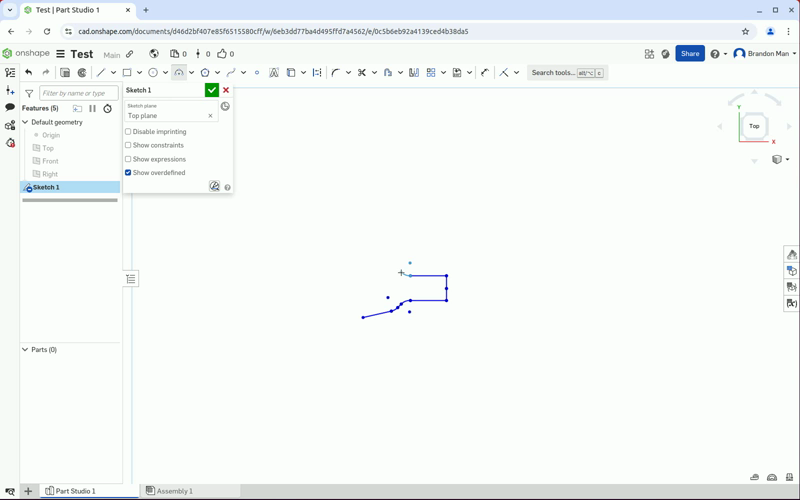
scroll(6)
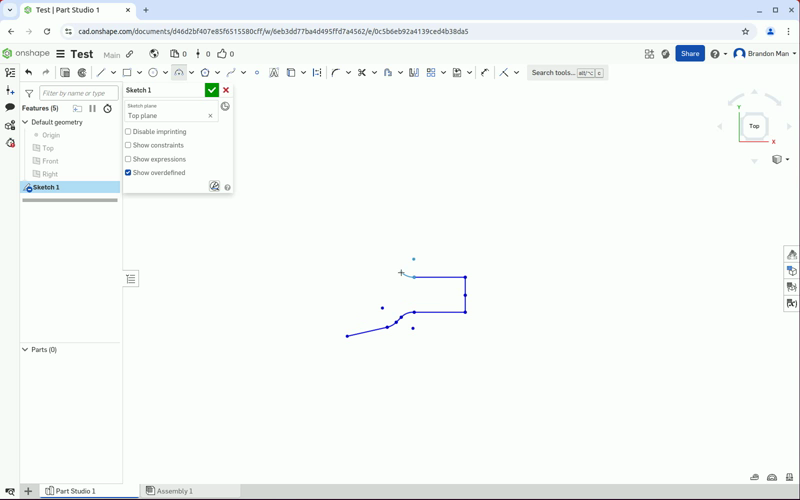
scroll(6)
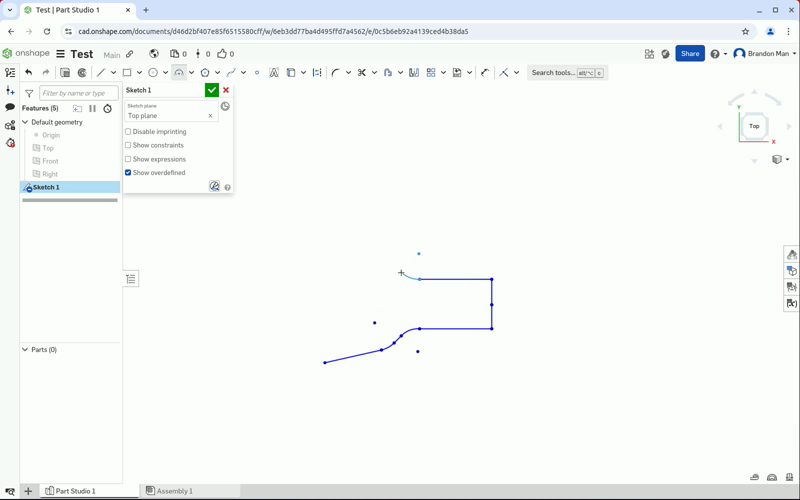
scroll(6)
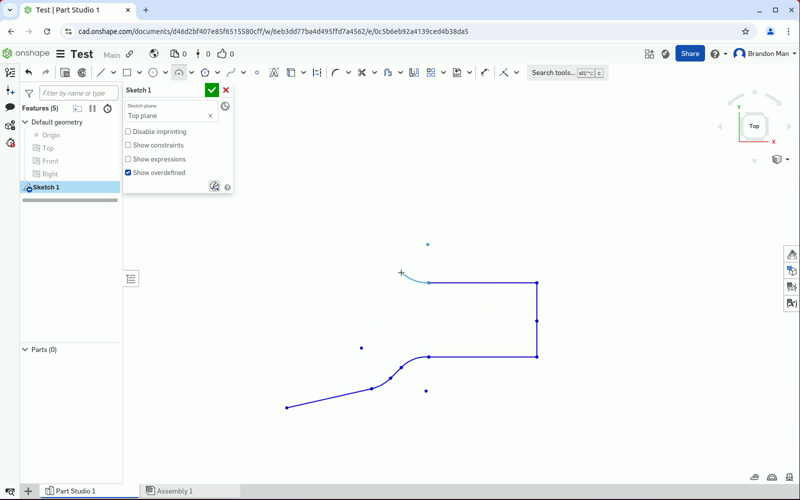
scroll(6)
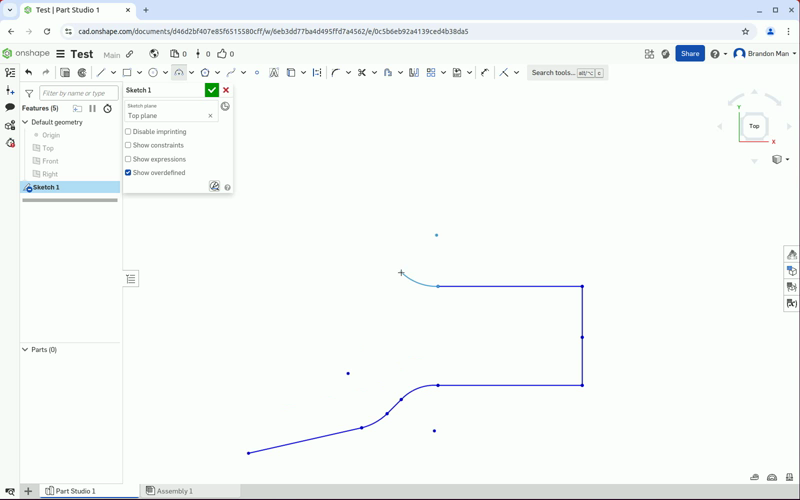
scroll(6)
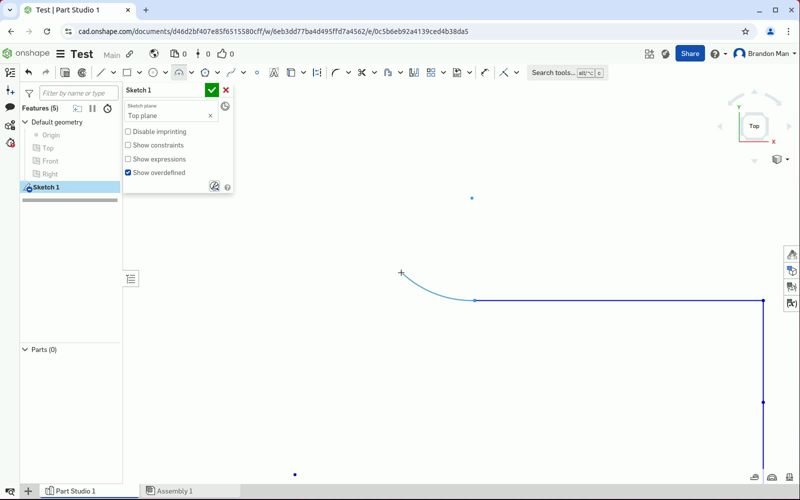
click(401, 272)
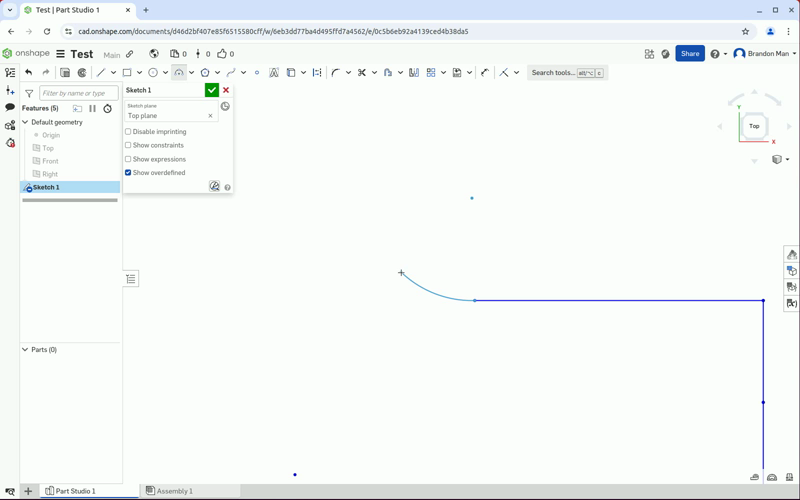
scroll(-6)
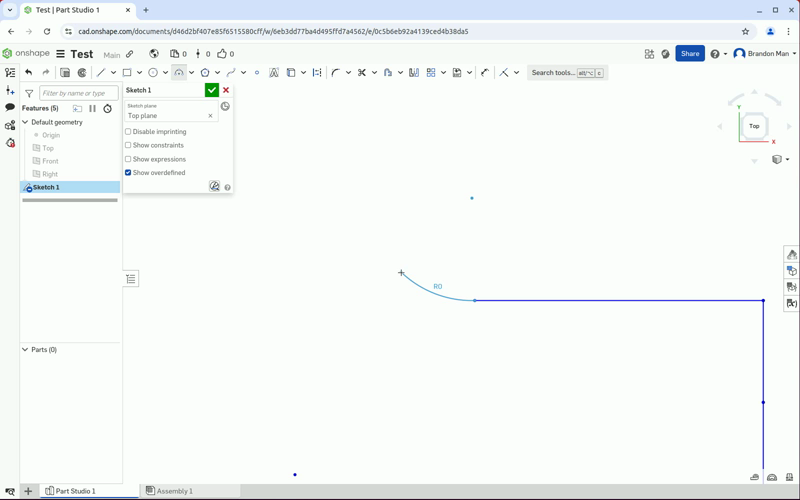
scroll(-6)
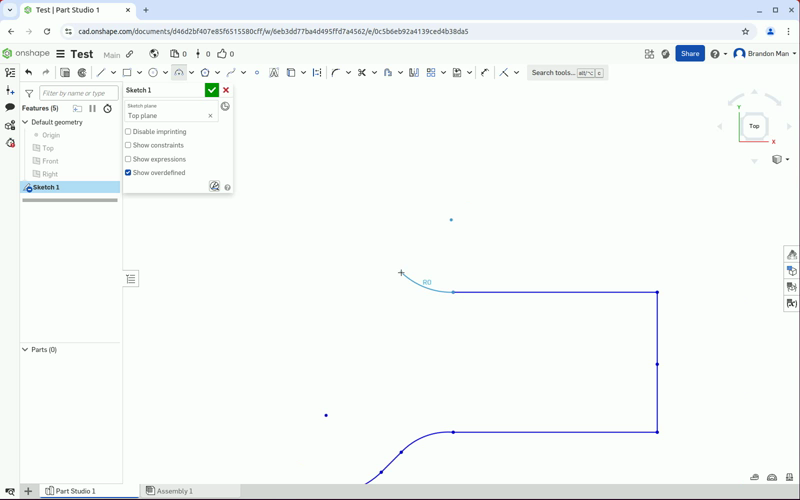
scroll(-6)
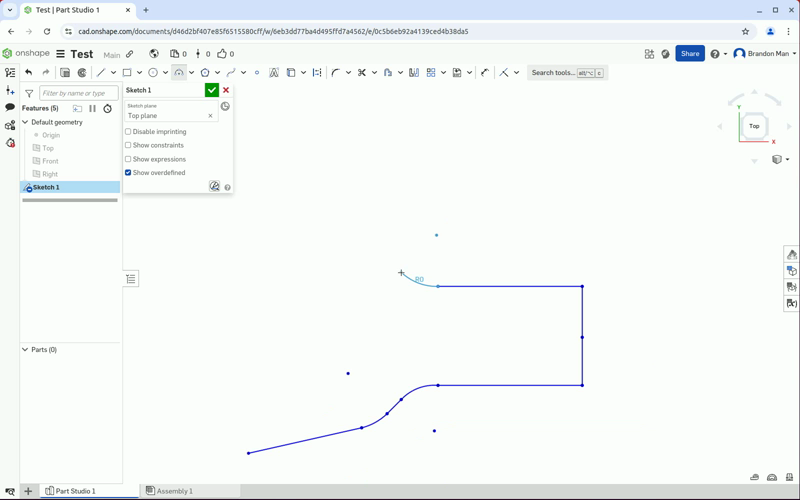
scroll(-6)
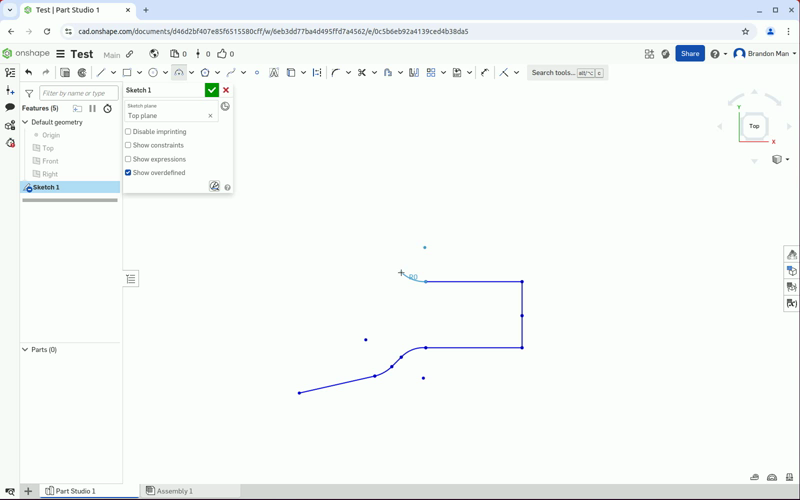
scroll(-6)
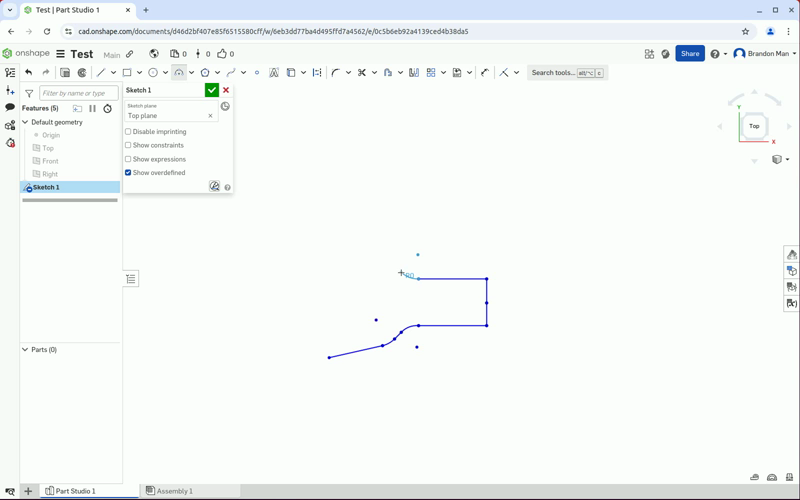
scroll(-6)
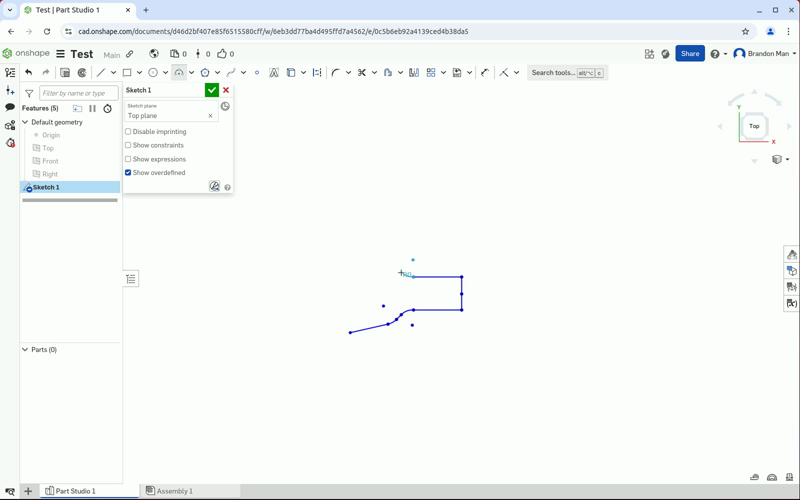
scroll(-6)
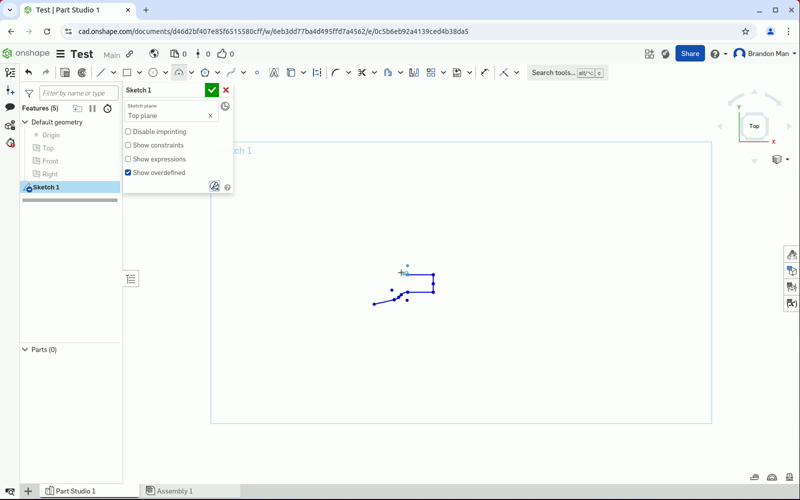
mouse_move(404, 274)
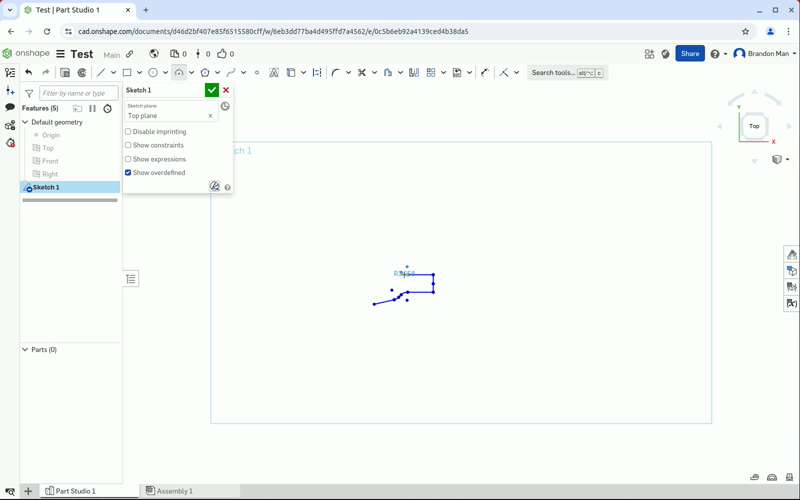
scroll(6)
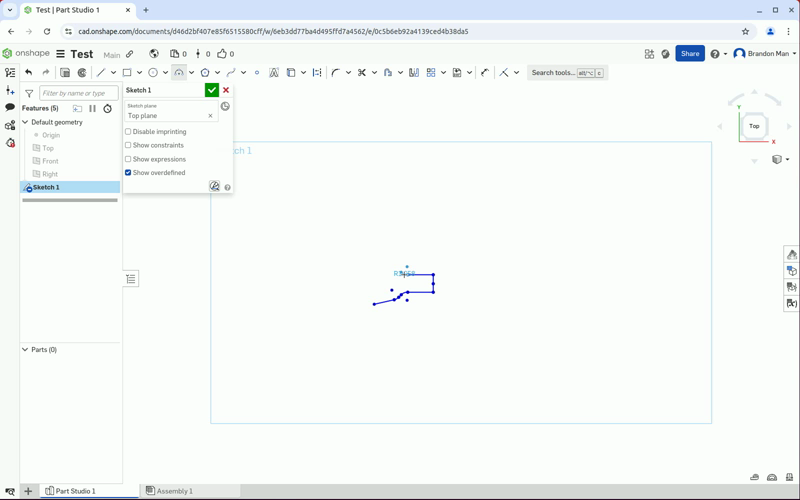
scroll(6)
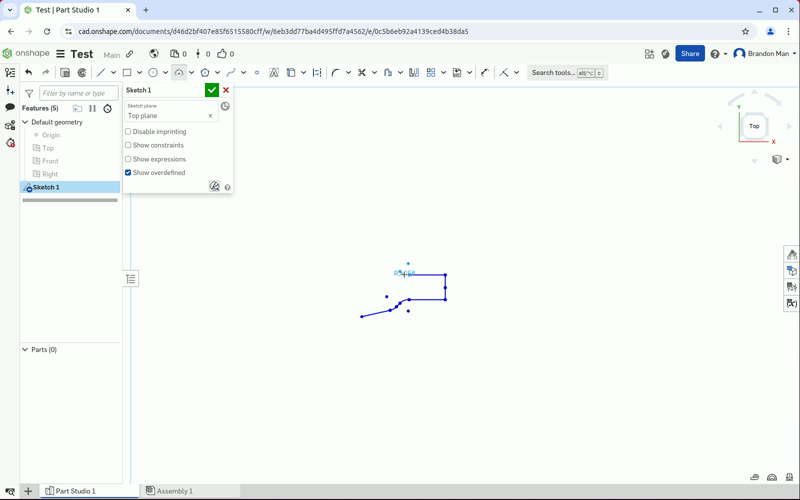
scroll(6)
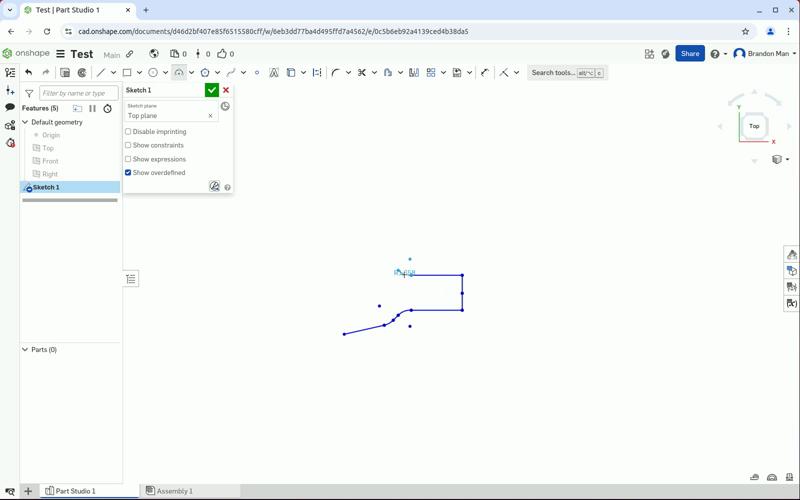
scroll(6)
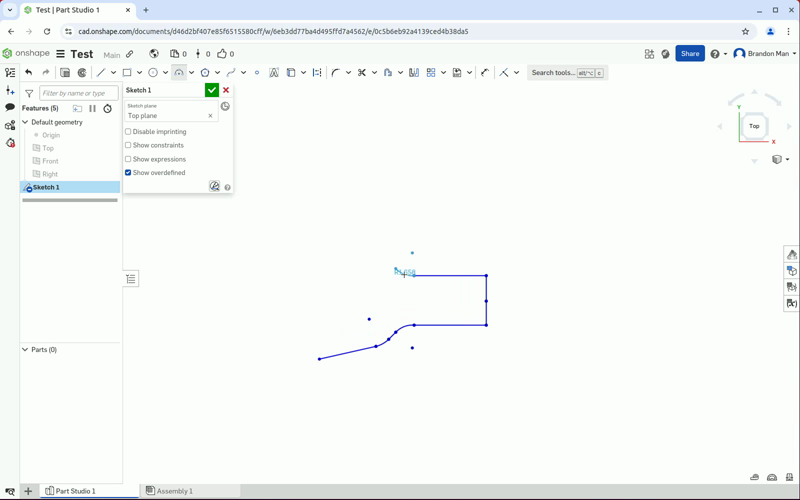
scroll(6)
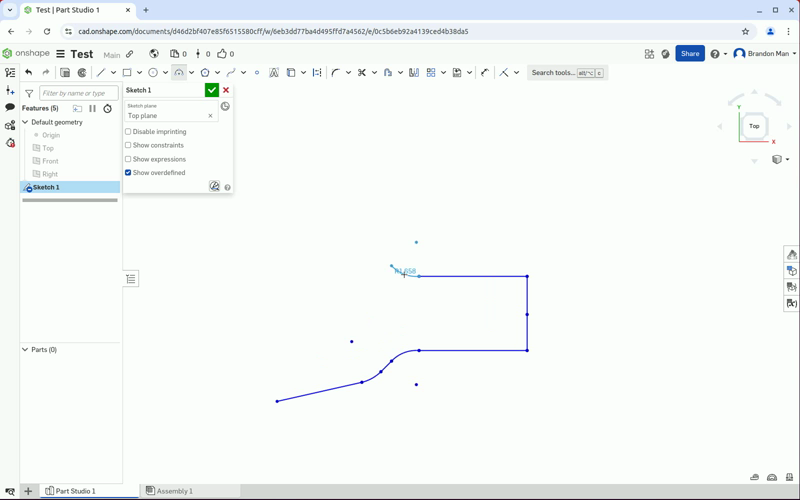
scroll(6)
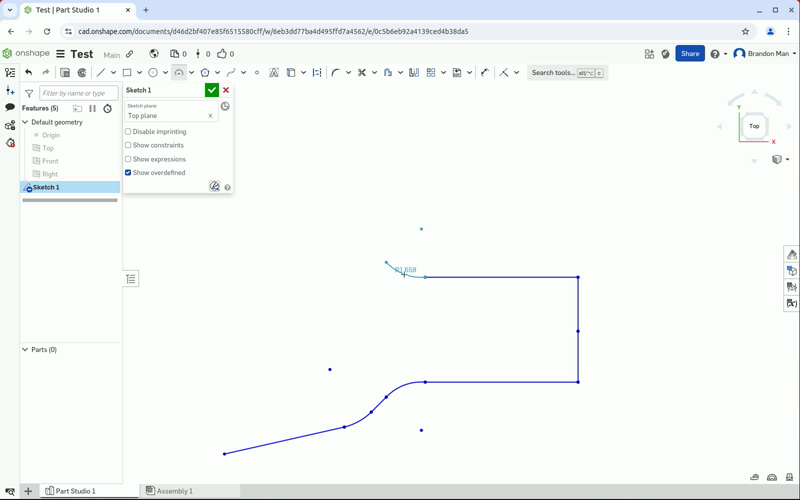
scroll(6)
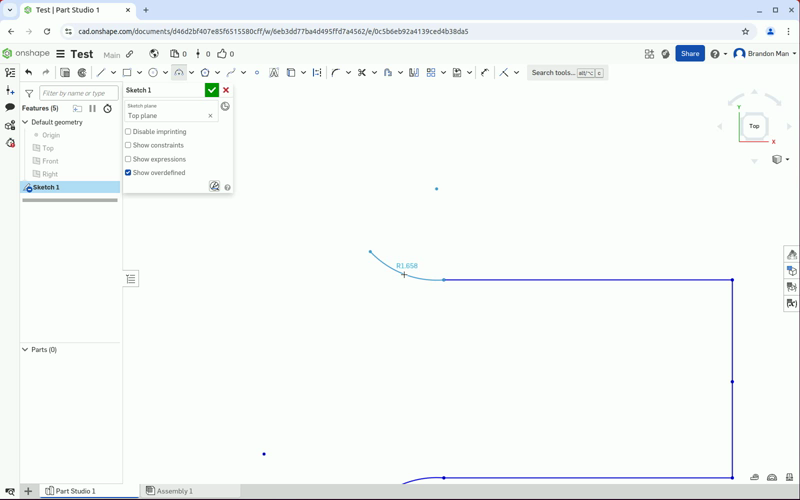
click(404, 274)
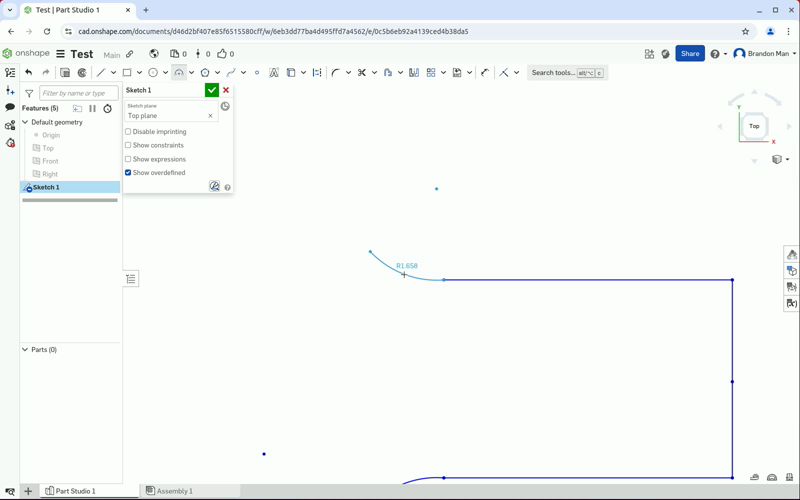
scroll(-6)
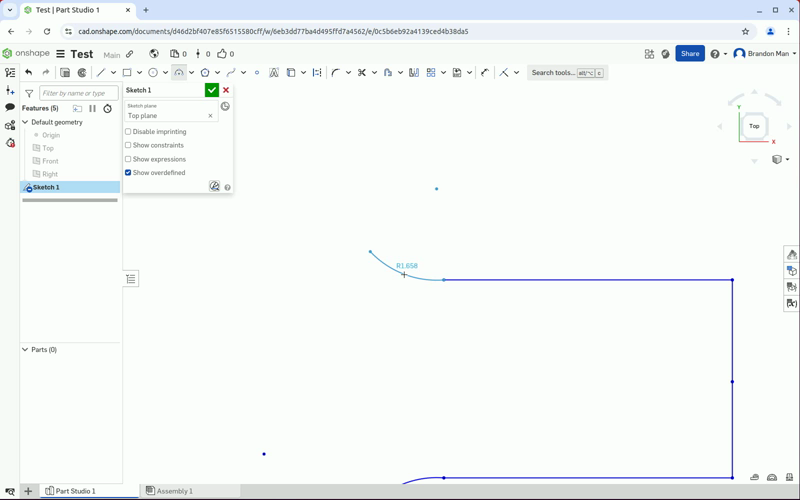
scroll(-6)
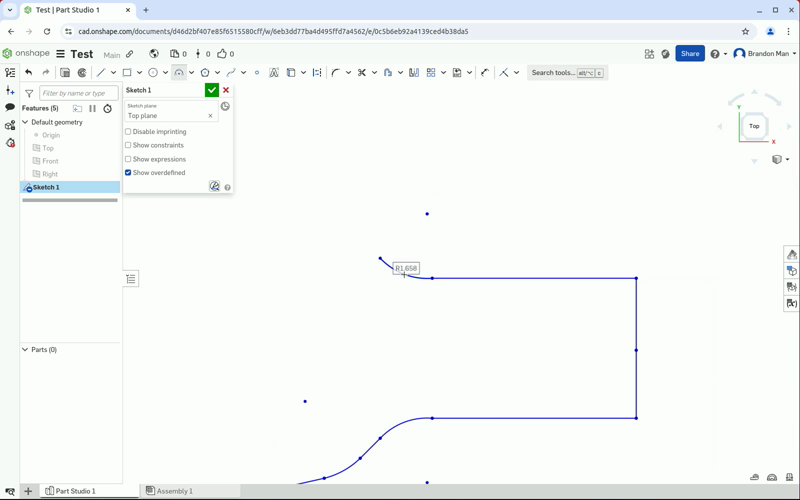
scroll(-6)
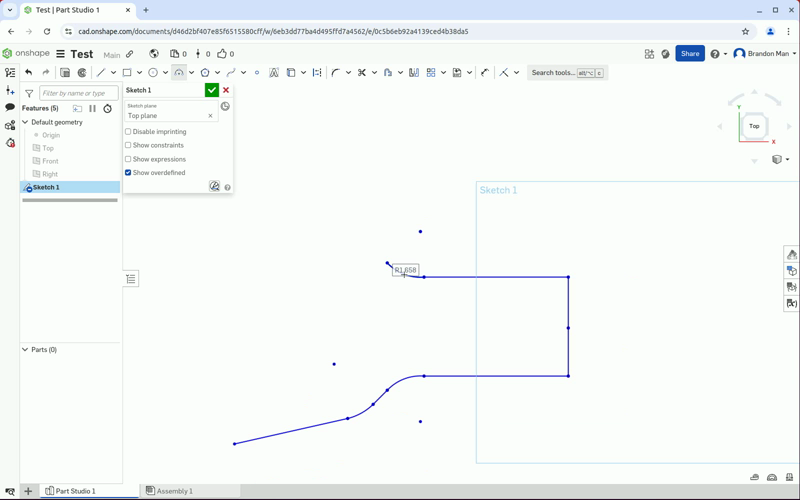
scroll(-6)
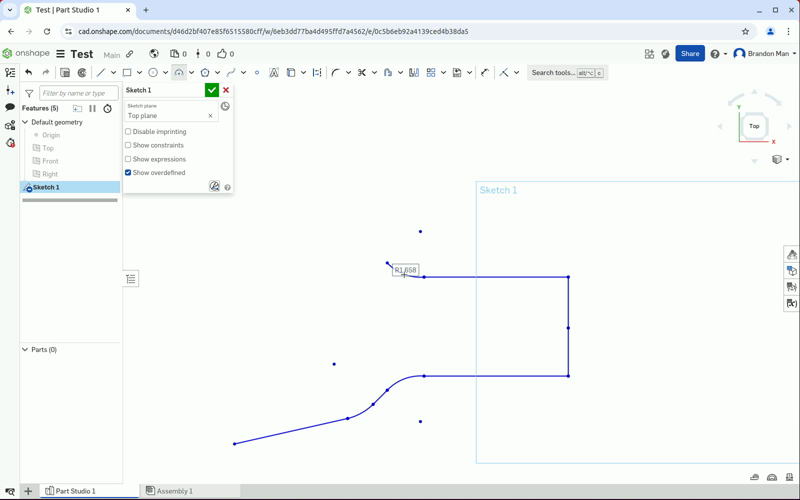
scroll(-6)
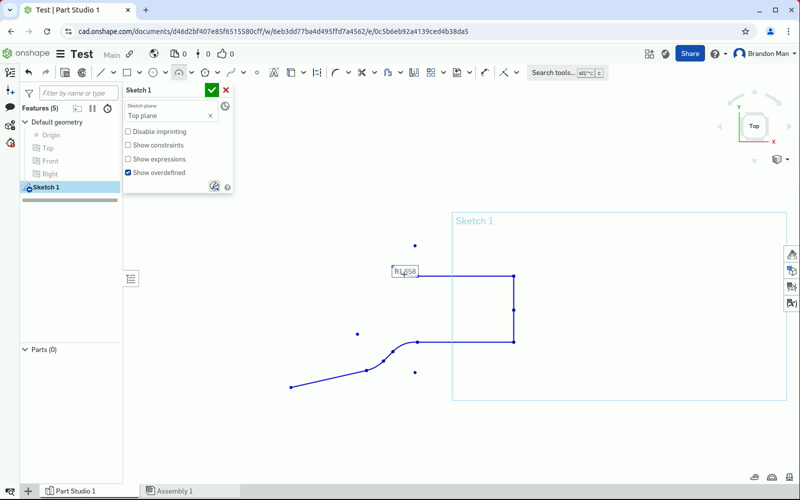
scroll(-6)
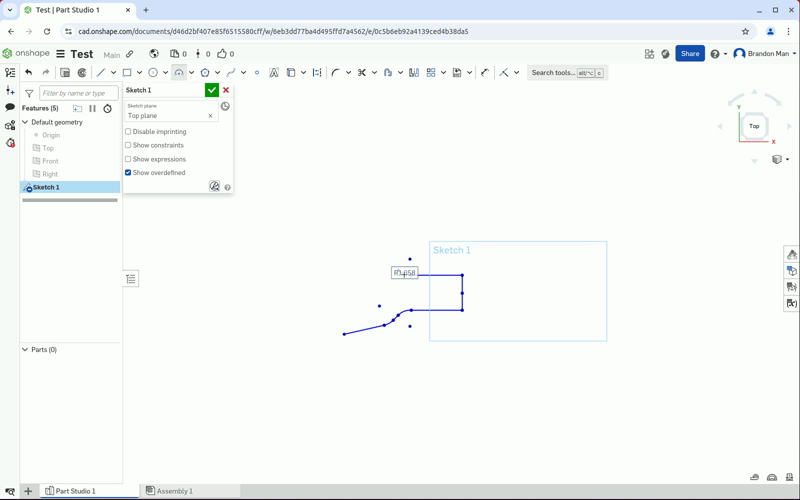
scroll(-6)
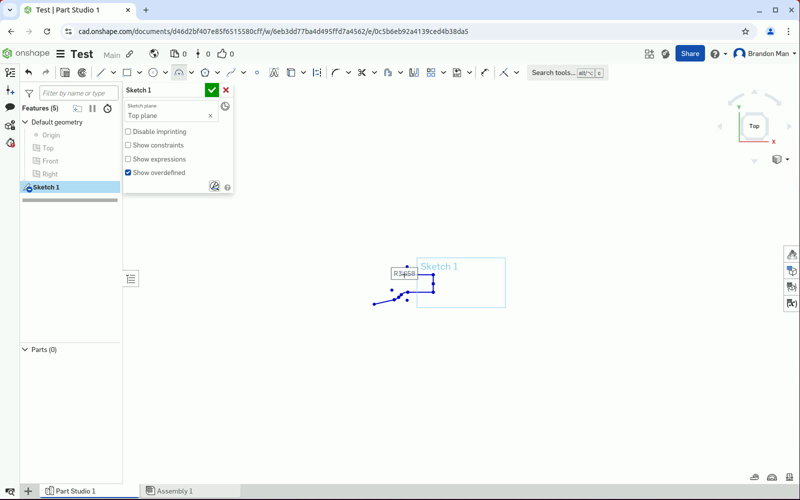
key_up(shift)
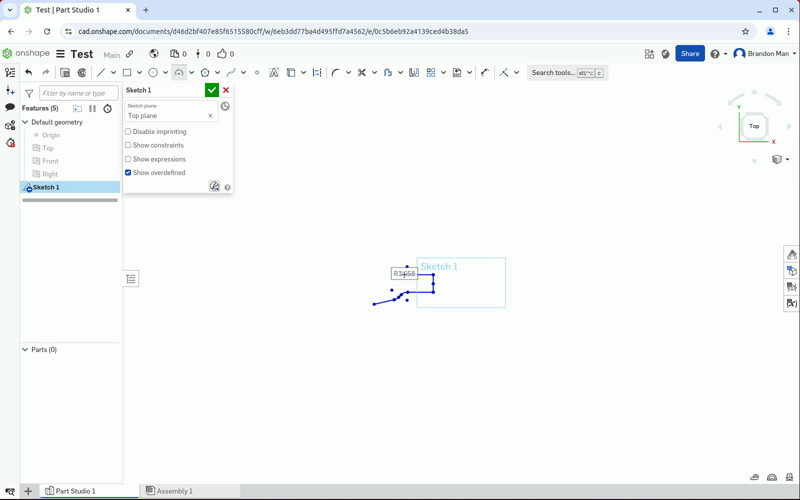
key(esc)
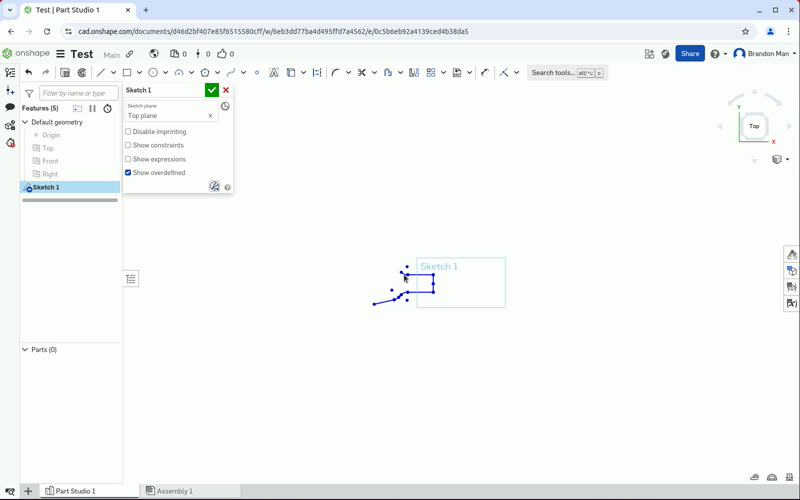
key(l)
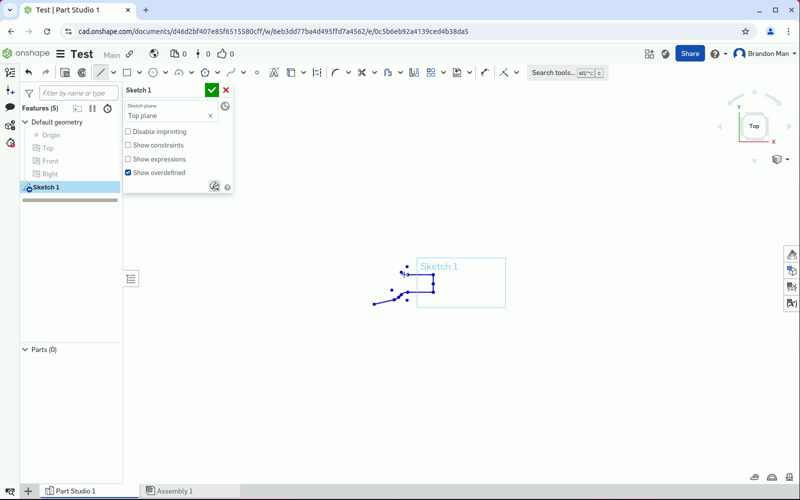
mouse_move(401, 272)
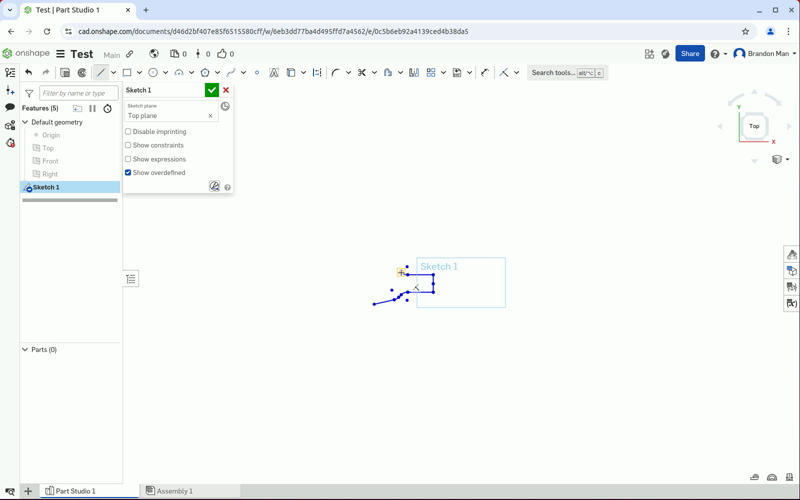
scroll(6)
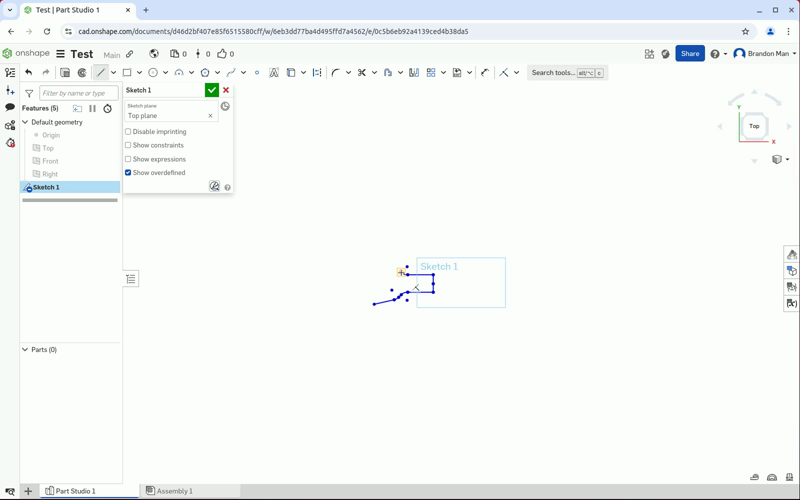
scroll(6)
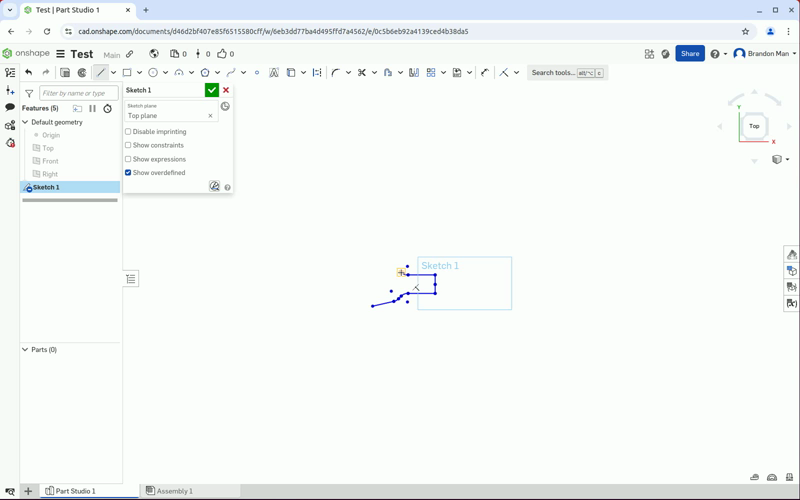
scroll(6)
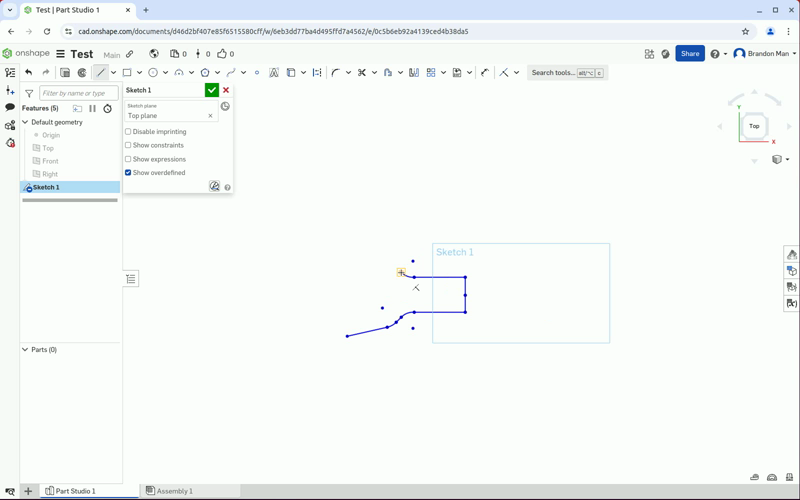
scroll(6)
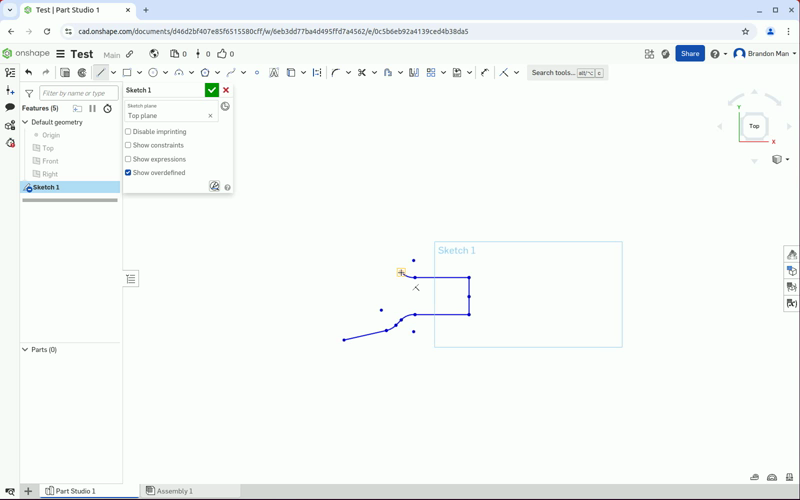
scroll(6)
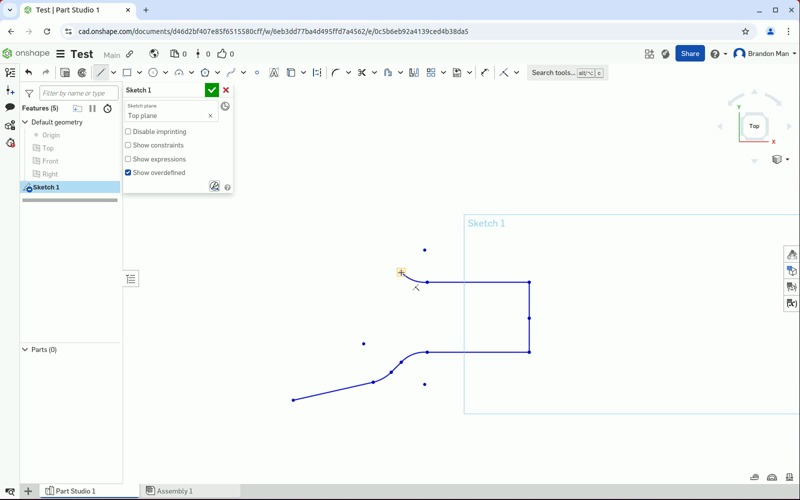
scroll(6)
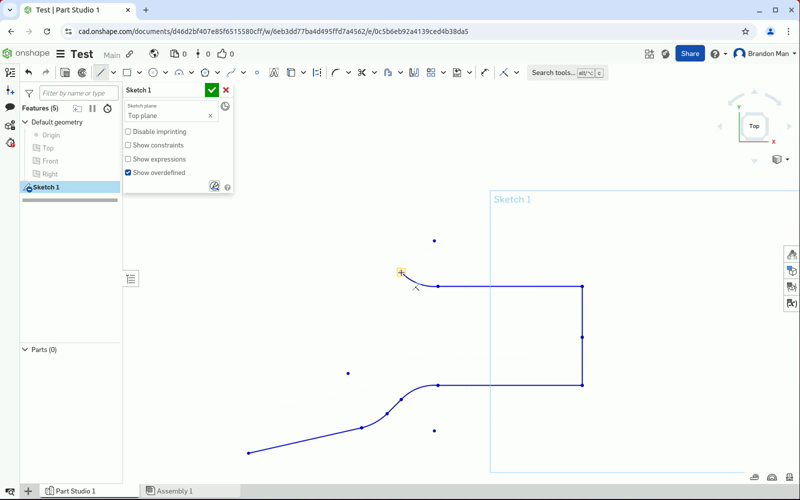
scroll(6)
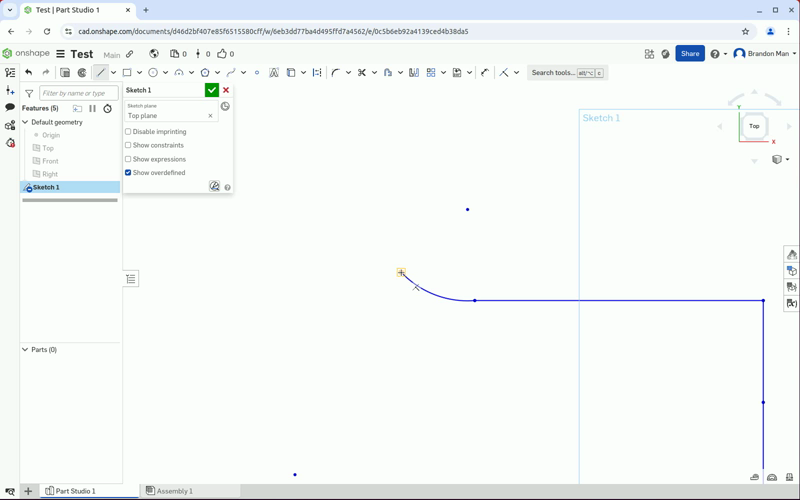
click(401, 272)
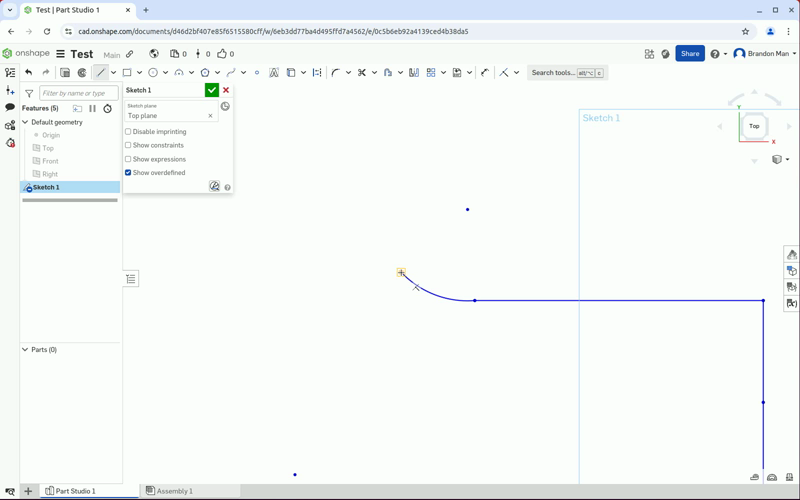
scroll(-6)
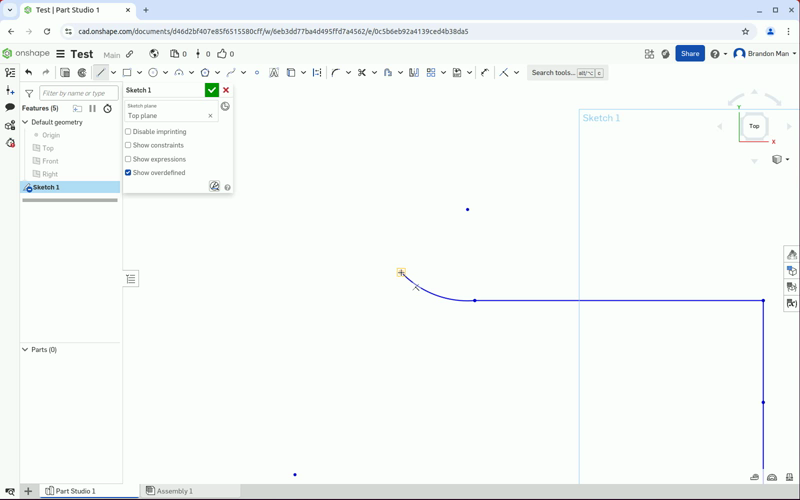
scroll(-6)
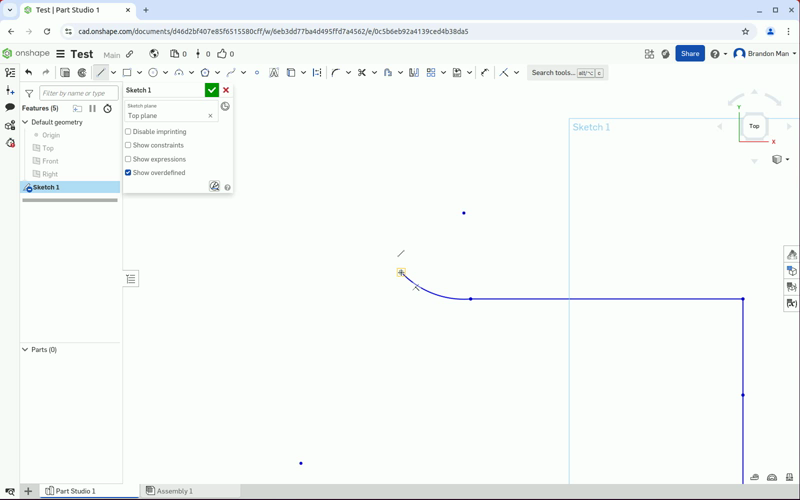
scroll(-6)
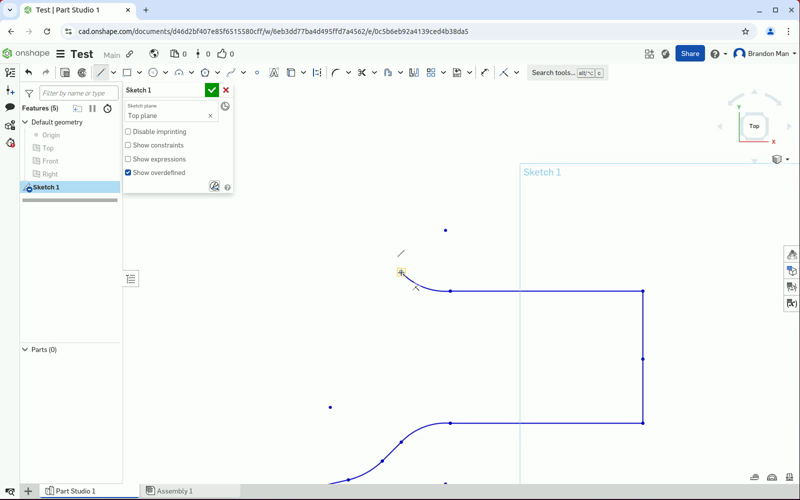
scroll(-6)
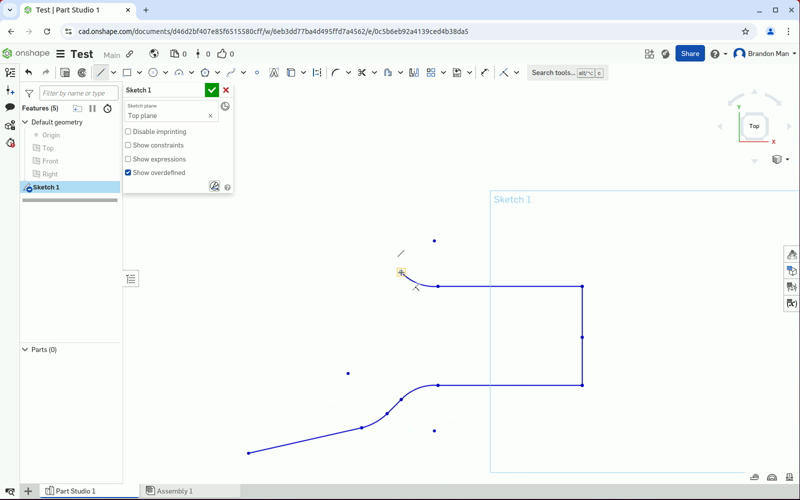
scroll(-6)
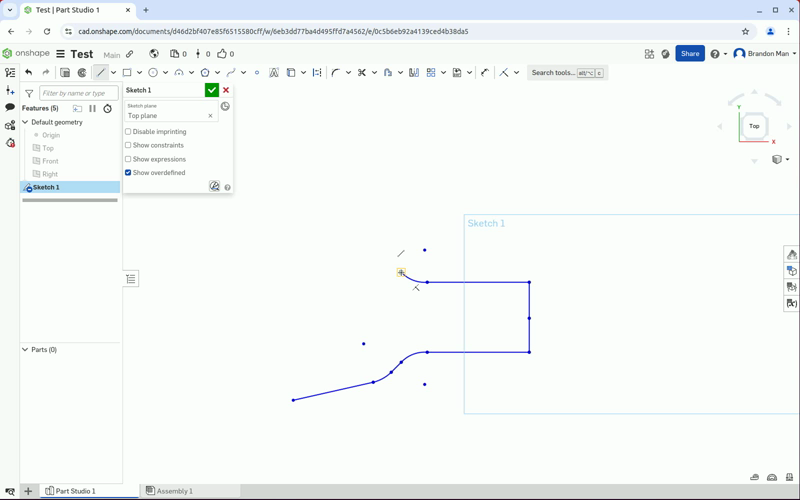
scroll(-6)
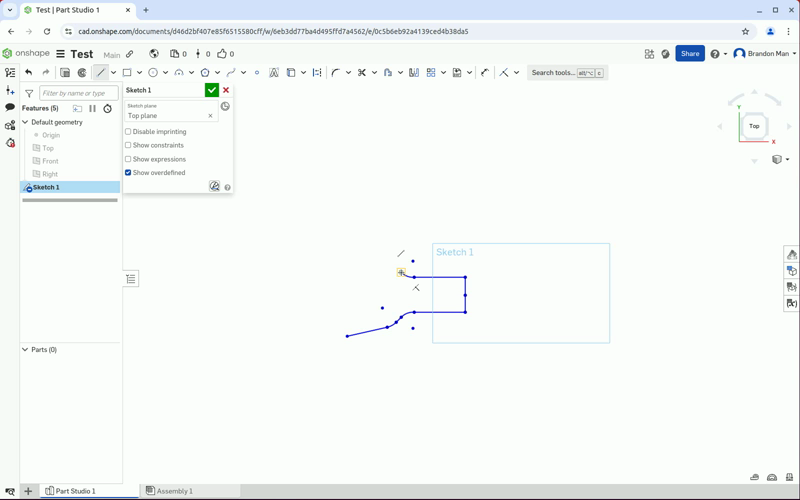
scroll(-6)
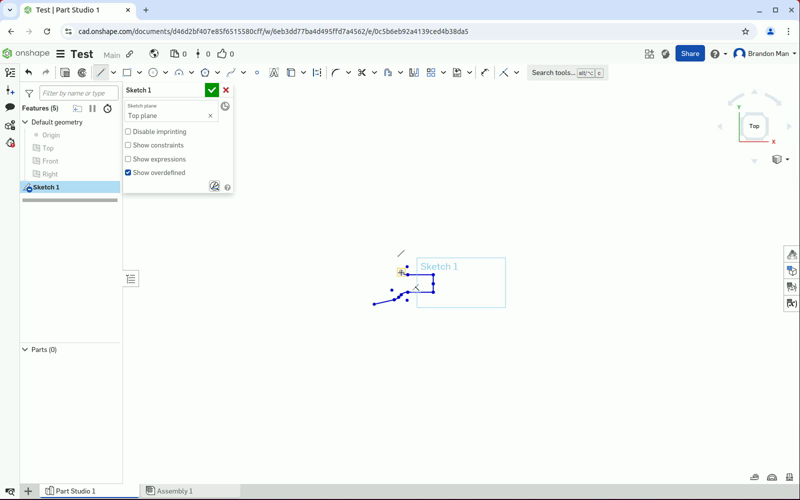
key_down(shift)
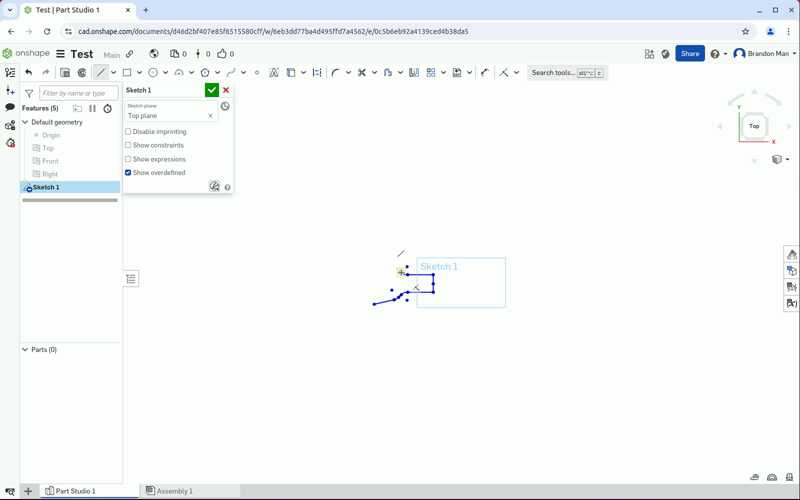
mouse_move(431, 272)
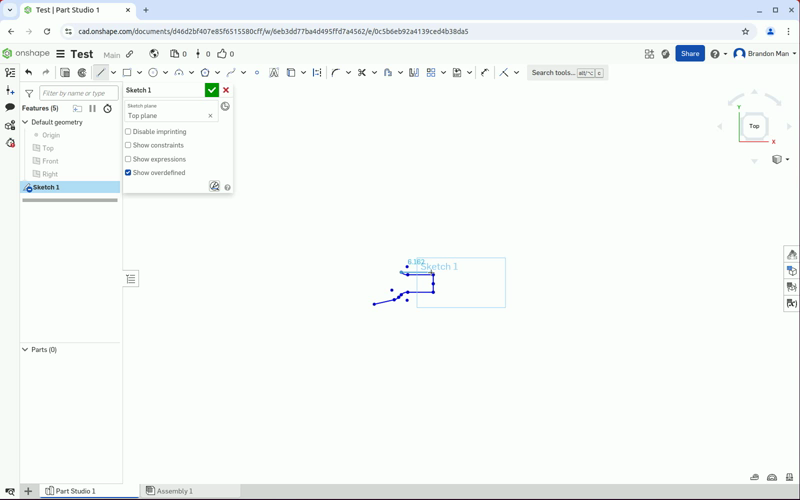
mouse_move(398, 269)
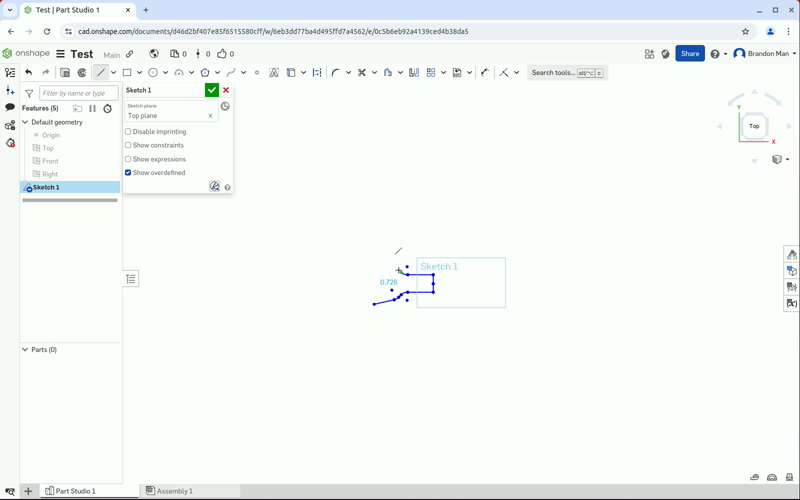
scroll(6)
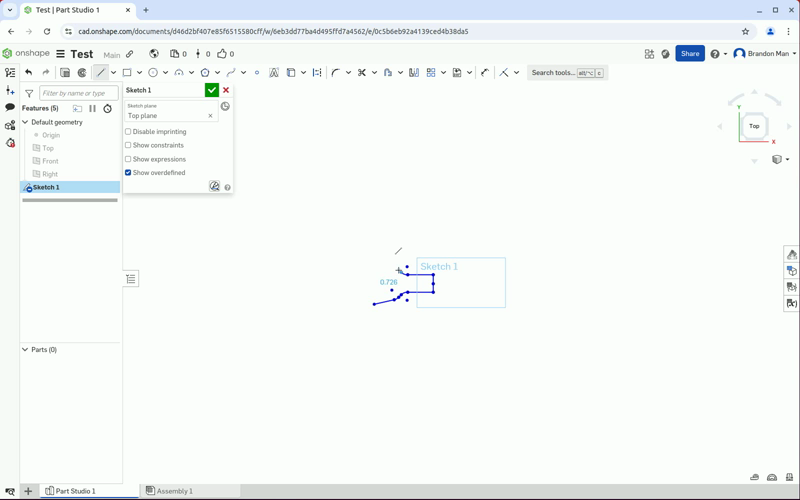
scroll(6)
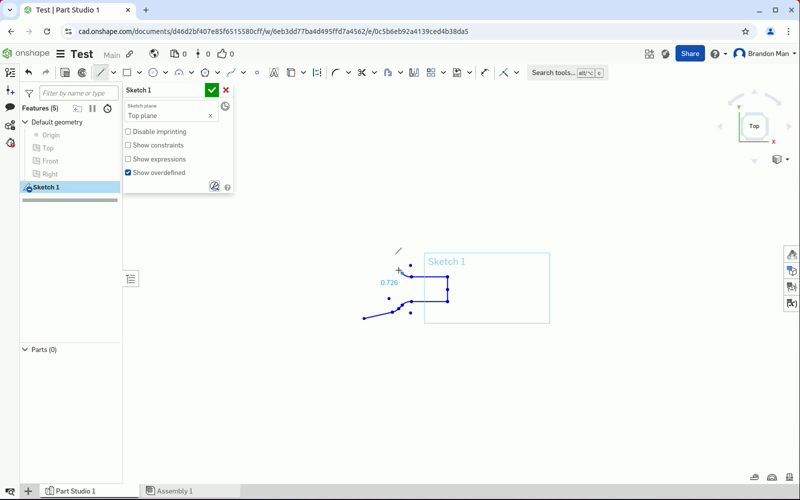
scroll(6)
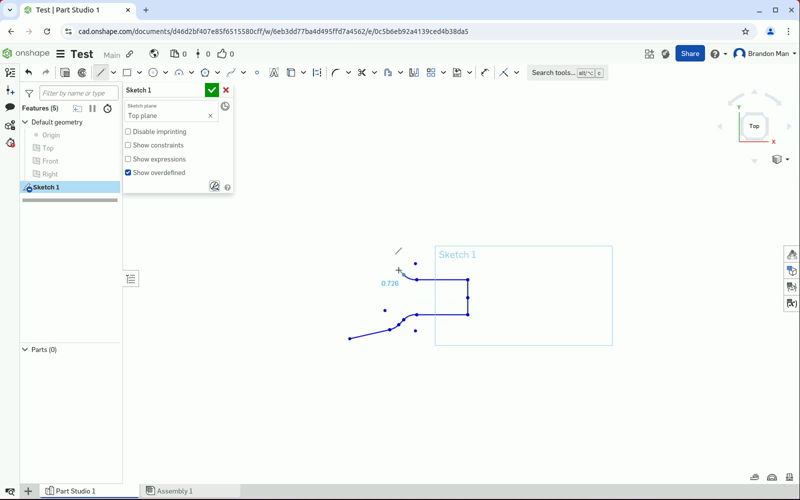
scroll(6)
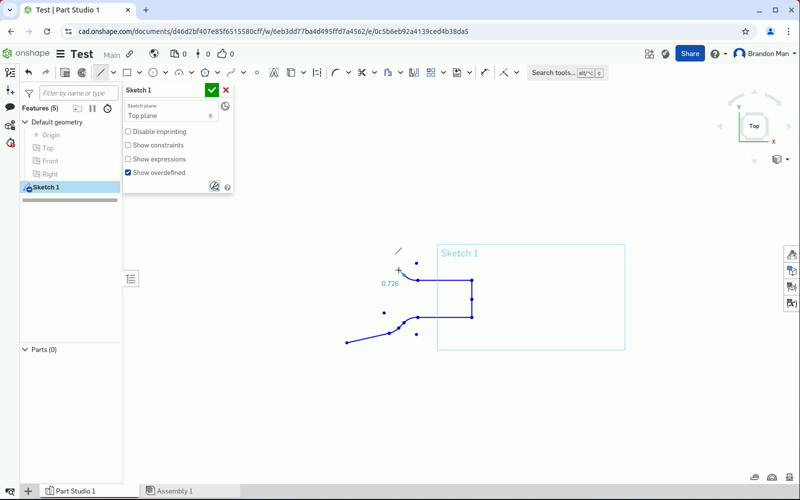
scroll(6)
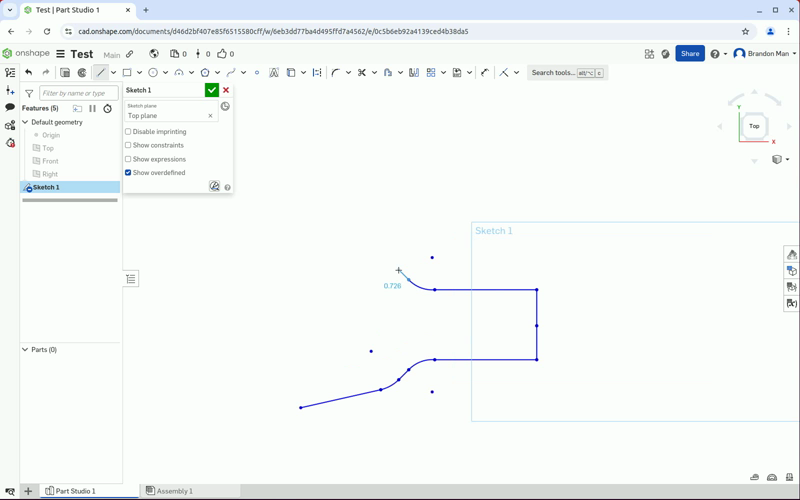
scroll(6)
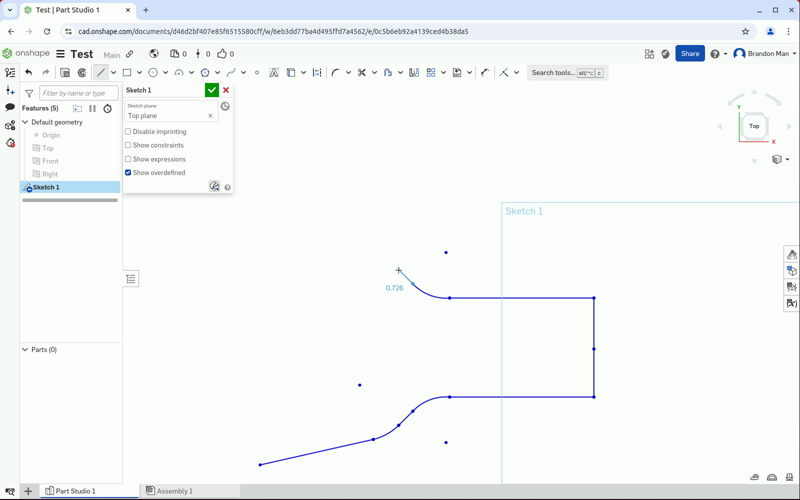
scroll(6)
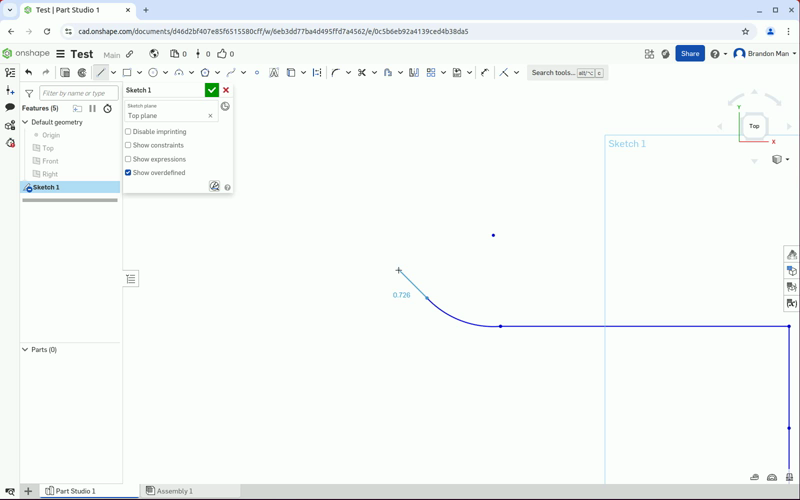
click(398, 269)
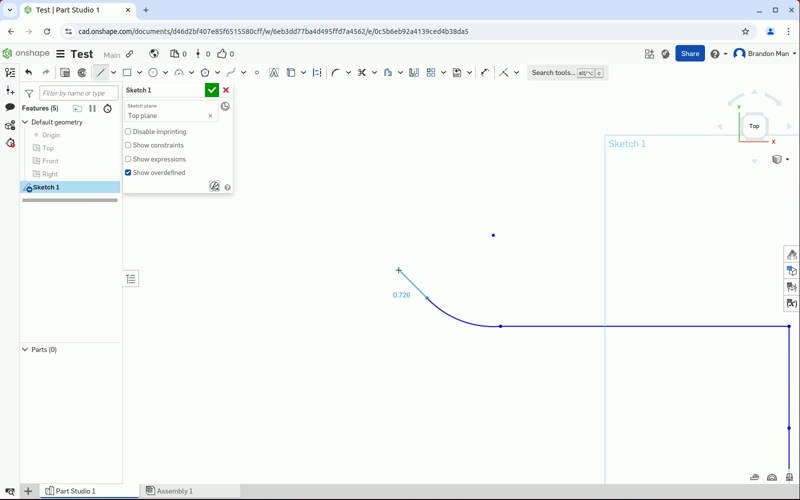
scroll(-6)
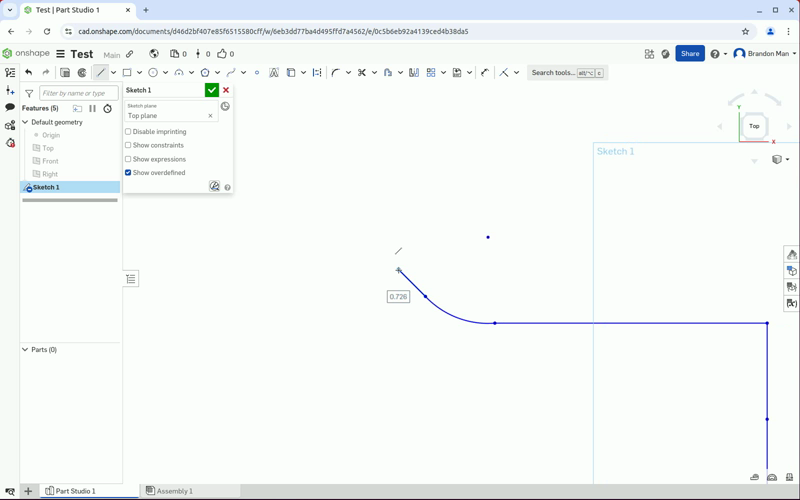
scroll(-6)
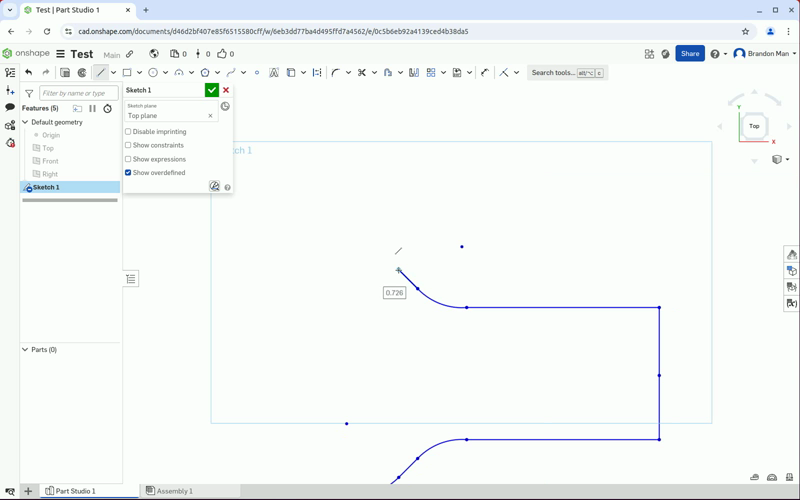
scroll(-6)
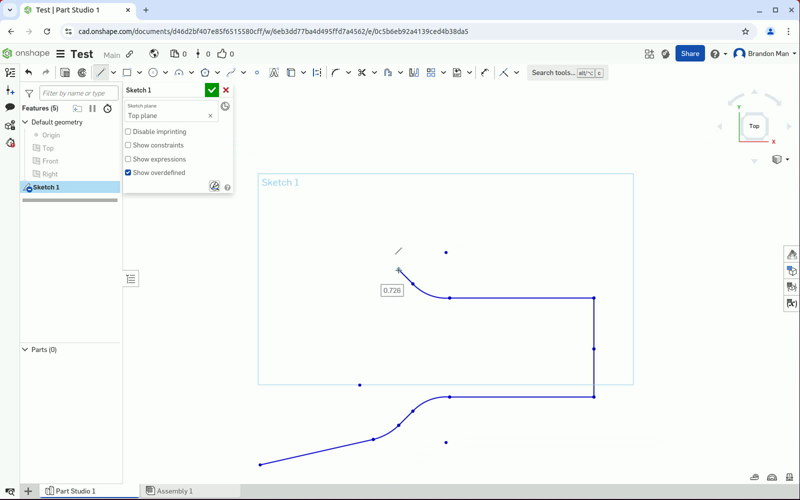
scroll(-6)
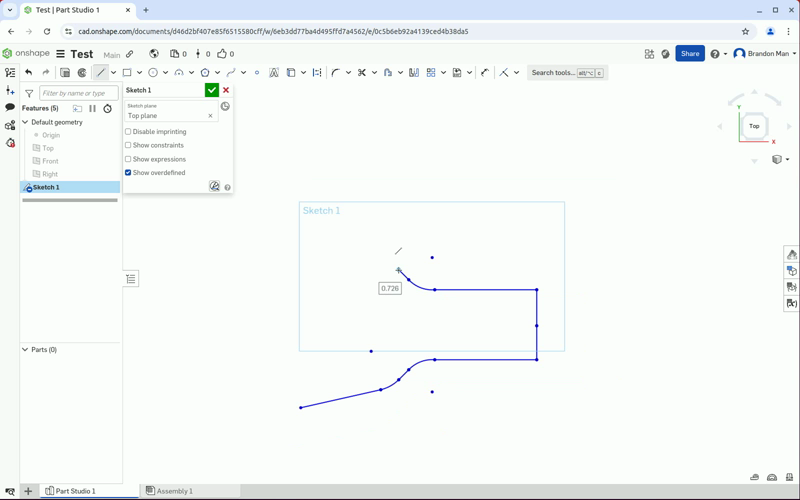
scroll(-6)
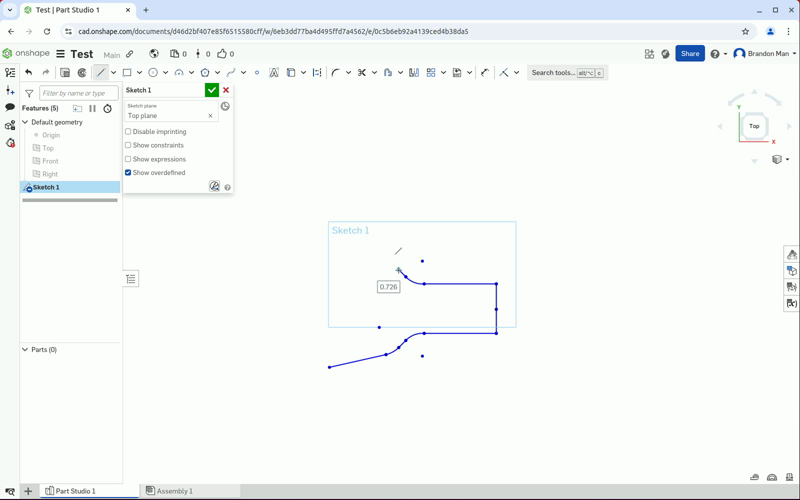
scroll(-6)
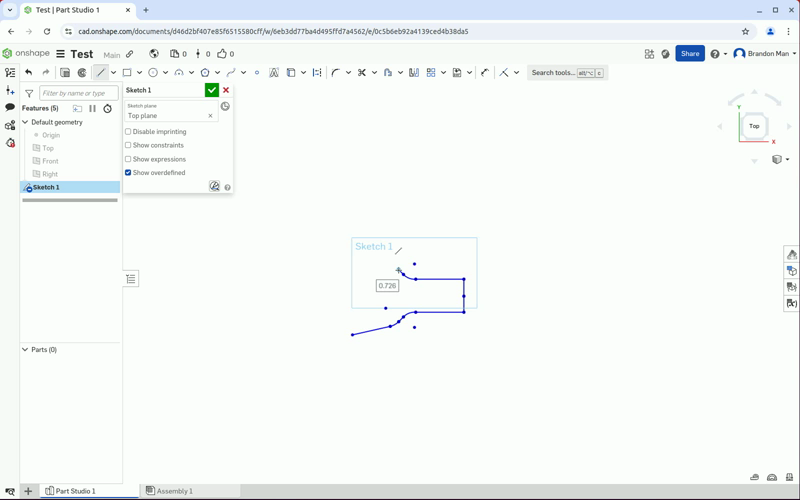
scroll(-6)
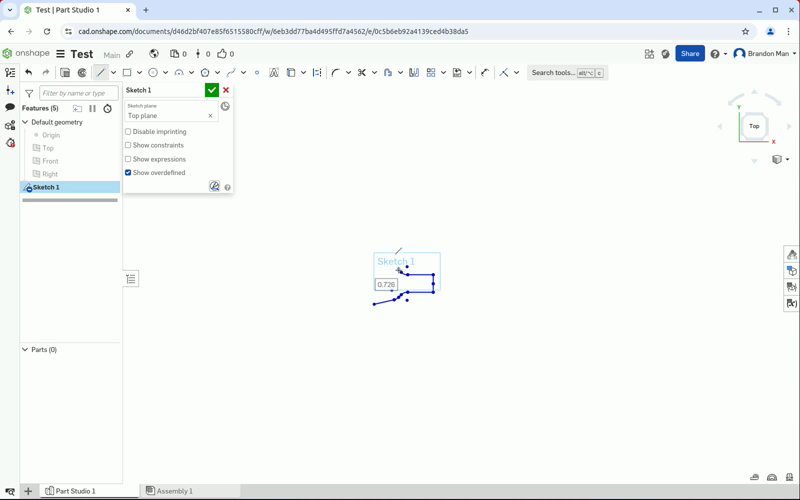
key_up(shift)
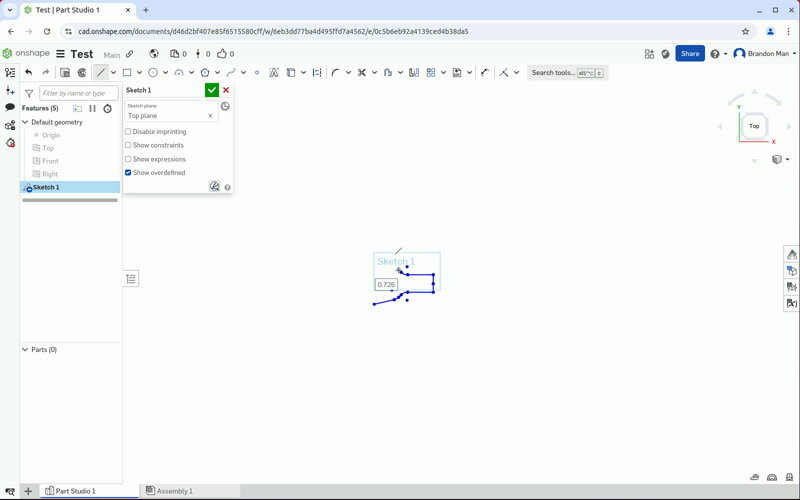
key(esc)
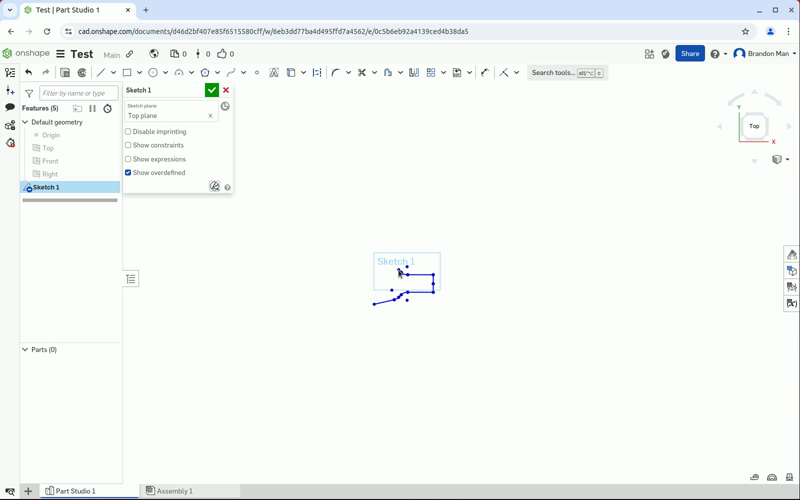
key(a)
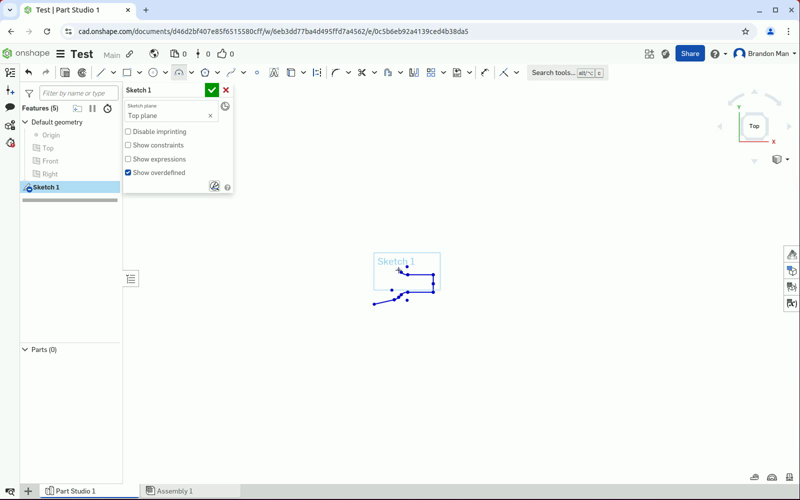
mouse_move(398, 269)
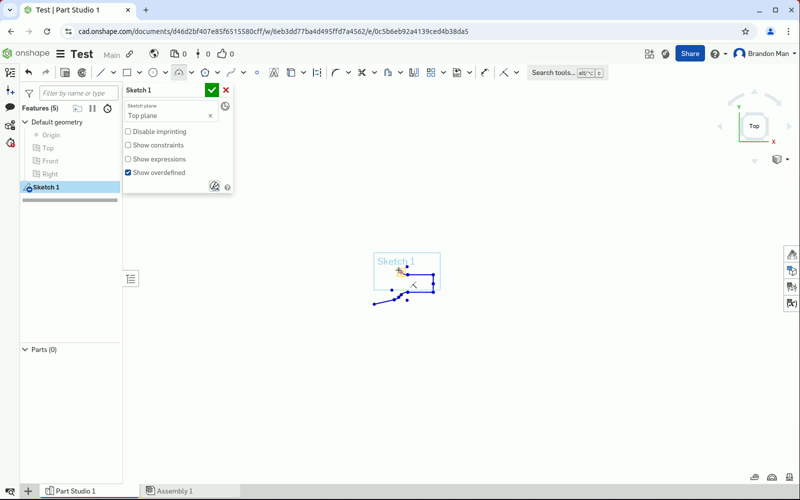
scroll(6)
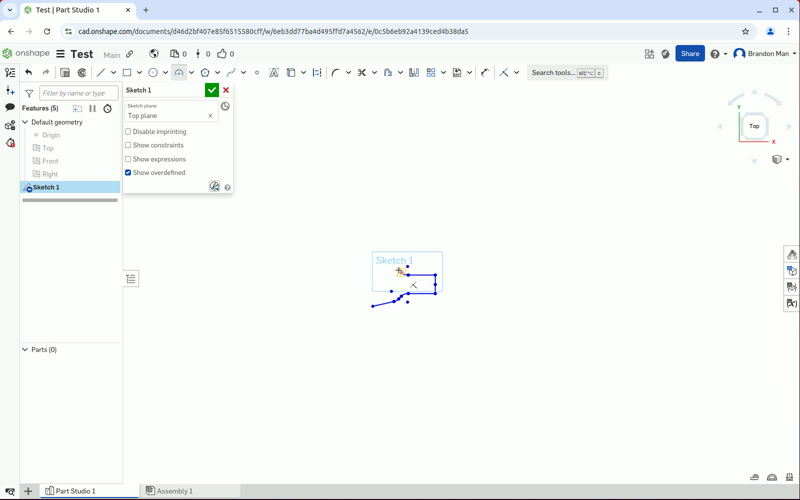
scroll(6)
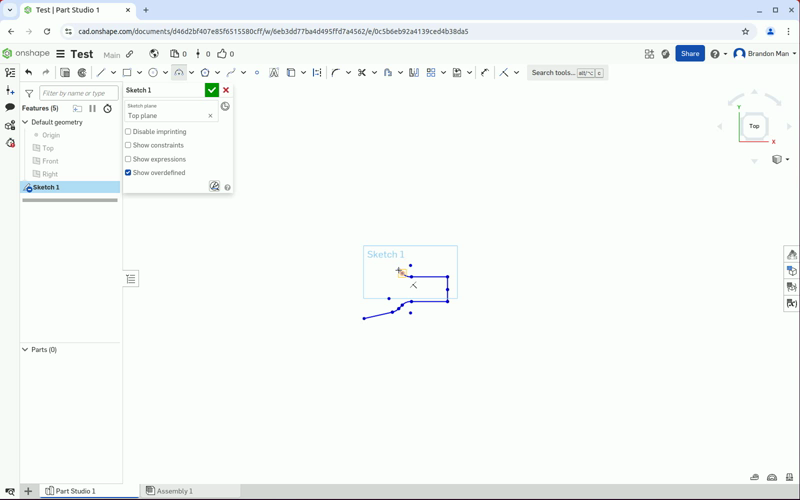
scroll(6)
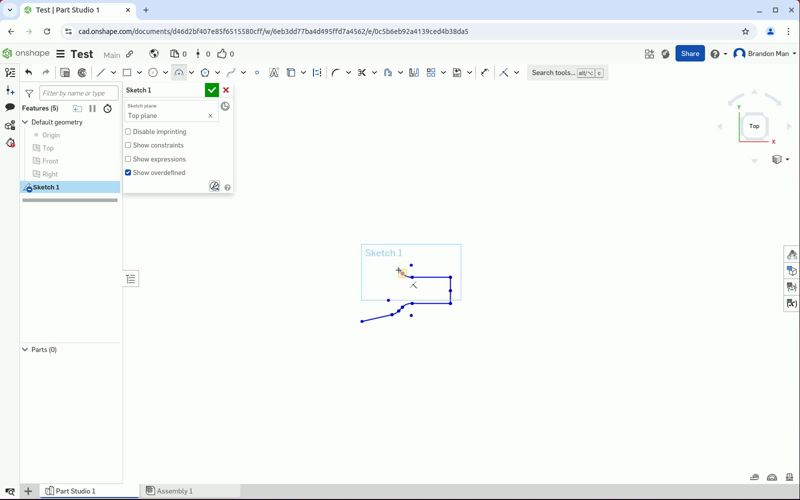
scroll(6)
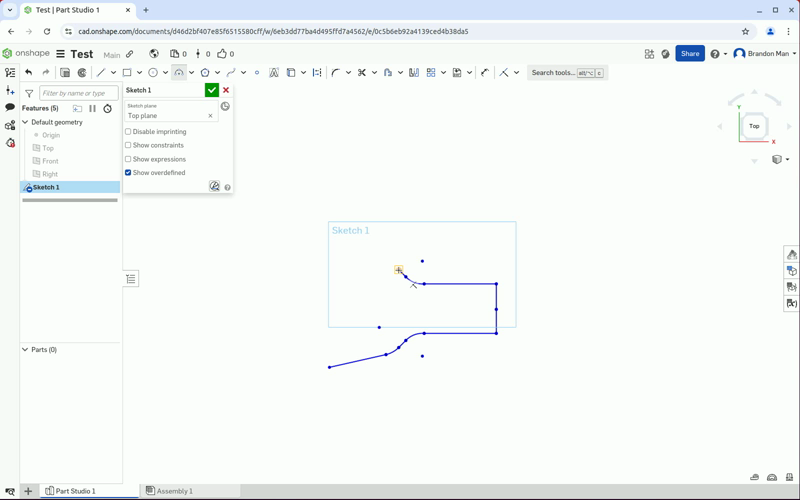
scroll(6)
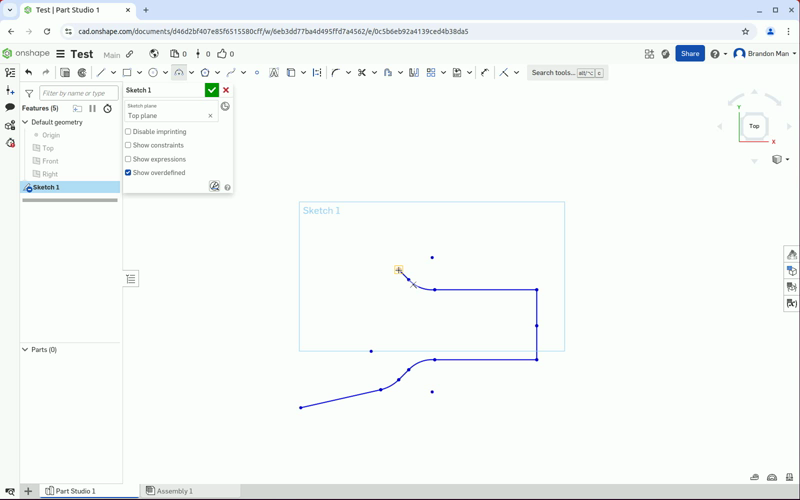
scroll(6)
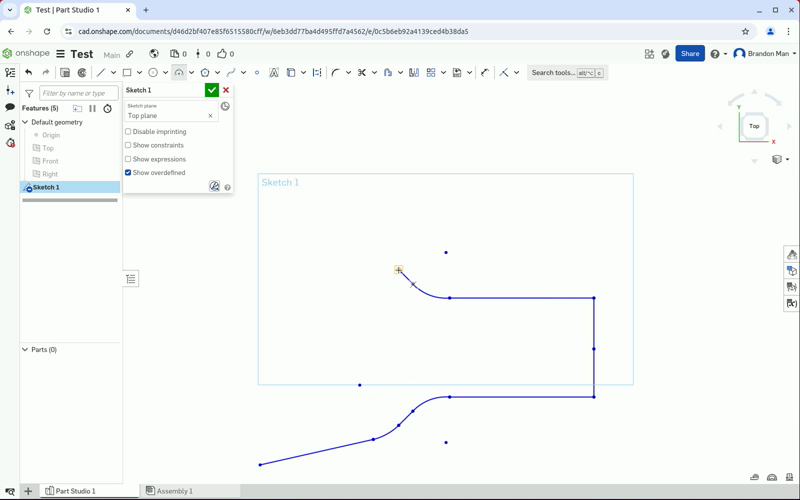
scroll(6)
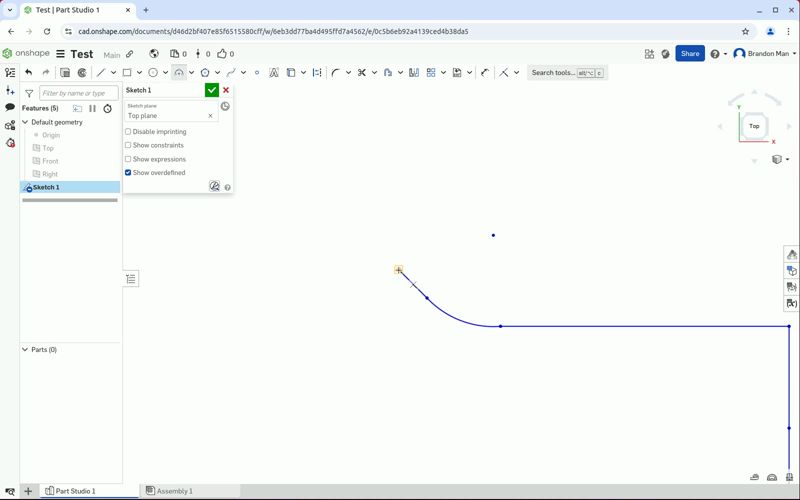
click(398, 269)
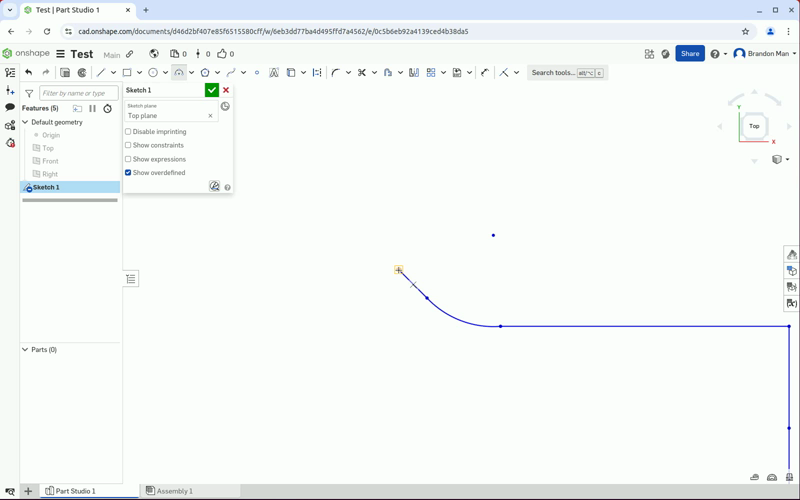
scroll(-6)
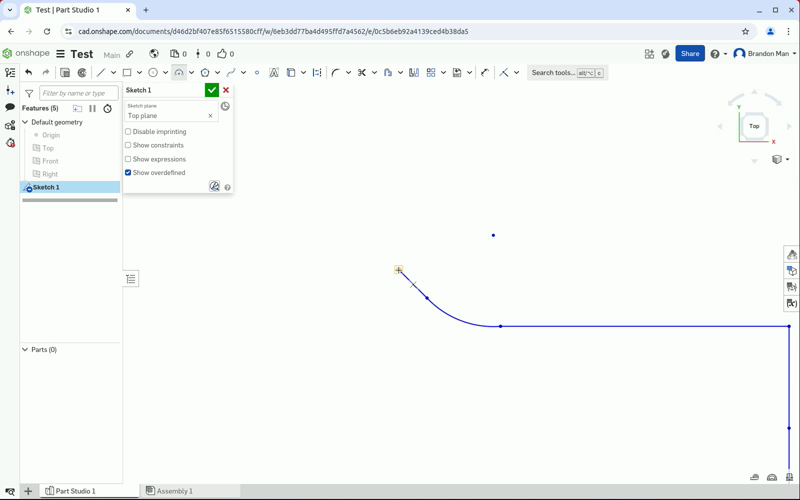
scroll(-6)
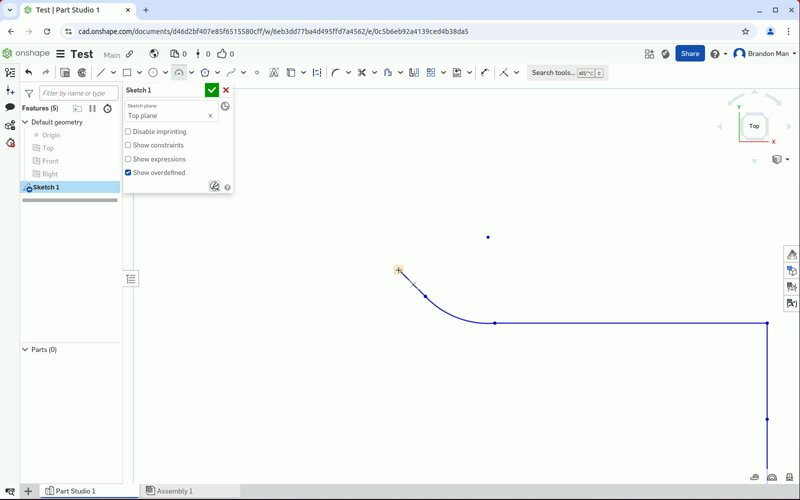
scroll(-6)
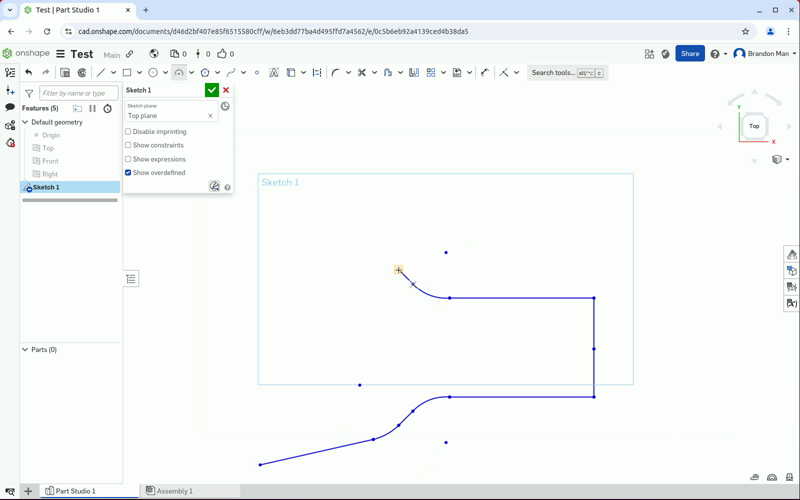
scroll(-6)
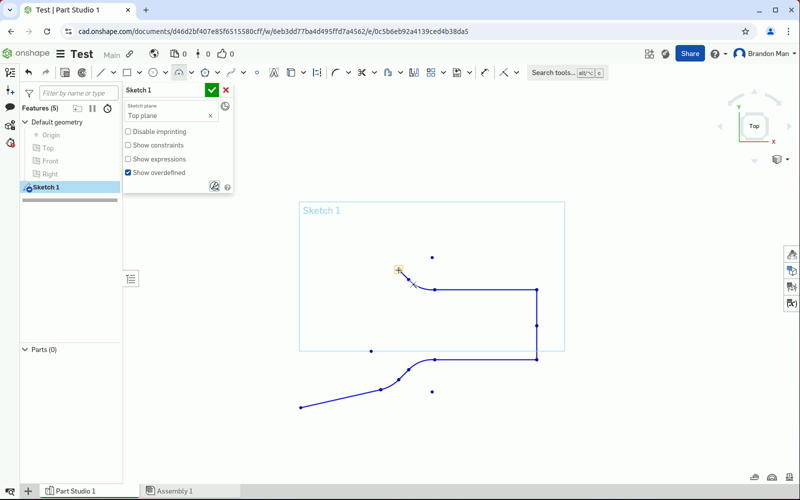
scroll(-6)
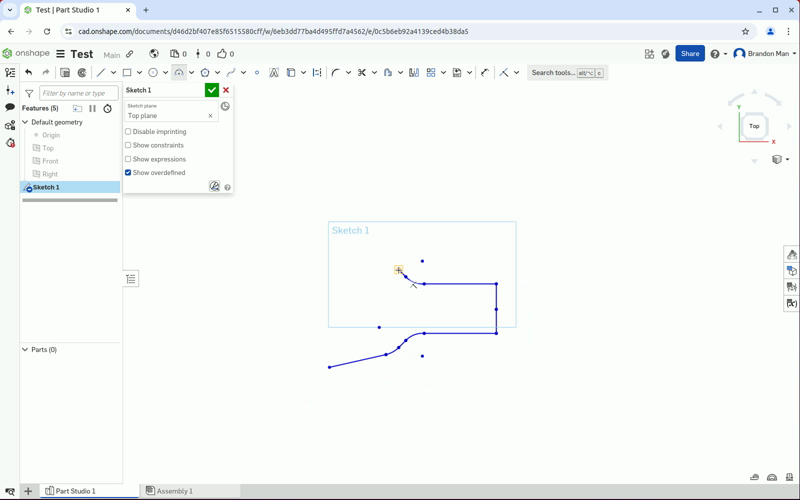
scroll(-6)
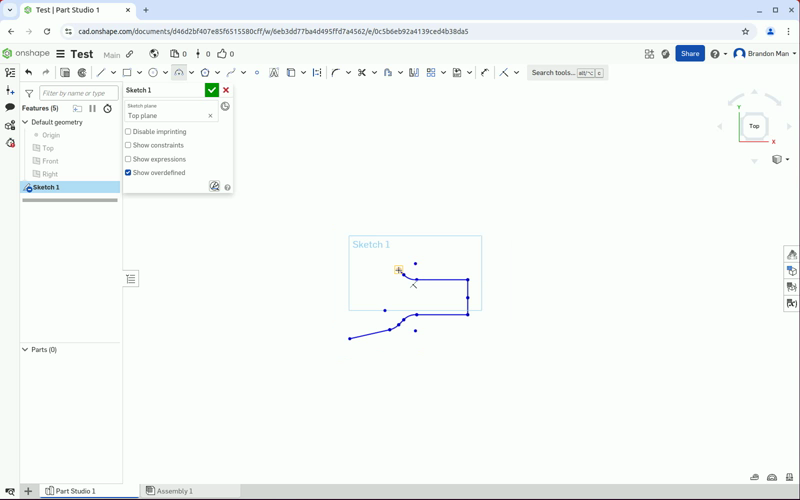
scroll(-6)
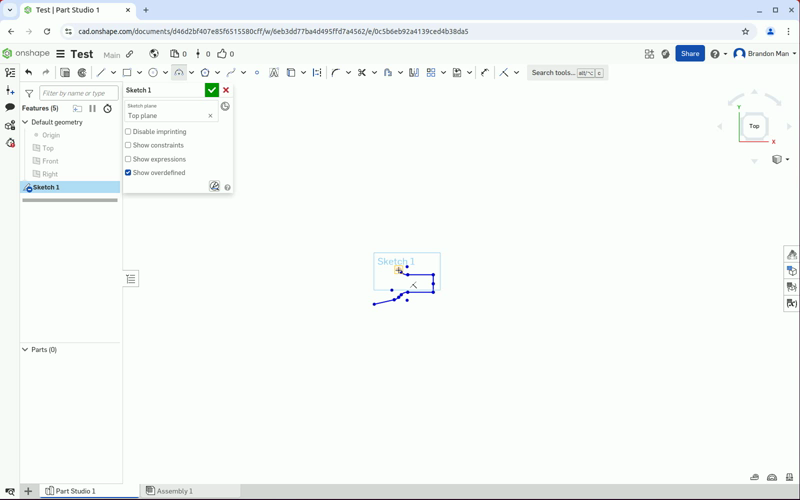
key_down(shift)
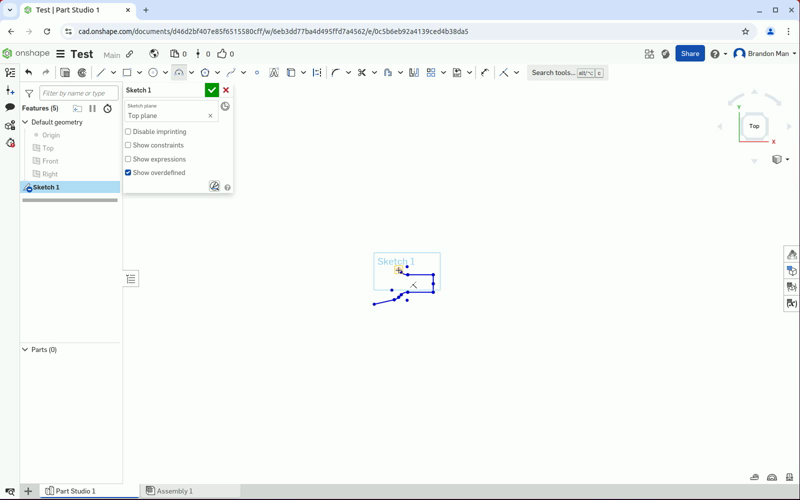
mouse_move(394, 267)
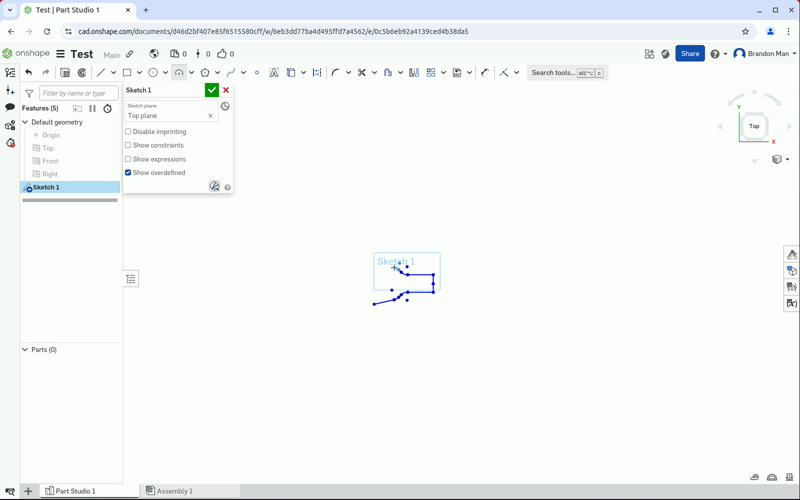
scroll(6)
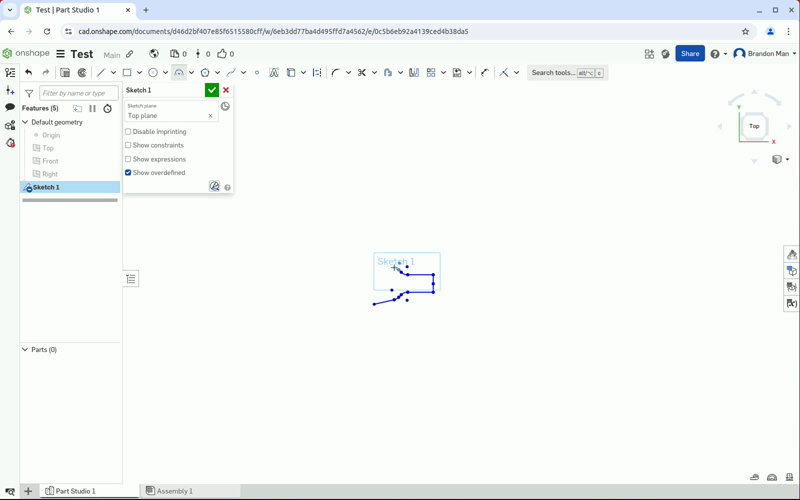
scroll(6)
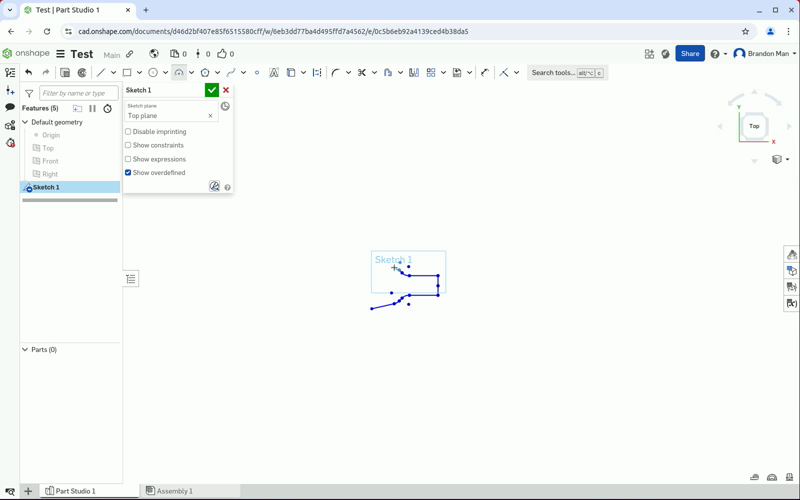
scroll(6)
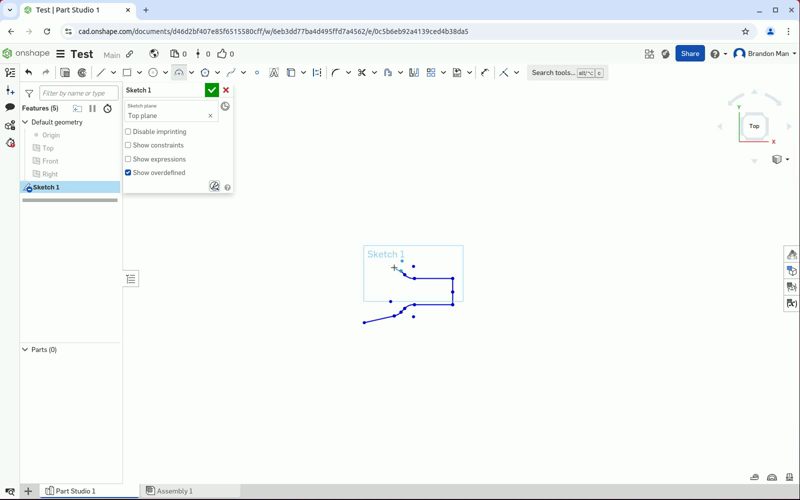
scroll(6)
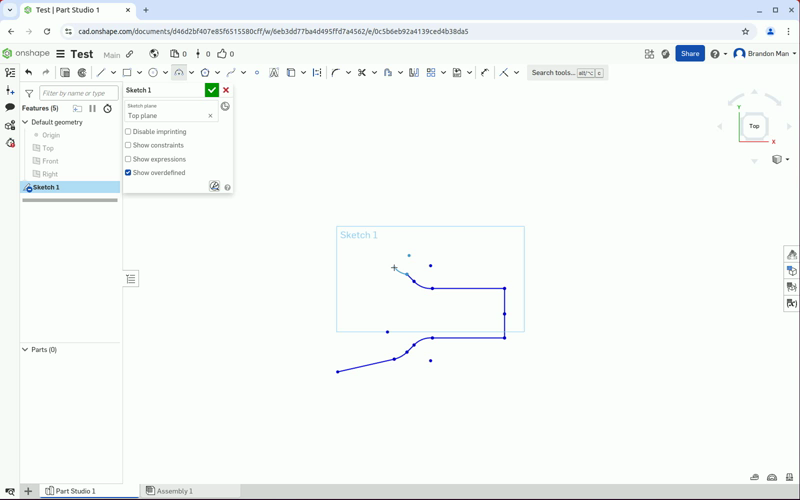
scroll(6)
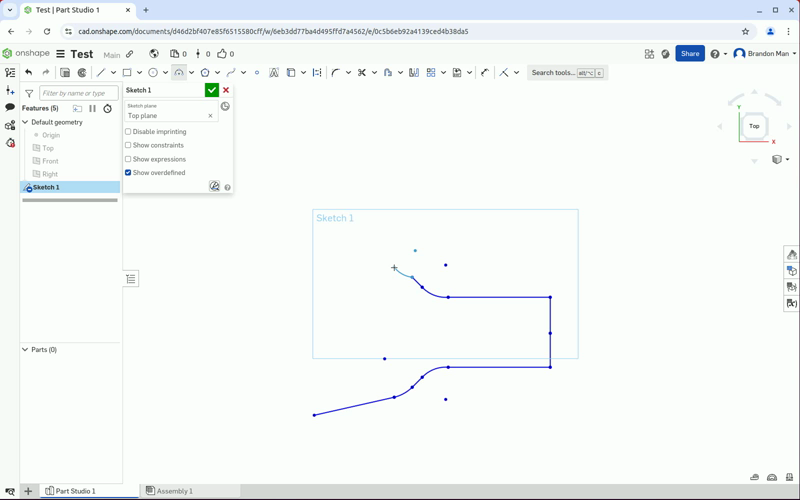
scroll(6)
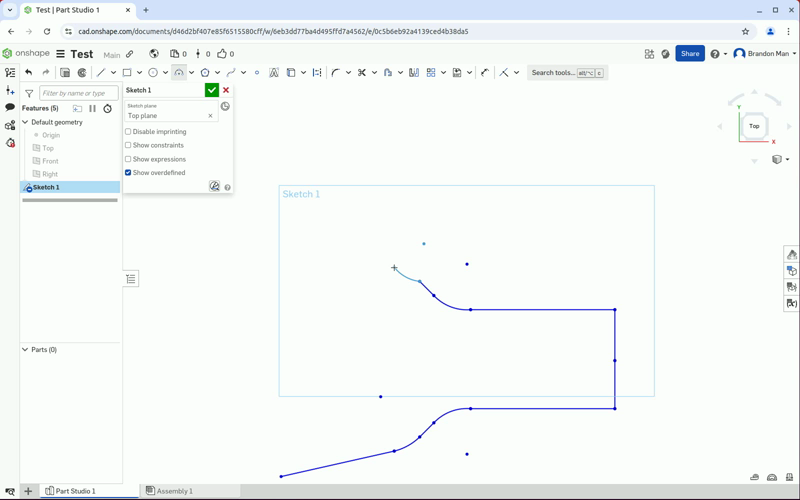
scroll(6)
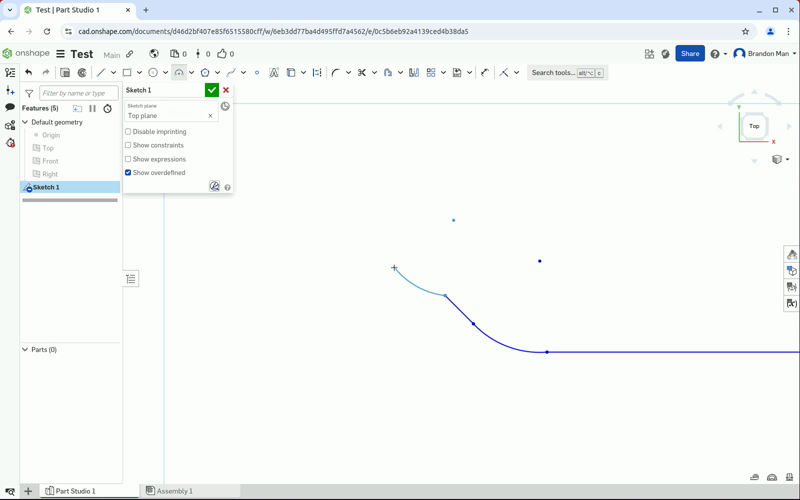
click(394, 267)
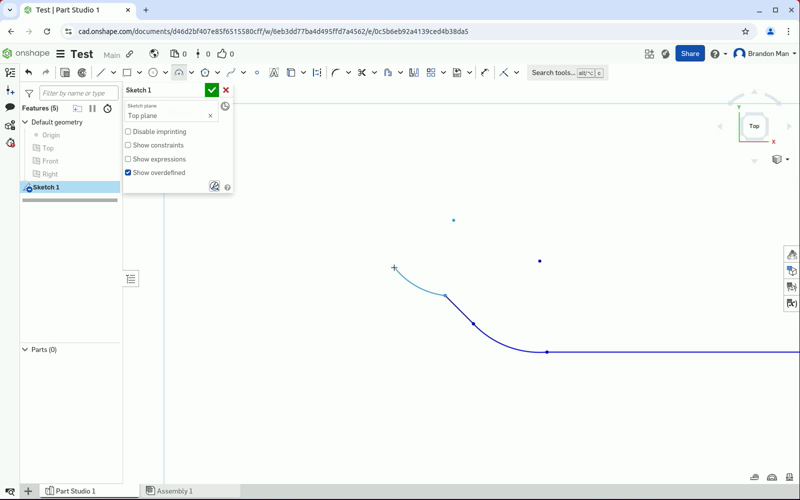
scroll(-6)
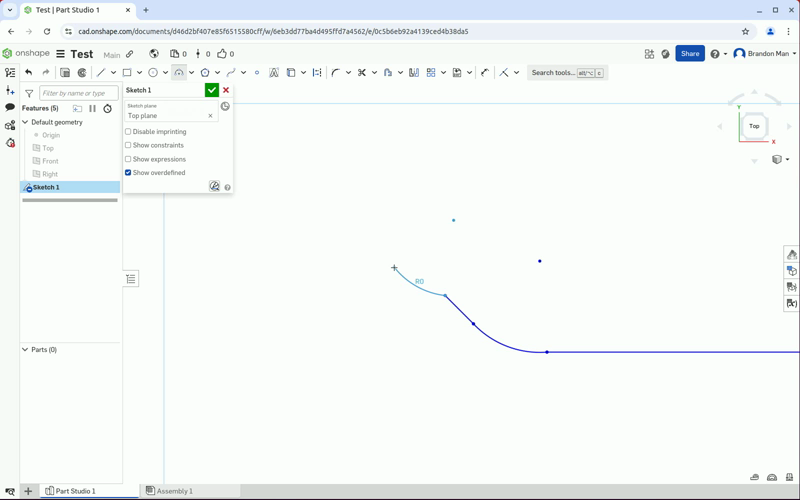
scroll(-6)
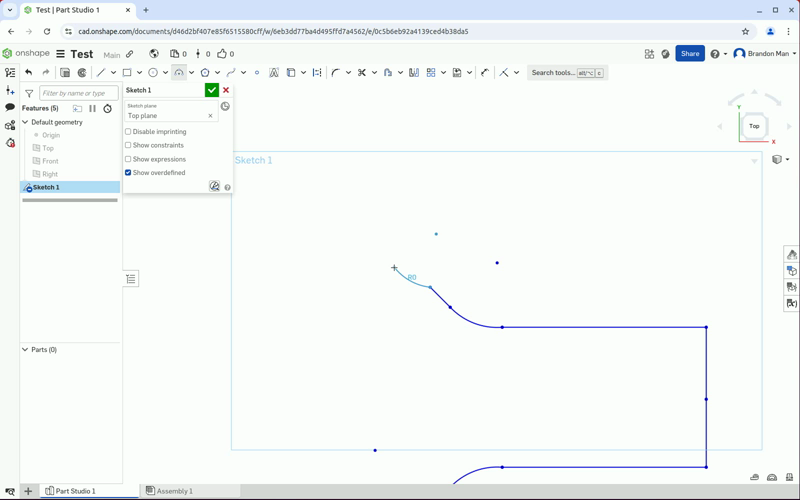
scroll(-6)
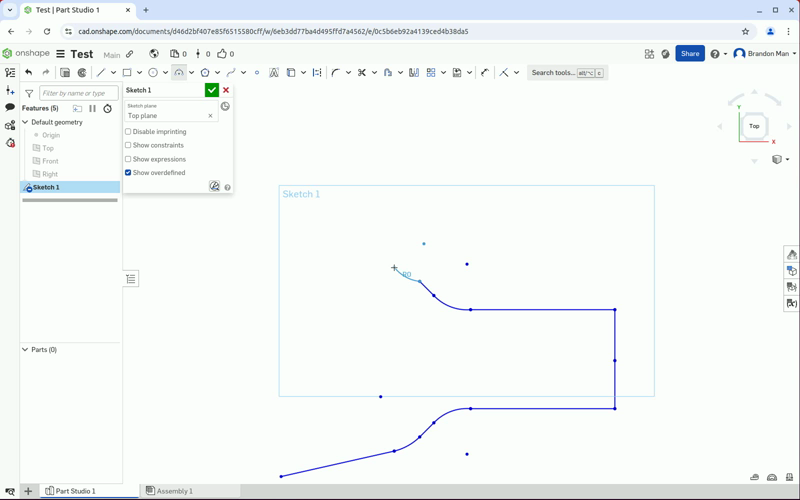
scroll(-6)
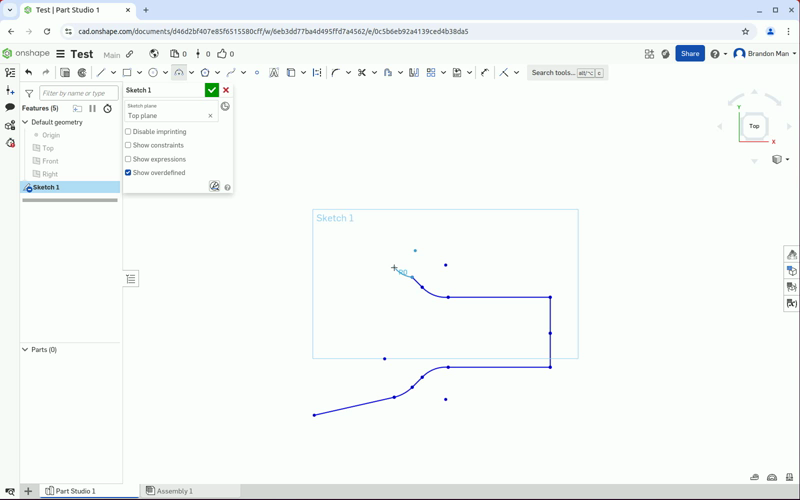
scroll(-6)
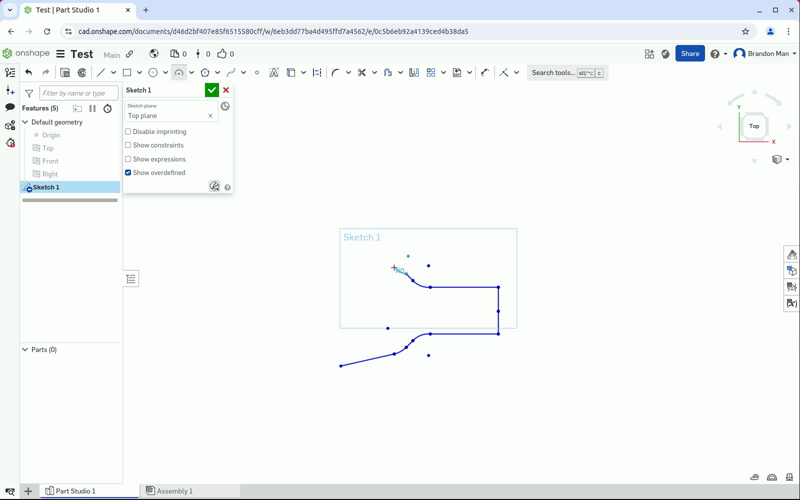
scroll(-6)
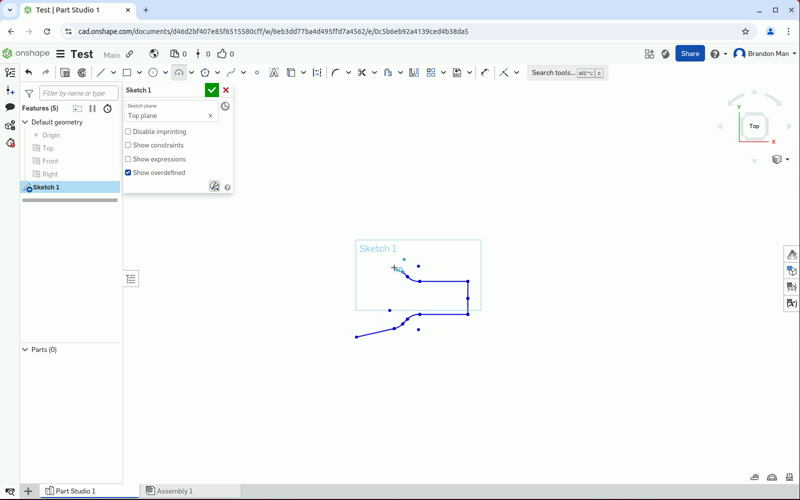
scroll(-6)
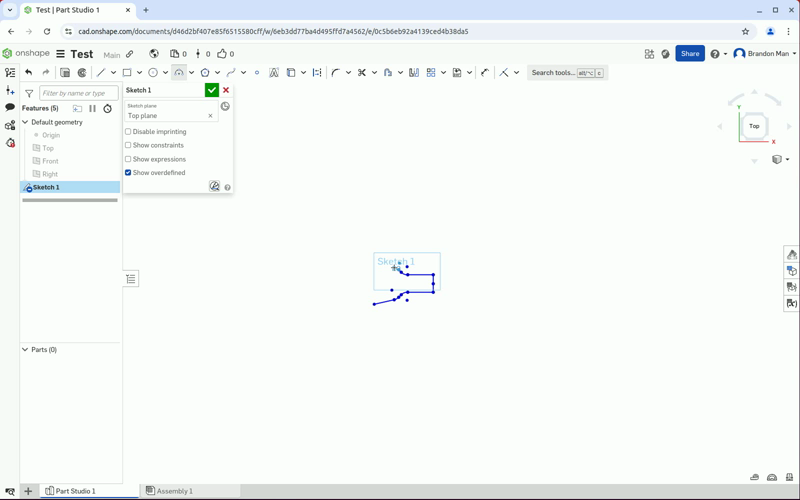
mouse_move(396, 268)
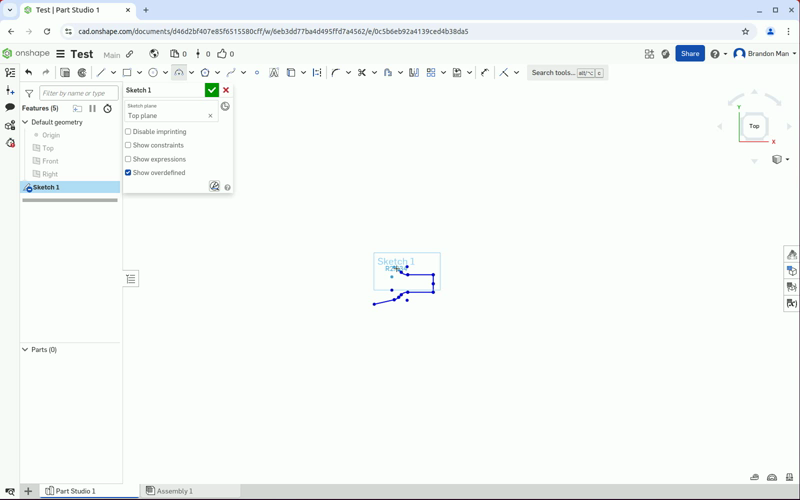
scroll(6)
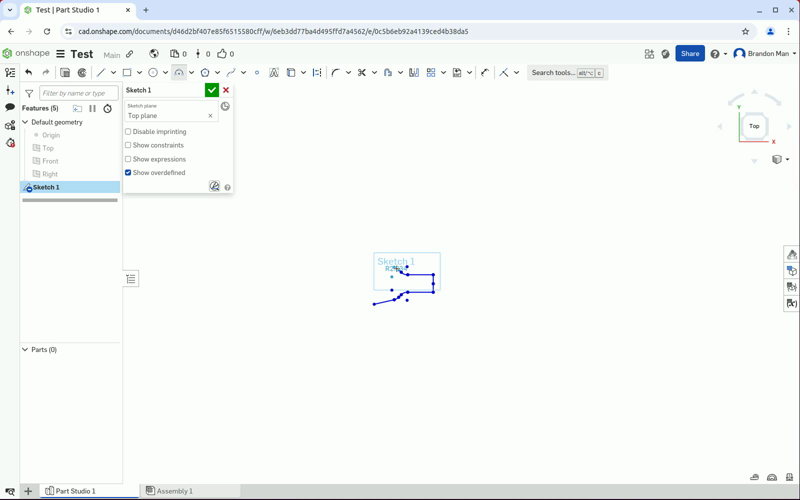
scroll(6)
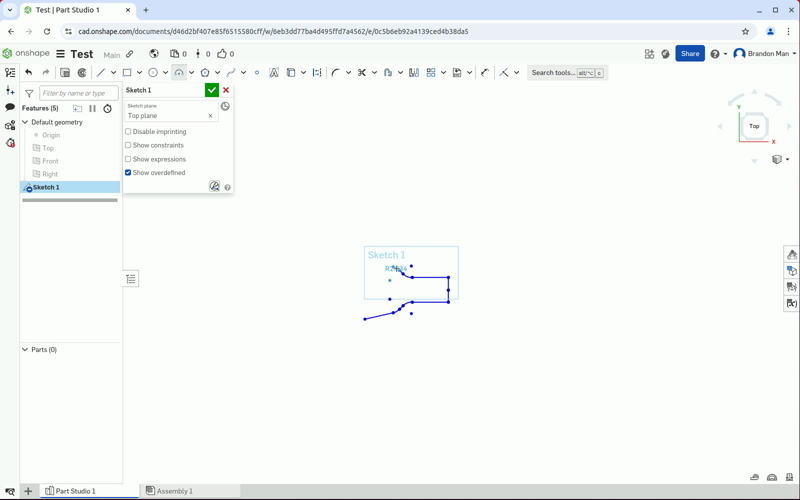
scroll(6)
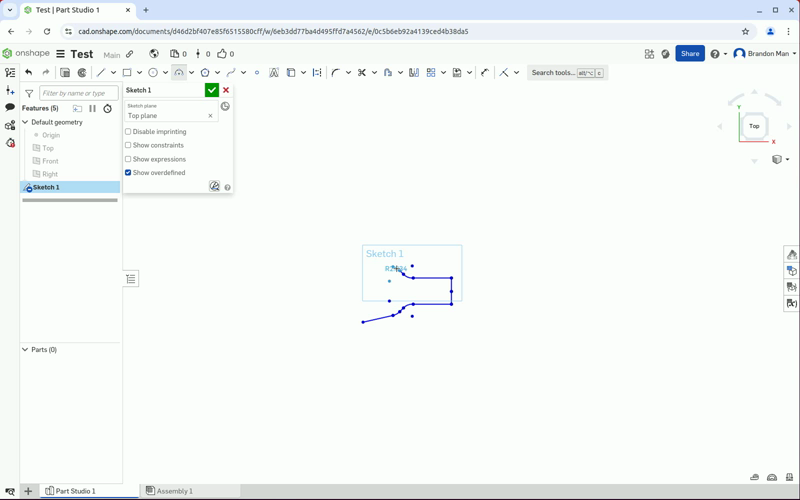
scroll(6)
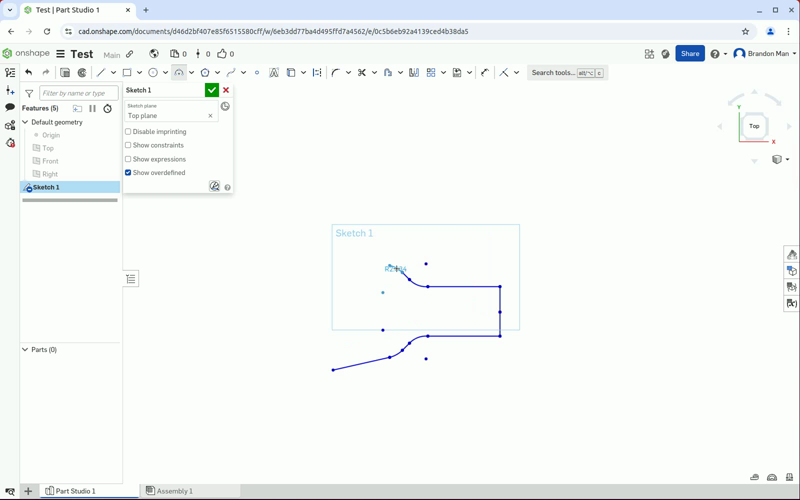
scroll(6)
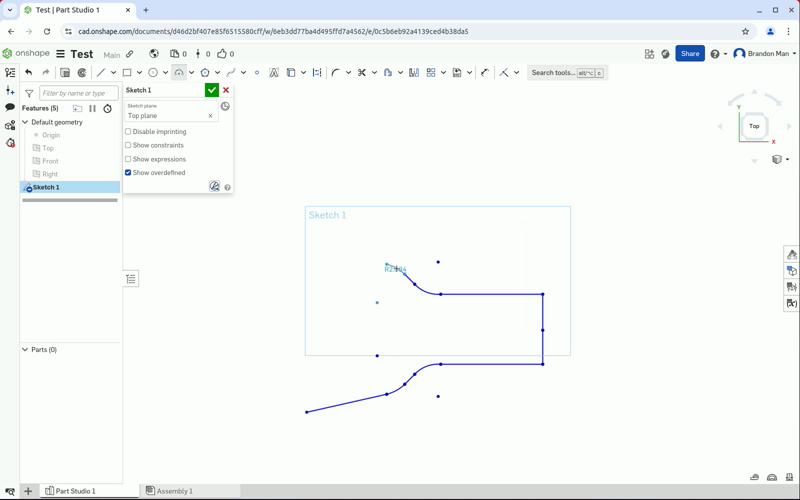
scroll(6)
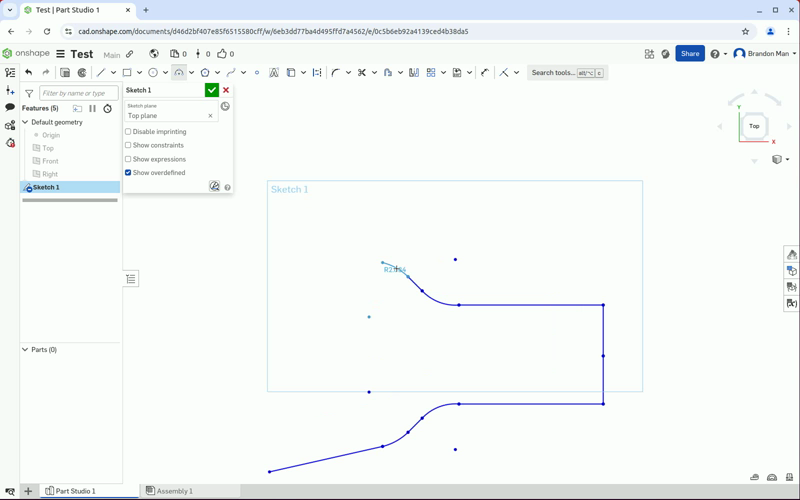
scroll(6)
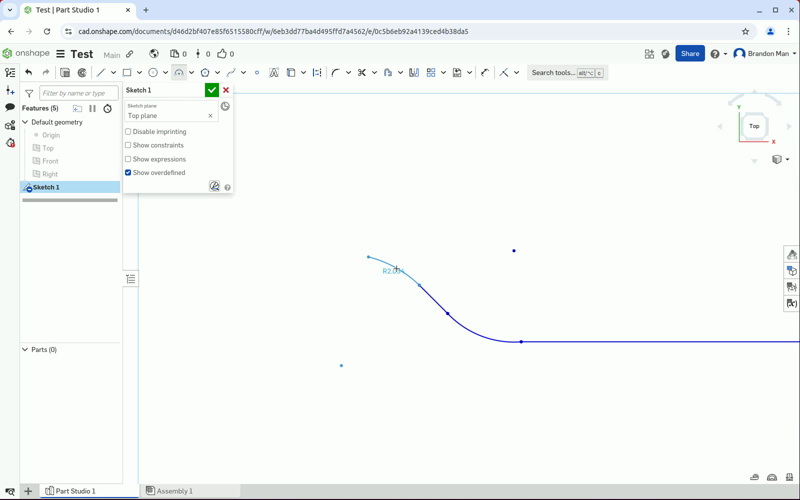
click(396, 268)
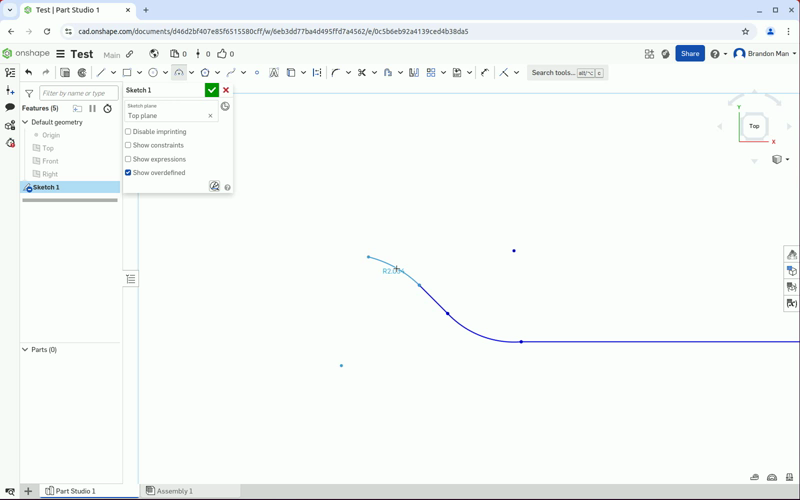
scroll(-6)
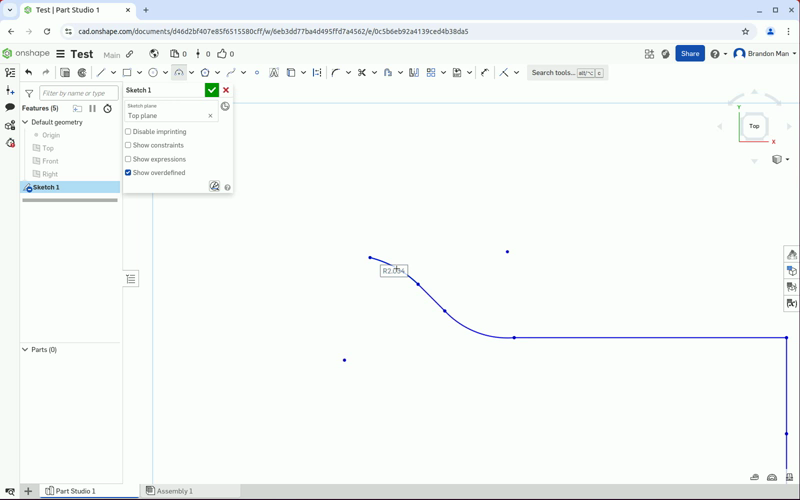
scroll(-6)
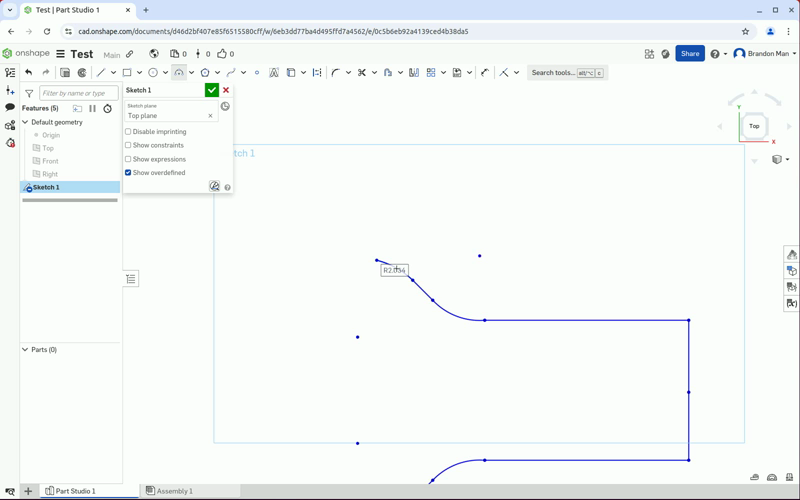
scroll(-6)
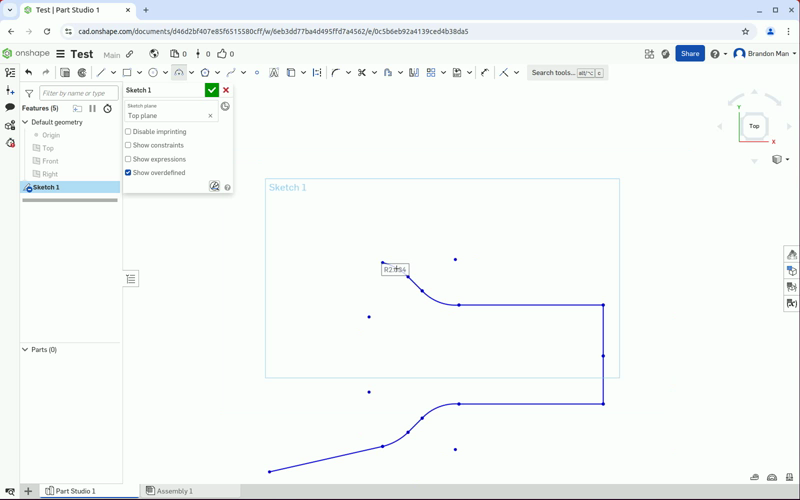
scroll(-6)
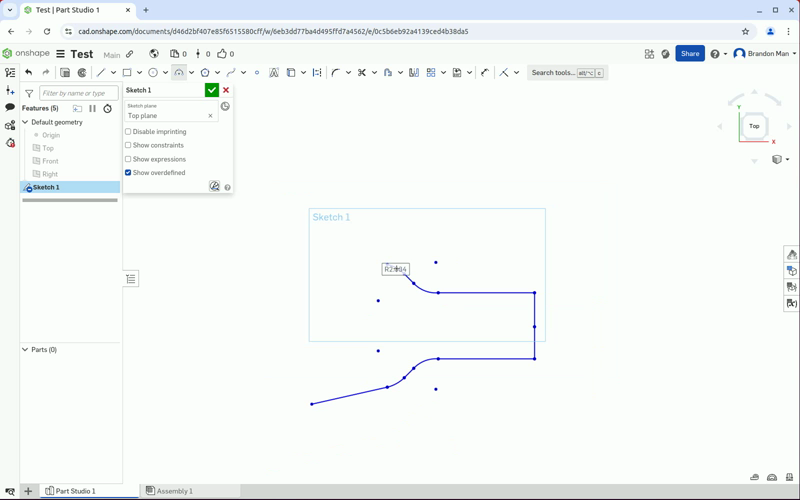
scroll(-6)
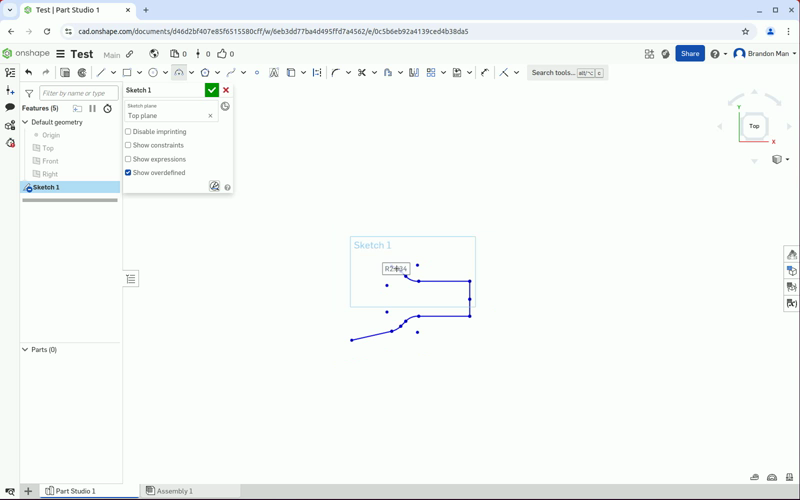
scroll(-6)
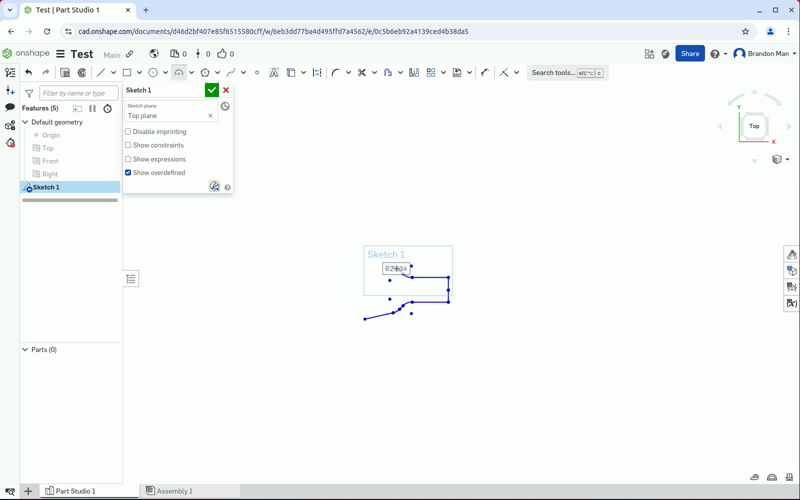
scroll(-6)
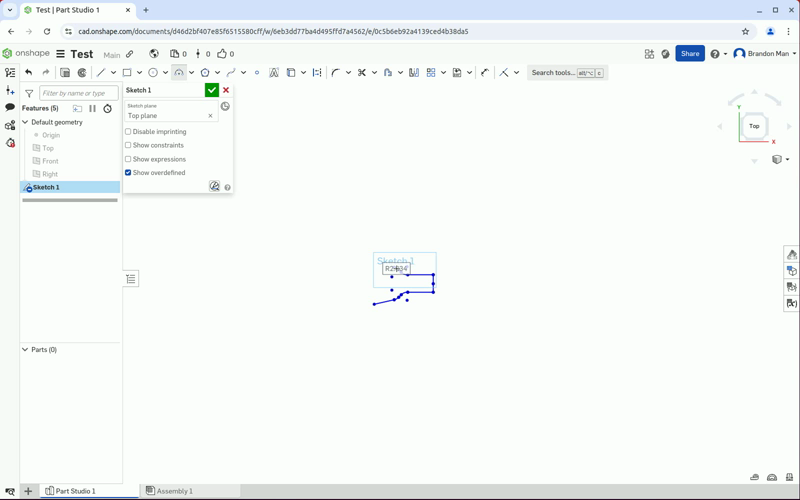
key_up(shift)
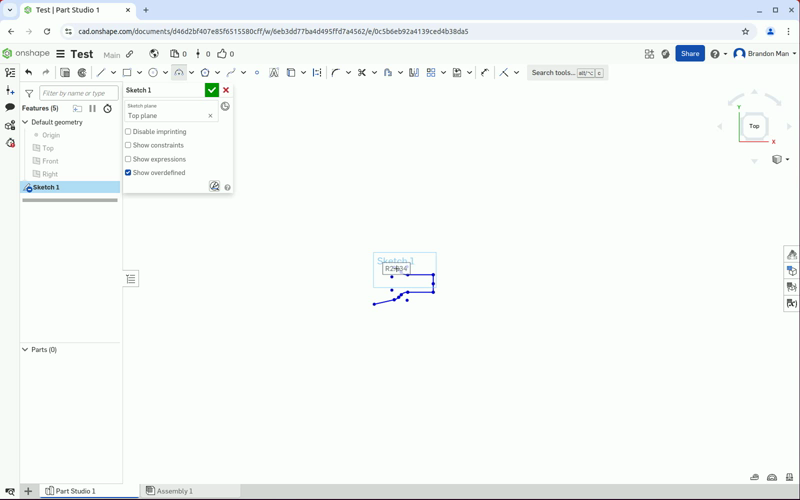
key(esc)
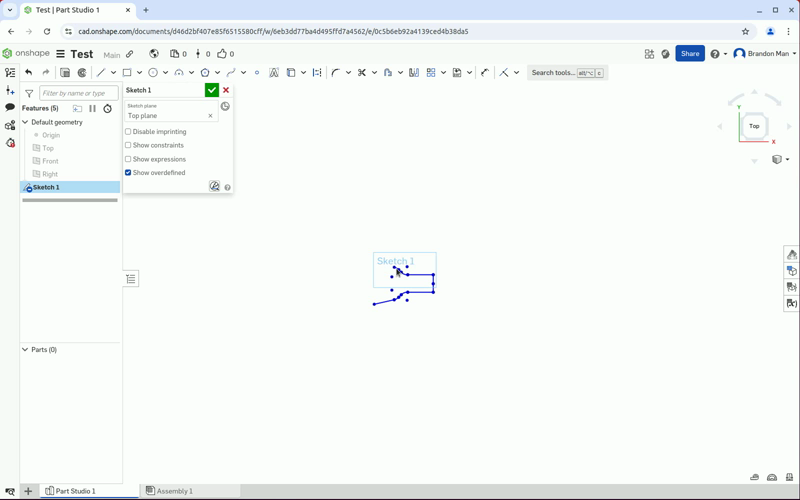
key(l)
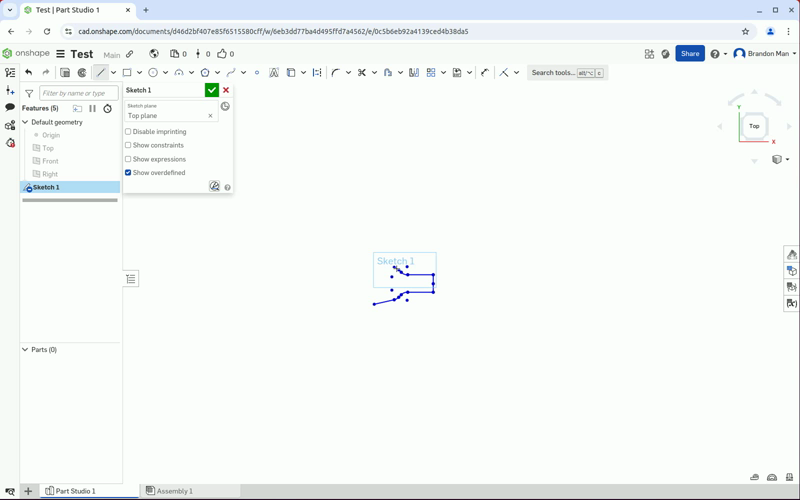
mouse_move(394, 267)
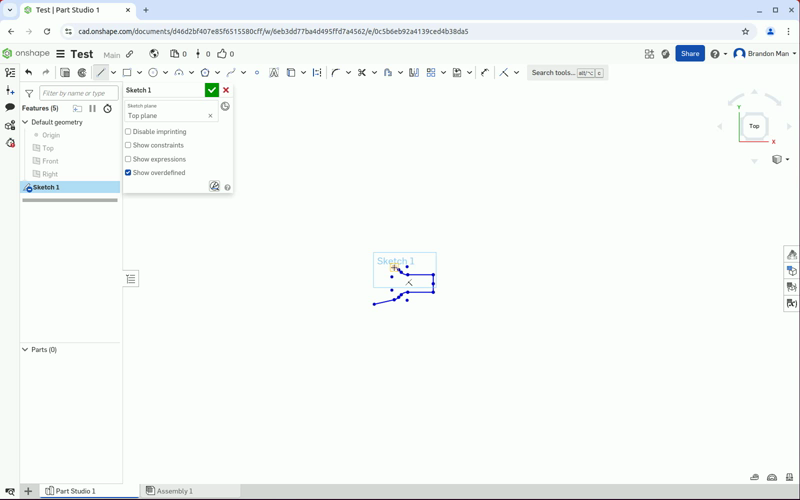
scroll(6)
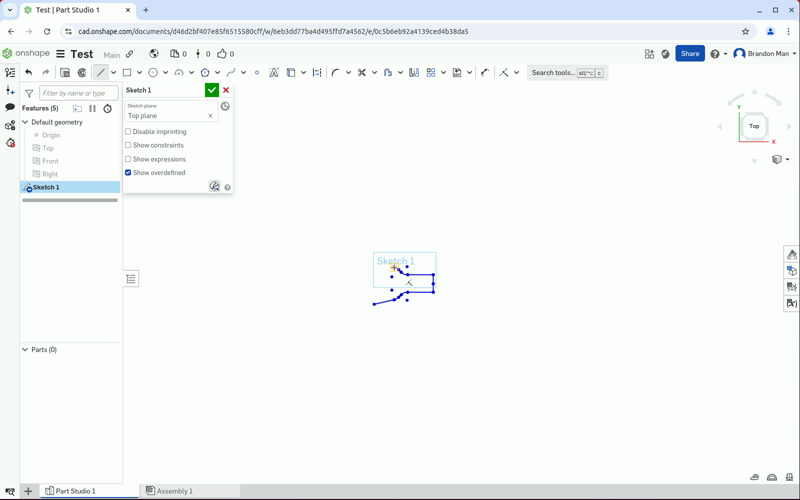
scroll(6)
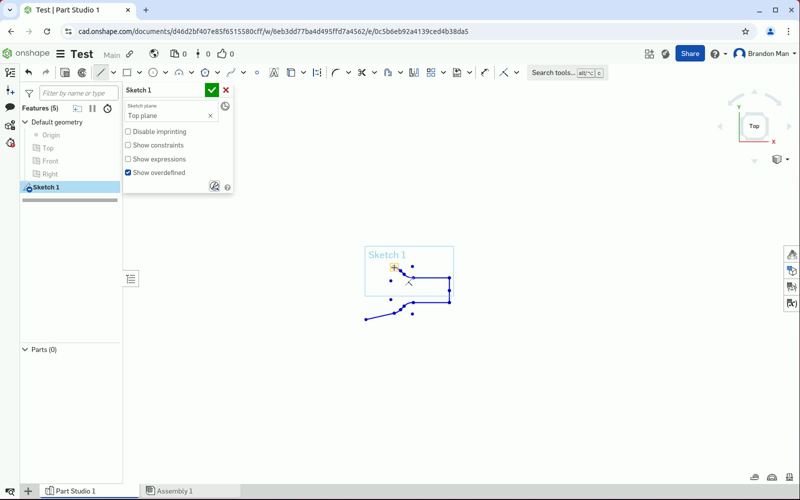
scroll(6)
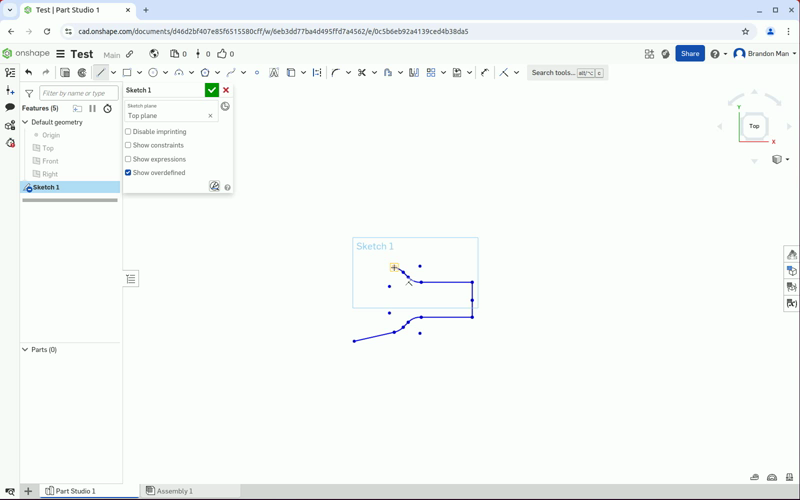
scroll(6)
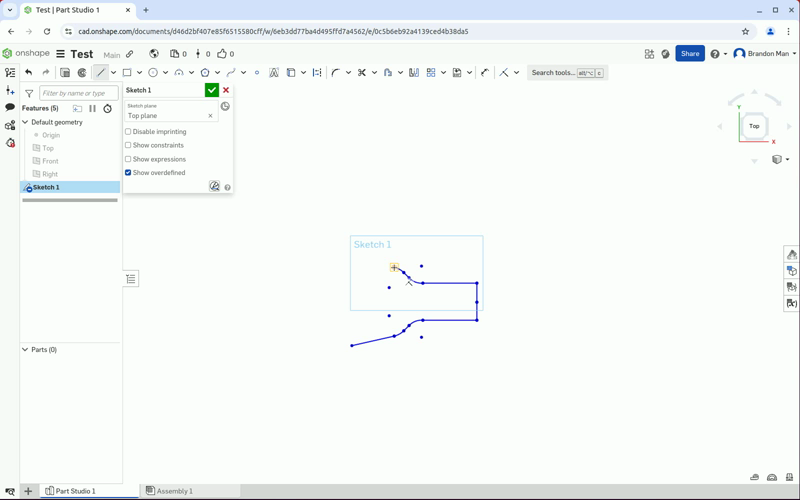
scroll(6)
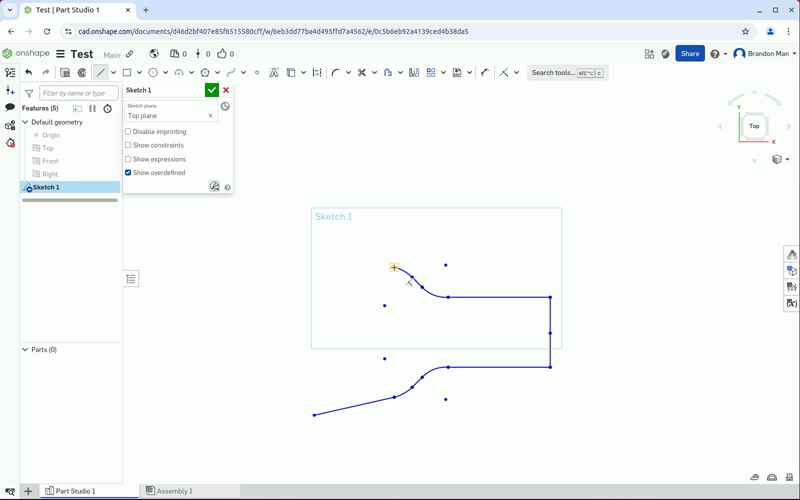
scroll(6)
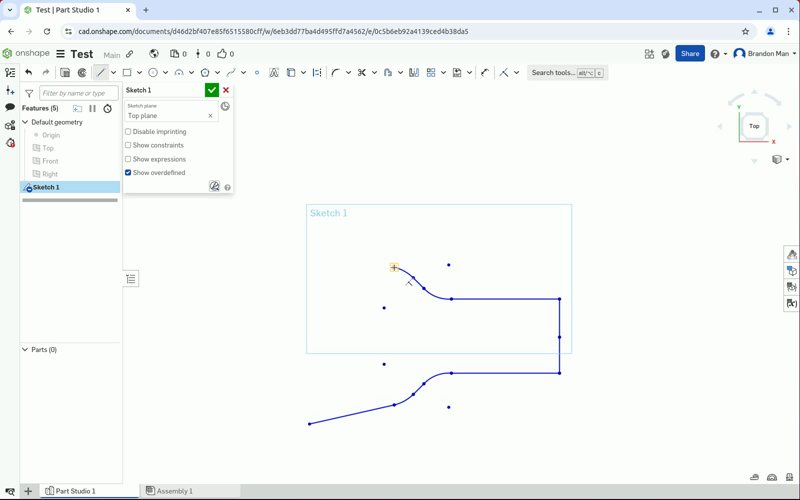
scroll(6)
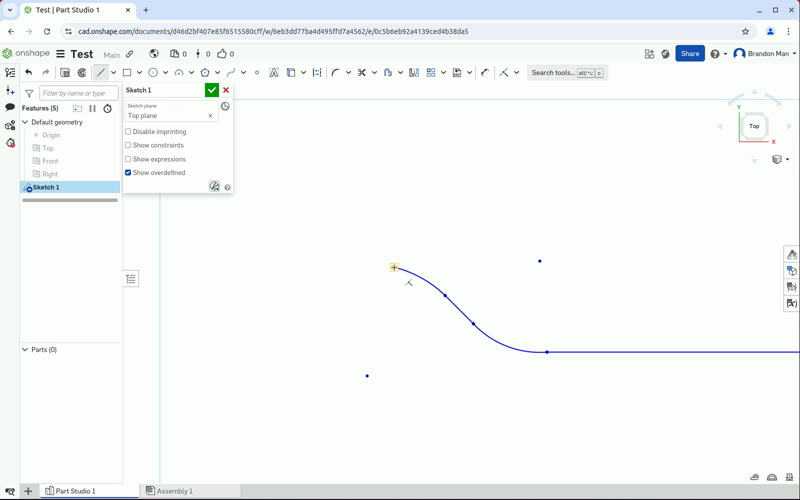
click(394, 267)
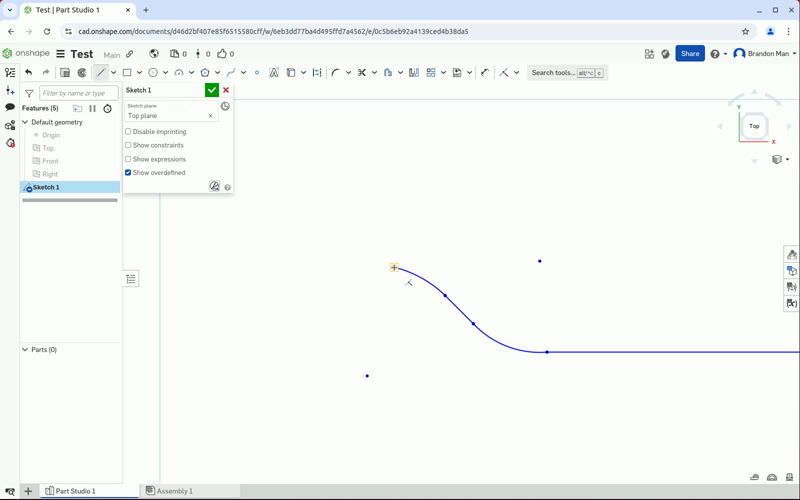
scroll(-6)
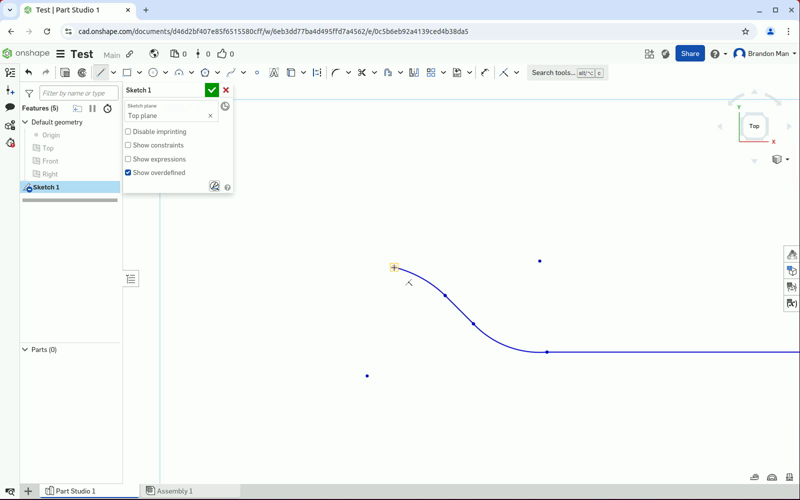
scroll(-6)
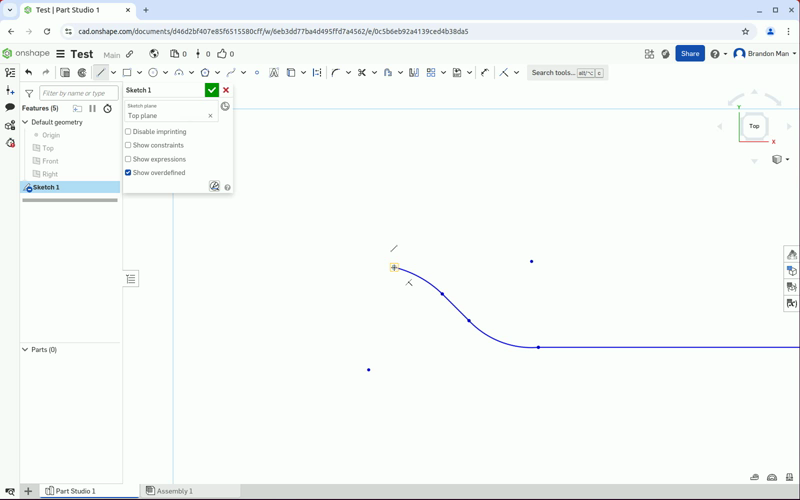
scroll(-6)
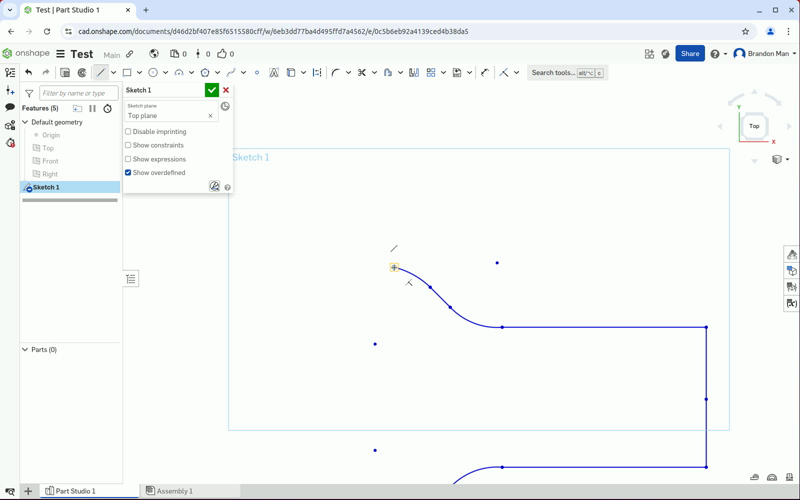
scroll(-6)
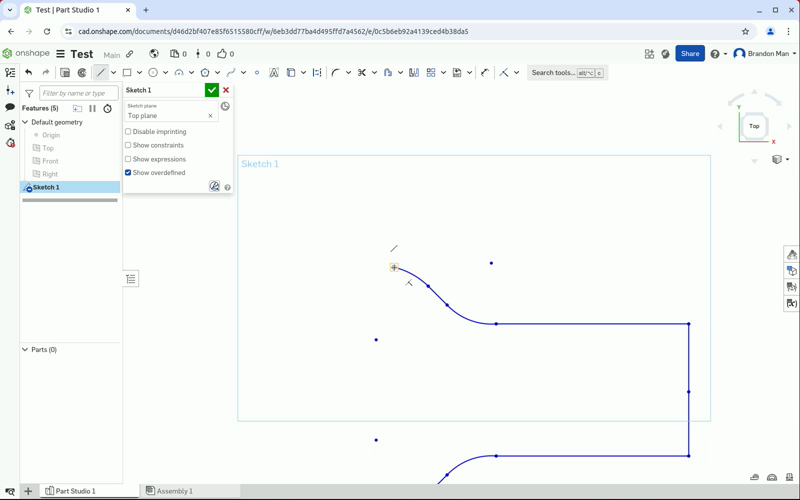
scroll(-6)
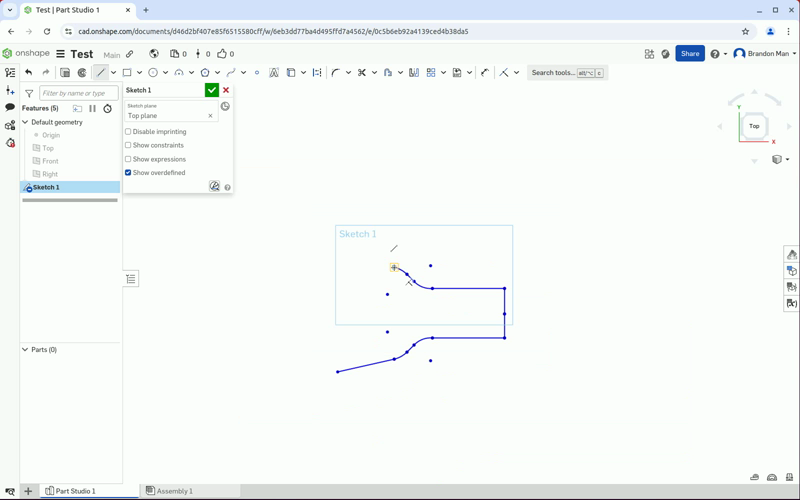
scroll(-6)
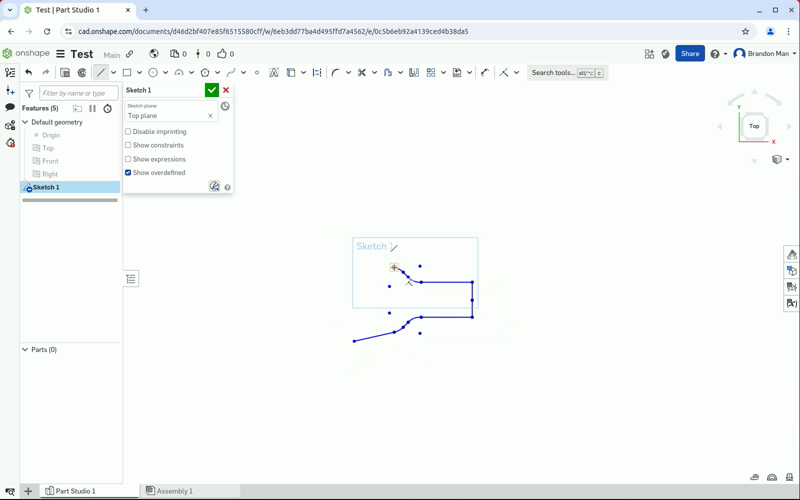
scroll(-6)
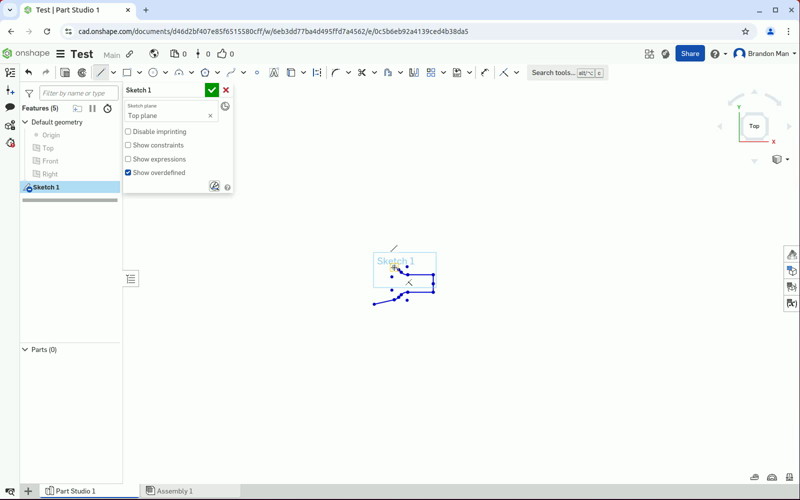
key_down(shift)
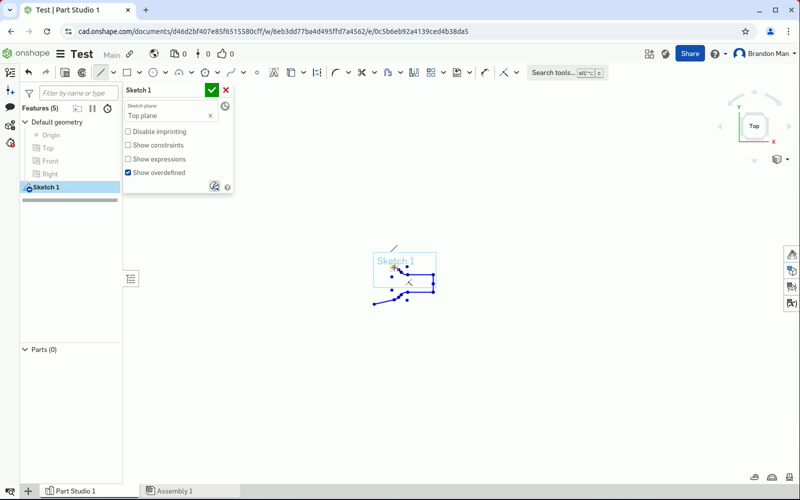
mouse_move(424, 267)
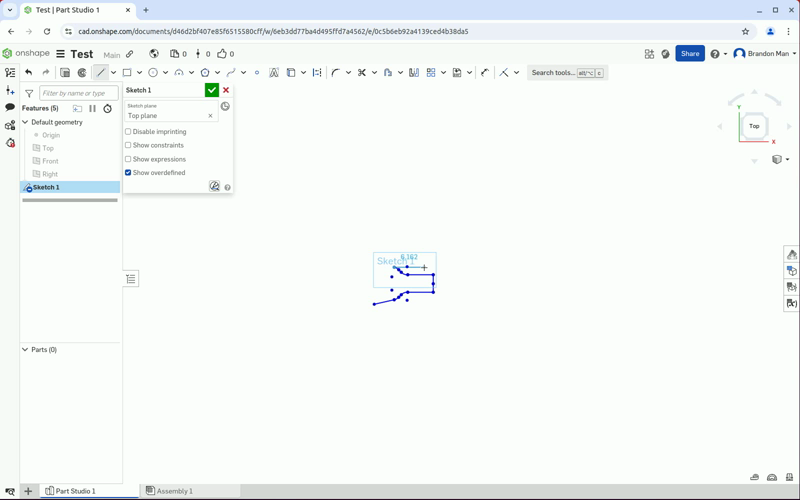
mouse_move(374, 263)
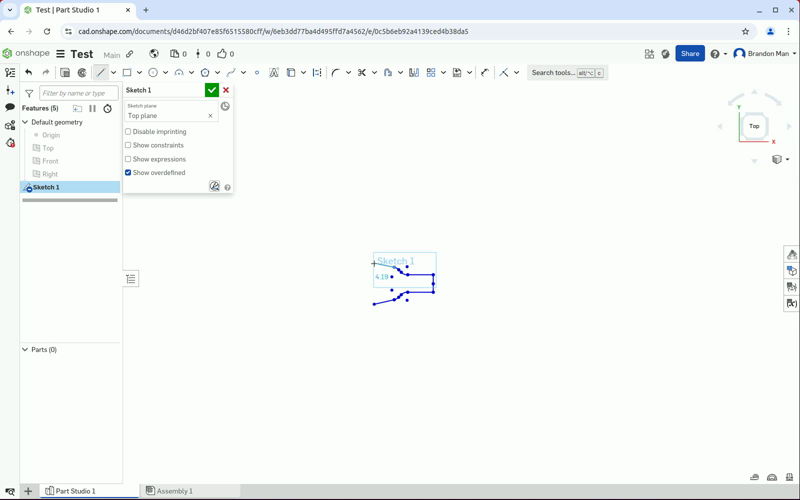
click(374, 263)
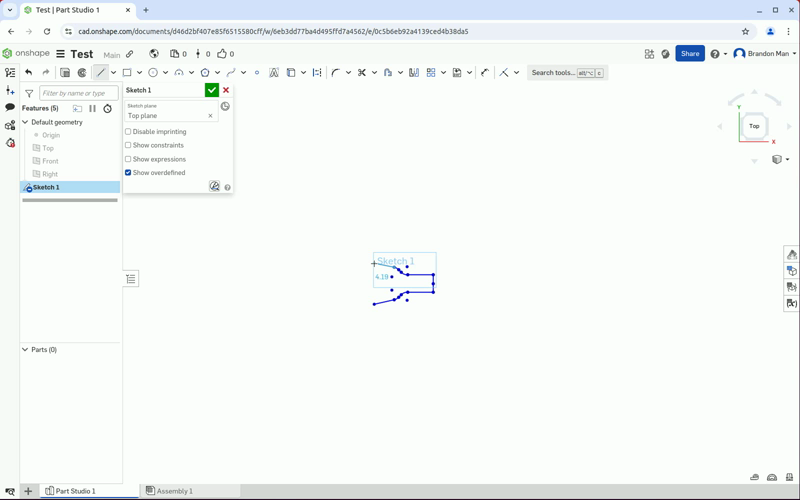
key_up(shift)
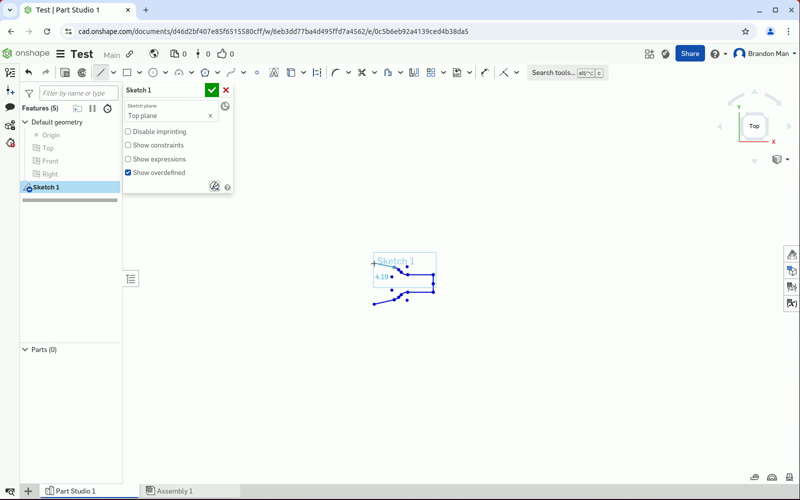
key(esc)
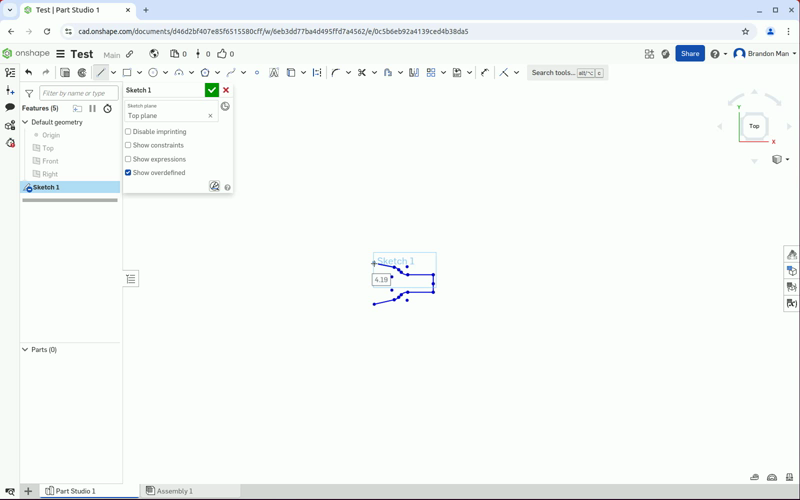
key(a)
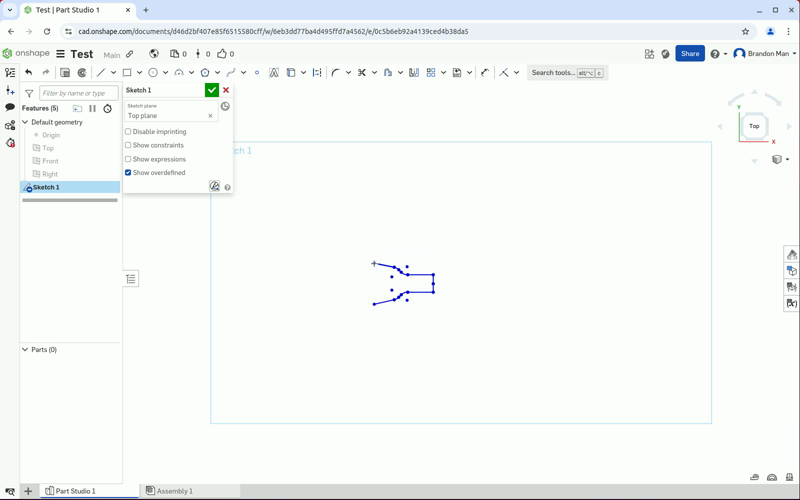
mouse_move(374, 263)
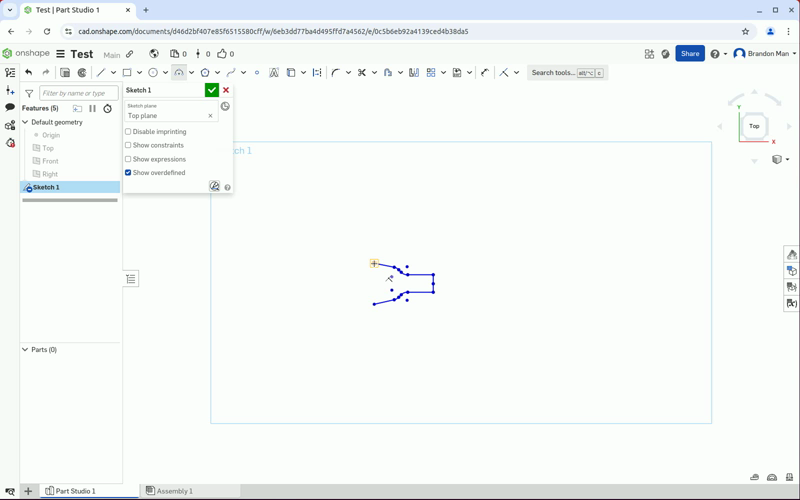
click(374, 263)
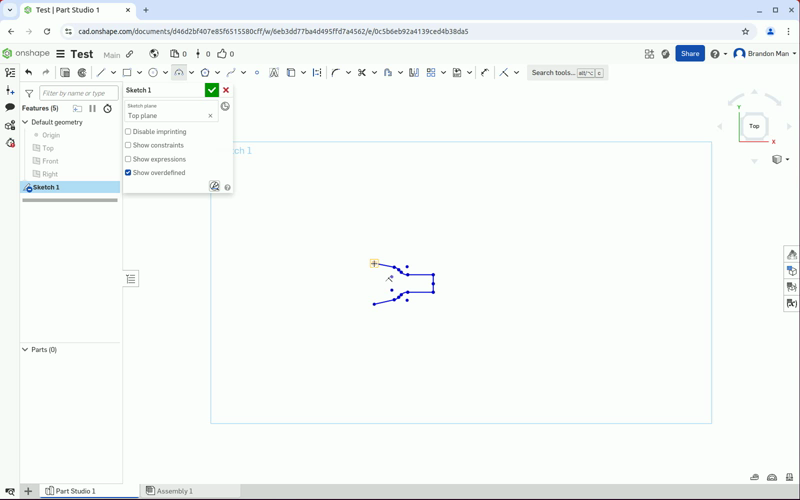
mouse_move(374, 304)
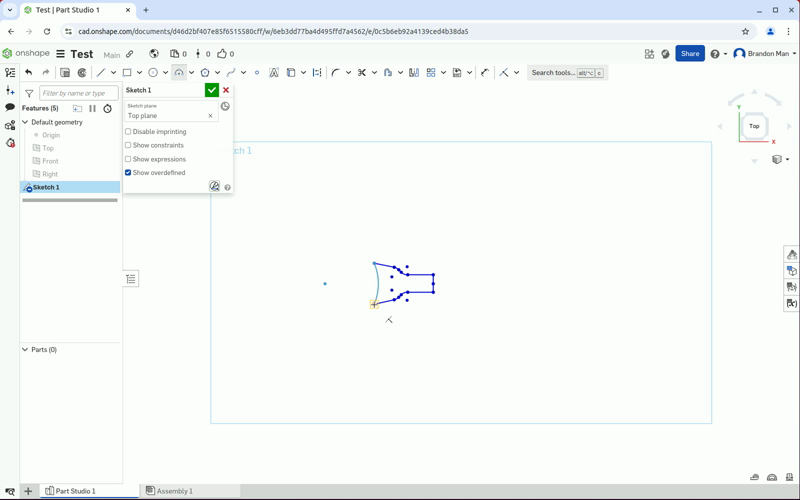
click(374, 304)
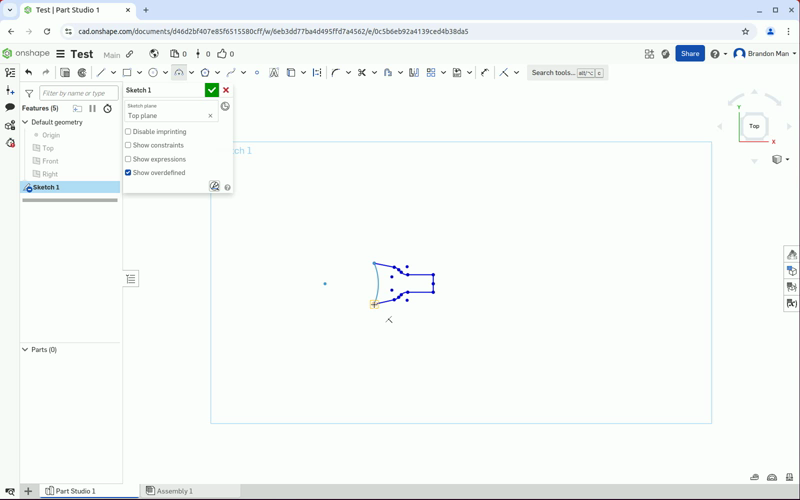
key_down(shift)
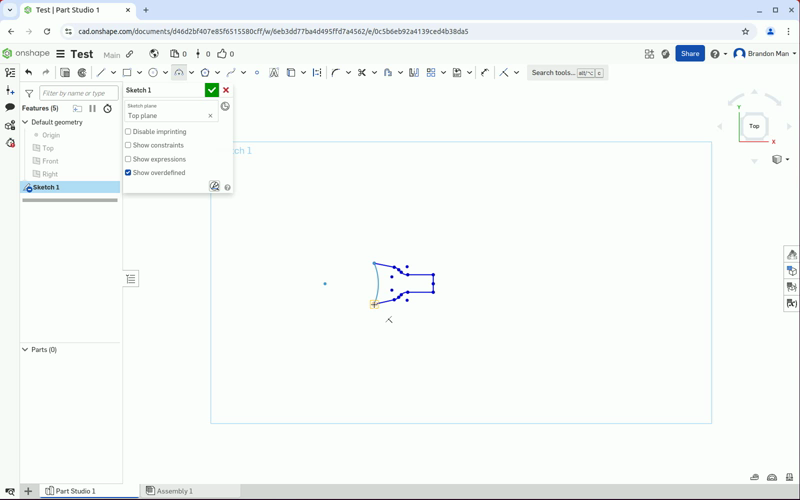
mouse_move(348, 283)
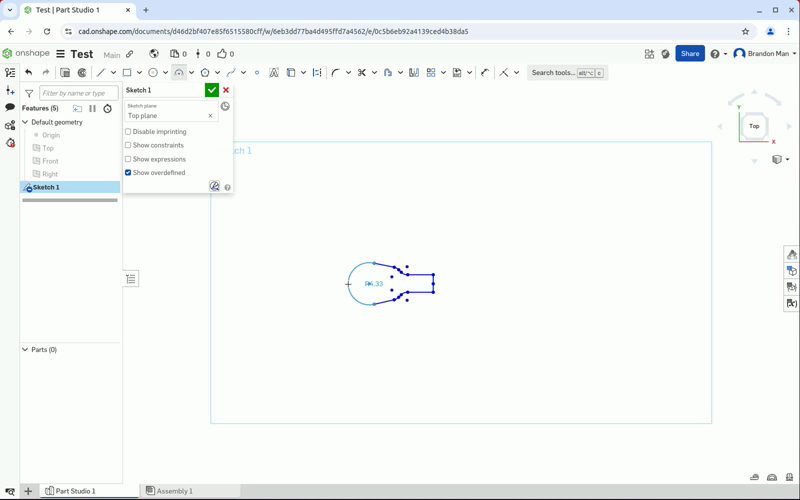
click(348, 283)
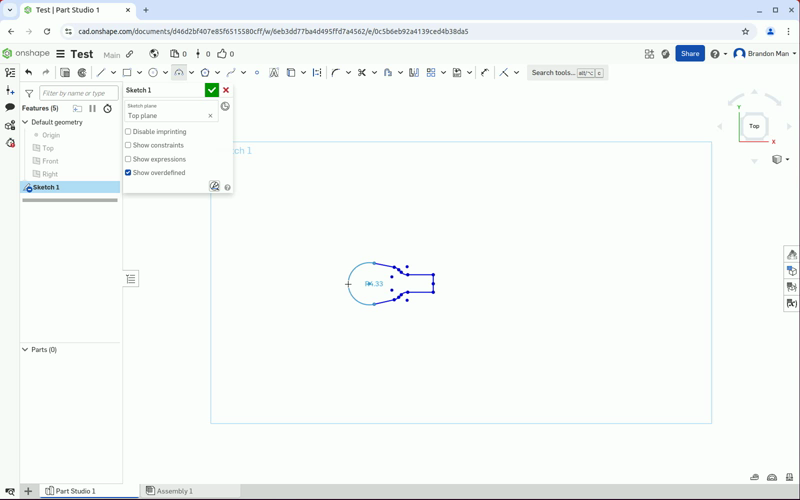
key_up(shift)
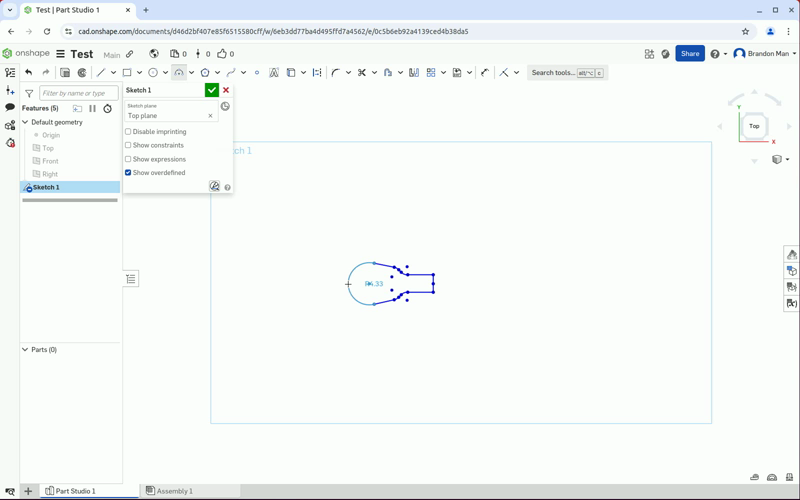
key(esc)
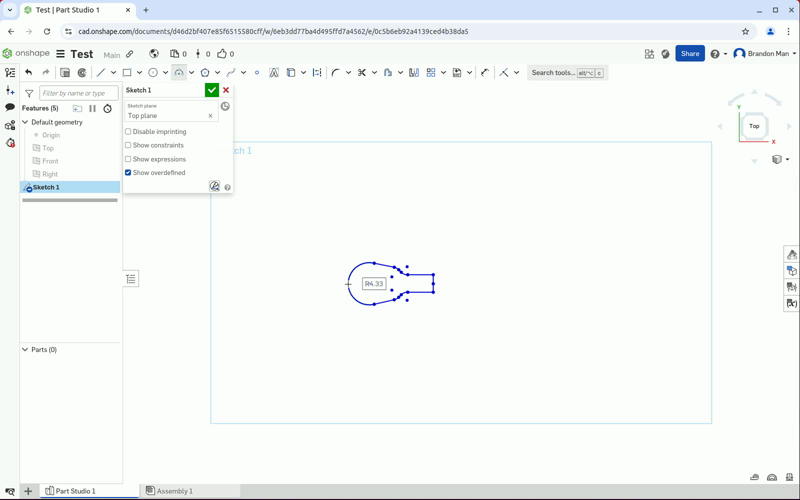
key(c)
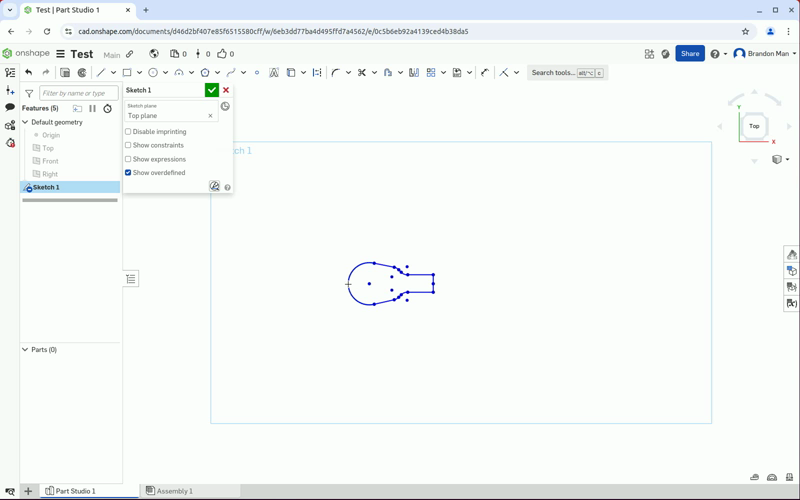
key_down(shift)
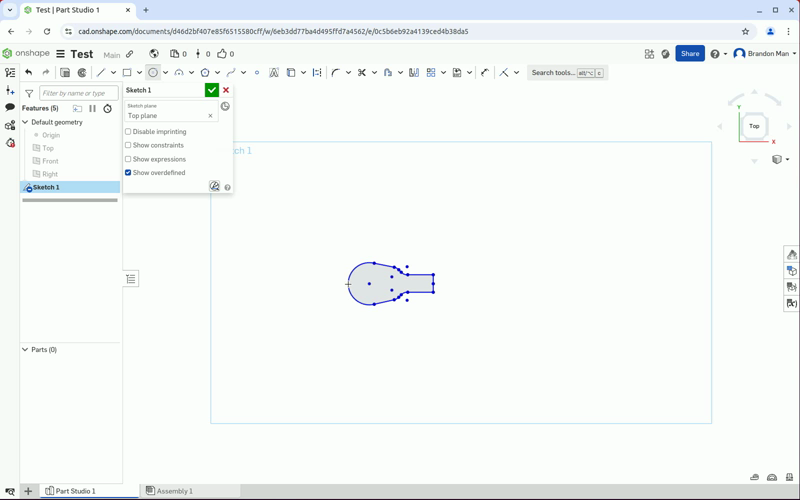
mouse_move(404, 283)
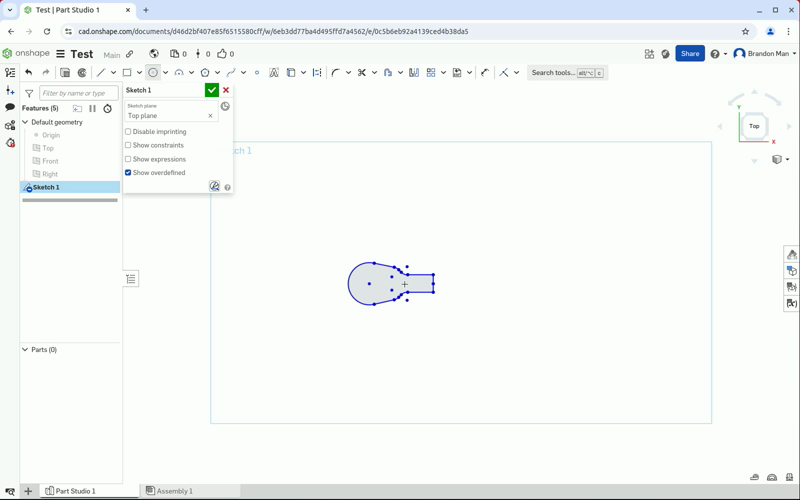
click(404, 283)
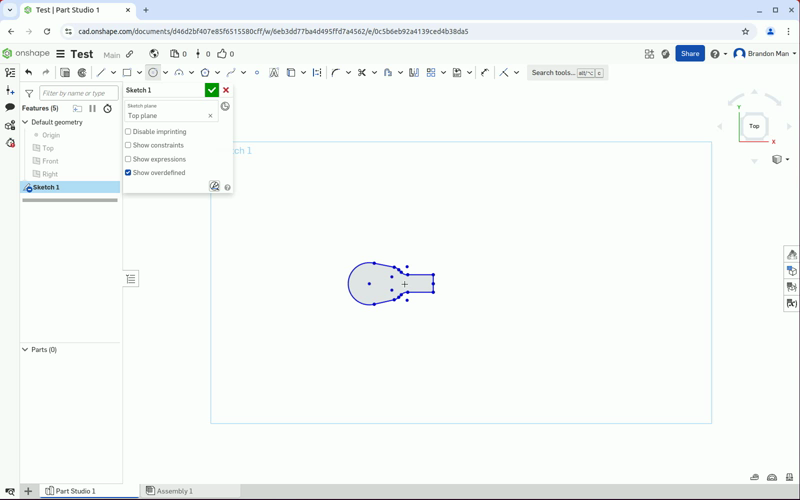
key_up(shift)
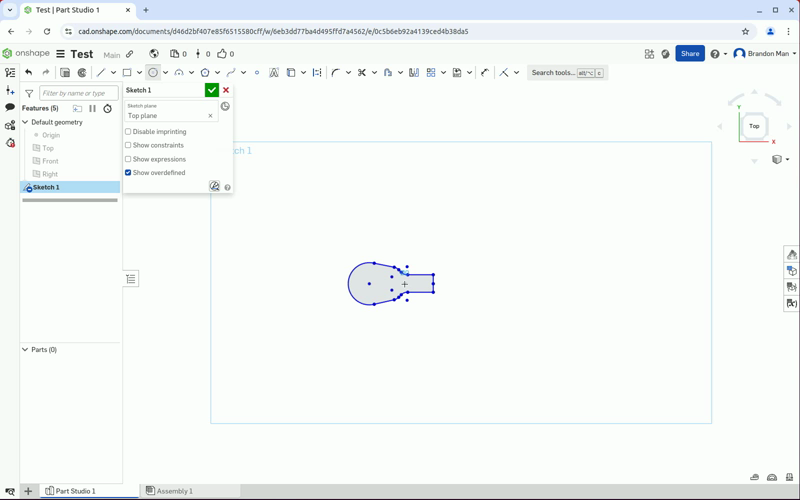
mouse_move(409, 283)
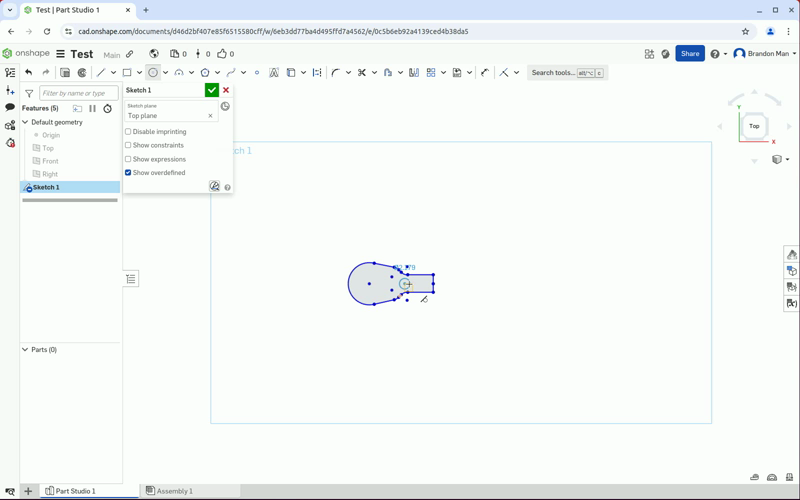
click(409, 283)
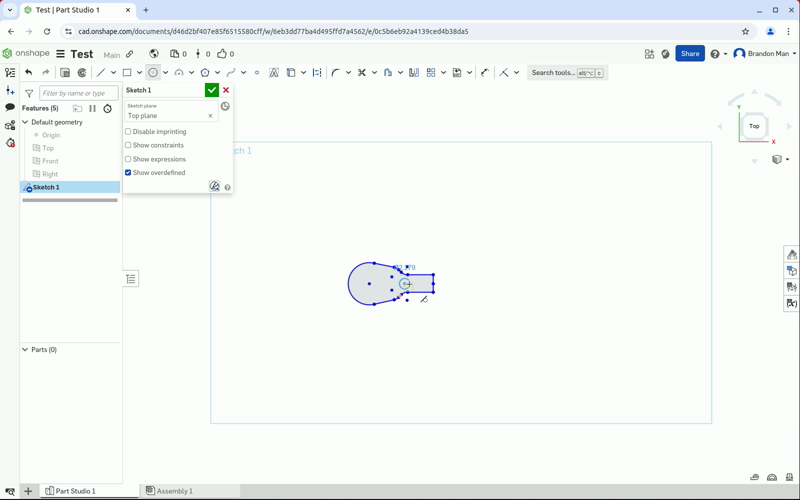
key(esc)
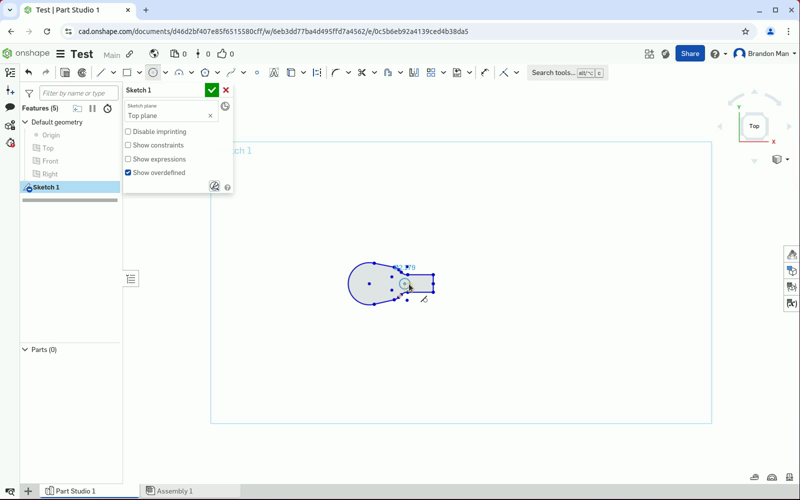
mouse_move(351, 281)
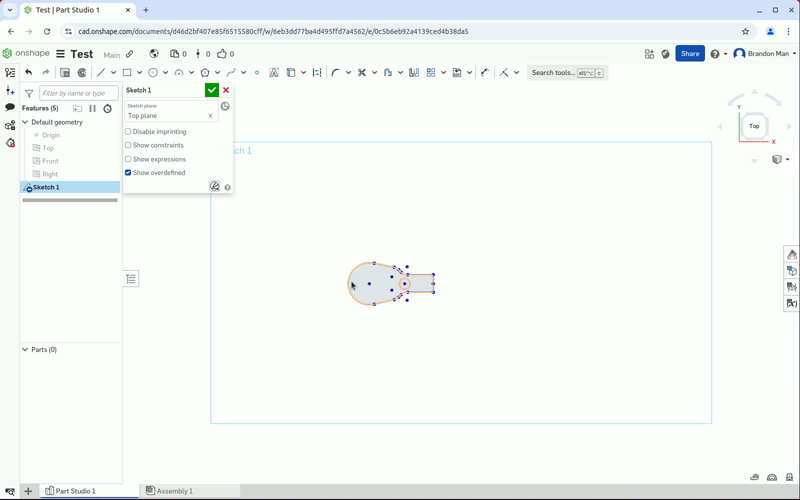
click(351, 281)
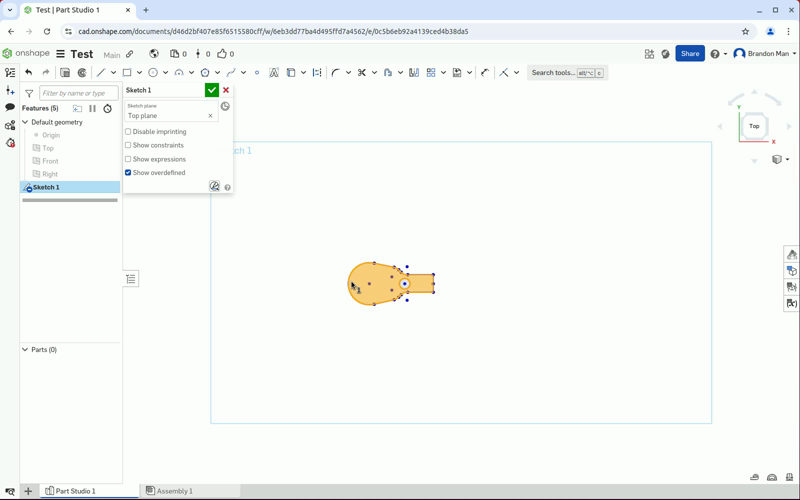
mouse_move(73, 352)
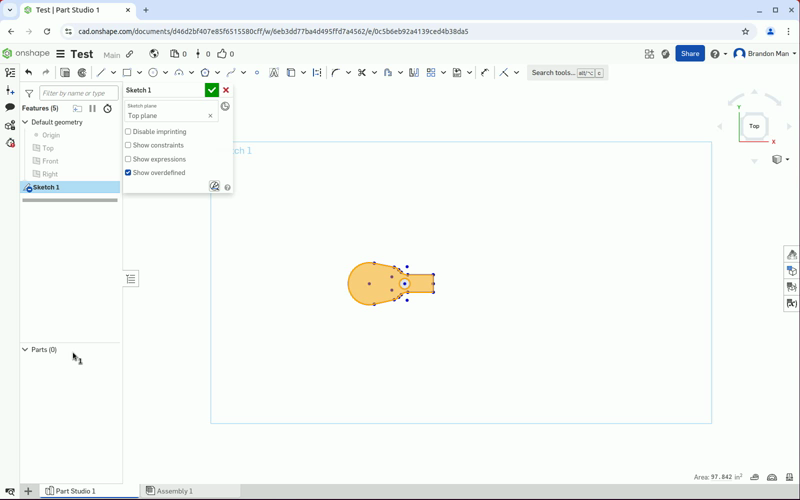
key(shift+y)
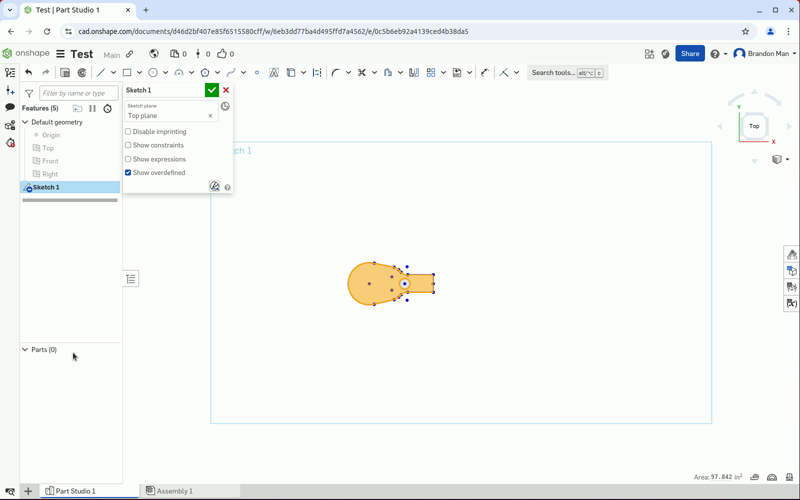
key(shift+e)
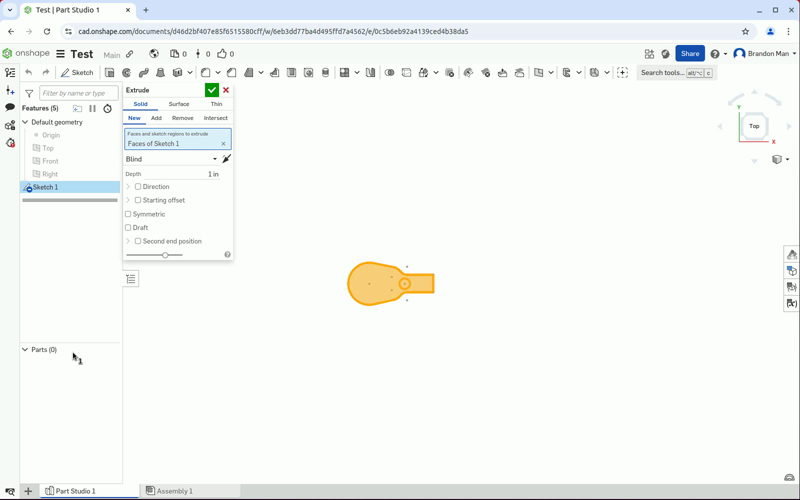
mouse_move(143, 106)
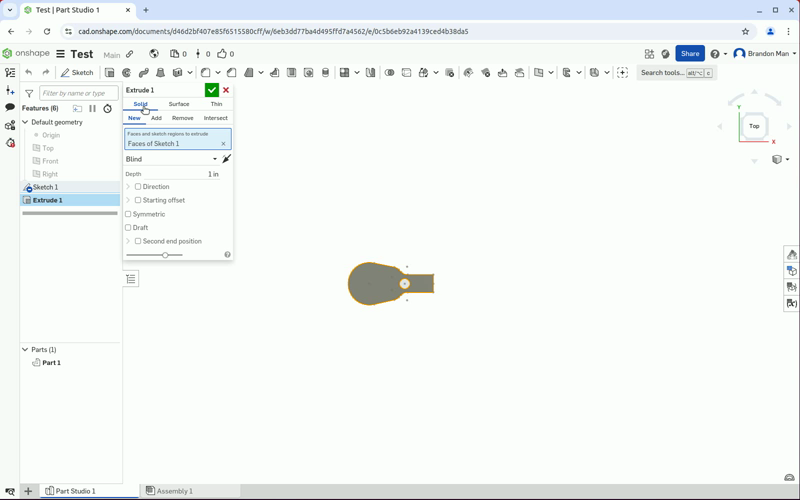
click(143, 106)
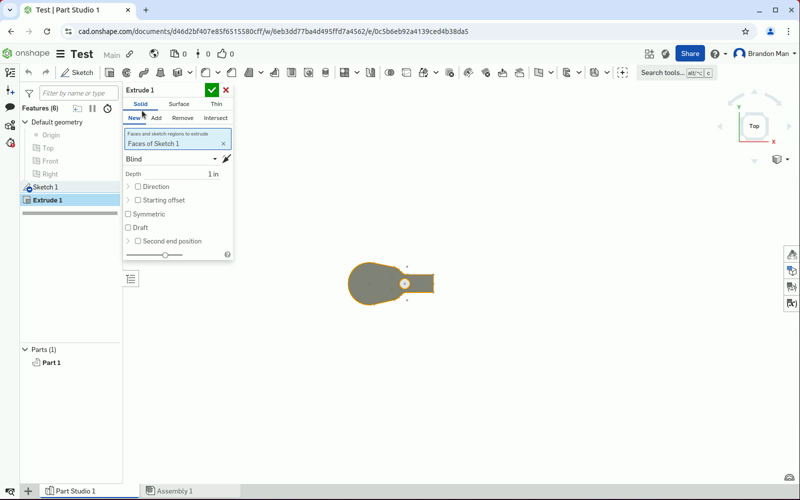
mouse_move(137, 120)
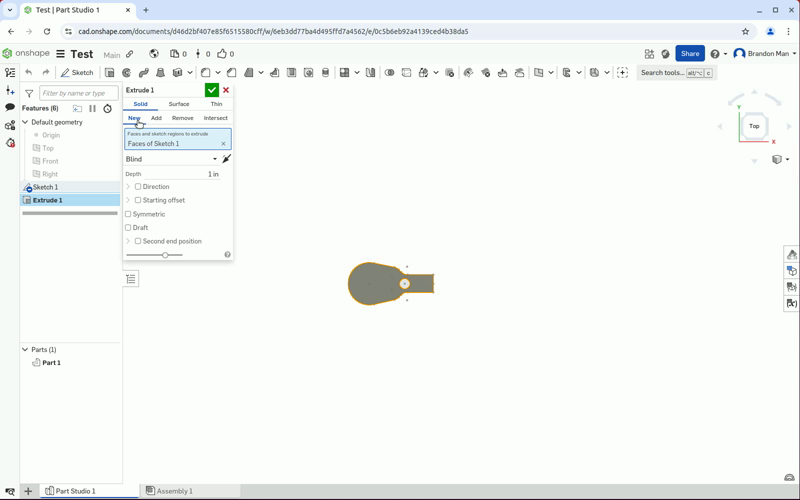
click(137, 120)
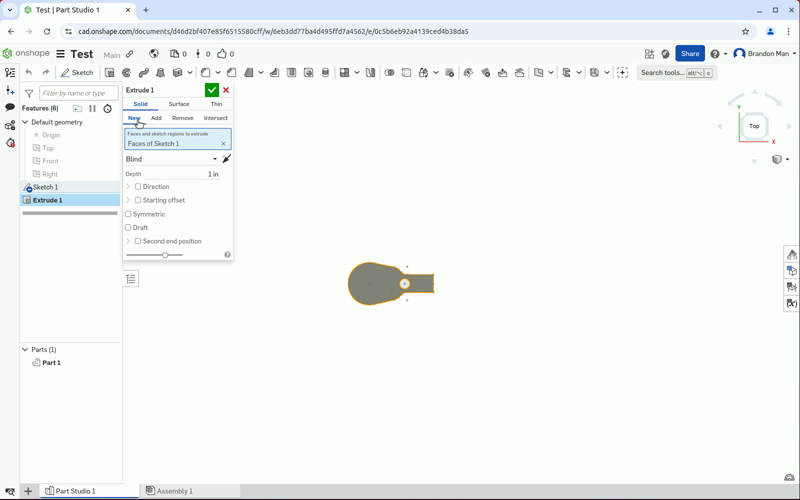
key(tab, 4)
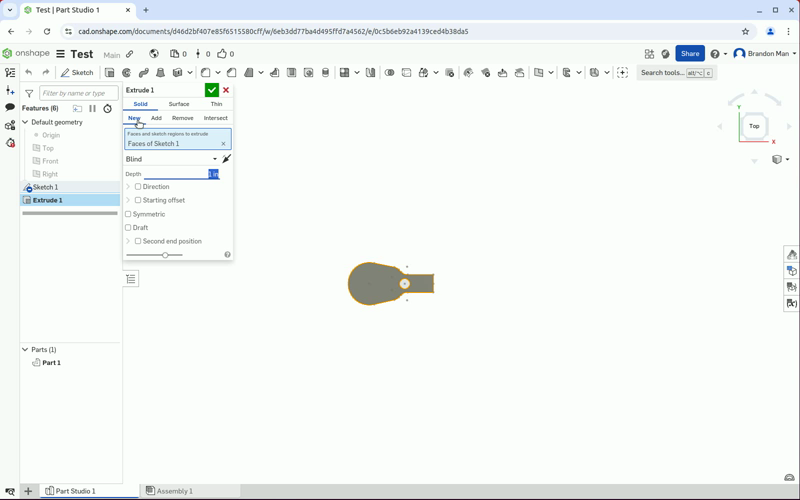
text(1.926)
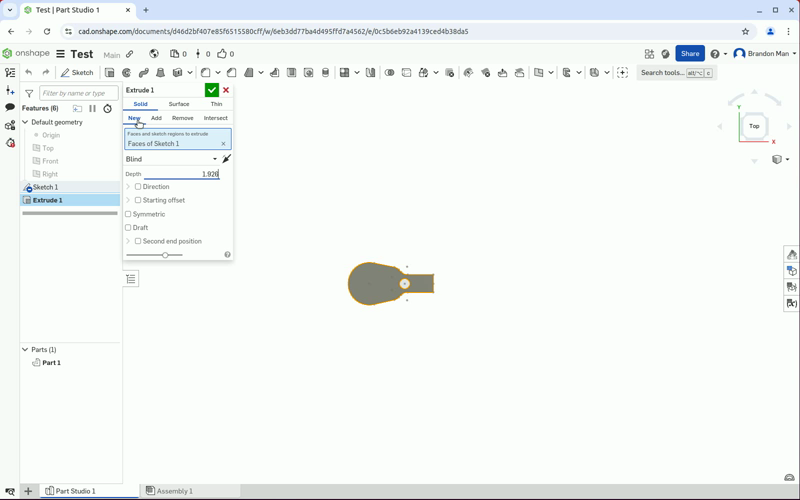
key(enter)
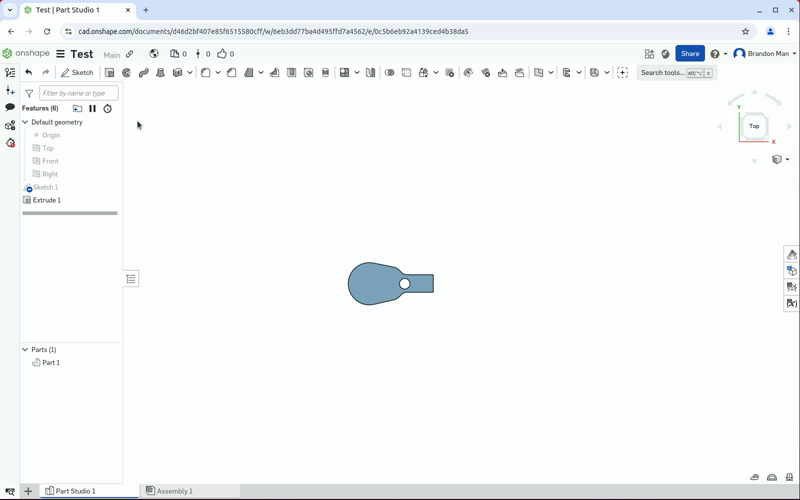
key(shift+h)
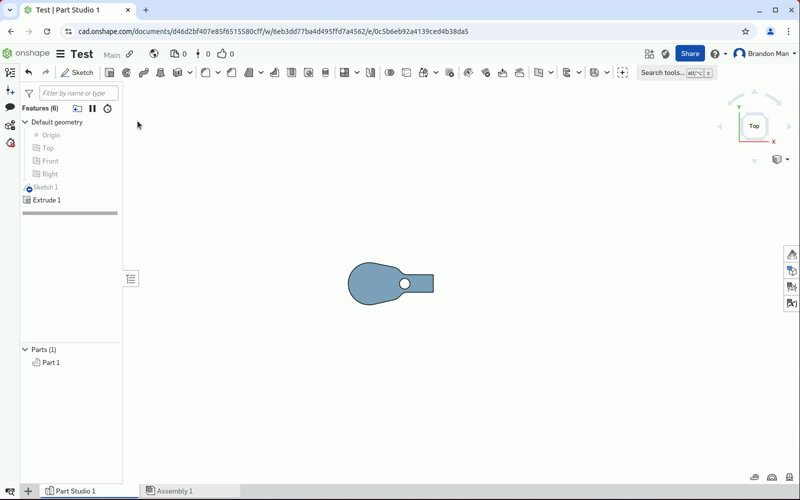
key(shift+h)
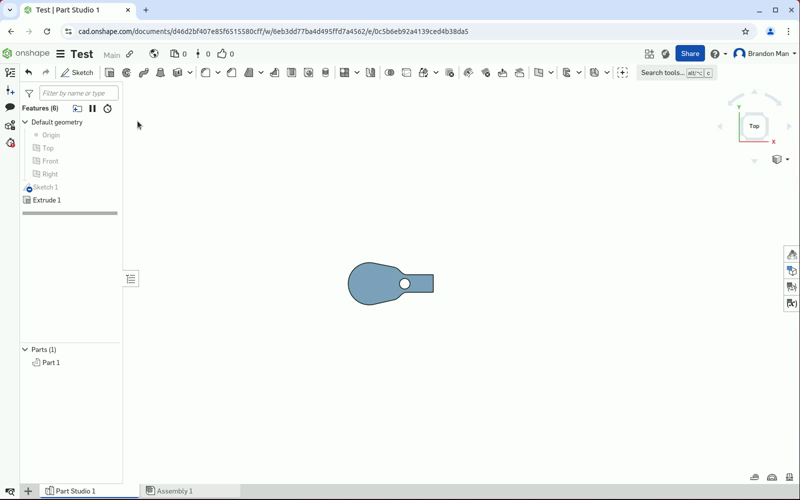
mouse_move(73, 189)
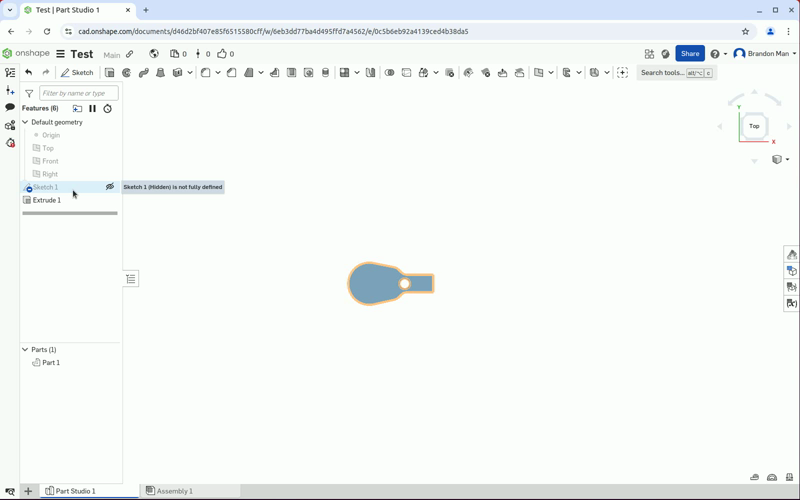
click(73, 189)
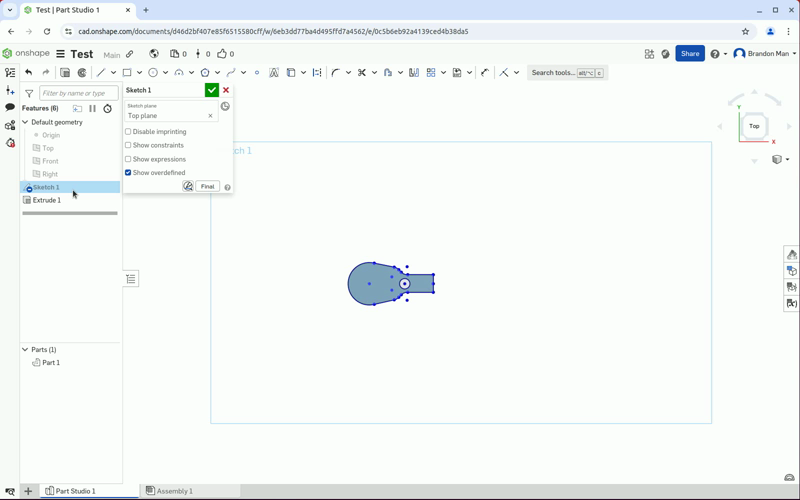
mouse_move(229, 92)
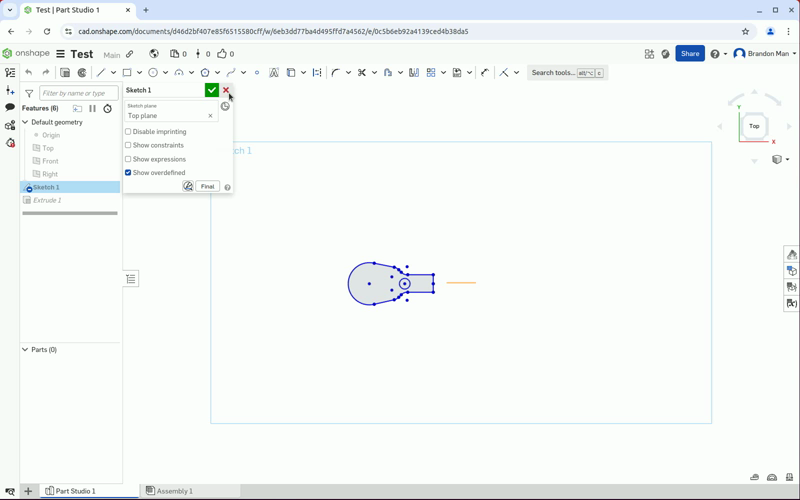
click(229, 92)
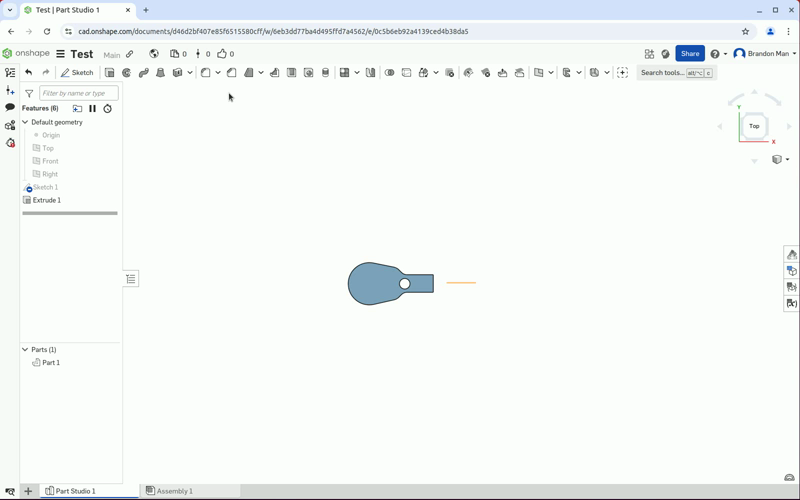
mouse_move(541, 75)
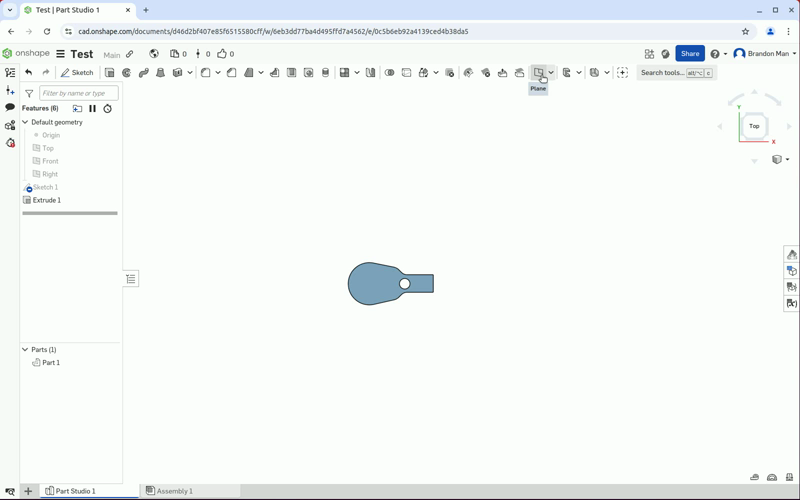
click(541, 75)
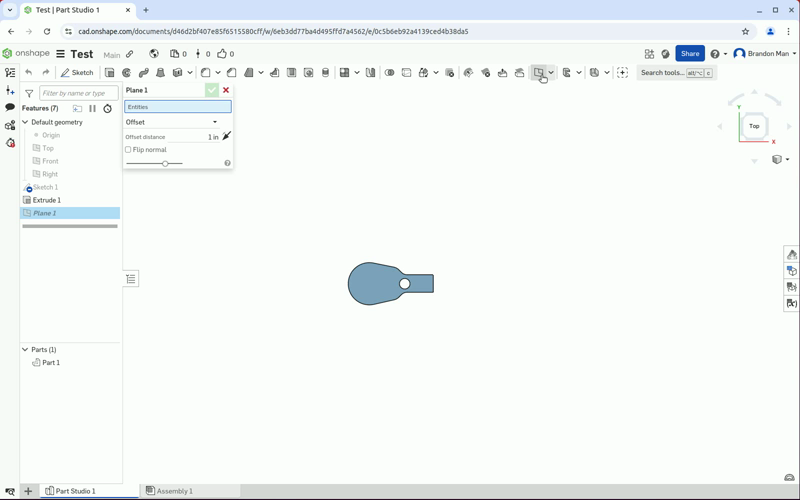
mouse_move(73, 150)
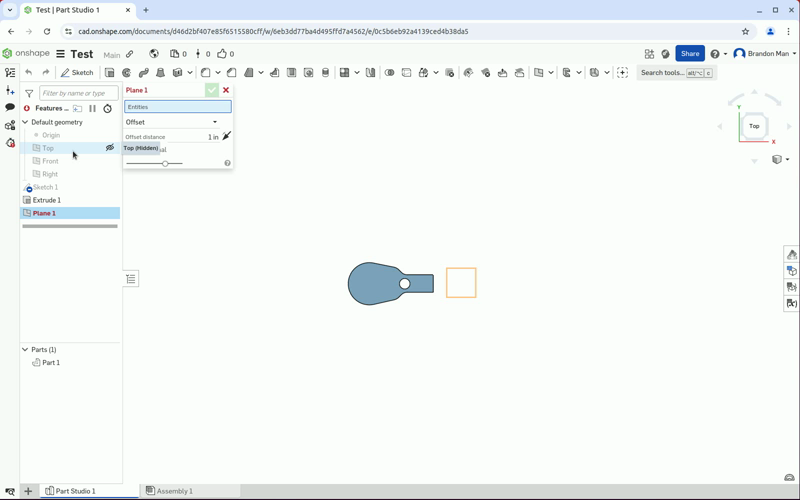
click(73, 150)
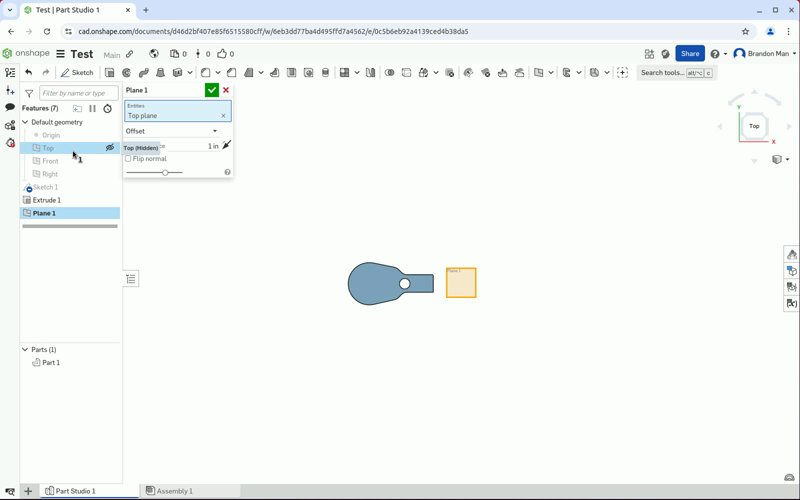
key(tab, 2)
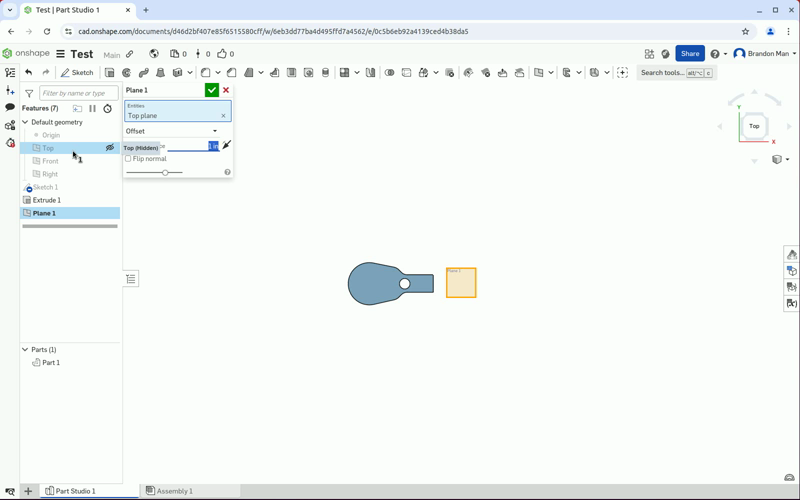
text(1.91)
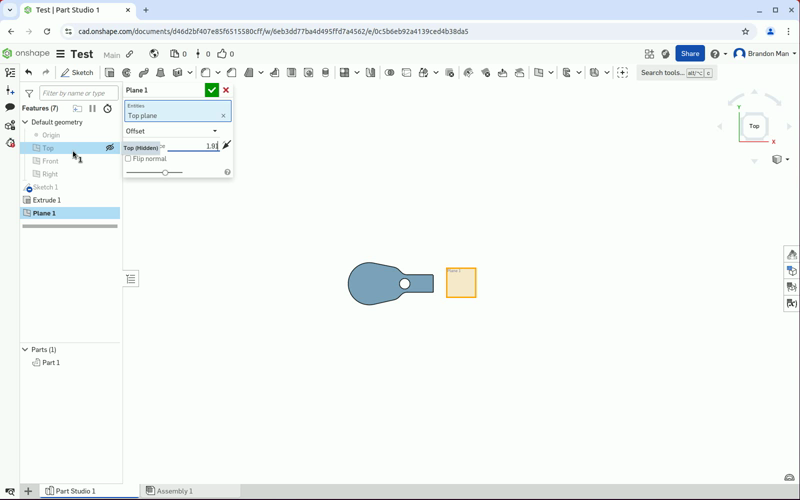
key(enter, 2)
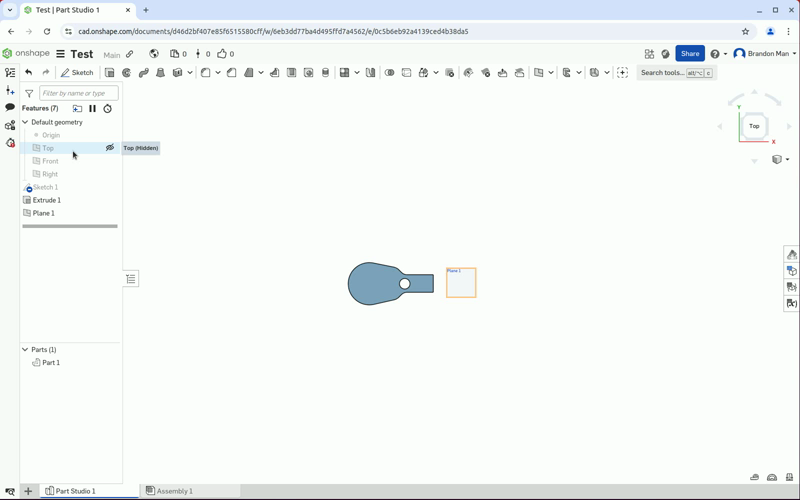
key(shift+s)
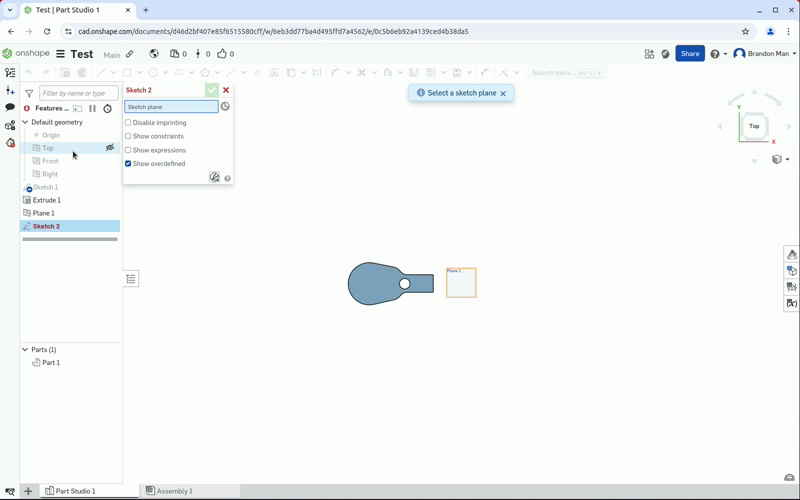
mouse_move(73, 215)
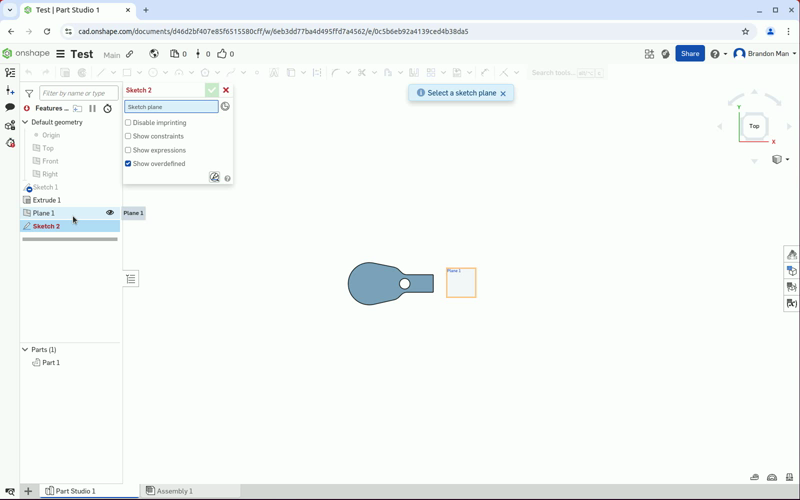
click(73, 215)
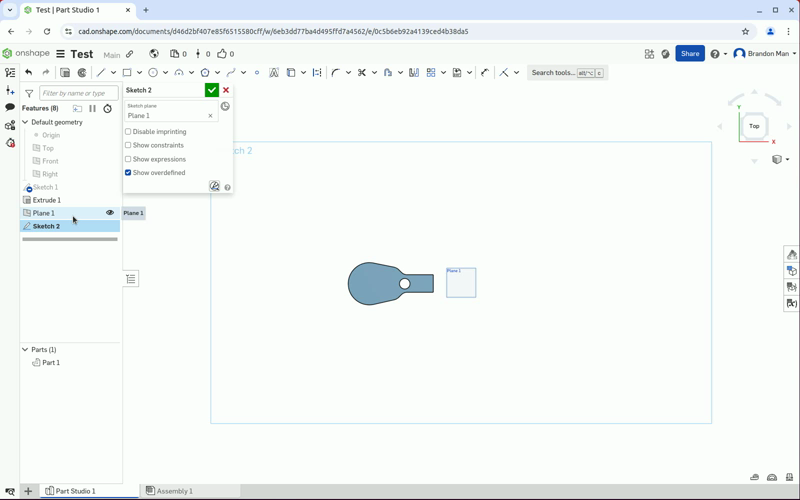
mouse_move(73, 352)
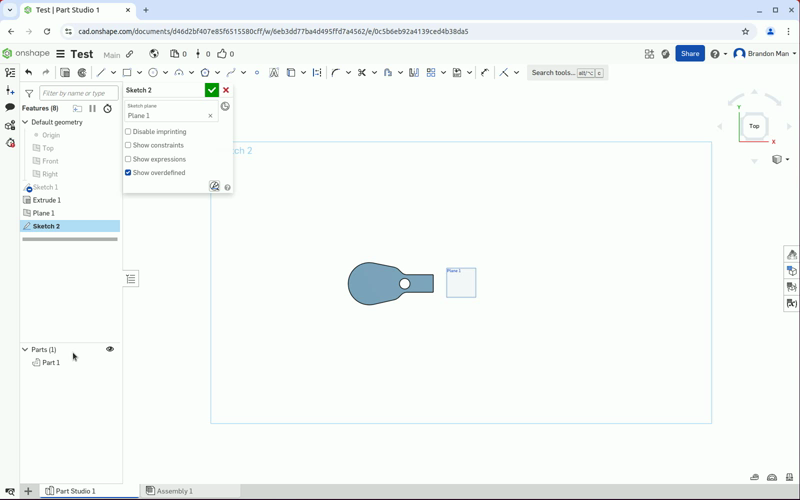
key(y)
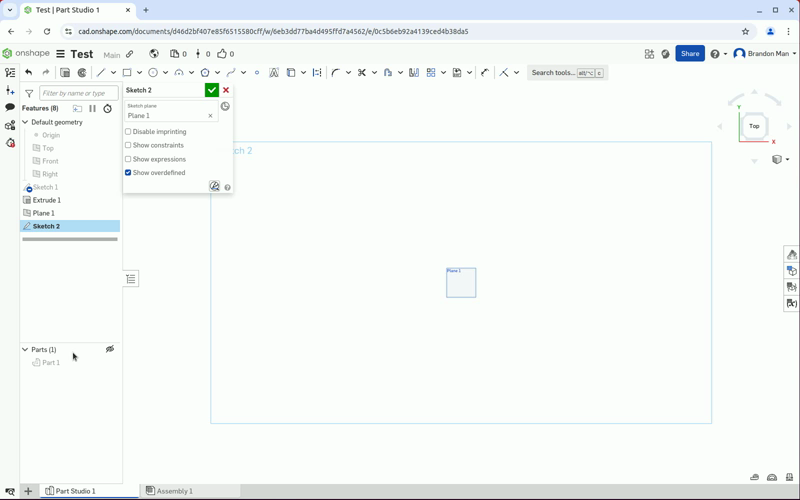
key(c)
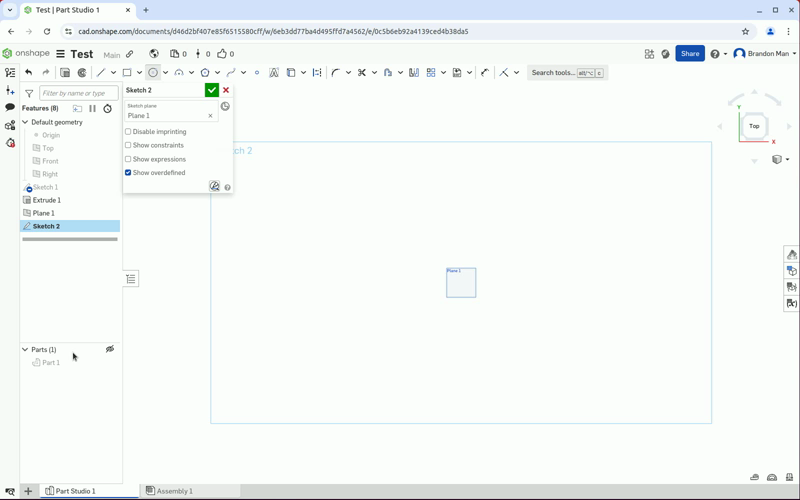
key_down(shift)
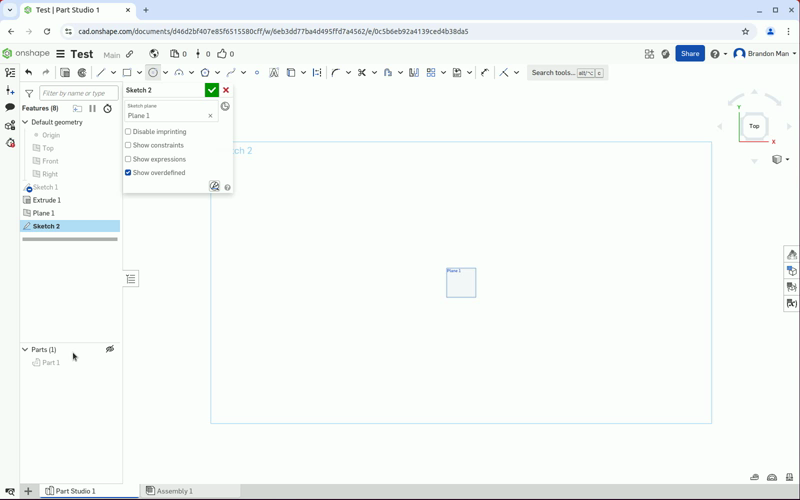
mouse_move(369, 282)
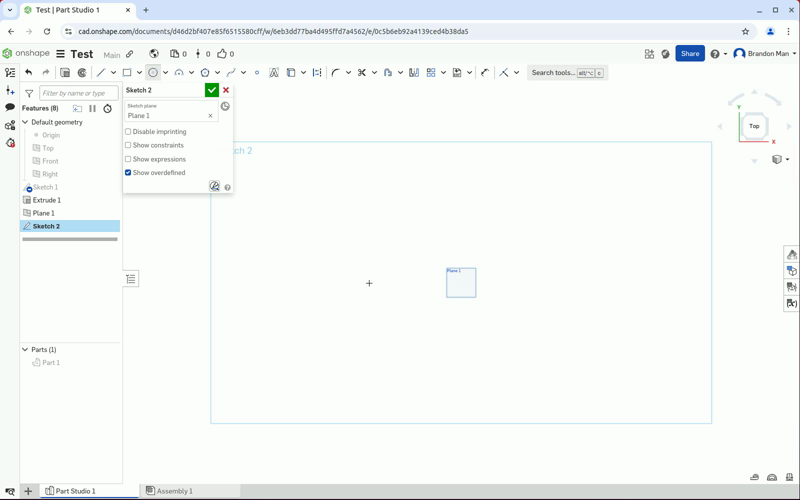
click(369, 282)
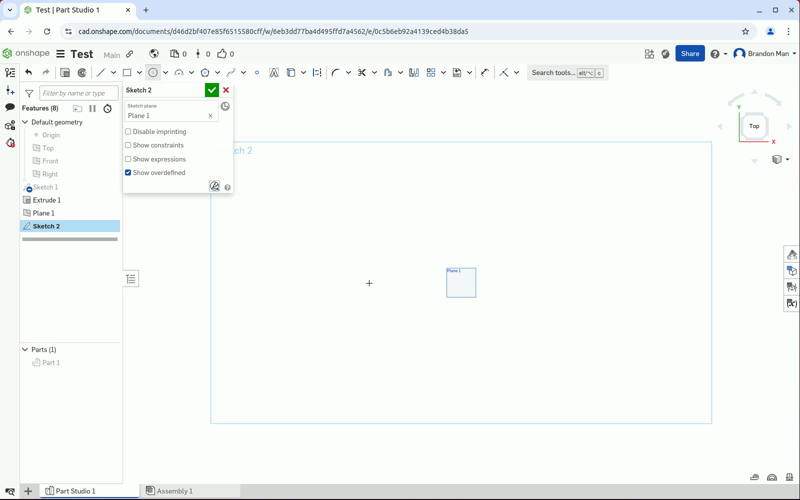
key_up(shift)
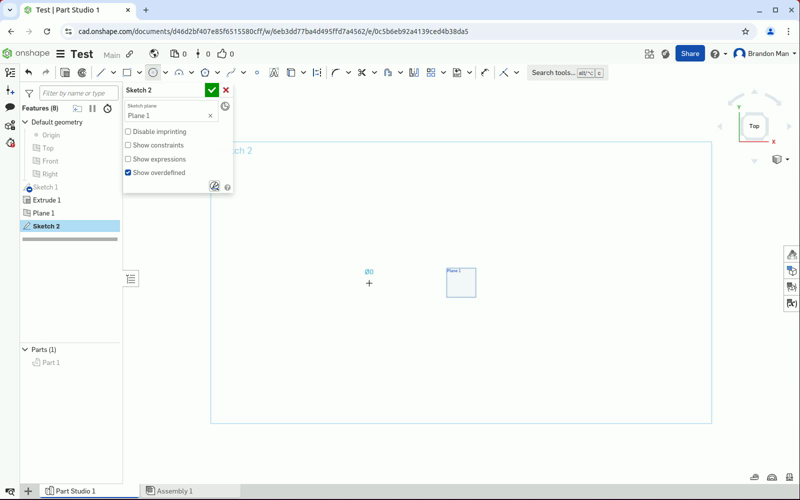
mouse_move(382, 282)
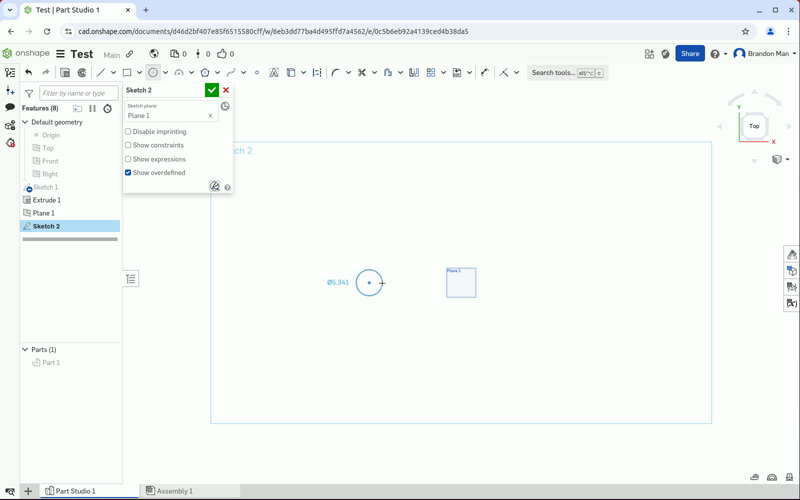
click(382, 282)
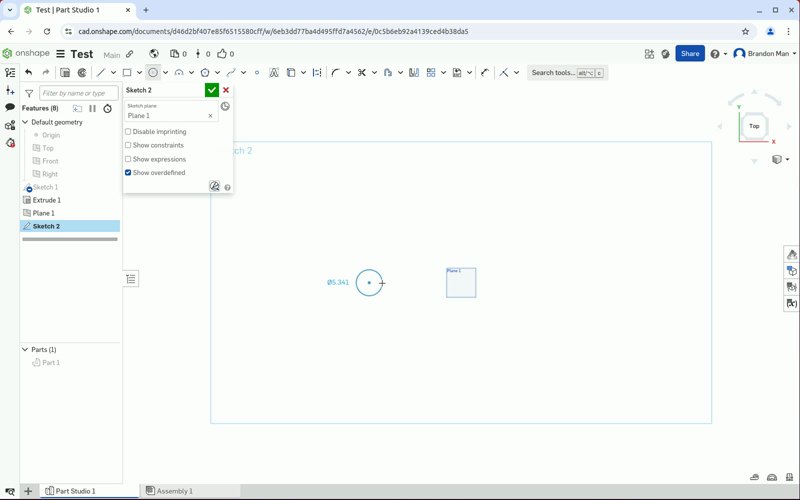
key(esc)
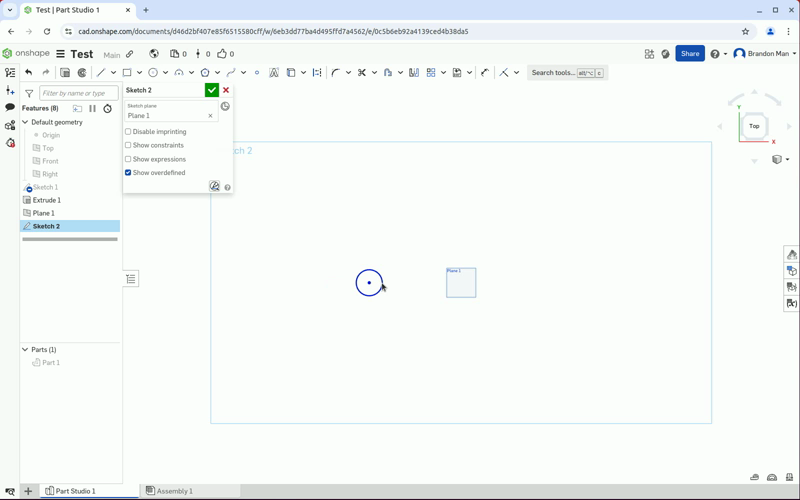
mouse_move(366, 280)
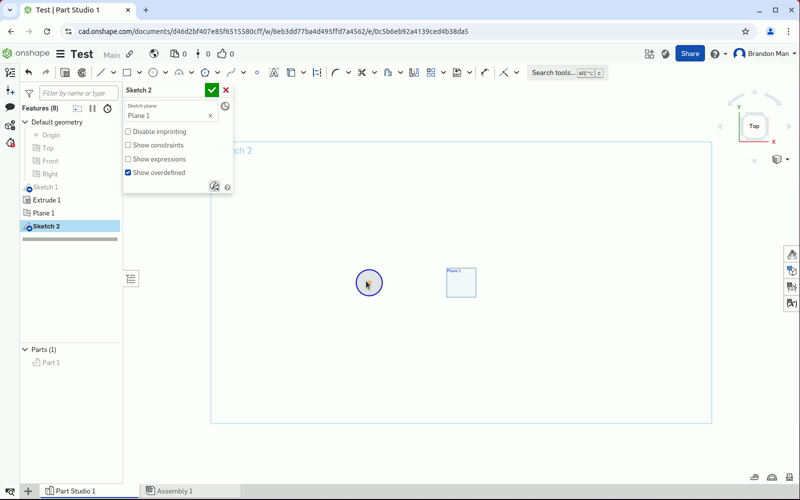
scroll(6)
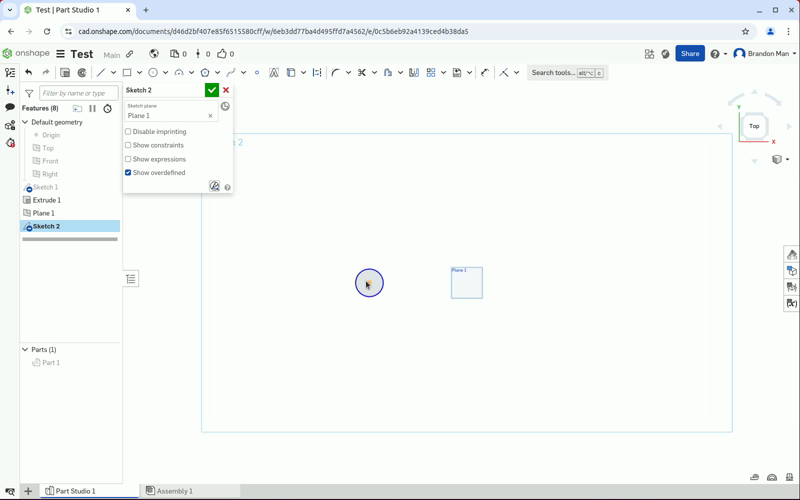
scroll(6)
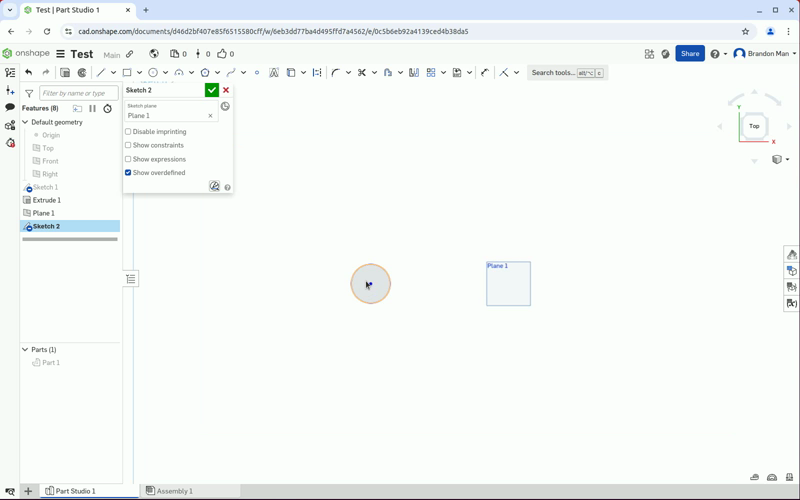
scroll(6)
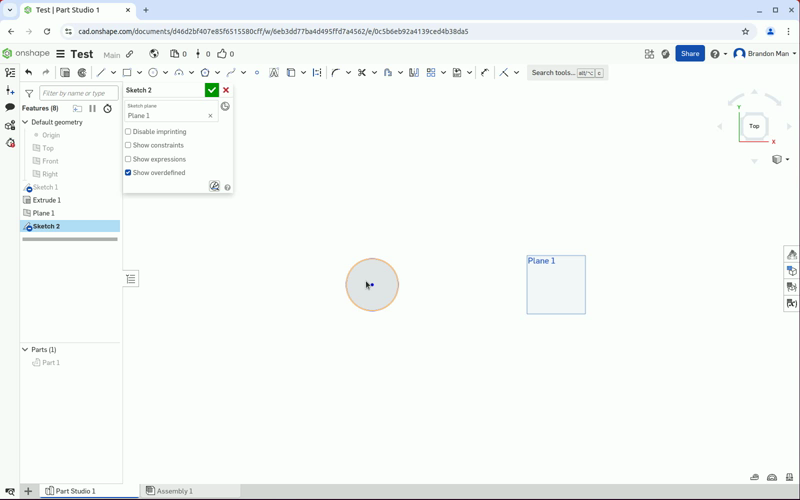
scroll(6)
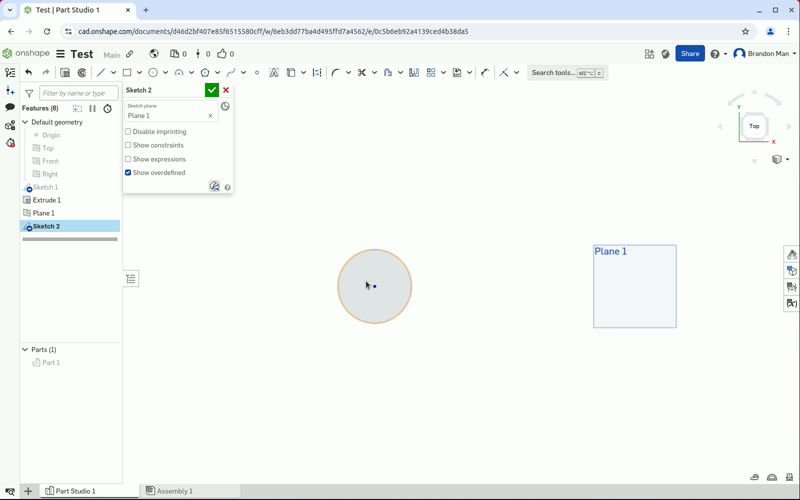
scroll(6)
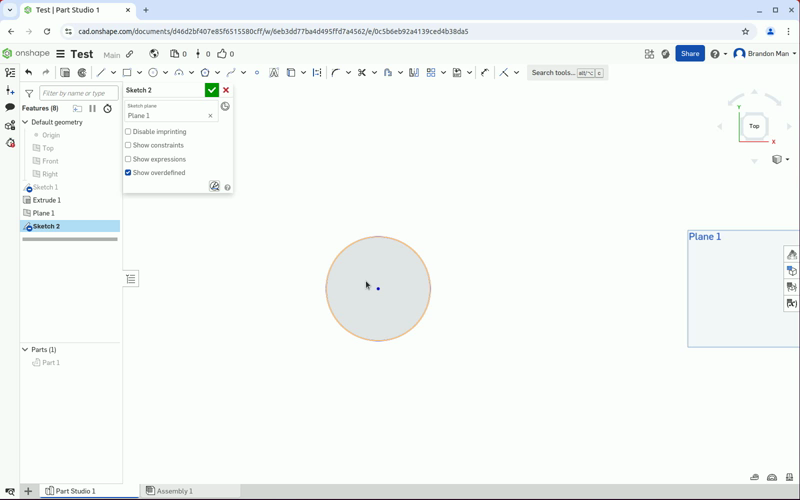
scroll(6)
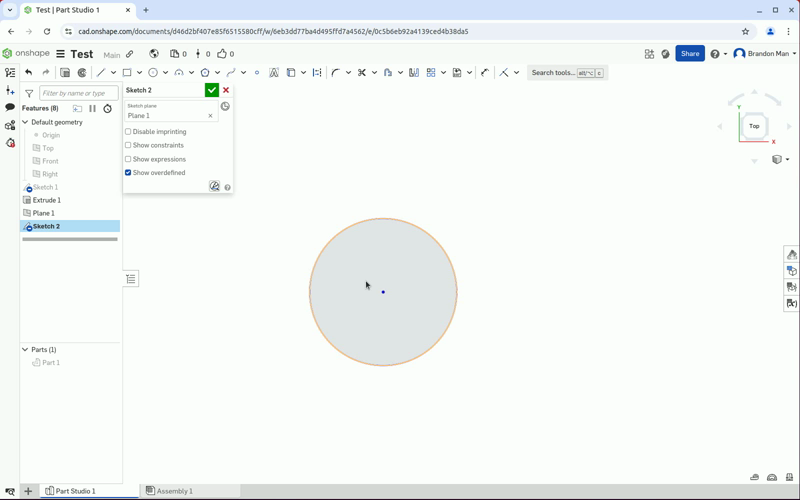
scroll(6)
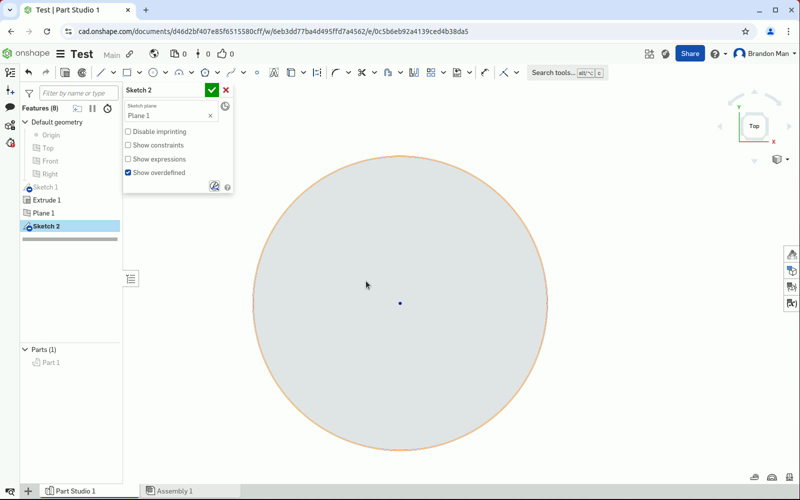
click(366, 280)
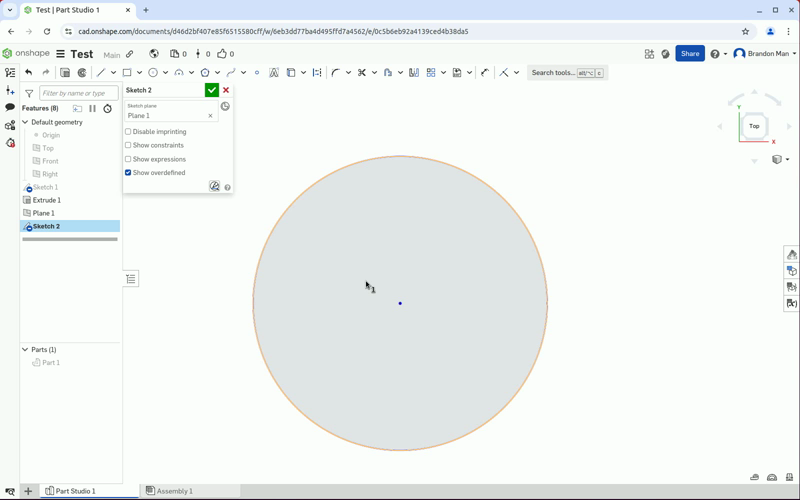
scroll(-6)
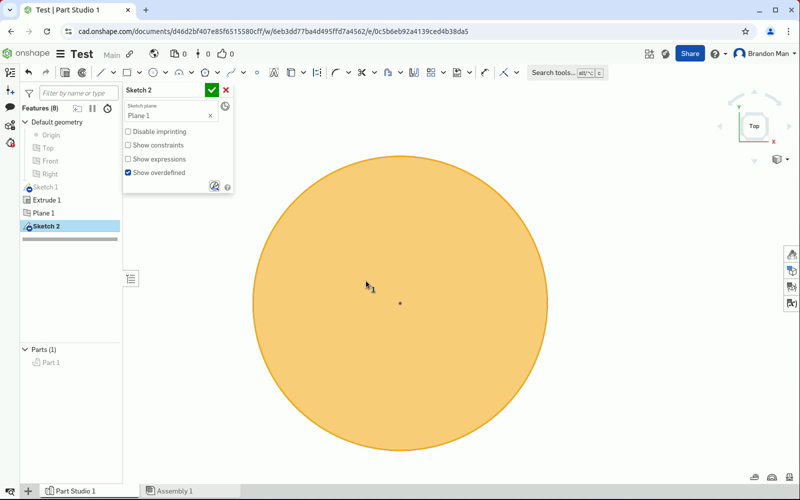
scroll(-6)
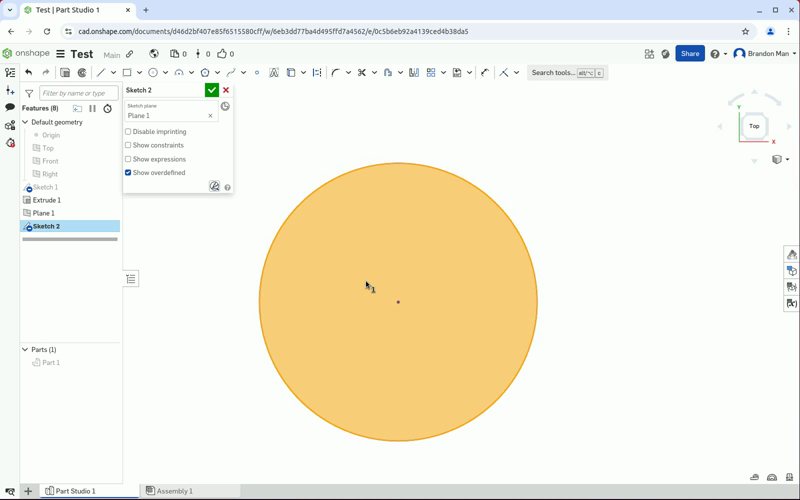
scroll(-6)
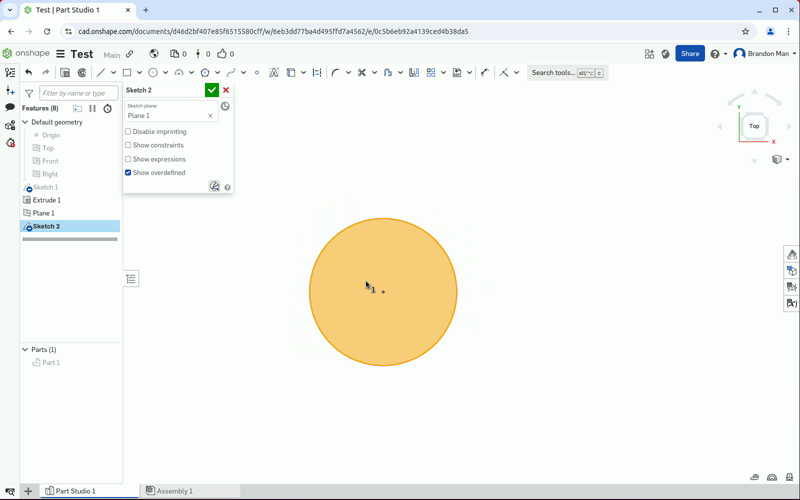
scroll(-6)
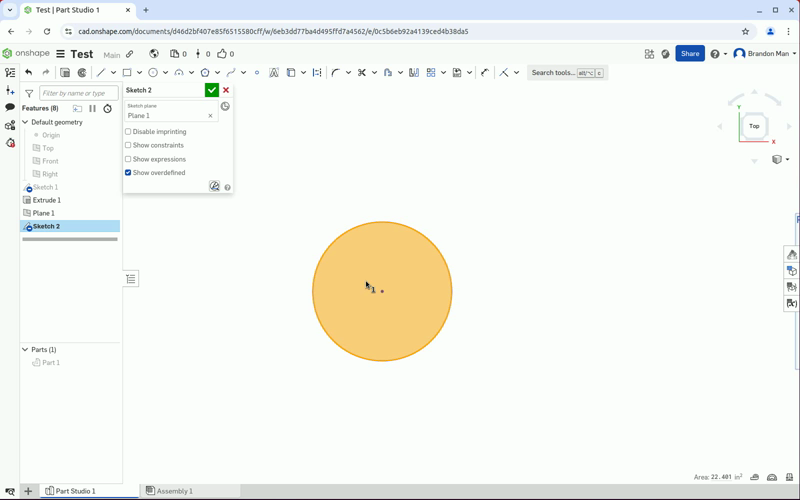
scroll(-6)
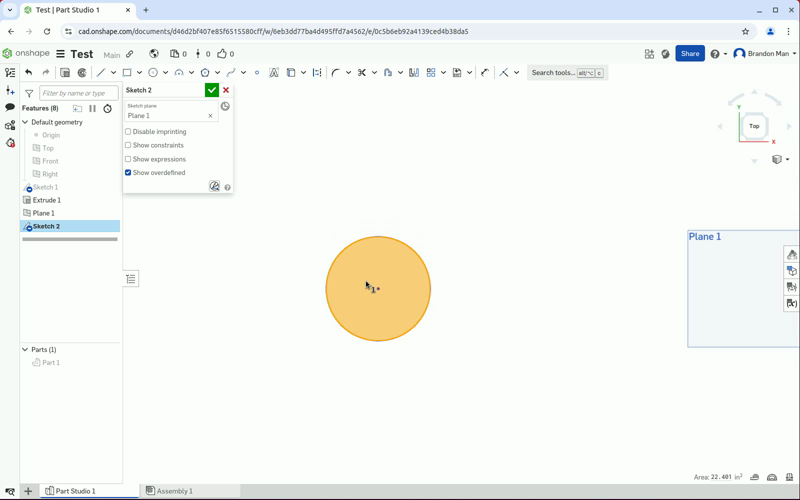
scroll(-6)
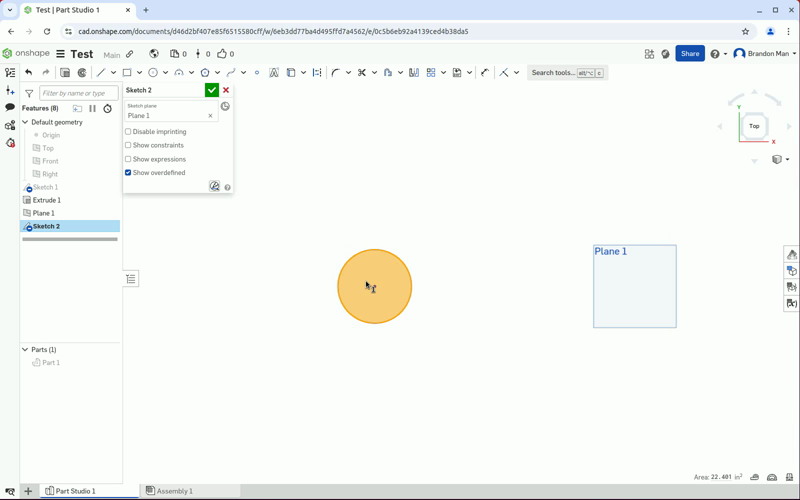
scroll(-6)
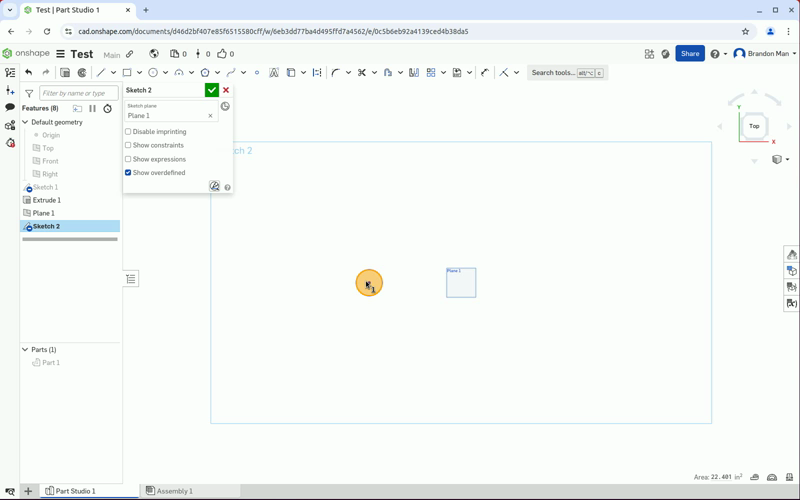
mouse_move(73, 352)
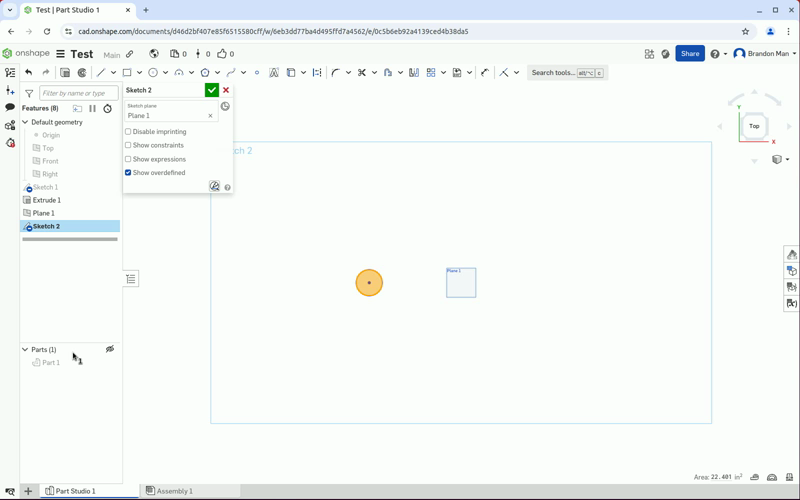
key(shift+y)
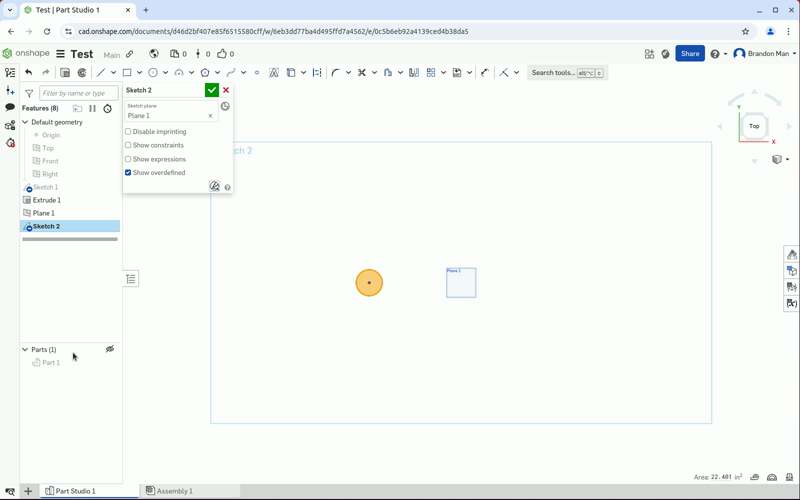
key(shift+e)
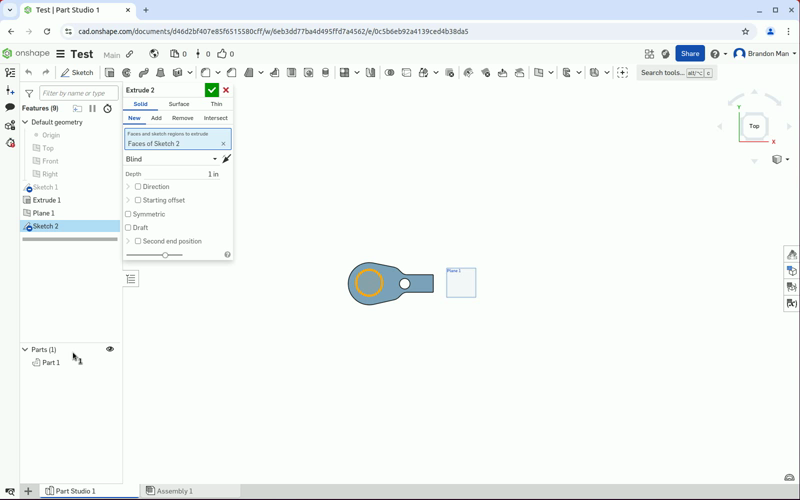
mouse_move(143, 106)
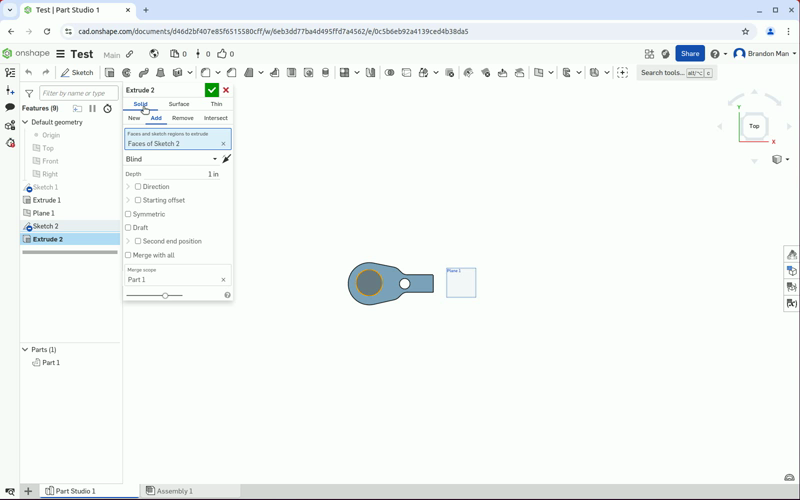
click(143, 106)
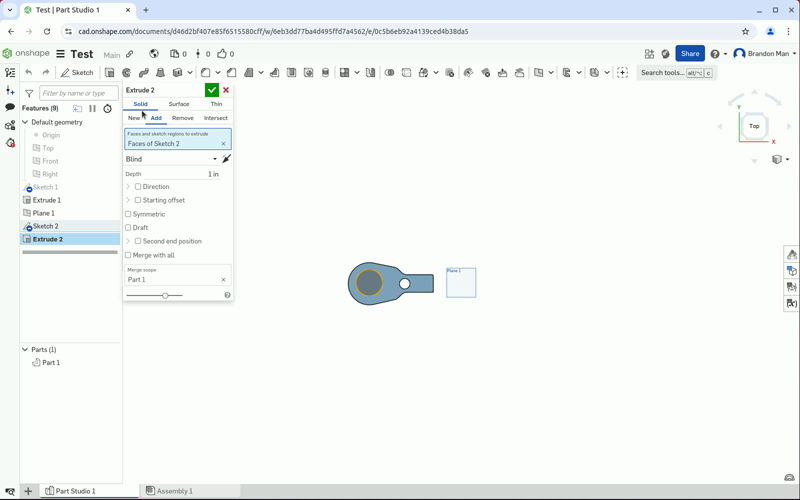
mouse_move(137, 120)
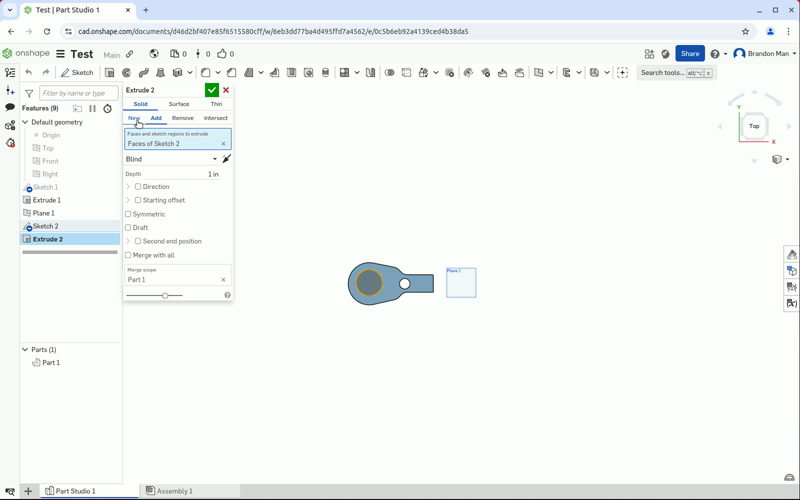
click(137, 120)
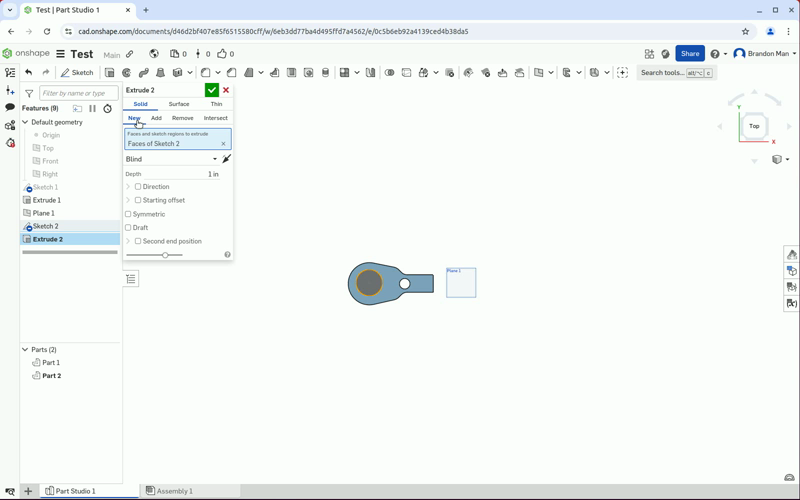
key(tab, 4)
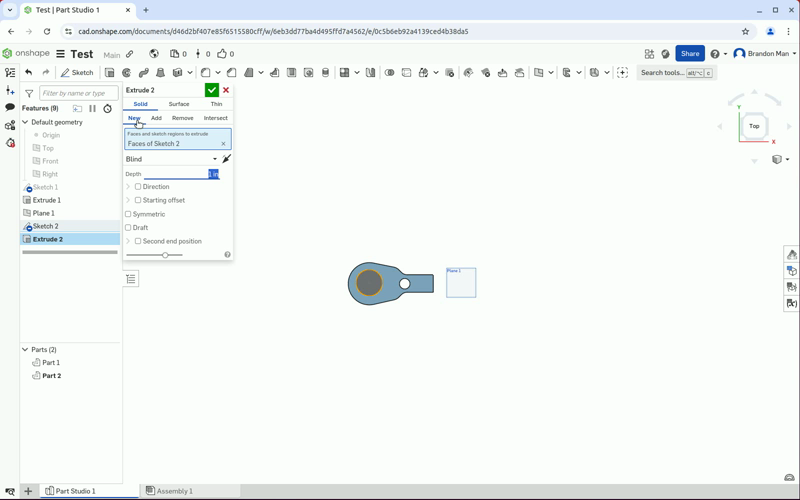
text(2.166)
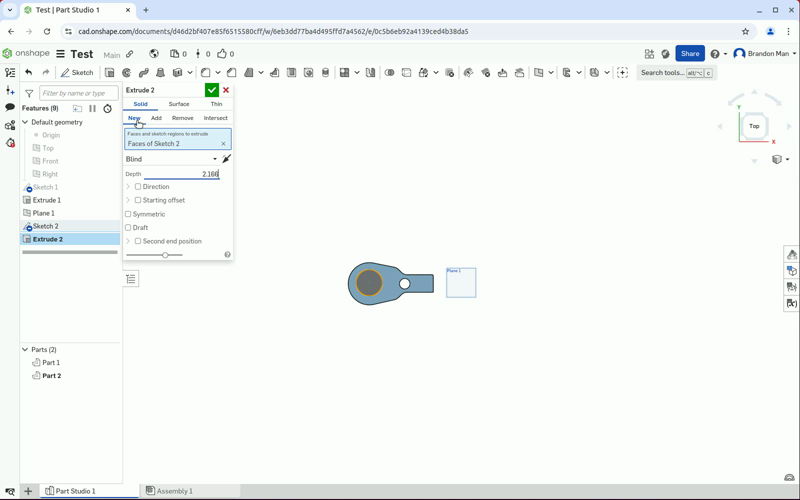
key(enter)
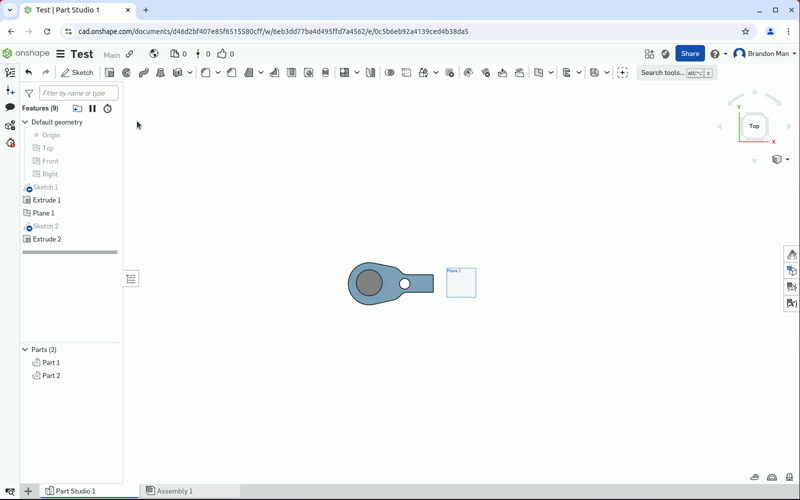
key(shift+h)
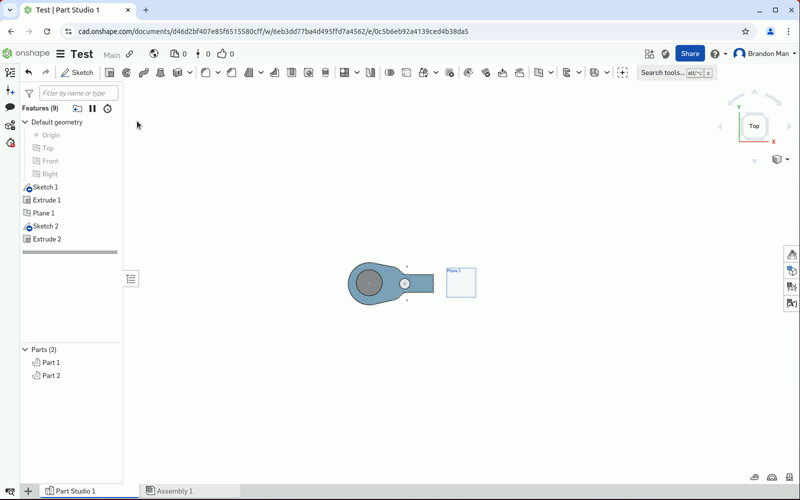
key(shift+h)
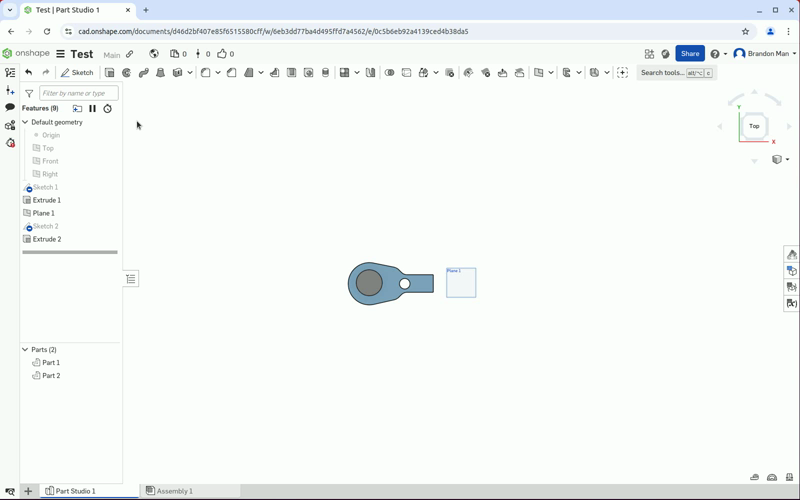
mouse_move(73, 189)
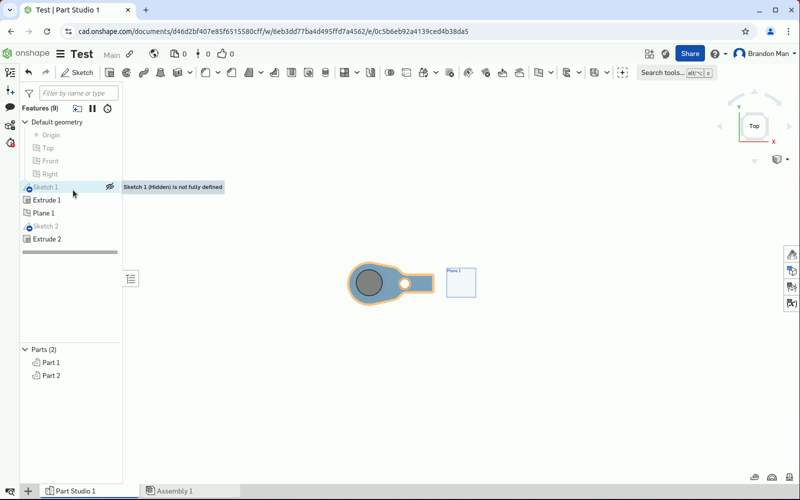
click(73, 189)
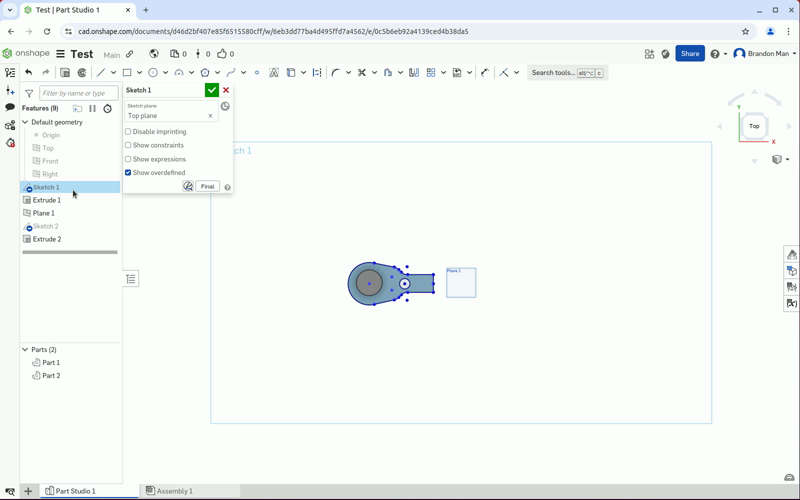
mouse_move(229, 92)
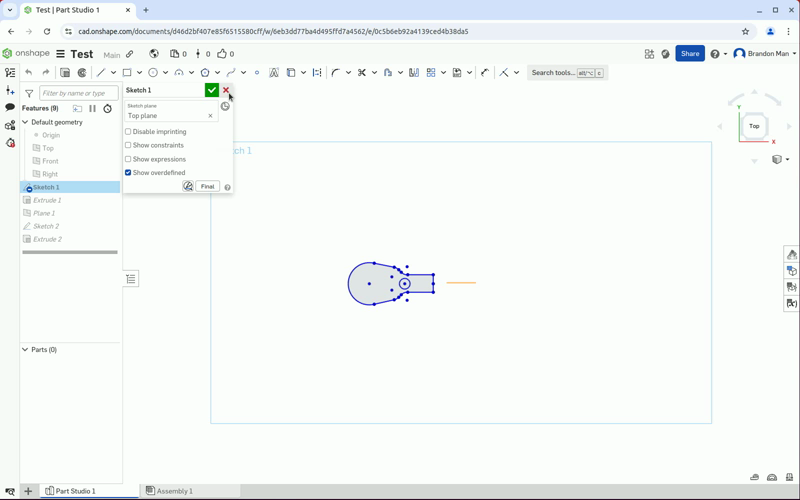
click(229, 92)
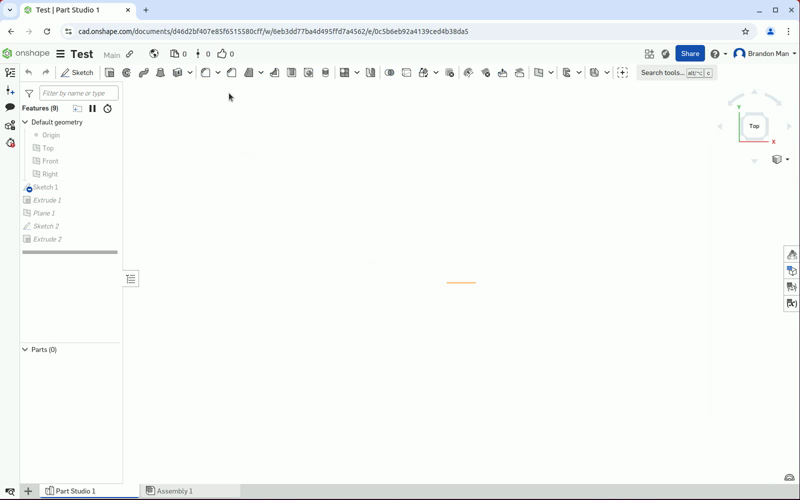
key(shift+s)
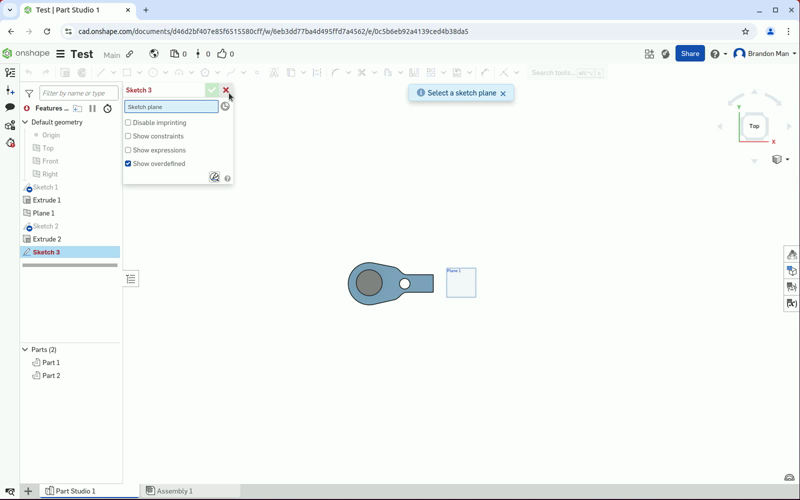
mouse_move(73, 215)
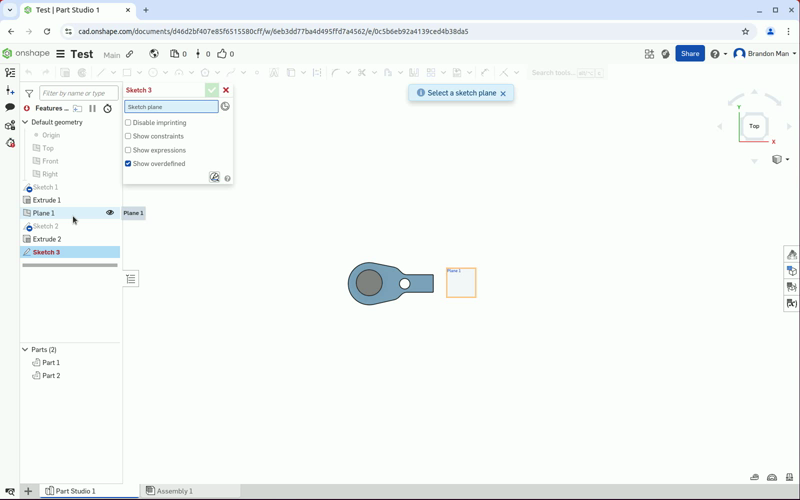
click(73, 215)
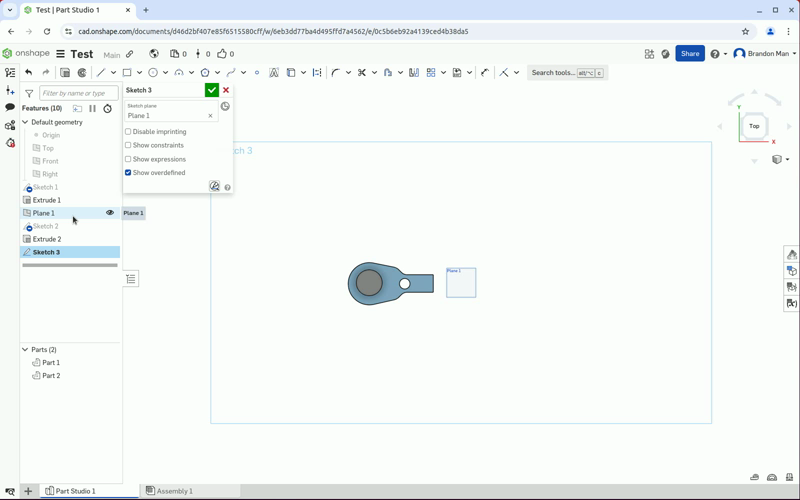
mouse_move(73, 352)
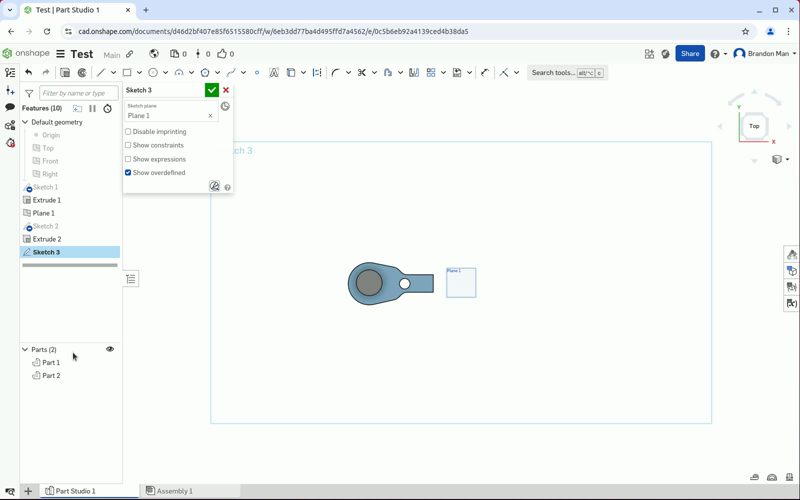
key(y)
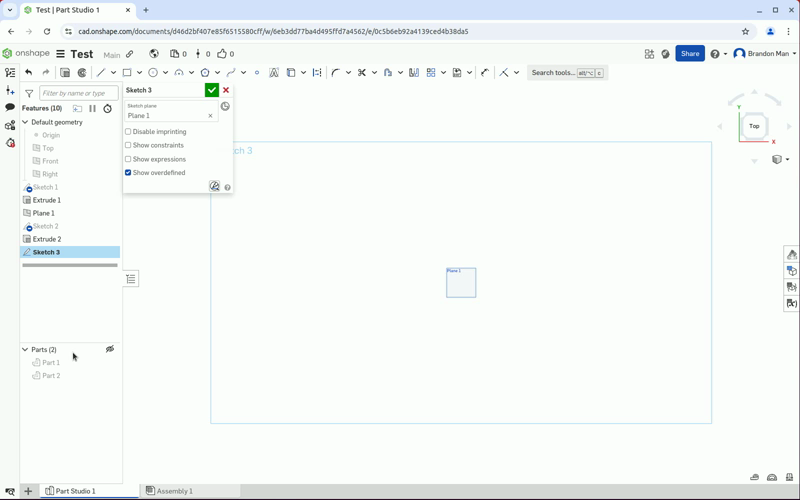
key(l)
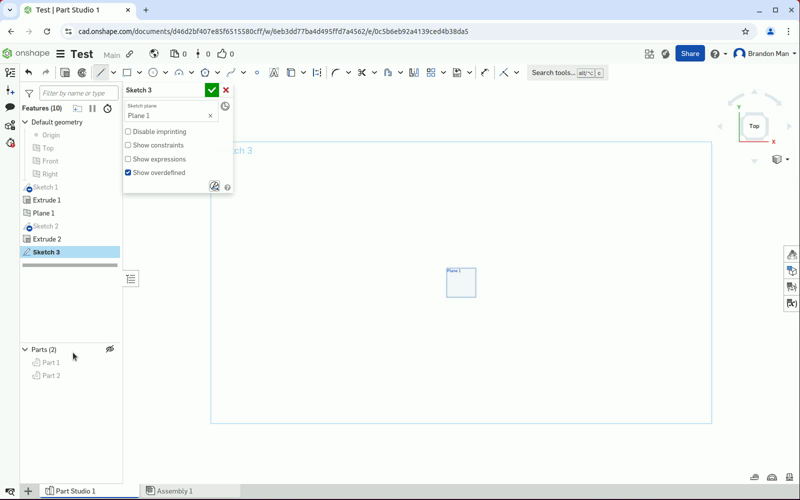
key_down(shift)
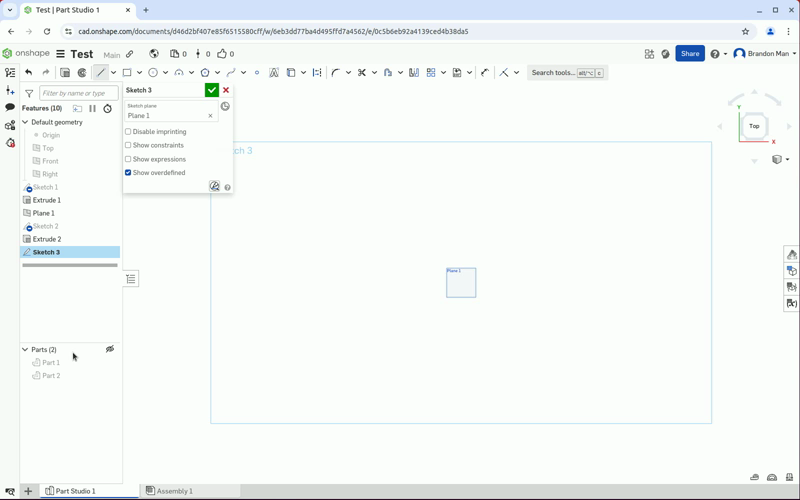
mouse_move(380, 301)
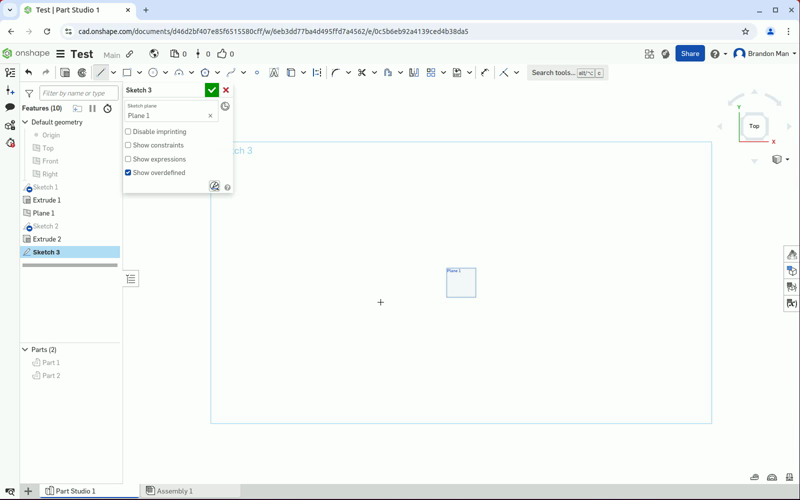
click(380, 301)
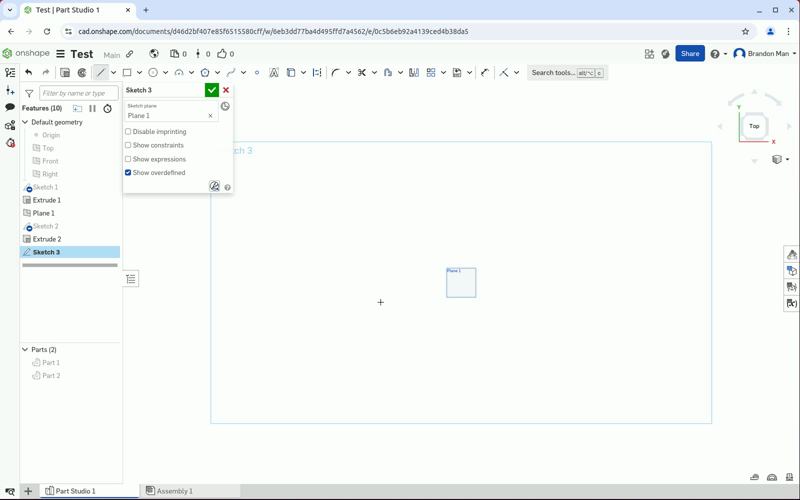
key_up(shift)
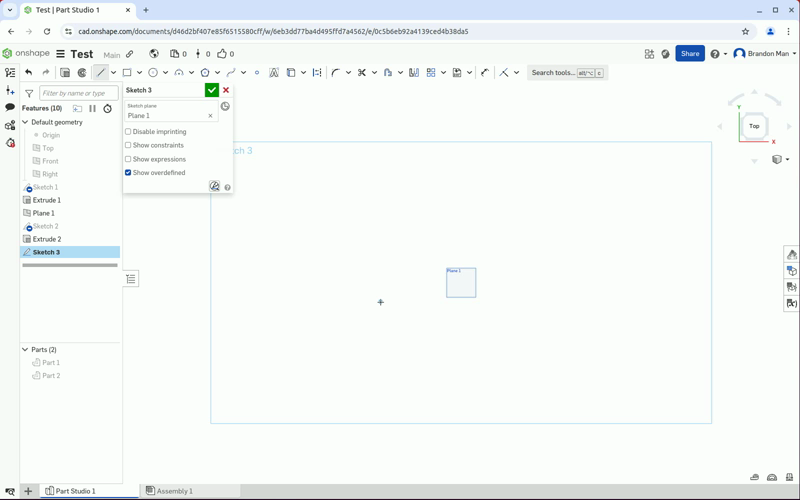
key_down(shift)
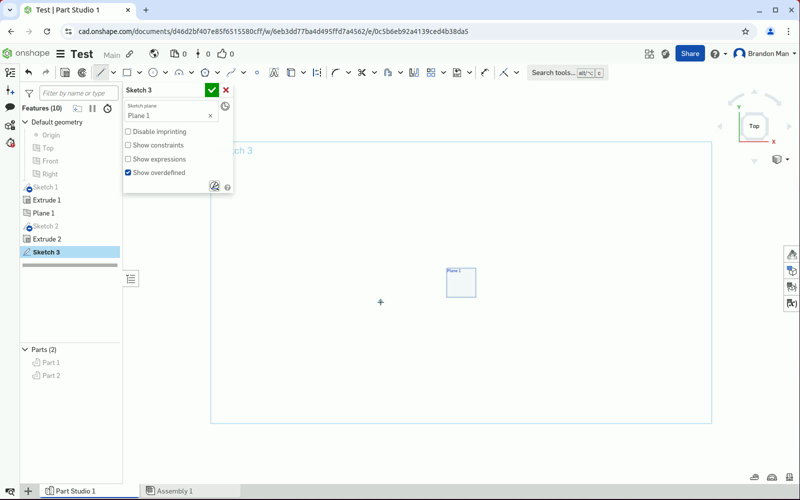
mouse_move(410, 301)
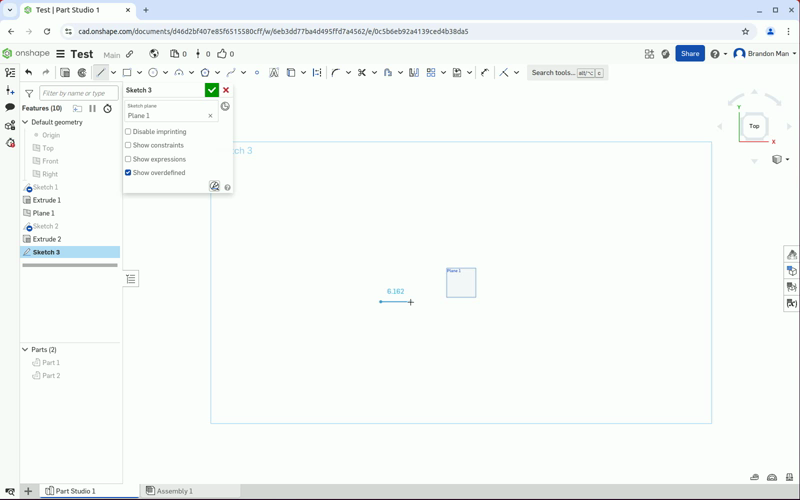
mouse_move(394, 298)
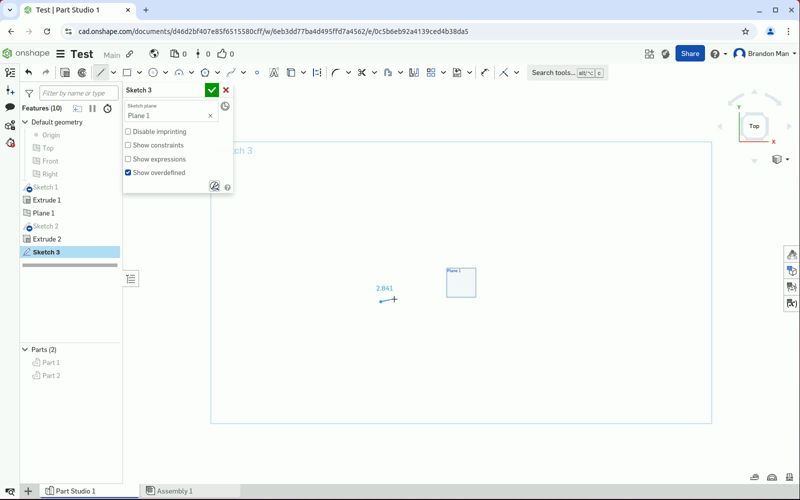
click(394, 298)
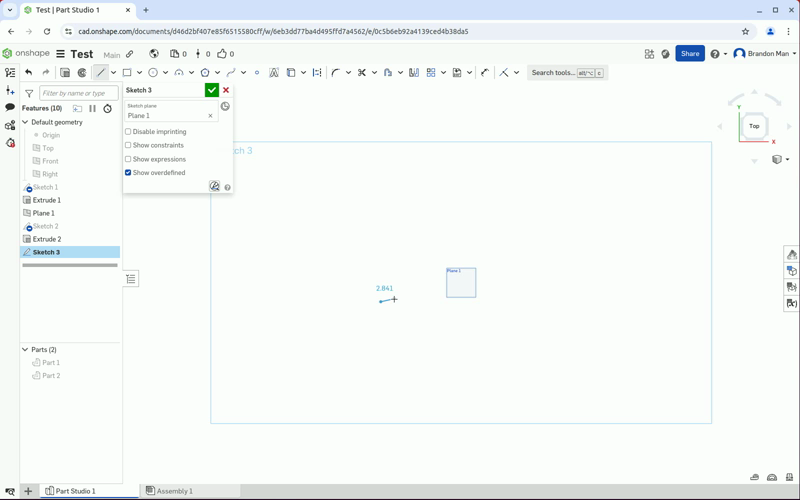
key_up(shift)
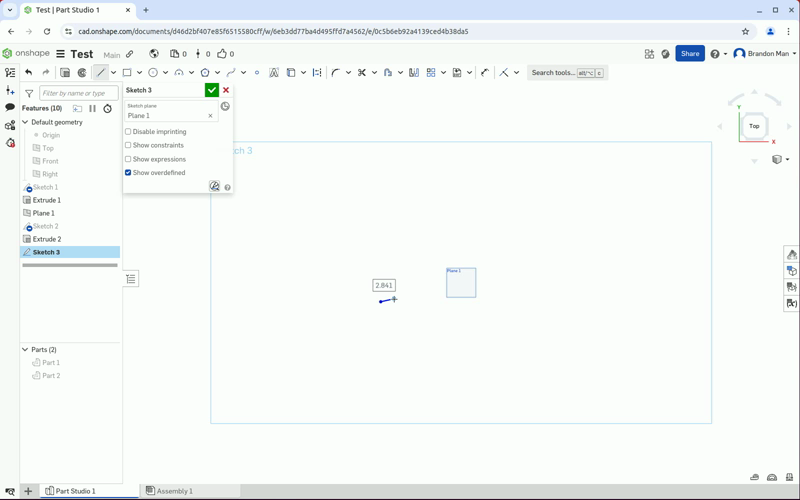
key(esc)
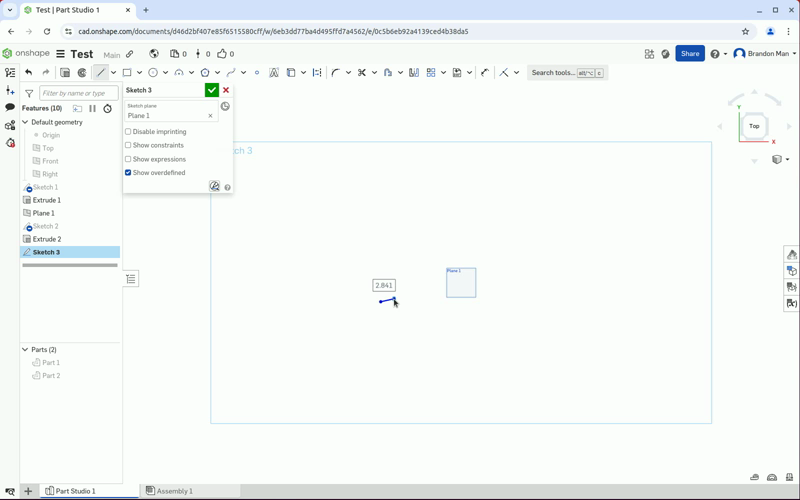
key(a)
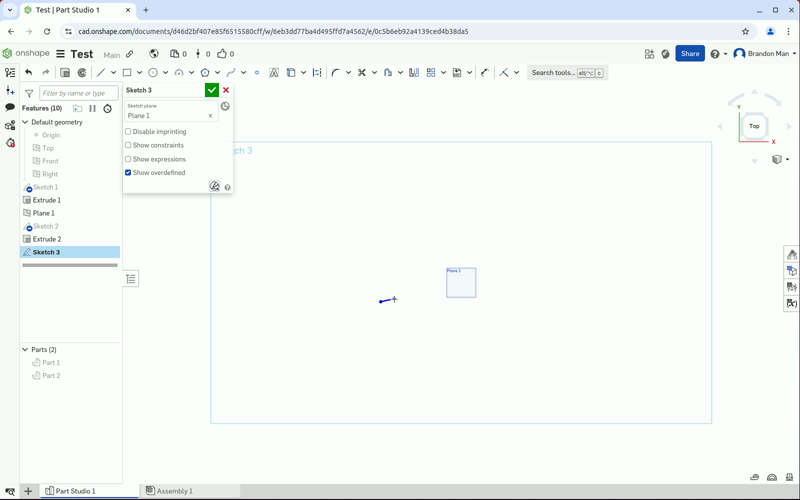
mouse_move(394, 298)
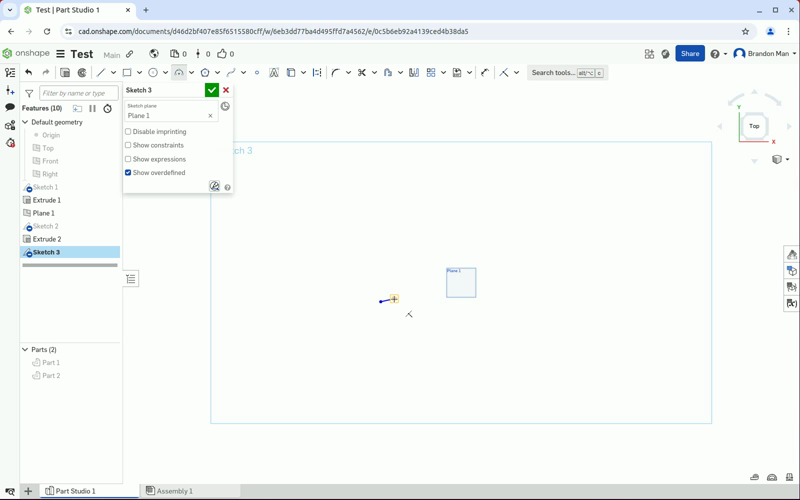
click(394, 298)
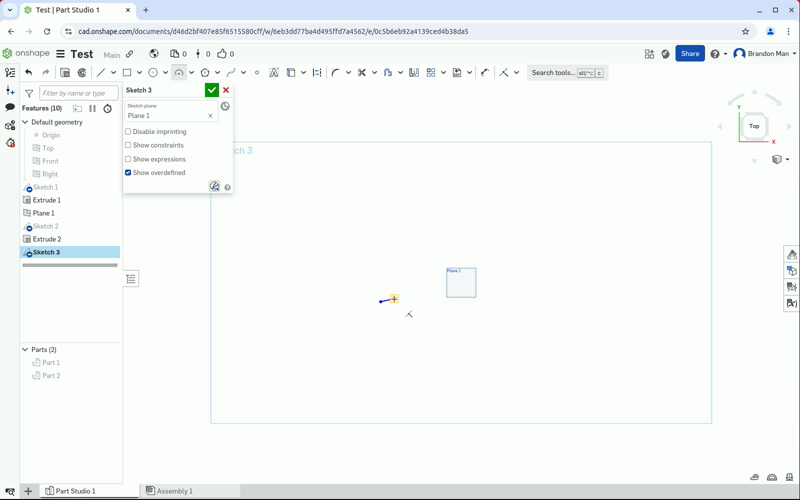
key_down(shift)
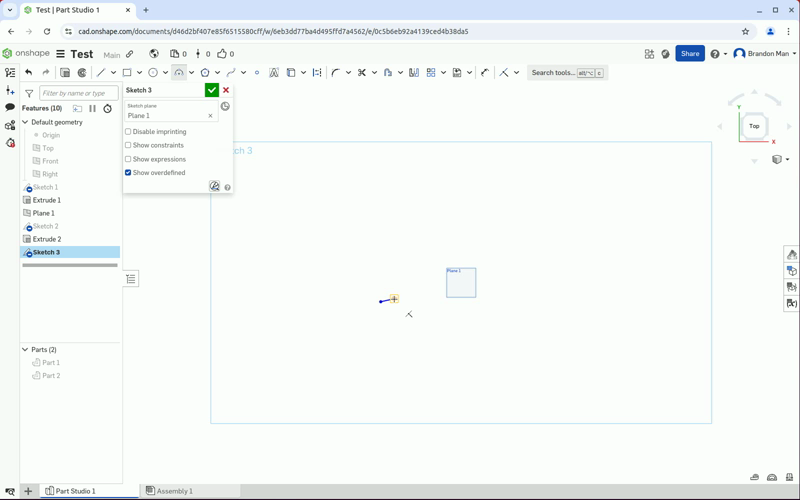
mouse_move(398, 296)
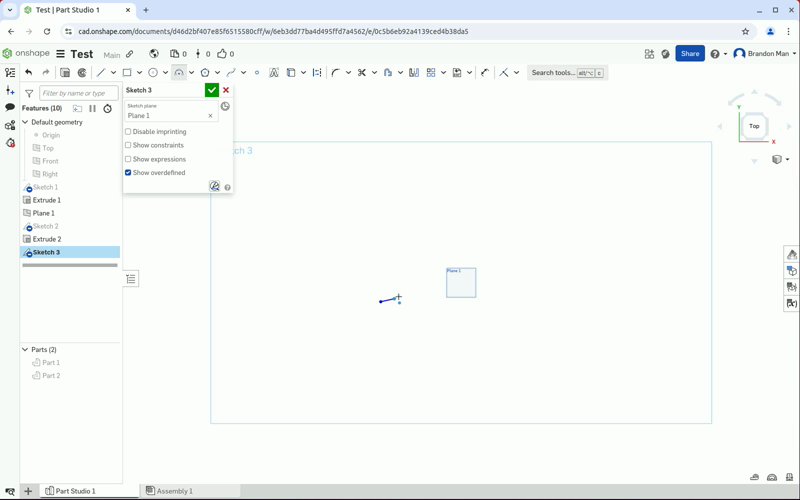
scroll(6)
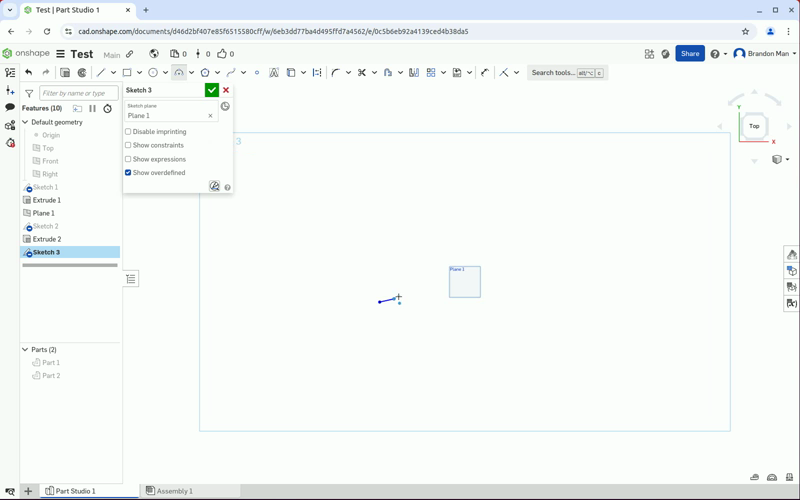
scroll(6)
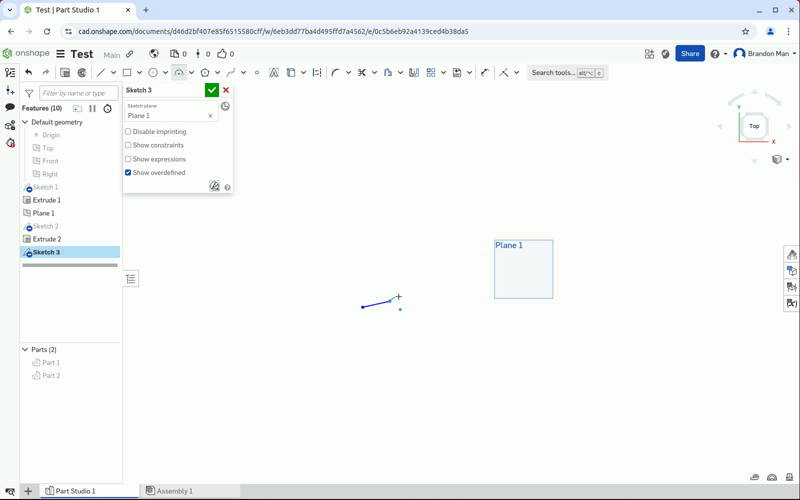
scroll(6)
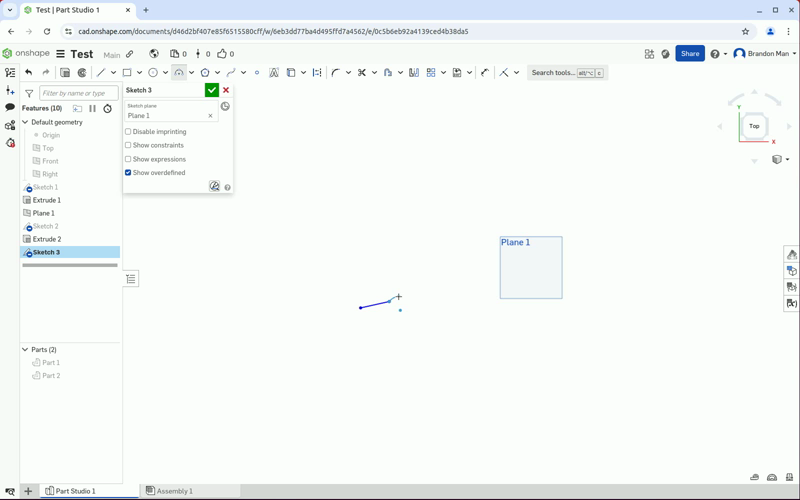
scroll(6)
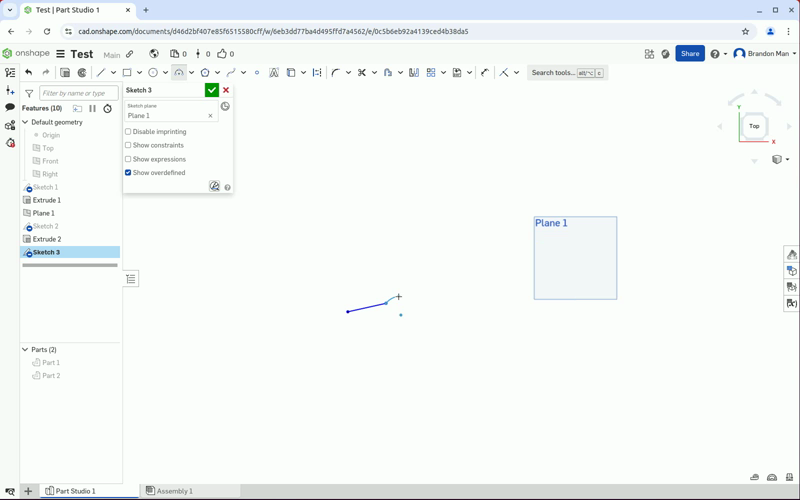
scroll(6)
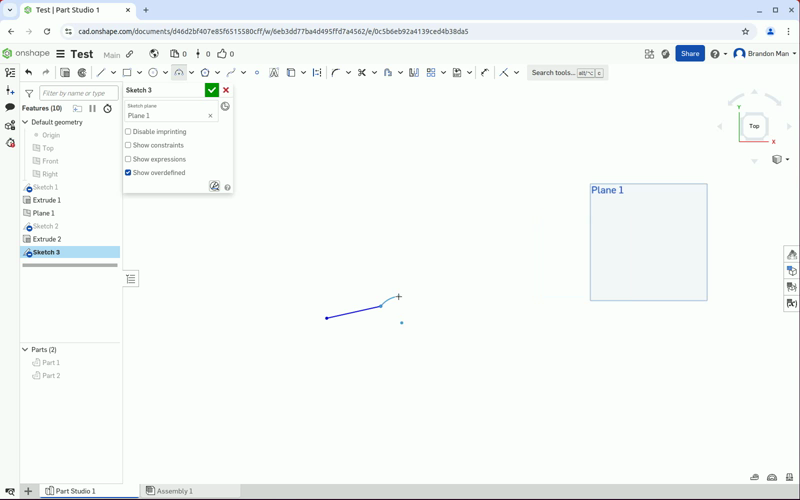
scroll(6)
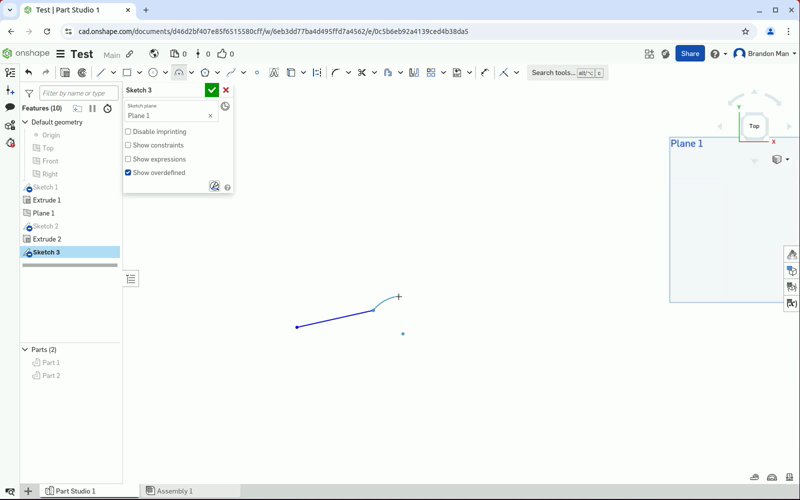
scroll(6)
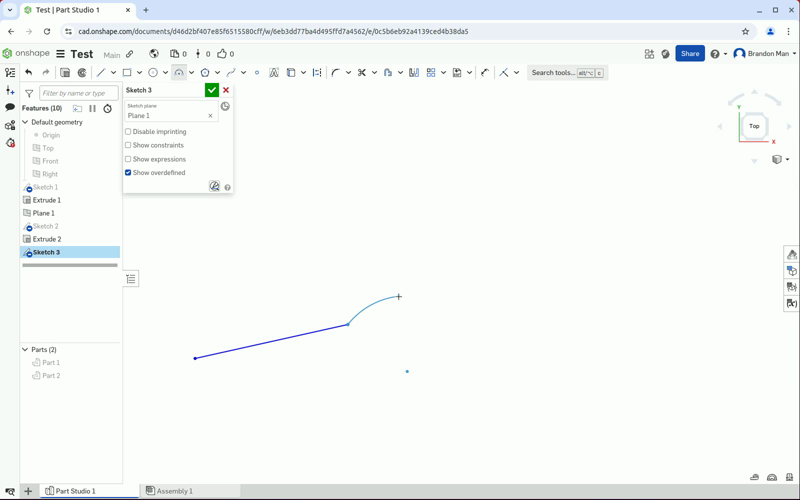
click(398, 296)
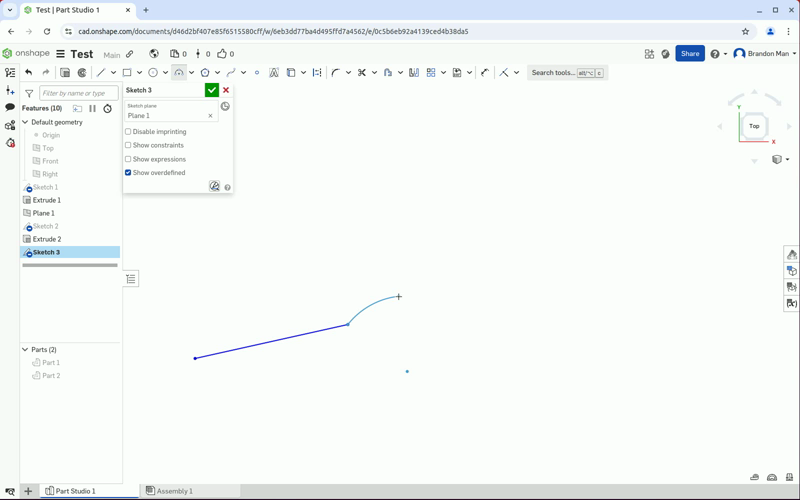
scroll(-6)
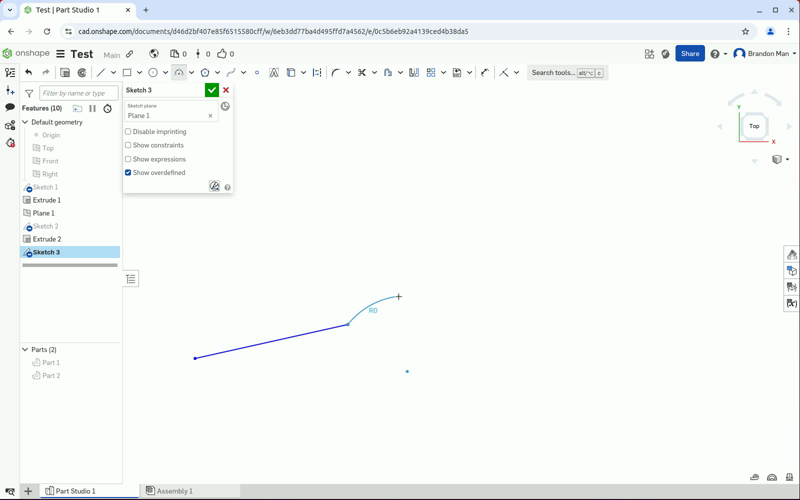
scroll(-6)
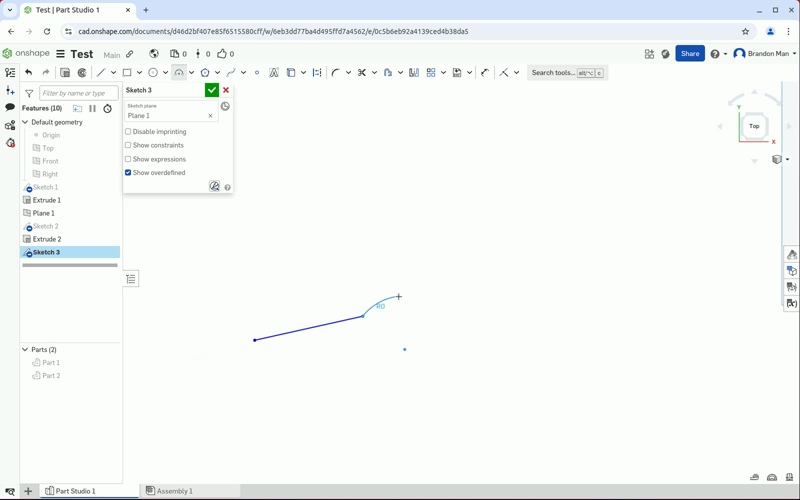
scroll(-6)
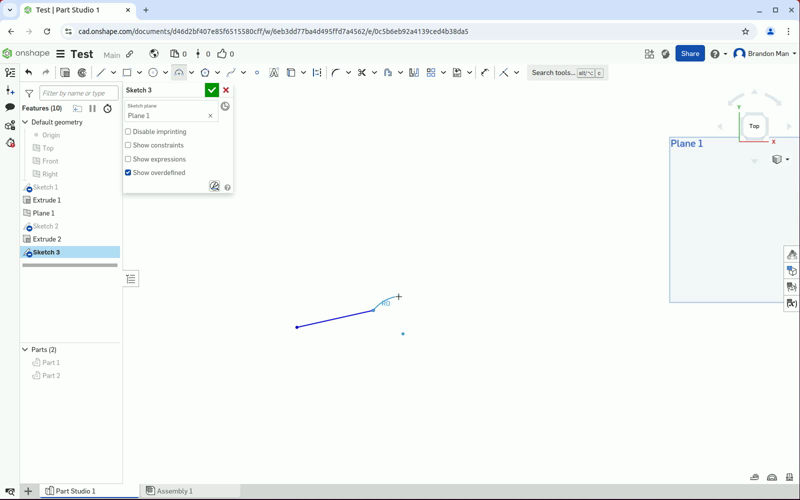
scroll(-6)
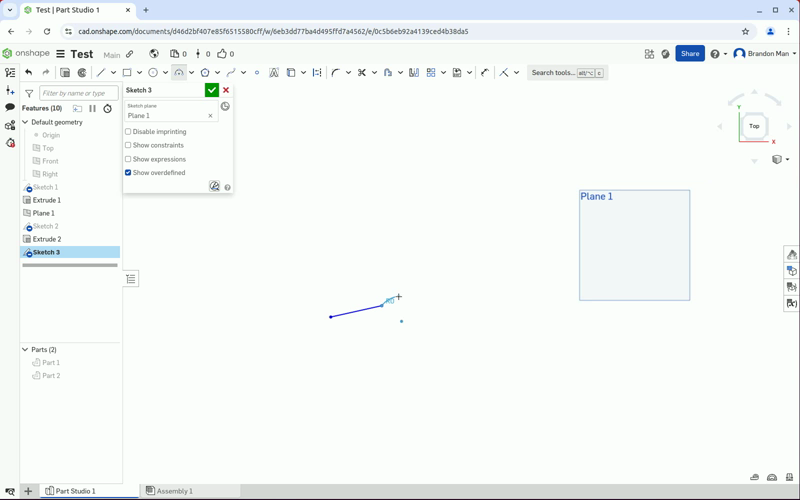
scroll(-6)
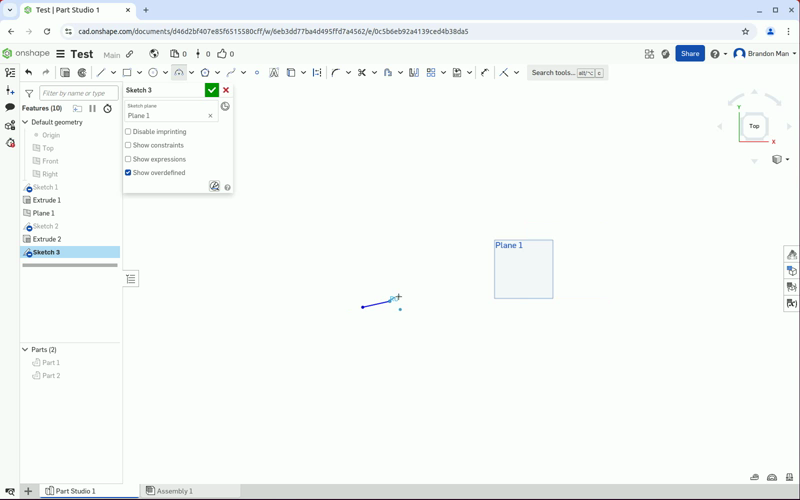
scroll(-6)
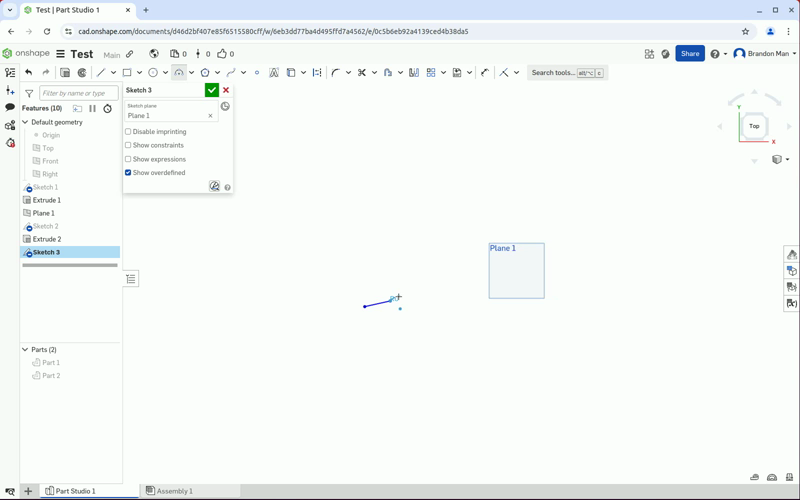
scroll(-6)
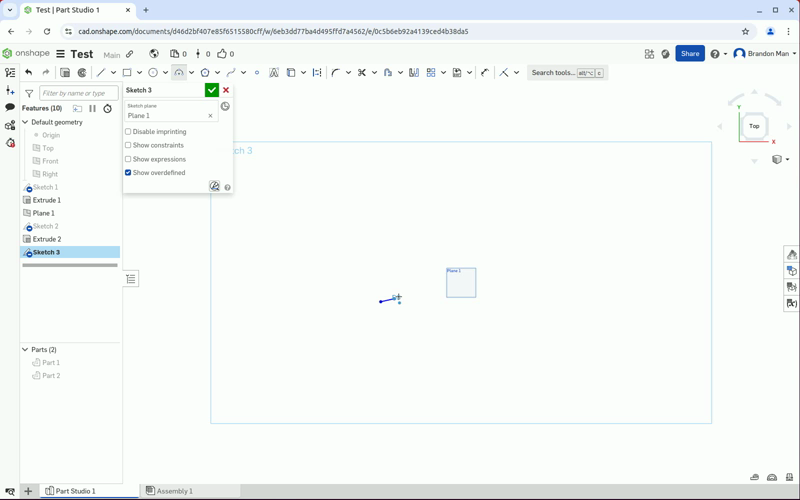
mouse_move(396, 297)
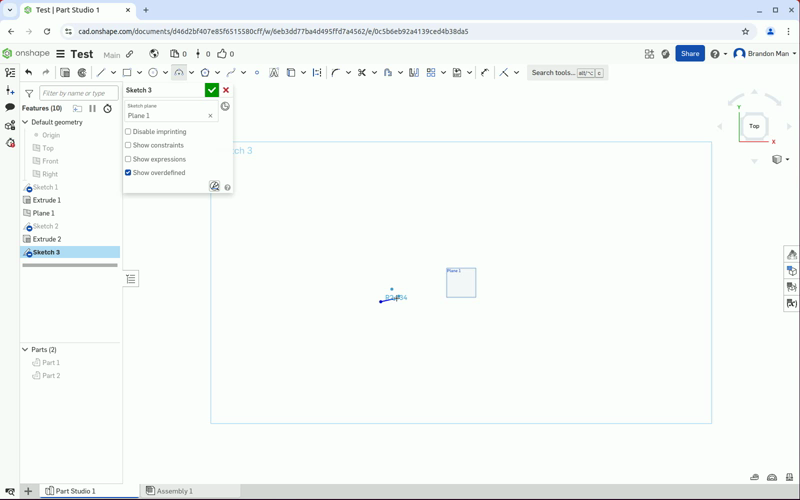
scroll(6)
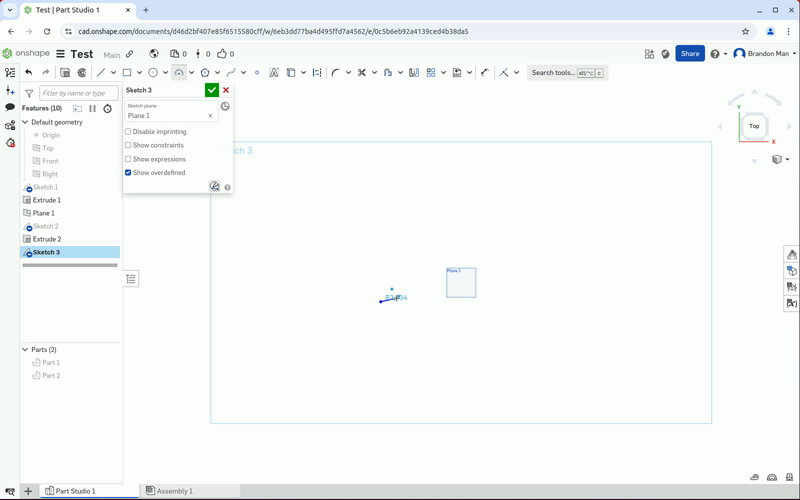
scroll(6)
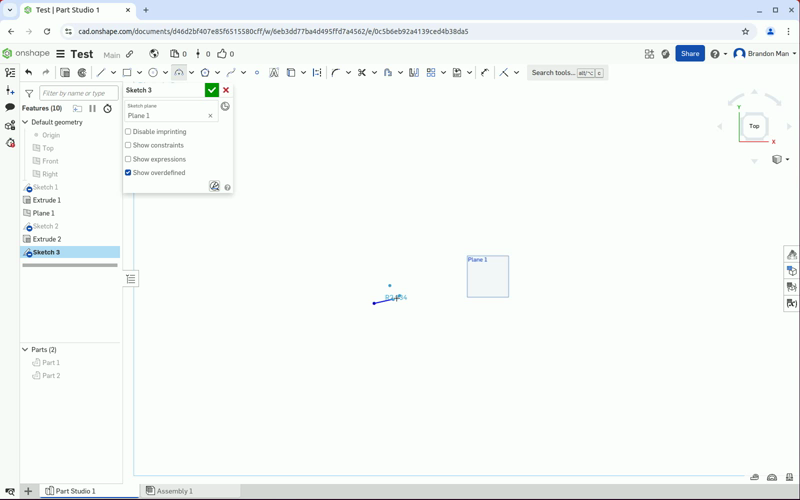
scroll(6)
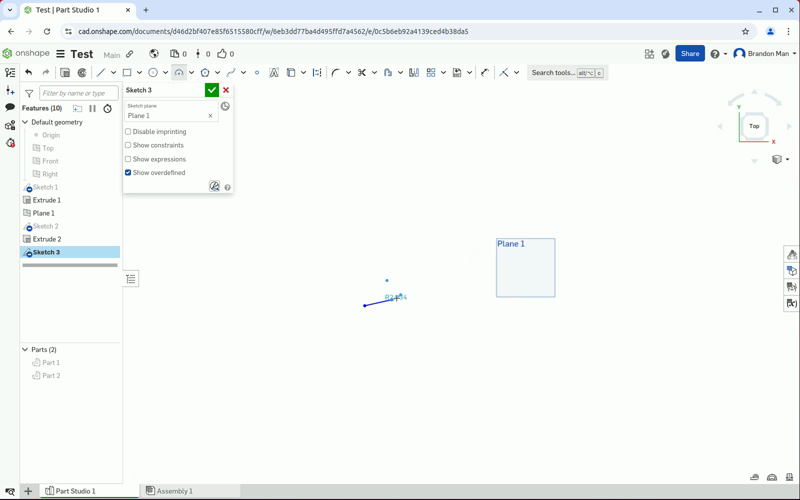
scroll(6)
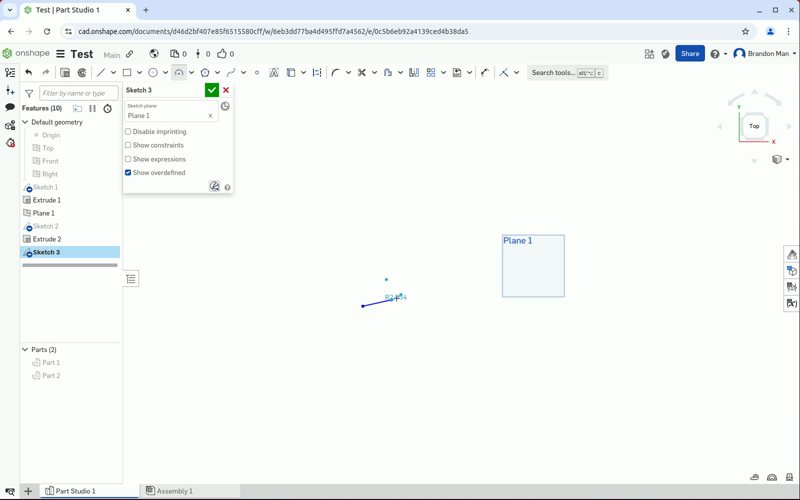
scroll(6)
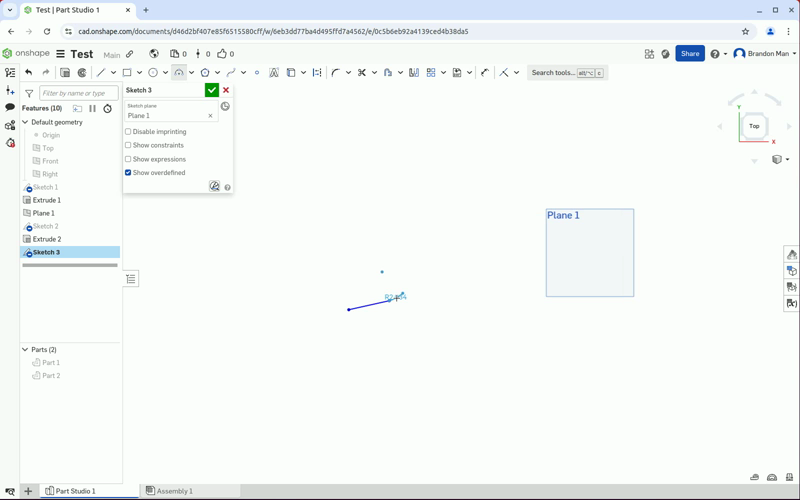
scroll(6)
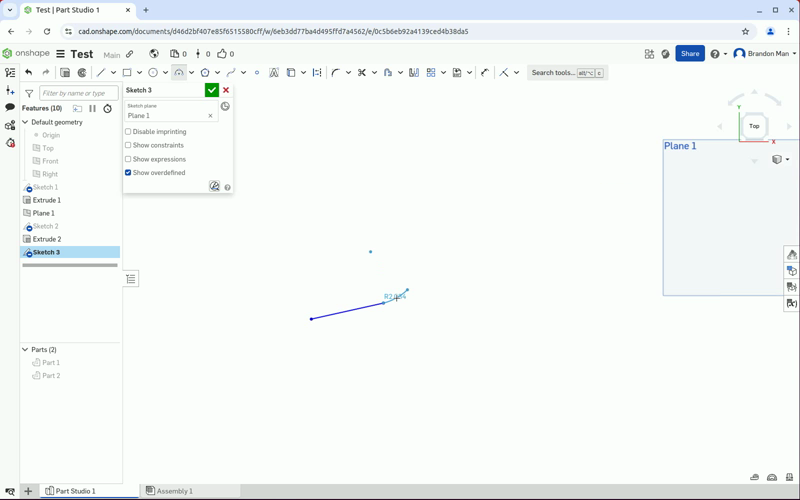
scroll(6)
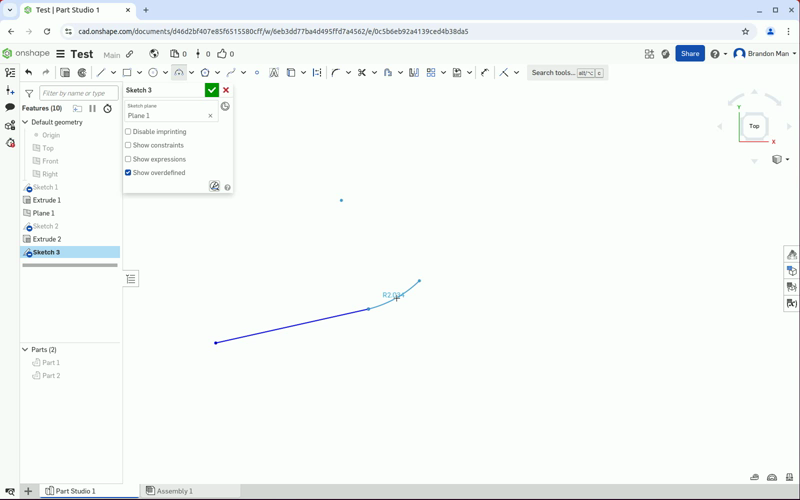
click(396, 297)
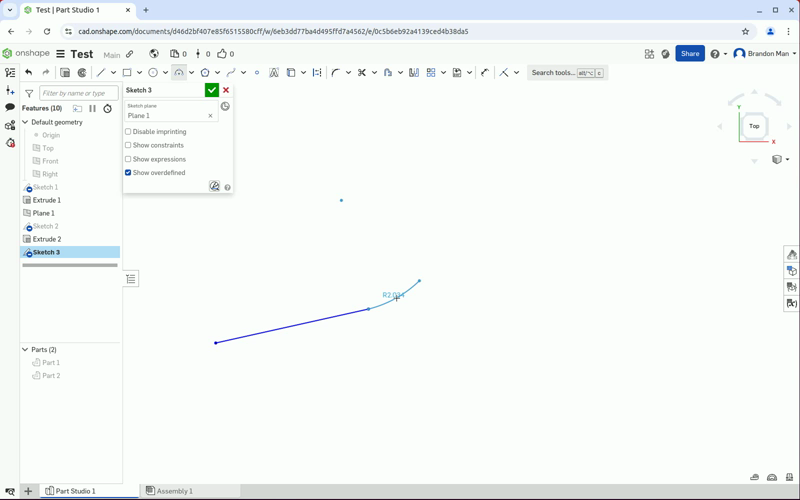
scroll(-6)
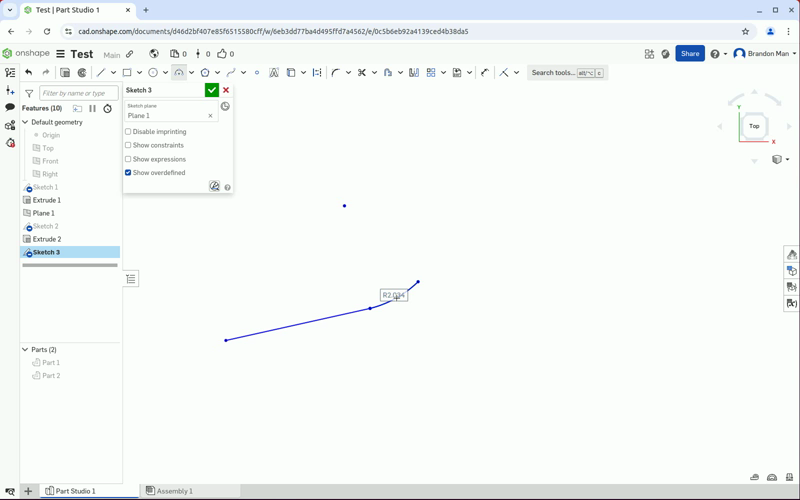
scroll(-6)
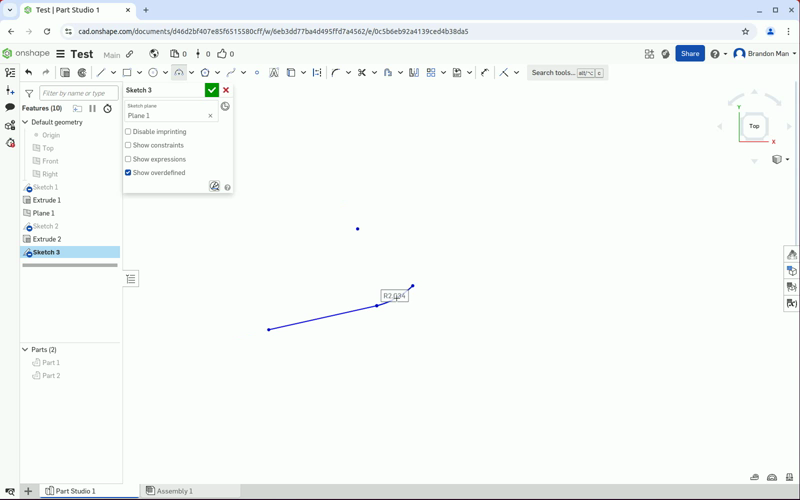
scroll(-6)
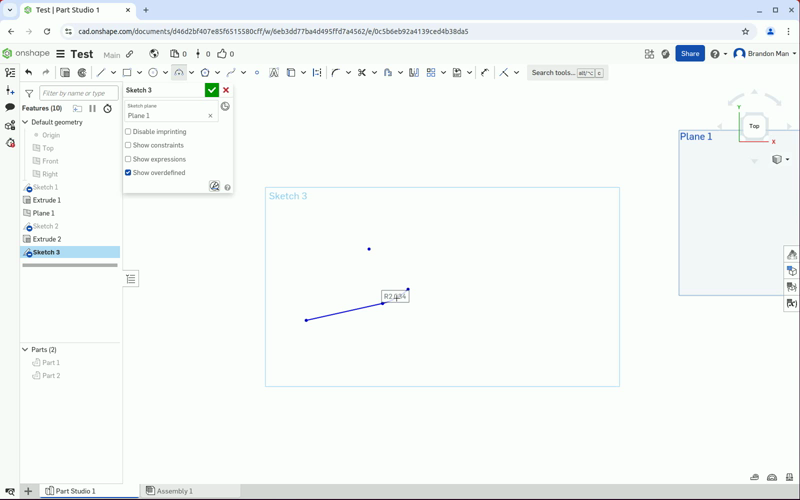
scroll(-6)
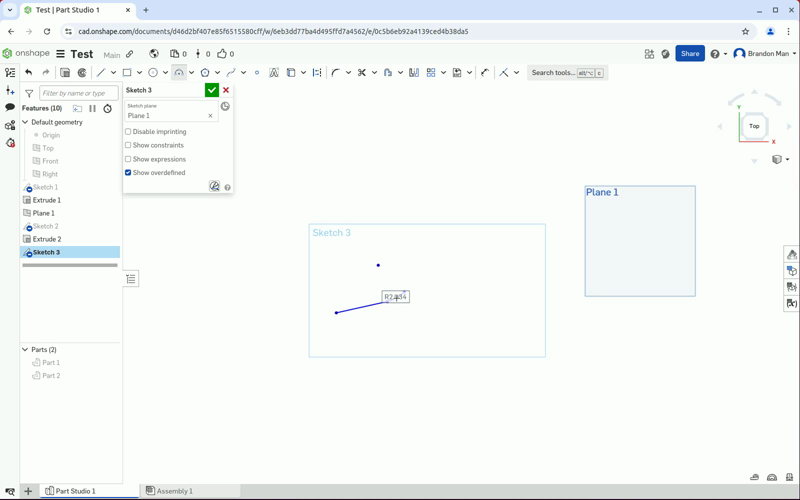
scroll(-6)
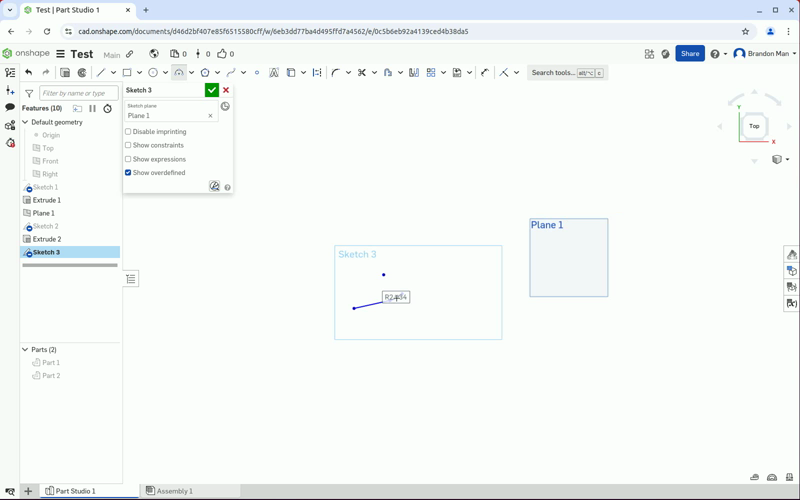
scroll(-6)
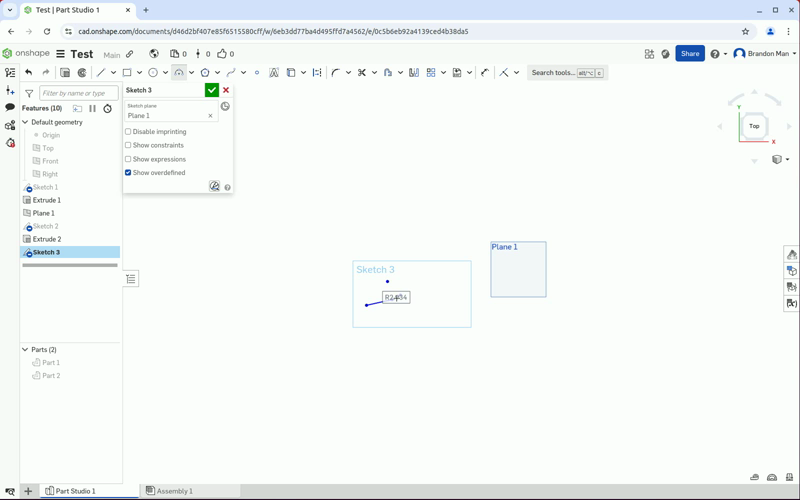
scroll(-6)
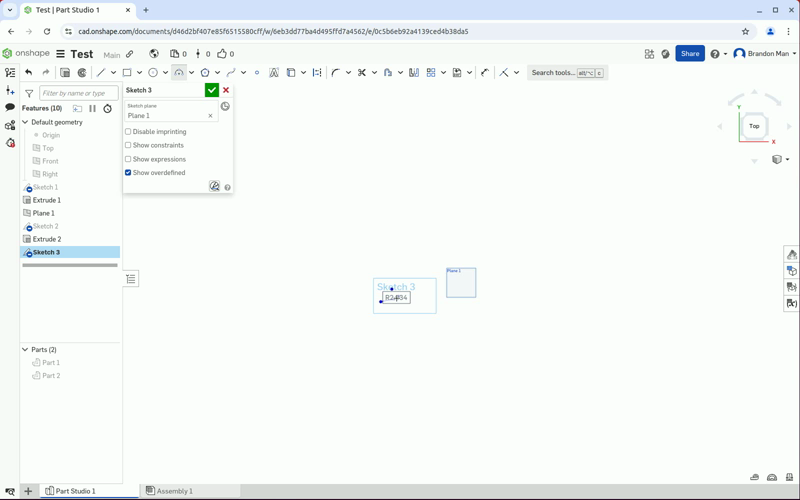
key_up(shift)
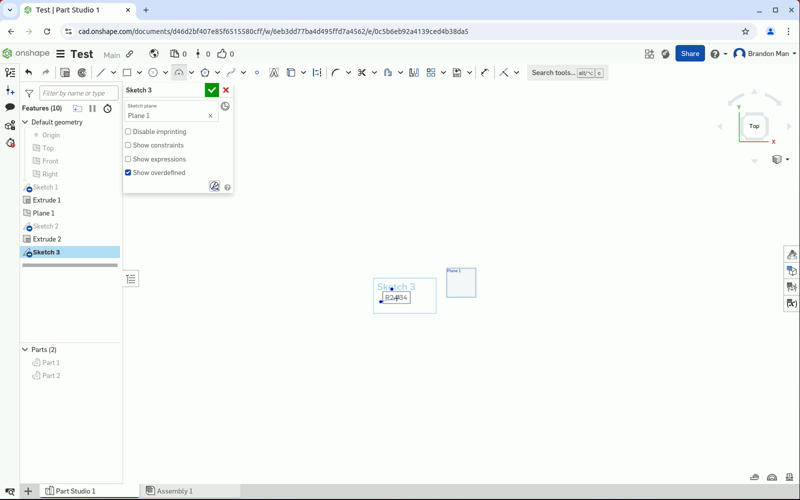
key(esc)
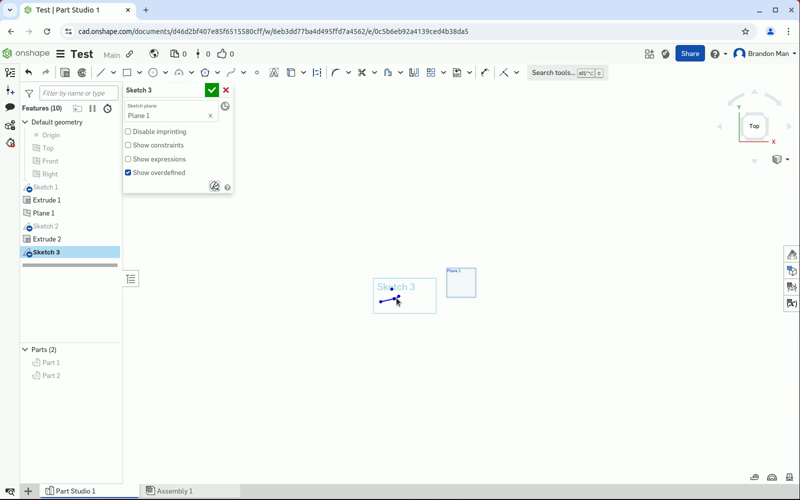
key(l)
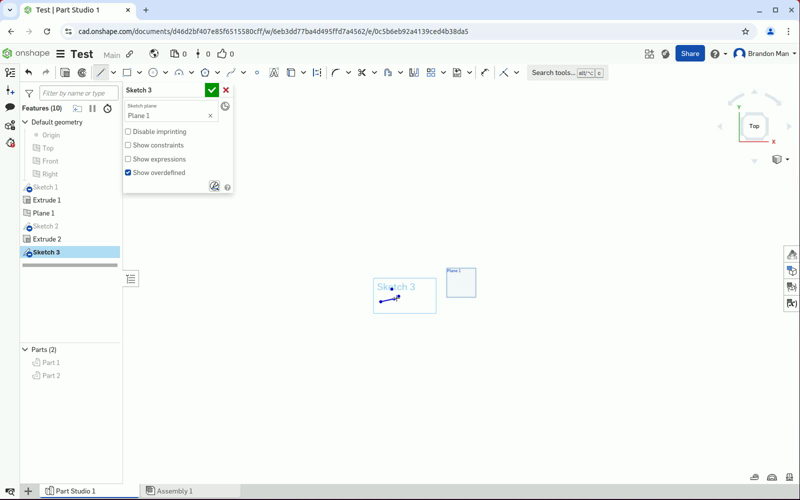
mouse_move(398, 296)
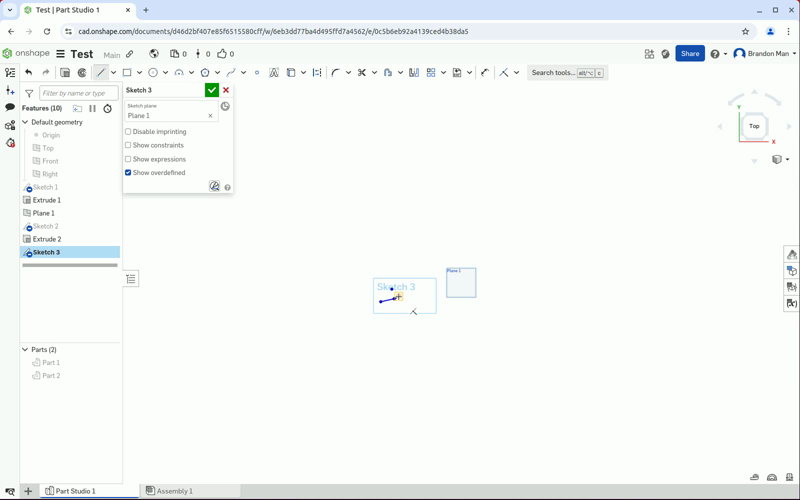
scroll(6)
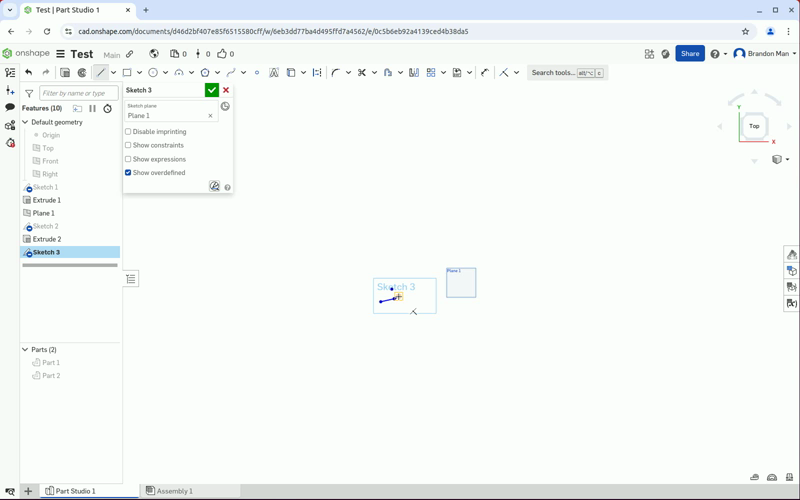
scroll(6)
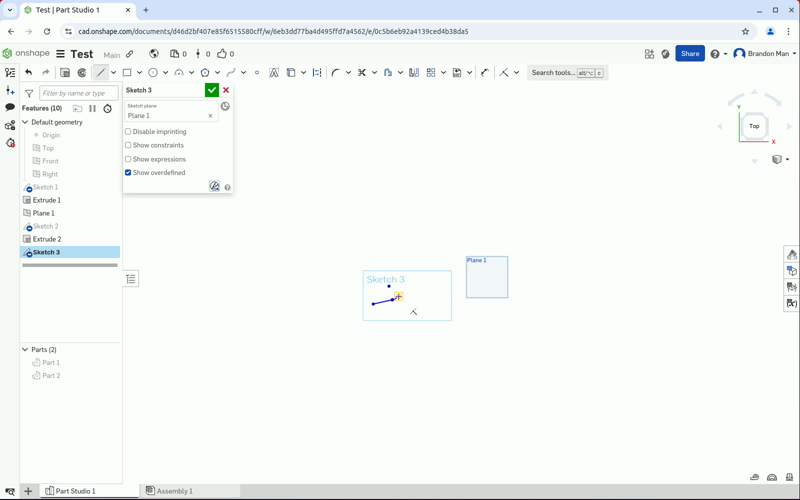
scroll(6)
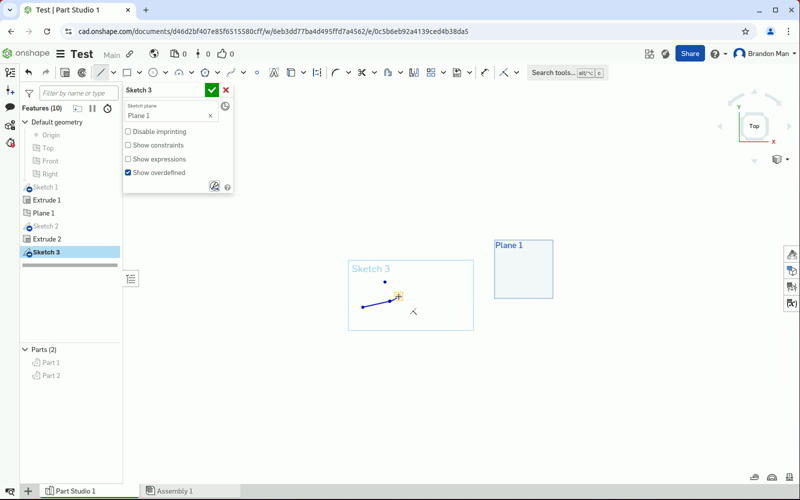
scroll(6)
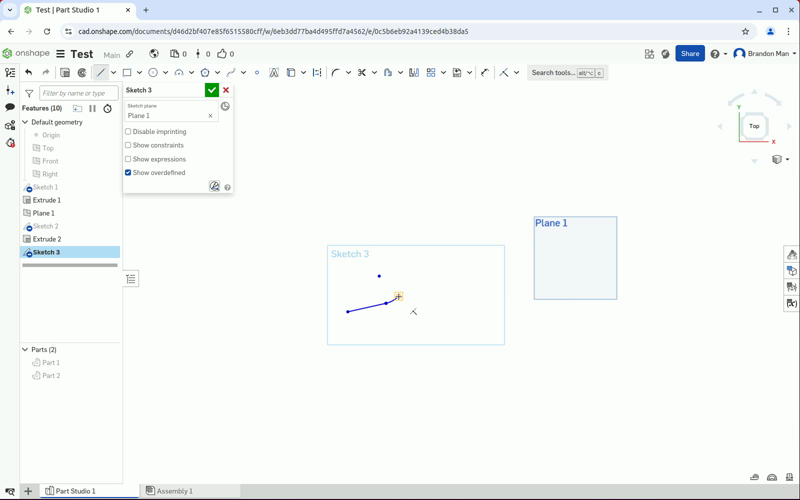
scroll(6)
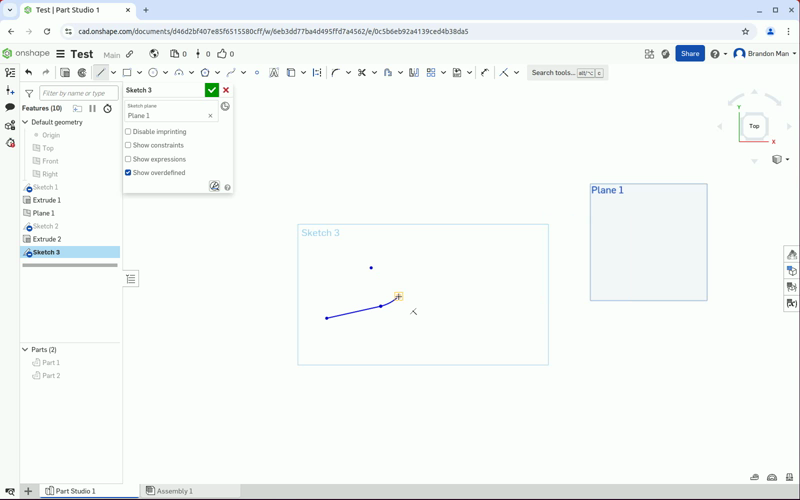
scroll(6)
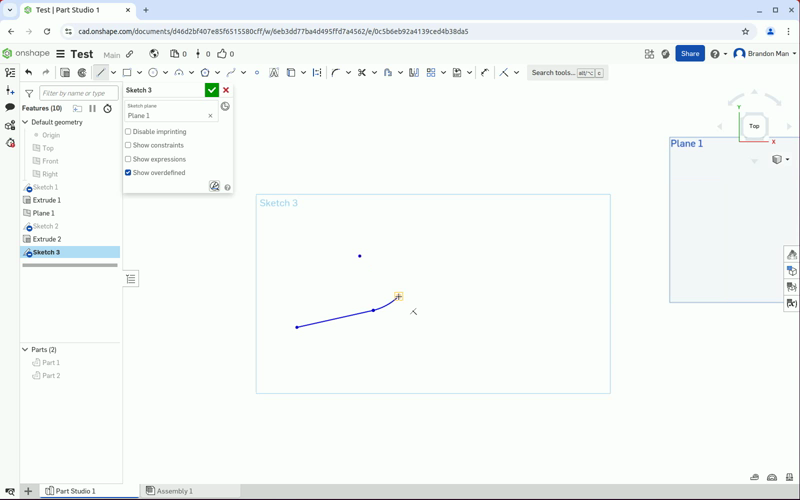
scroll(6)
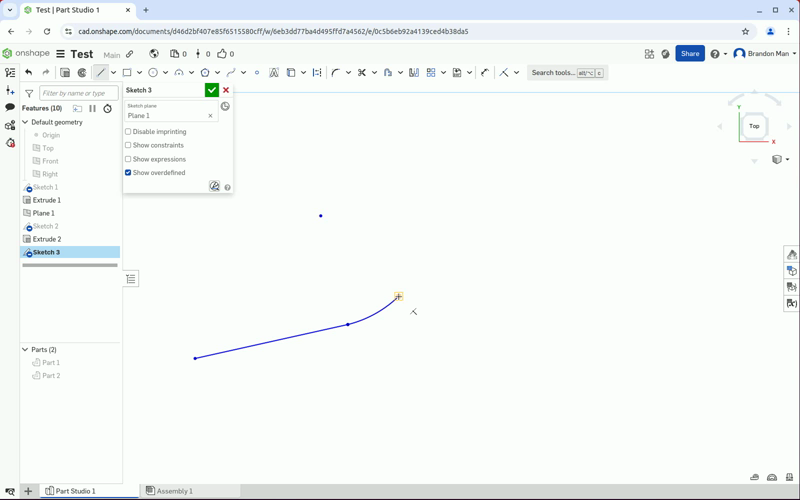
click(398, 296)
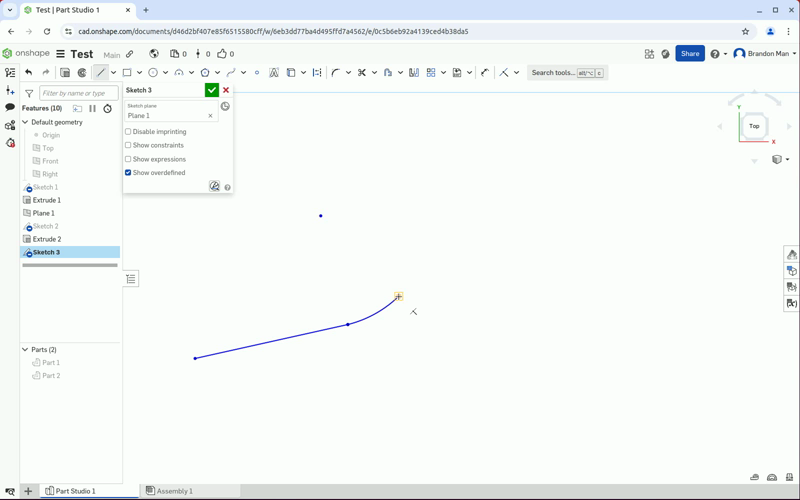
scroll(-6)
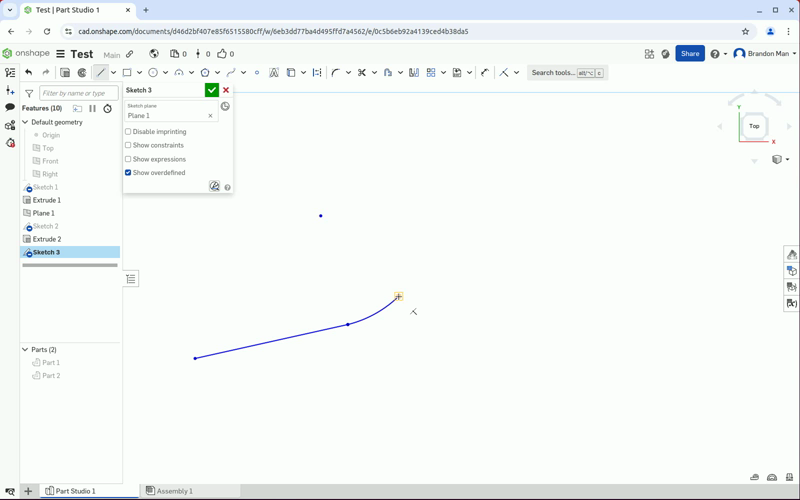
scroll(-6)
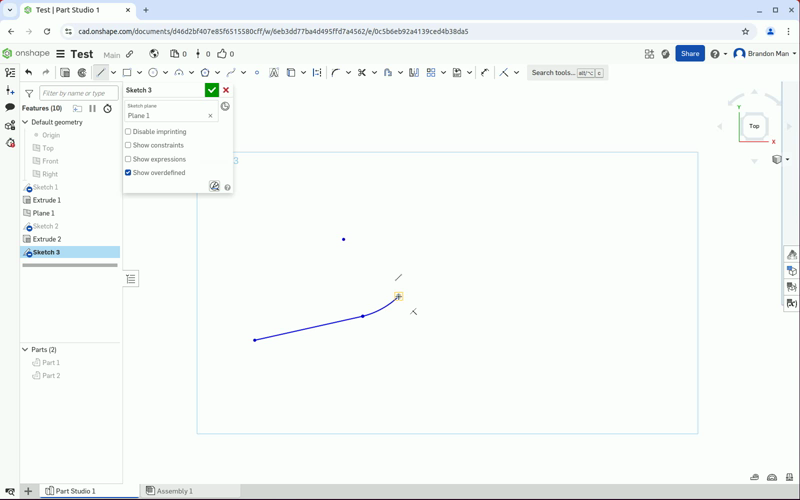
scroll(-6)
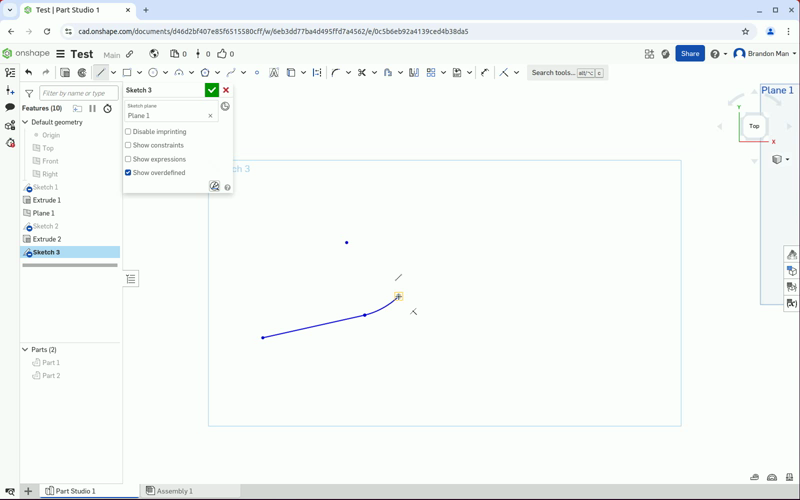
scroll(-6)
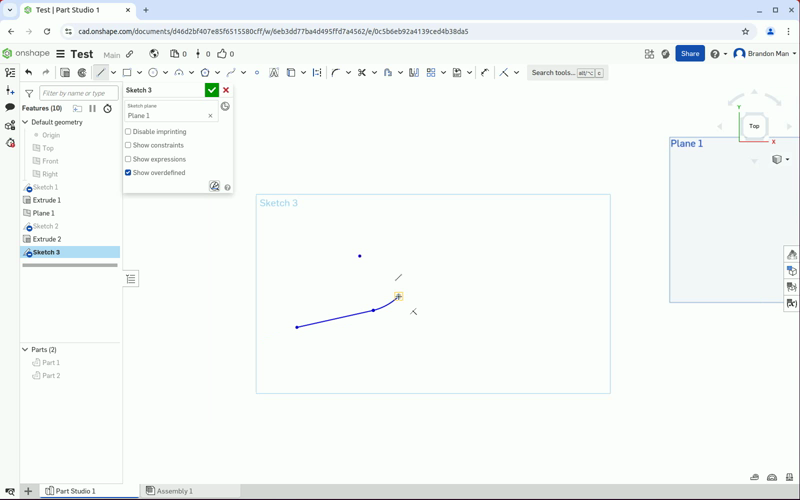
scroll(-6)
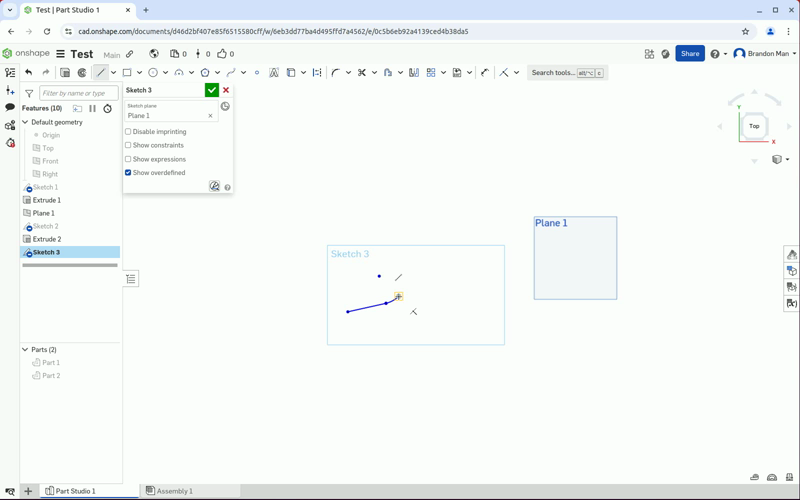
scroll(-6)
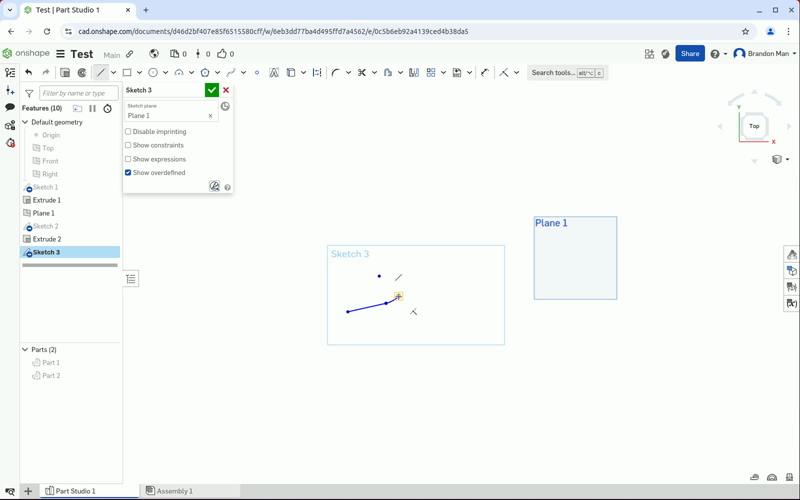
scroll(-6)
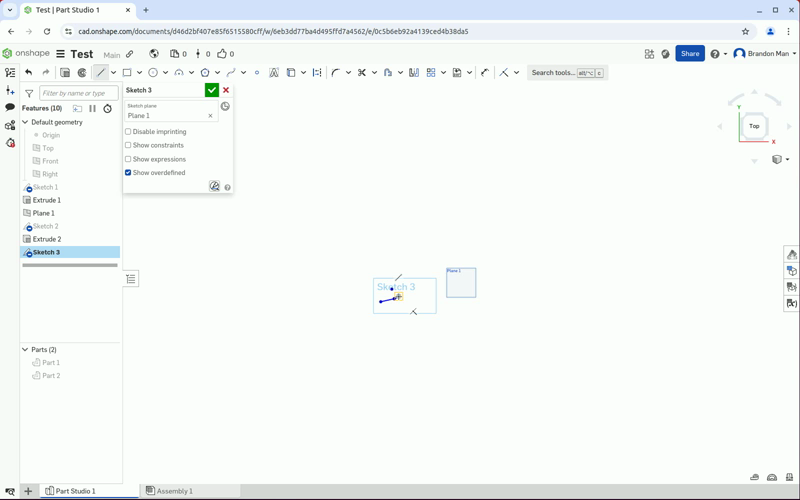
key_down(shift)
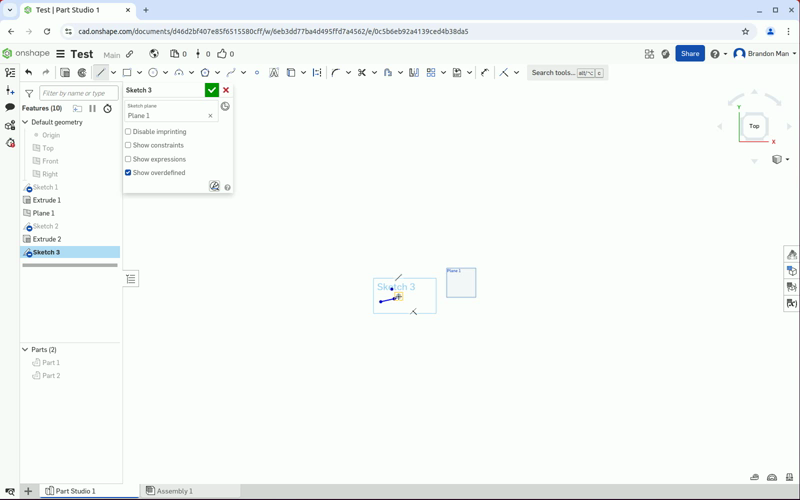
mouse_move(428, 296)
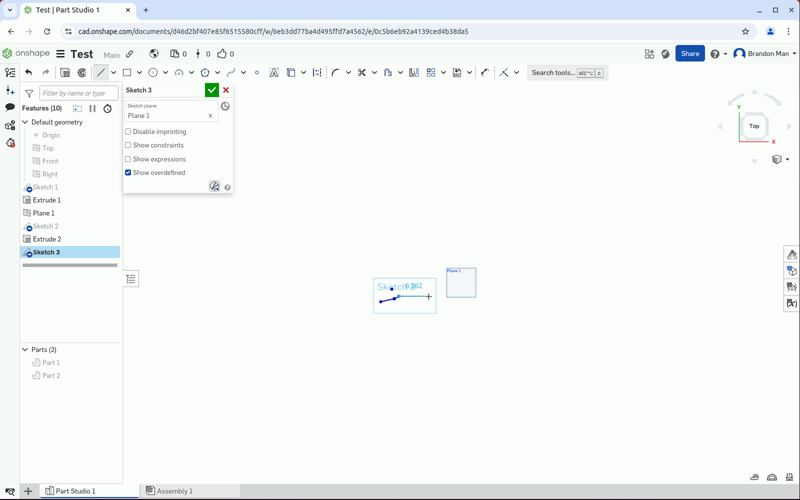
mouse_move(401, 294)
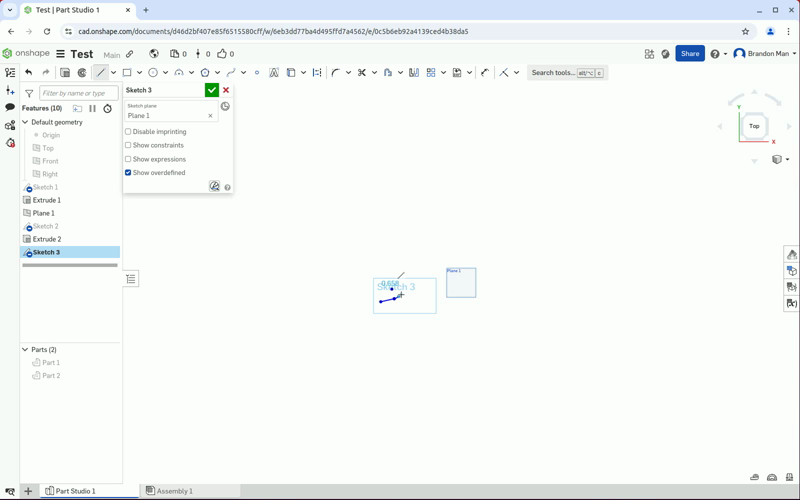
scroll(6)
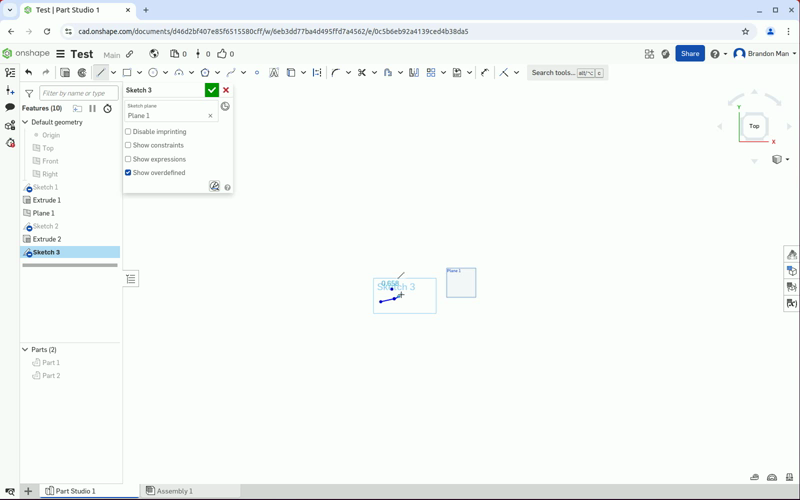
scroll(6)
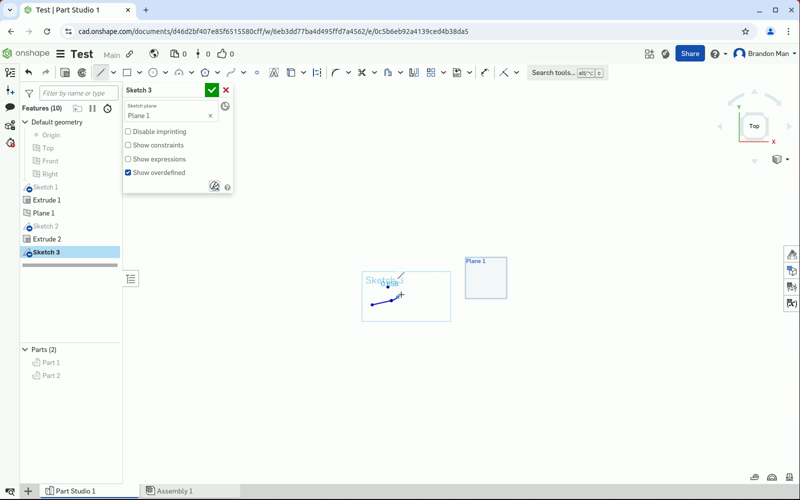
scroll(6)
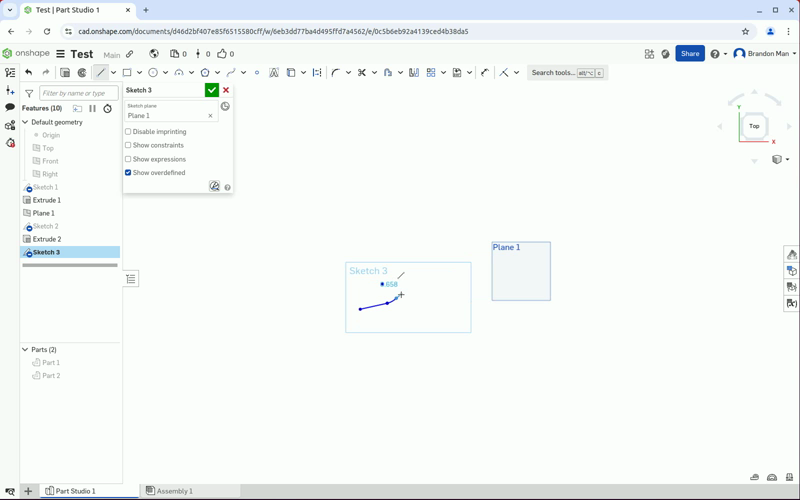
scroll(6)
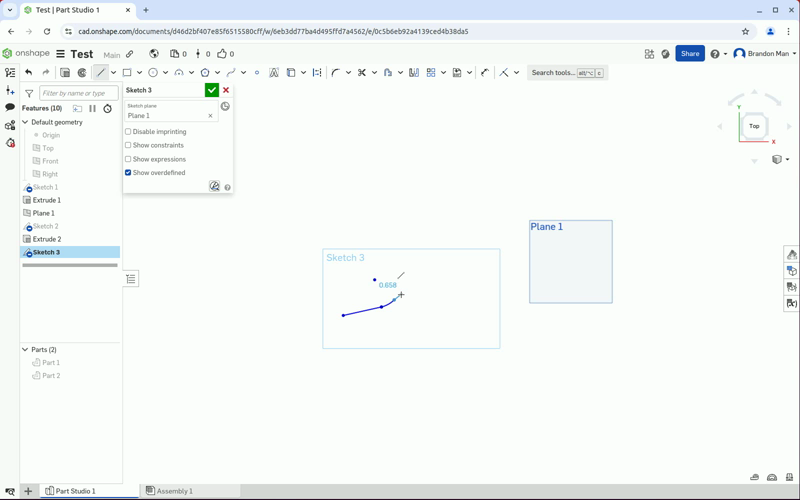
scroll(6)
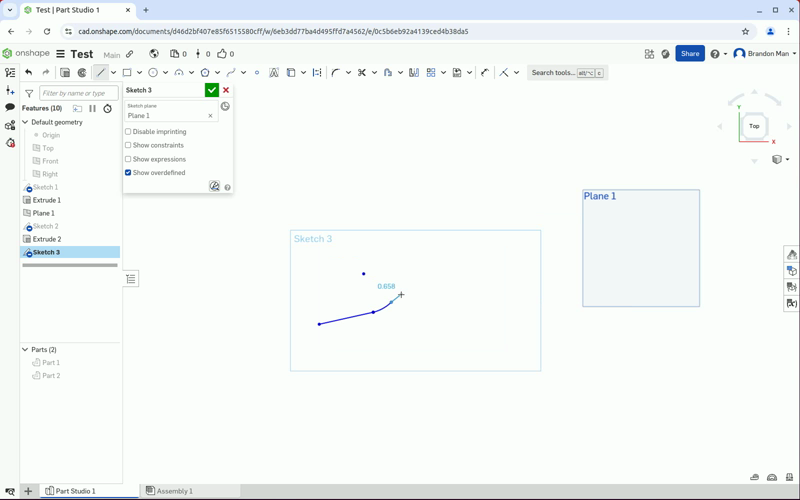
scroll(6)
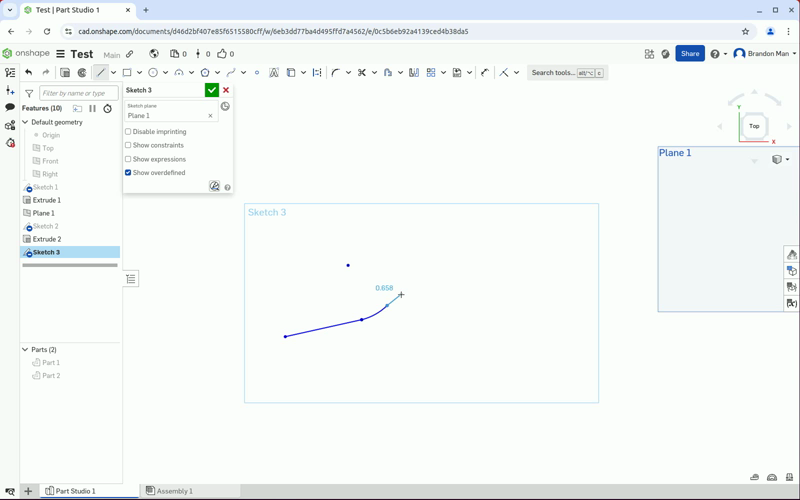
scroll(6)
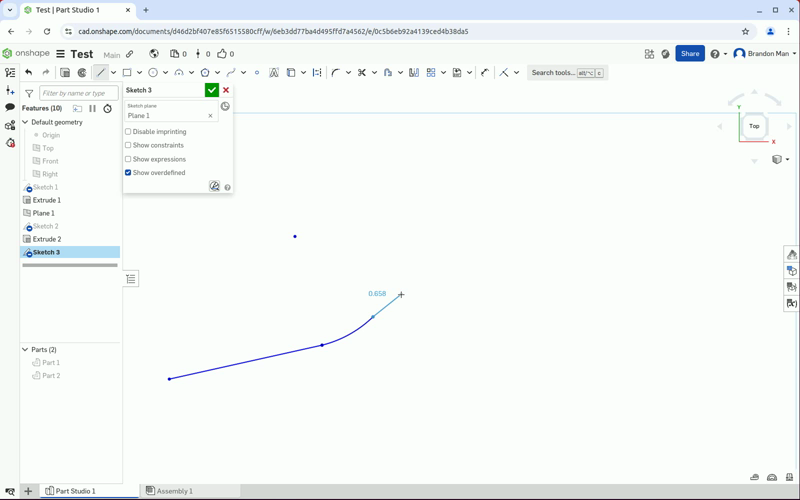
click(401, 294)
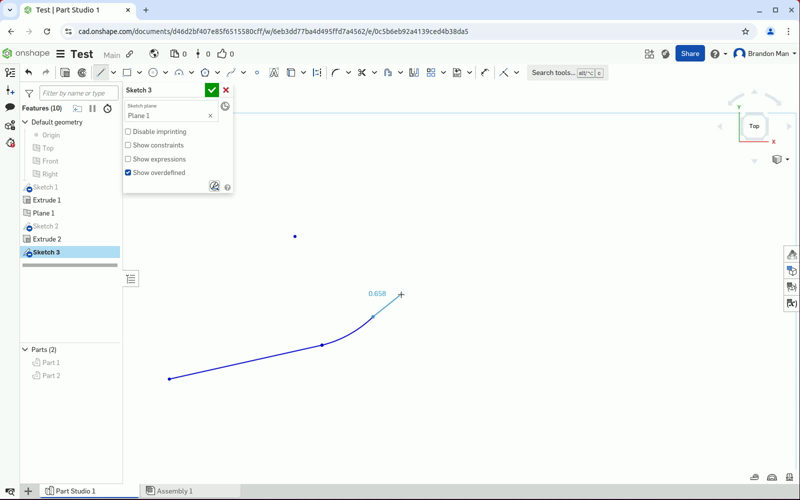
scroll(-6)
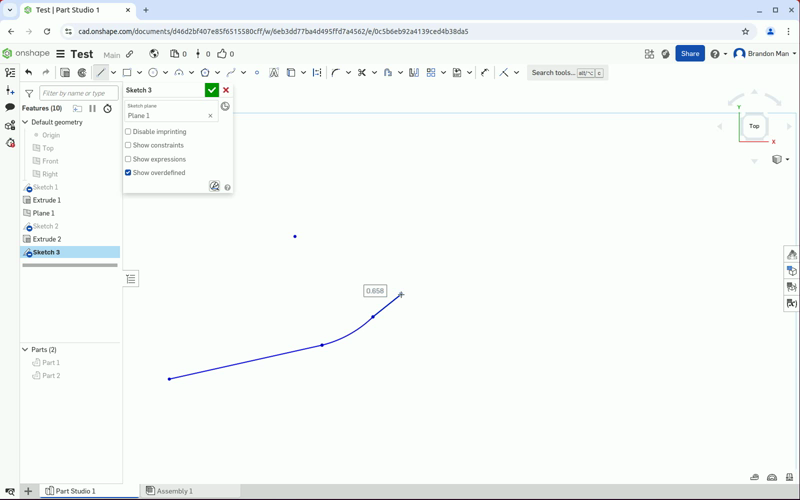
scroll(-6)
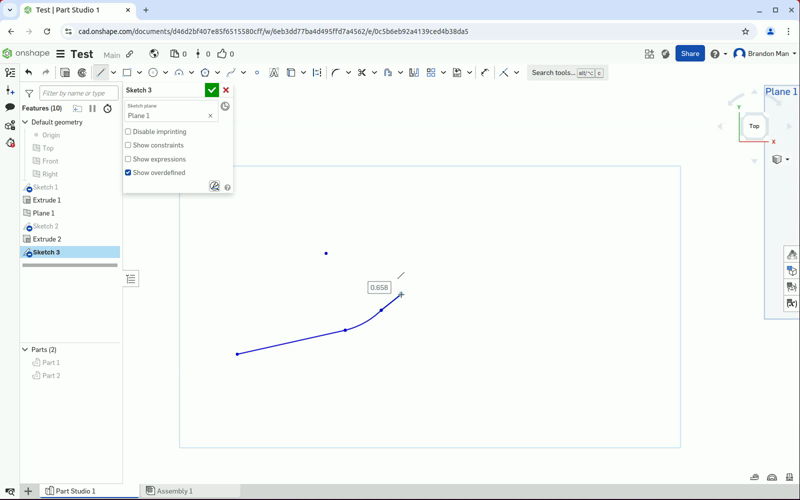
scroll(-6)
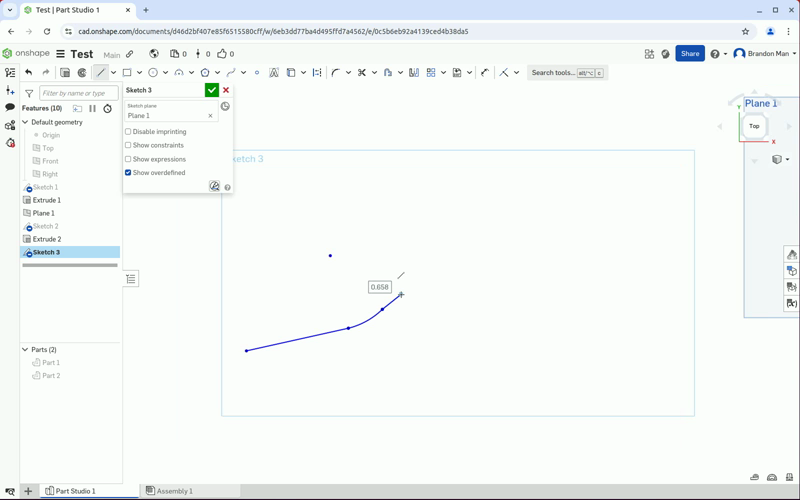
scroll(-6)
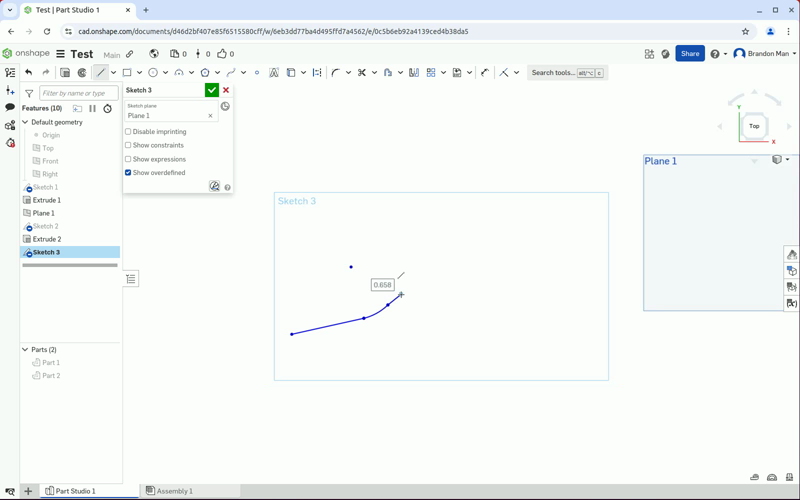
scroll(-6)
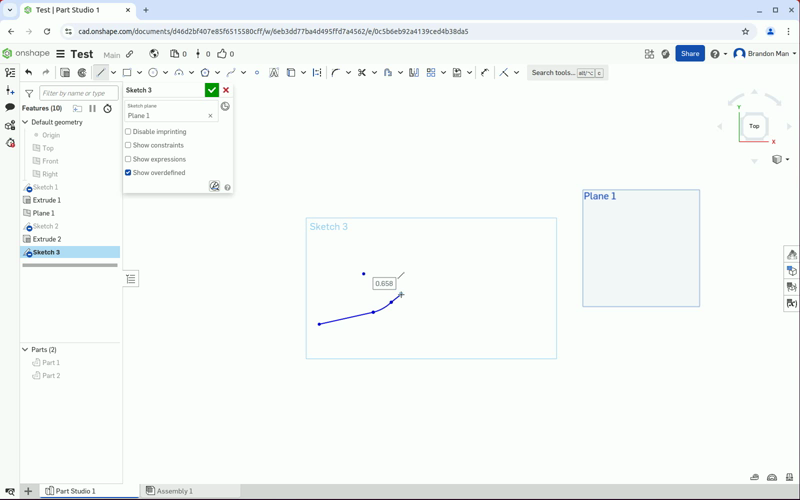
scroll(-6)
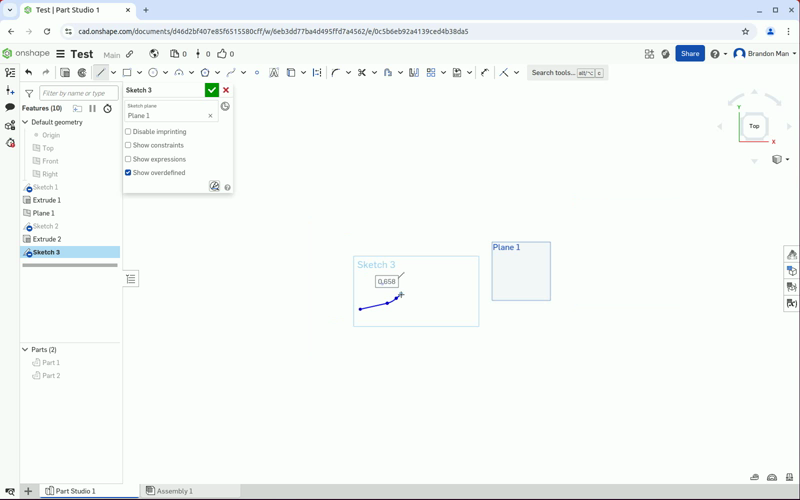
scroll(-6)
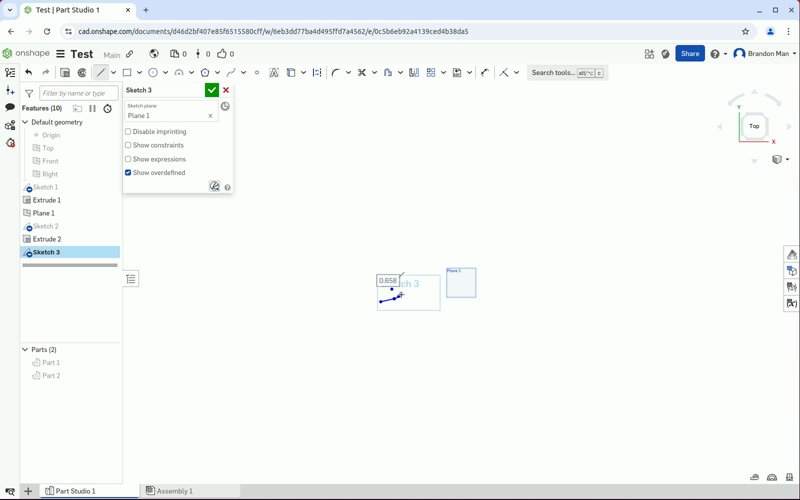
key_up(shift)
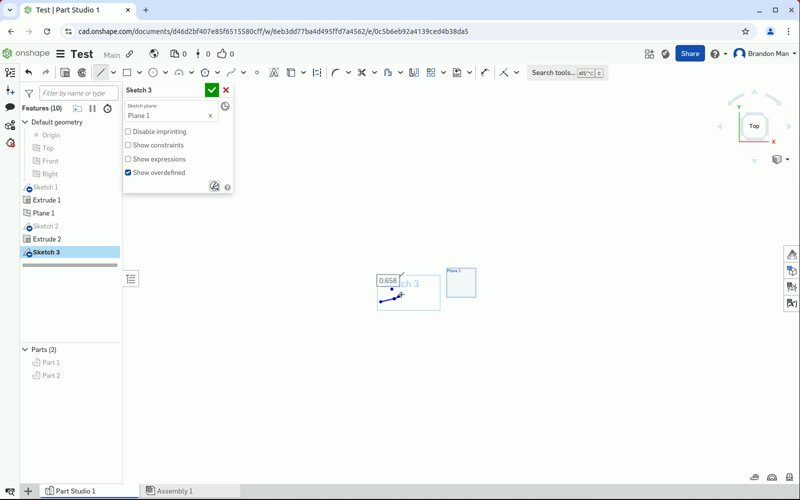
key(esc)
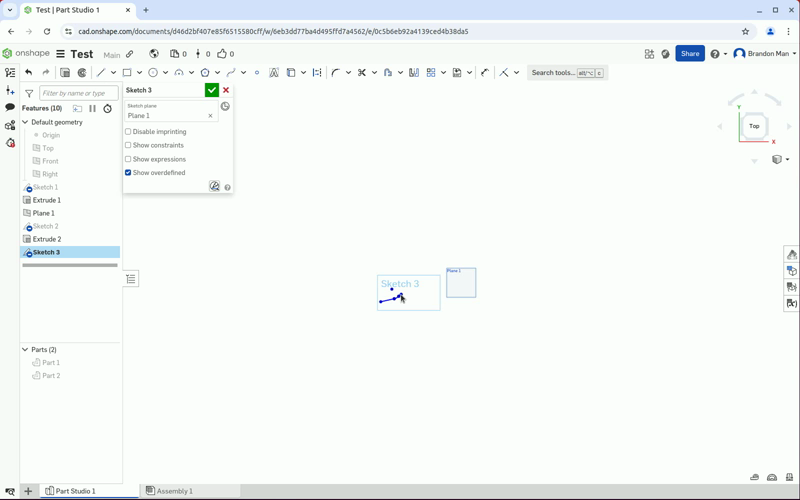
key(a)
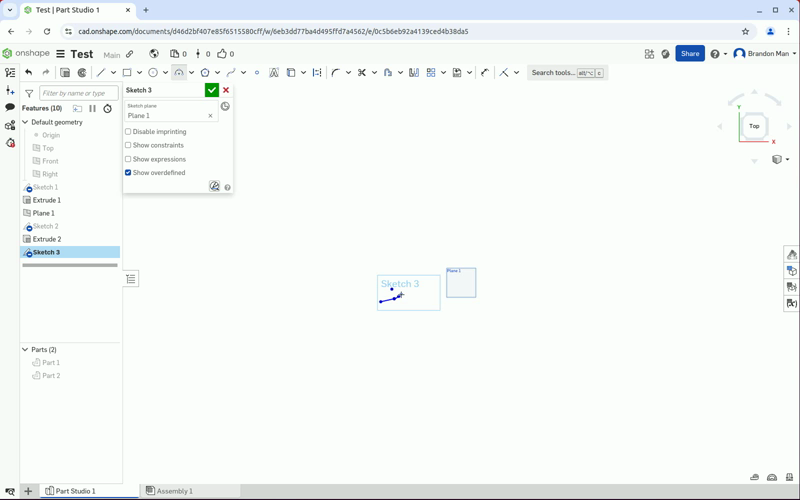
mouse_move(401, 294)
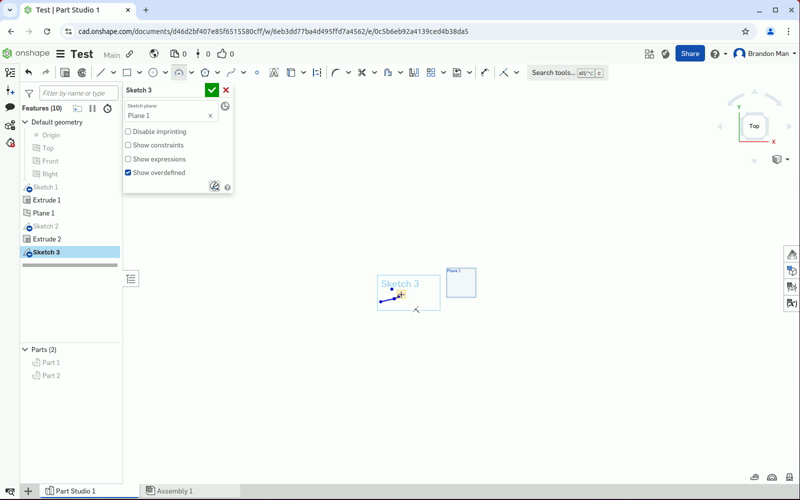
scroll(6)
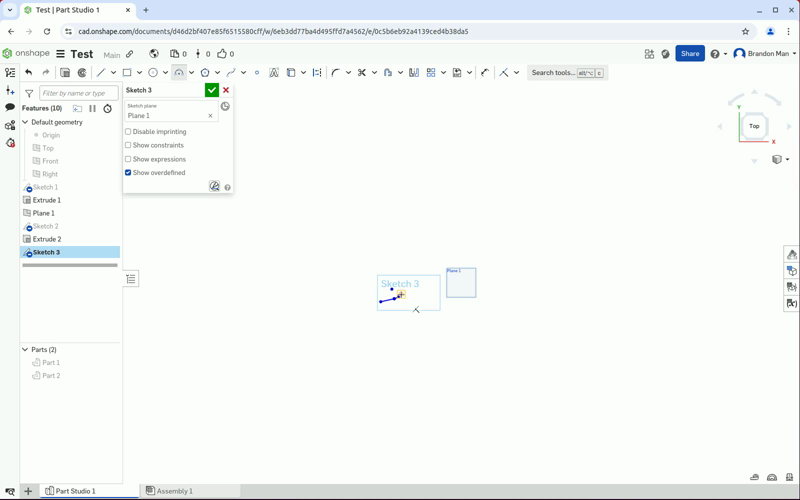
scroll(6)
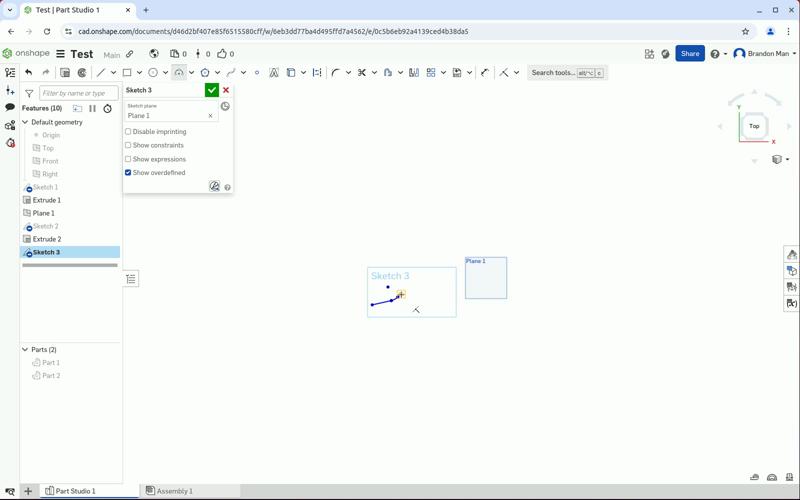
scroll(6)
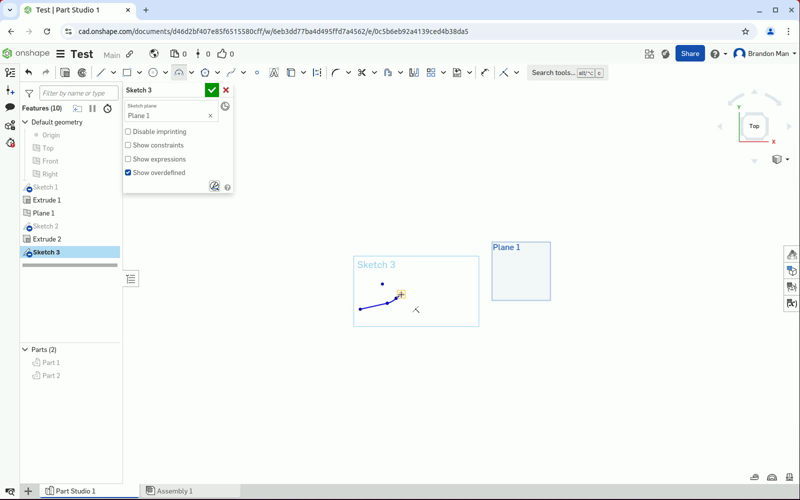
scroll(6)
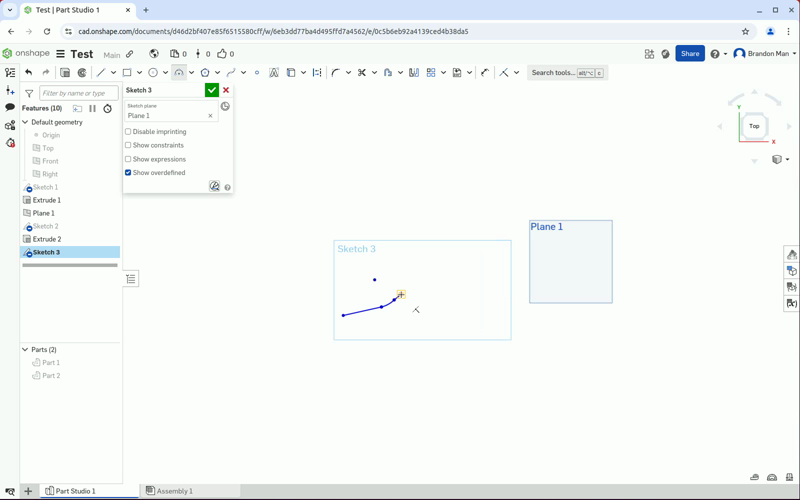
scroll(6)
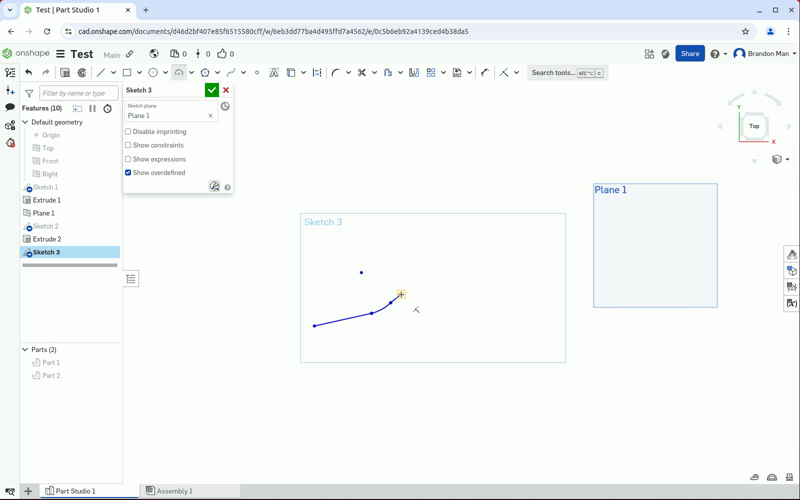
scroll(6)
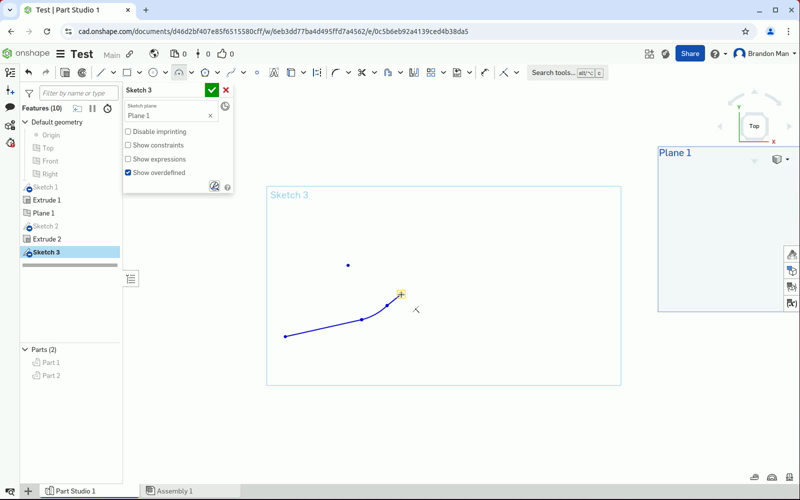
scroll(6)
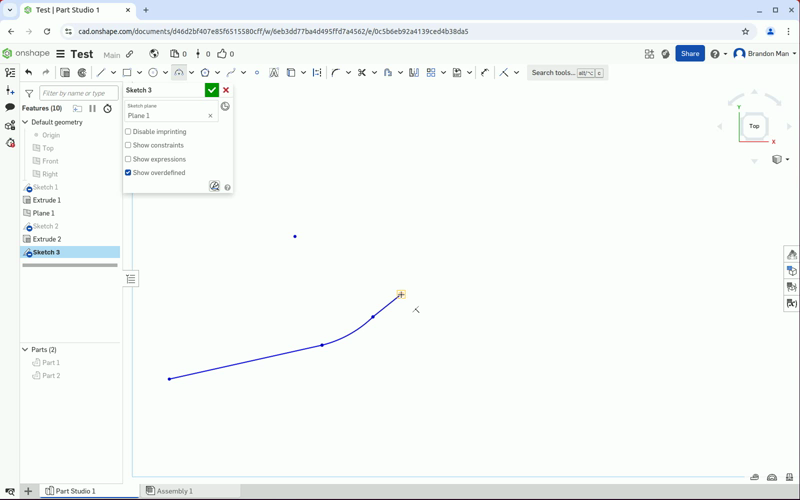
click(401, 294)
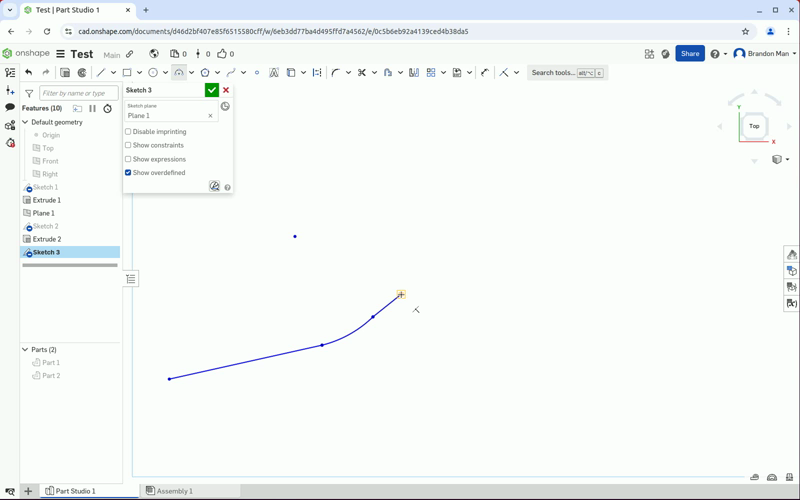
scroll(-6)
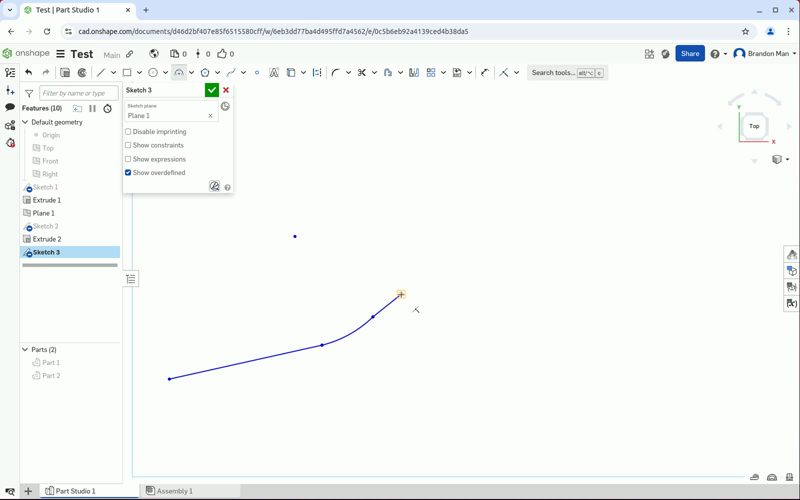
scroll(-6)
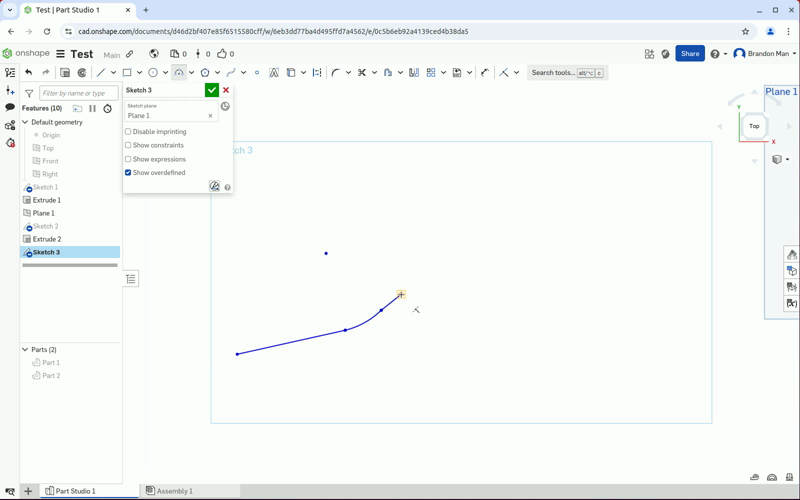
scroll(-6)
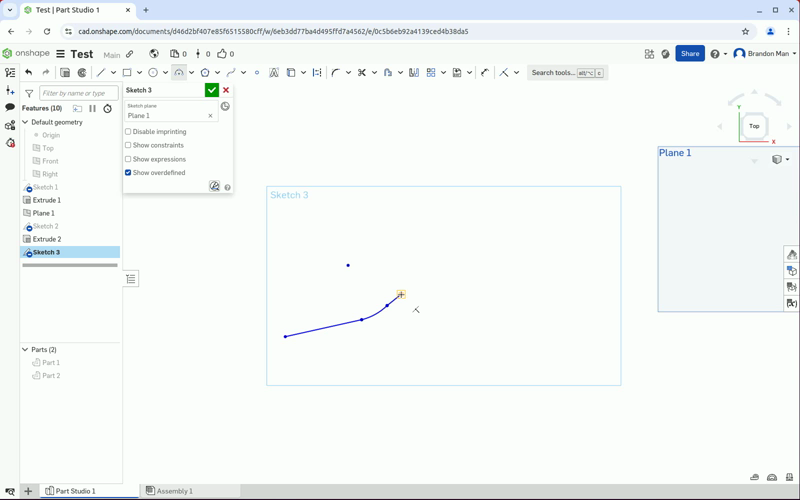
scroll(-6)
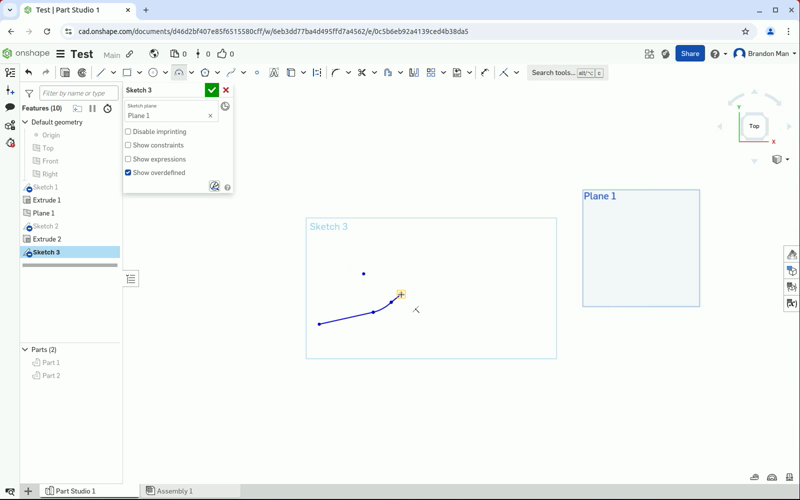
scroll(-6)
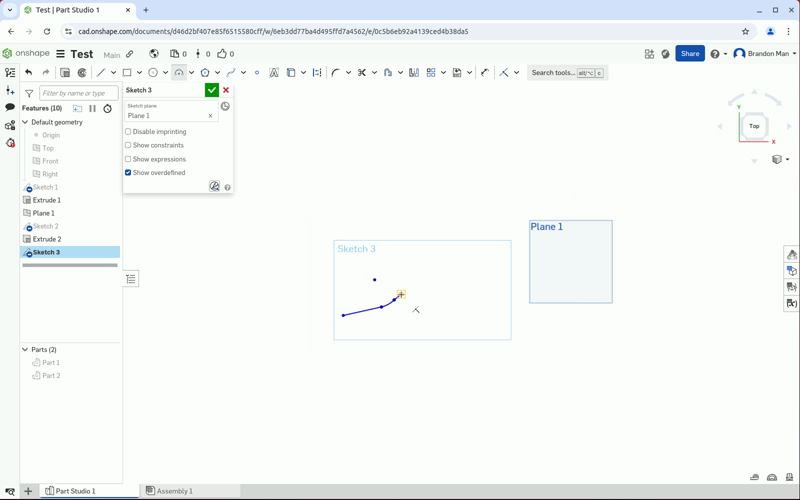
scroll(-6)
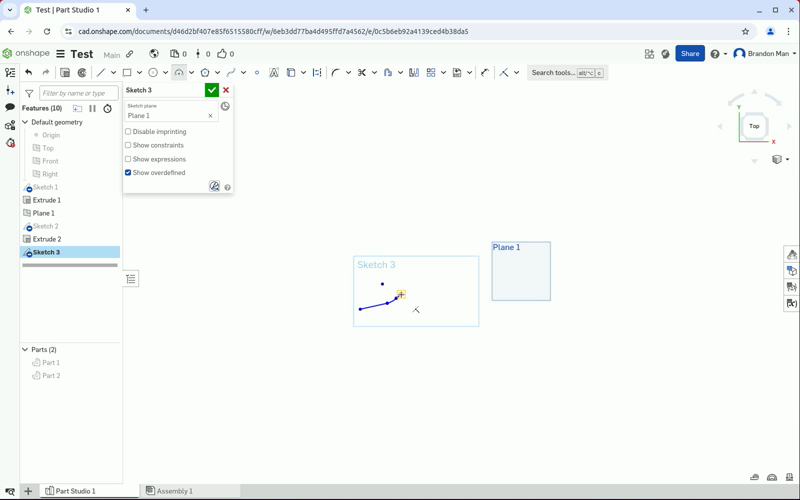
scroll(-6)
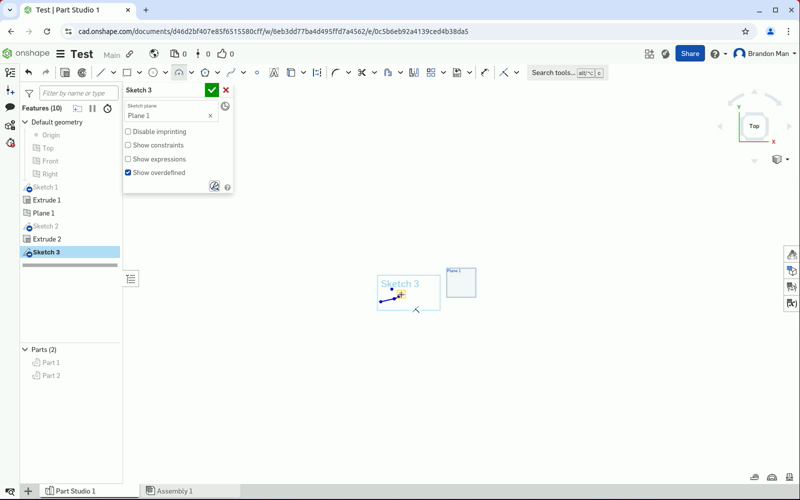
key_down(shift)
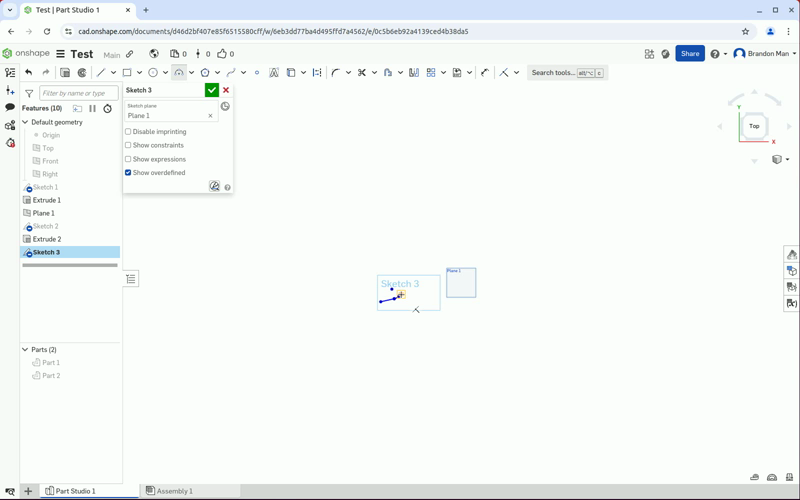
mouse_move(407, 291)
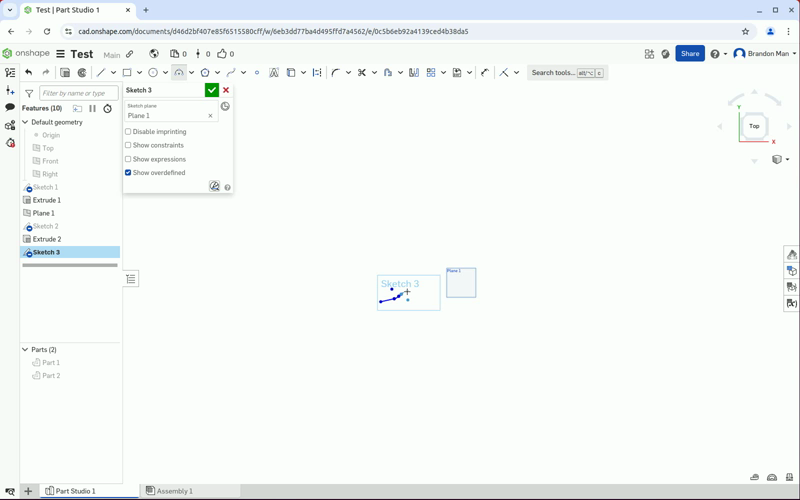
scroll(6)
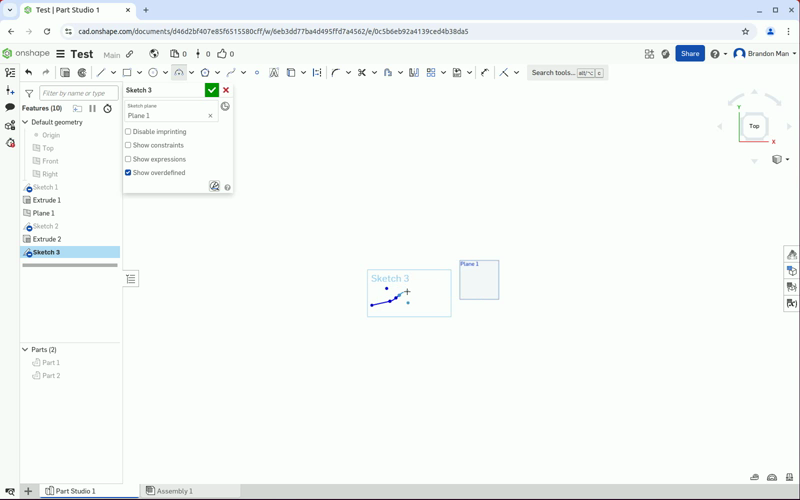
scroll(6)
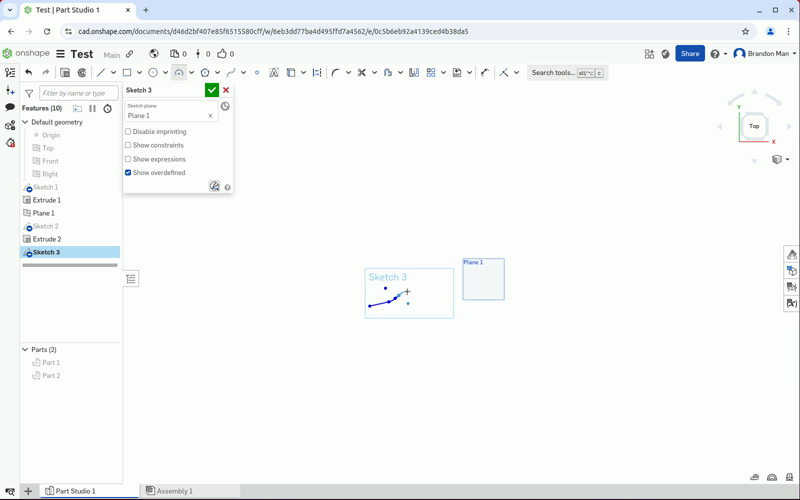
scroll(6)
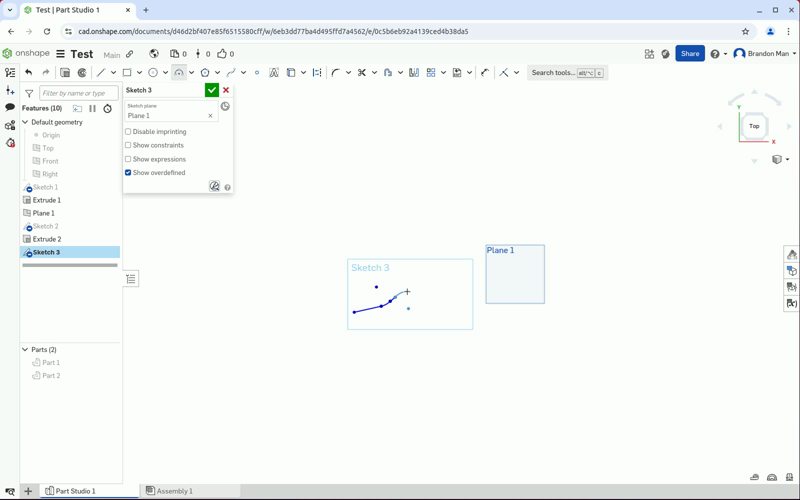
scroll(6)
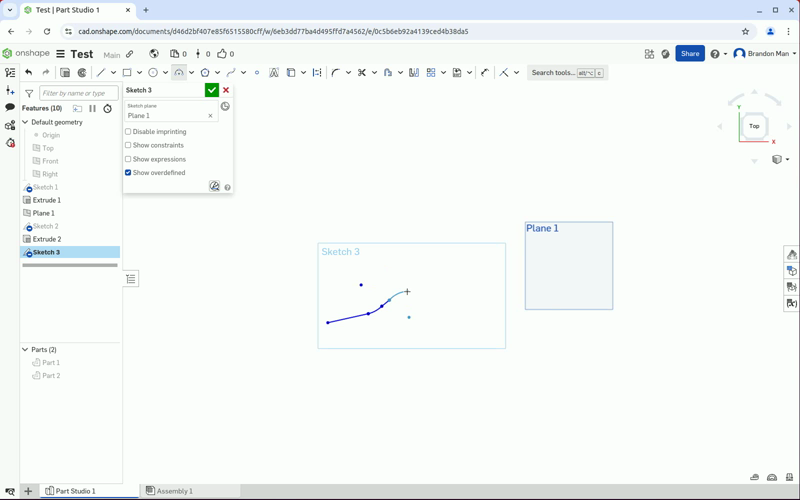
scroll(6)
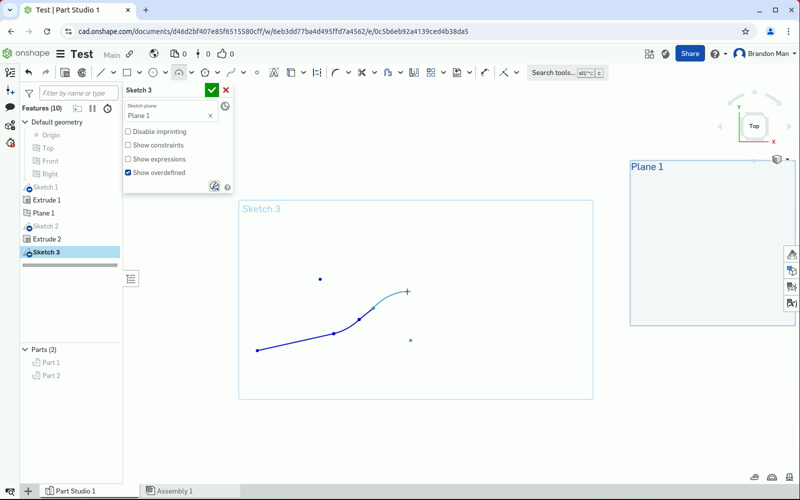
scroll(6)
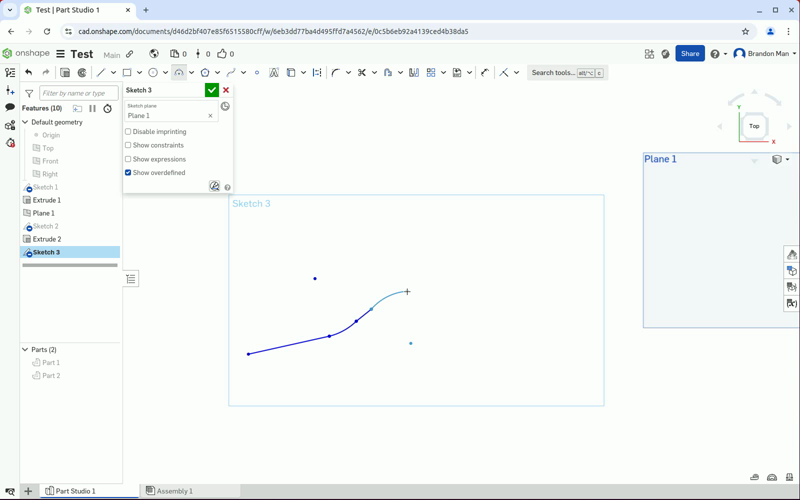
scroll(6)
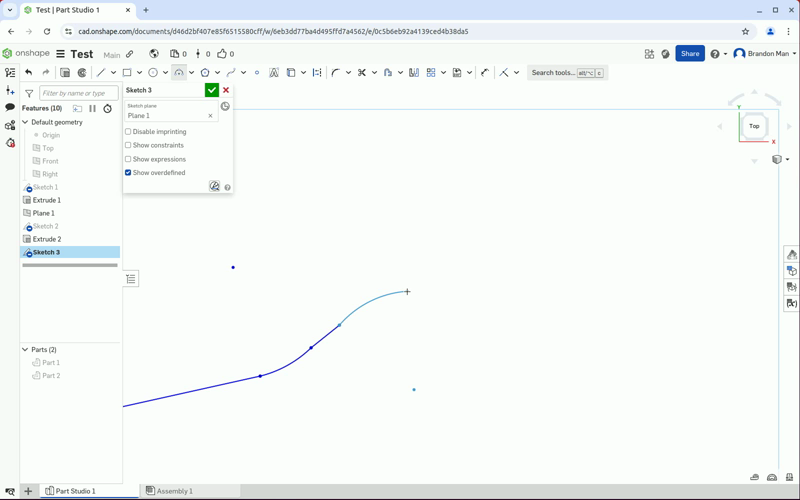
click(407, 291)
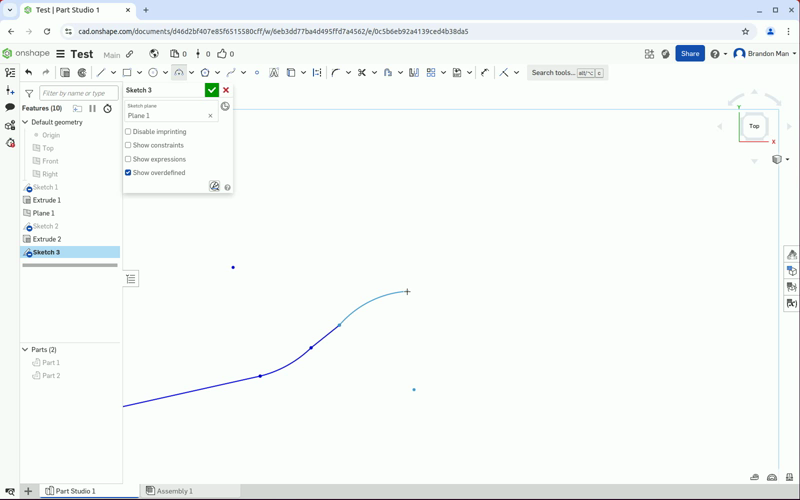
scroll(-6)
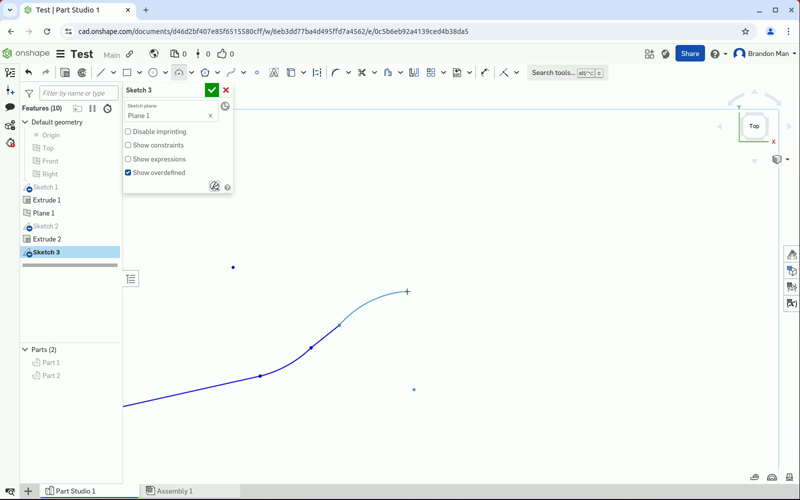
scroll(-6)
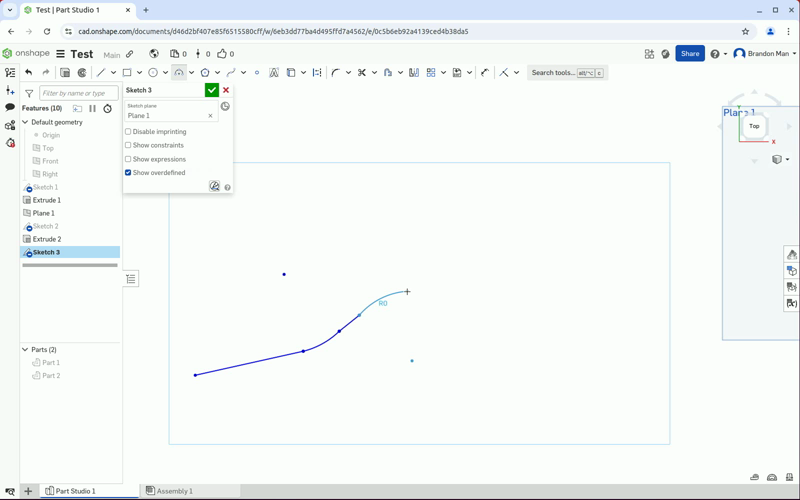
scroll(-6)
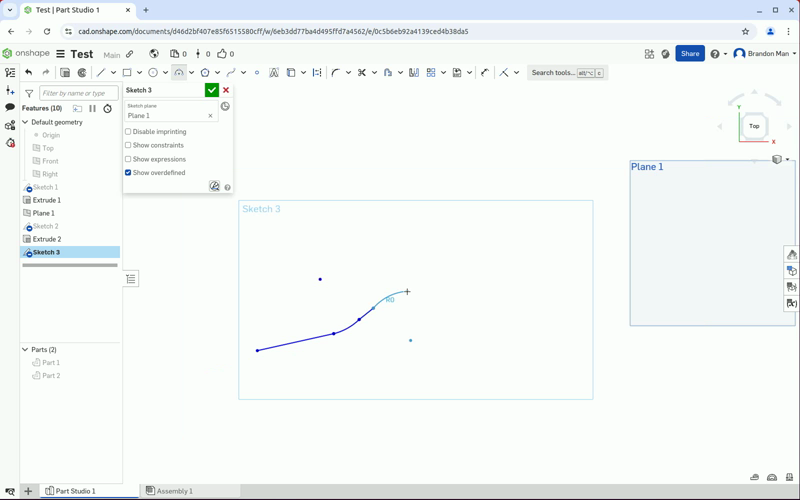
scroll(-6)
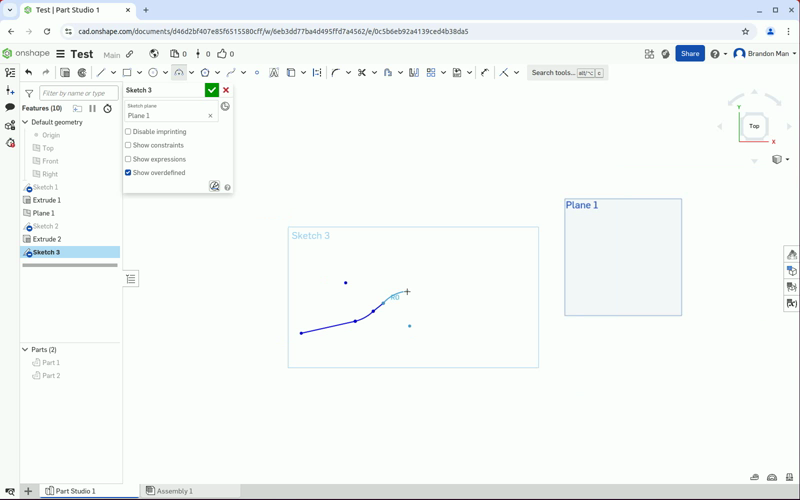
scroll(-6)
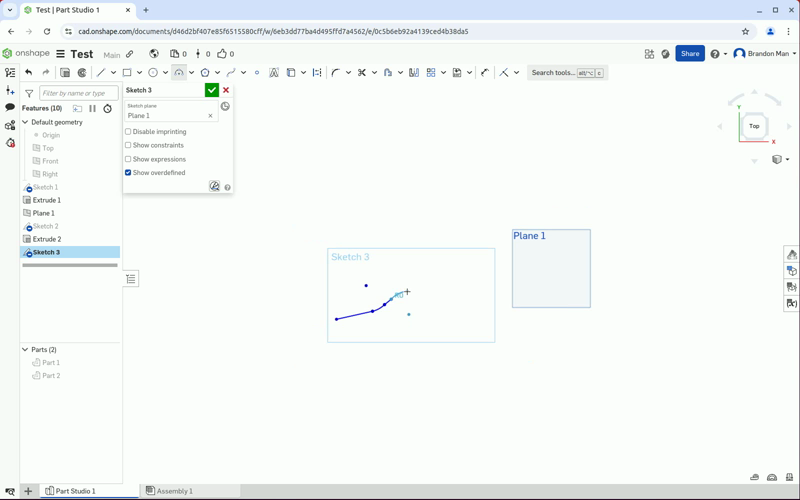
scroll(-6)
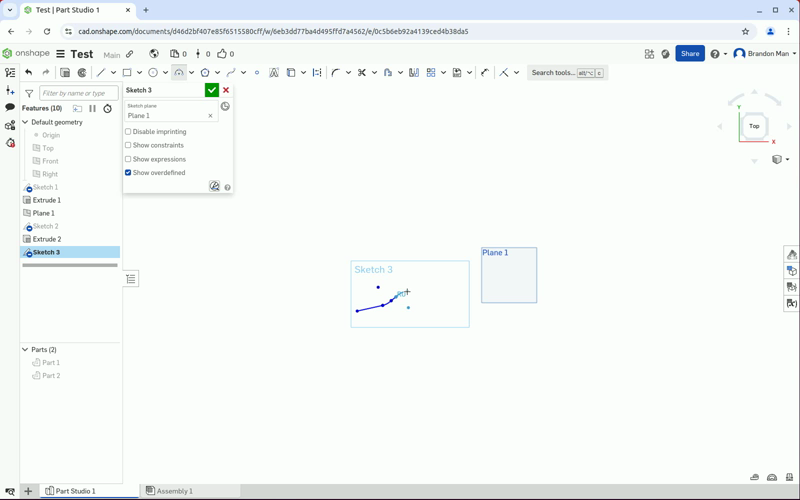
scroll(-6)
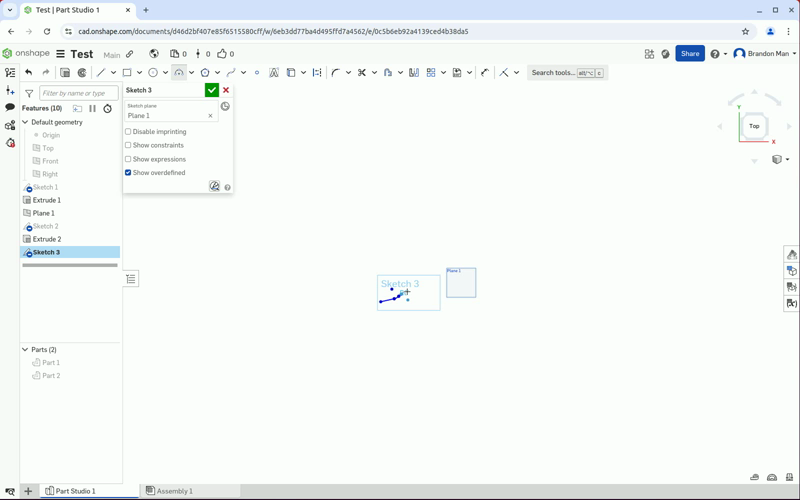
mouse_move(404, 291)
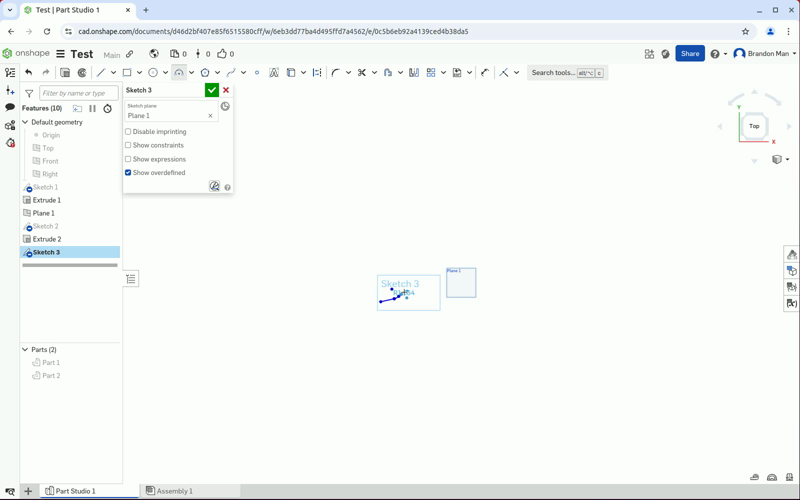
scroll(6)
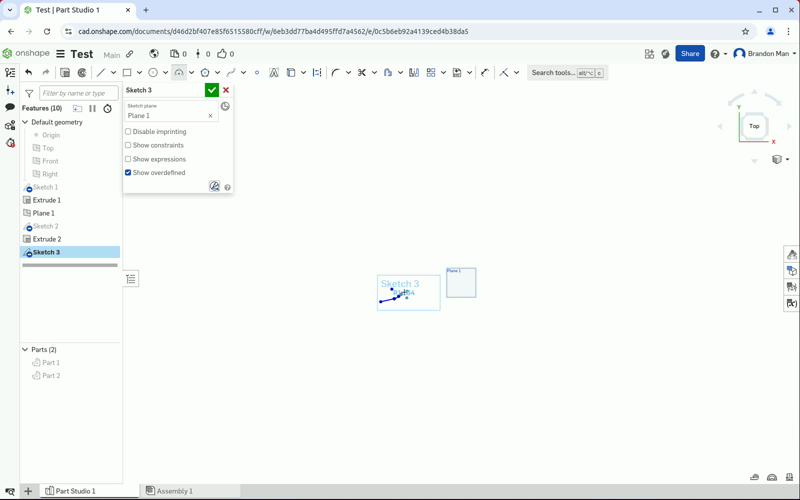
scroll(6)
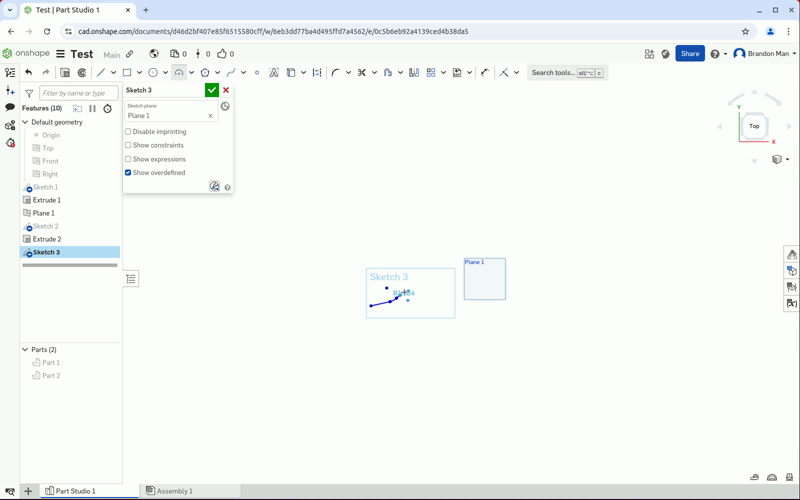
scroll(6)
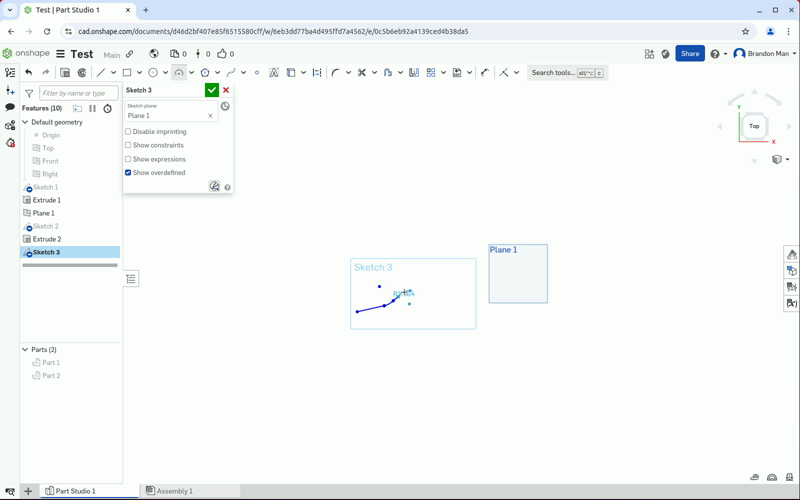
scroll(6)
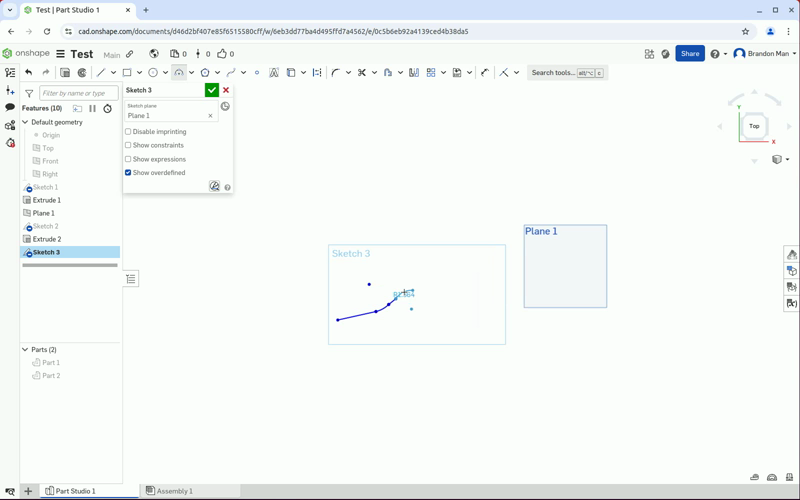
scroll(6)
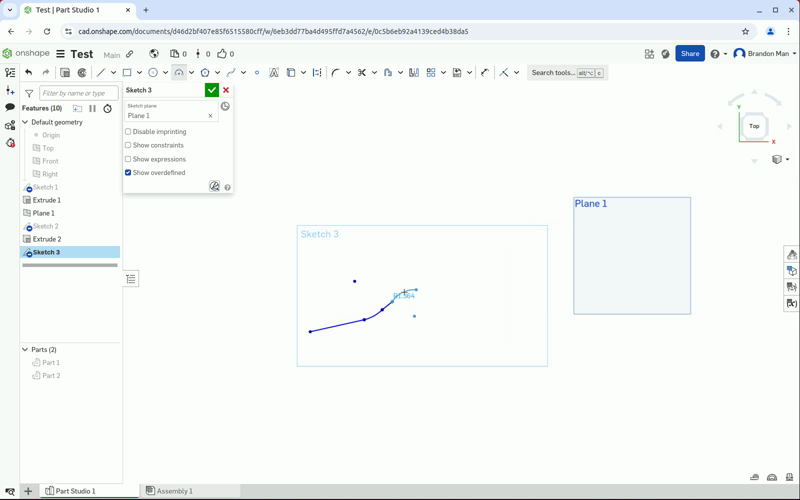
scroll(6)
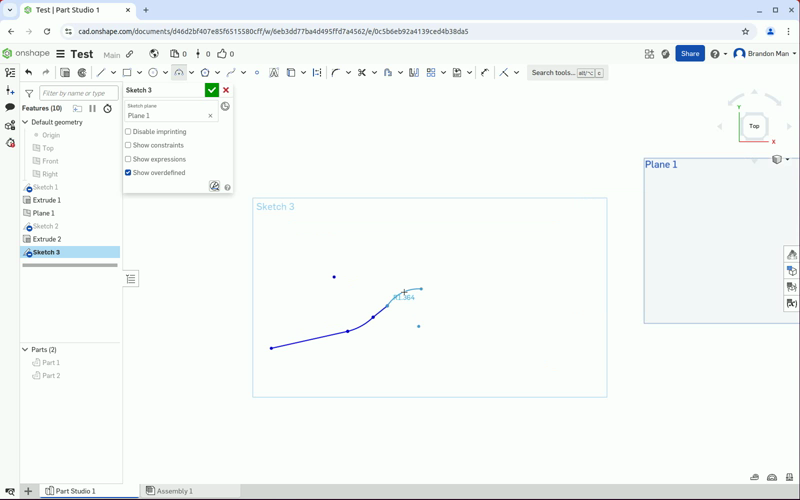
scroll(6)
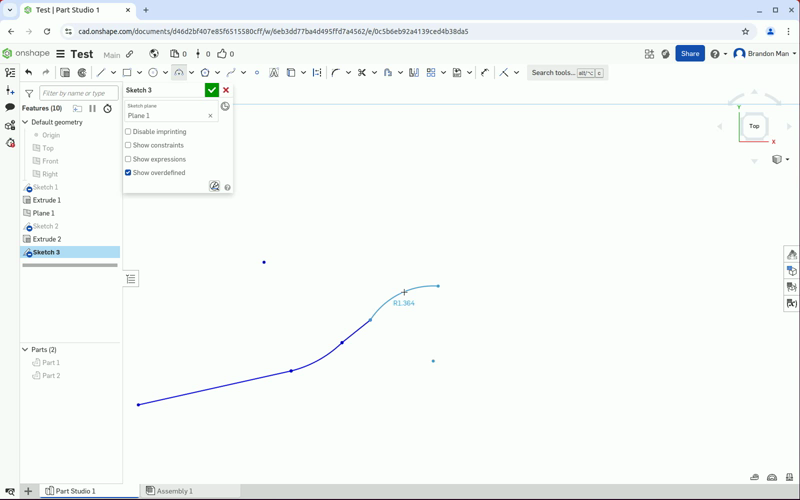
click(404, 291)
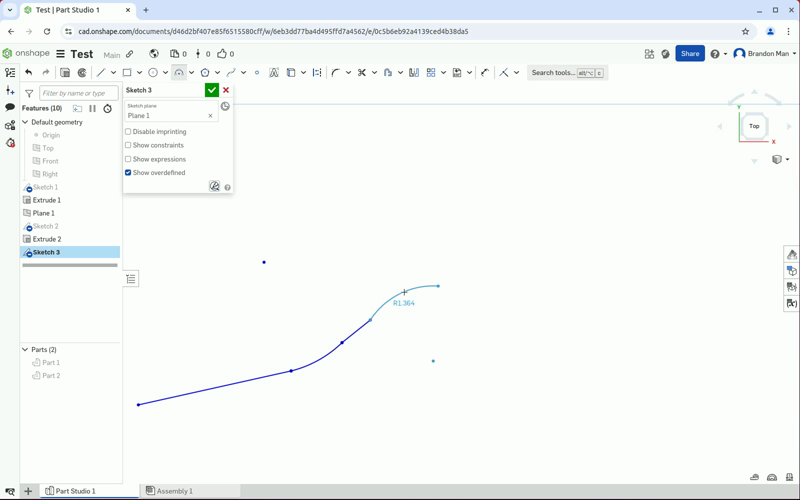
scroll(-6)
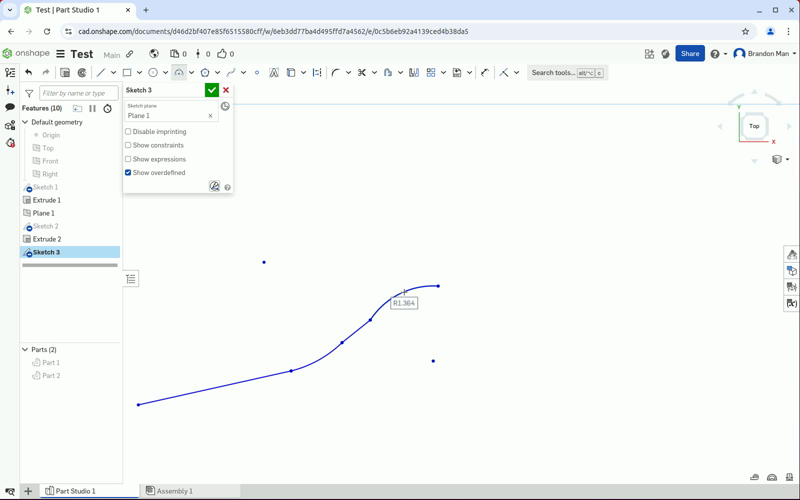
scroll(-6)
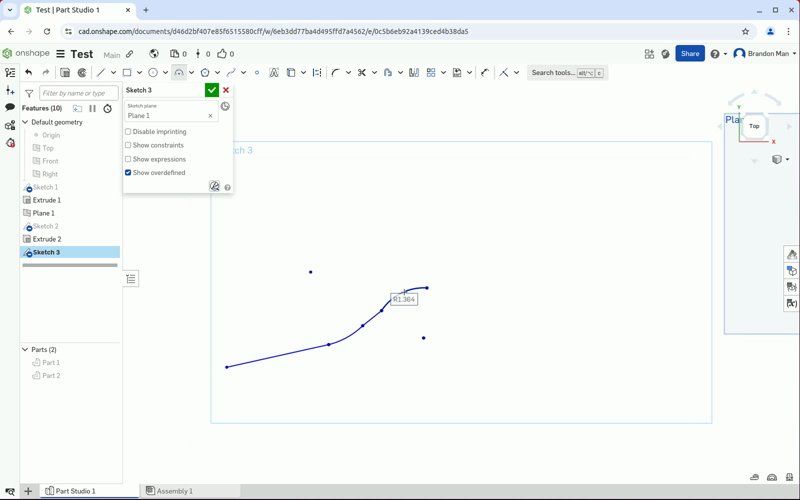
scroll(-6)
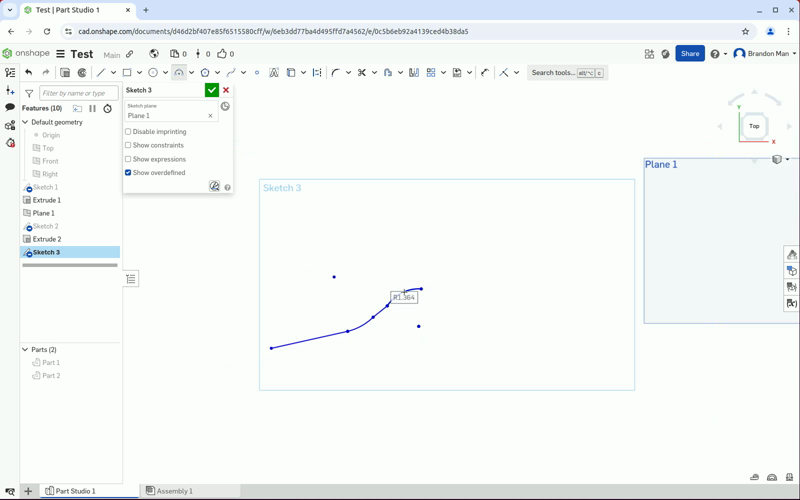
scroll(-6)
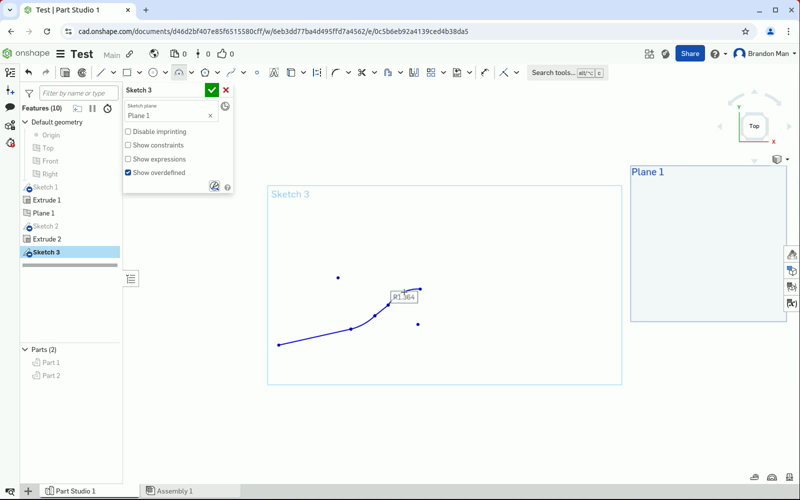
scroll(-6)
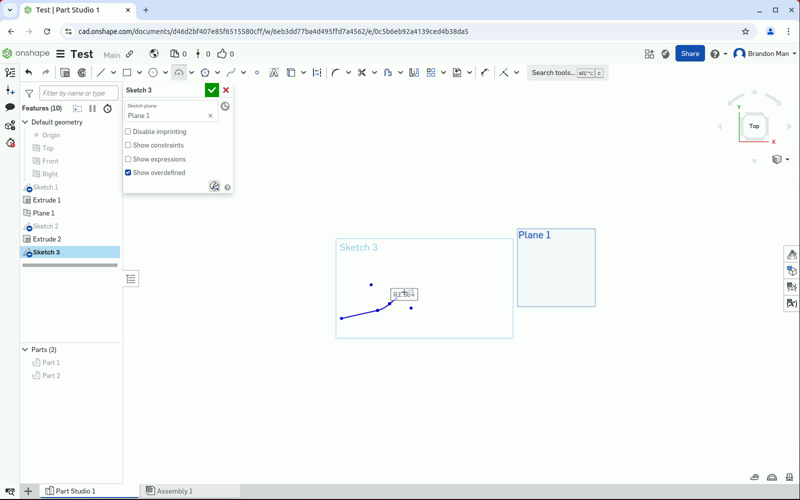
scroll(-6)
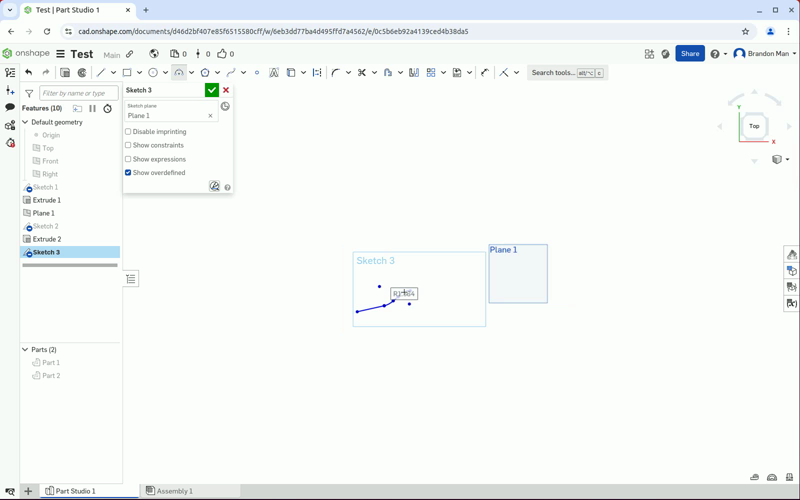
scroll(-6)
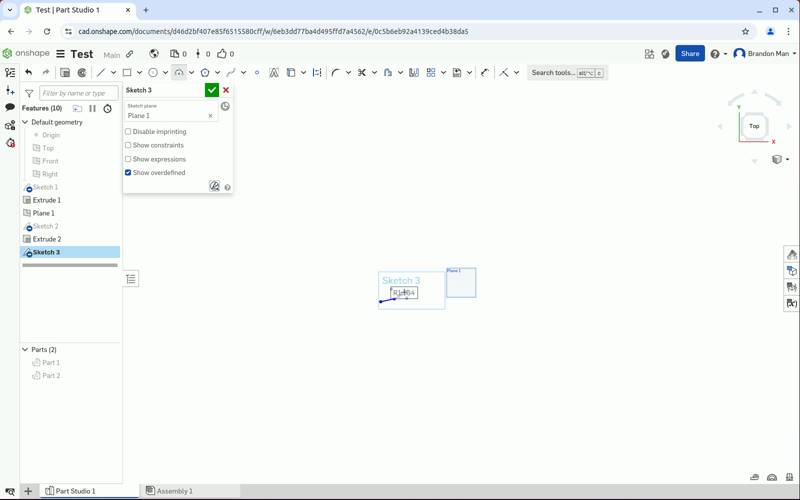
key_up(shift)
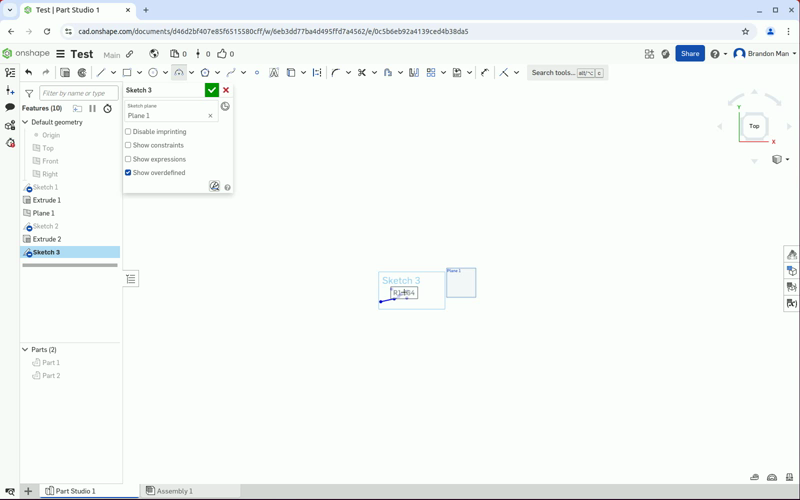
key(esc)
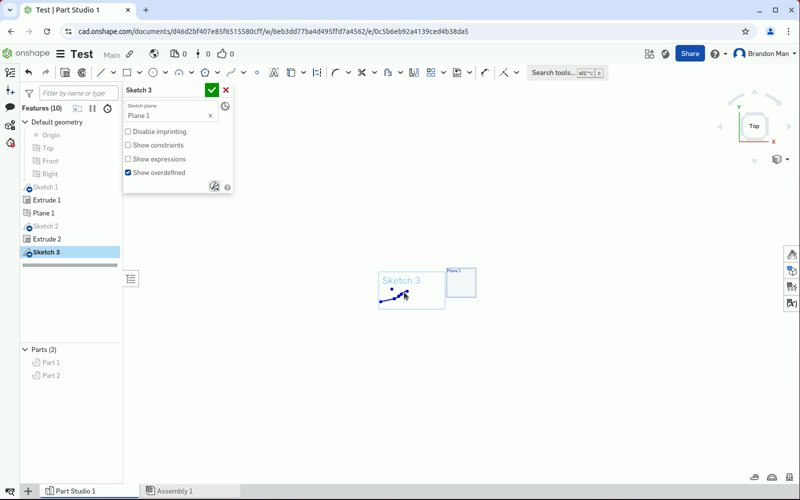
key(l)
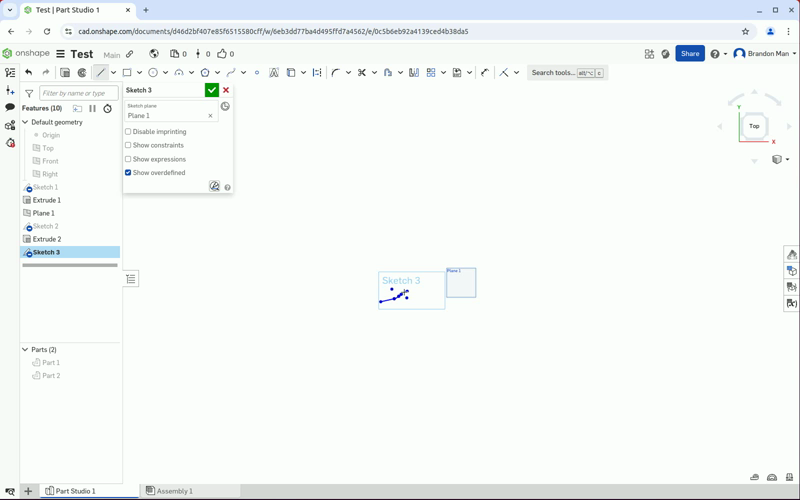
mouse_move(407, 291)
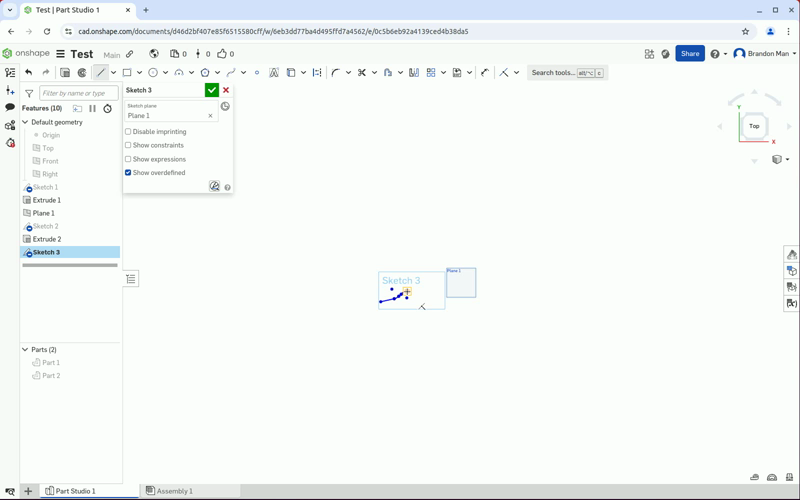
scroll(6)
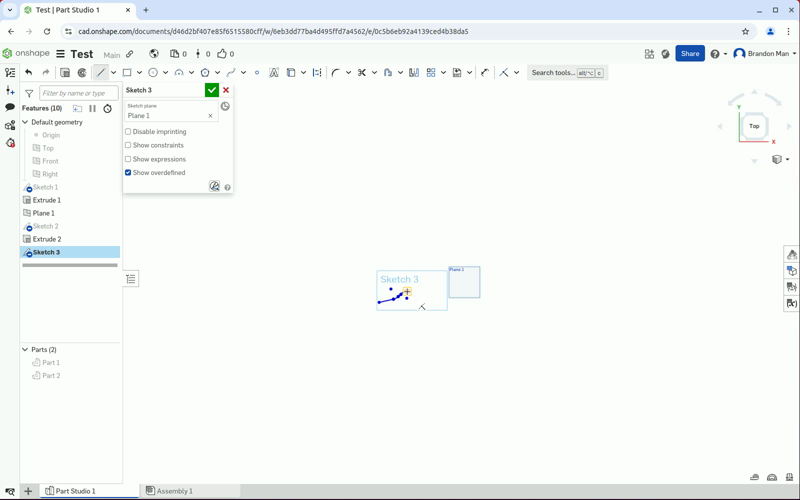
scroll(6)
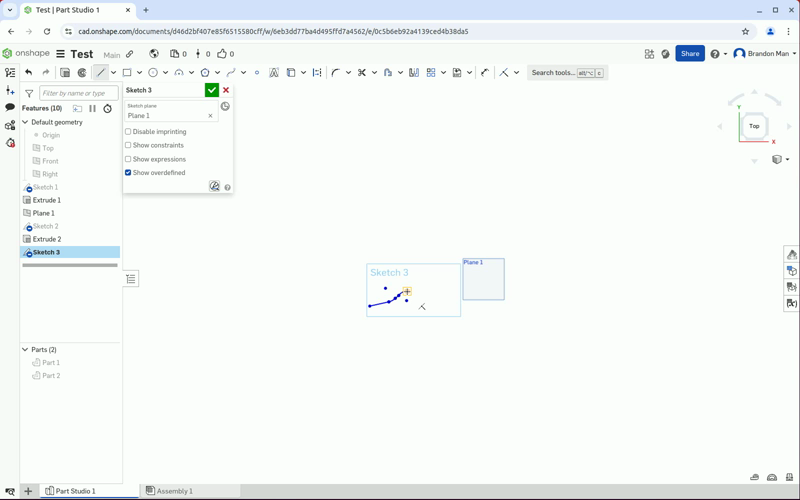
scroll(6)
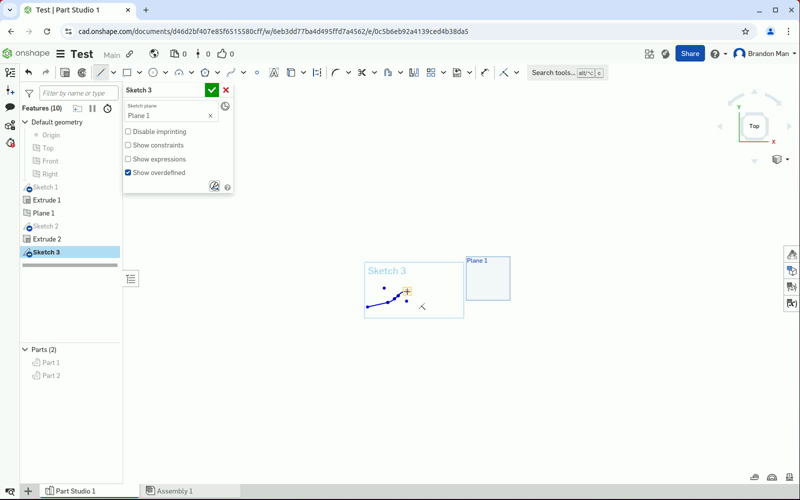
scroll(6)
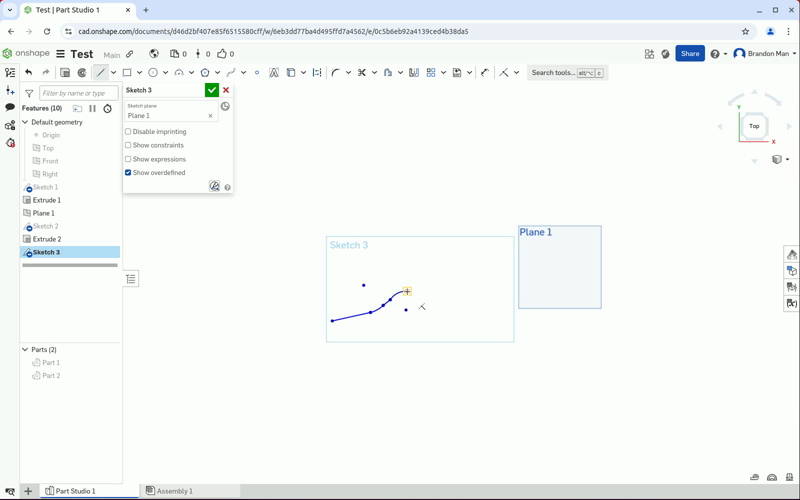
scroll(6)
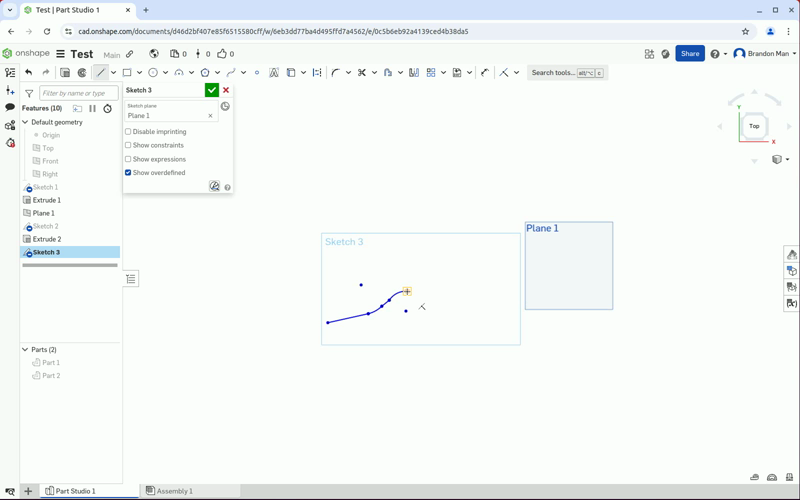
scroll(6)
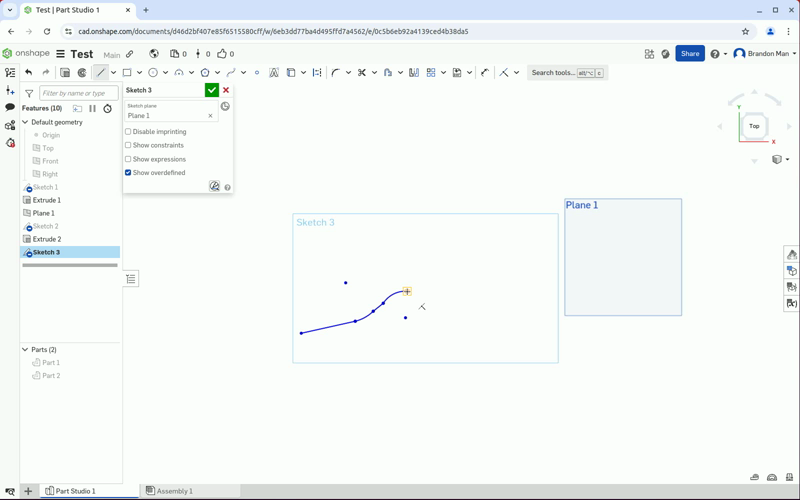
scroll(6)
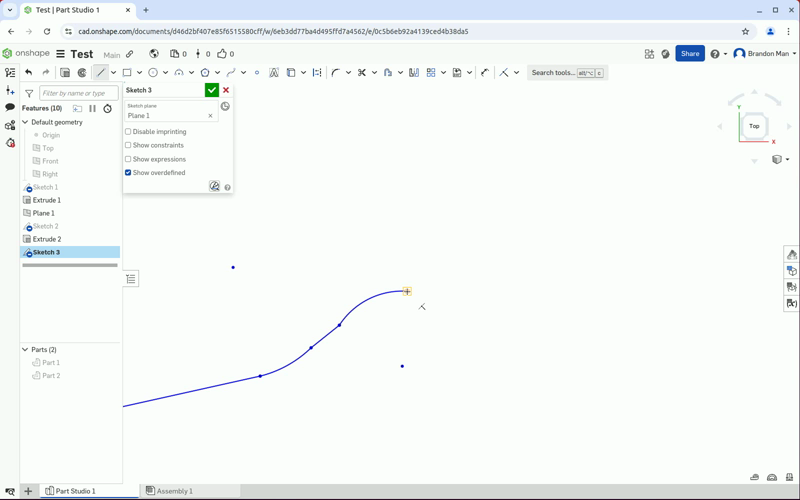
click(407, 291)
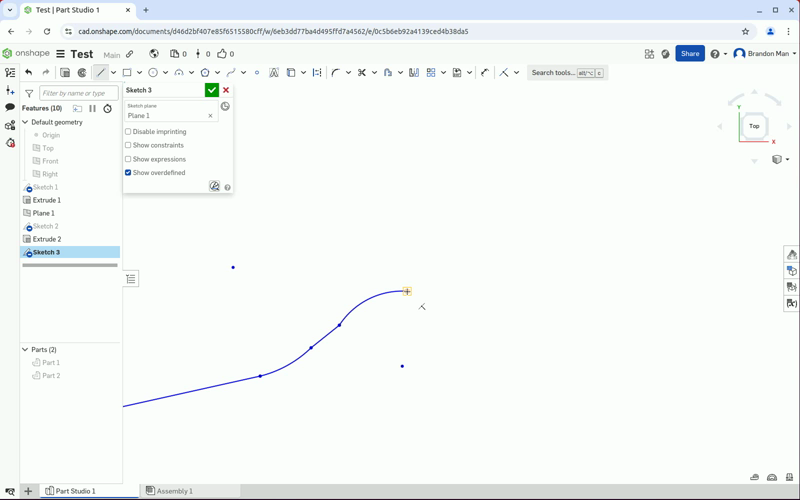
scroll(-6)
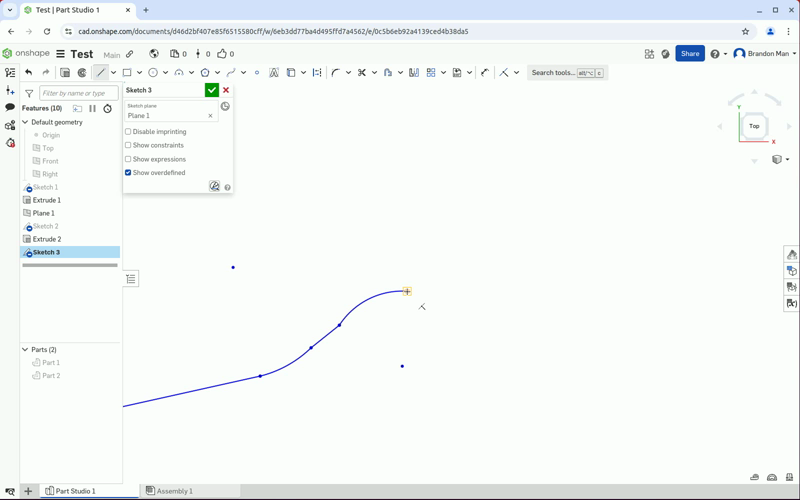
scroll(-6)
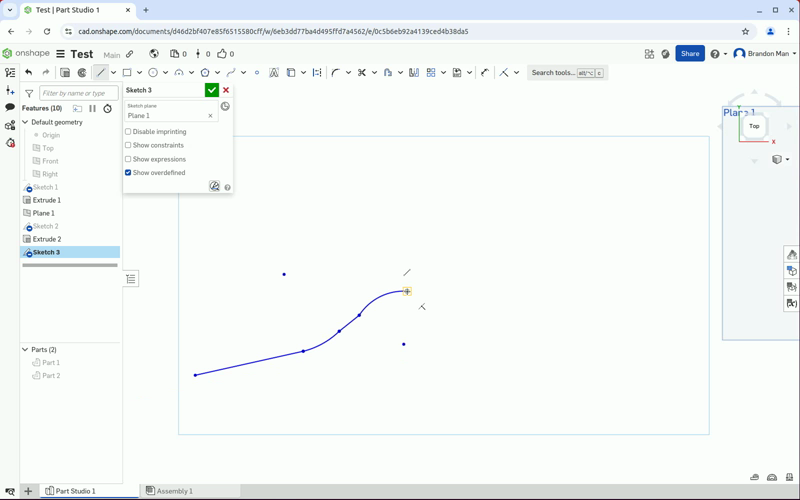
scroll(-6)
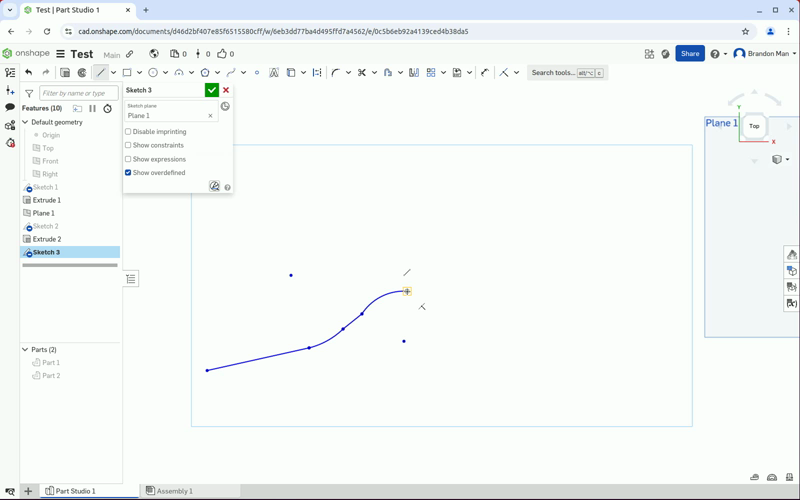
scroll(-6)
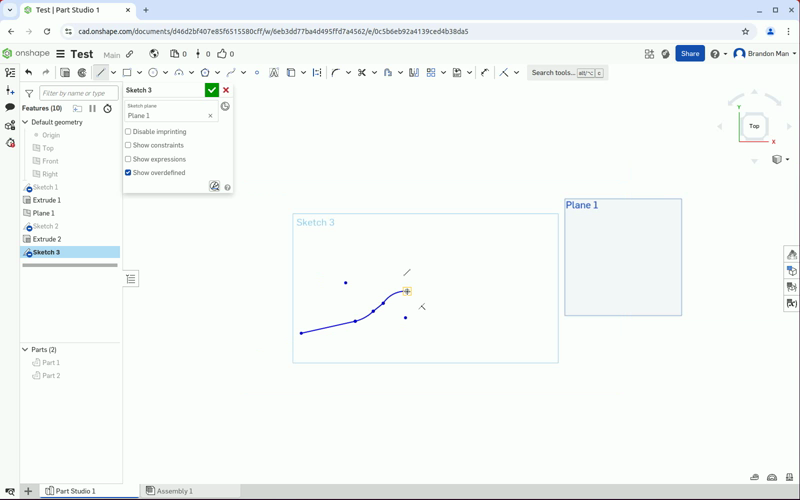
scroll(-6)
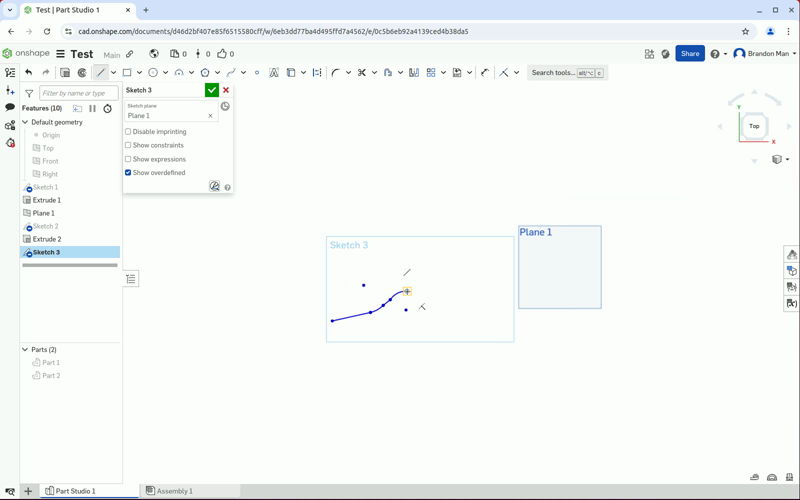
scroll(-6)
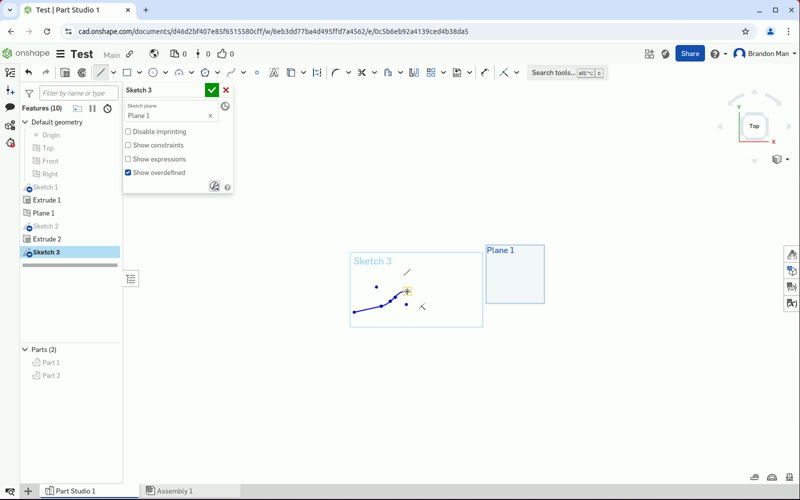
scroll(-6)
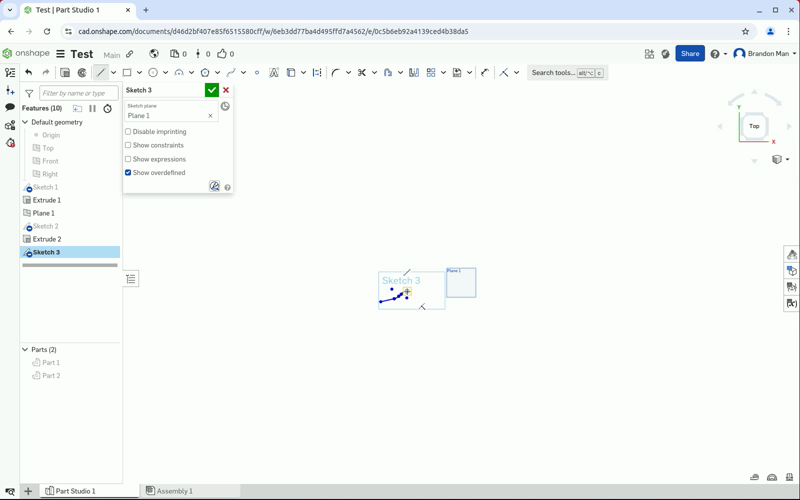
key_down(shift)
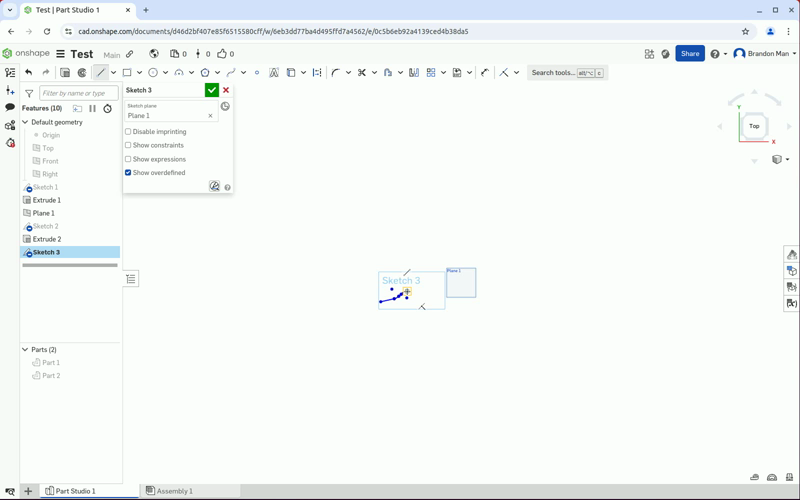
mouse_move(437, 291)
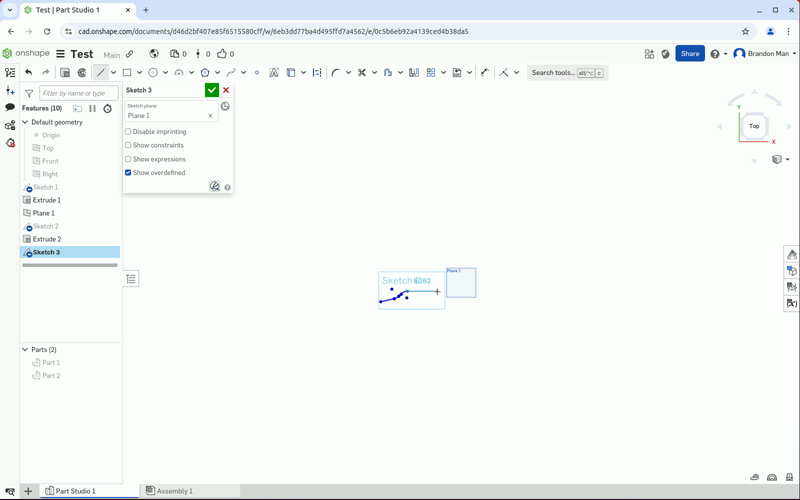
mouse_move(433, 291)
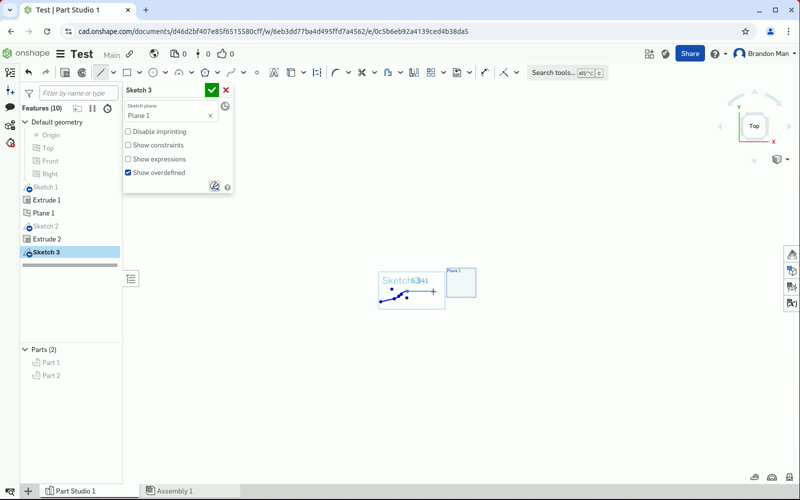
click(433, 291)
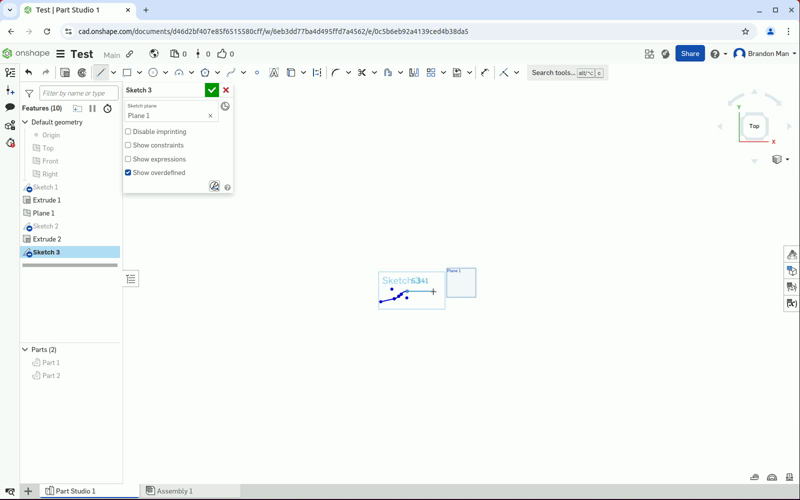
key_up(shift)
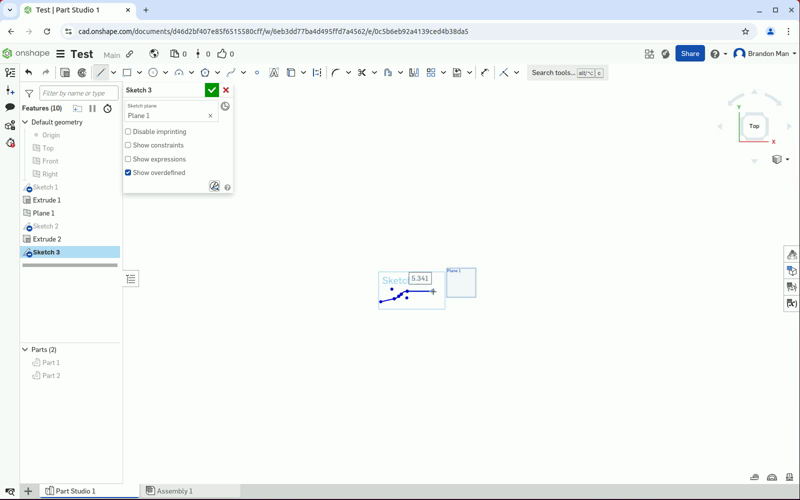
key_down(shift)
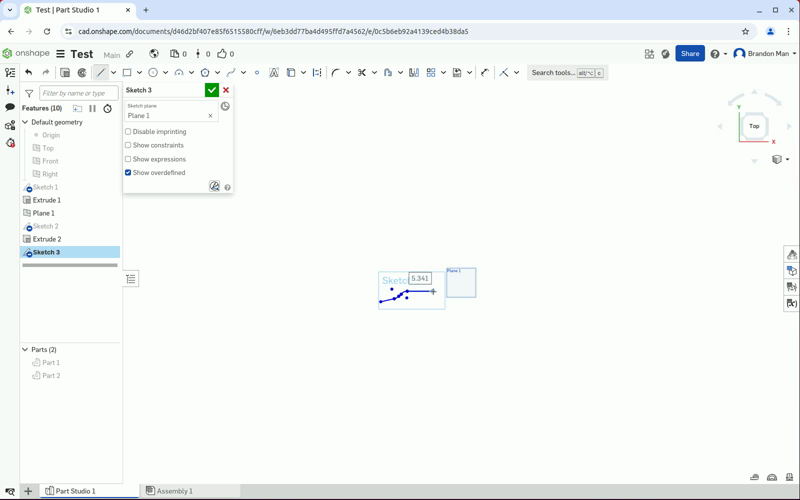
mouse_move(463, 291)
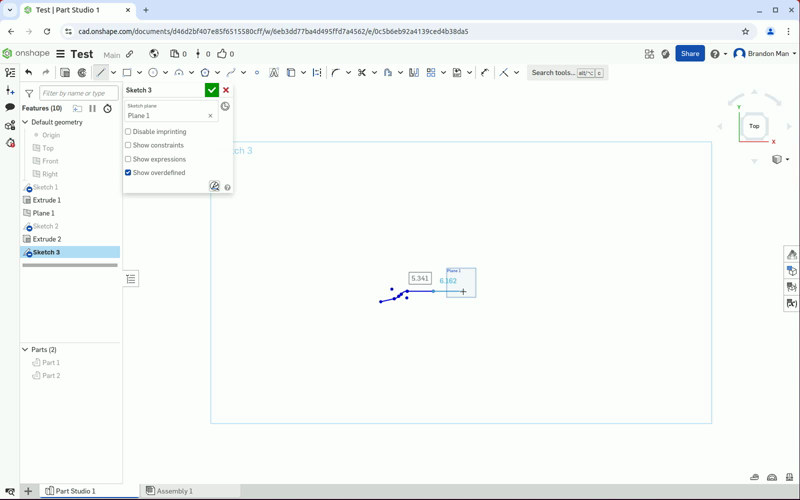
mouse_move(433, 282)
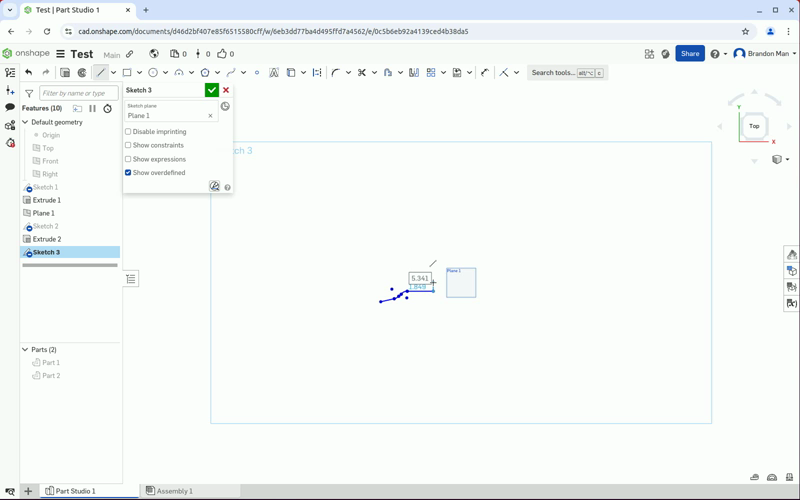
click(433, 282)
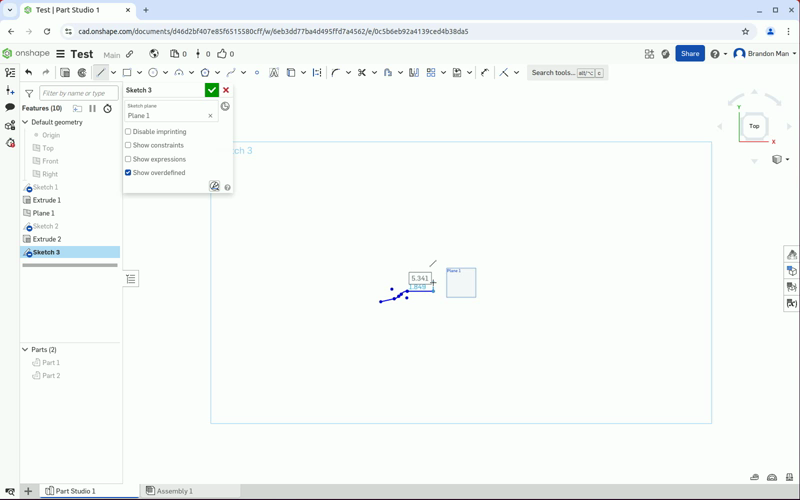
key_up(shift)
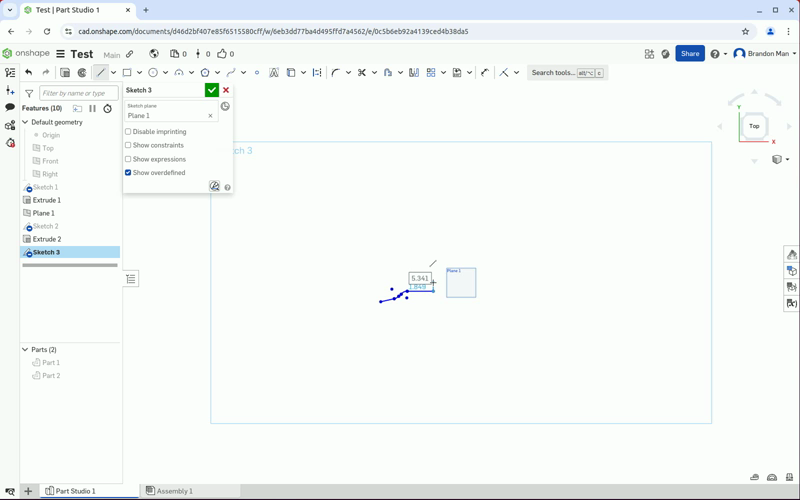
key_down(shift)
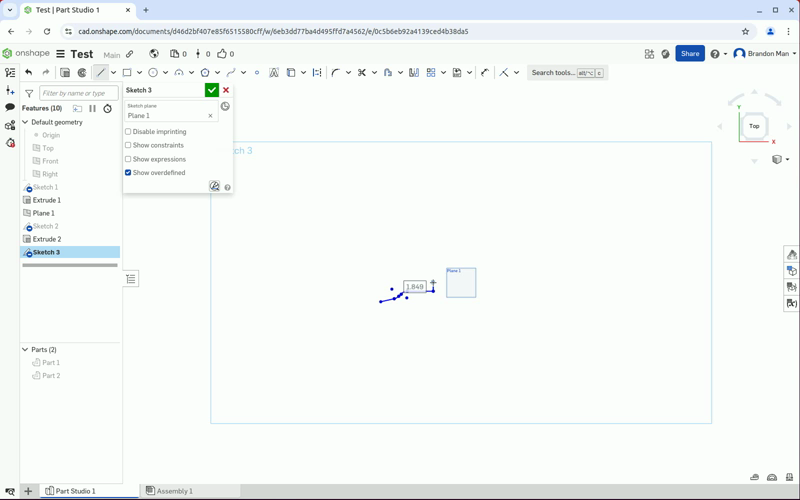
mouse_move(463, 282)
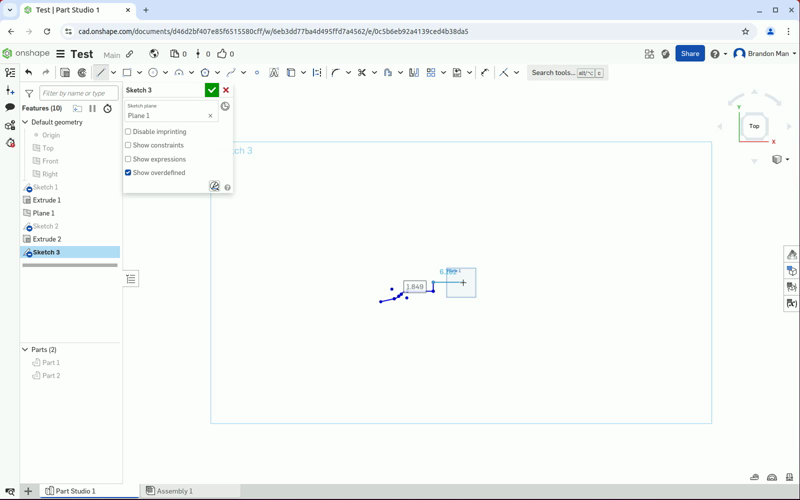
mouse_move(433, 273)
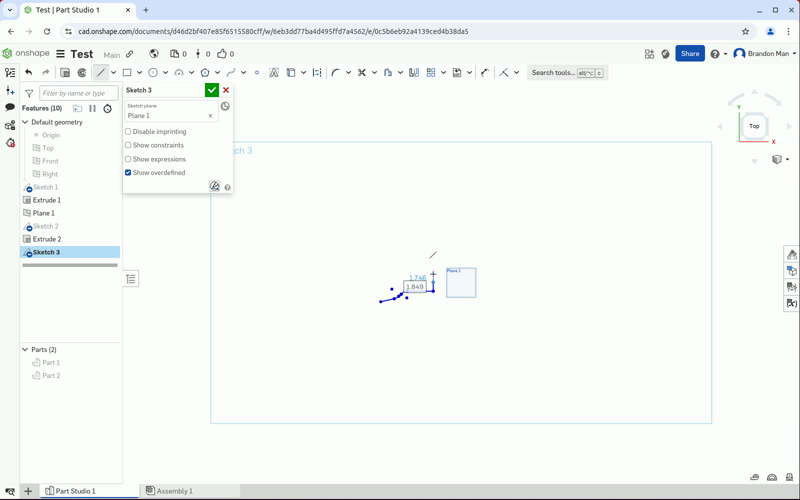
click(433, 273)
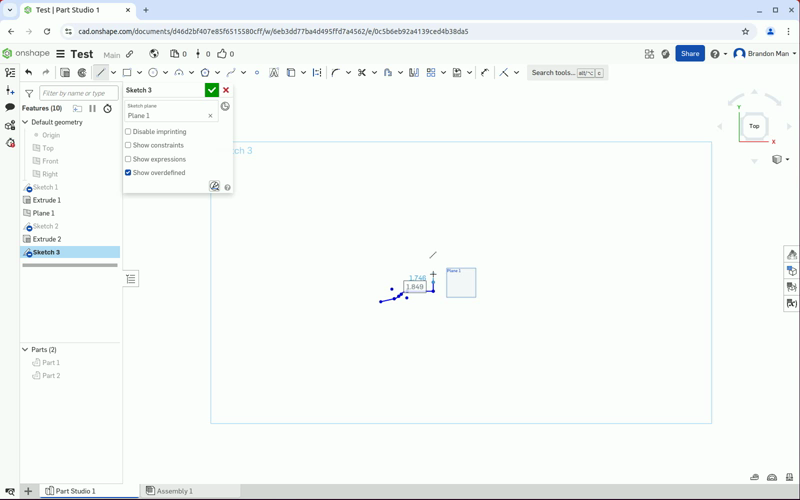
key_up(shift)
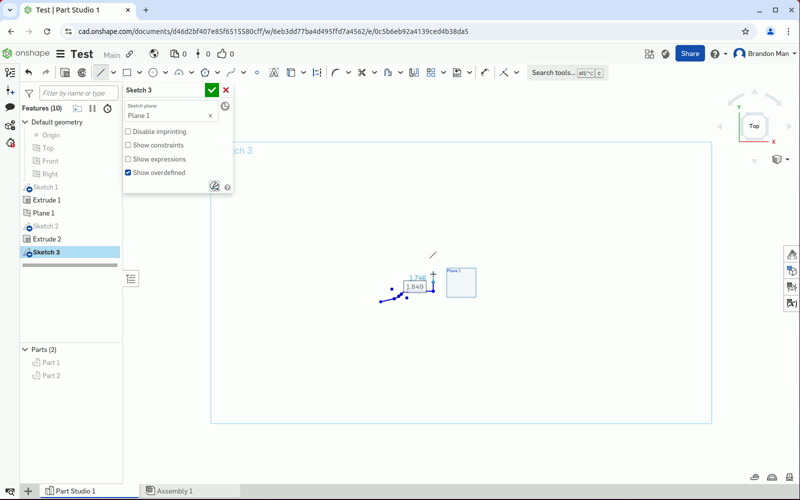
key_down(shift)
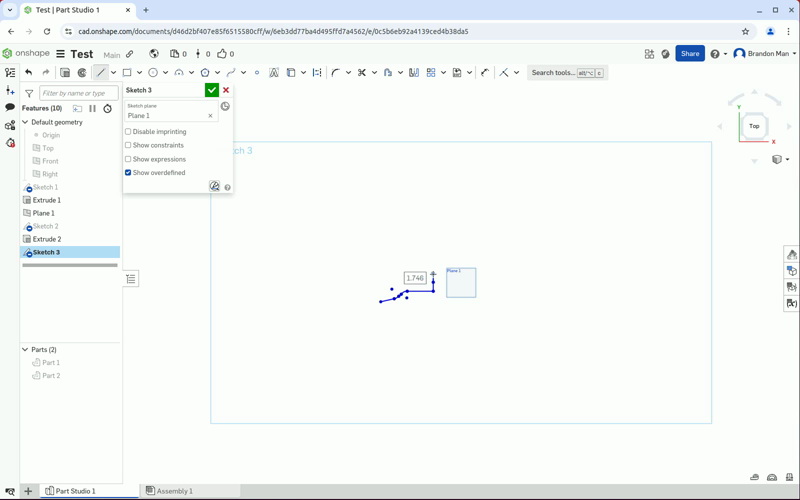
mouse_move(463, 273)
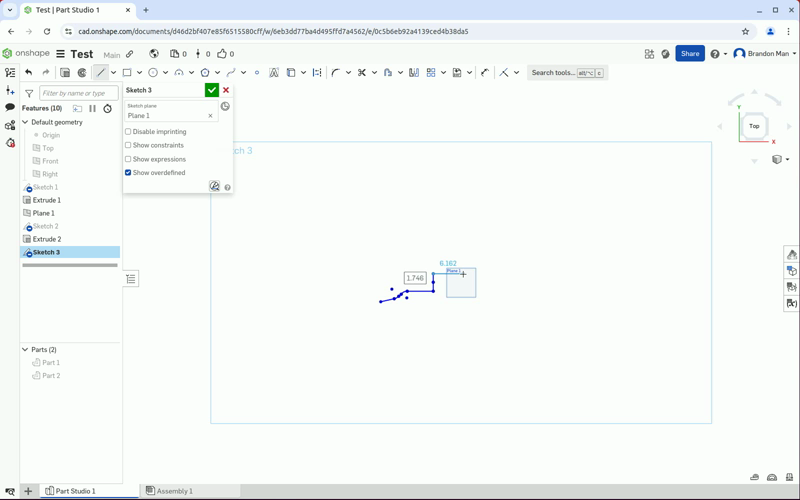
mouse_move(407, 273)
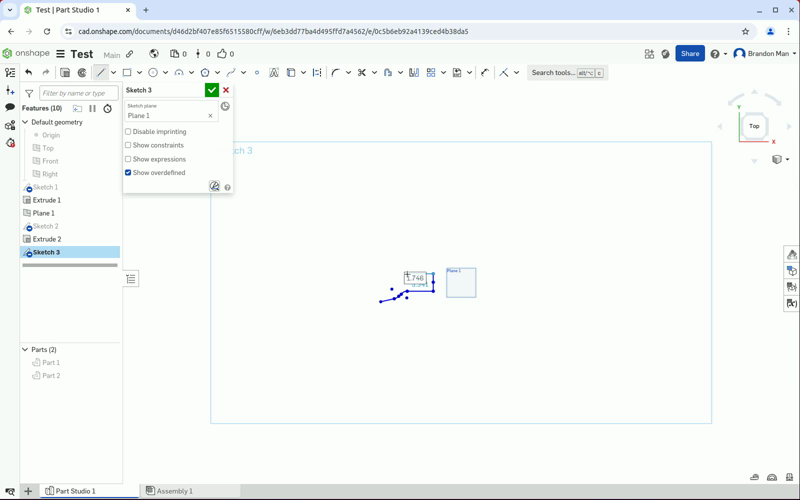
click(407, 273)
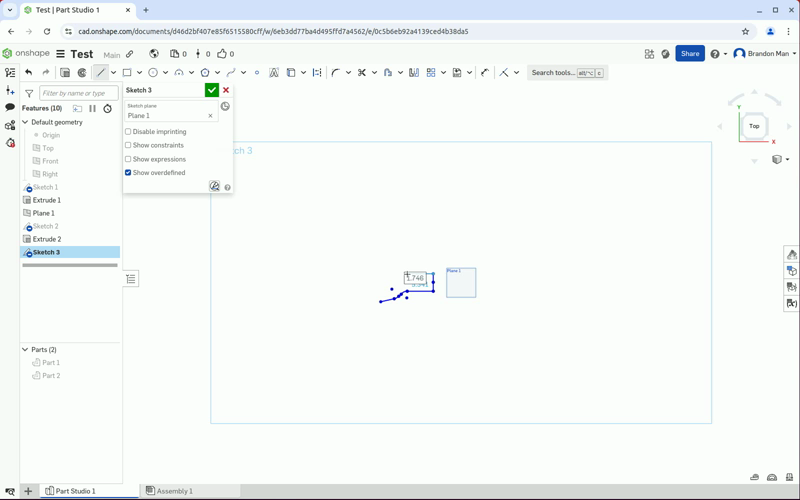
key_up(shift)
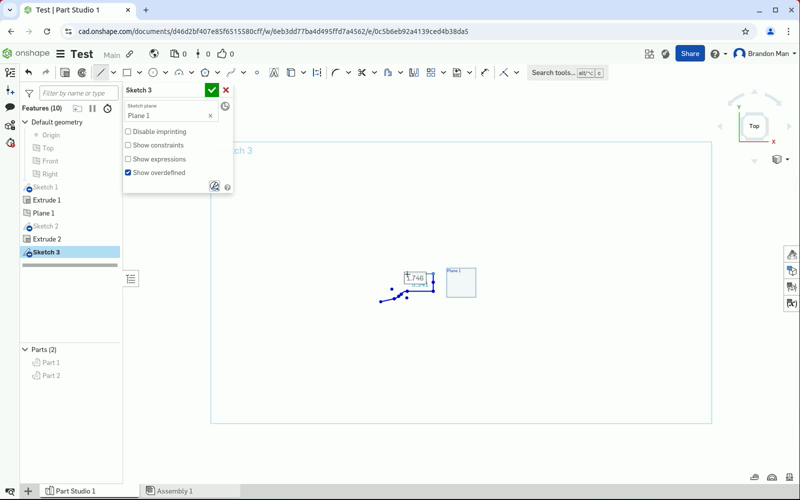
key(esc)
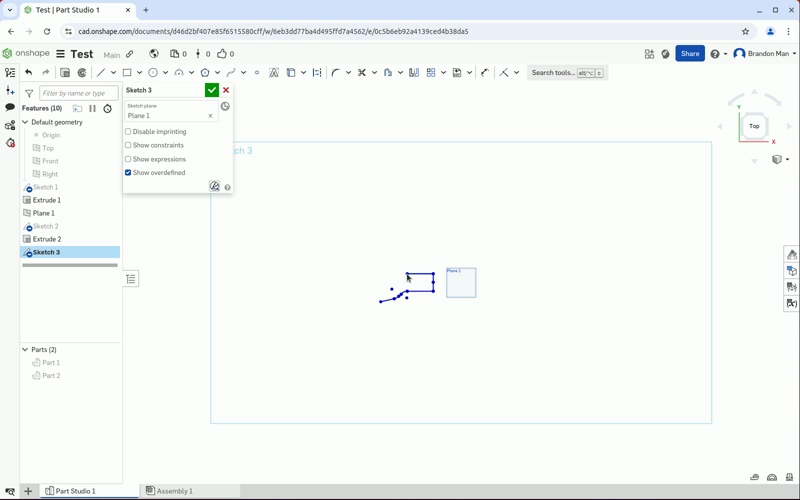
key(a)
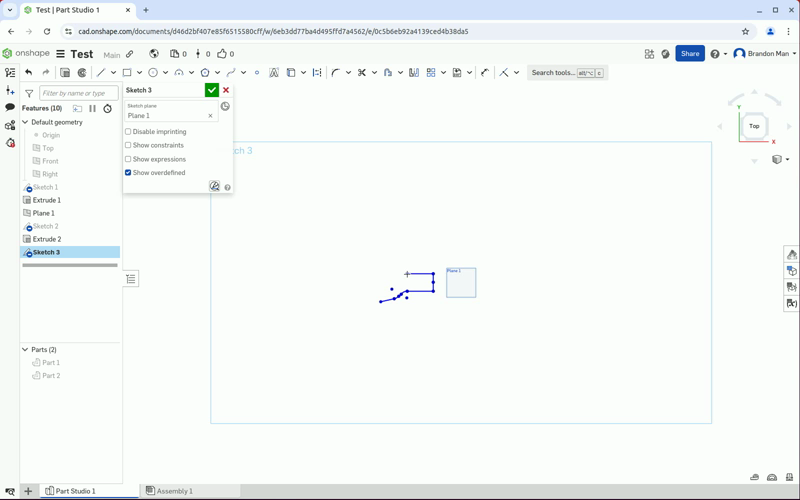
mouse_move(407, 273)
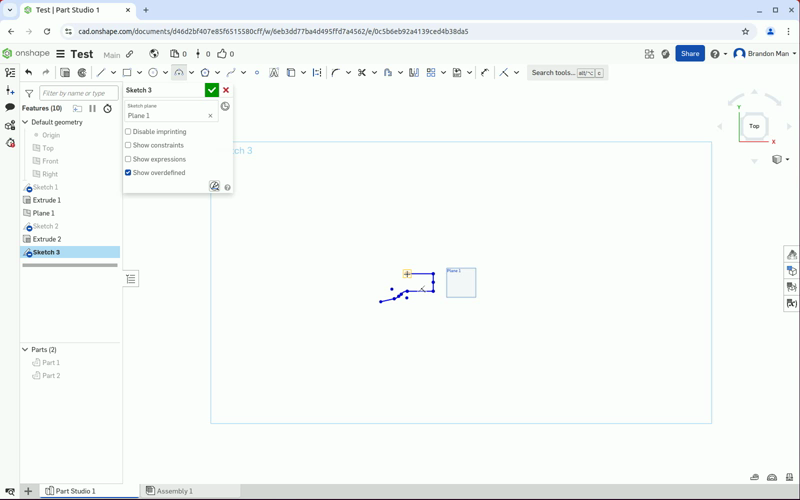
click(407, 273)
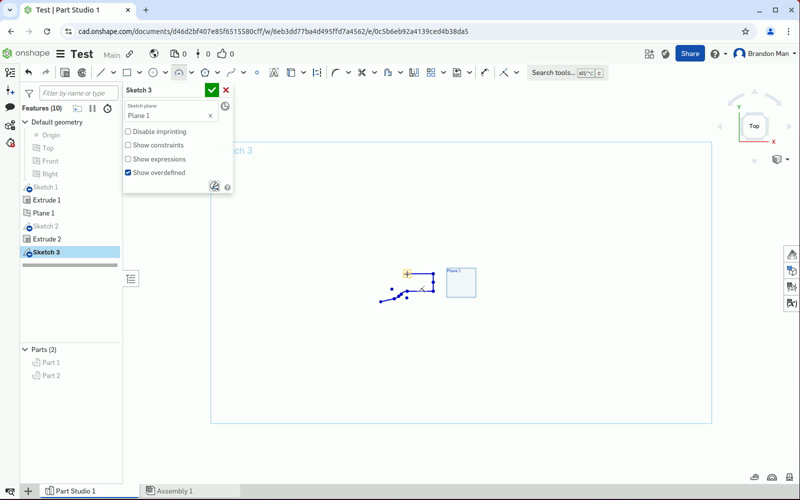
key_down(shift)
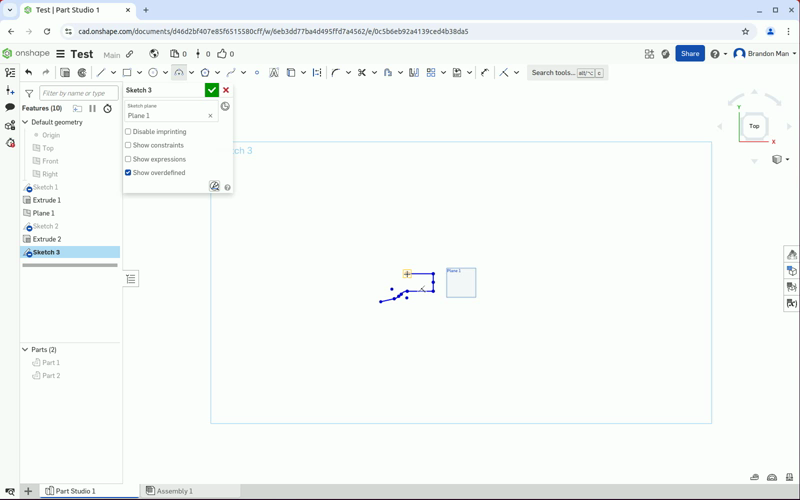
mouse_move(401, 271)
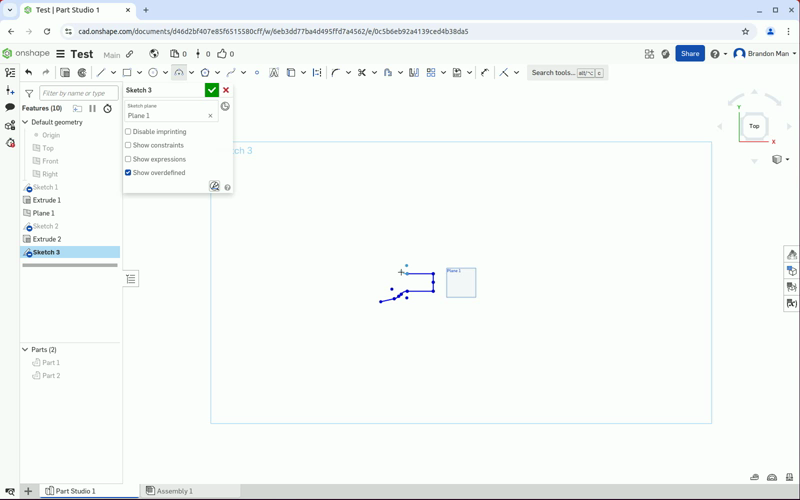
scroll(6)
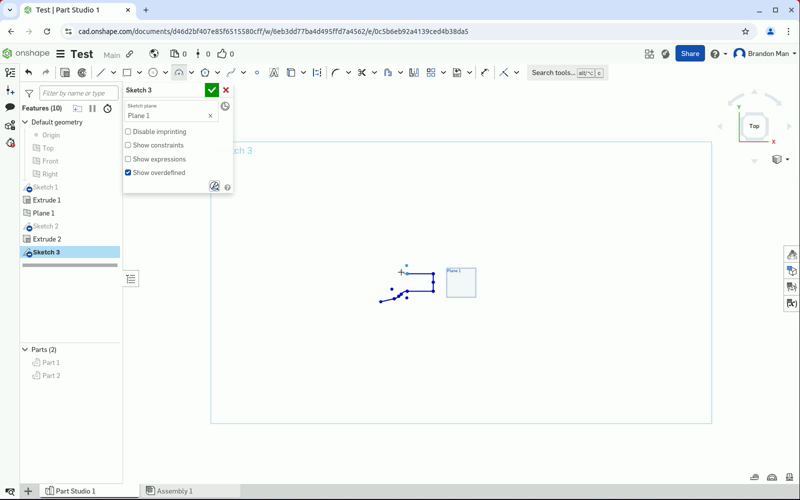
scroll(6)
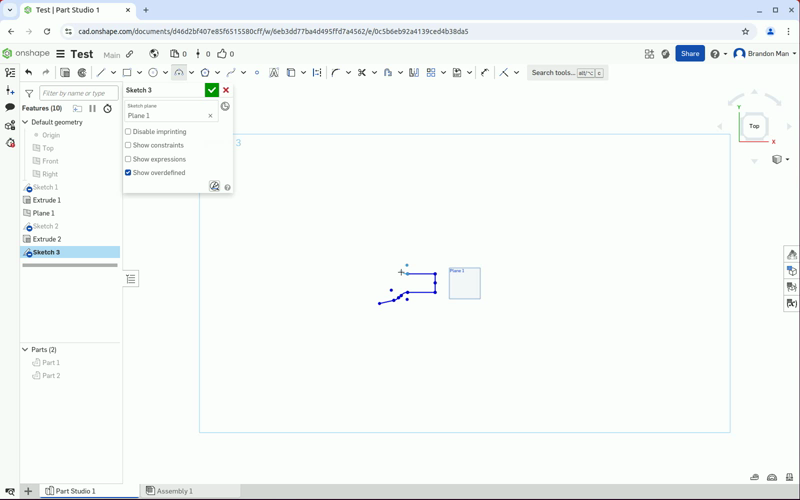
scroll(6)
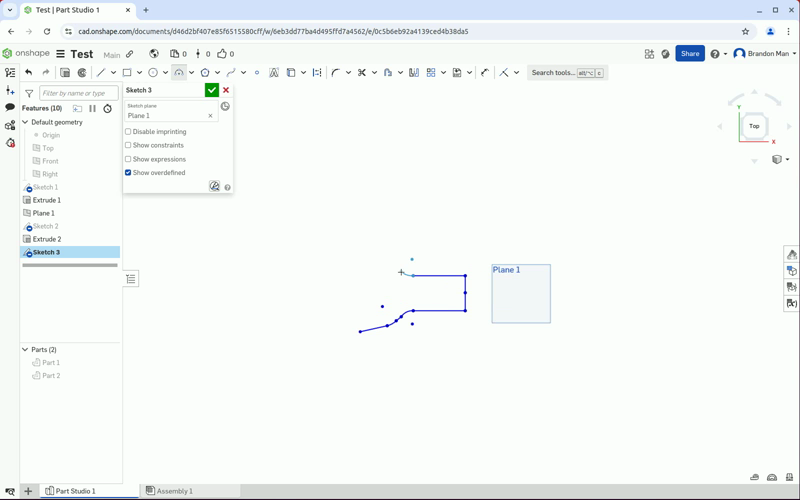
scroll(6)
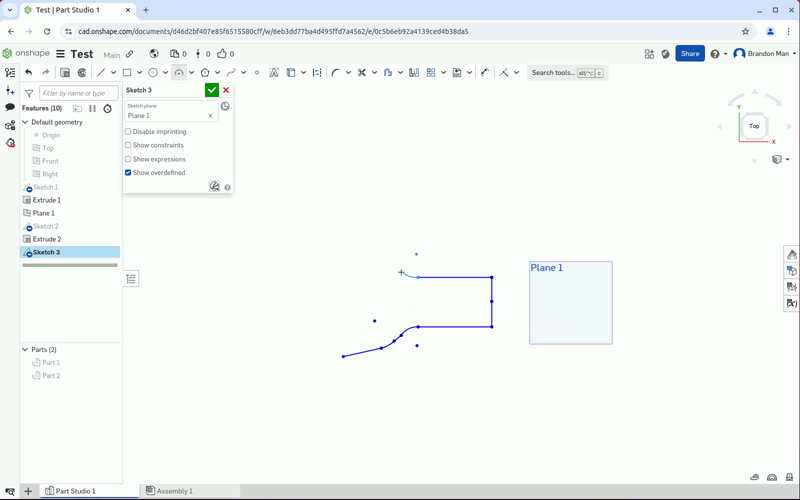
scroll(6)
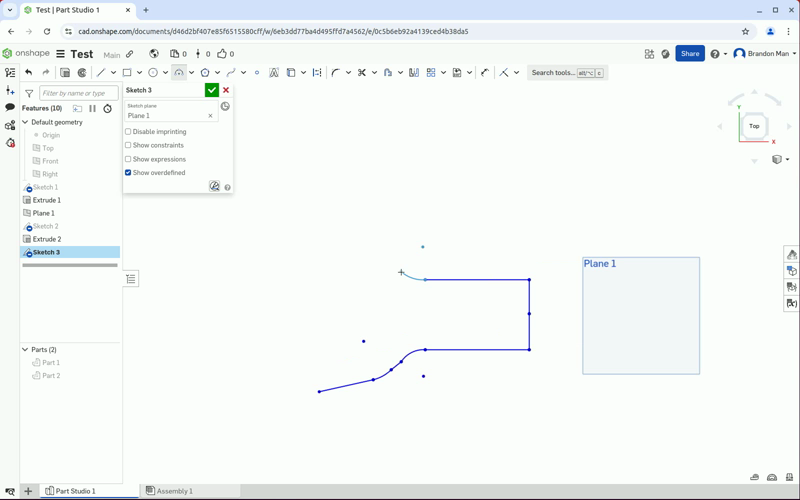
scroll(6)
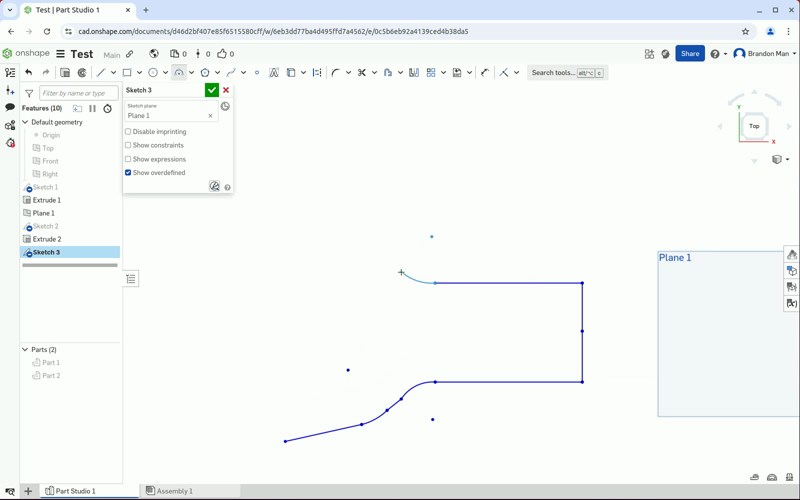
scroll(6)
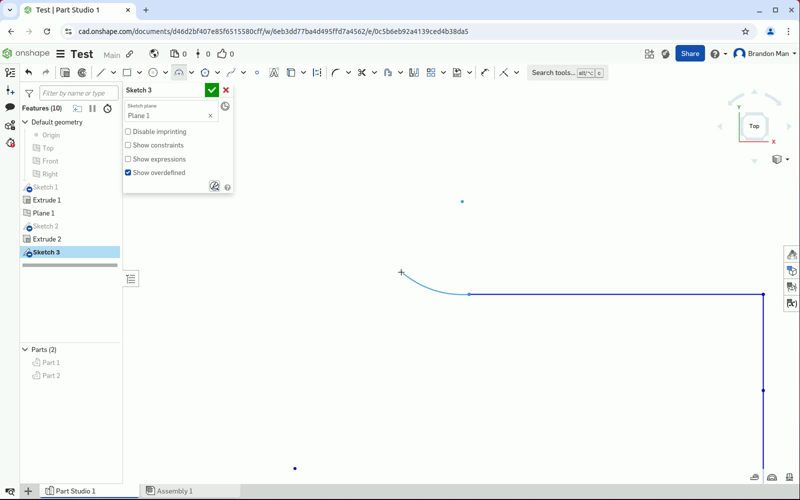
click(401, 271)
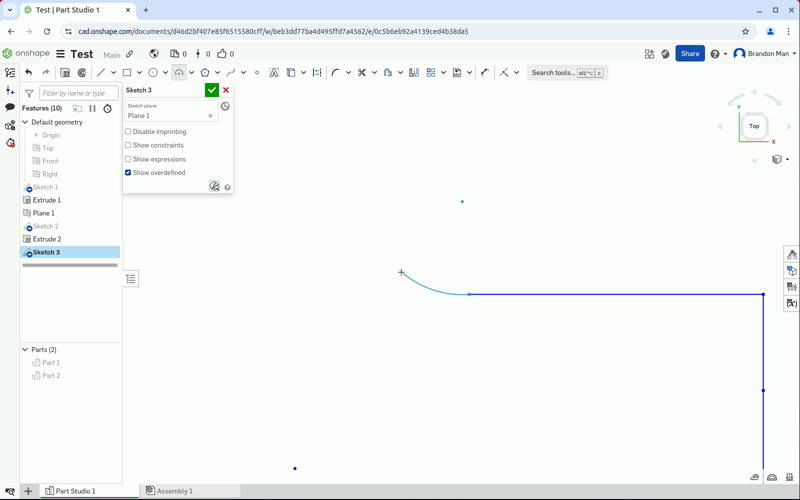
scroll(-6)
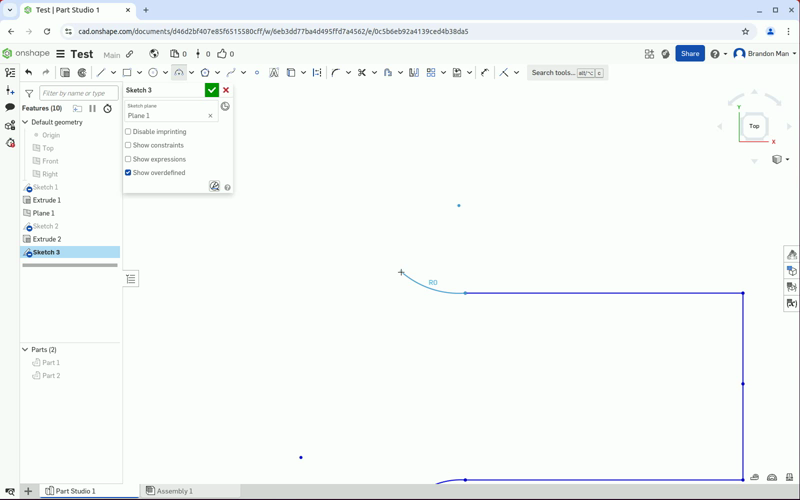
scroll(-6)
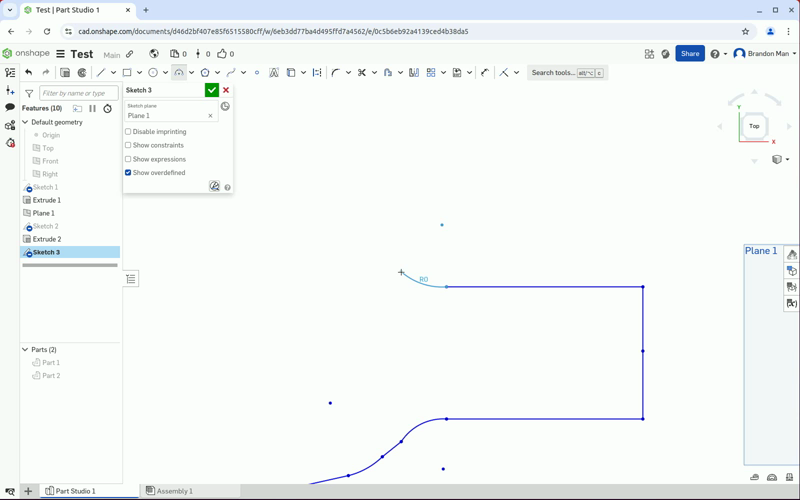
scroll(-6)
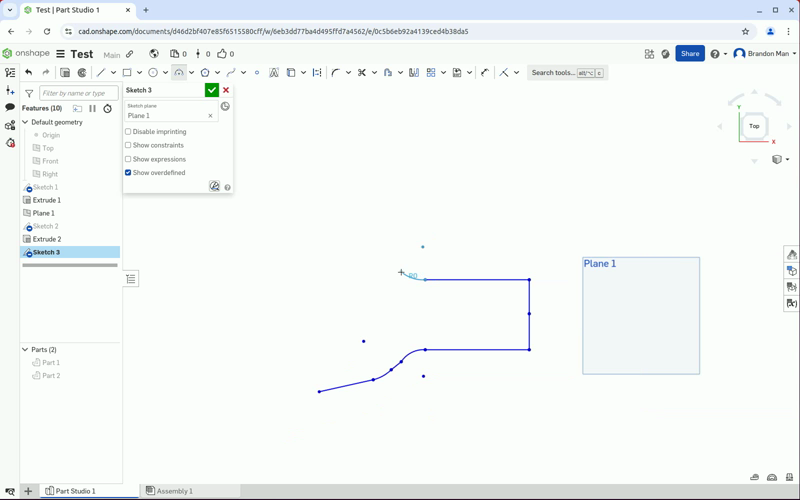
scroll(-6)
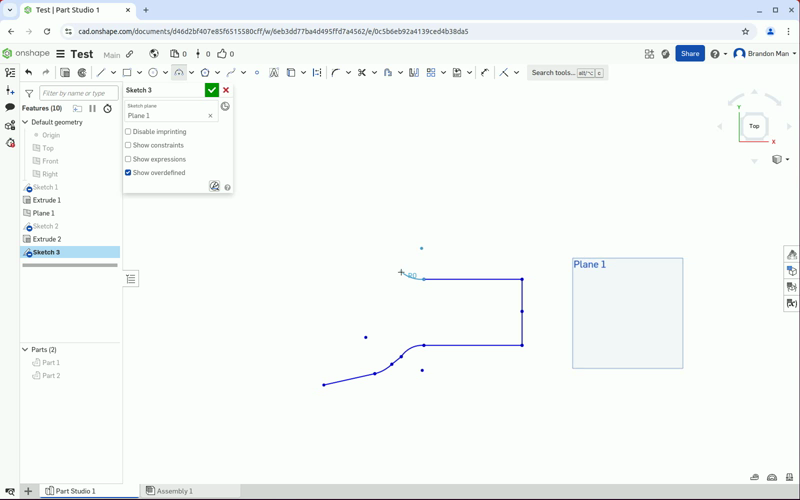
scroll(-6)
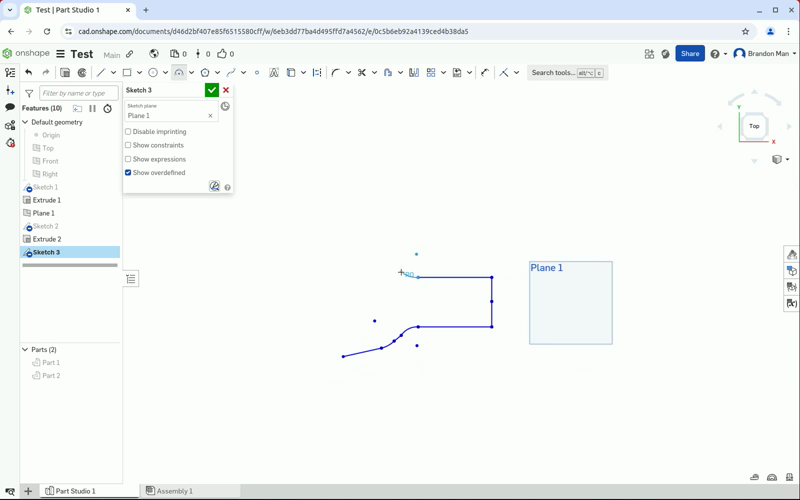
scroll(-6)
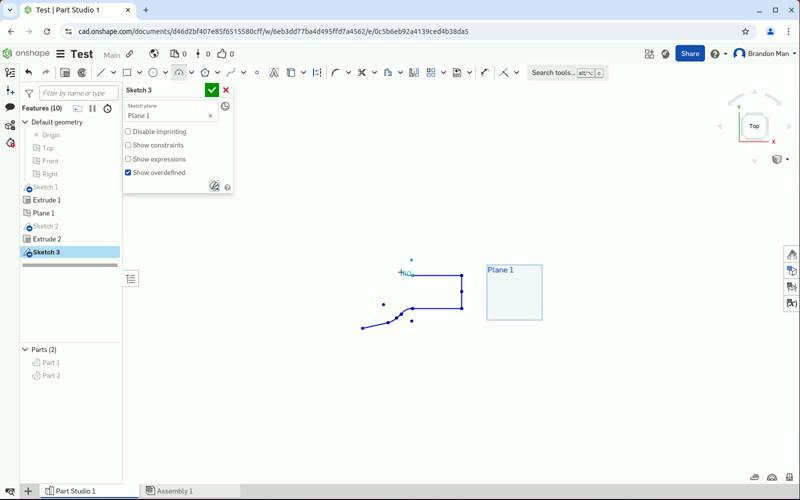
scroll(-6)
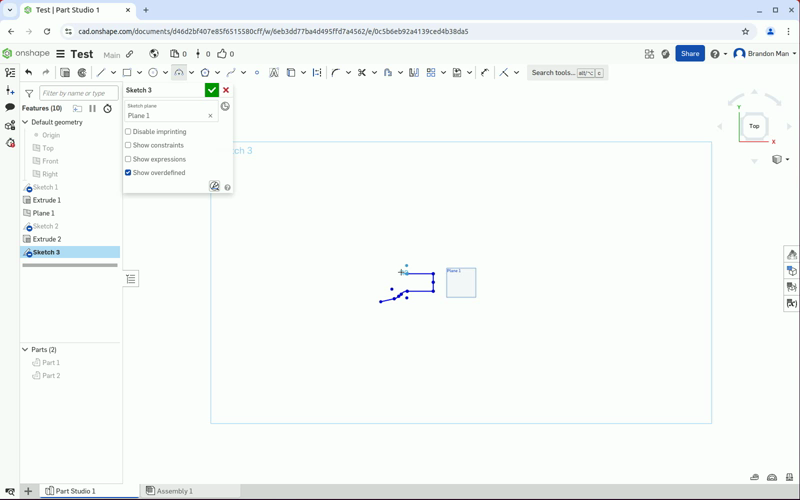
mouse_move(404, 273)
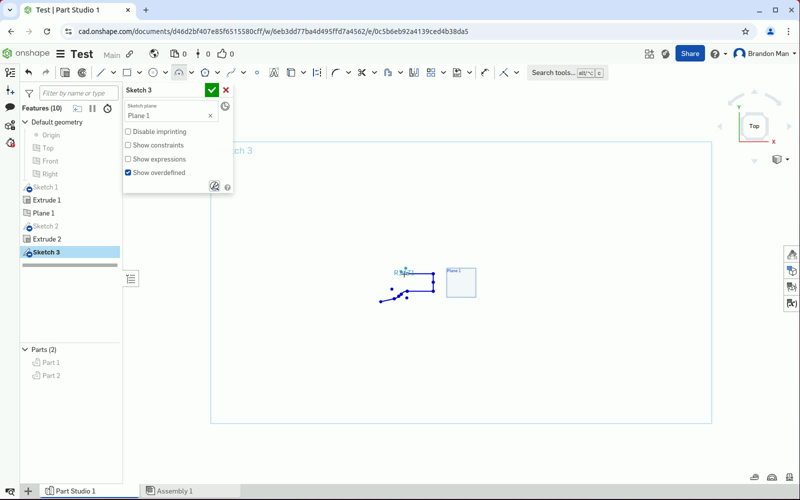
scroll(6)
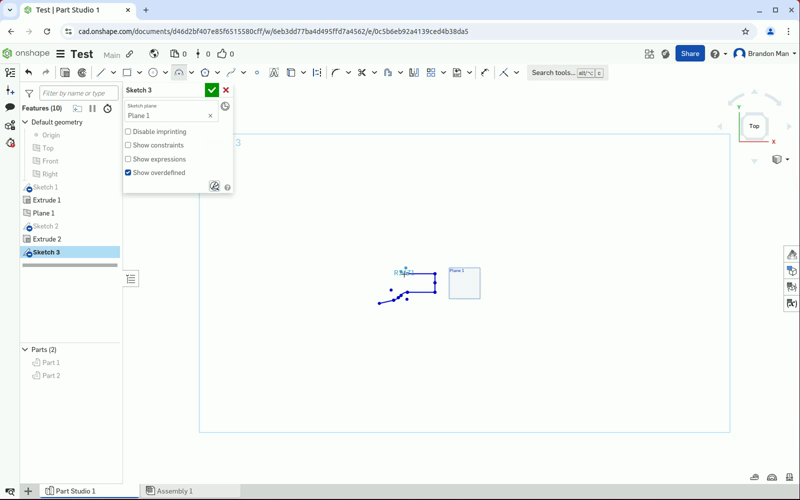
scroll(6)
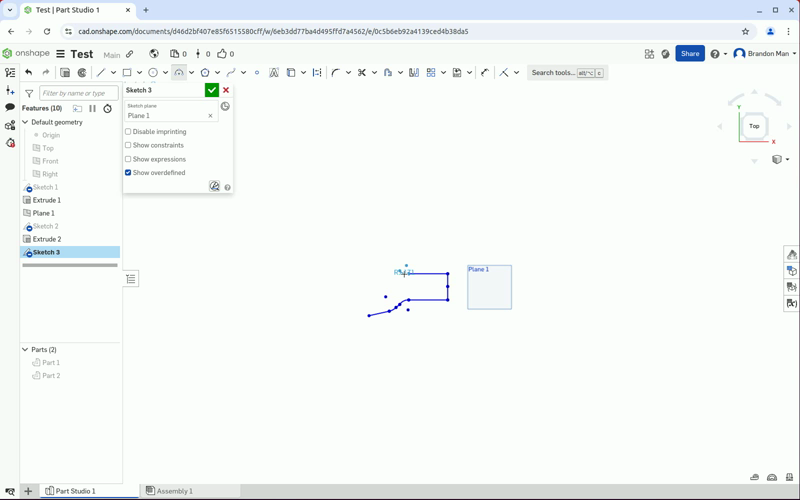
scroll(6)
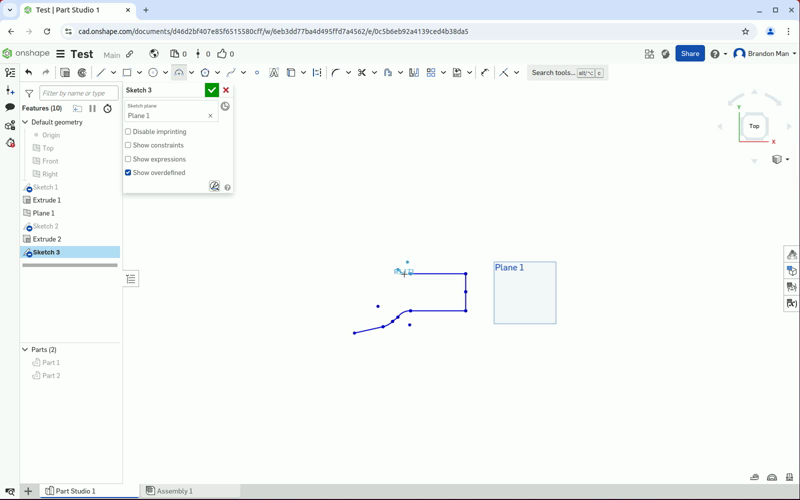
scroll(6)
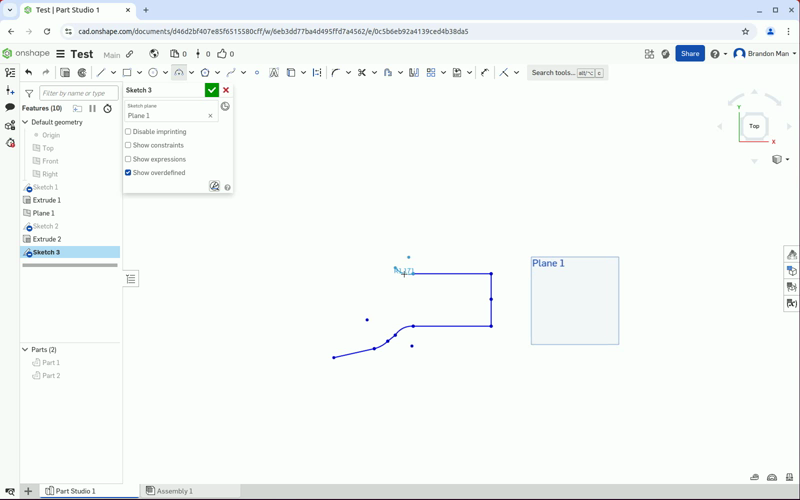
scroll(6)
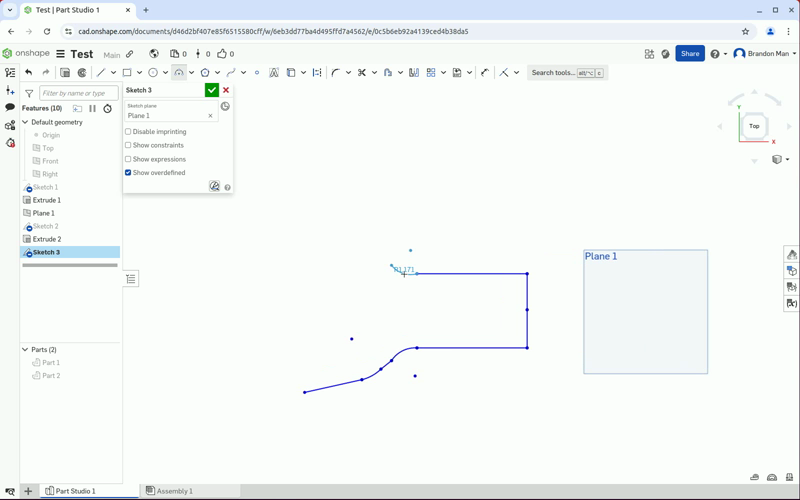
scroll(6)
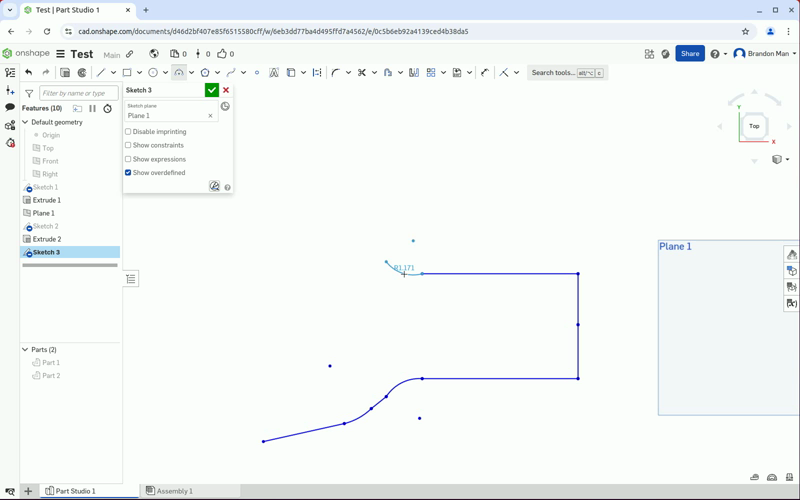
scroll(6)
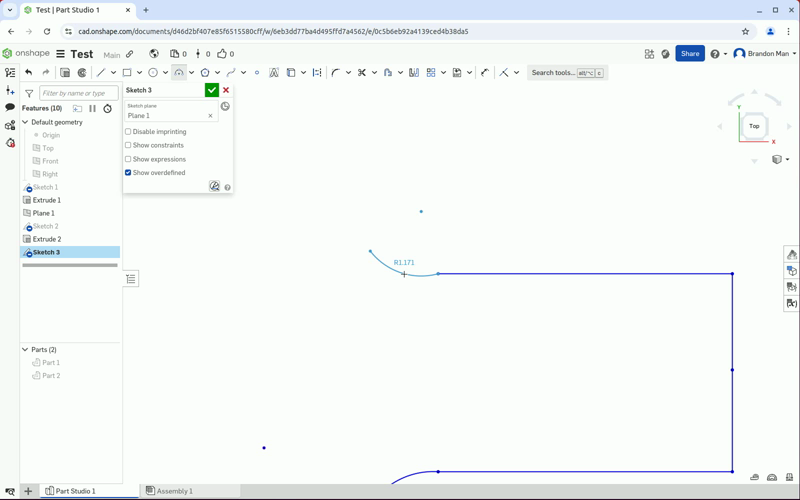
click(404, 273)
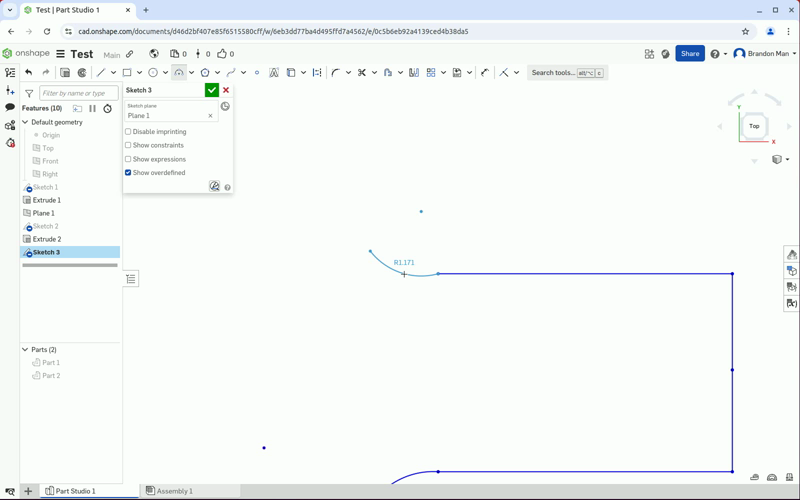
scroll(-6)
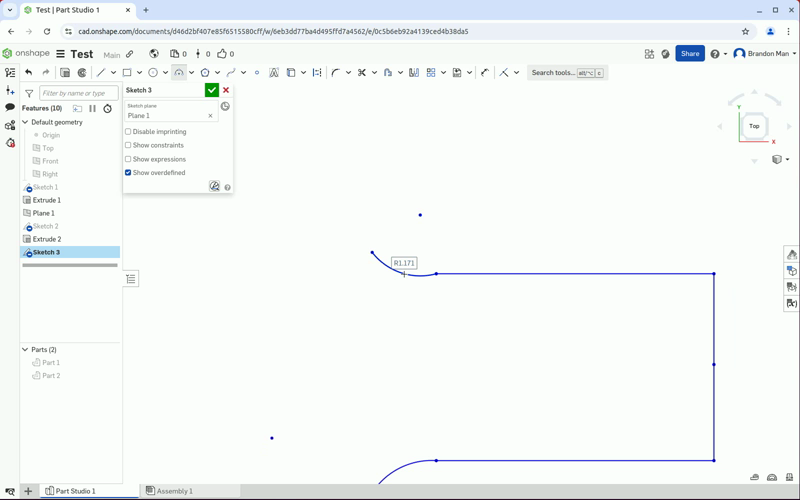
scroll(-6)
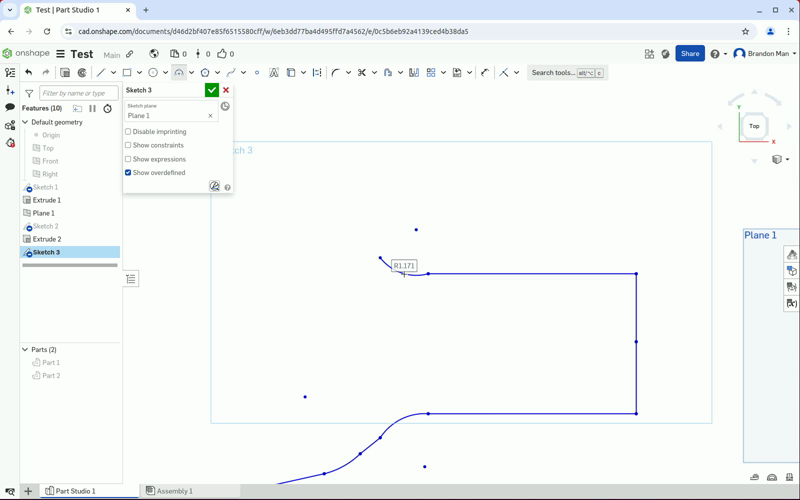
scroll(-6)
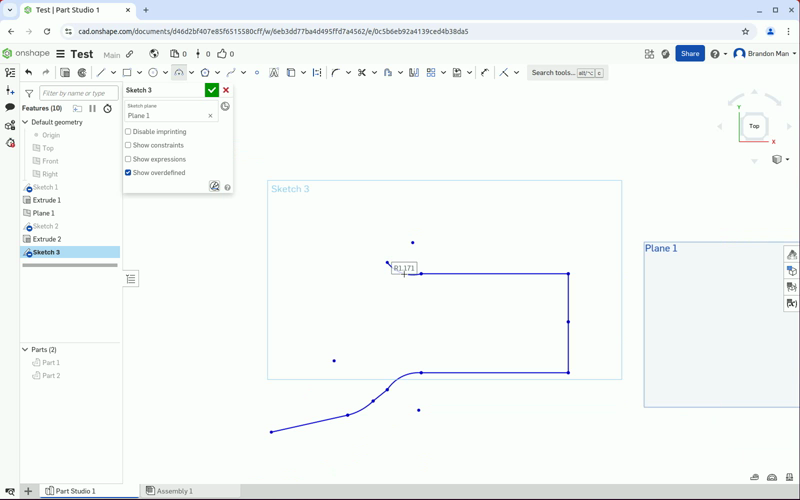
scroll(-6)
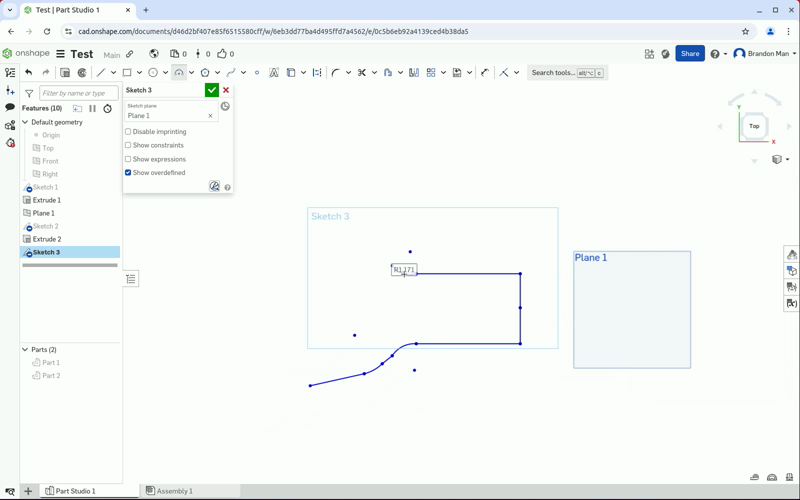
scroll(-6)
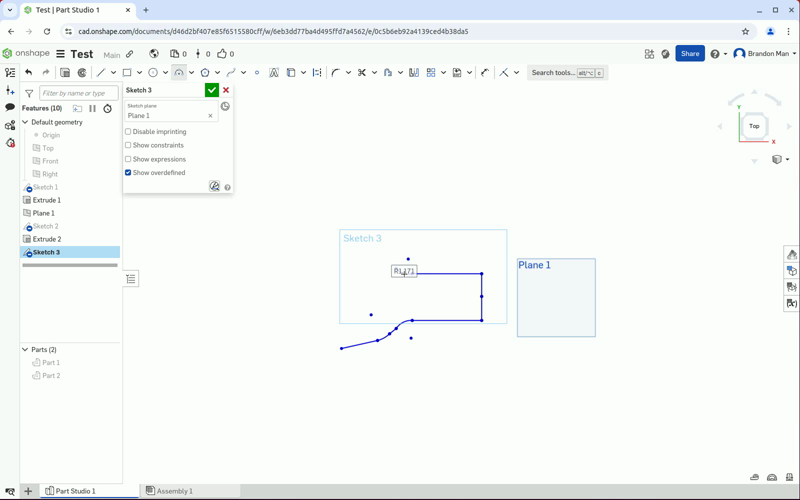
scroll(-6)
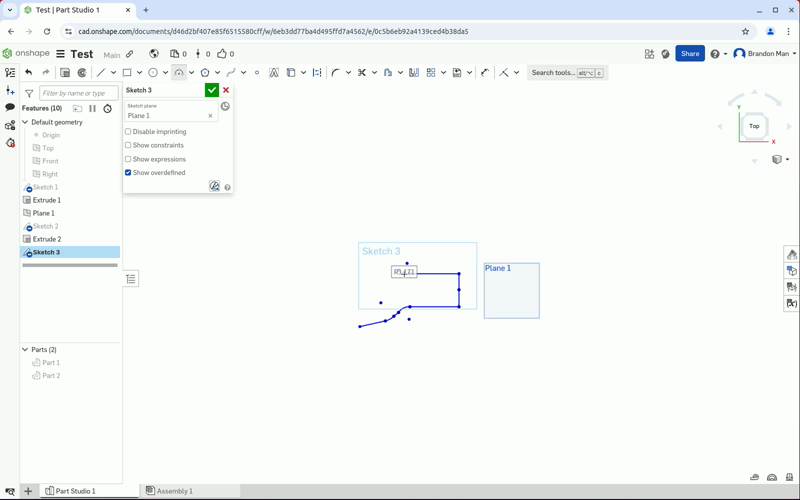
scroll(-6)
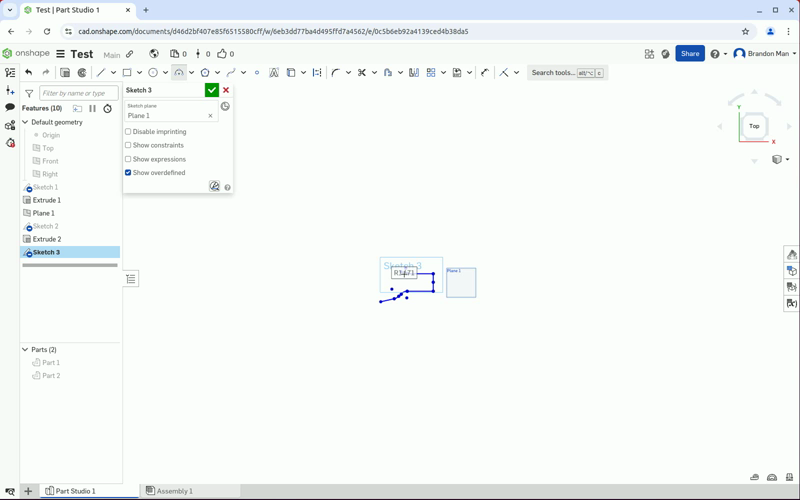
key_up(shift)
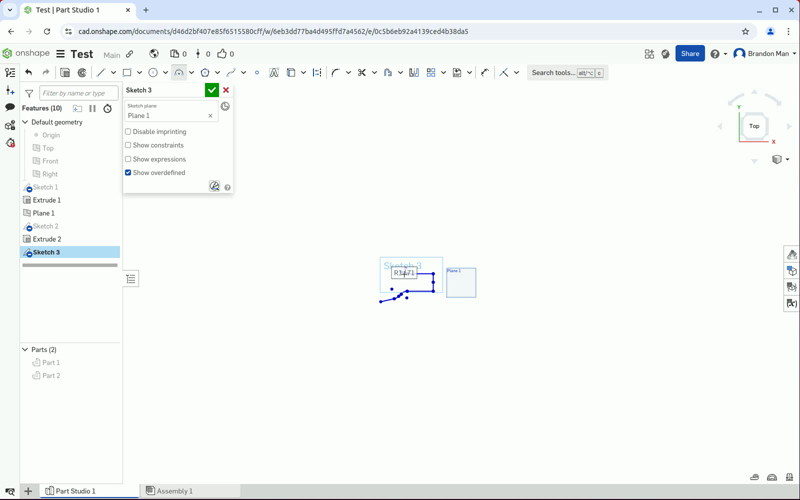
key(esc)
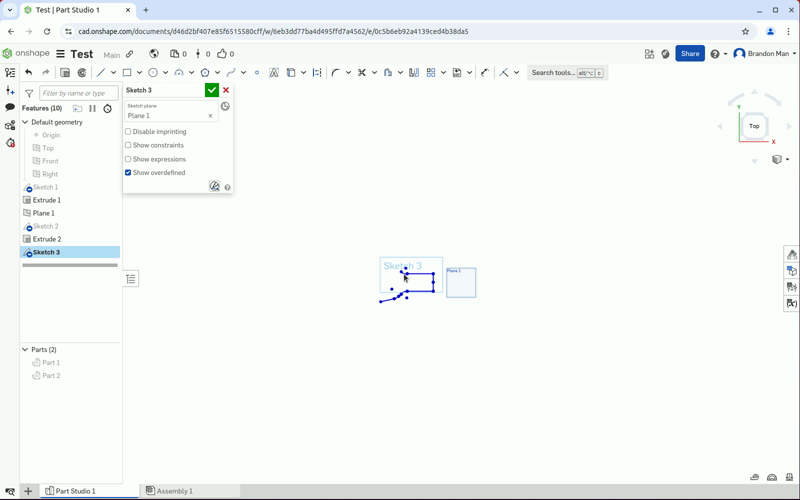
key(l)
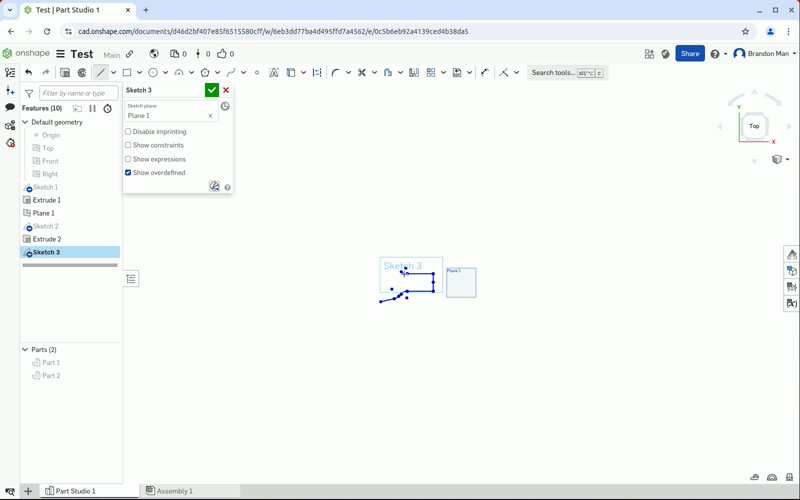
mouse_move(401, 271)
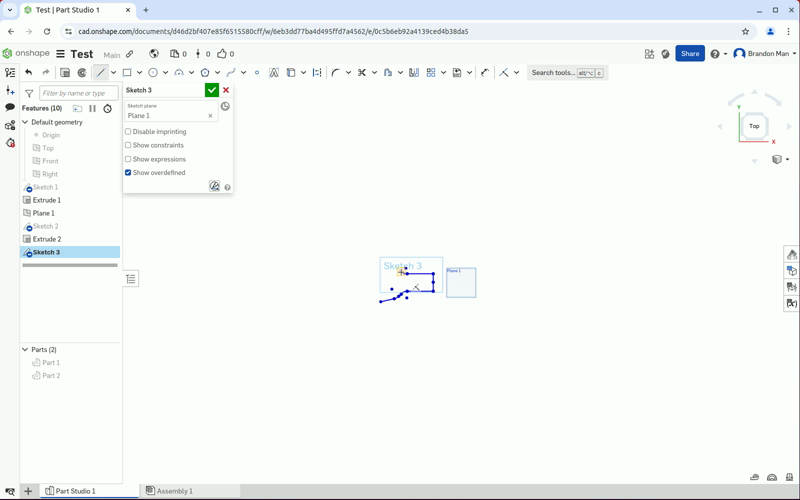
scroll(6)
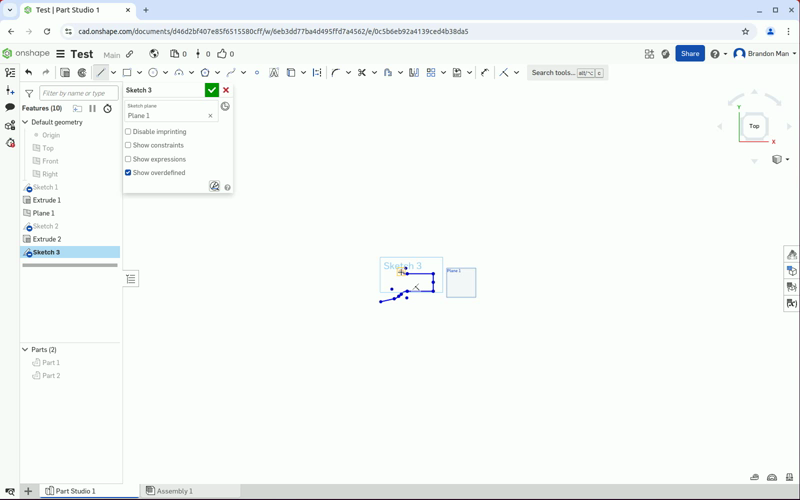
scroll(6)
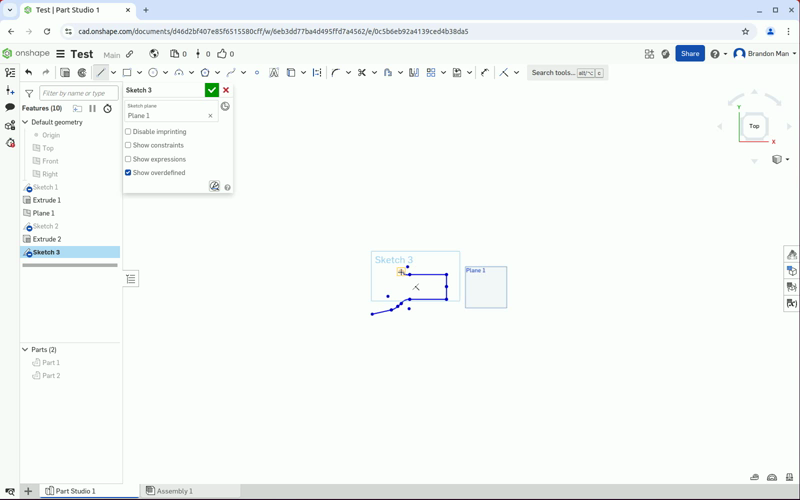
scroll(6)
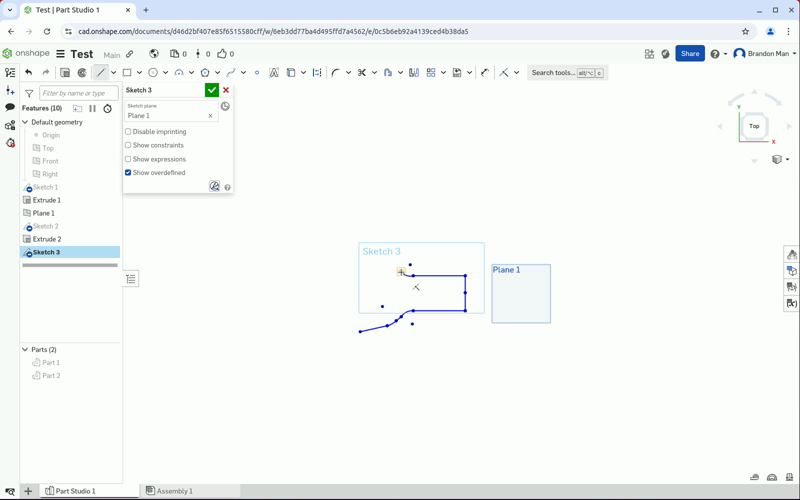
scroll(6)
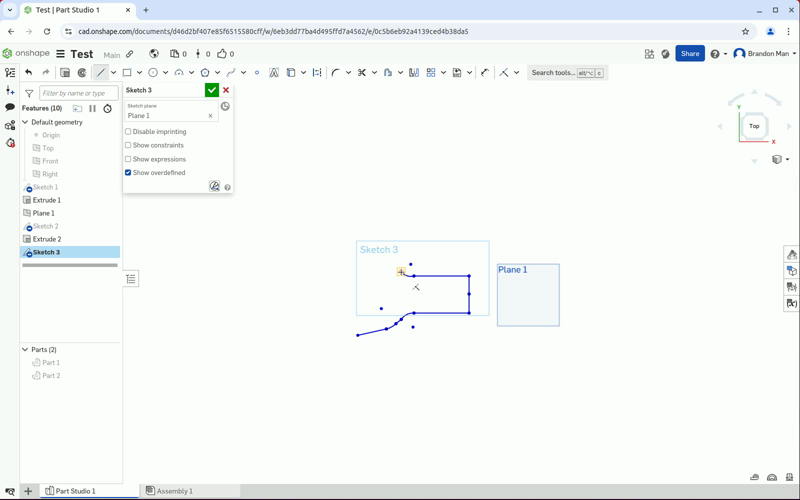
scroll(6)
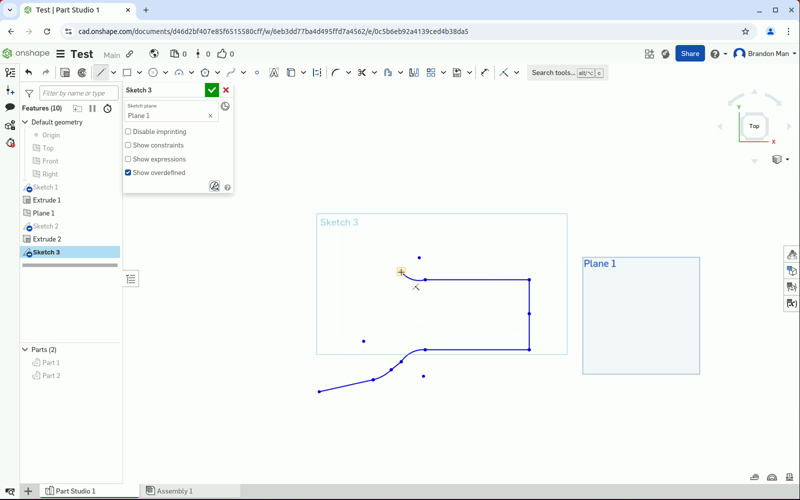
scroll(6)
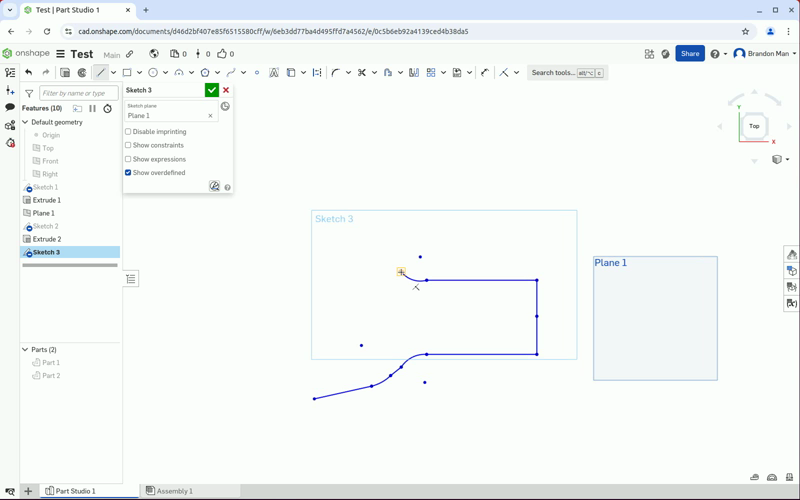
scroll(6)
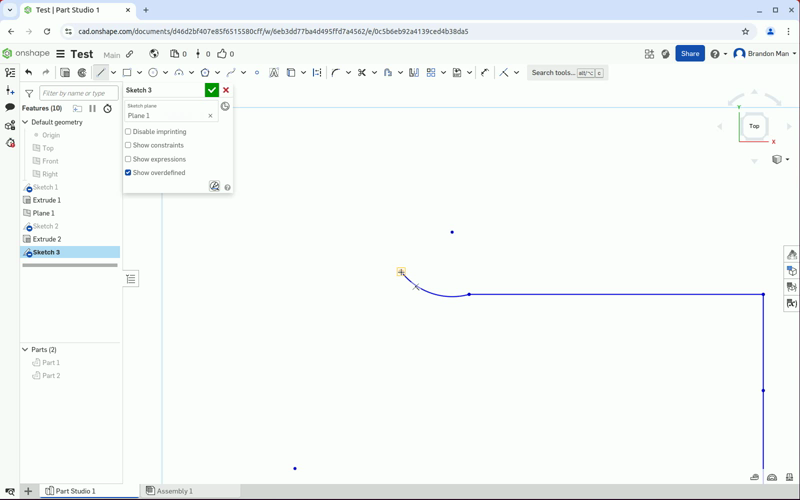
click(401, 271)
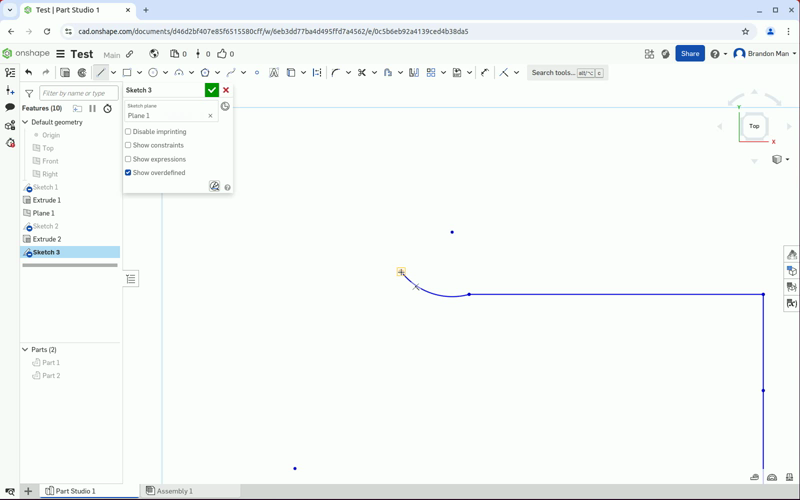
scroll(-6)
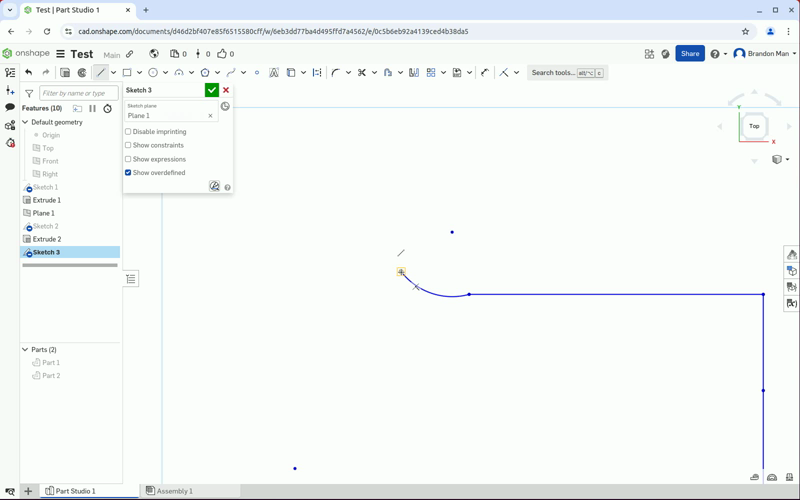
scroll(-6)
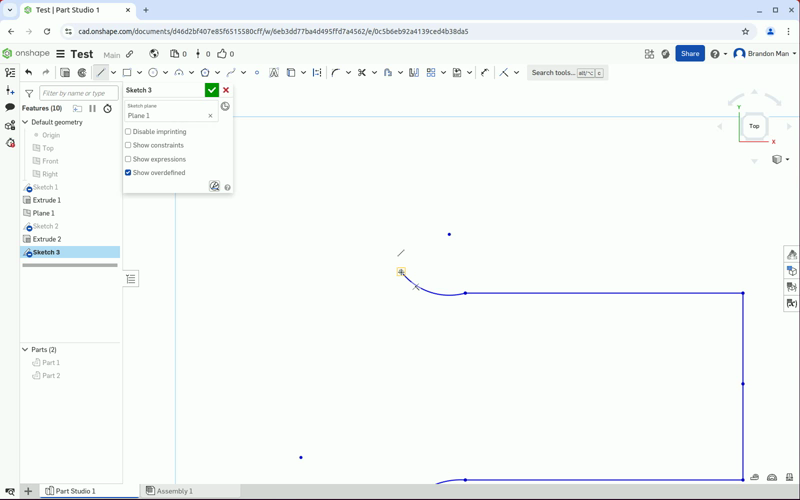
scroll(-6)
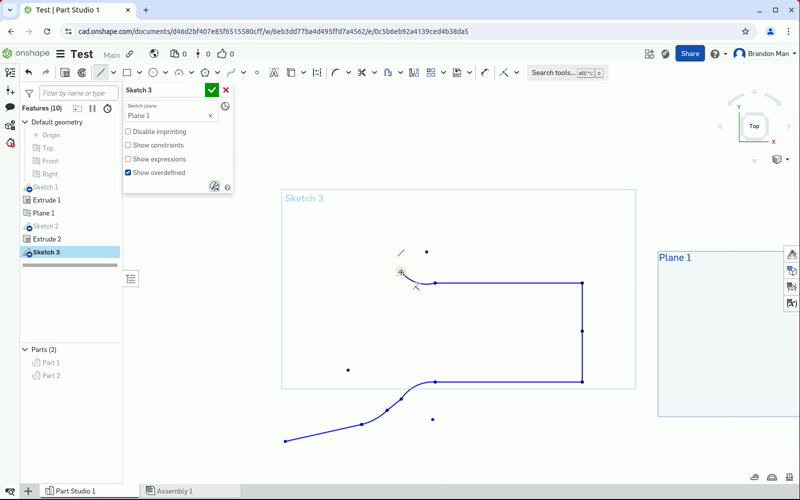
scroll(-6)
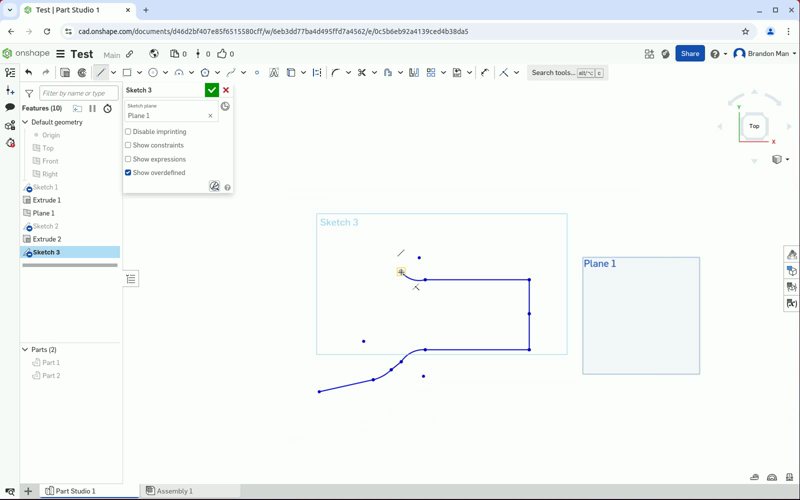
scroll(-6)
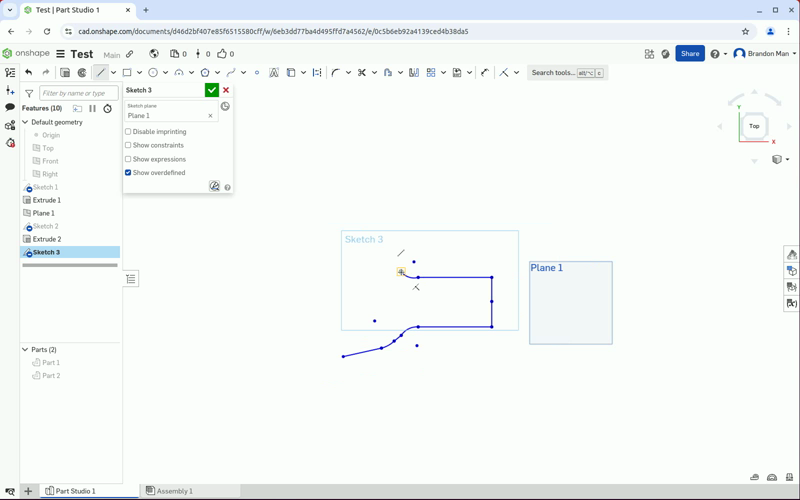
scroll(-6)
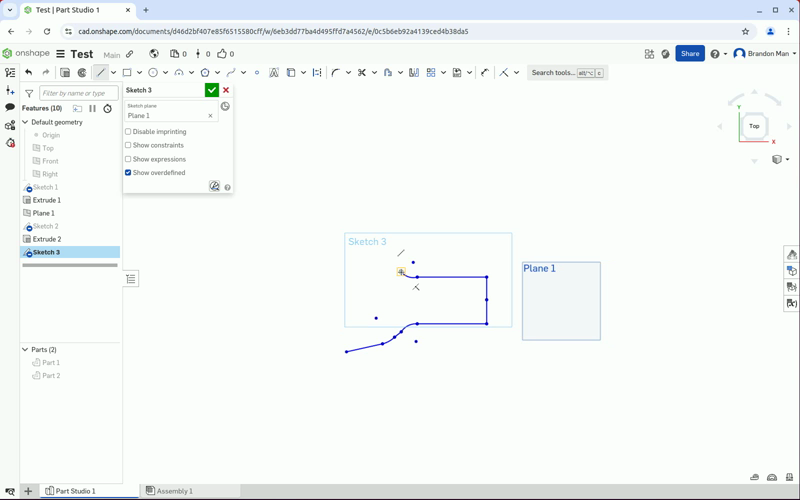
scroll(-6)
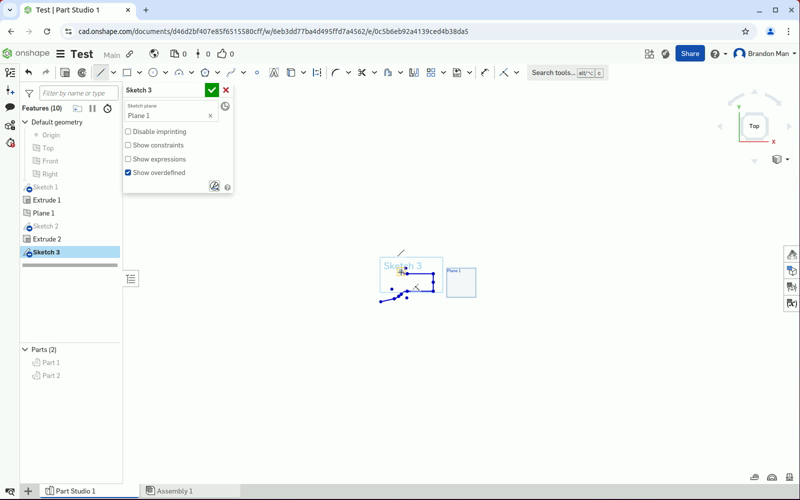
key_down(shift)
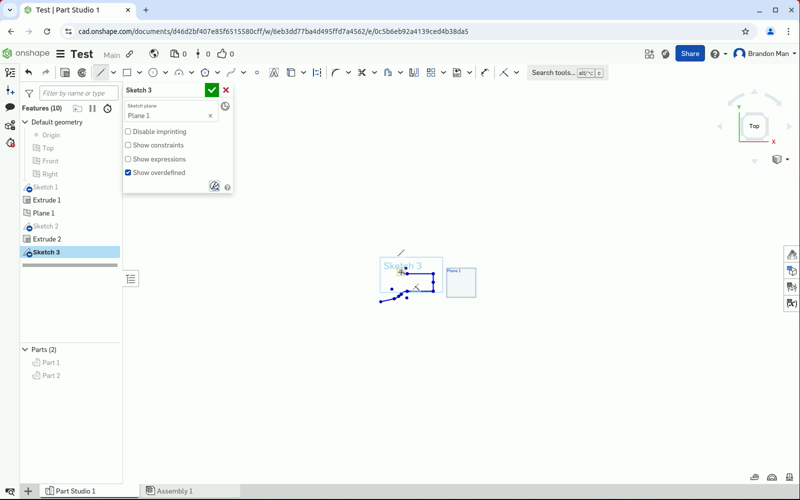
mouse_move(431, 271)
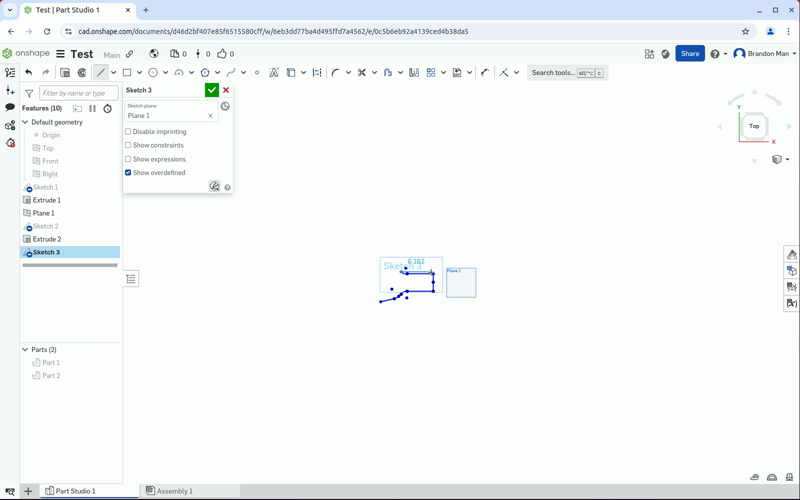
mouse_move(398, 268)
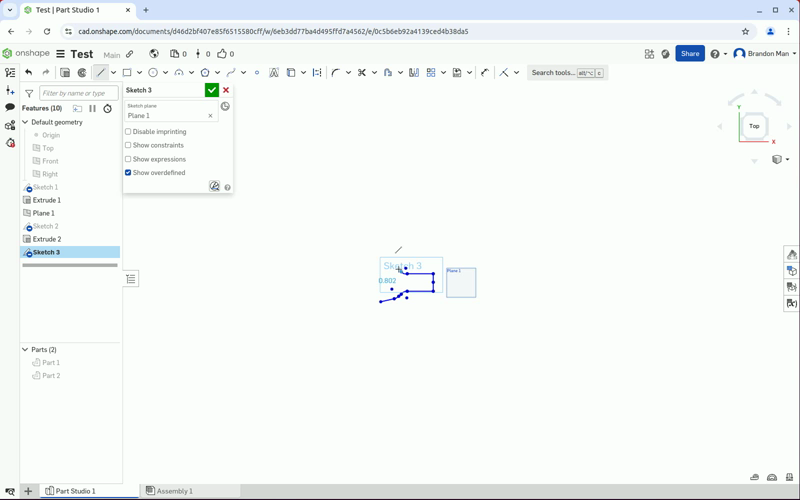
scroll(6)
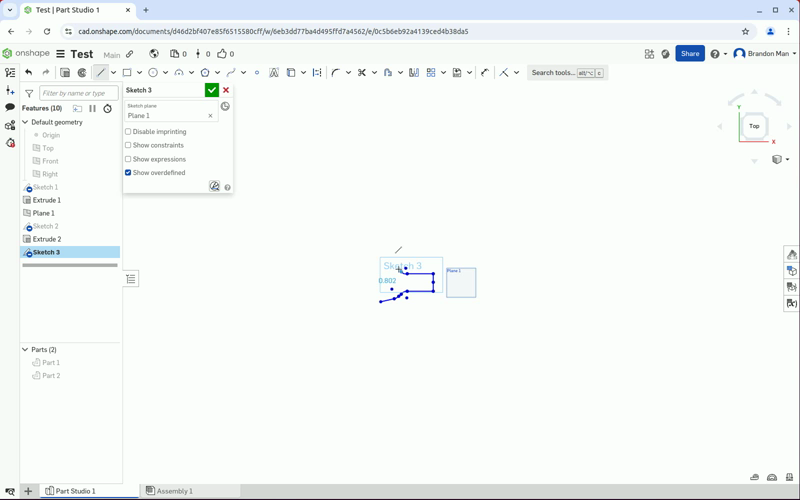
scroll(6)
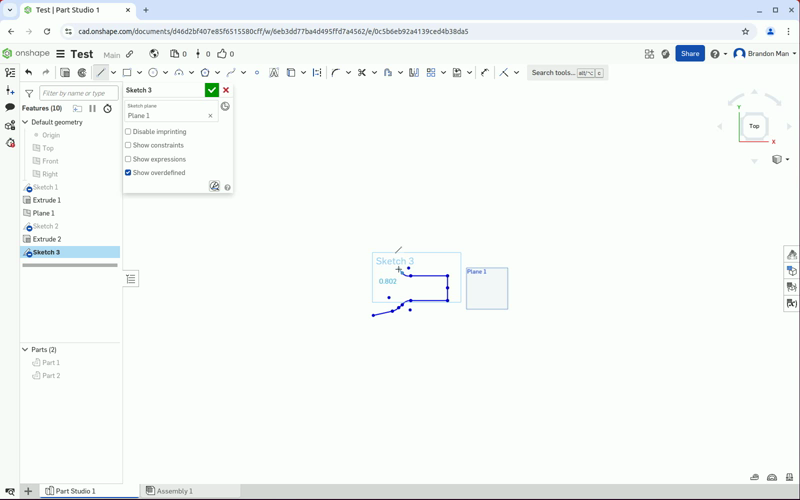
scroll(6)
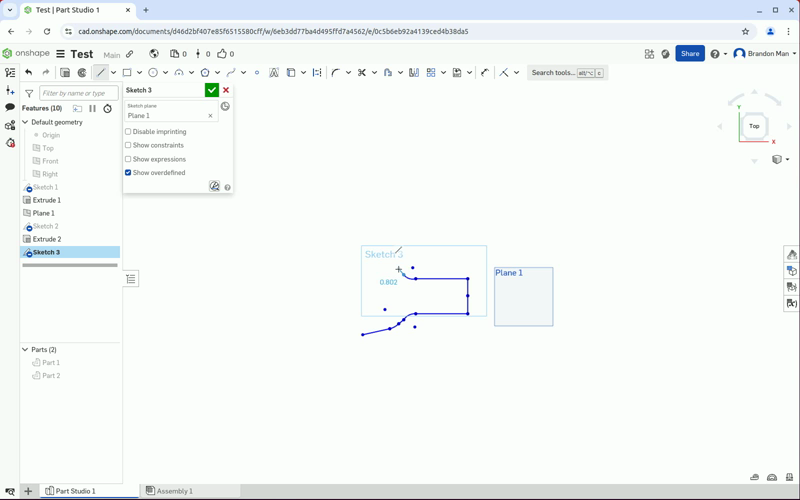
scroll(6)
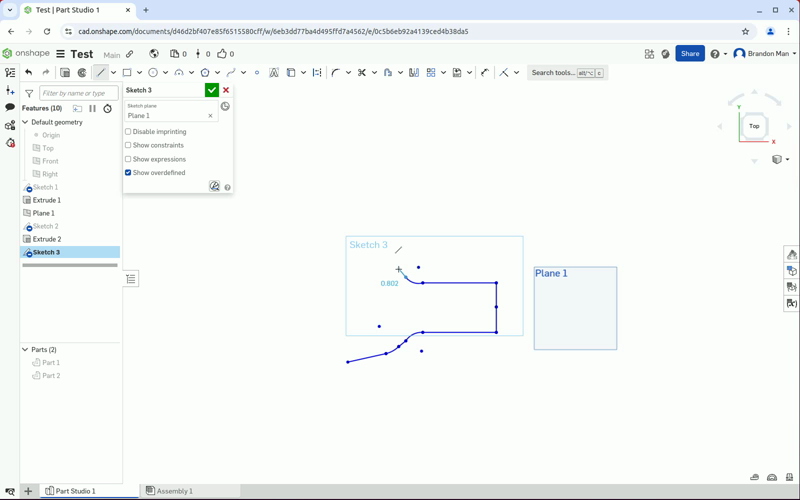
scroll(6)
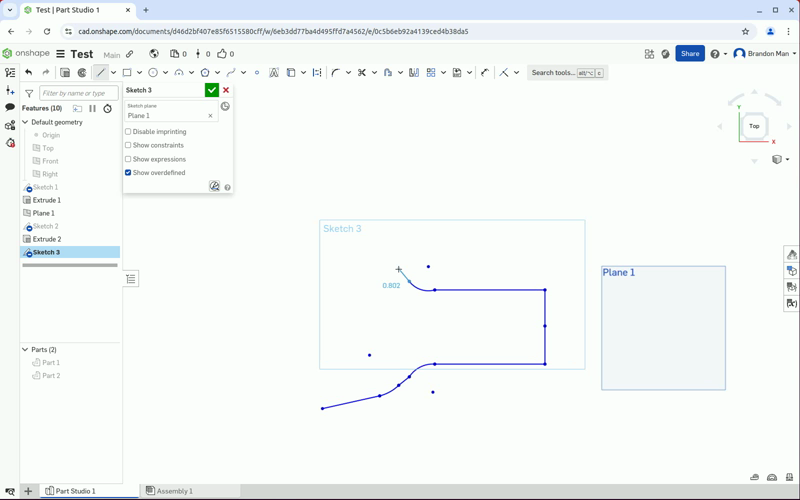
scroll(6)
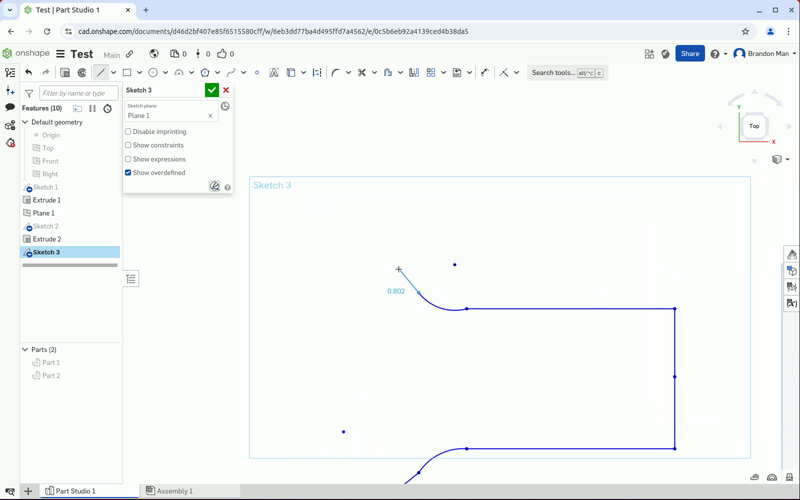
scroll(6)
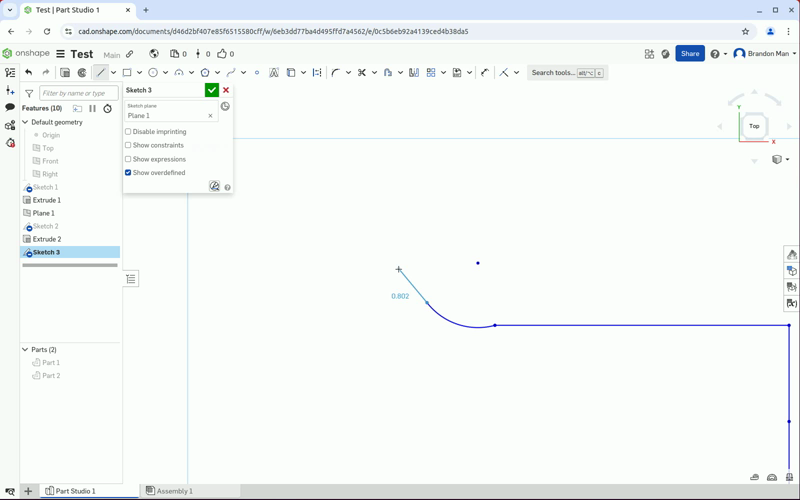
click(398, 268)
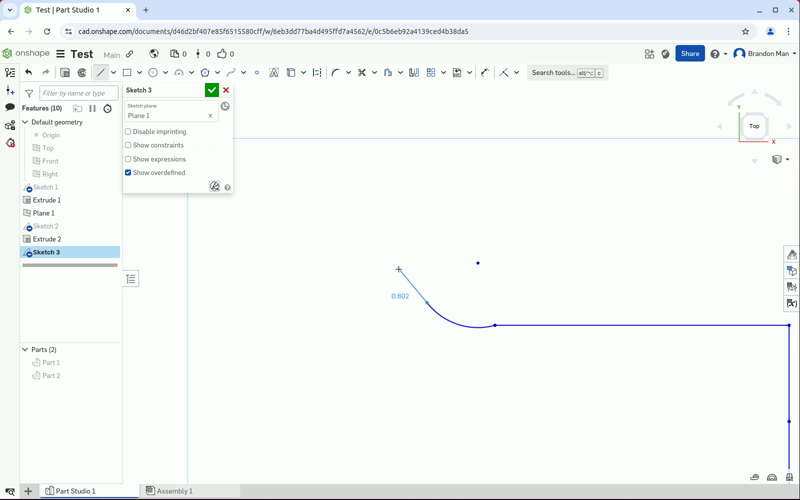
scroll(-6)
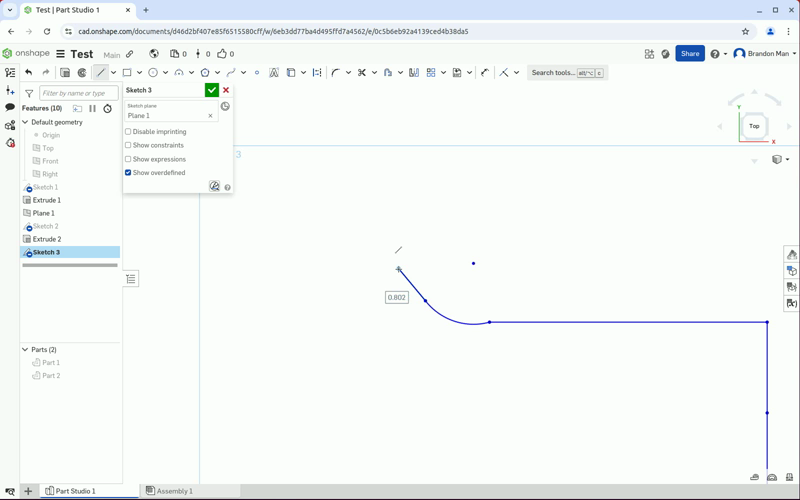
scroll(-6)
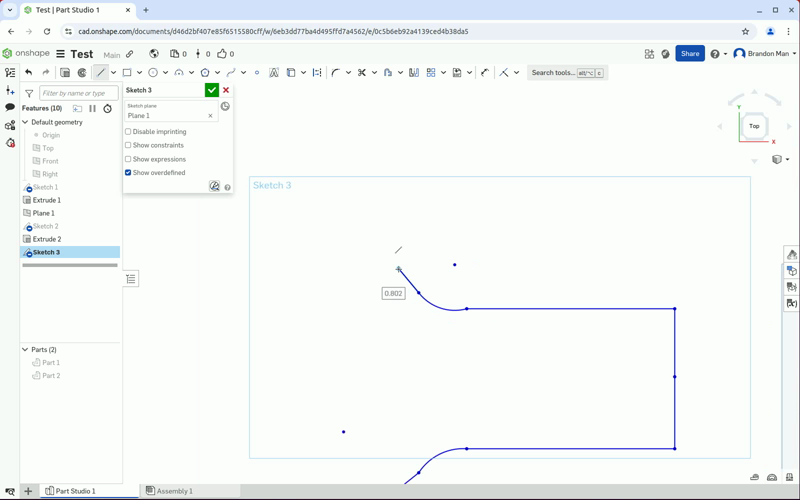
scroll(-6)
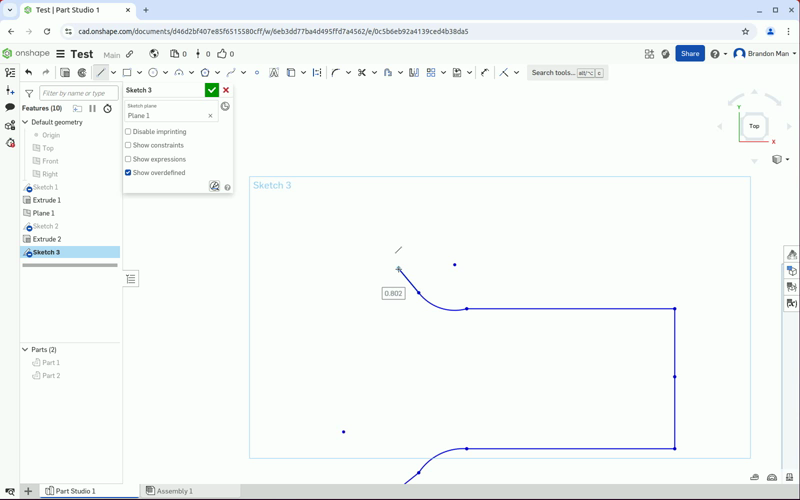
scroll(-6)
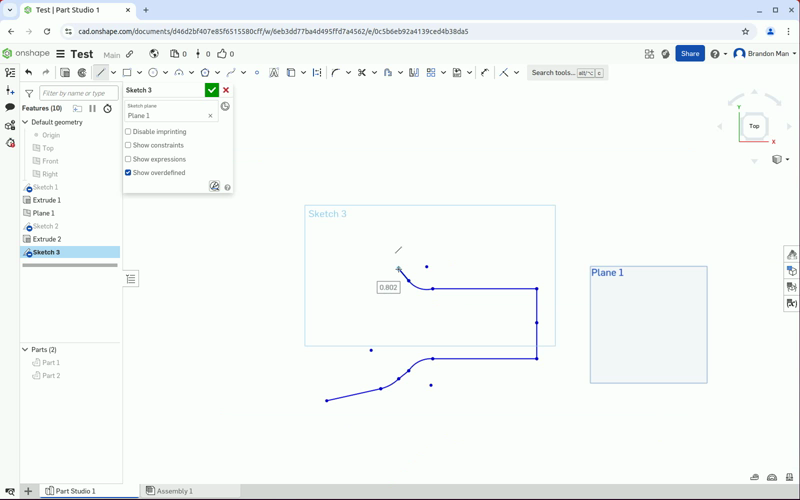
scroll(-6)
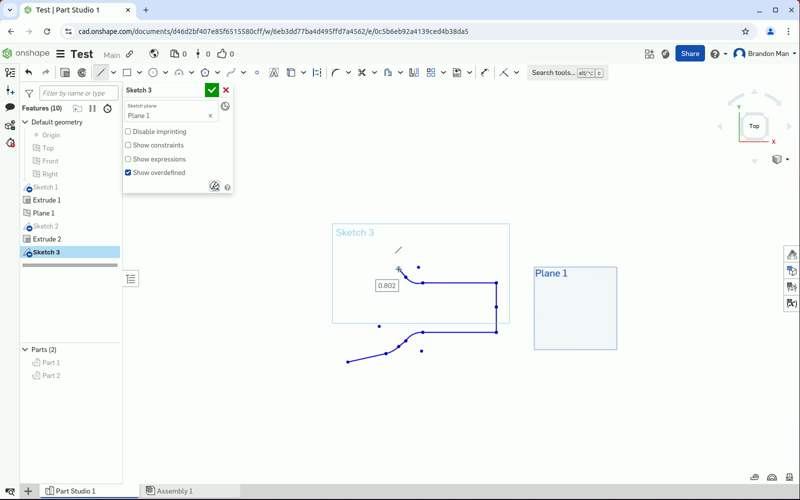
scroll(-6)
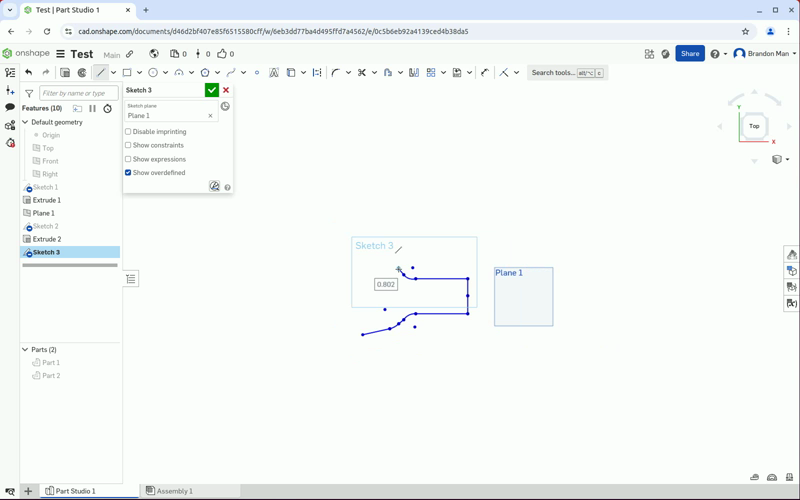
scroll(-6)
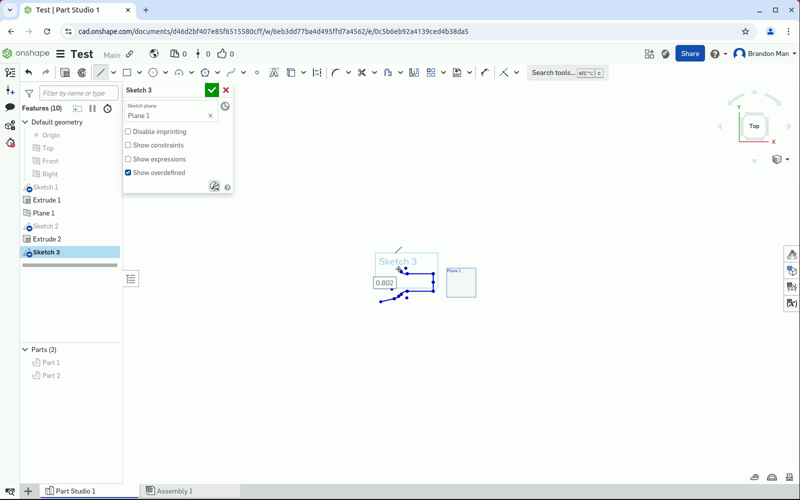
key_up(shift)
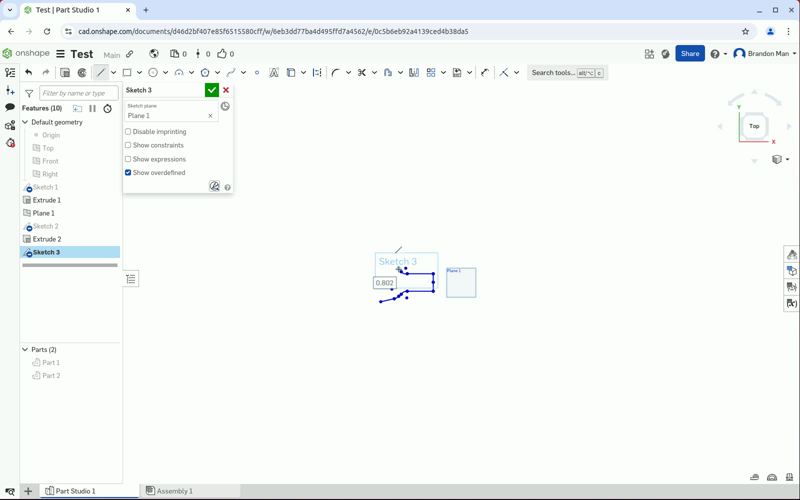
key(esc)
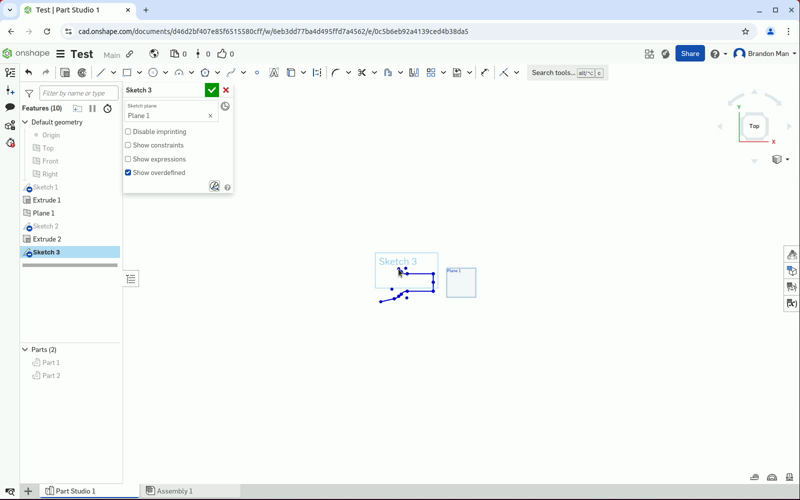
key(a)
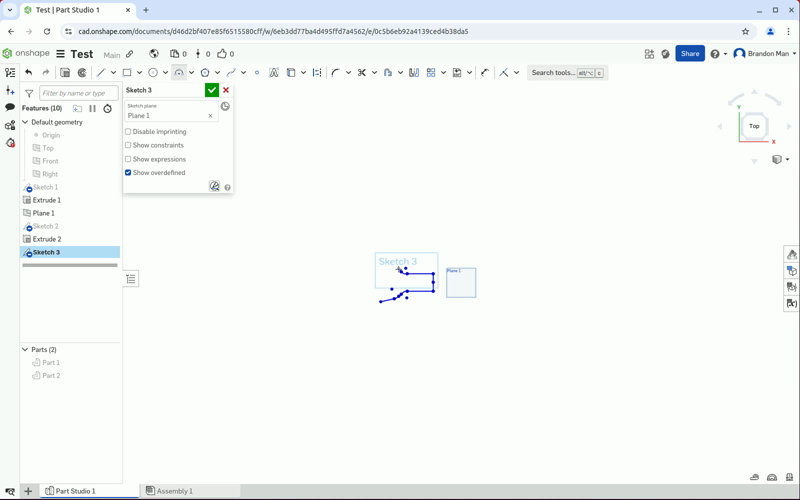
mouse_move(398, 268)
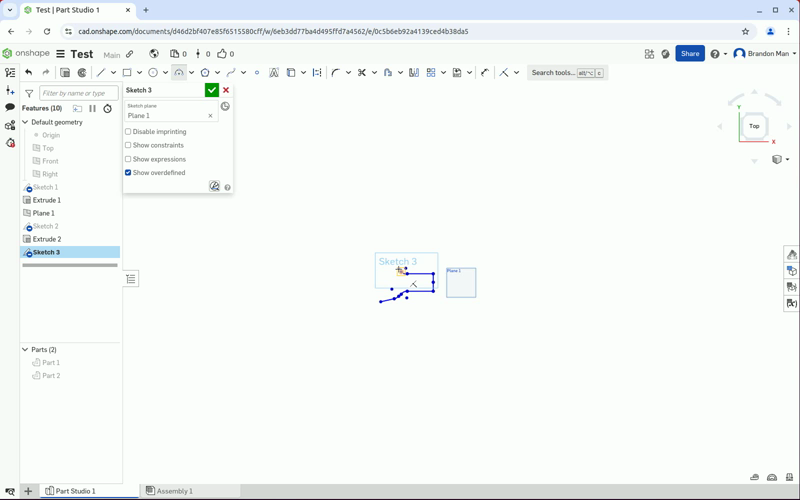
scroll(6)
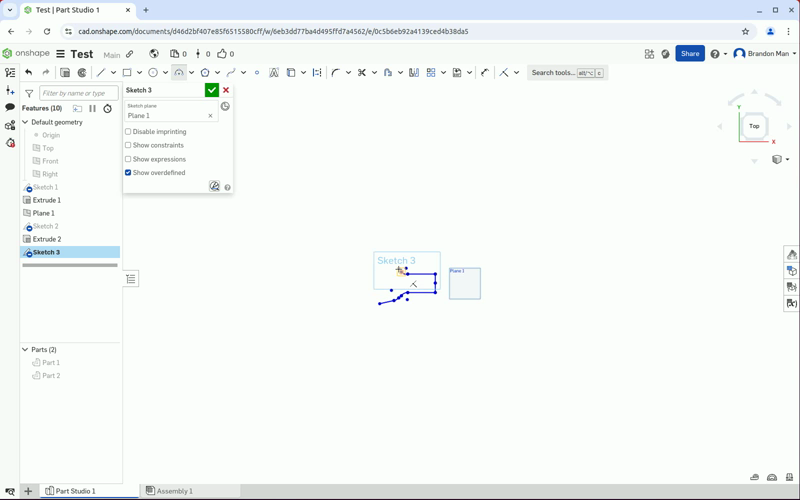
scroll(6)
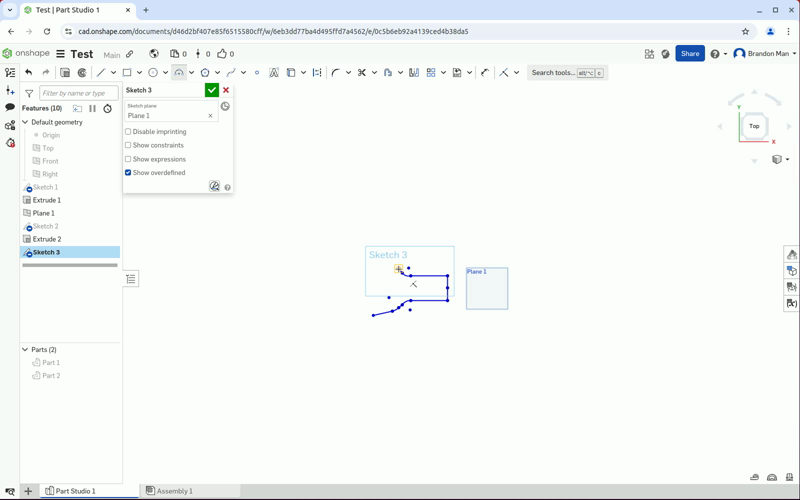
scroll(6)
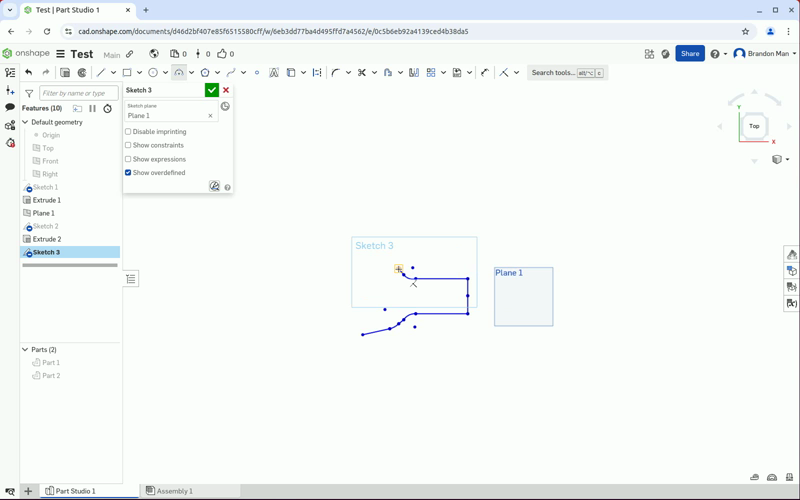
scroll(6)
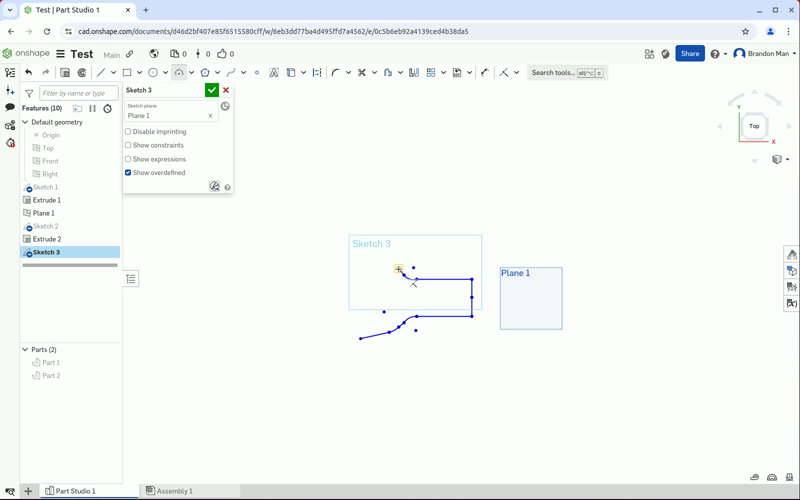
scroll(6)
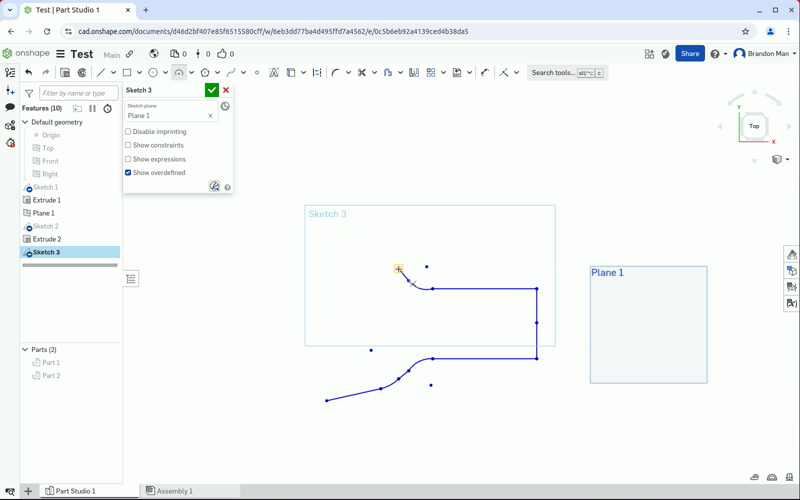
scroll(6)
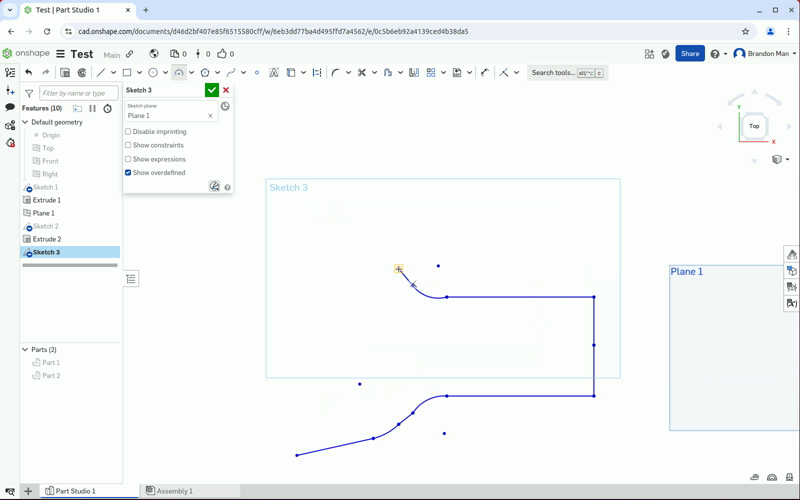
scroll(6)
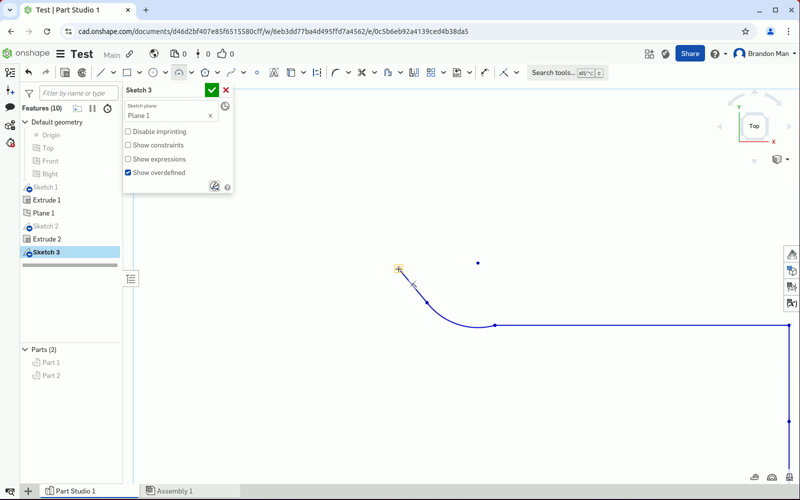
click(398, 268)
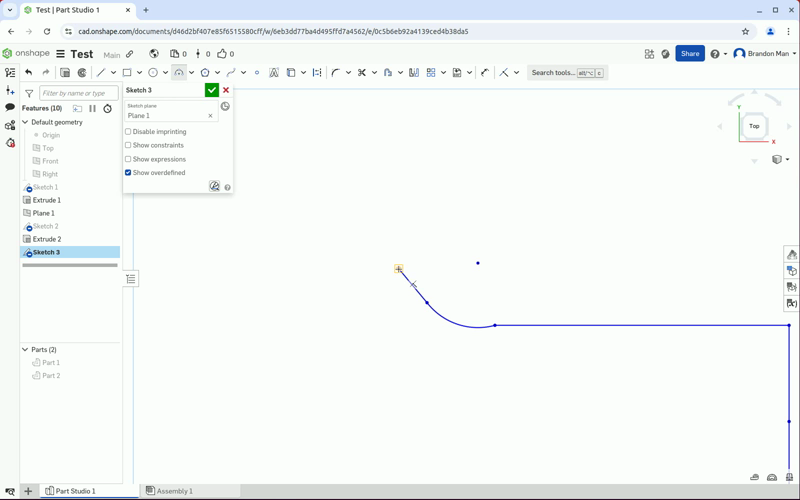
scroll(-6)
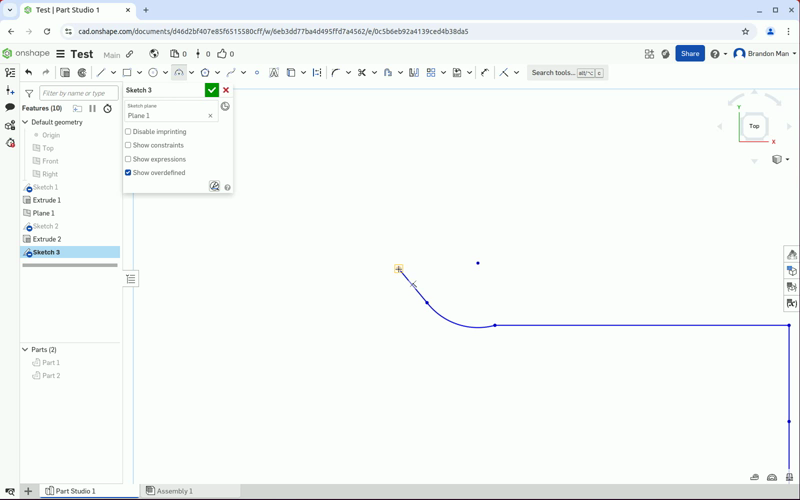
scroll(-6)
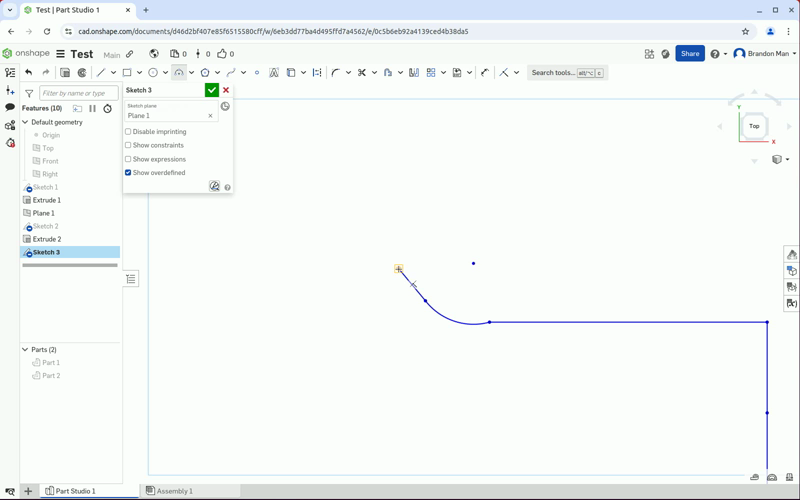
scroll(-6)
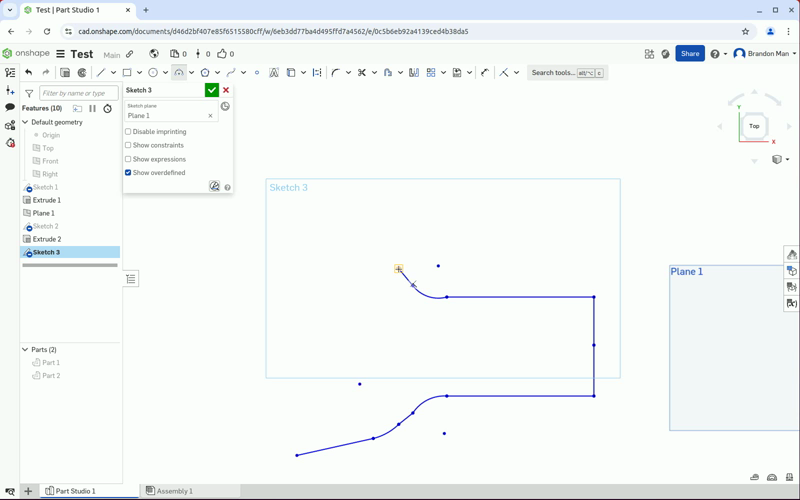
scroll(-6)
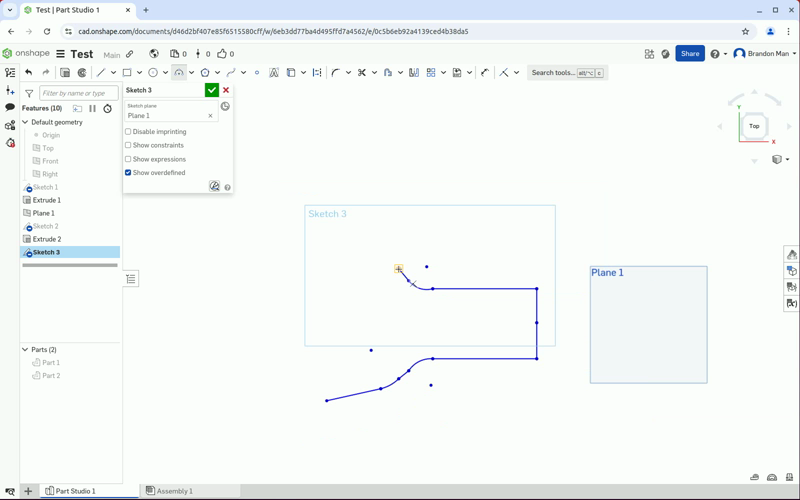
scroll(-6)
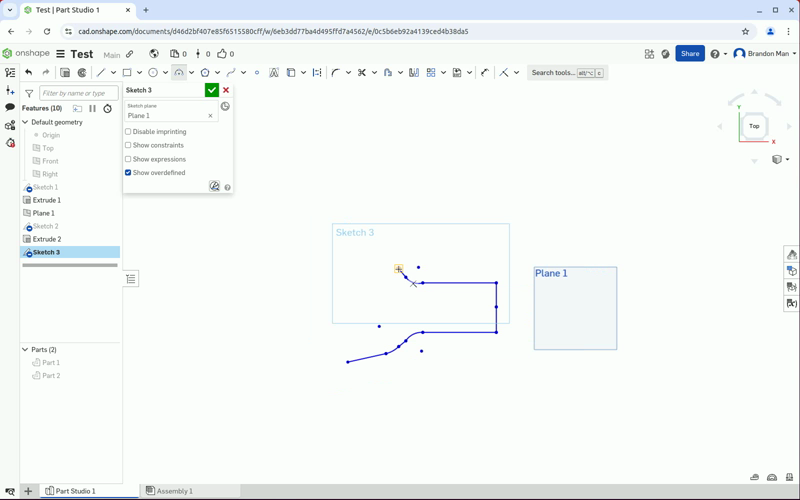
scroll(-6)
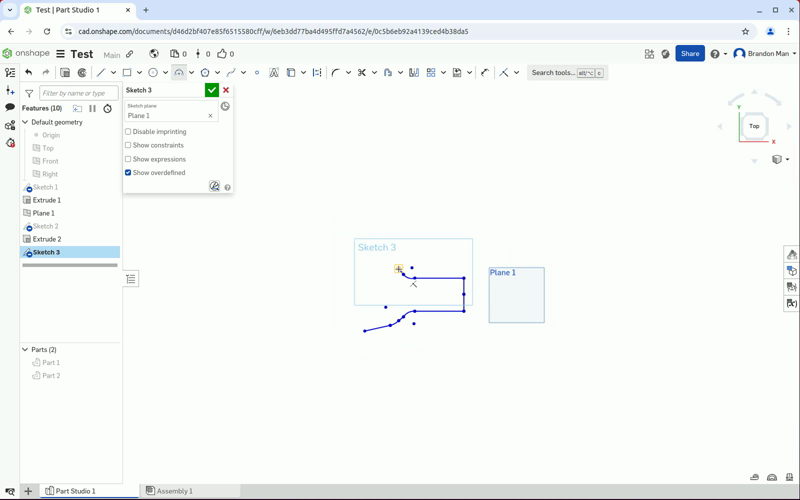
scroll(-6)
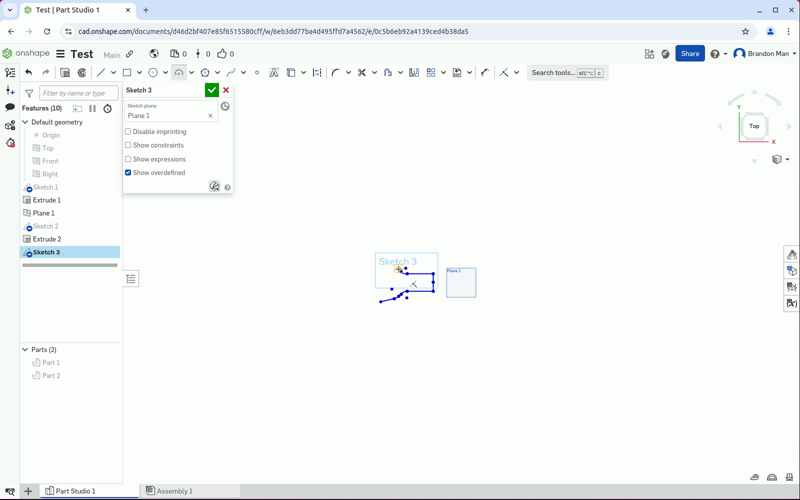
key_down(shift)
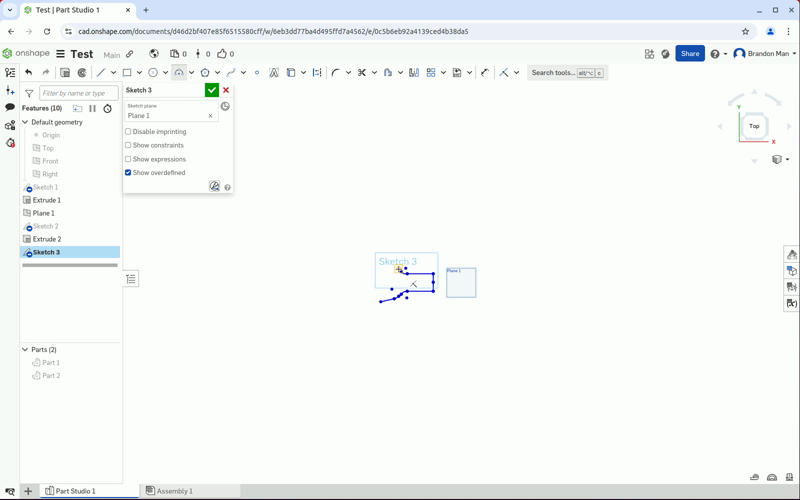
mouse_move(394, 266)
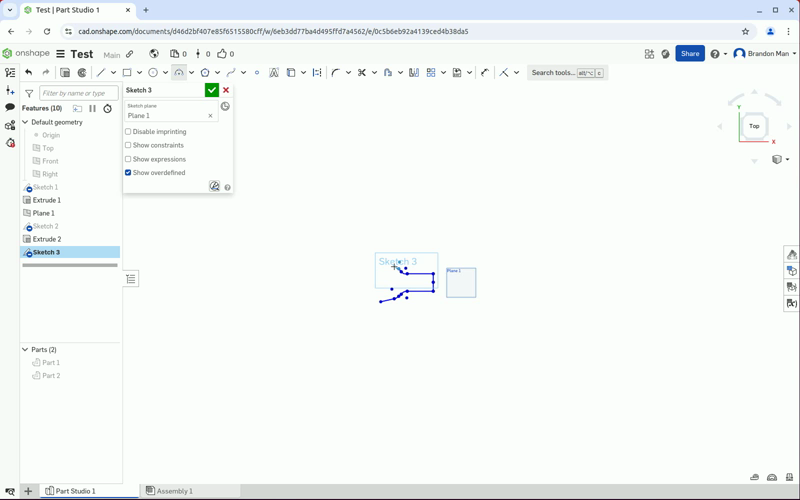
scroll(6)
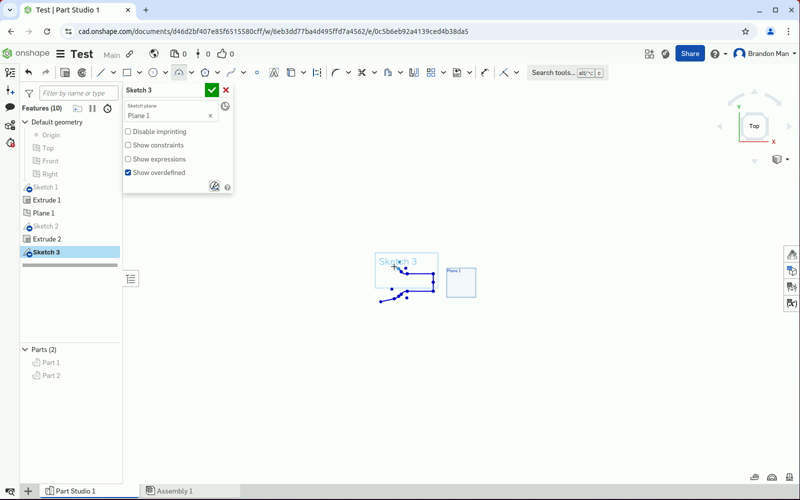
scroll(6)
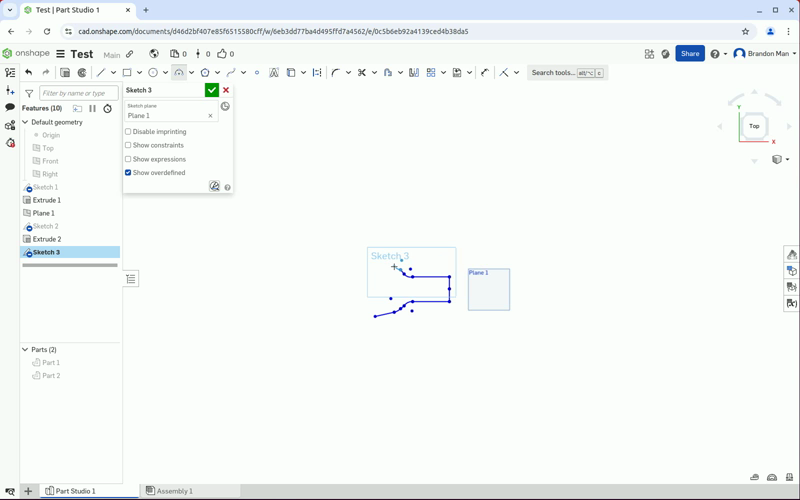
scroll(6)
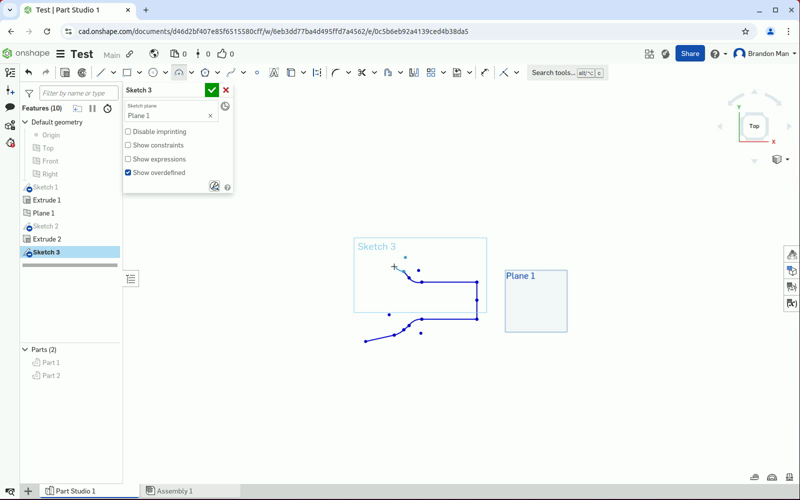
scroll(6)
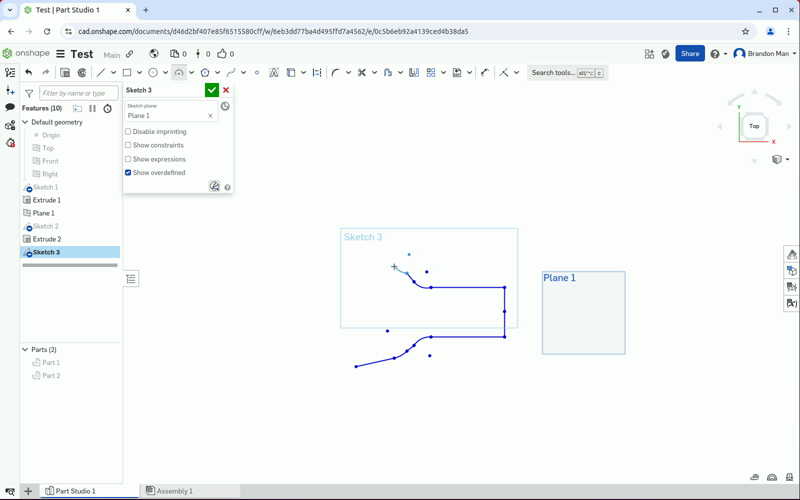
scroll(6)
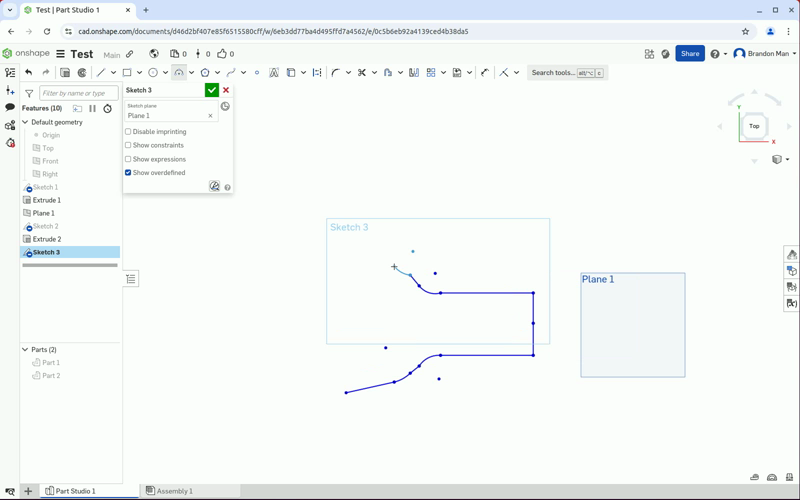
scroll(6)
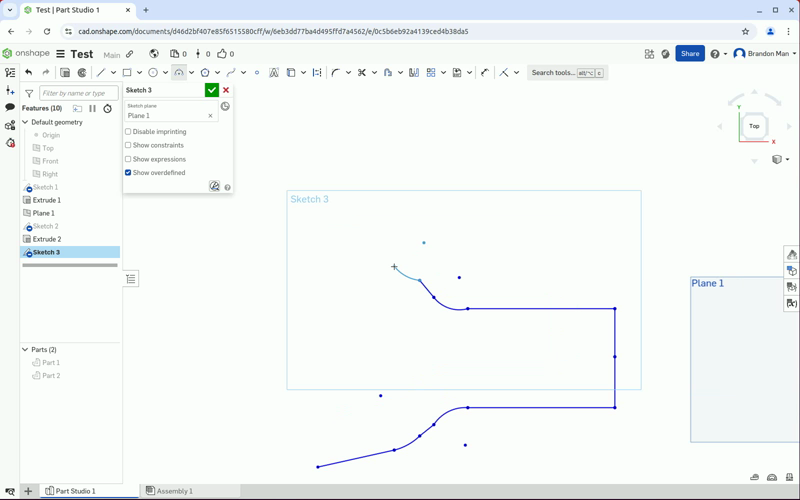
scroll(6)
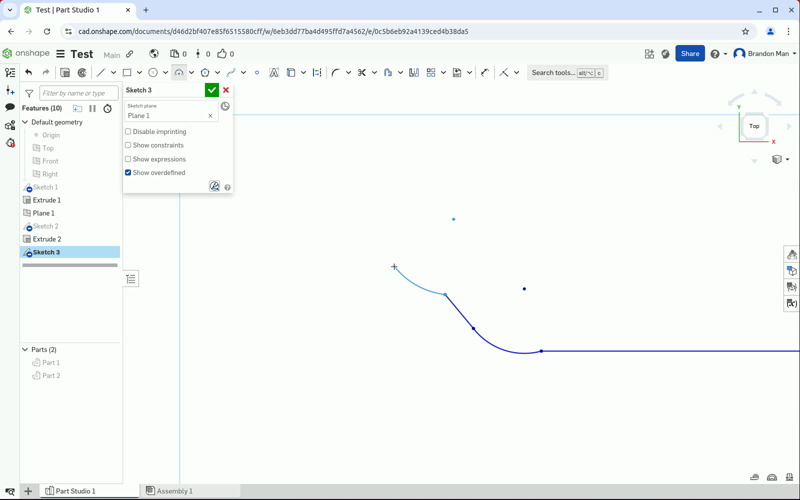
click(394, 266)
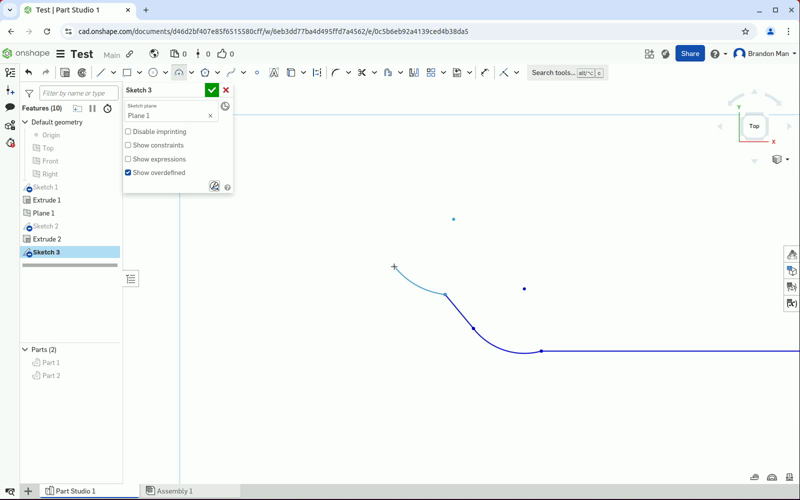
scroll(-6)
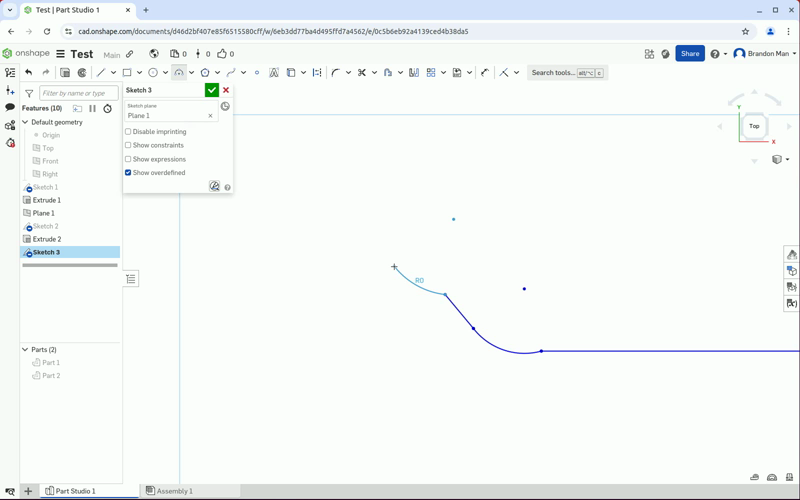
scroll(-6)
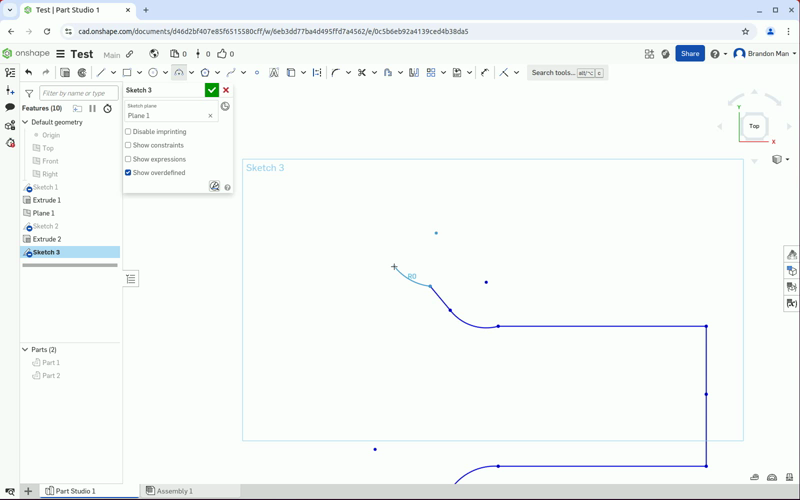
scroll(-6)
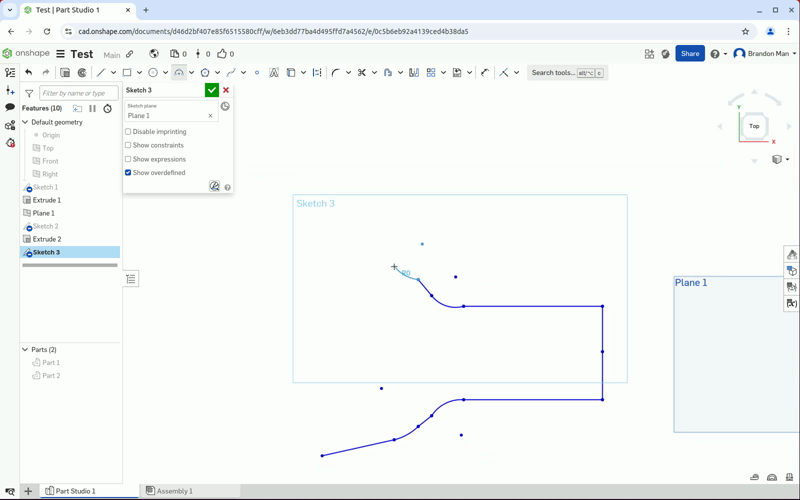
scroll(-6)
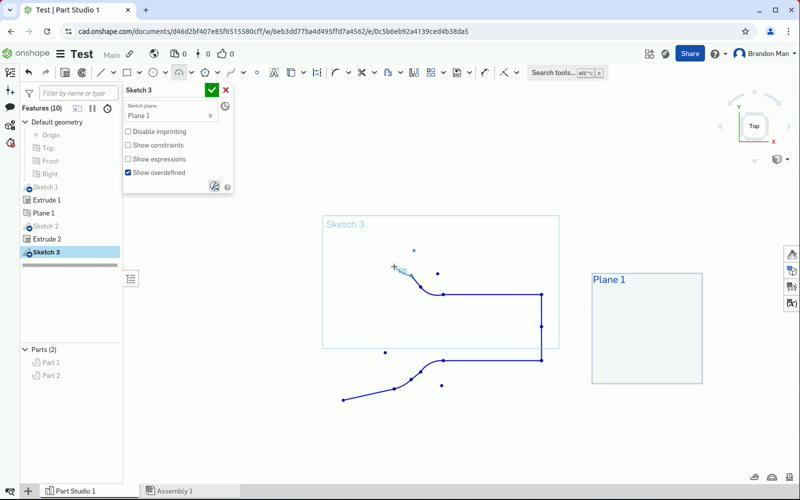
scroll(-6)
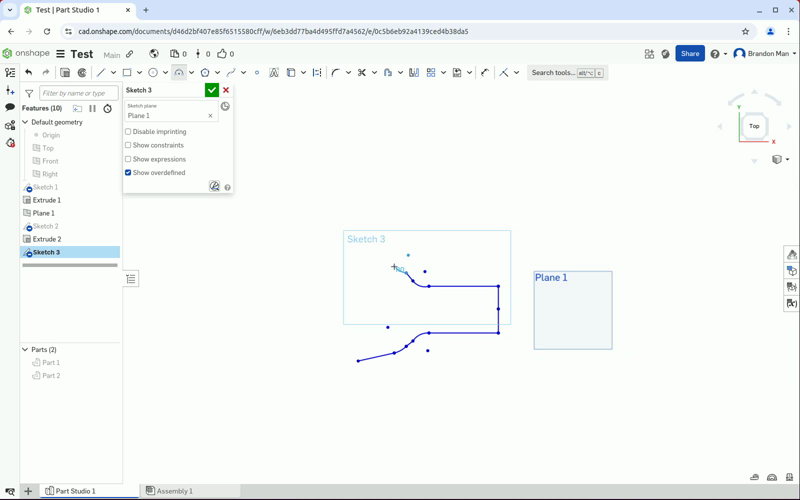
scroll(-6)
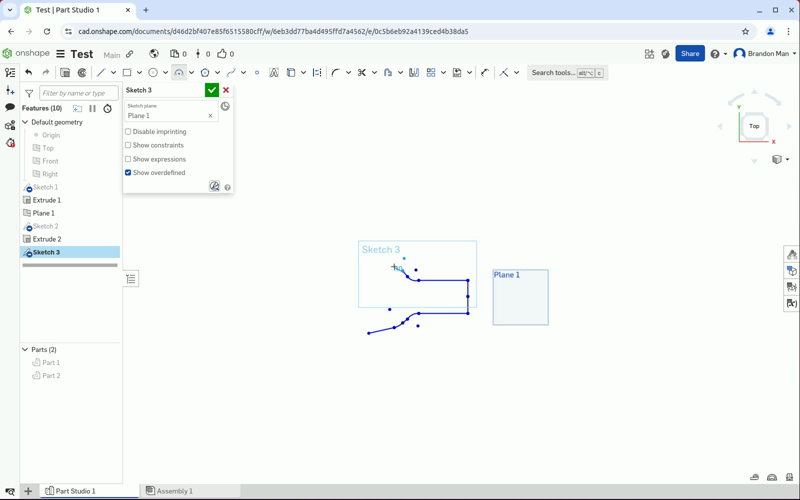
scroll(-6)
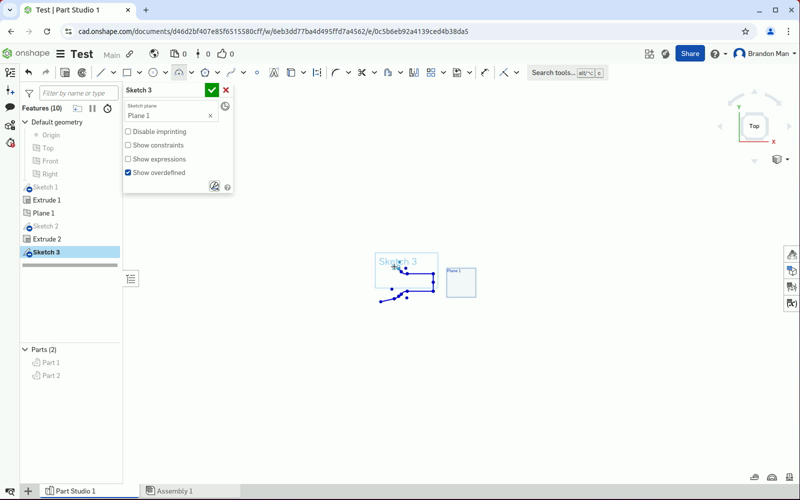
mouse_move(396, 267)
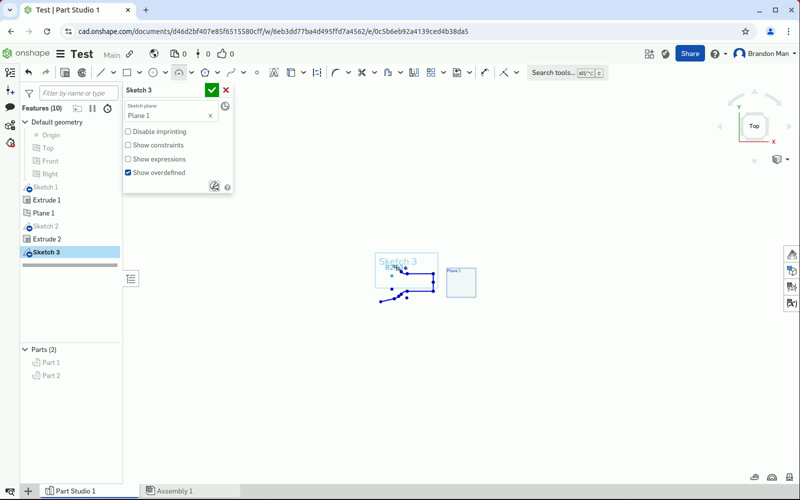
scroll(6)
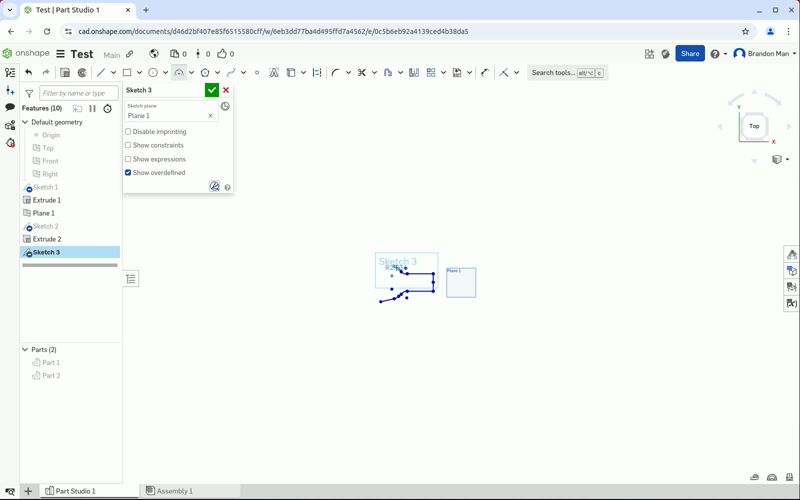
scroll(6)
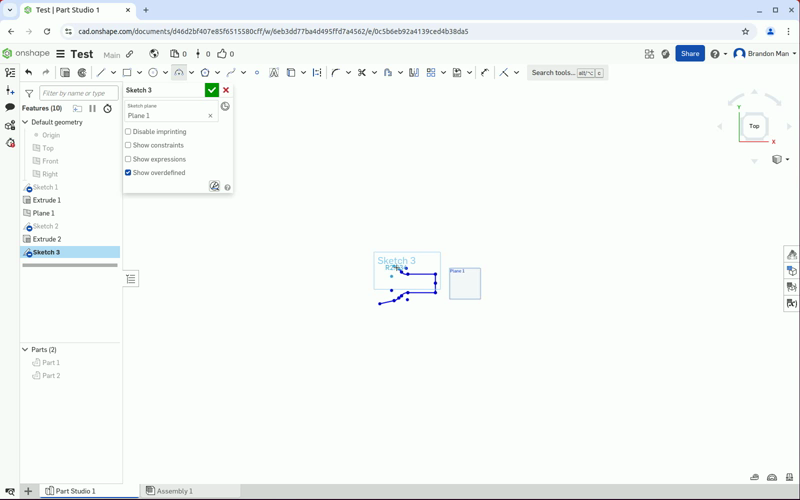
scroll(6)
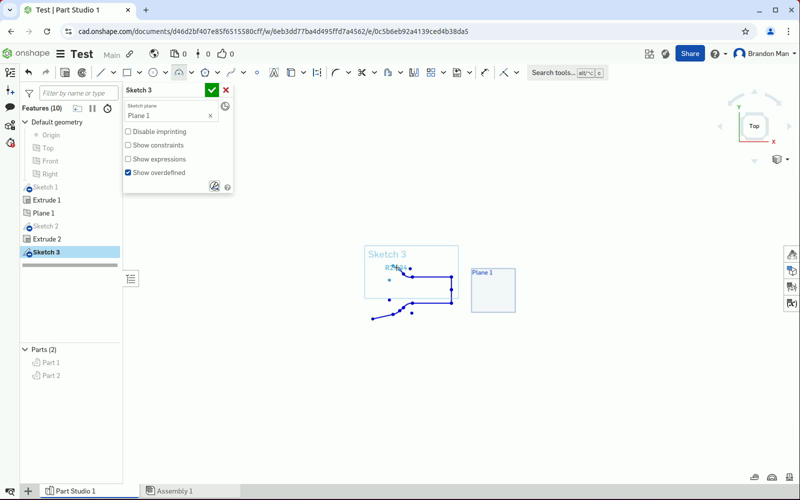
scroll(6)
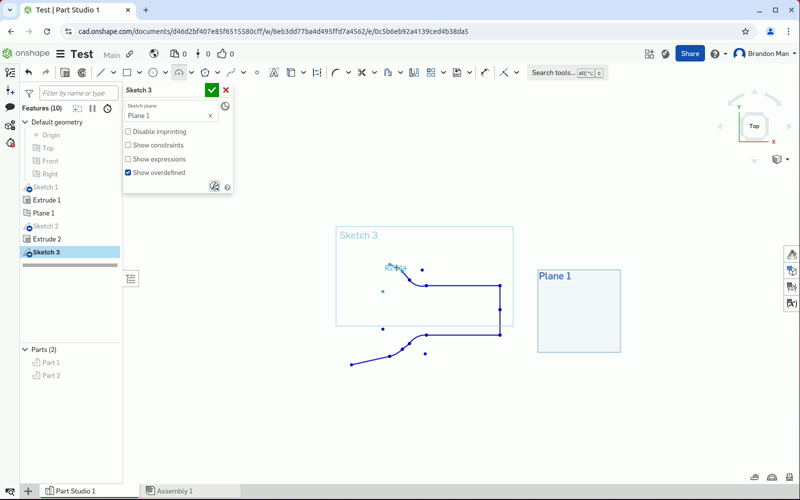
scroll(6)
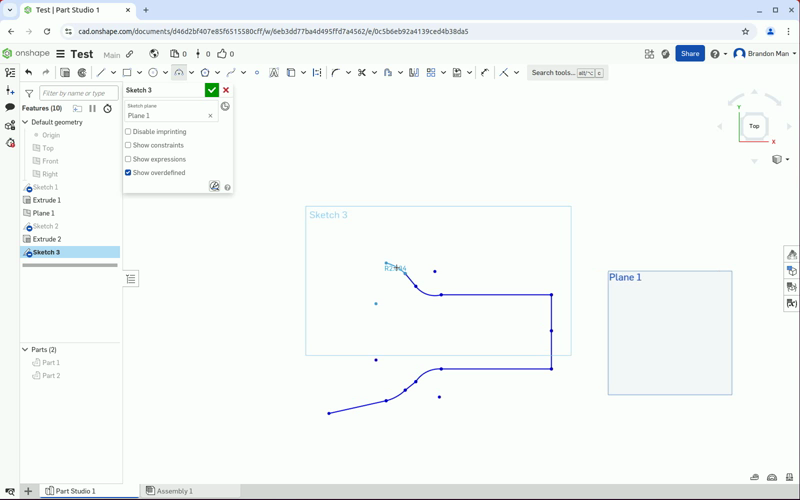
scroll(6)
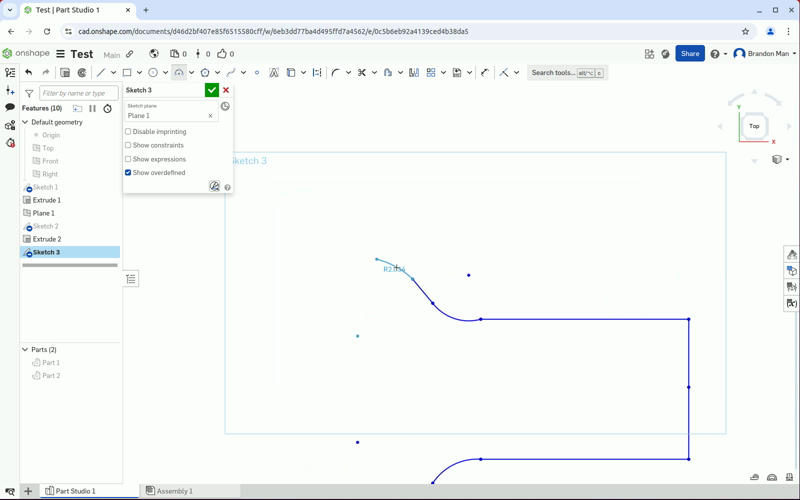
scroll(6)
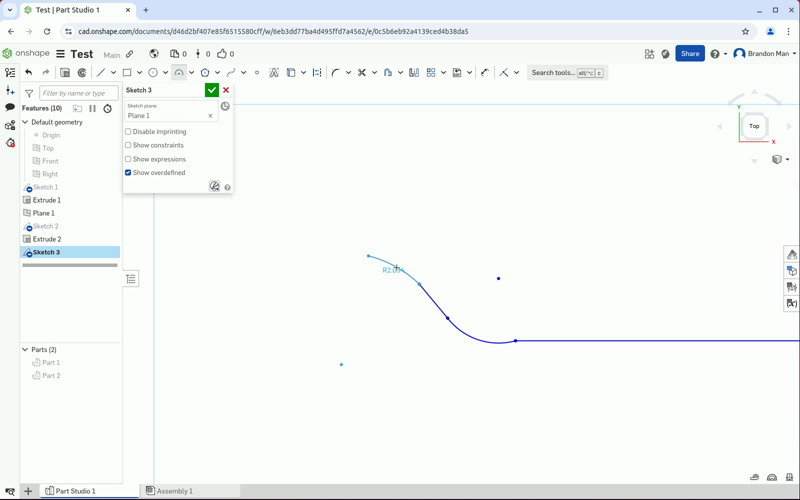
click(396, 267)
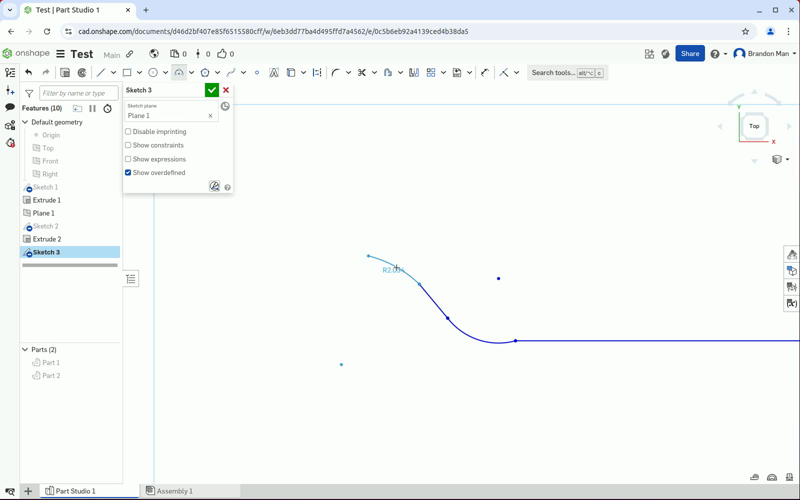
scroll(-6)
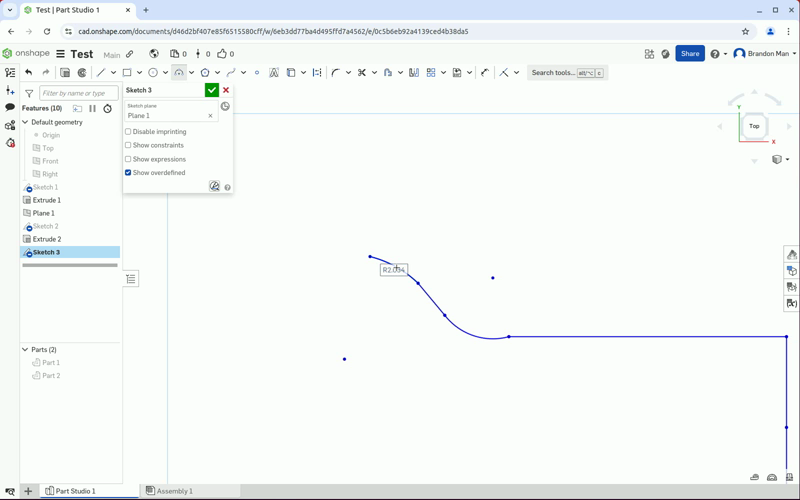
scroll(-6)
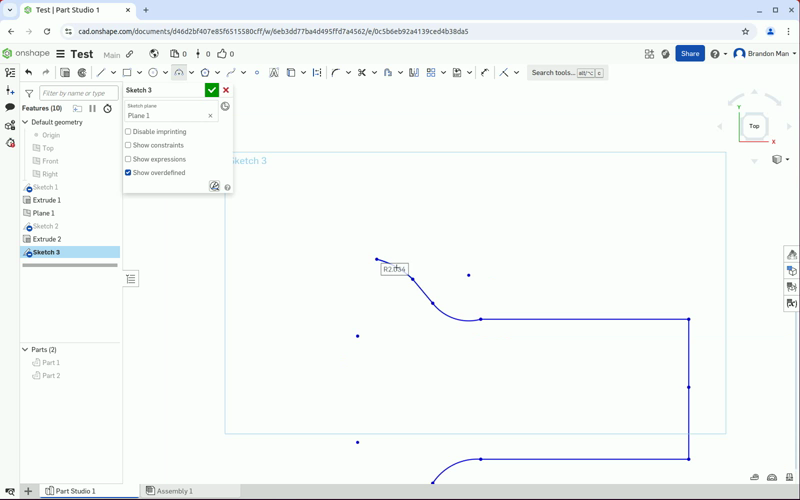
scroll(-6)
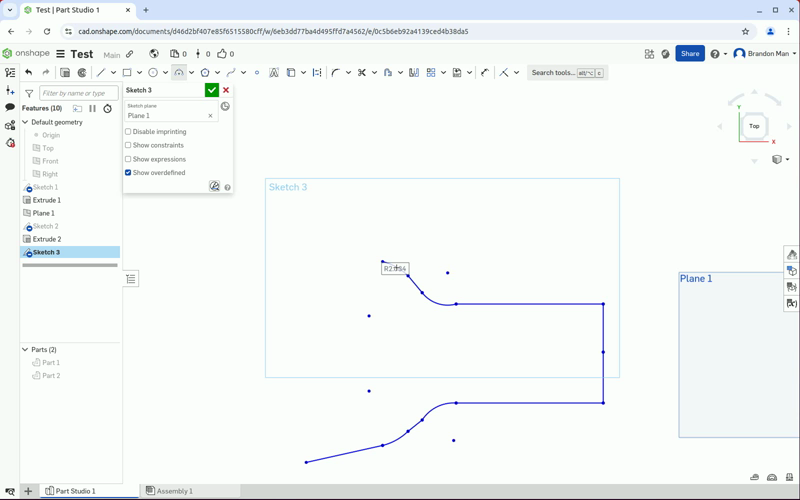
scroll(-6)
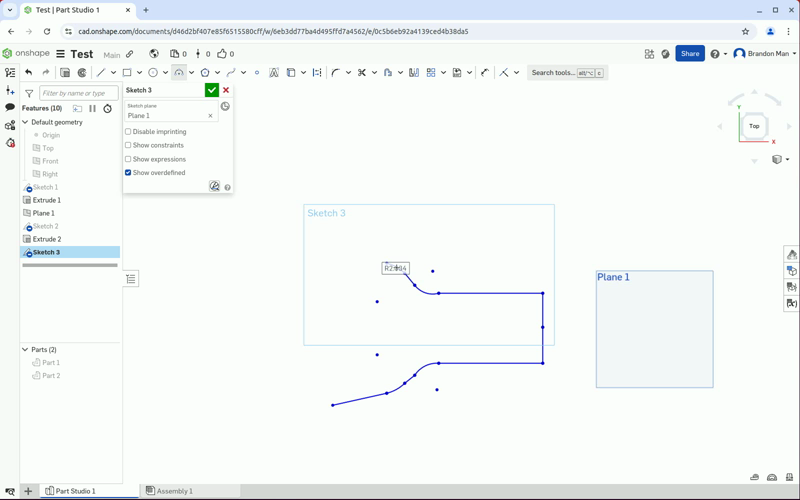
scroll(-6)
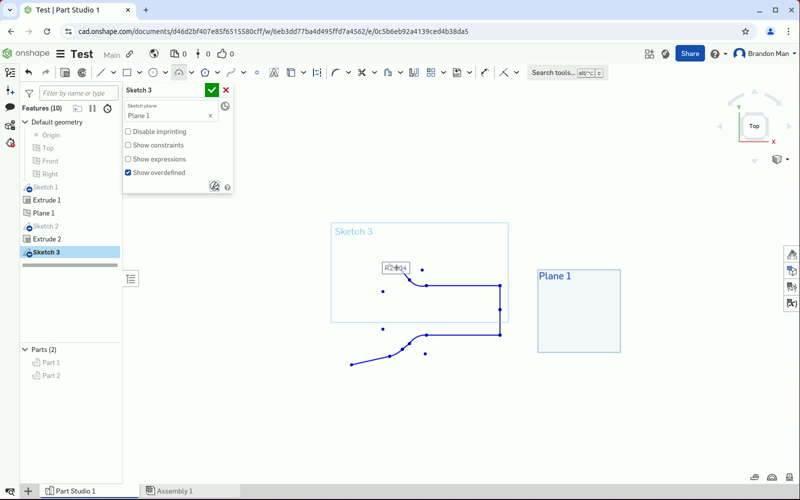
scroll(-6)
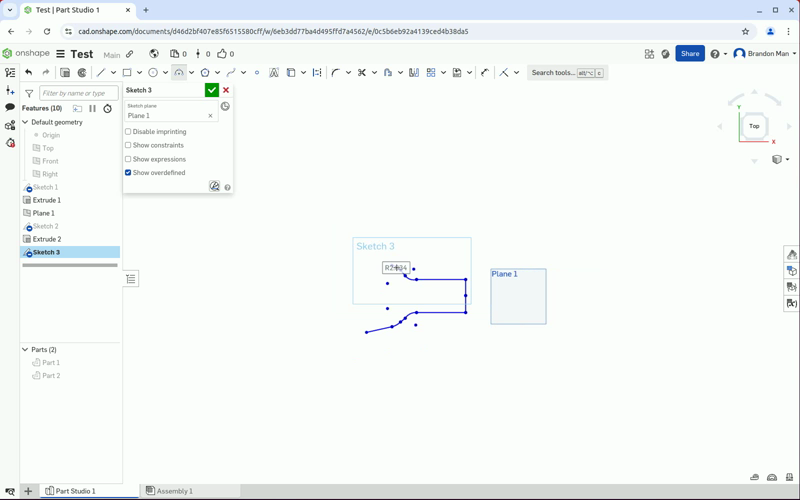
scroll(-6)
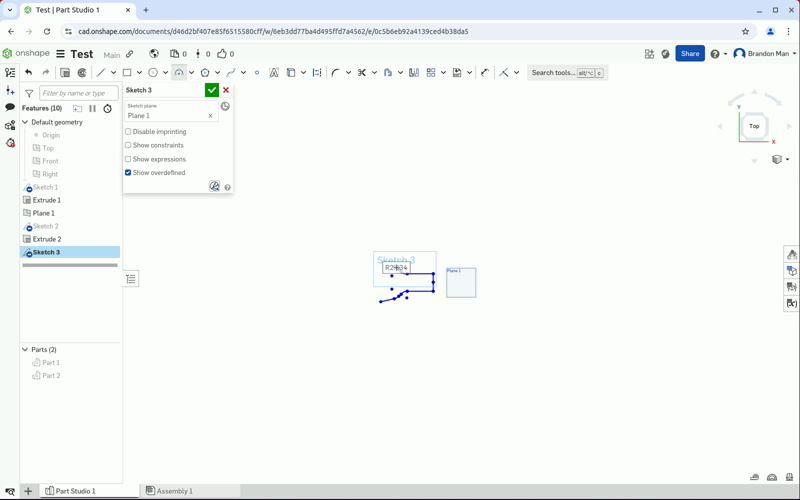
key_up(shift)
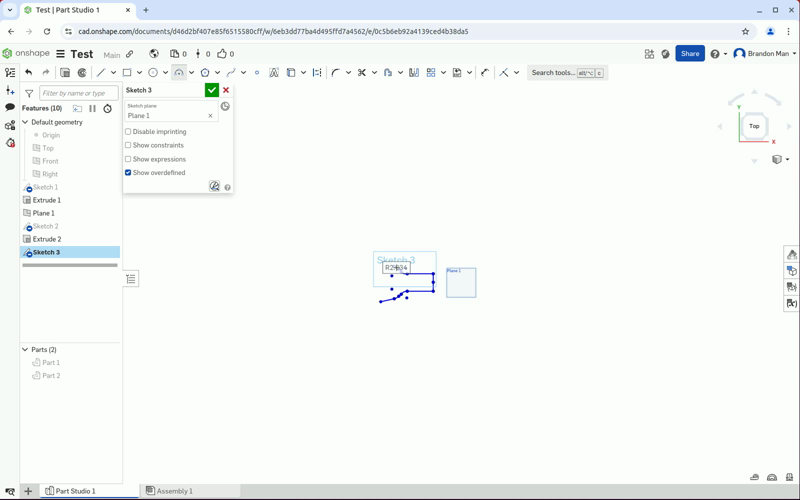
key(esc)
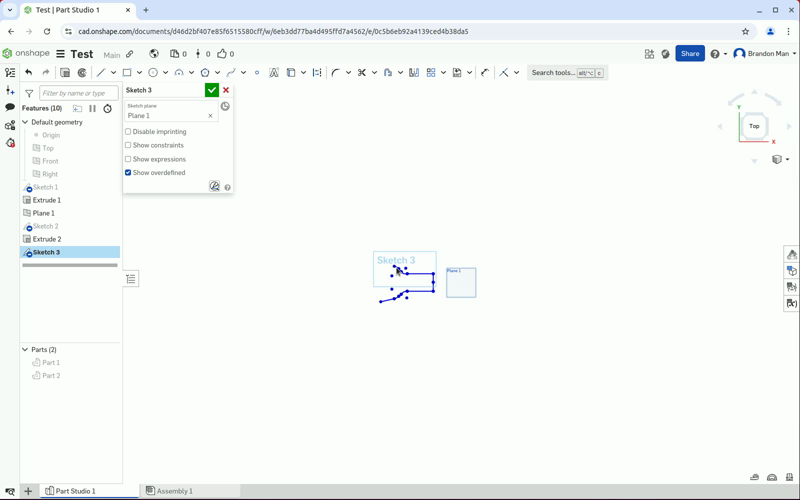
key(l)
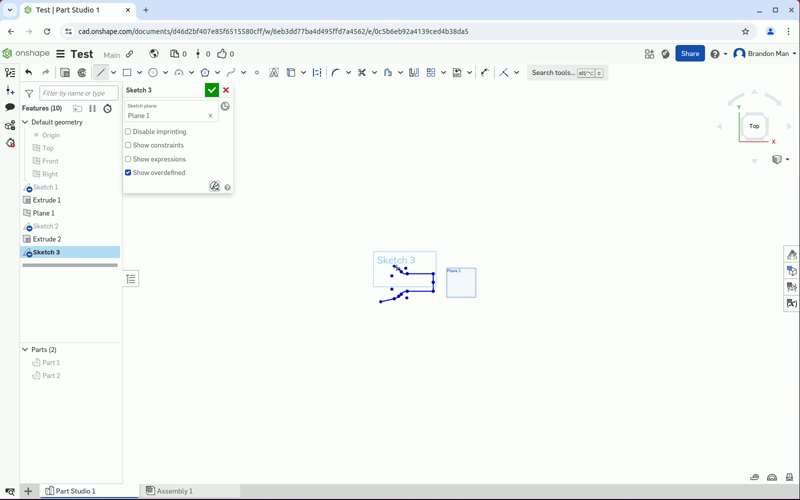
mouse_move(394, 266)
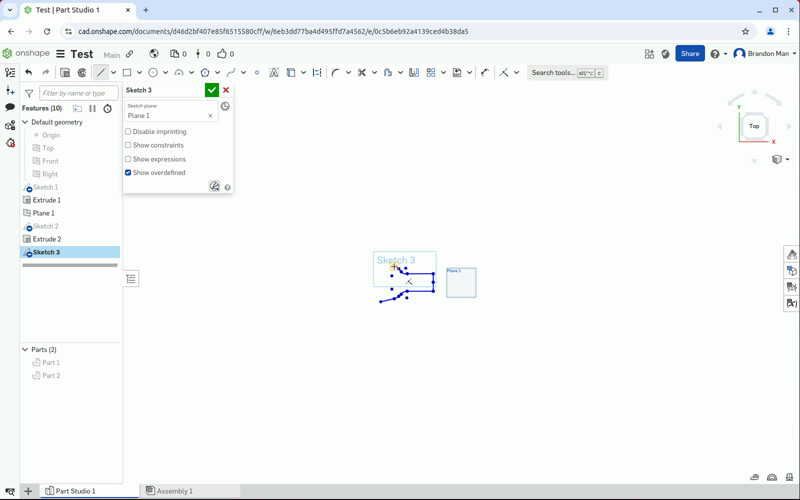
scroll(6)
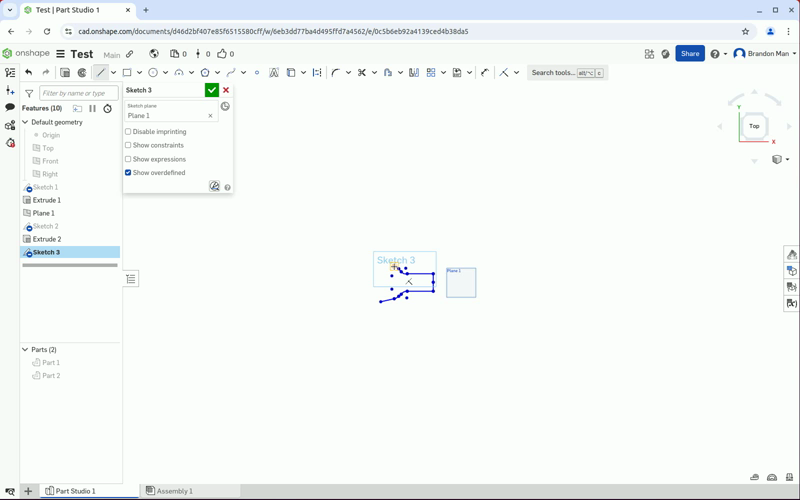
scroll(6)
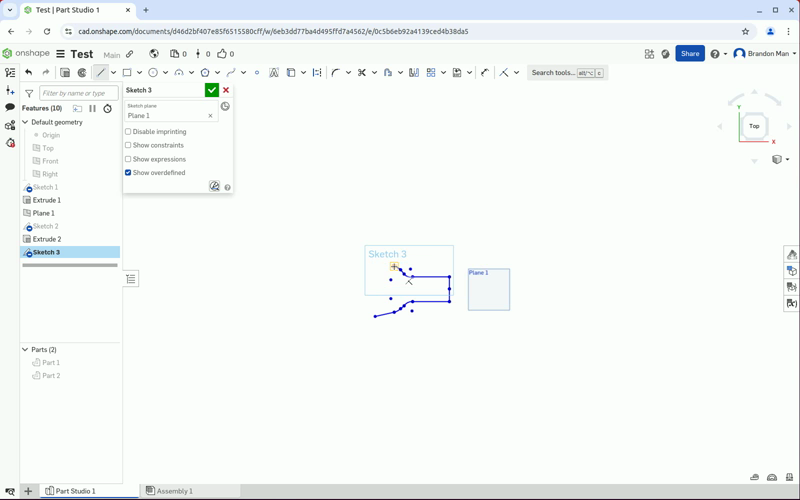
scroll(6)
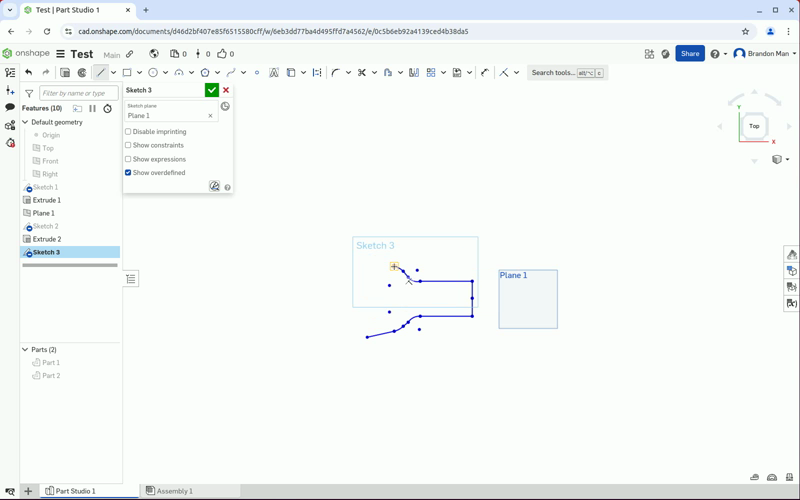
scroll(6)
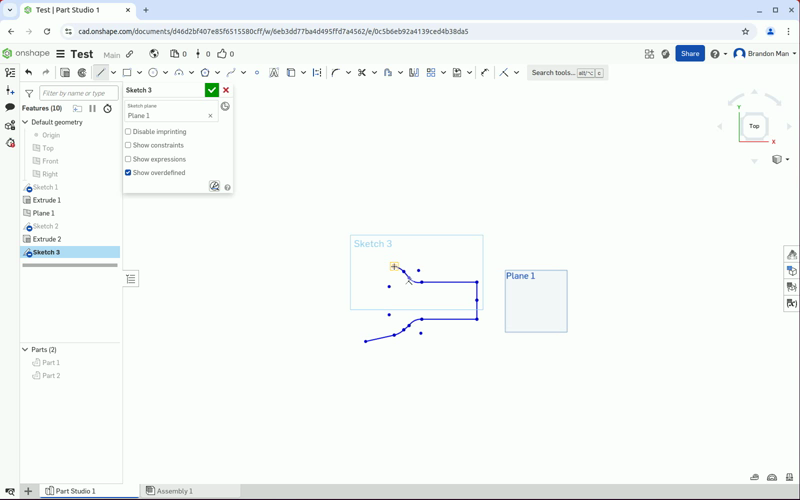
scroll(6)
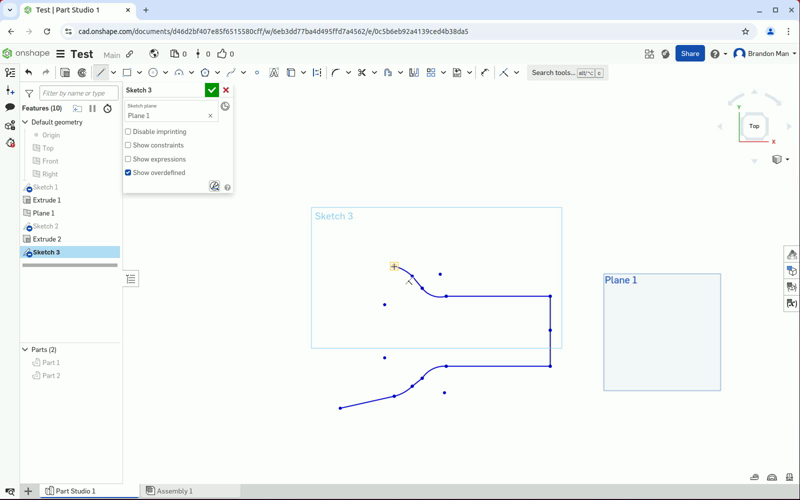
scroll(6)
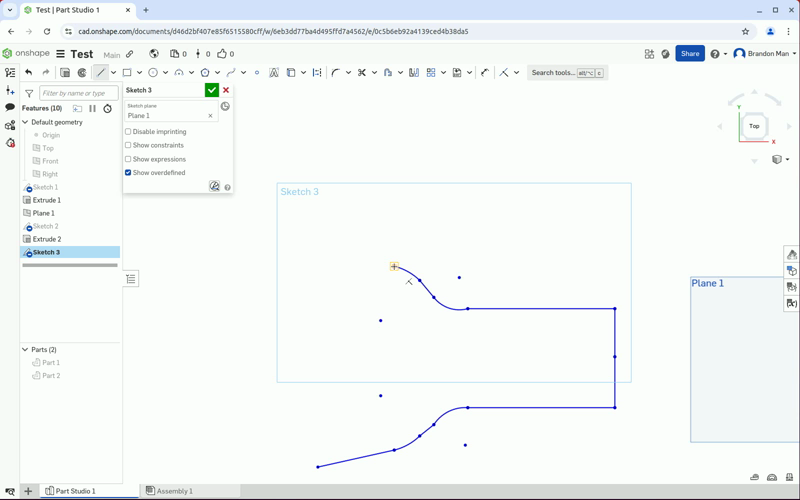
scroll(6)
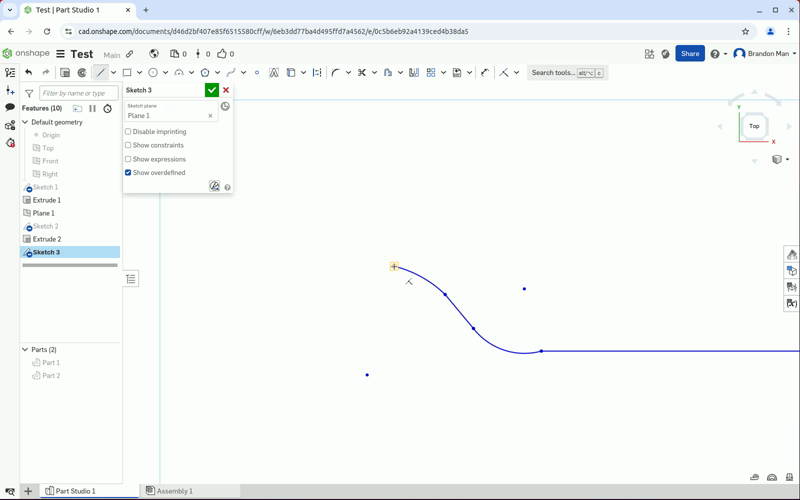
click(394, 266)
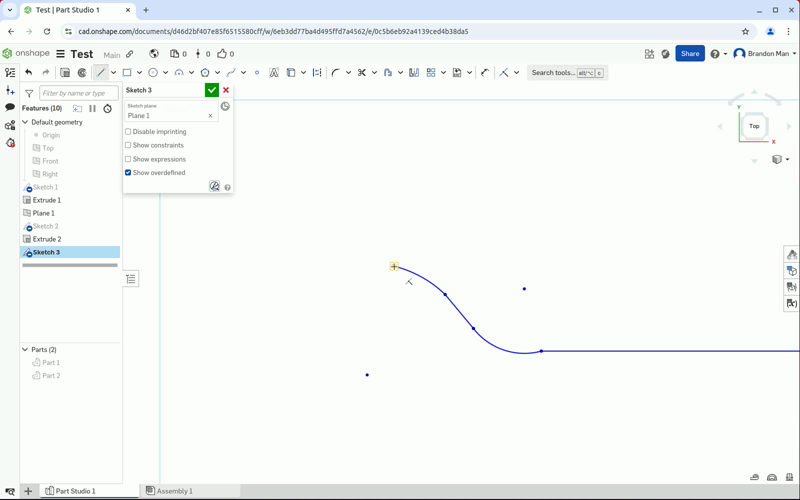
scroll(-6)
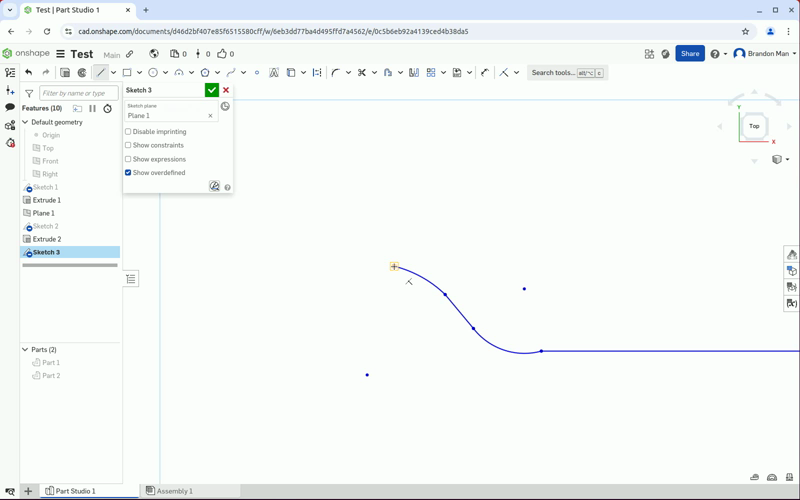
scroll(-6)
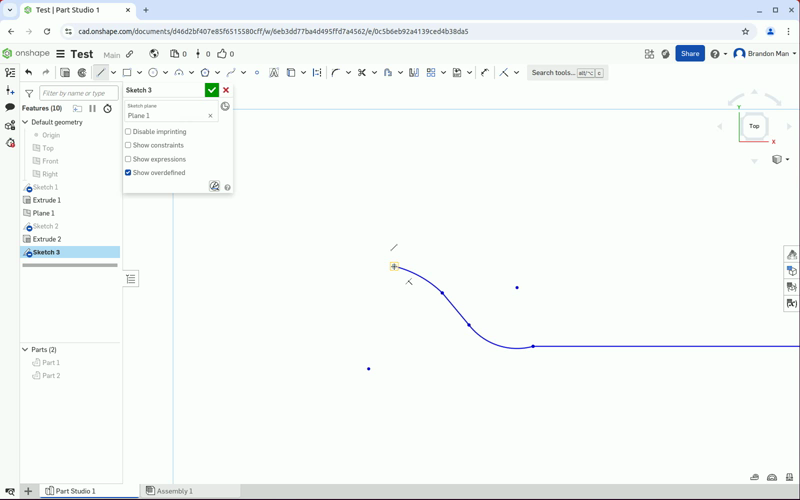
scroll(-6)
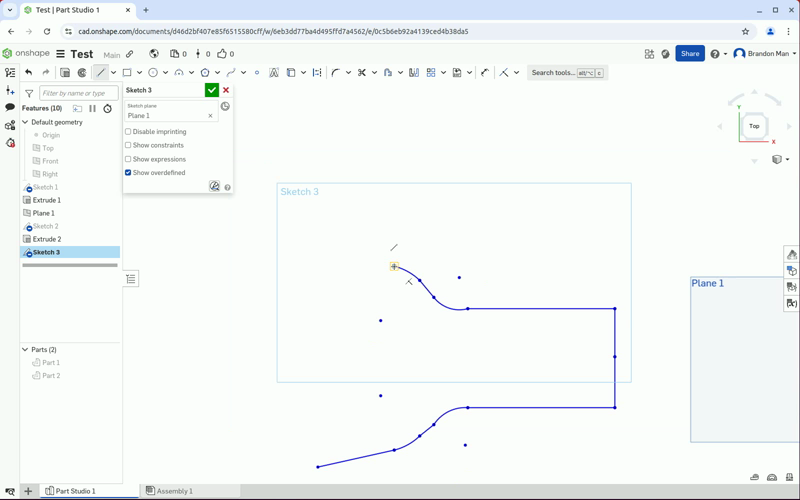
scroll(-6)
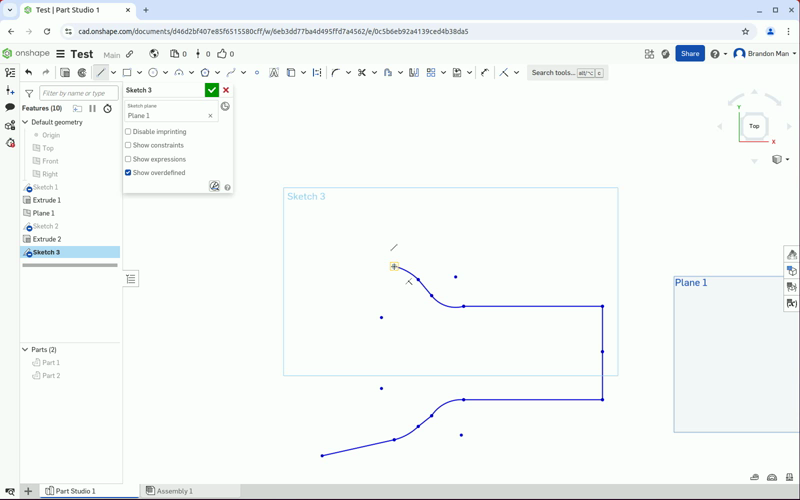
scroll(-6)
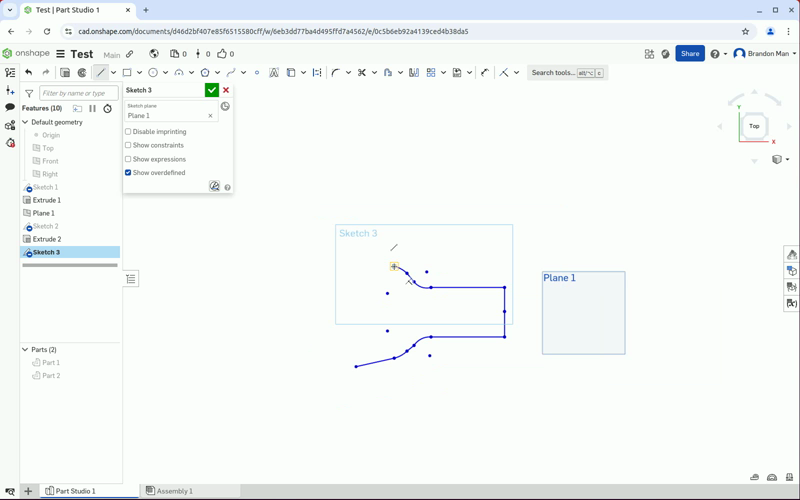
scroll(-6)
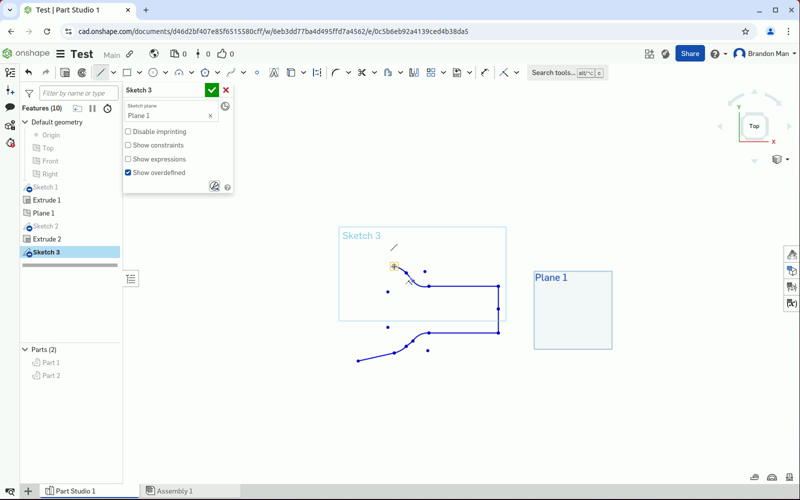
scroll(-6)
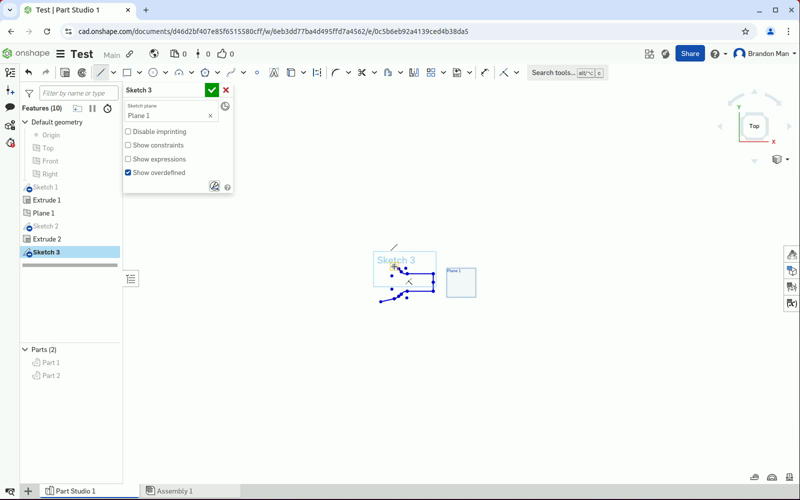
key_down(shift)
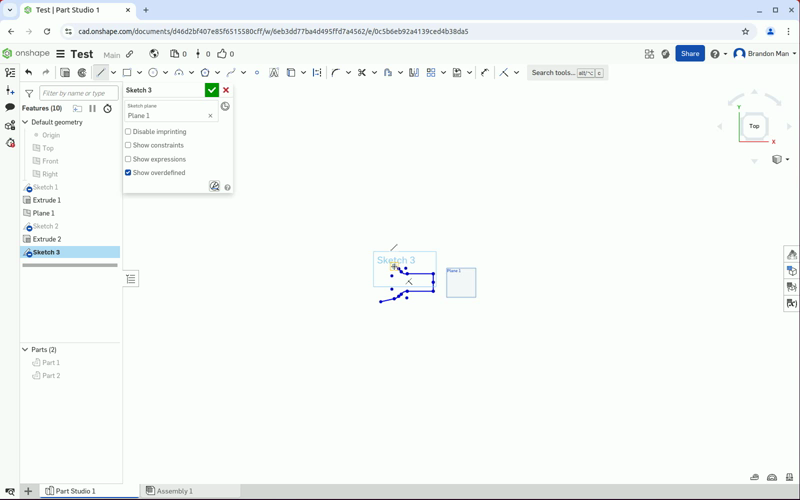
mouse_move(424, 266)
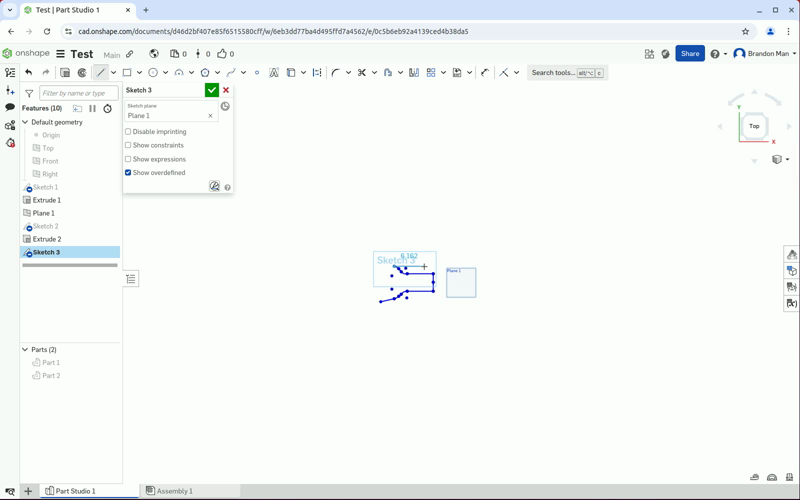
mouse_move(380, 263)
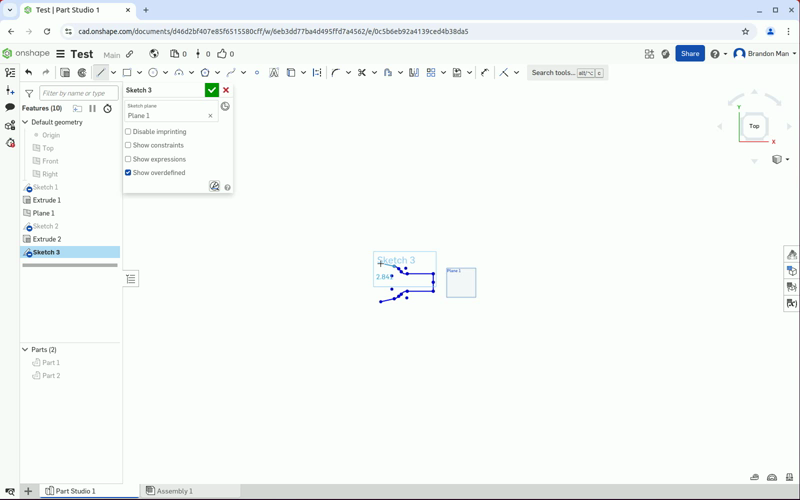
click(380, 263)
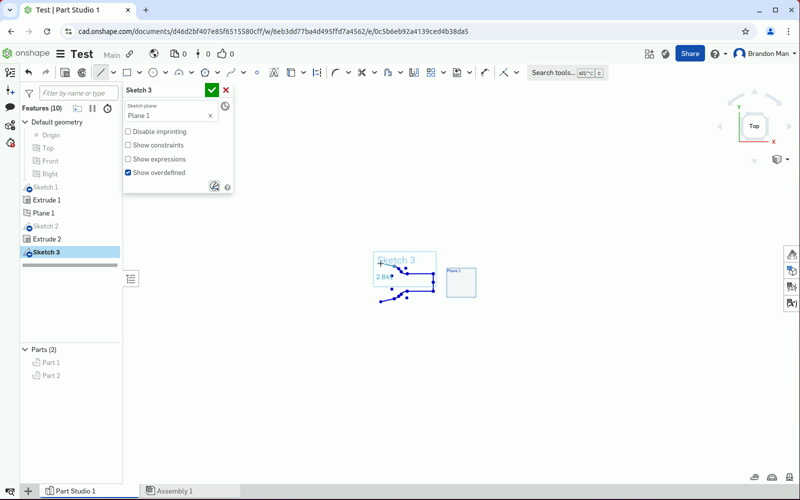
key_up(shift)
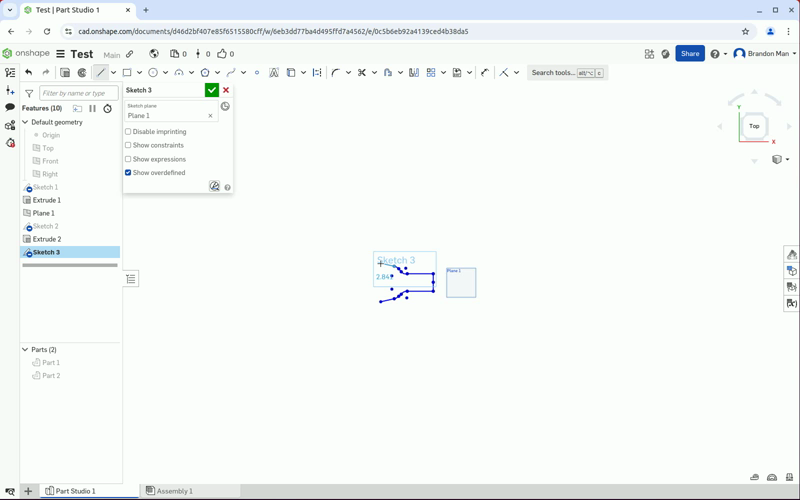
key(esc)
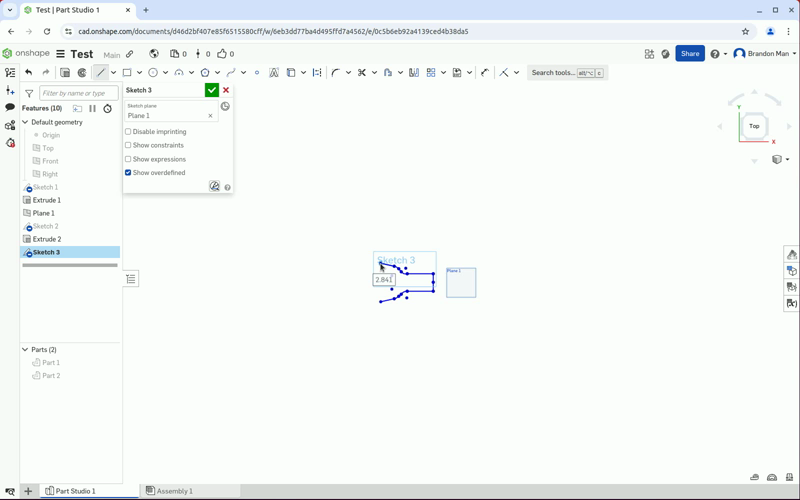
key(a)
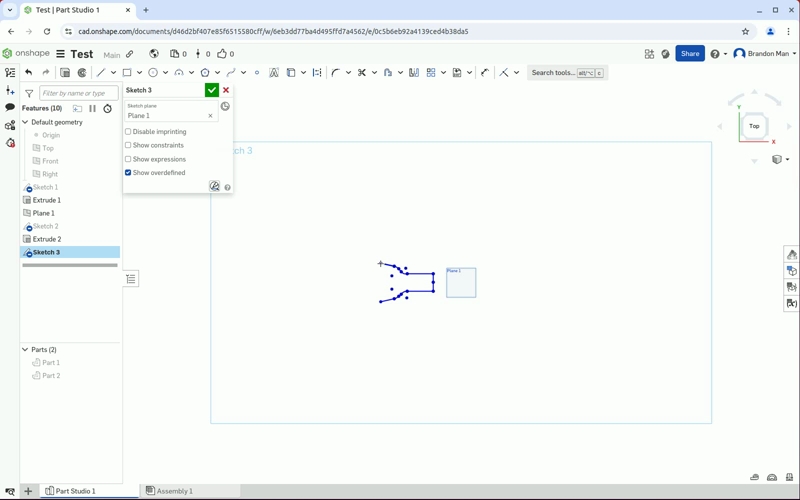
mouse_move(380, 263)
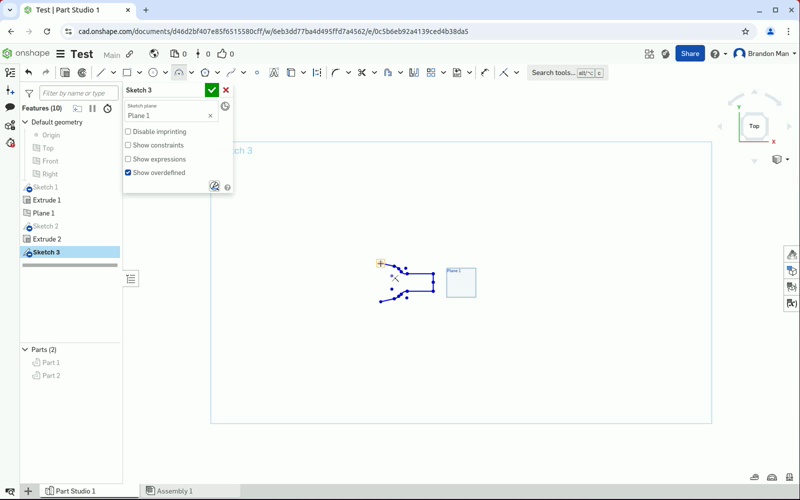
click(380, 263)
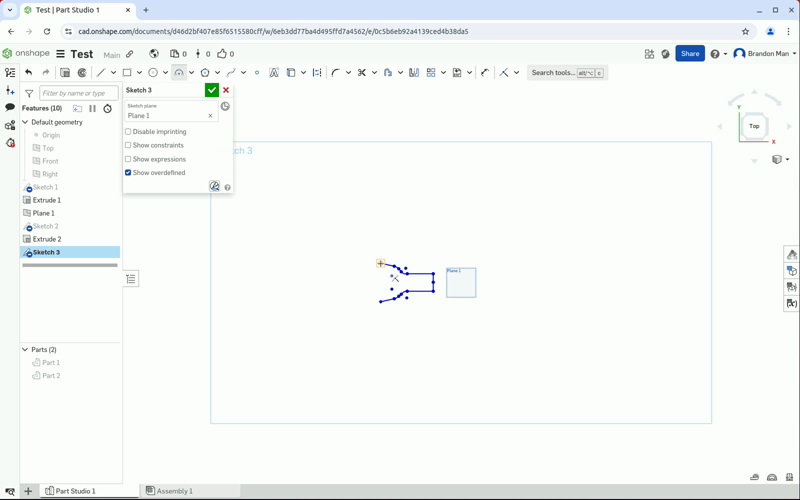
mouse_move(380, 301)
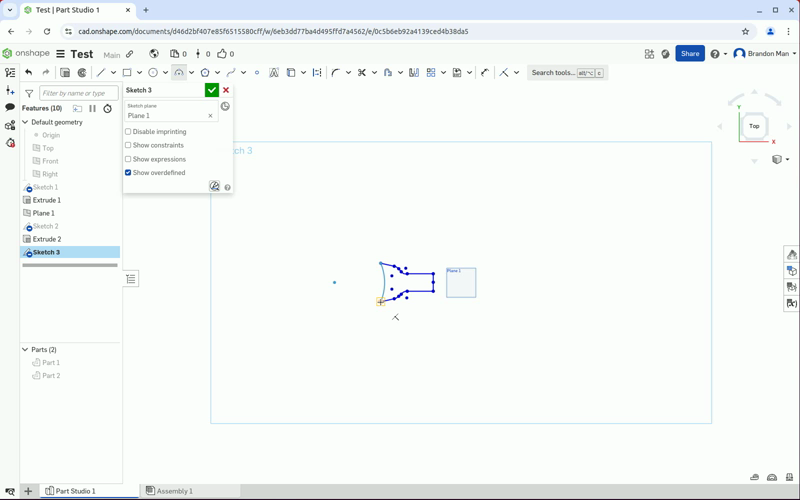
click(380, 301)
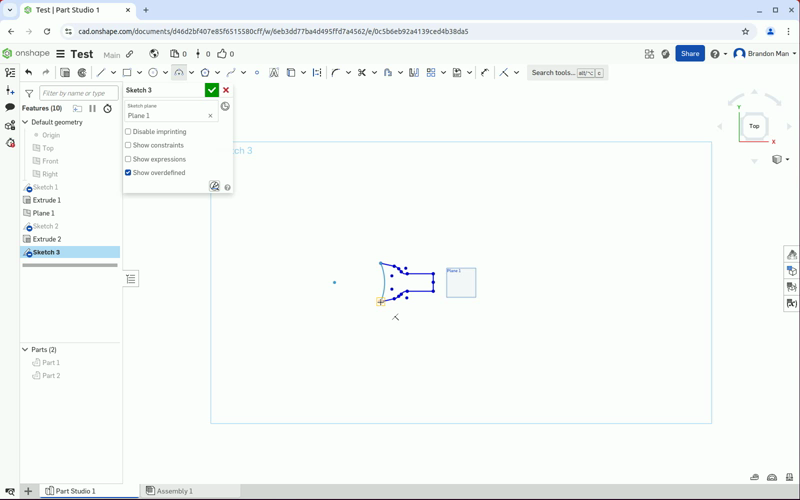
key_down(shift)
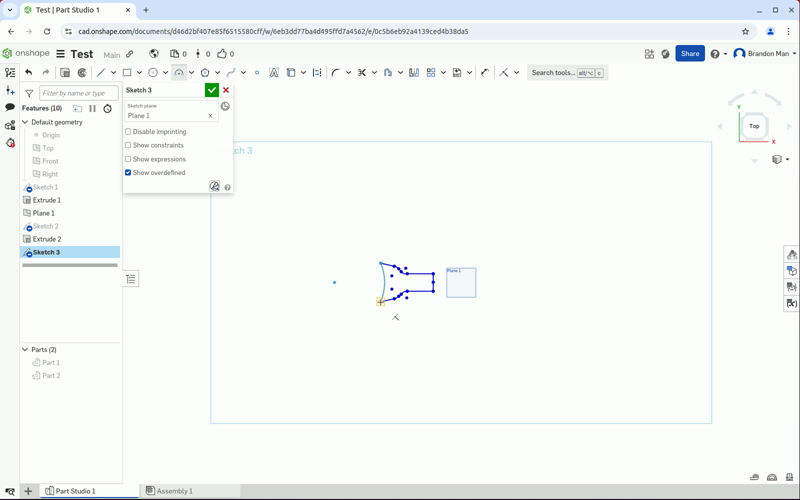
mouse_move(391, 282)
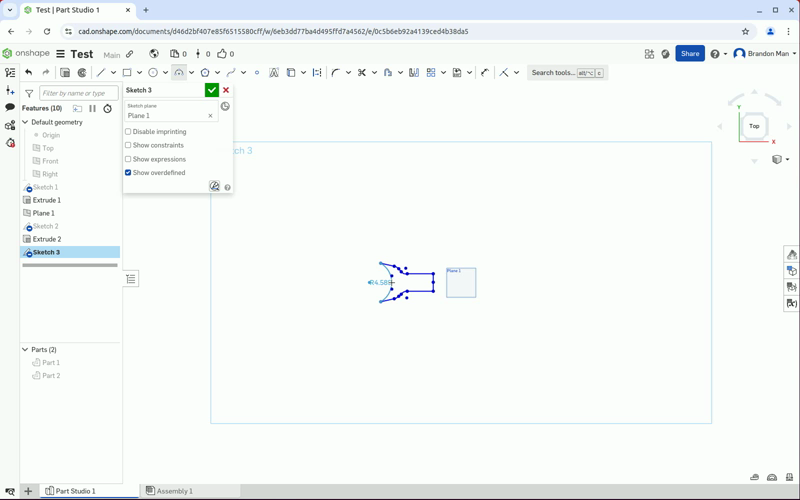
click(391, 282)
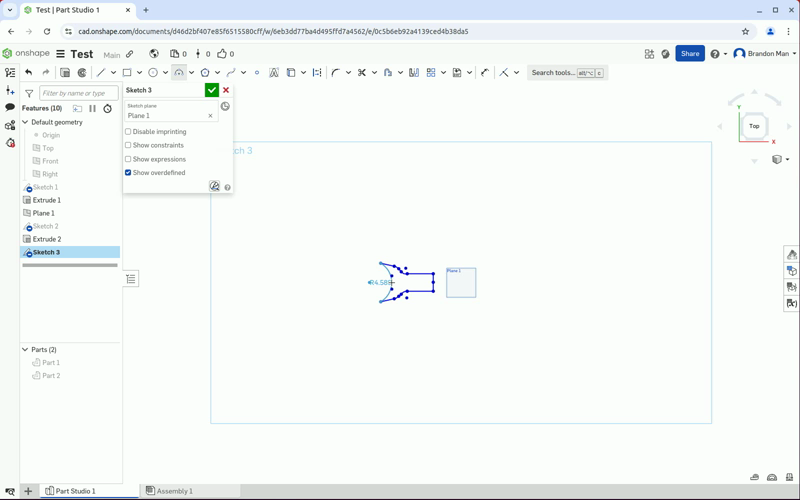
key_up(shift)
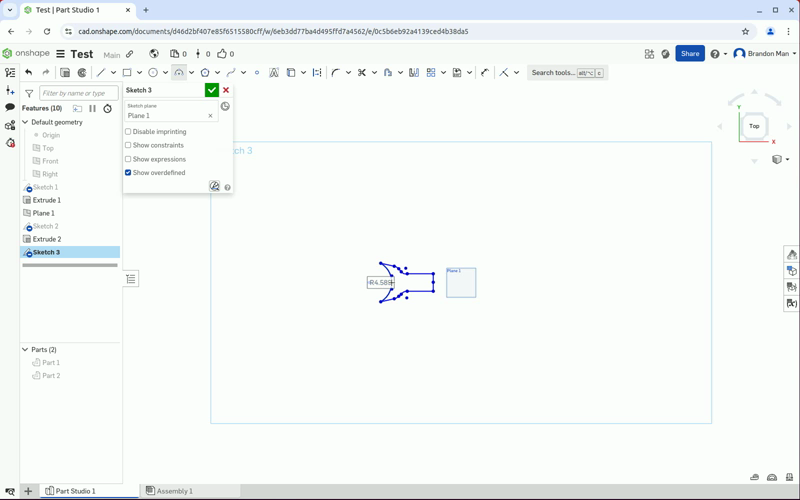
key(esc)
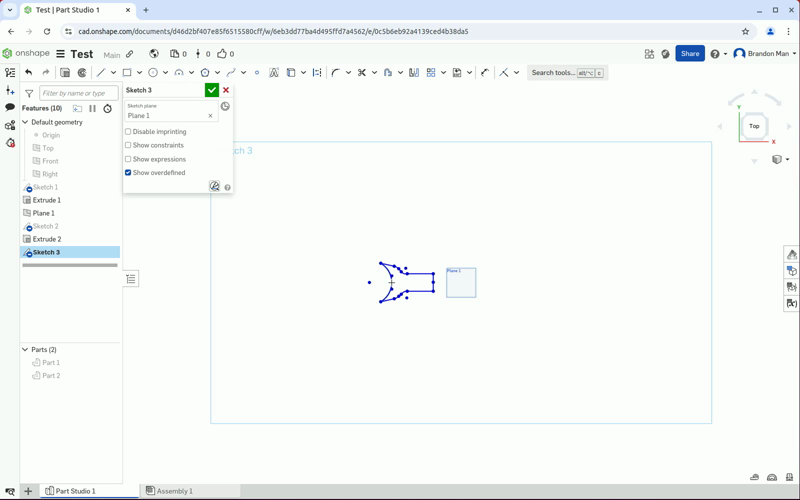
key(c)
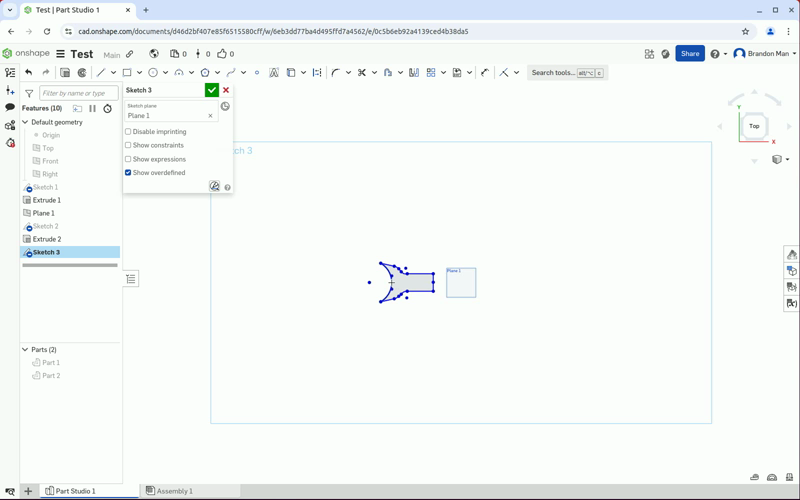
key_down(shift)
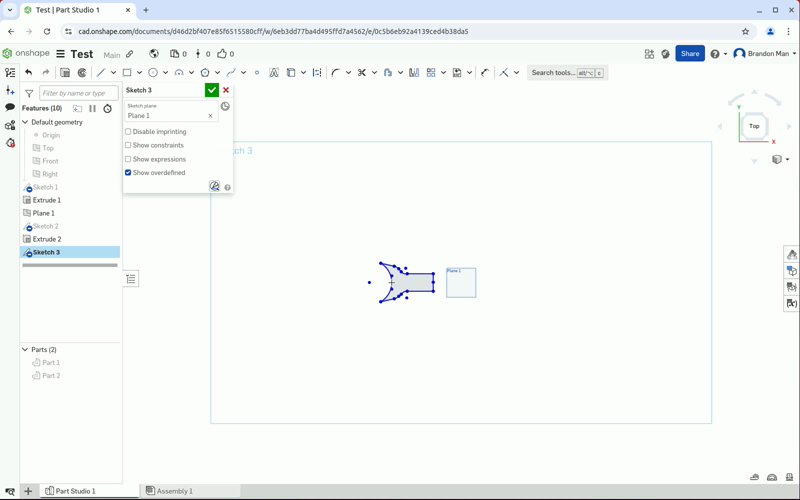
mouse_move(404, 282)
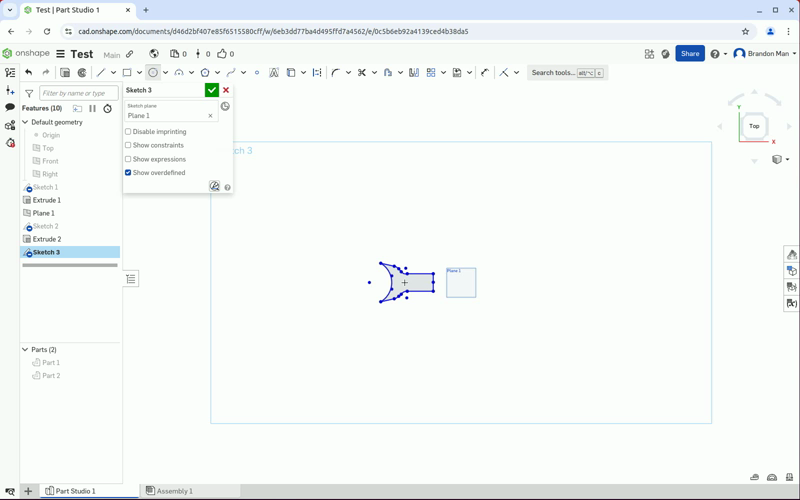
click(404, 282)
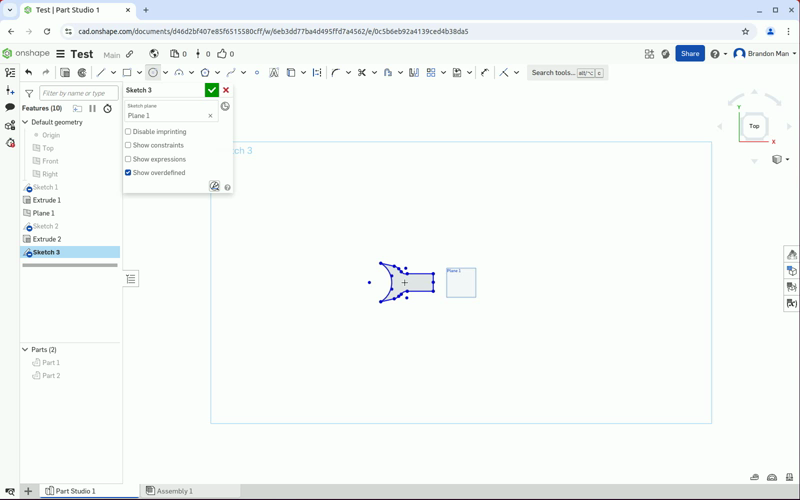
key_up(shift)
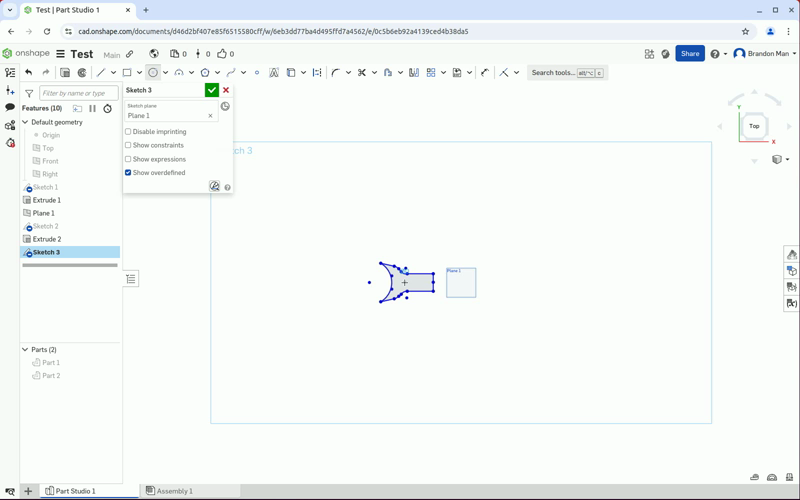
mouse_move(409, 282)
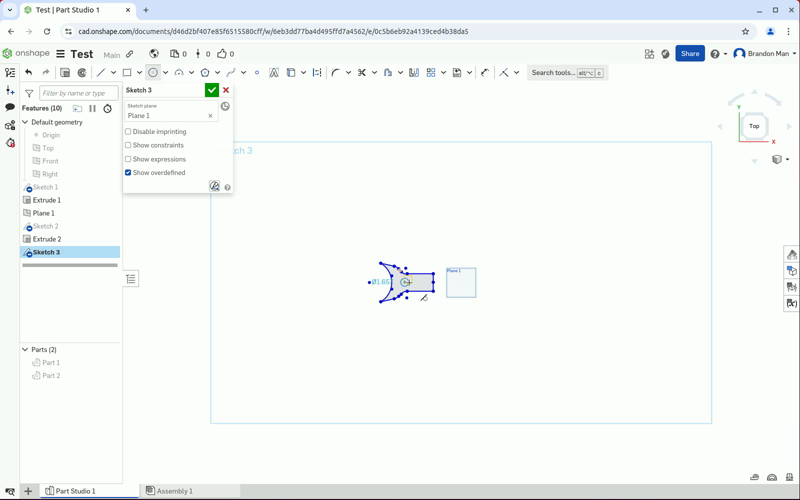
click(409, 282)
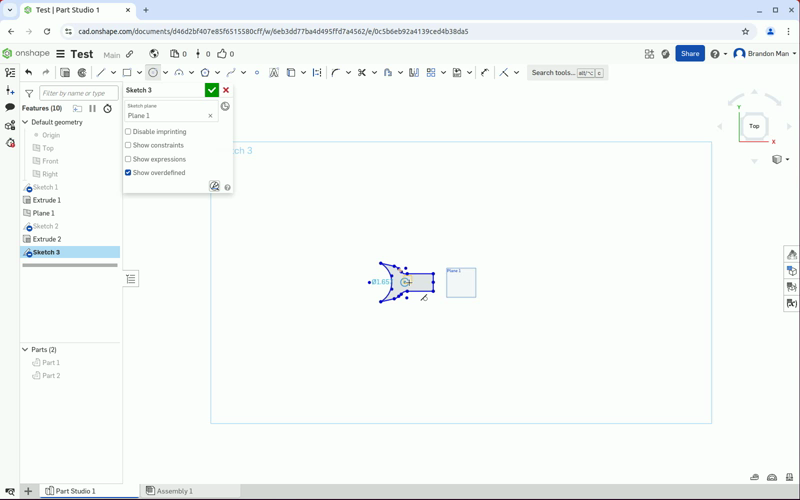
key(esc)
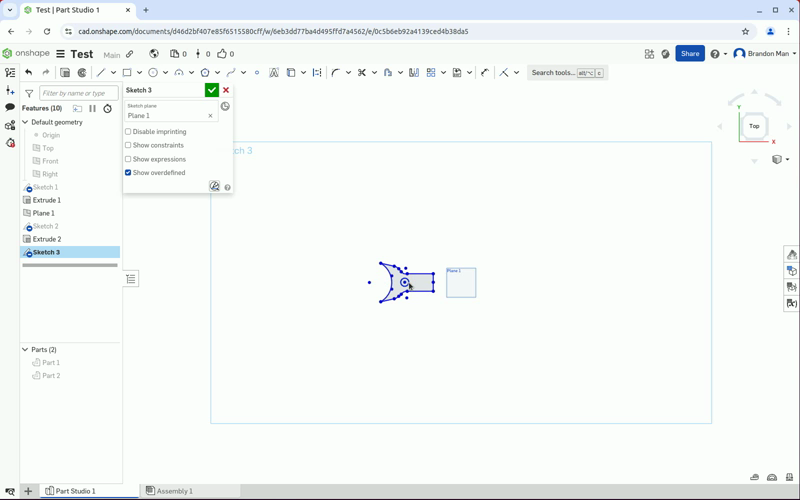
mouse_move(393, 288)
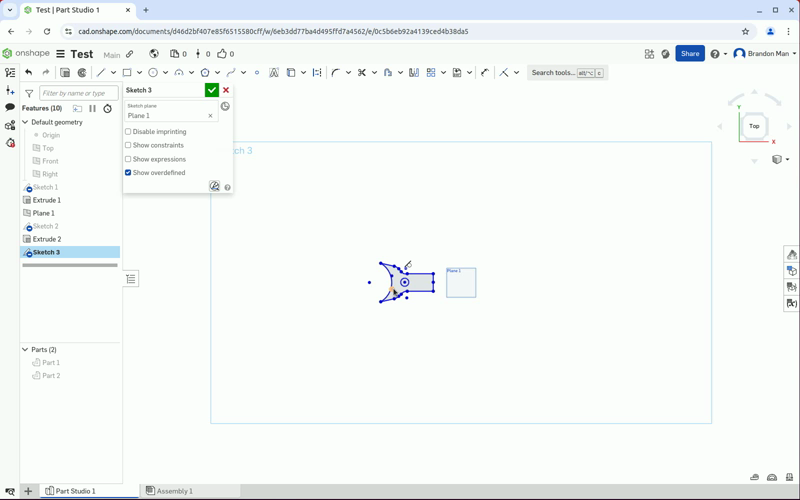
scroll(6)
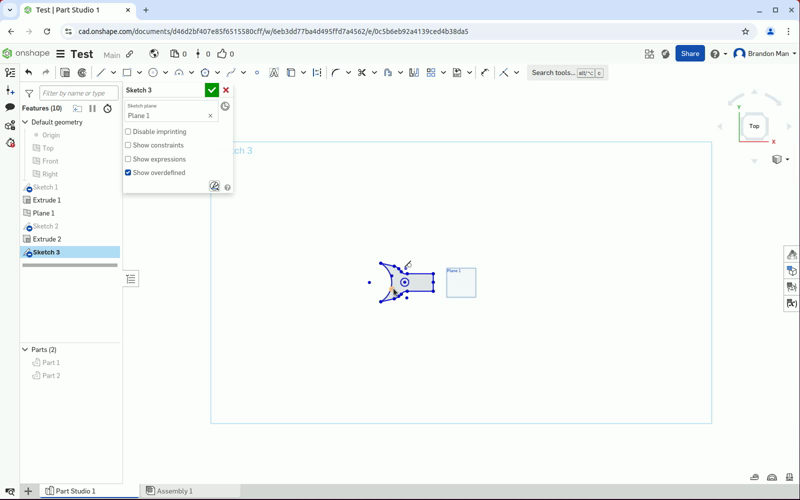
scroll(6)
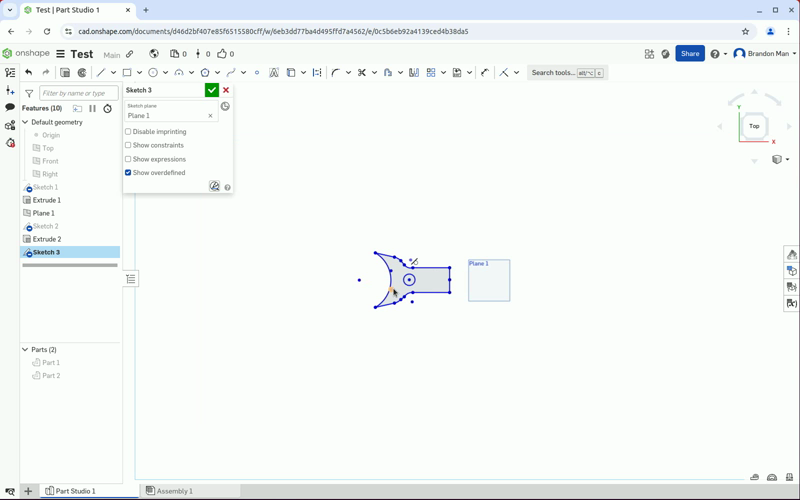
scroll(6)
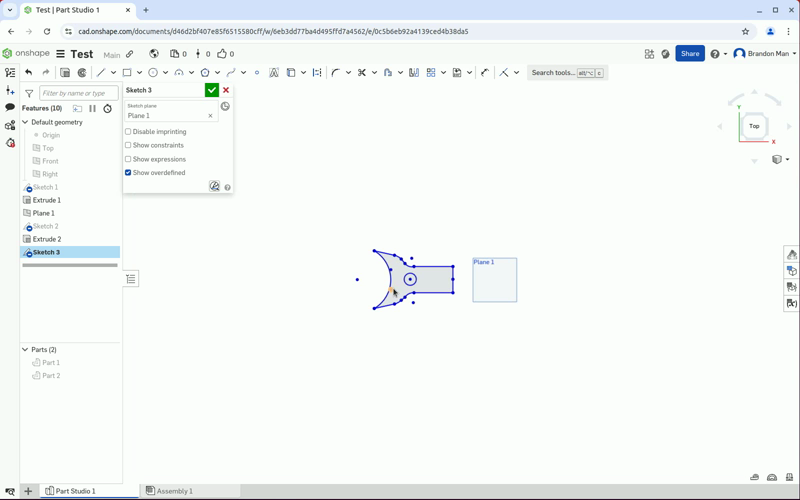
scroll(6)
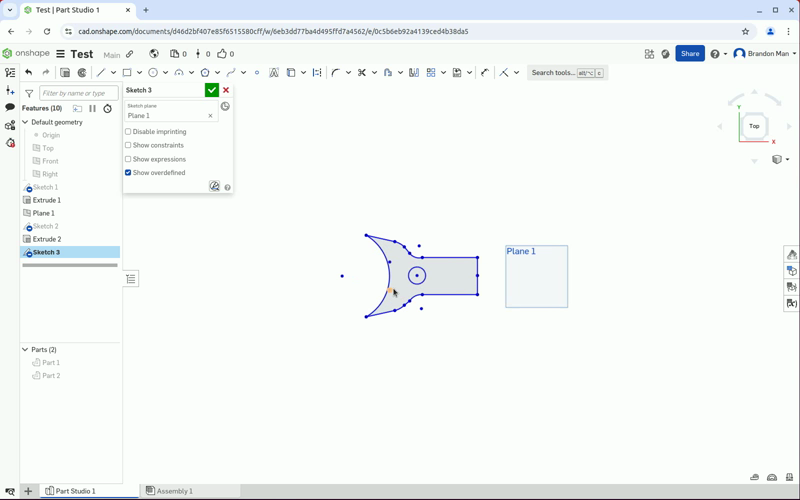
scroll(6)
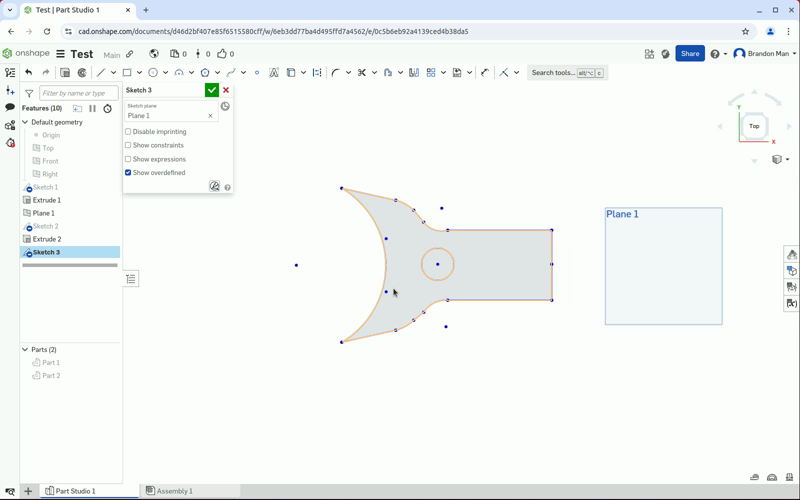
scroll(6)
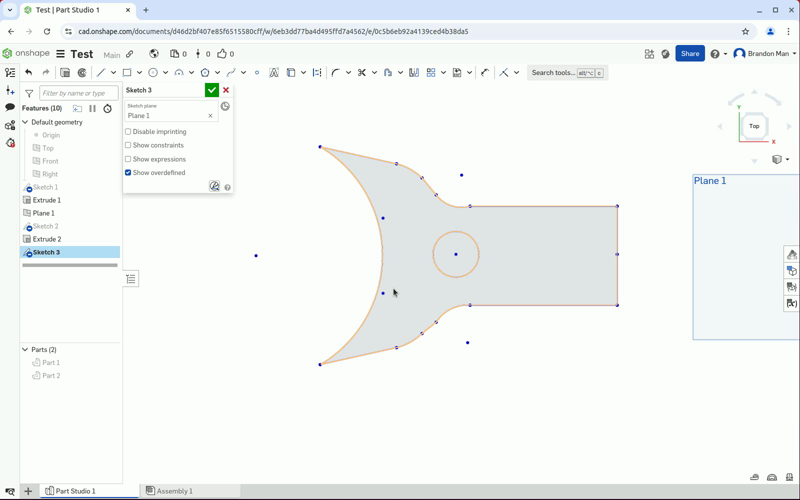
scroll(6)
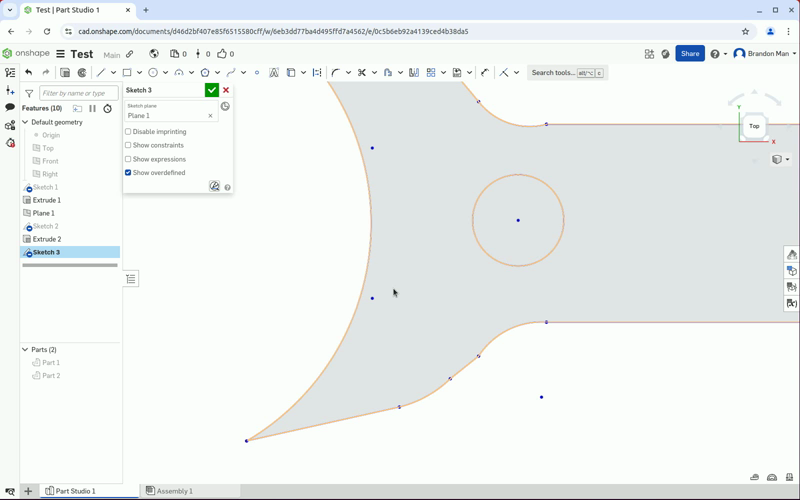
click(393, 288)
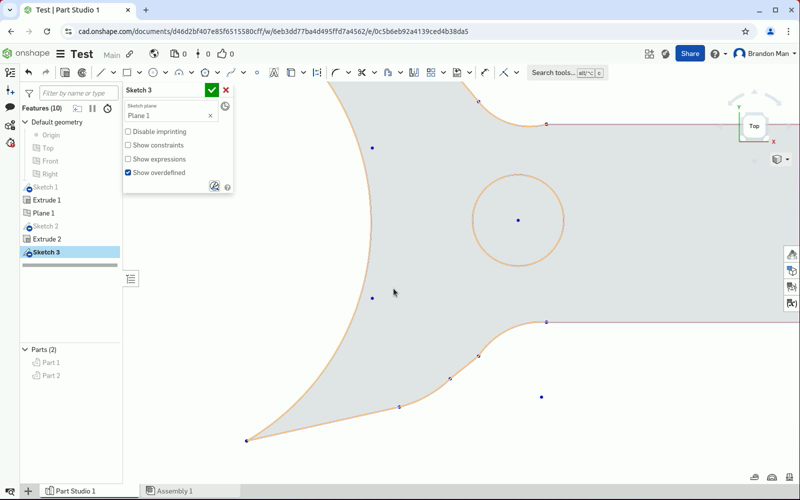
scroll(-6)
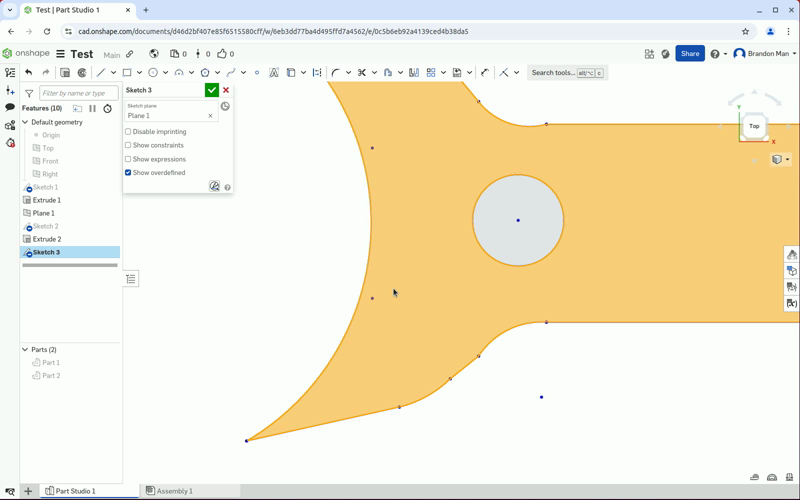
scroll(-6)
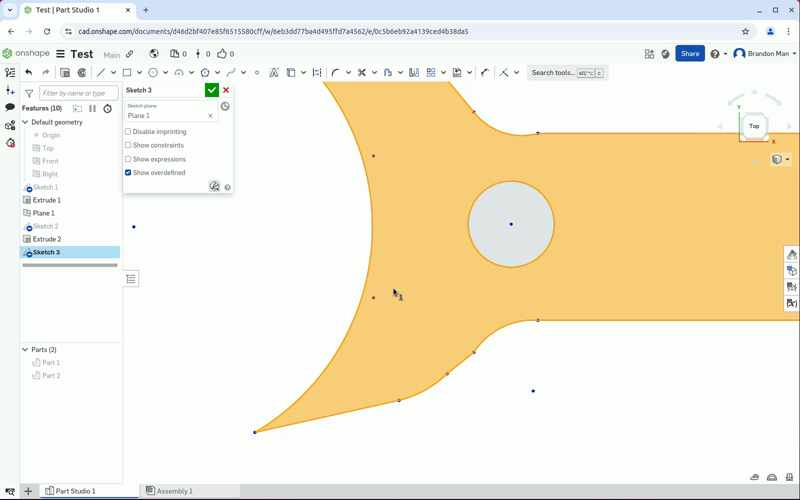
scroll(-6)
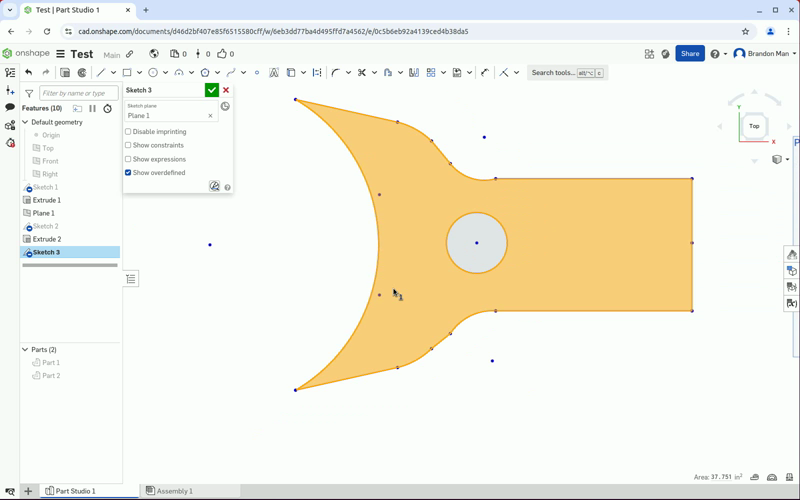
scroll(-6)
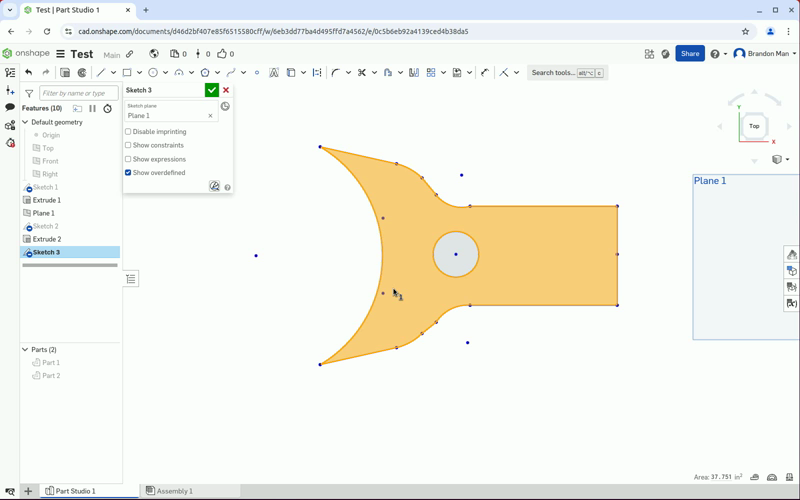
scroll(-6)
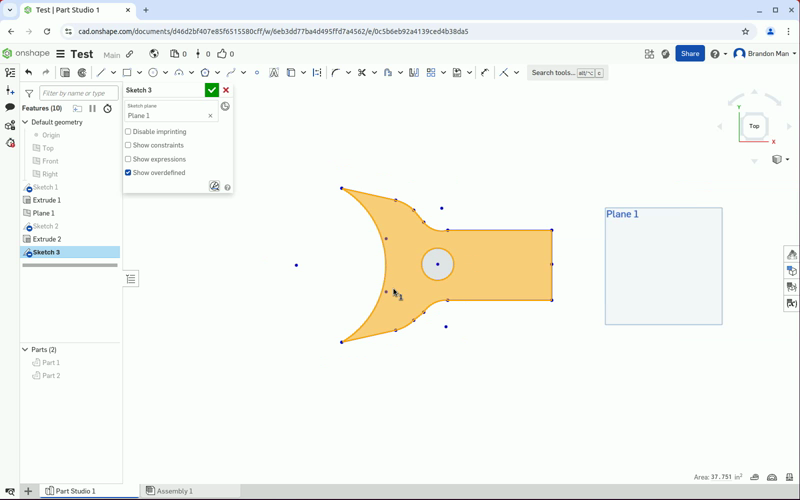
scroll(-6)
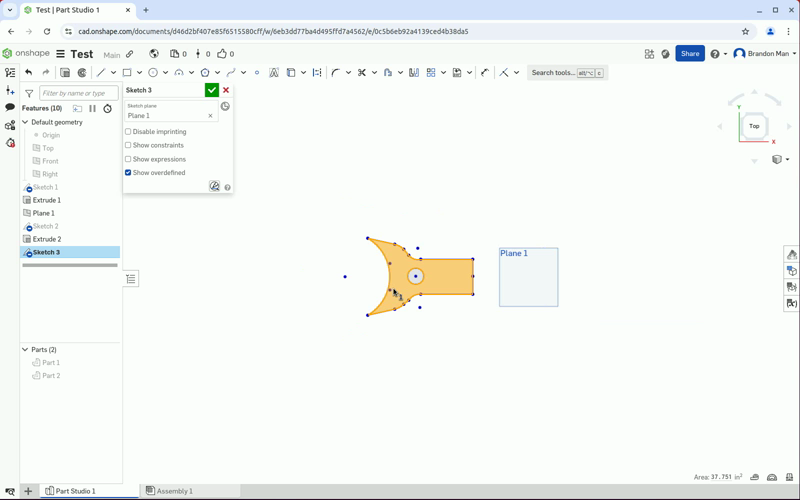
scroll(-6)
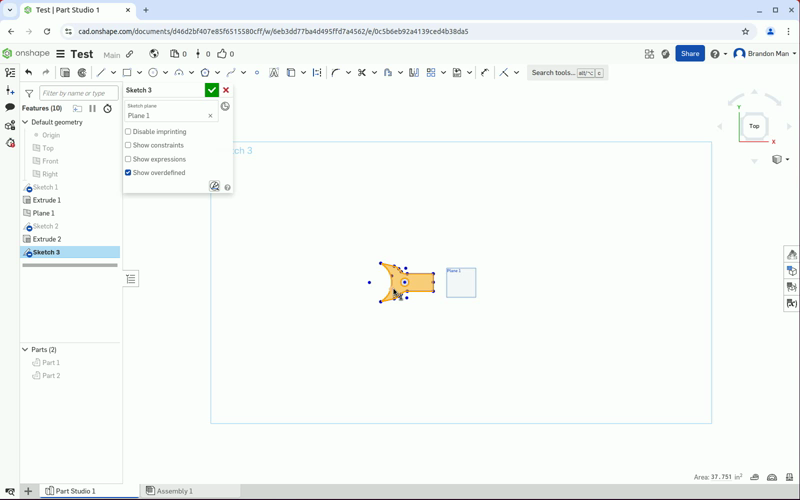
mouse_move(73, 352)
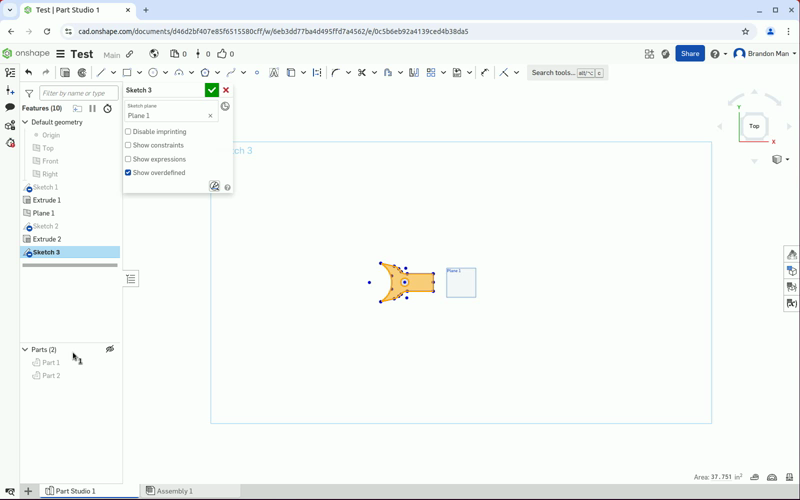
key(shift+y)
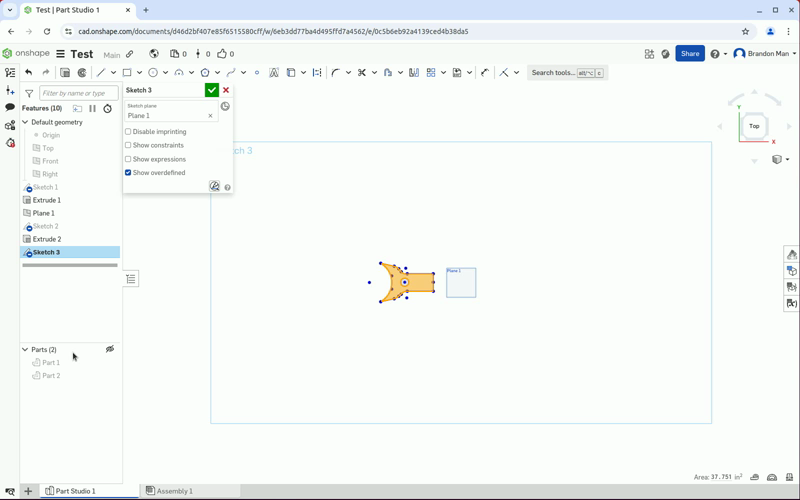
key(shift+e)
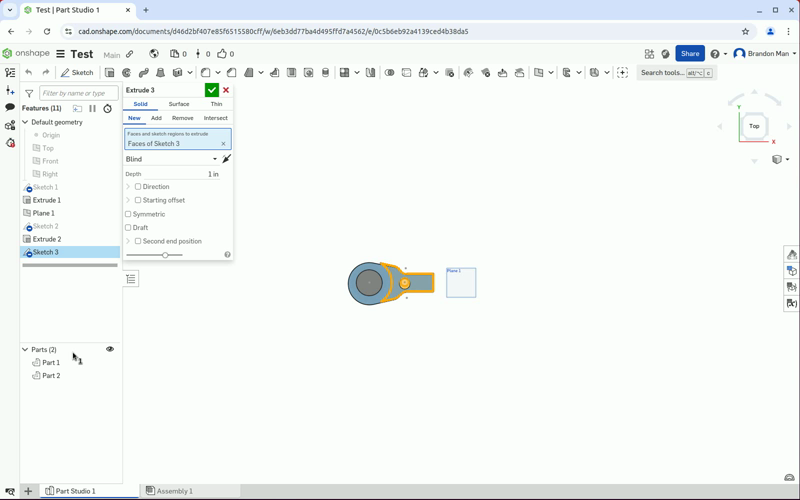
mouse_move(143, 106)
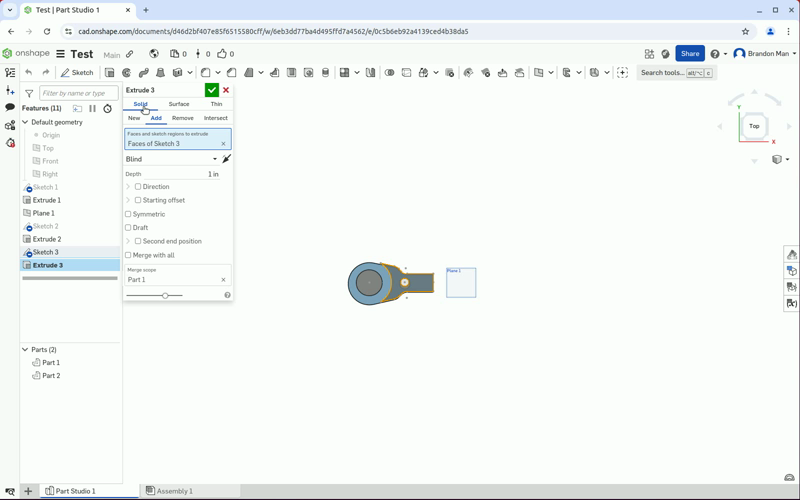
click(143, 106)
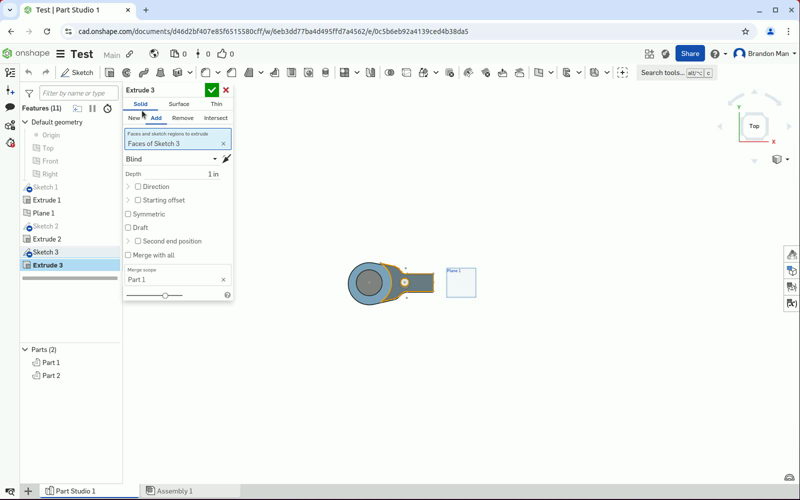
mouse_move(137, 120)
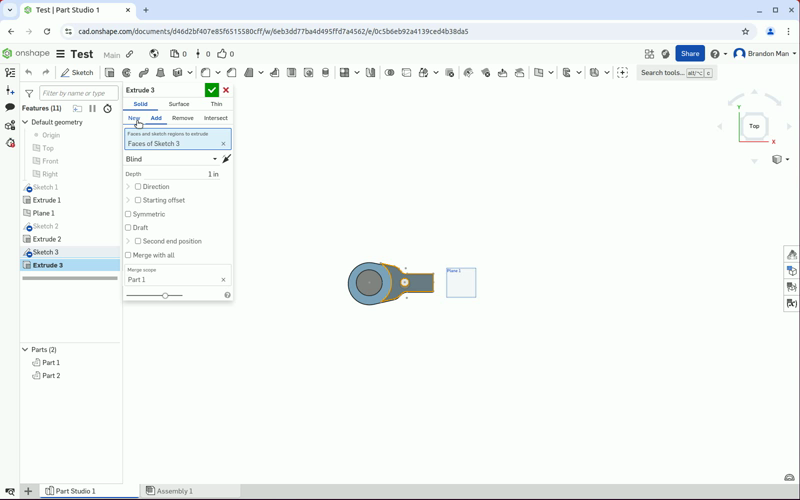
click(137, 120)
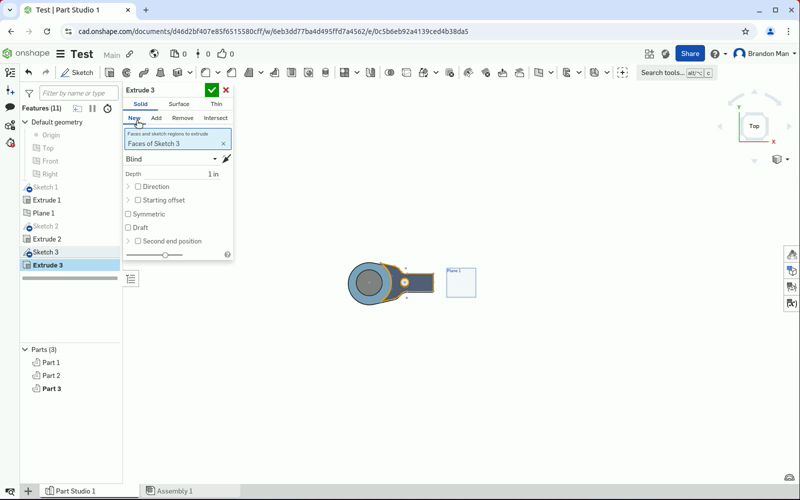
key(tab, 4)
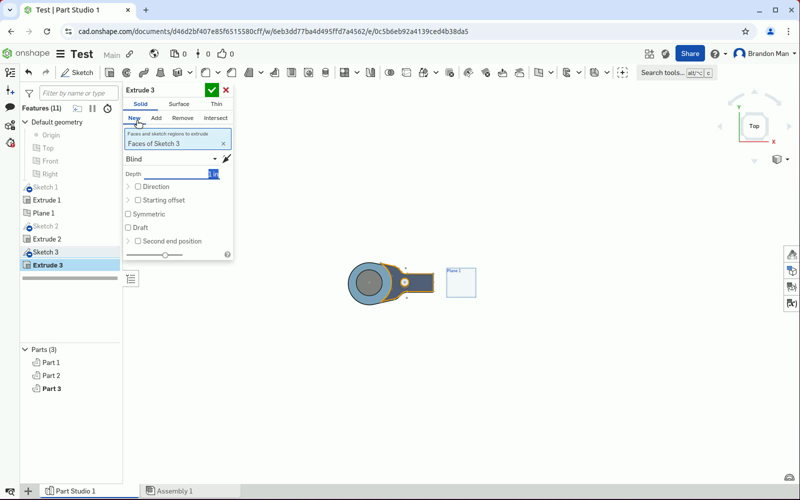
text(0.963)
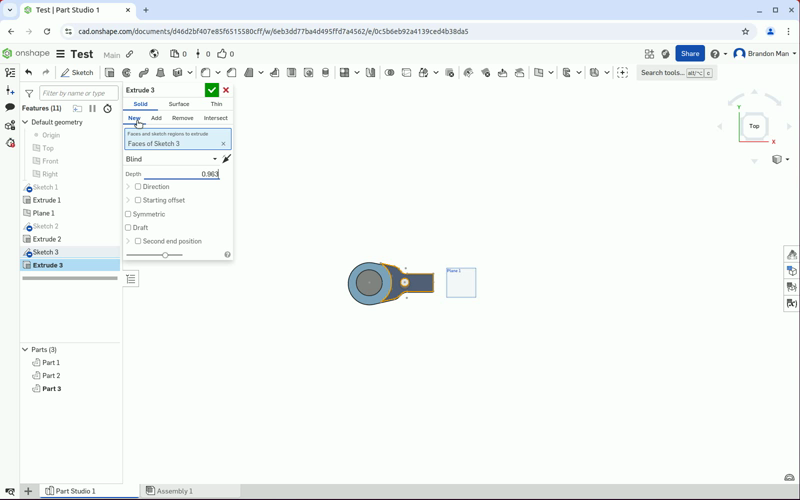
key(enter)
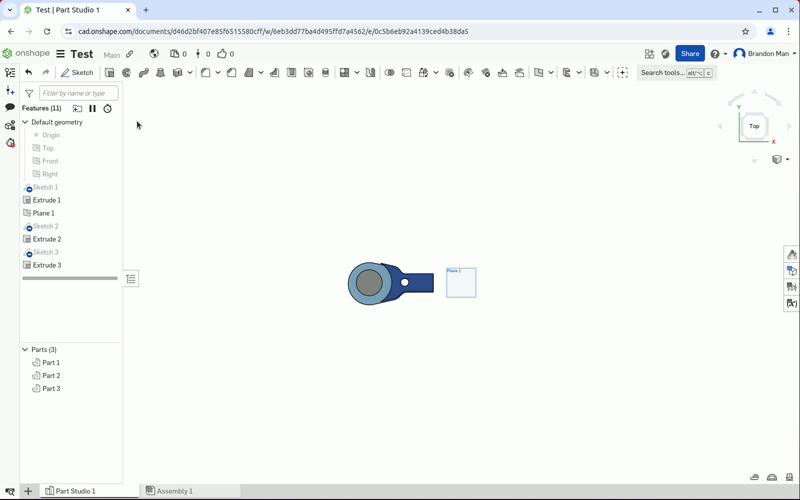
key(shift+h)
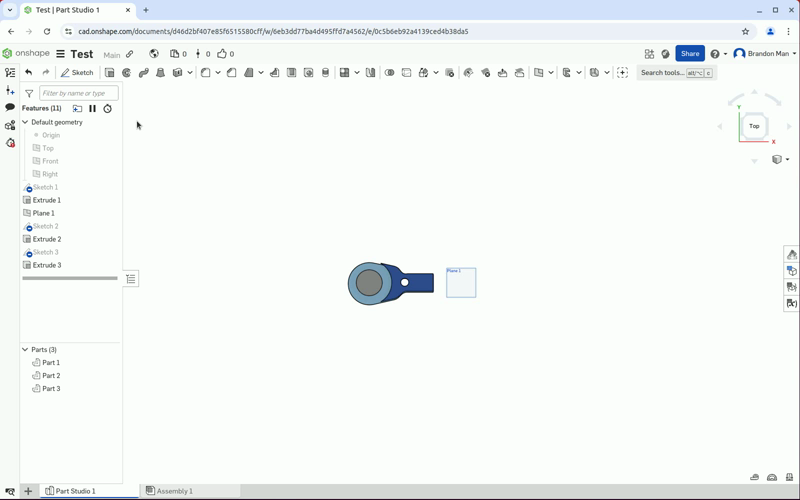
key(shift+h)
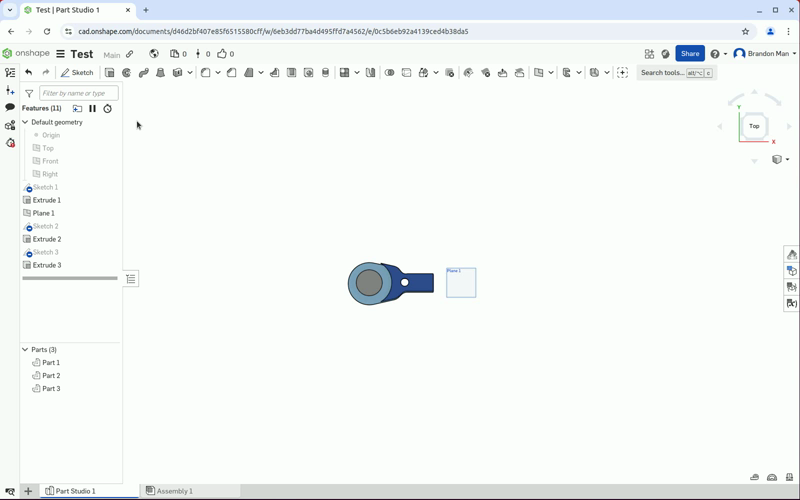
mouse_move(73, 189)
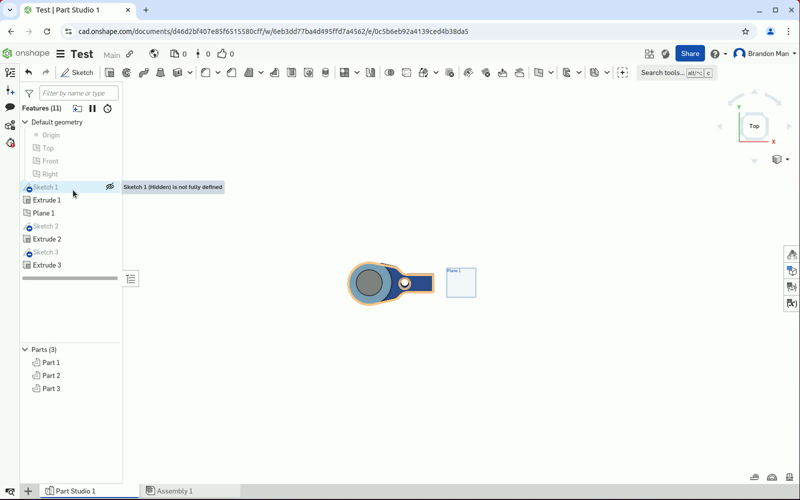
click(73, 189)
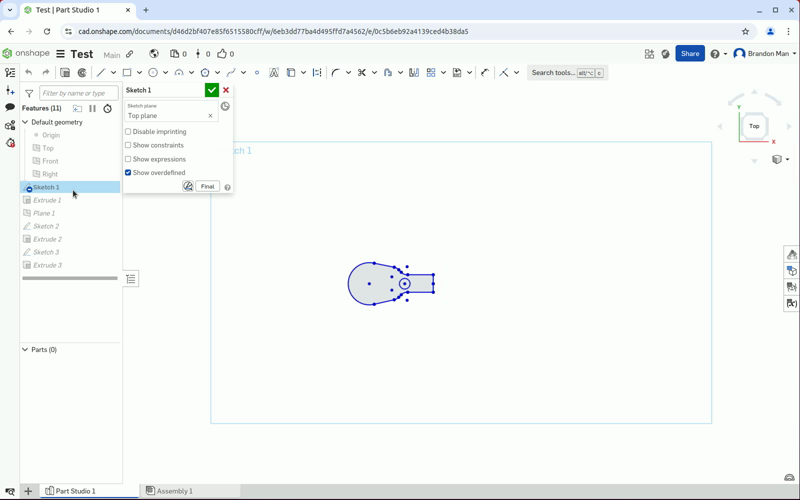
mouse_move(229, 92)
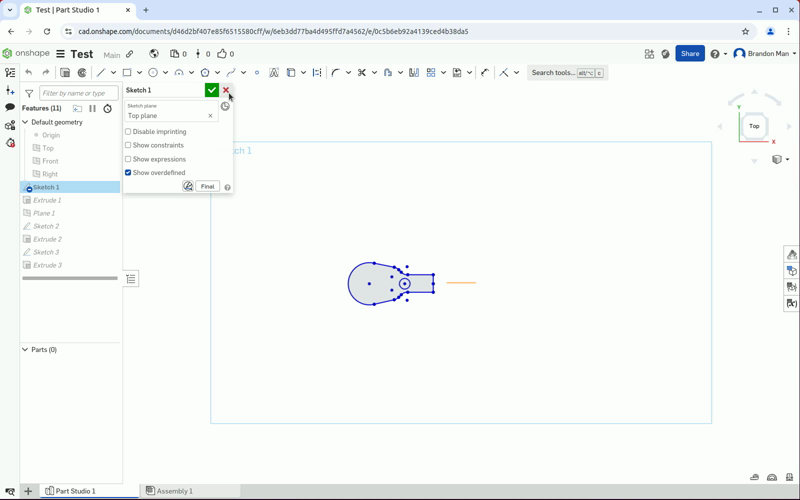
click(229, 92)
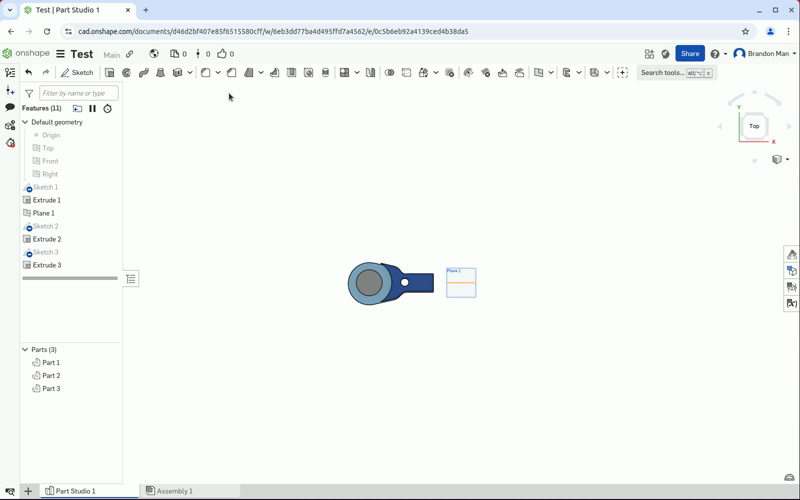
mouse_move(541, 75)
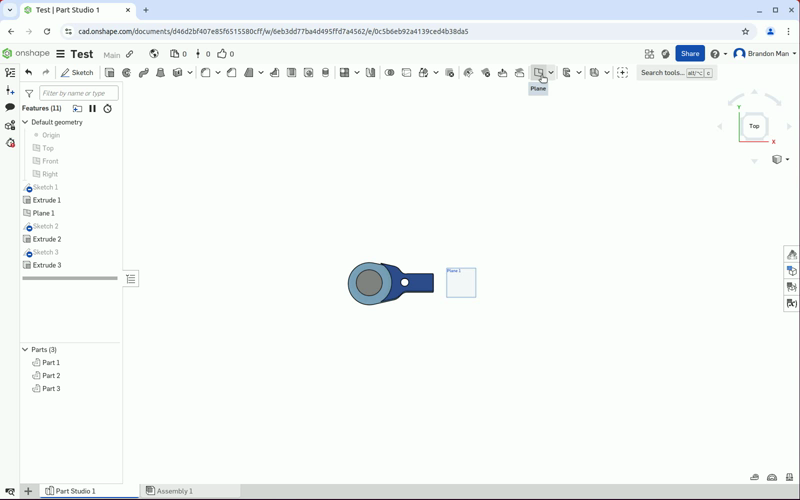
click(541, 75)
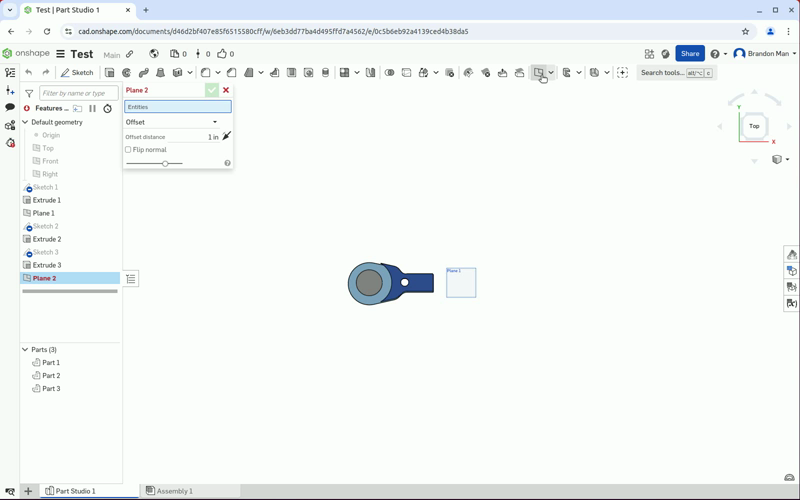
mouse_move(73, 150)
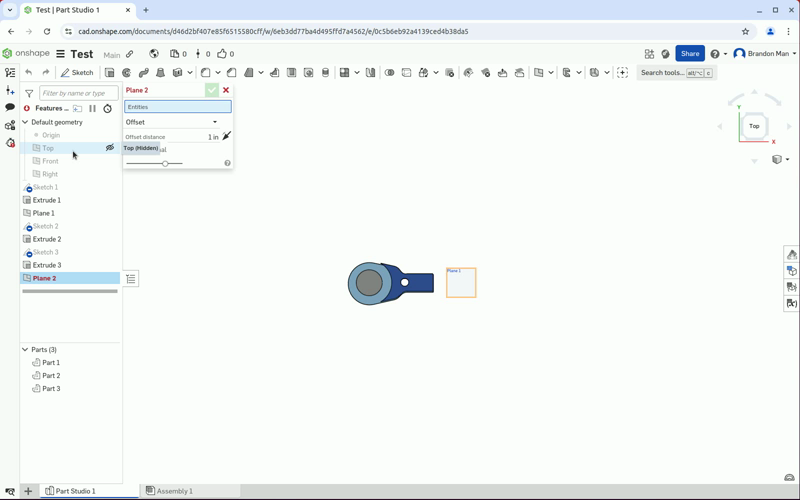
click(73, 150)
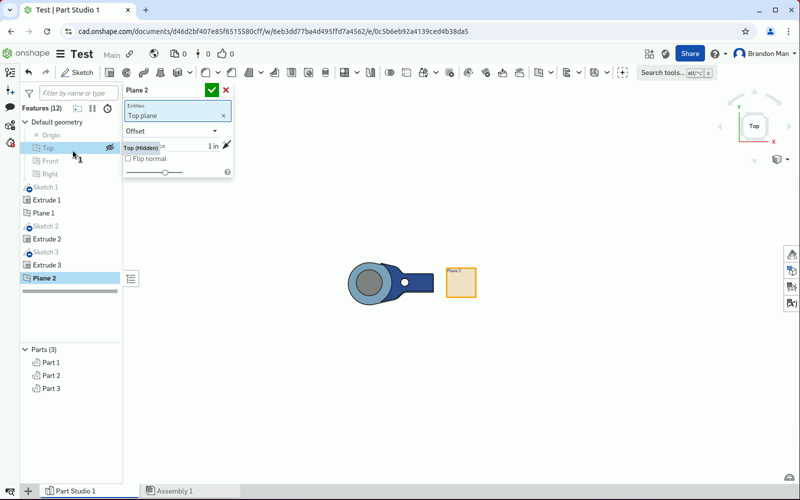
key(tab, 2)
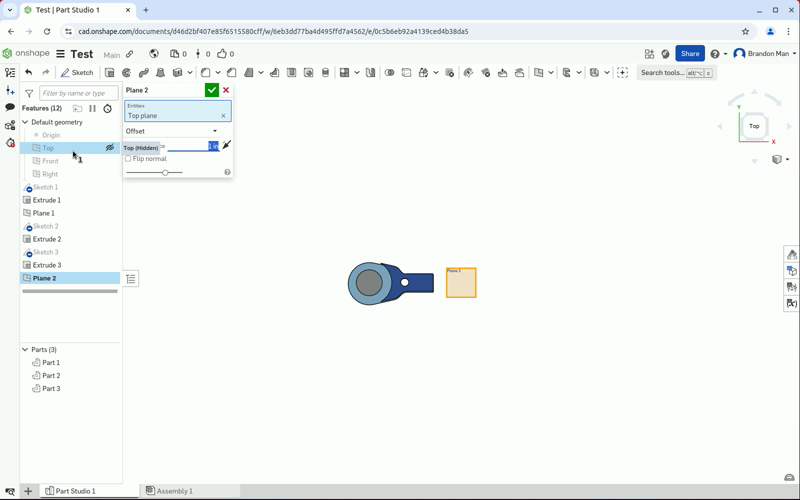
text(2.896)
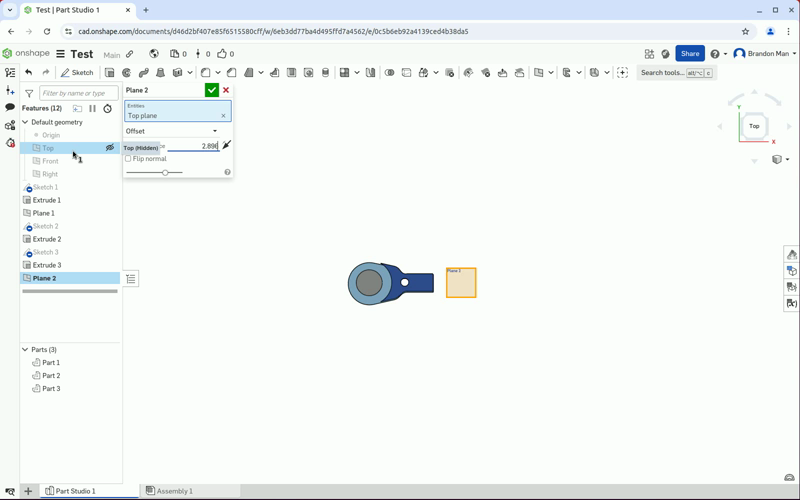
key(enter, 2)
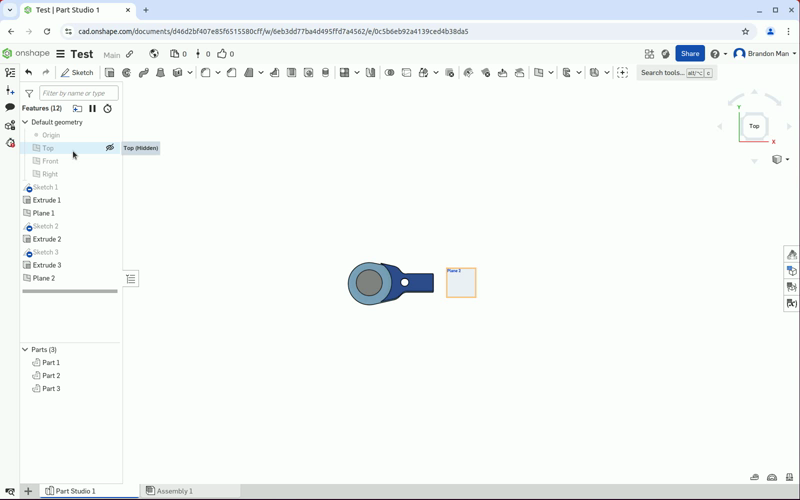
key(shift+s)
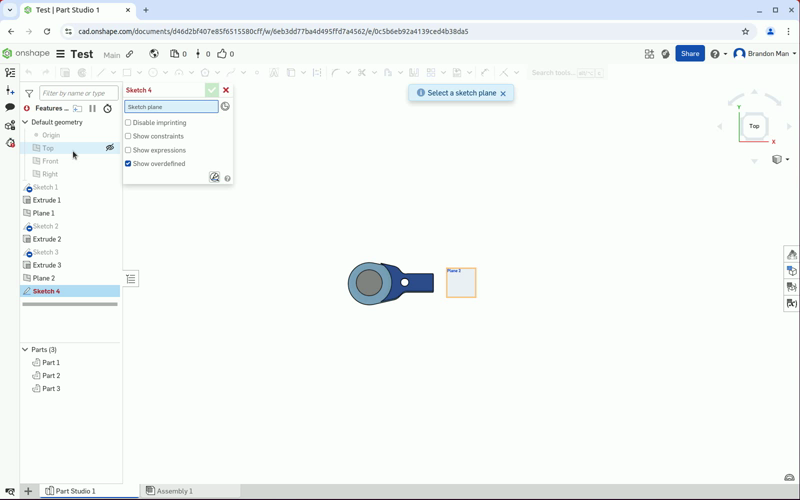
mouse_move(73, 280)
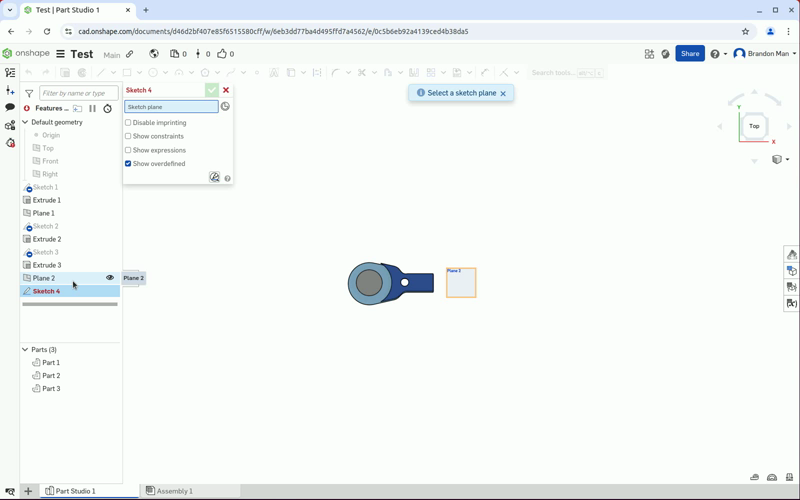
click(73, 280)
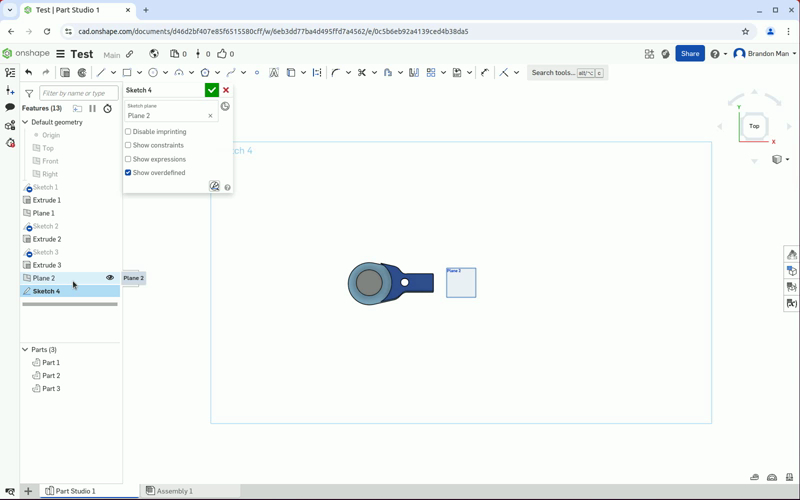
mouse_move(73, 352)
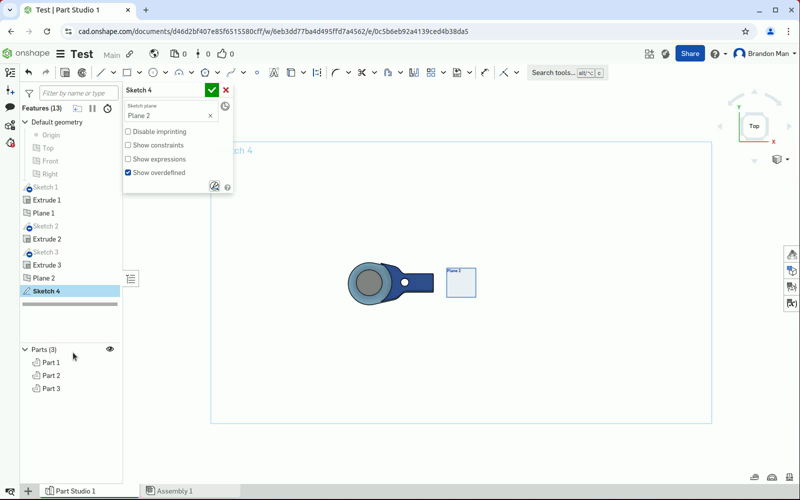
key(y)
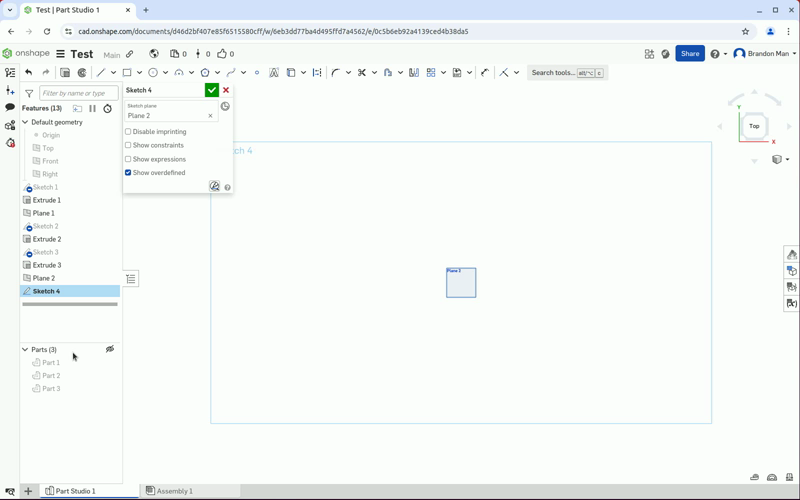
key(l)
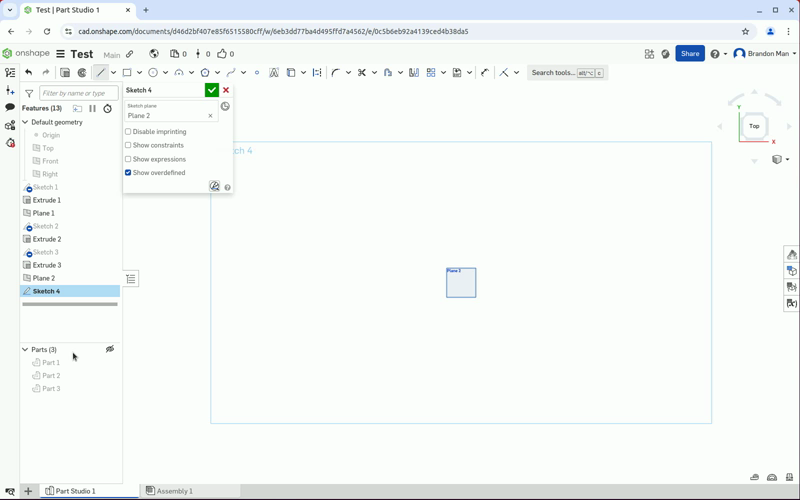
key_down(shift)
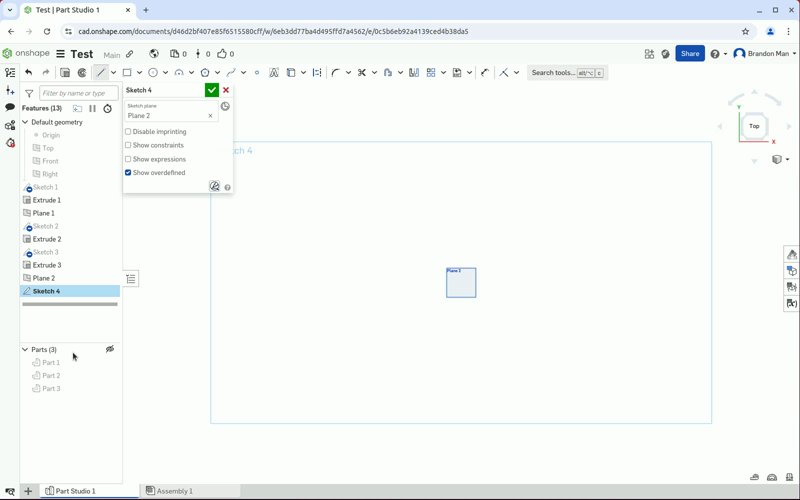
mouse_move(412, 288)
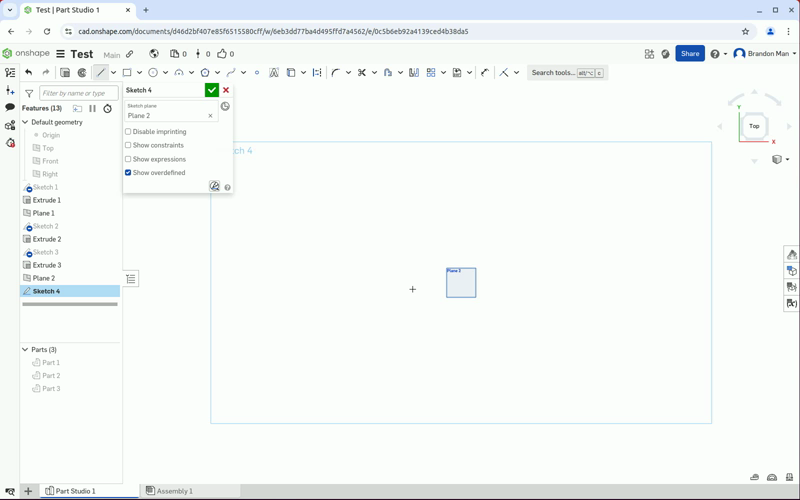
click(412, 288)
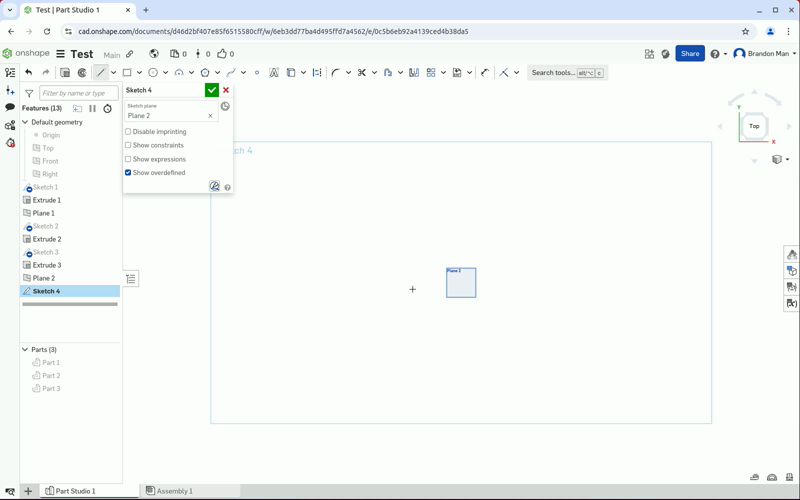
key_up(shift)
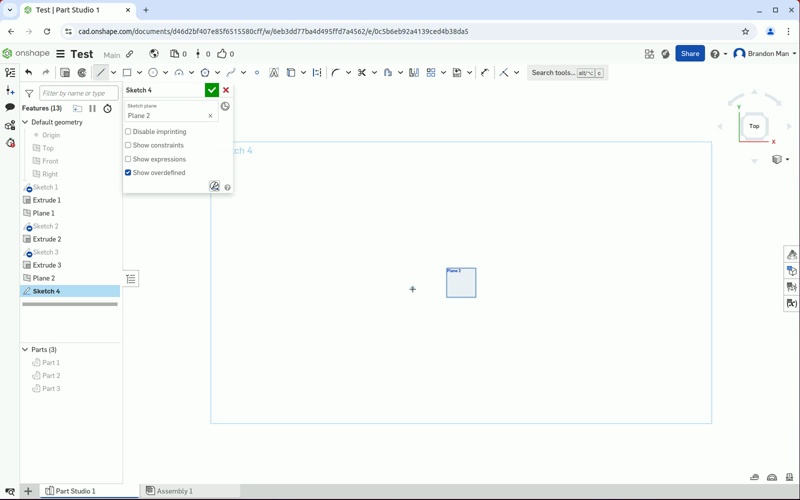
key_down(shift)
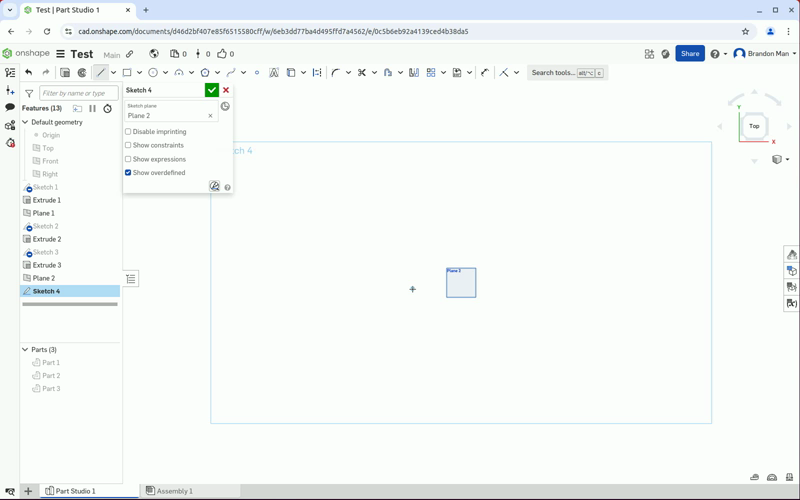
mouse_move(442, 288)
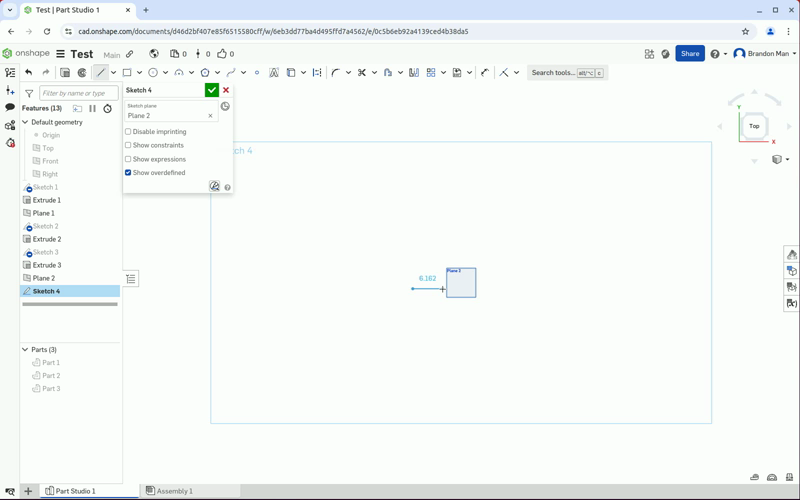
mouse_move(434, 288)
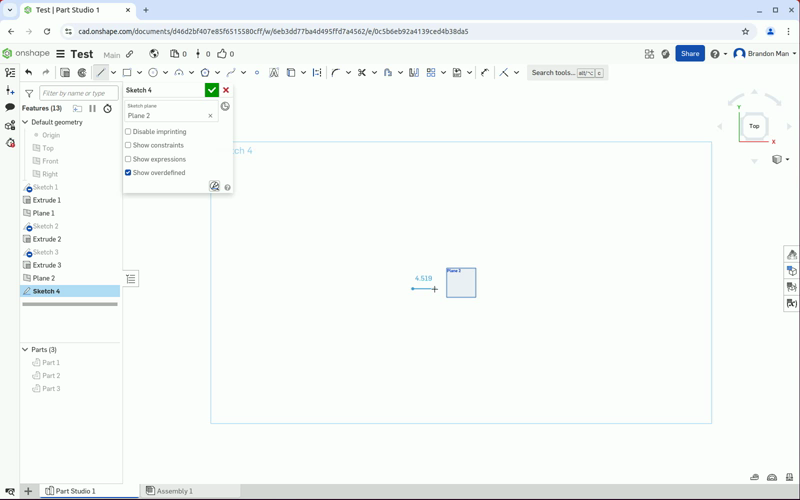
click(434, 288)
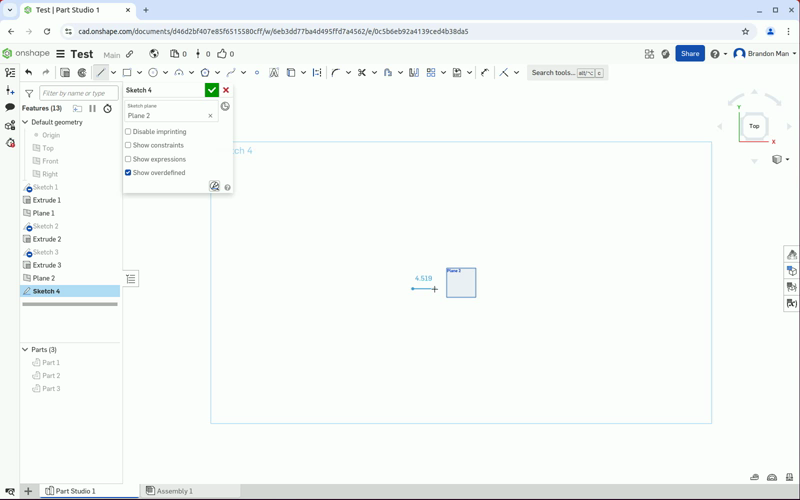
key_up(shift)
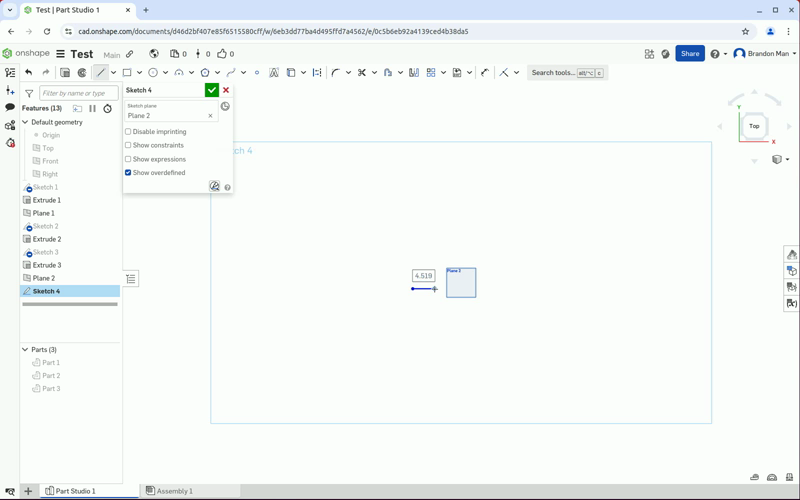
key_down(shift)
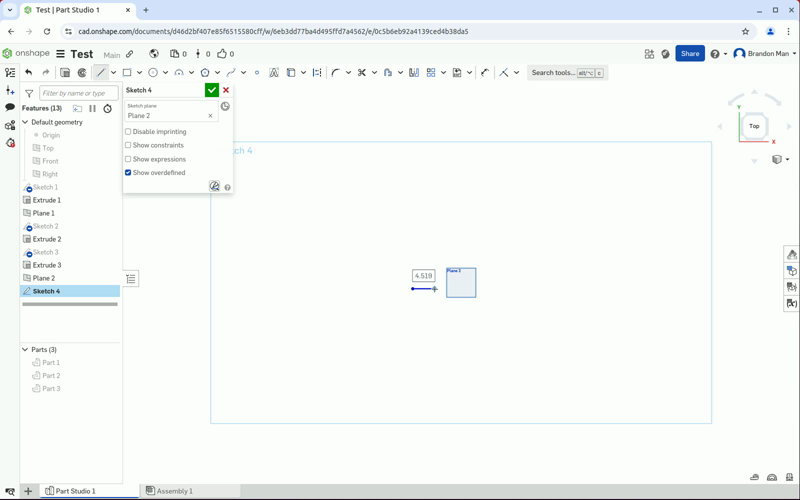
mouse_move(464, 288)
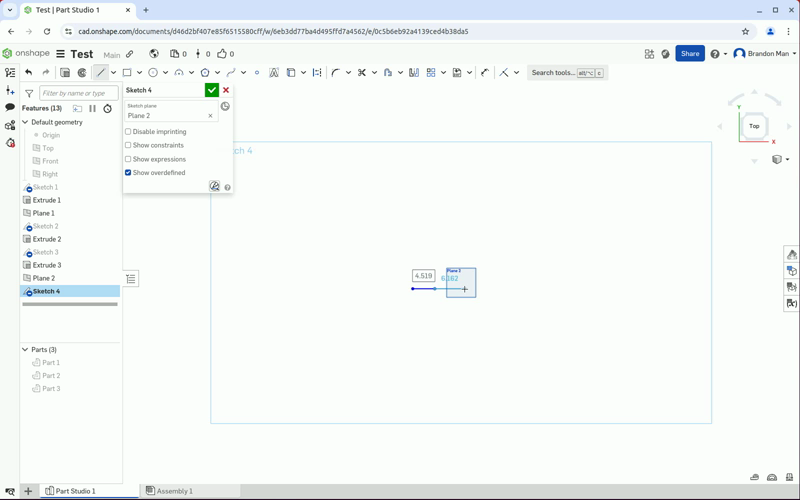
mouse_move(434, 277)
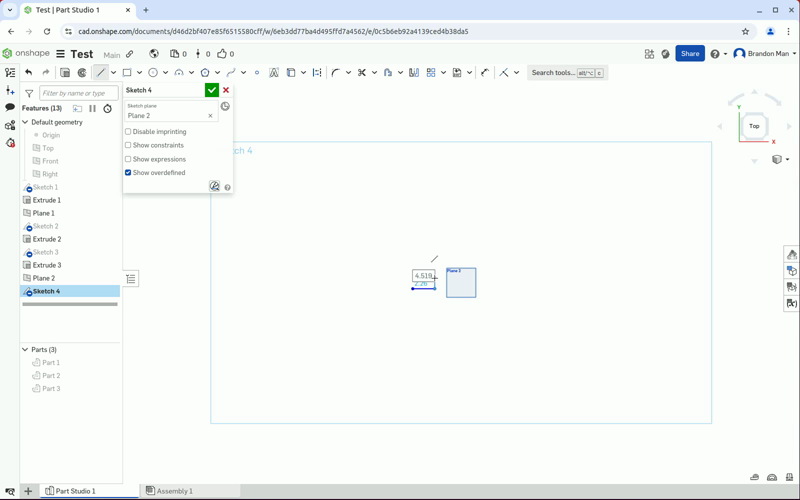
click(434, 277)
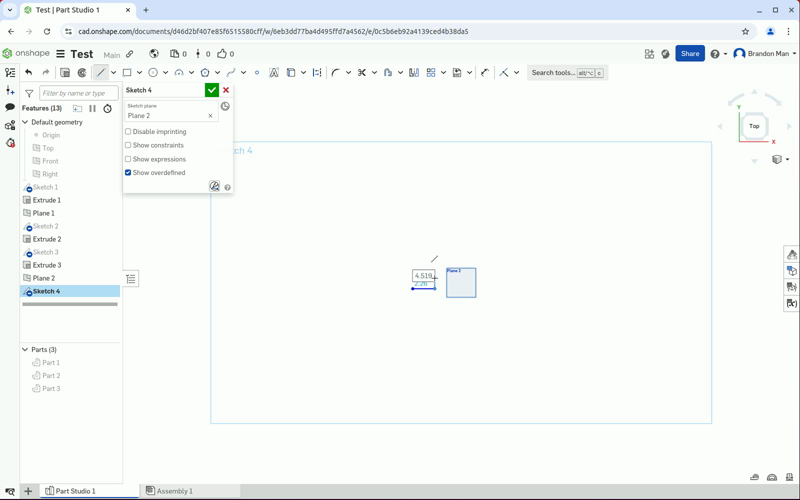
key_up(shift)
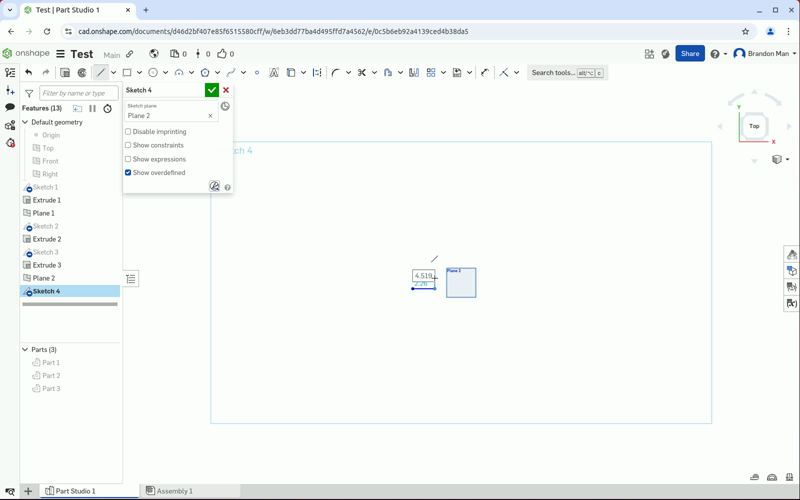
key_down(shift)
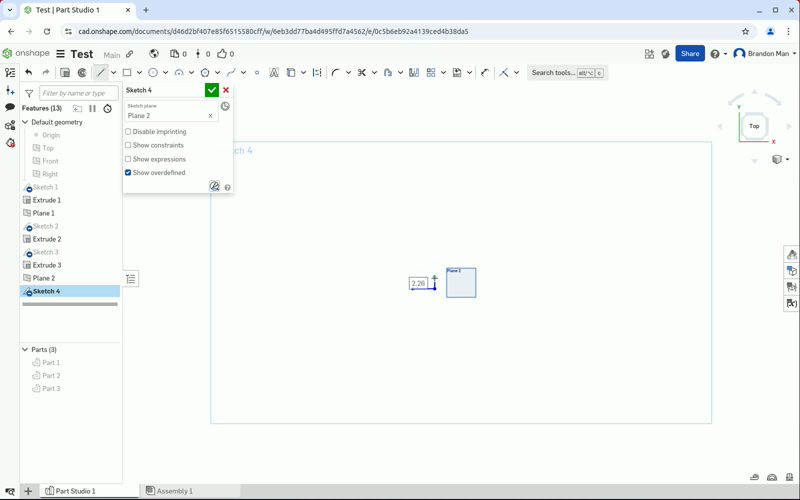
mouse_move(464, 277)
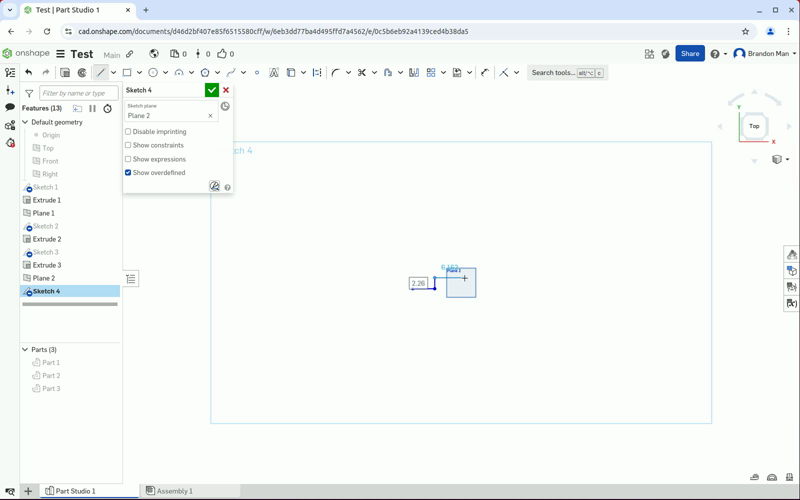
mouse_move(412, 277)
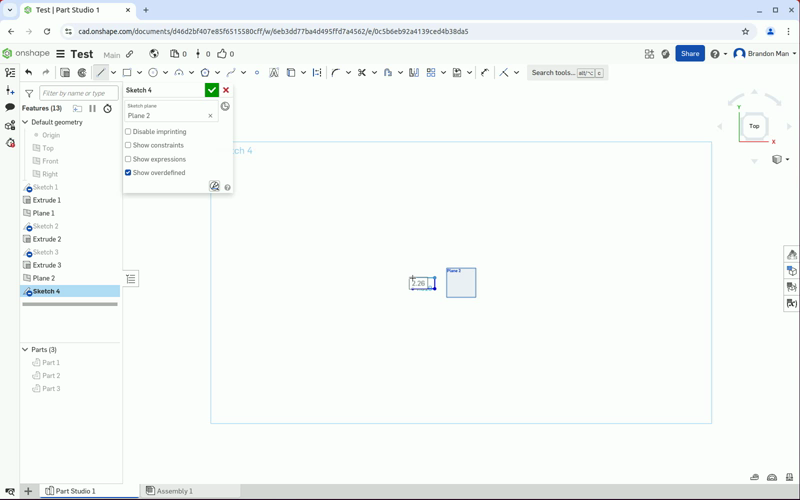
click(412, 277)
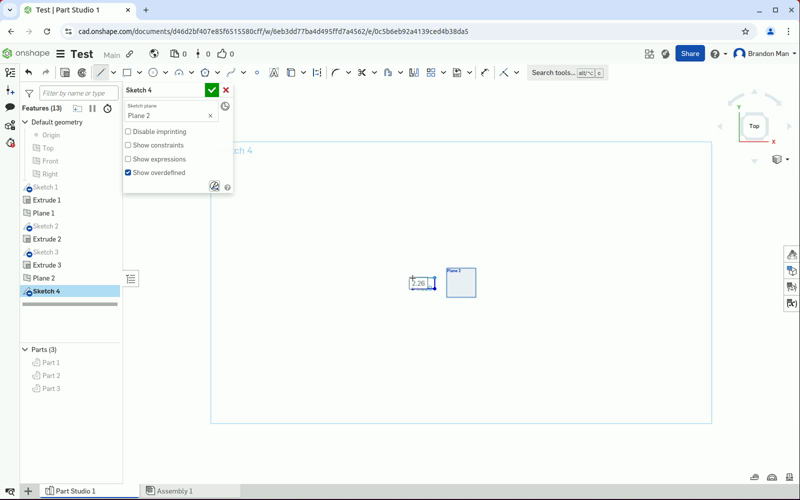
key_up(shift)
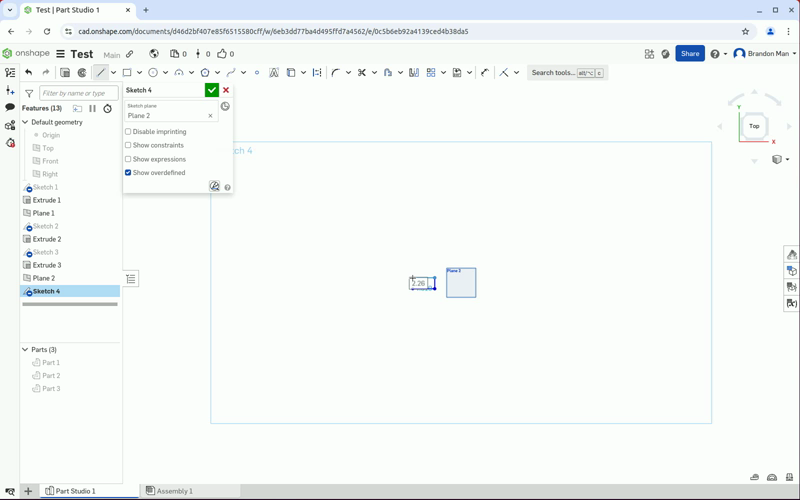
mouse_move(442, 277)
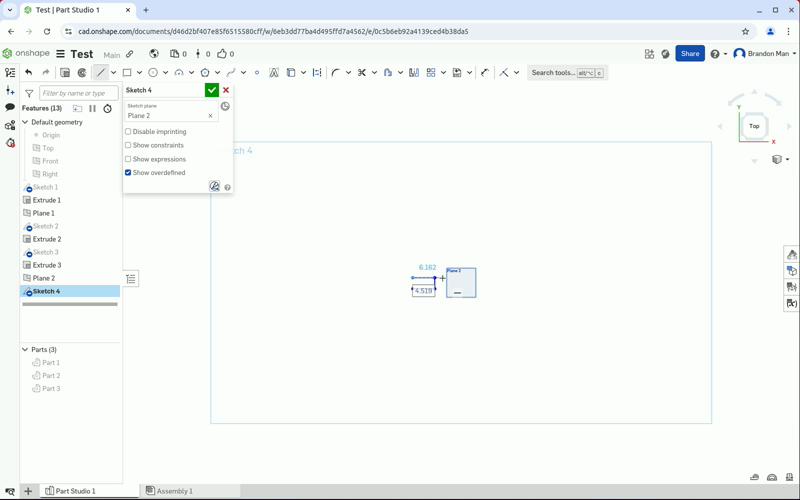
key_down(shift)
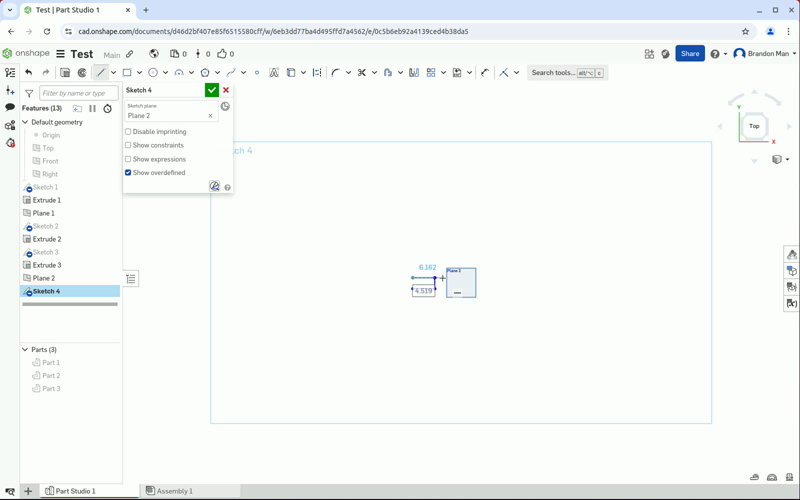
mouse_move(412, 288)
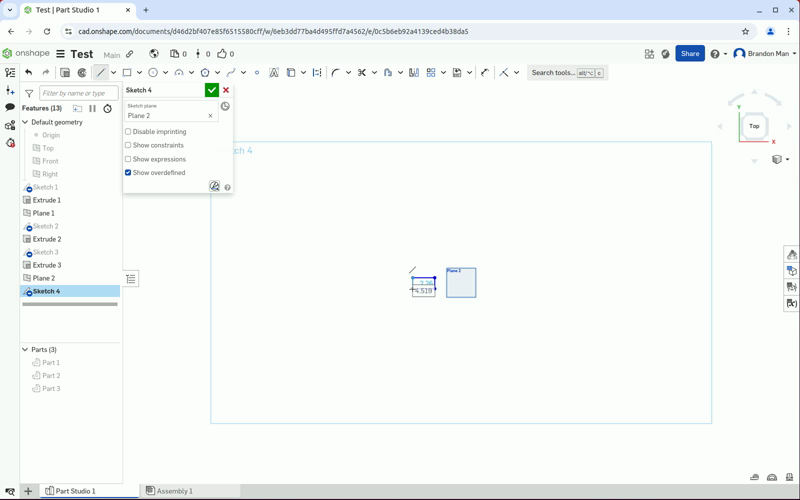
key_up(shift)
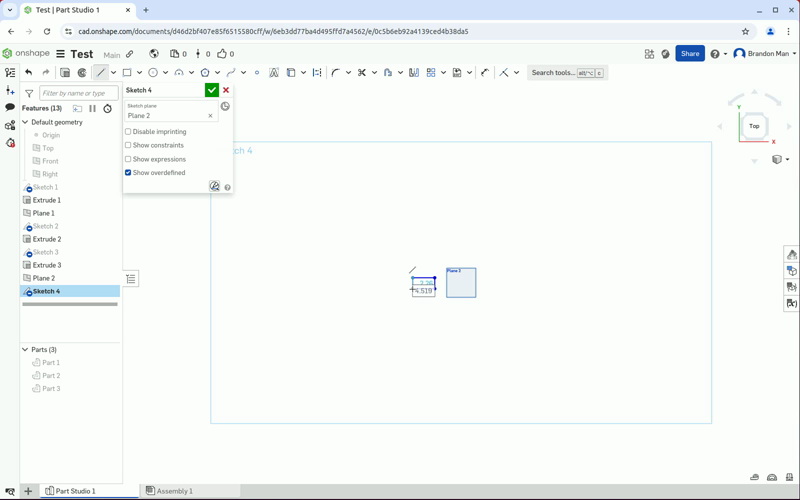
click(412, 288)
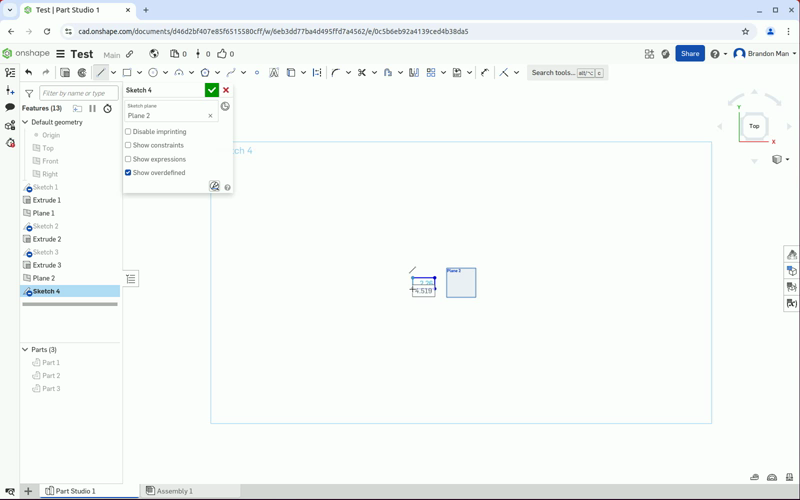
key(esc)
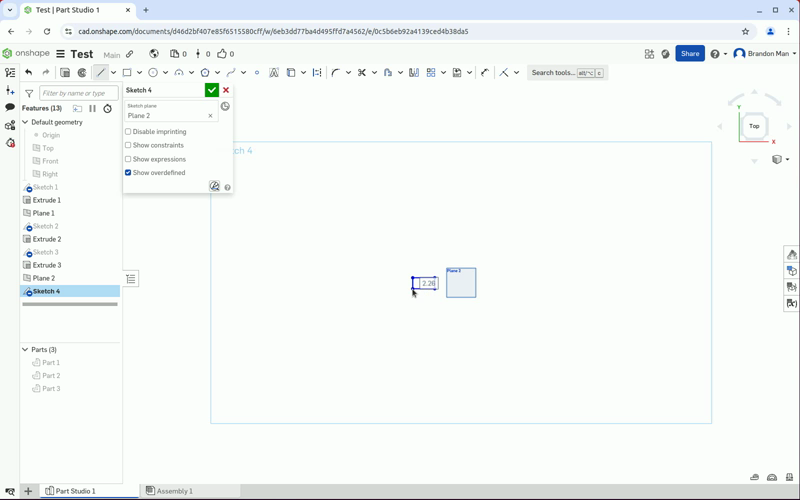
mouse_move(424, 281)
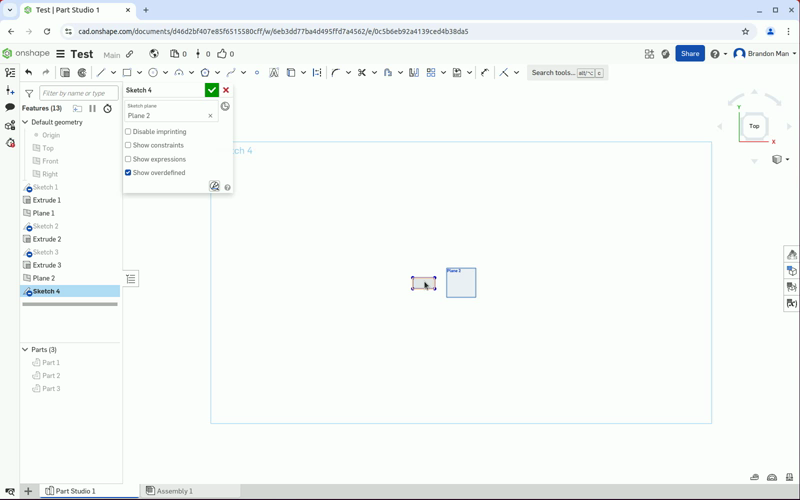
scroll(6)
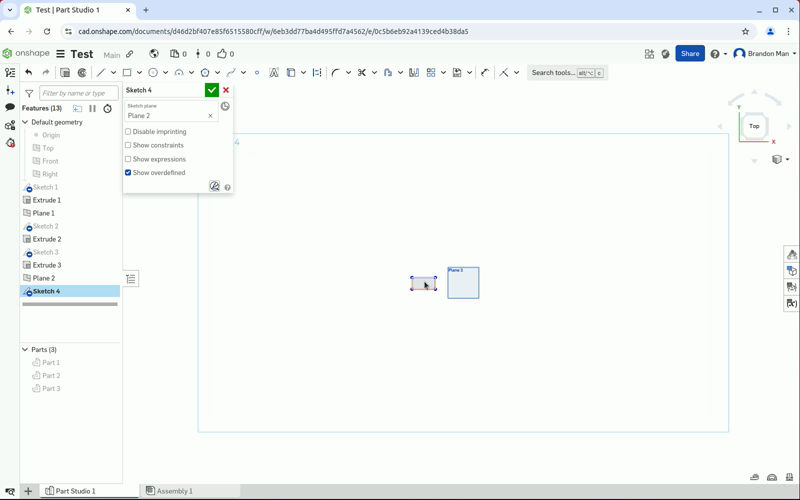
scroll(6)
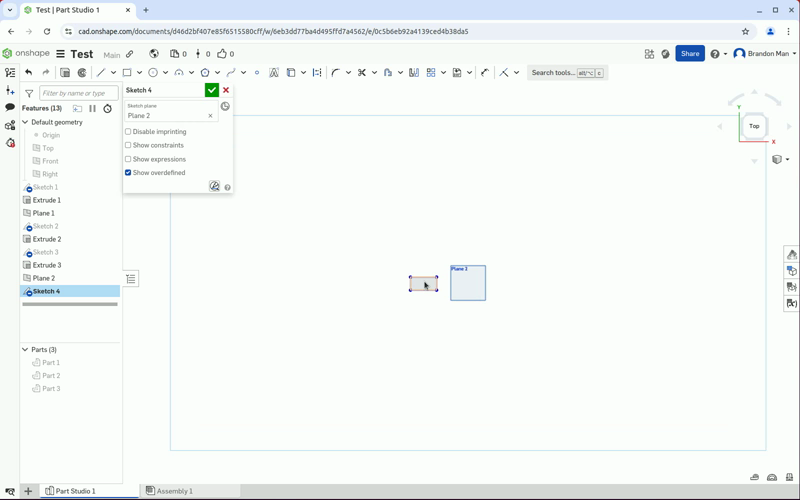
scroll(6)
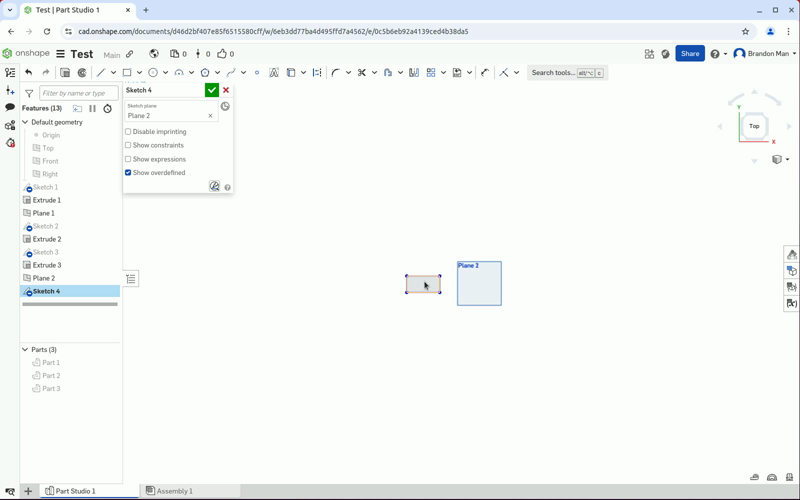
scroll(6)
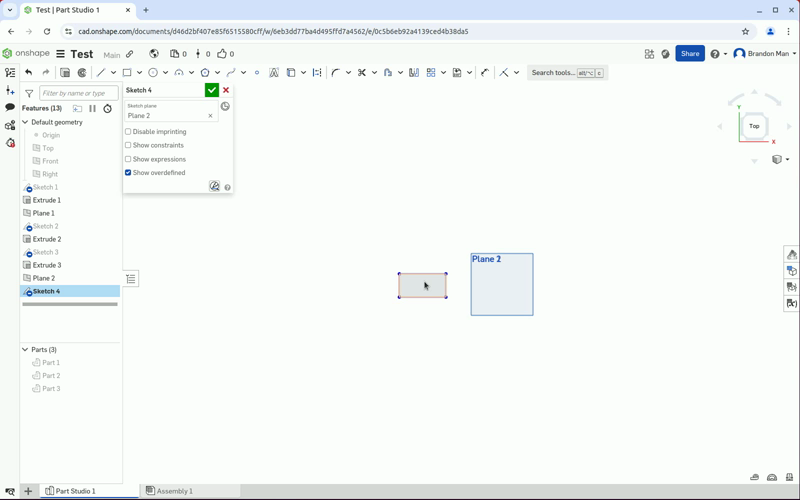
scroll(6)
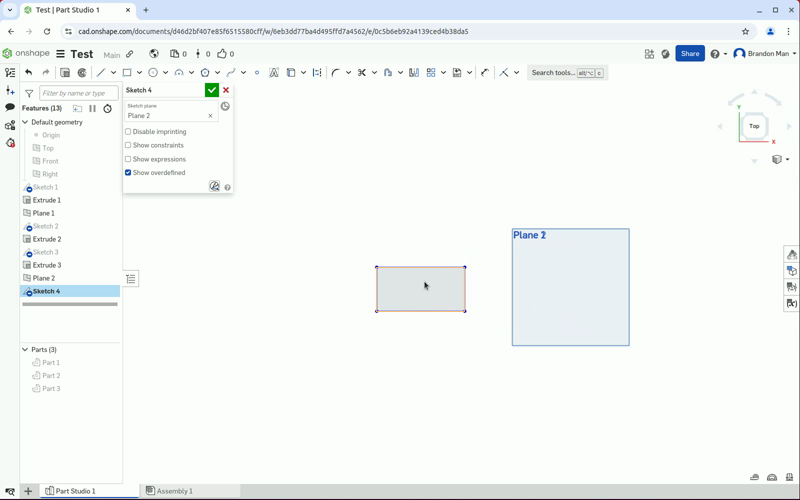
scroll(6)
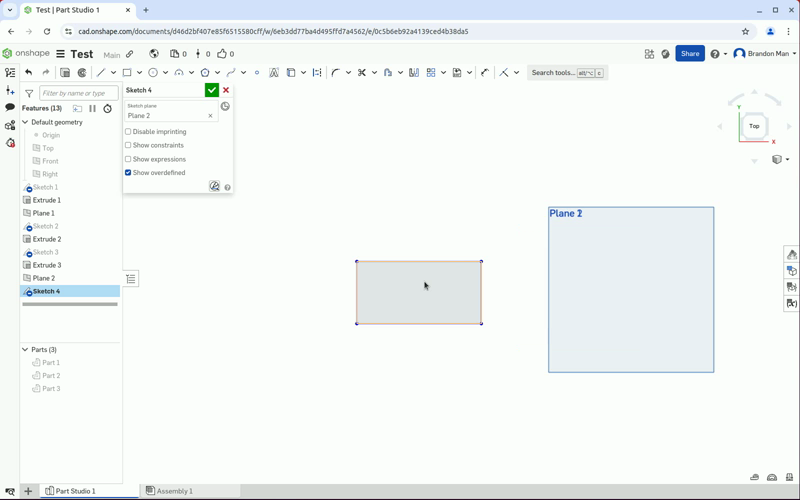
scroll(6)
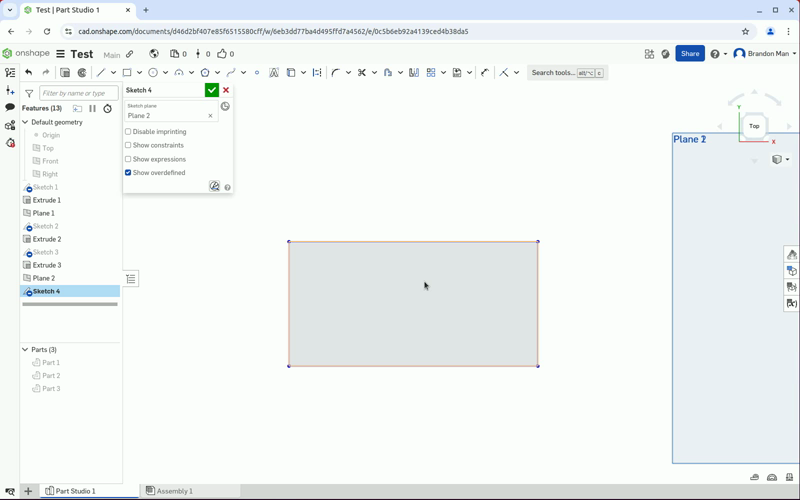
click(424, 281)
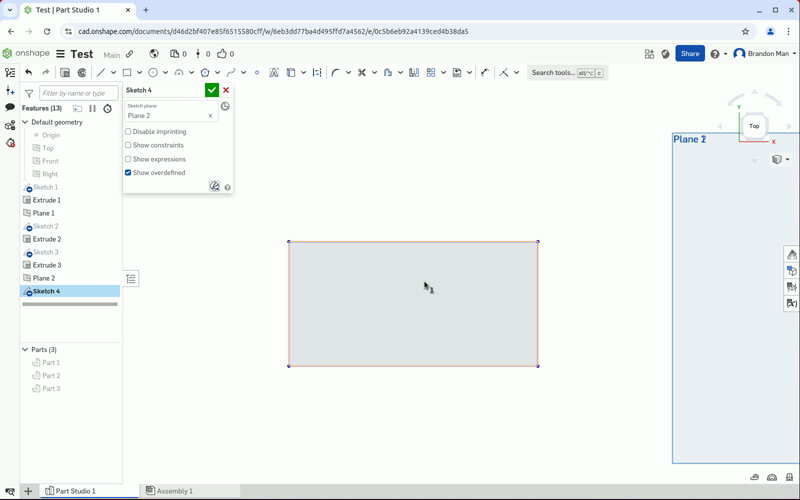
scroll(-6)
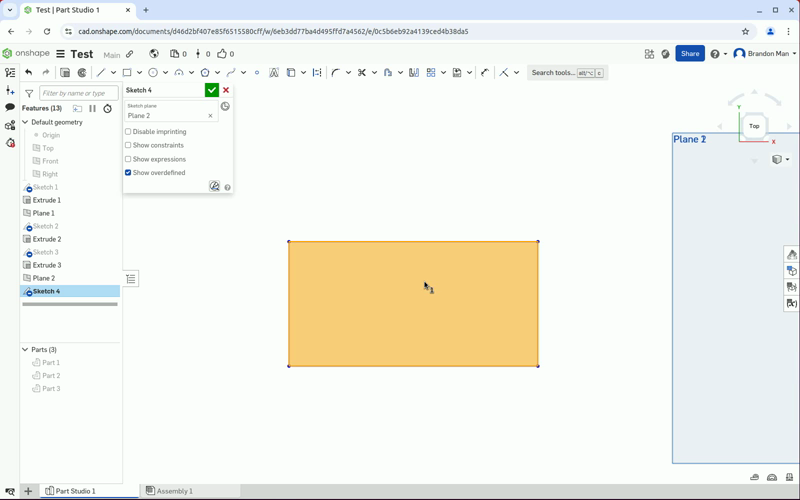
scroll(-6)
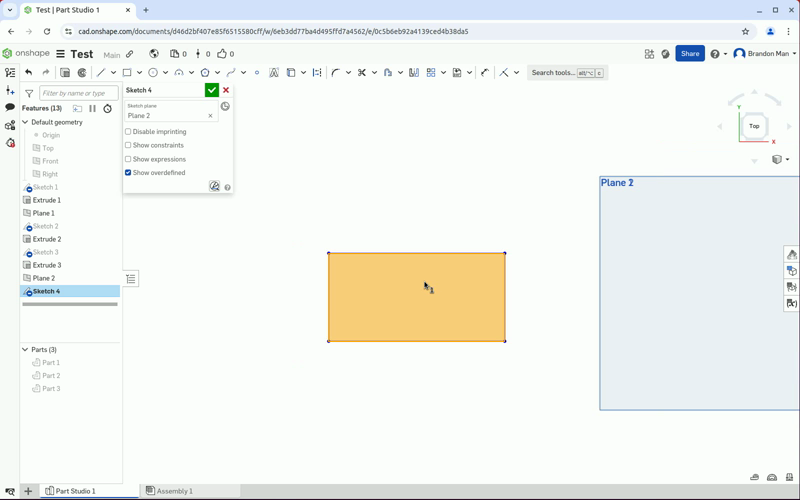
scroll(-6)
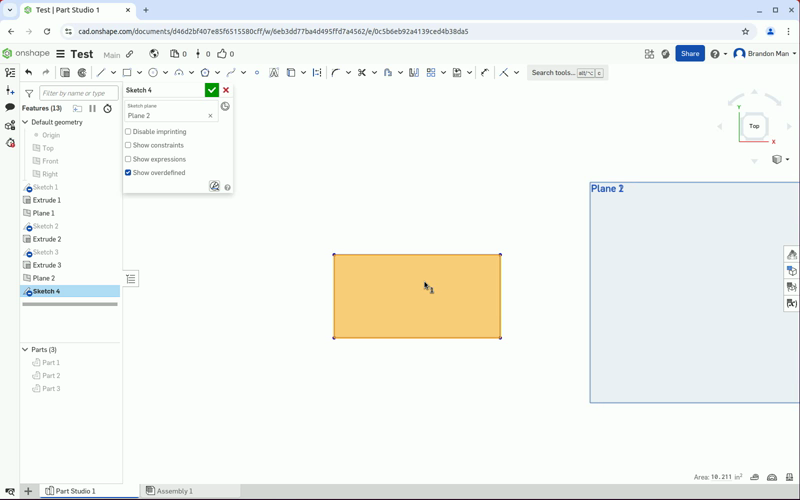
scroll(-6)
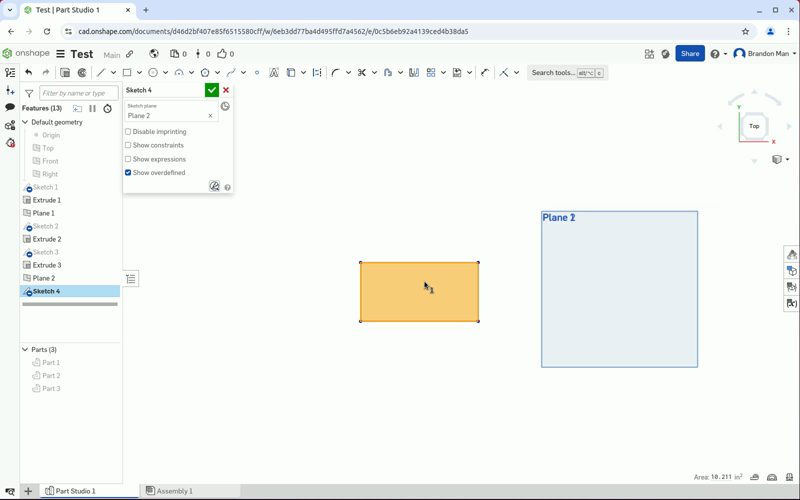
scroll(-6)
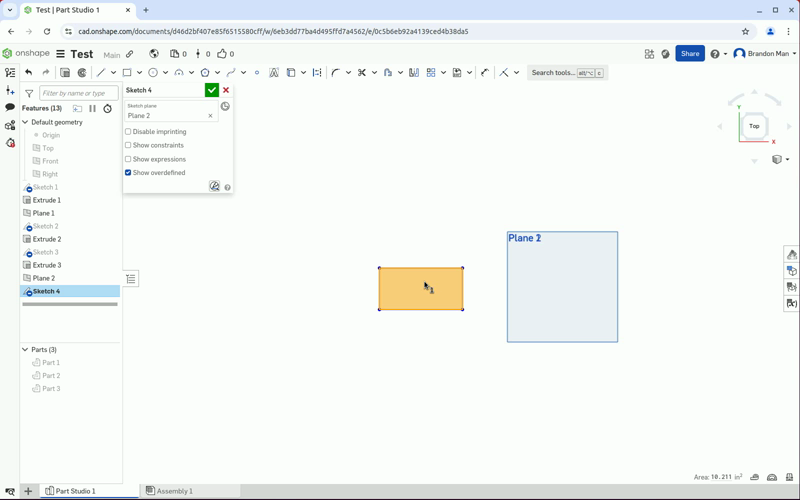
scroll(-6)
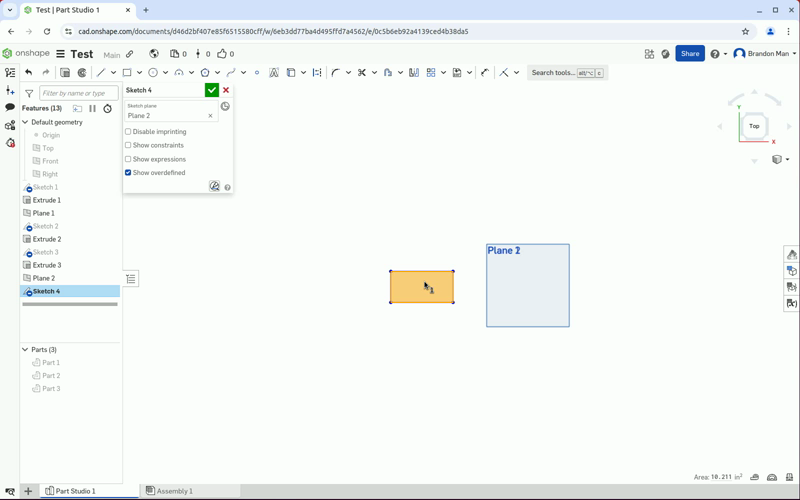
scroll(-6)
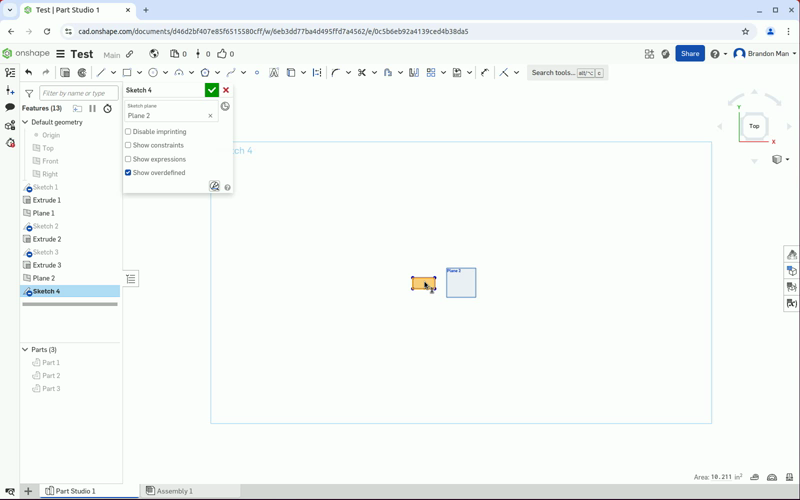
mouse_move(73, 352)
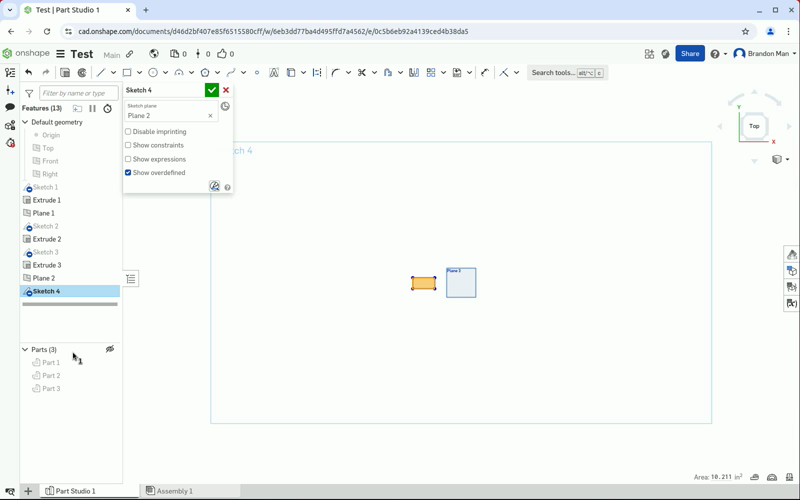
key(shift+y)
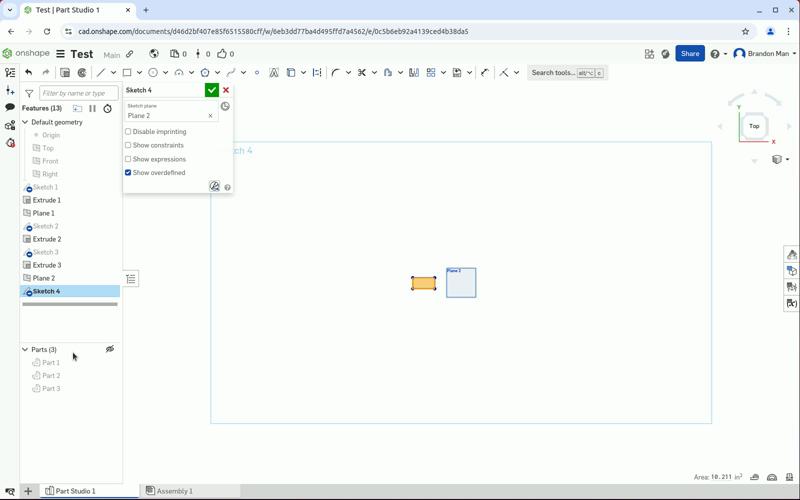
key(shift+e)
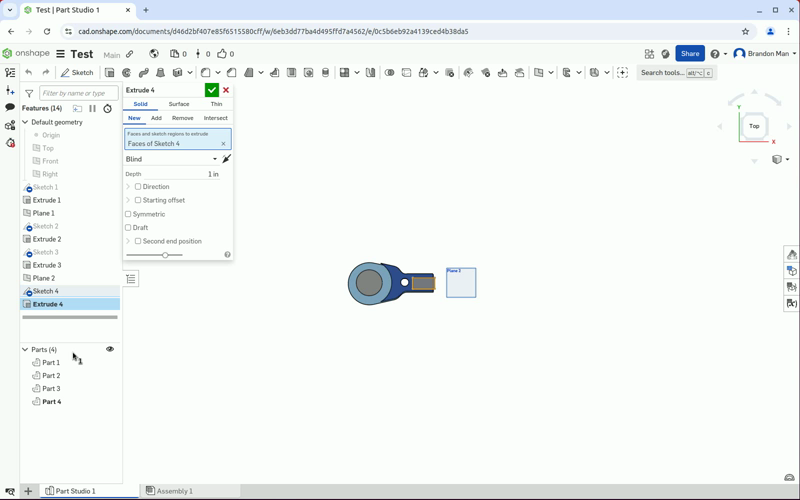
mouse_move(143, 106)
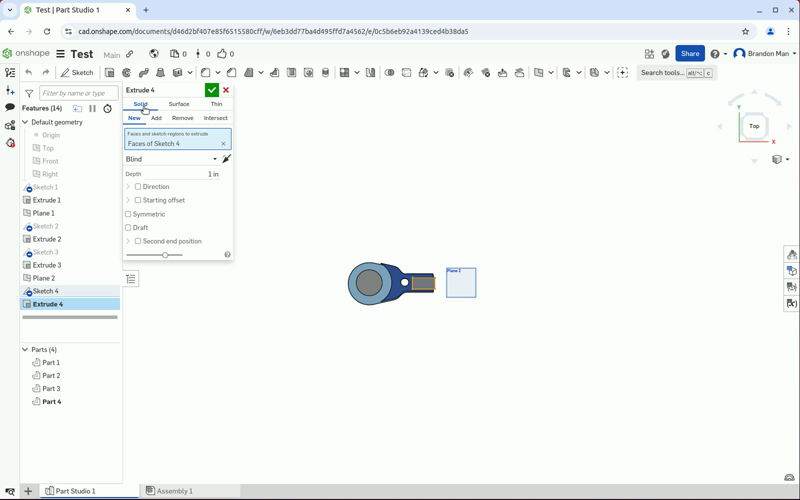
click(143, 106)
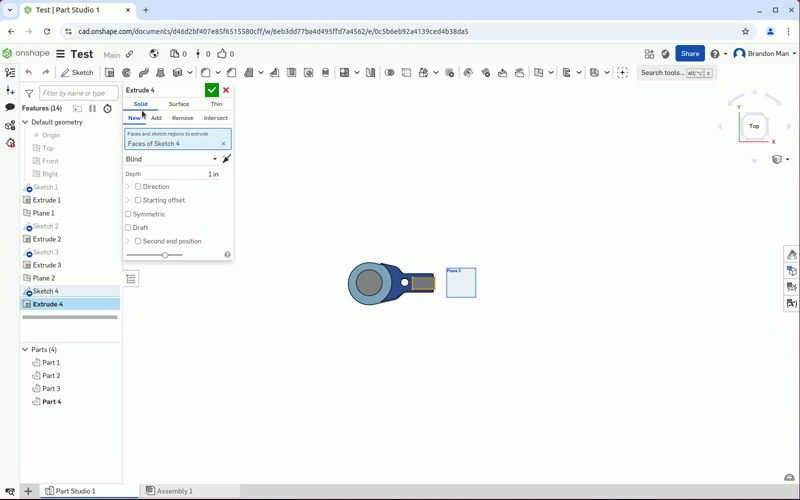
mouse_move(137, 120)
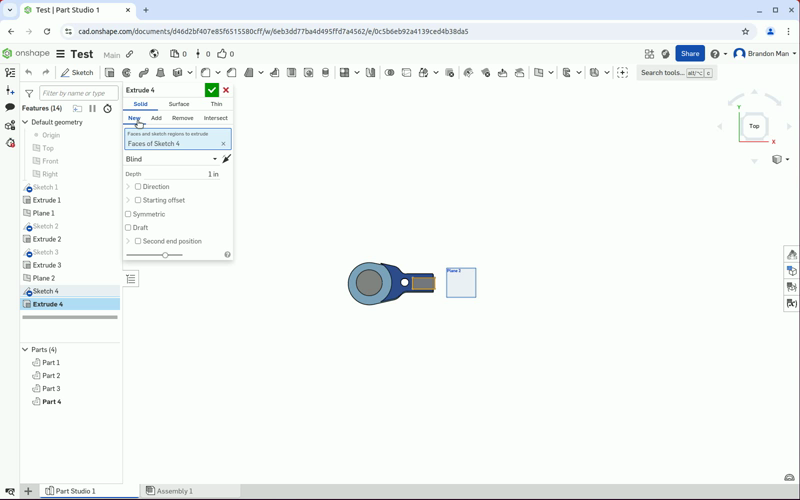
click(137, 120)
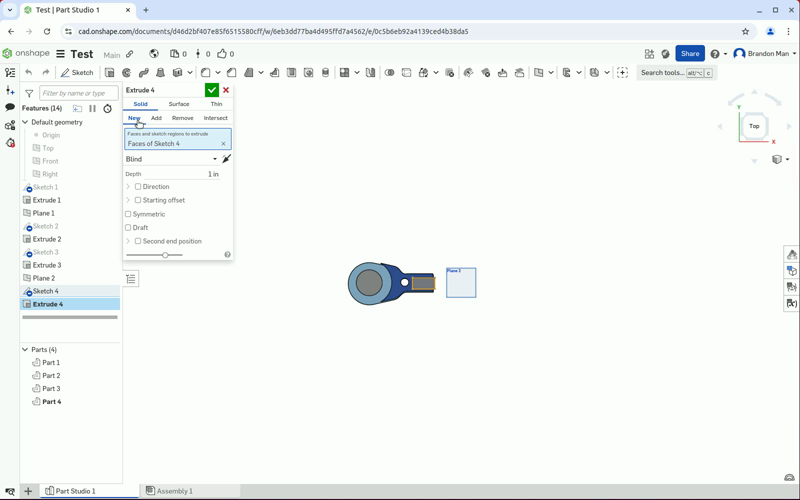
key(tab, 4)
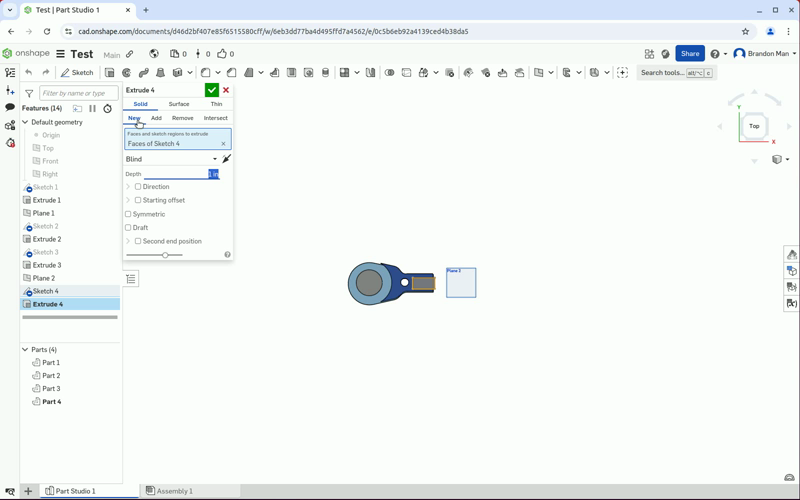
text(0.722)
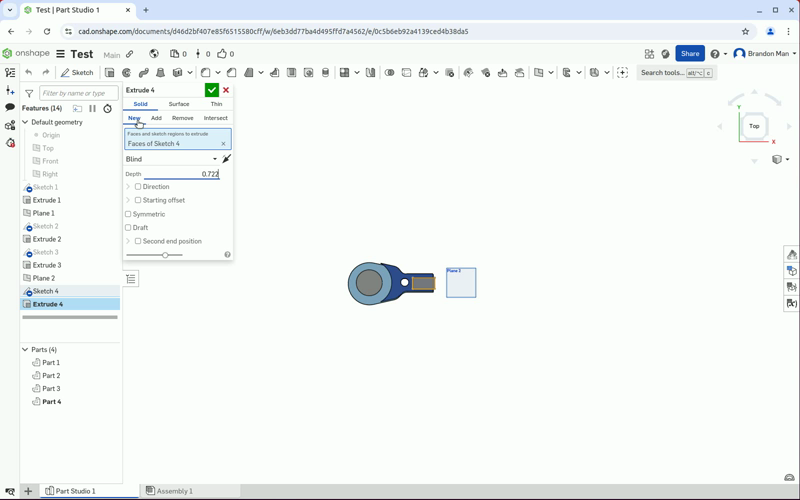
key(enter)
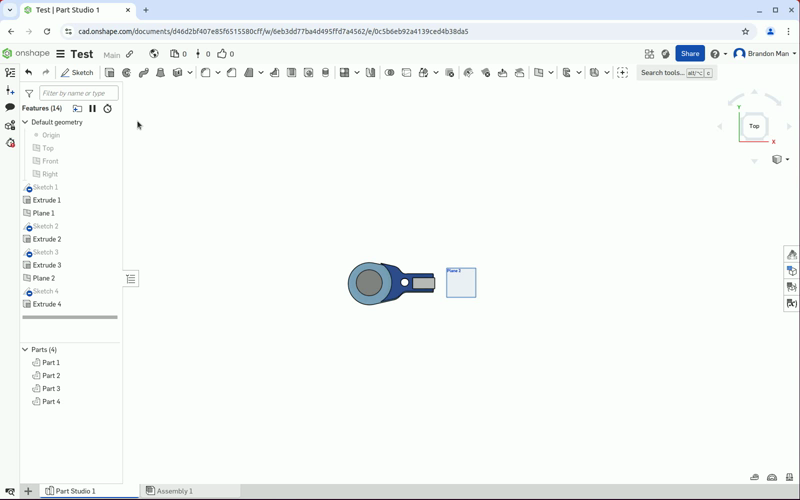
key(shift+h)
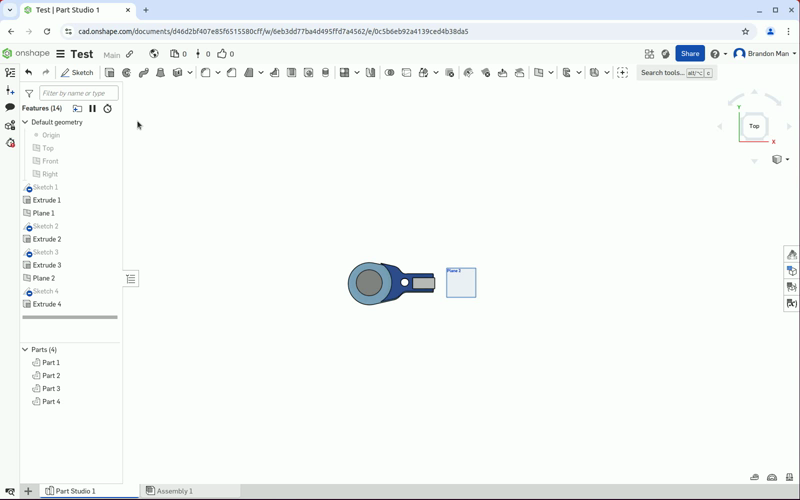
key(shift+h)
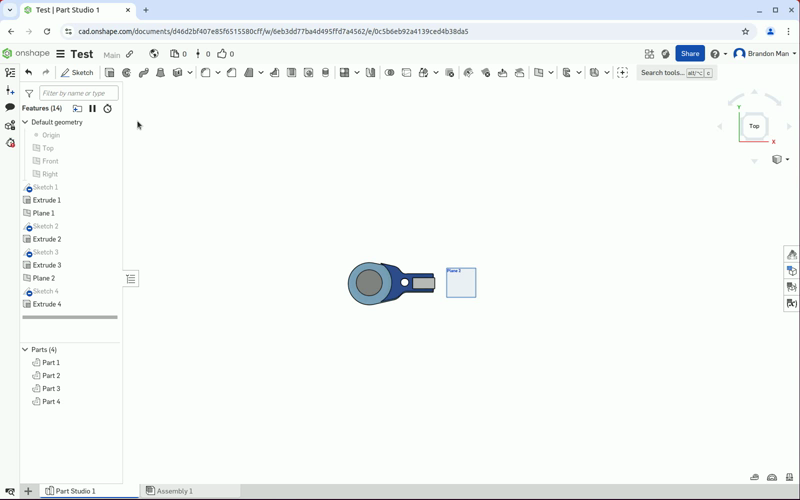
mouse_move(73, 189)
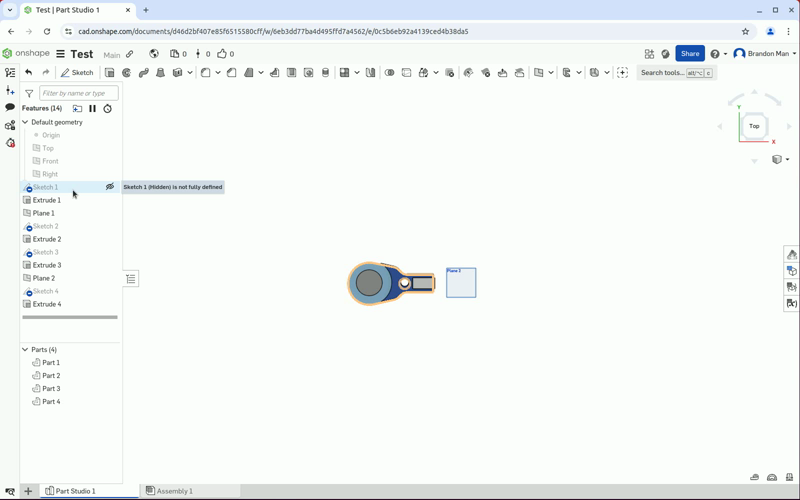
click(73, 189)
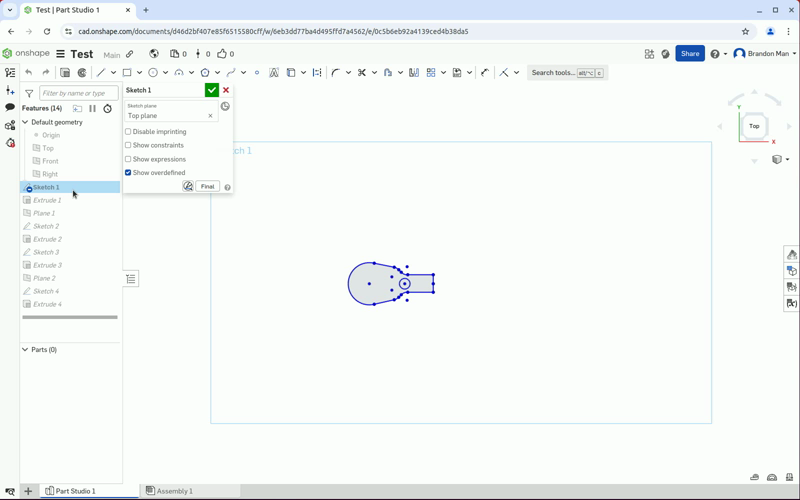
mouse_move(229, 92)
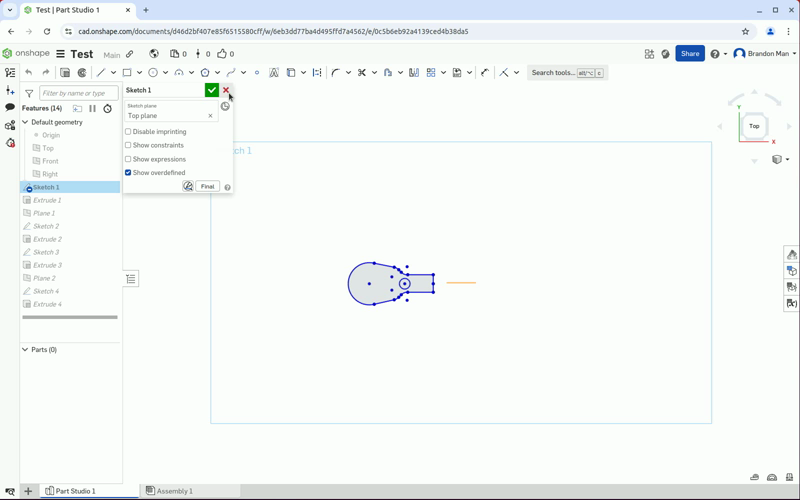
click(229, 92)
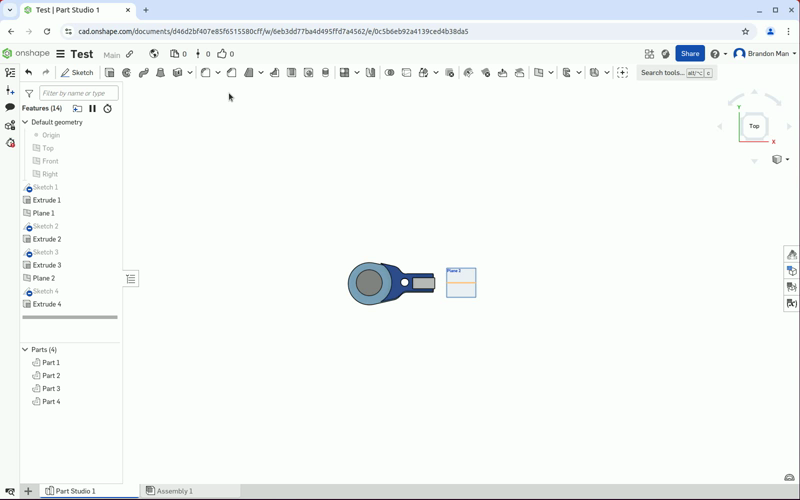
mouse_move(541, 75)
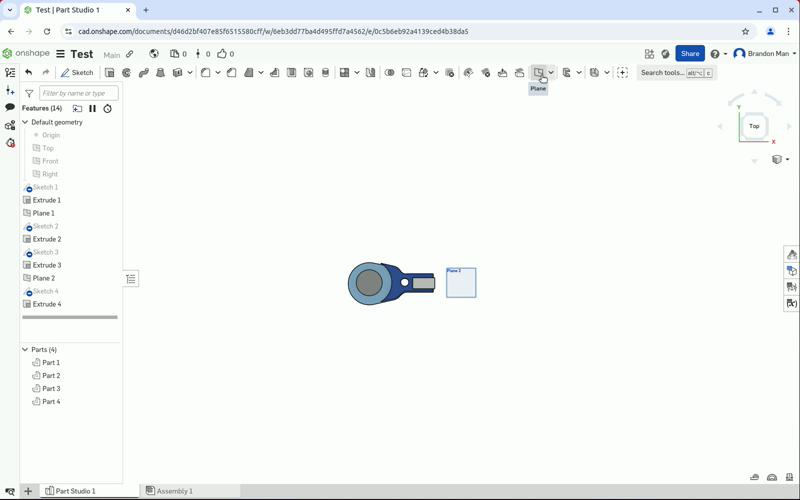
click(541, 75)
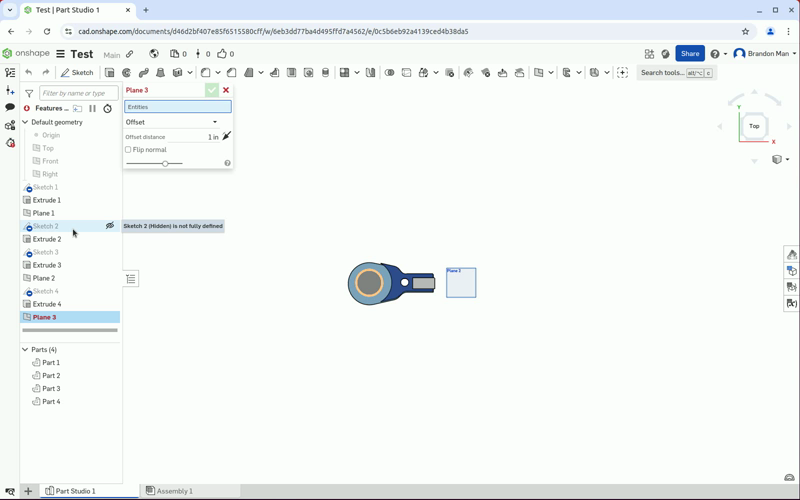
scroll(3)
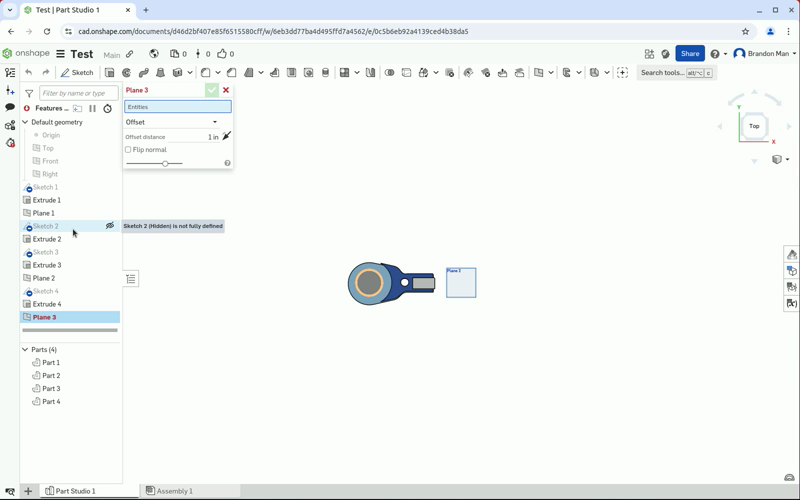
mouse_move(73, 150)
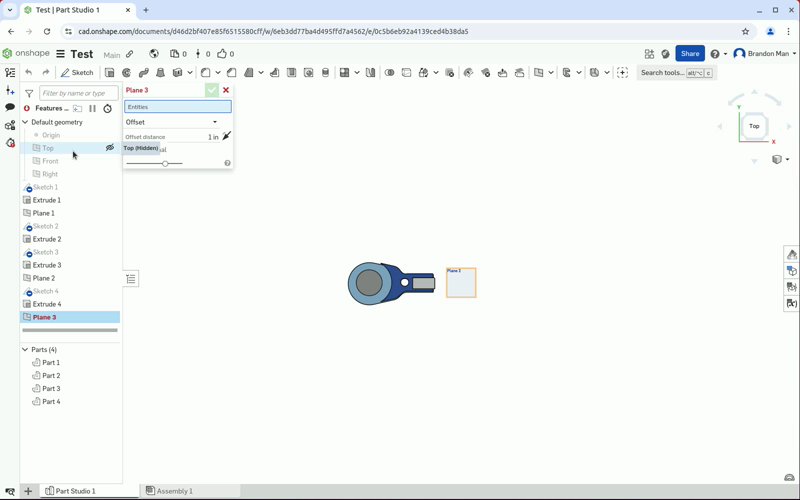
click(73, 150)
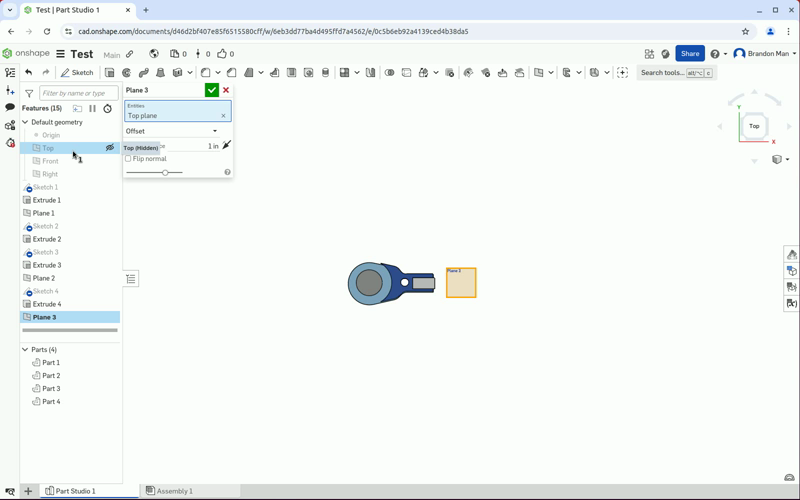
key(tab, 2)
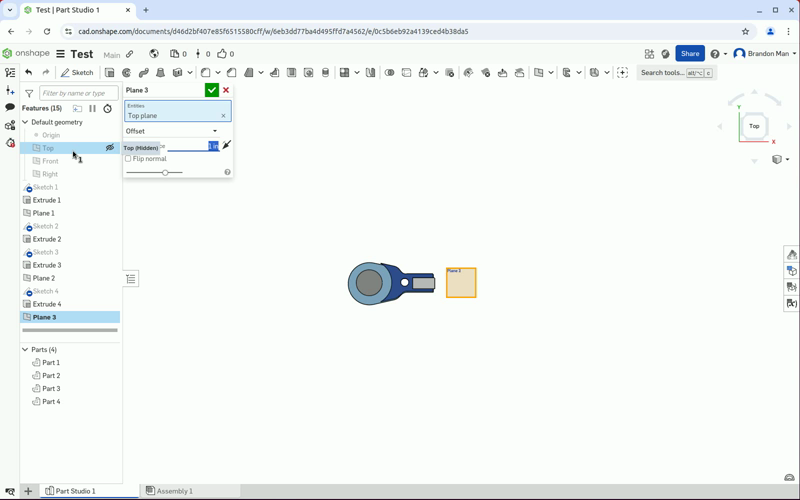
text(4.098)
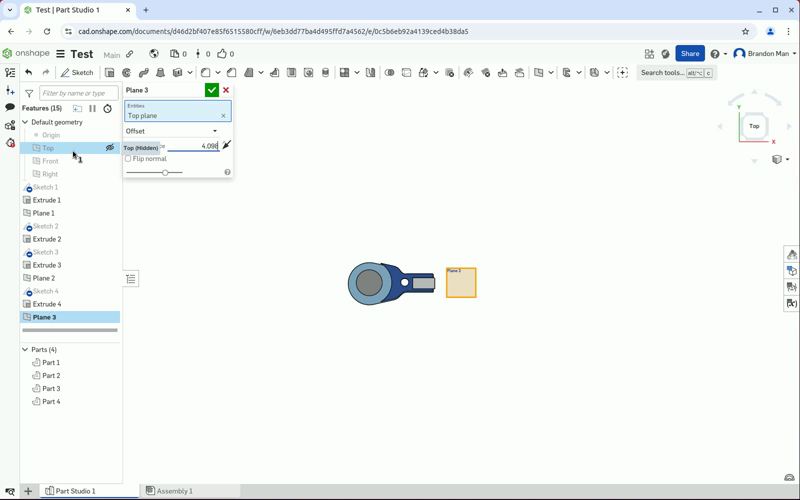
key(enter, 2)
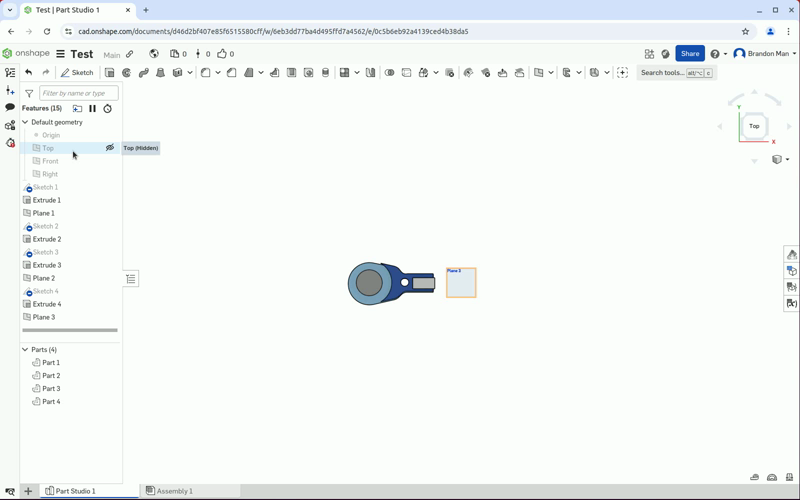
key(shift+s)
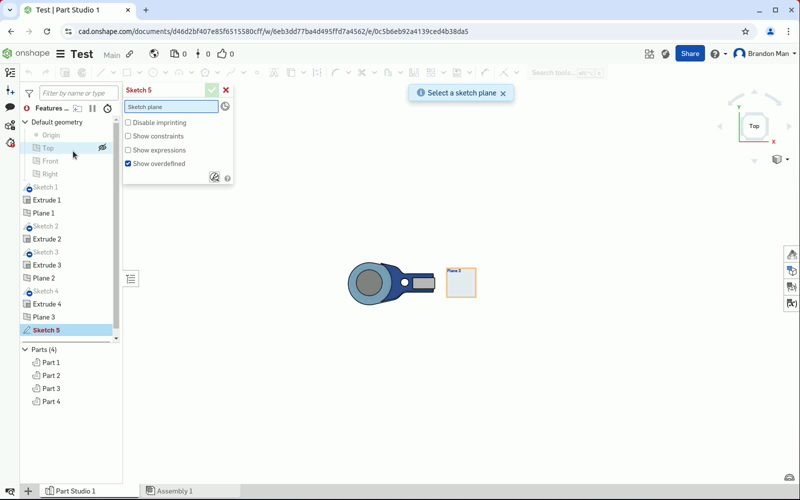
mouse_move(69, 319)
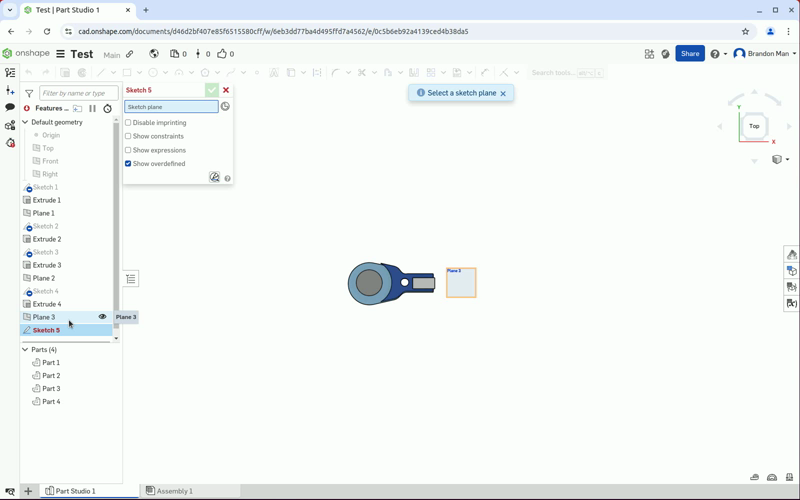
click(69, 319)
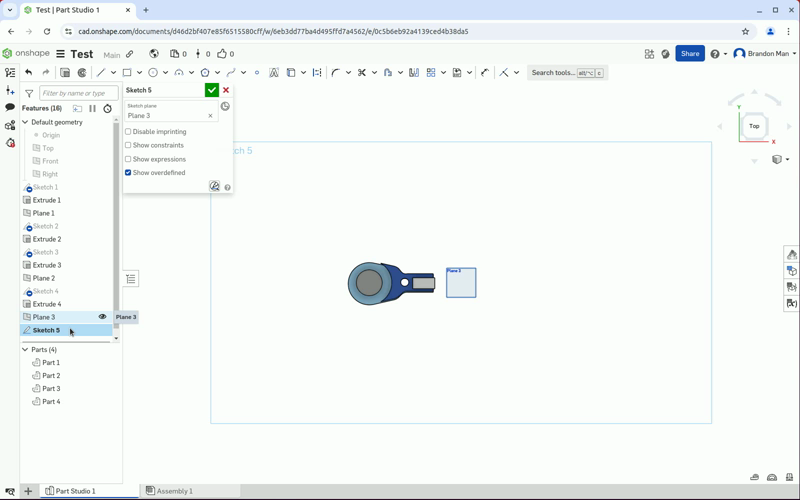
mouse_move(73, 352)
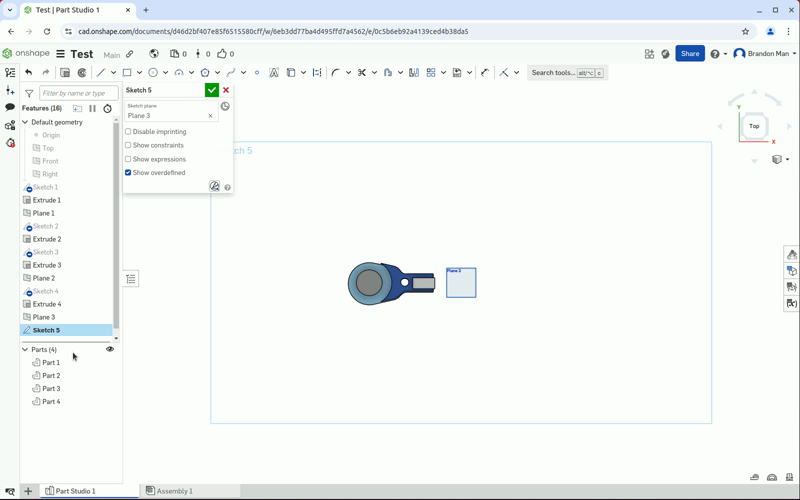
key(y)
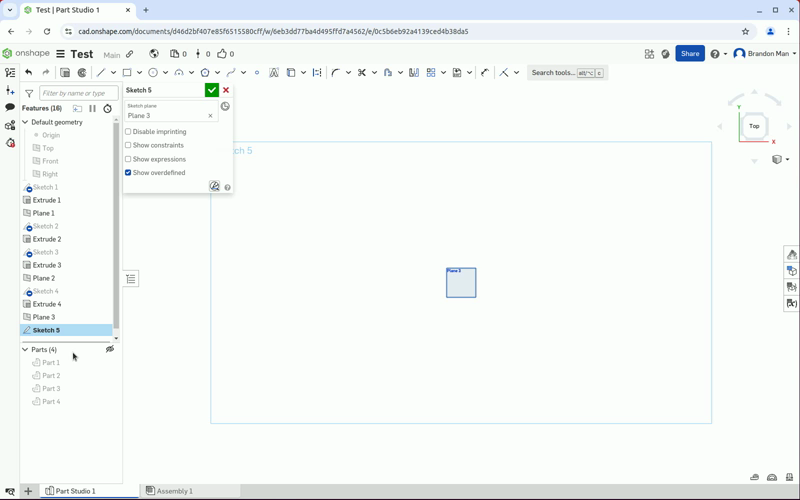
key(c)
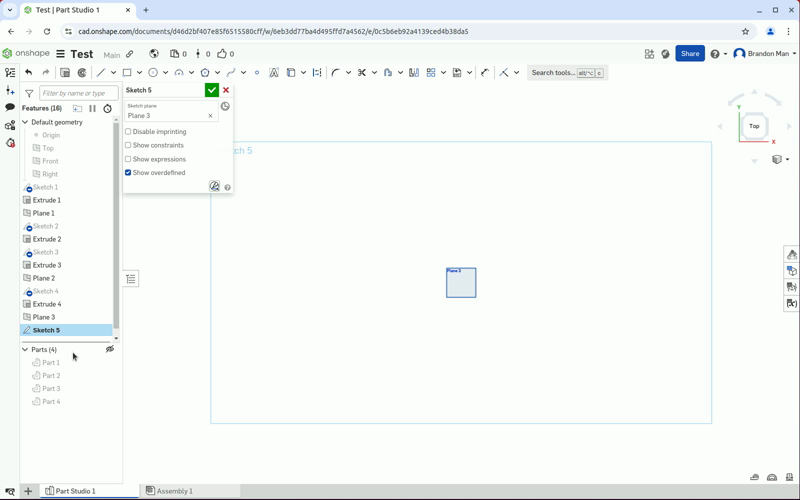
key_down(shift)
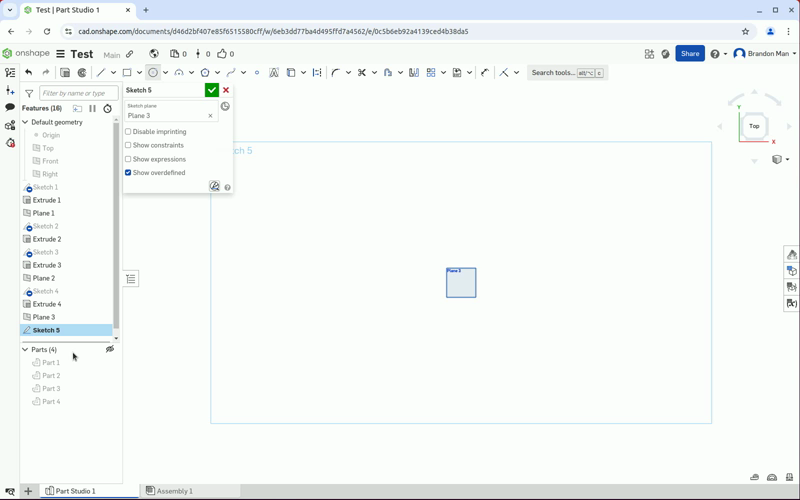
mouse_move(370, 282)
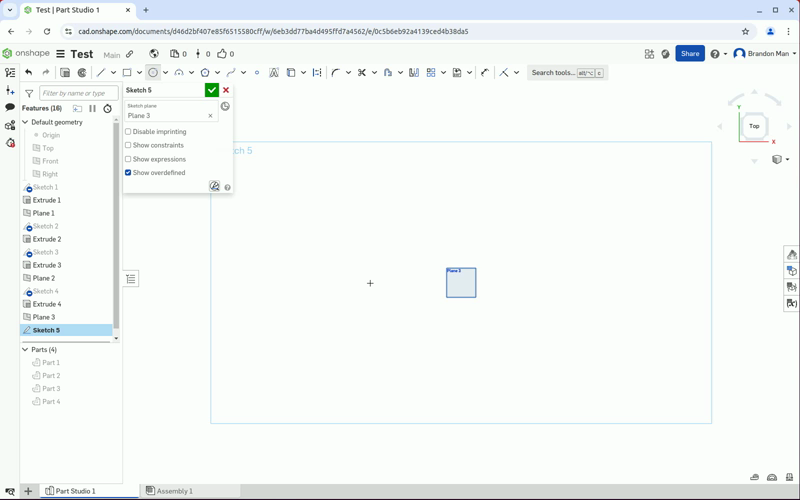
click(370, 282)
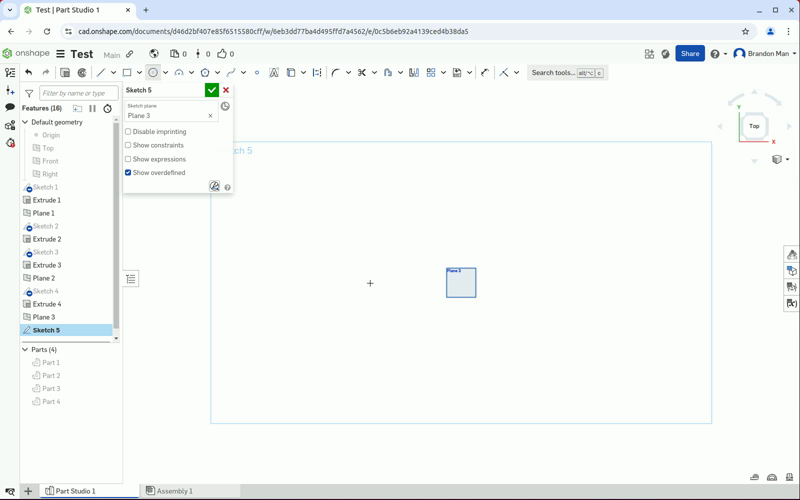
key_up(shift)
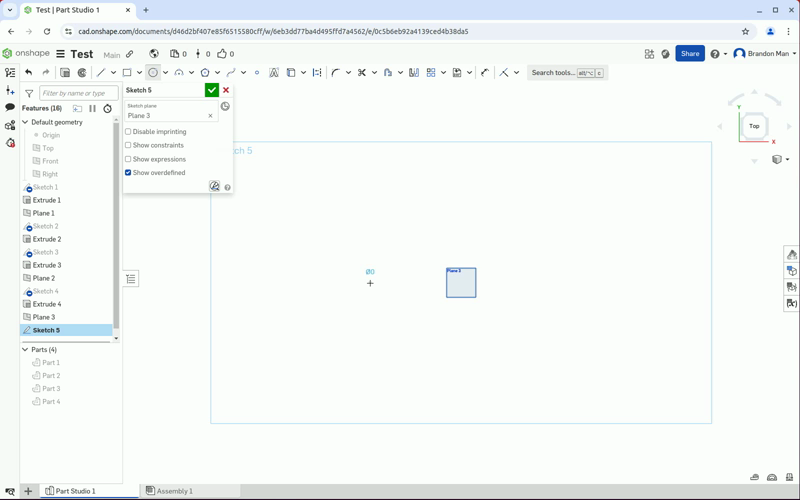
mouse_move(377, 282)
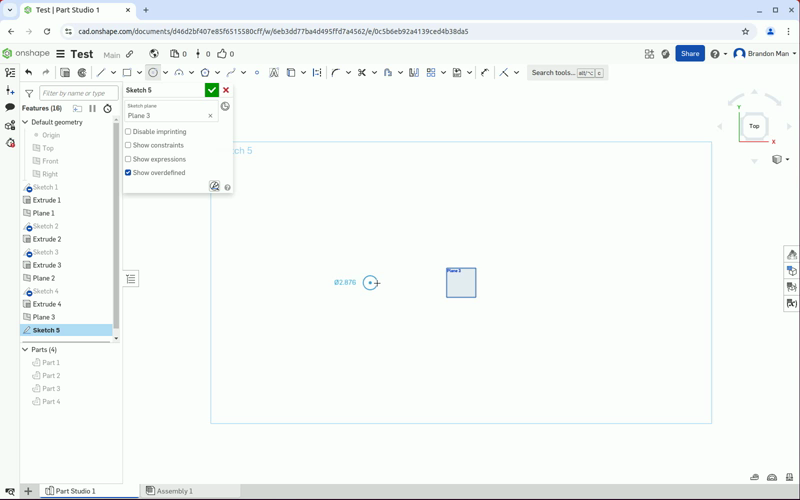
click(377, 282)
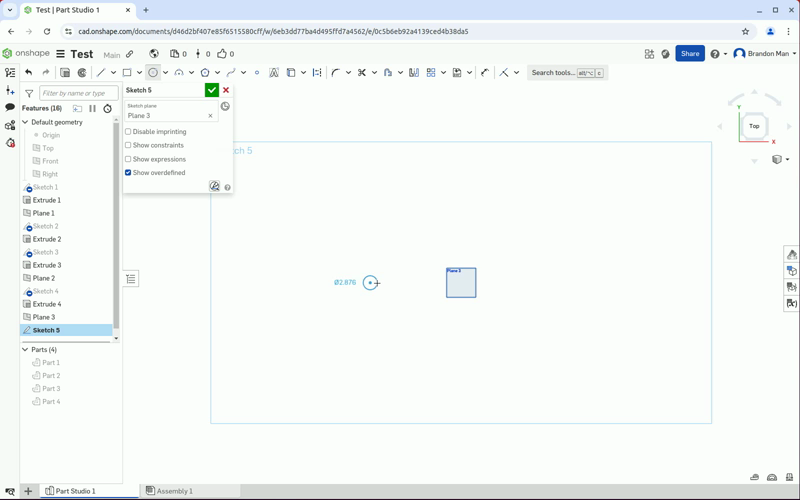
key(esc)
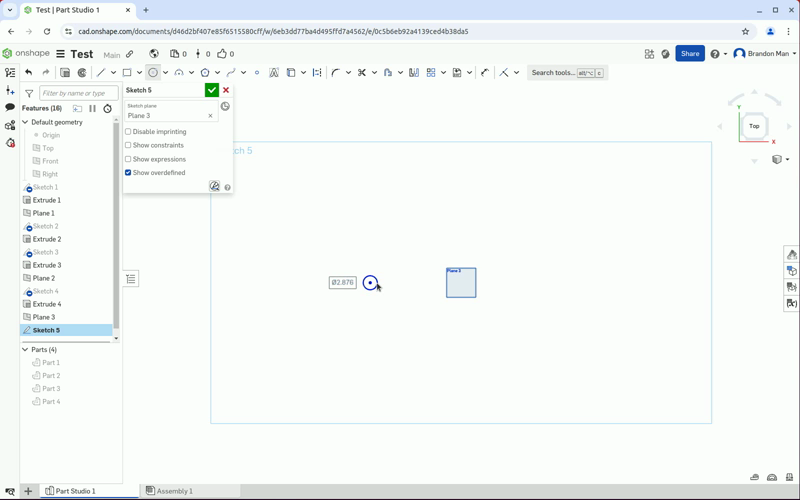
mouse_move(371, 280)
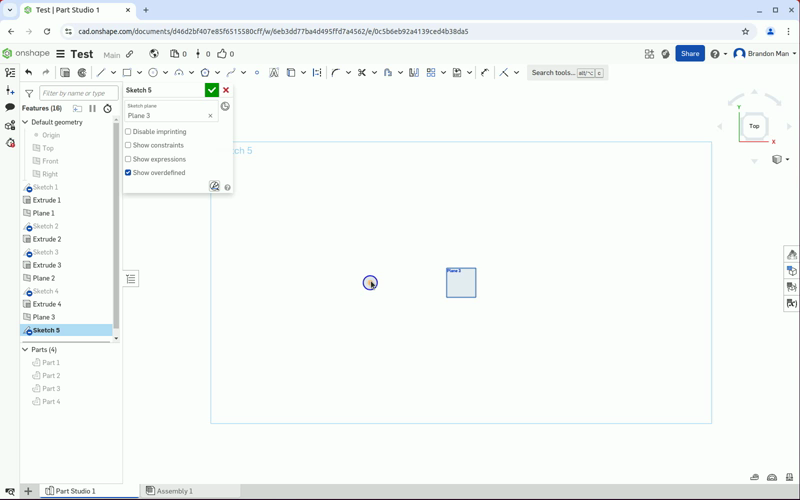
scroll(6)
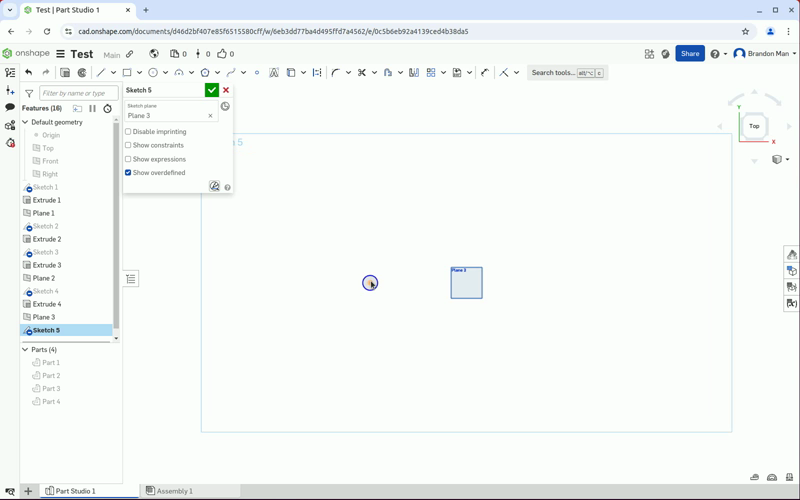
scroll(6)
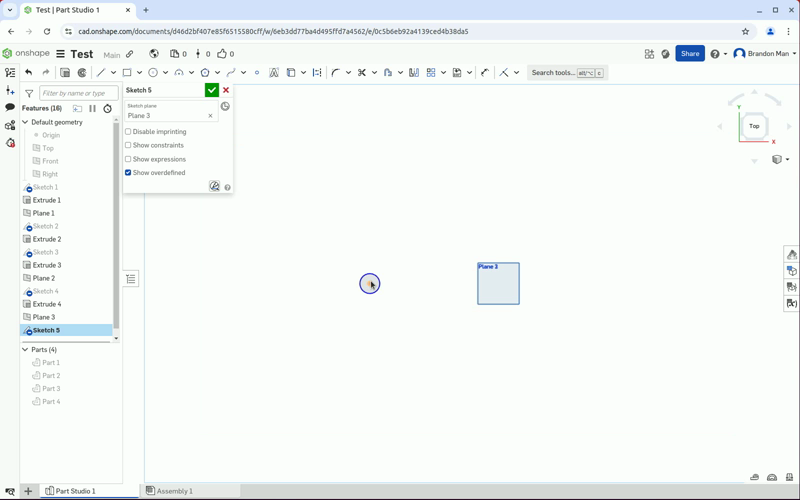
scroll(6)
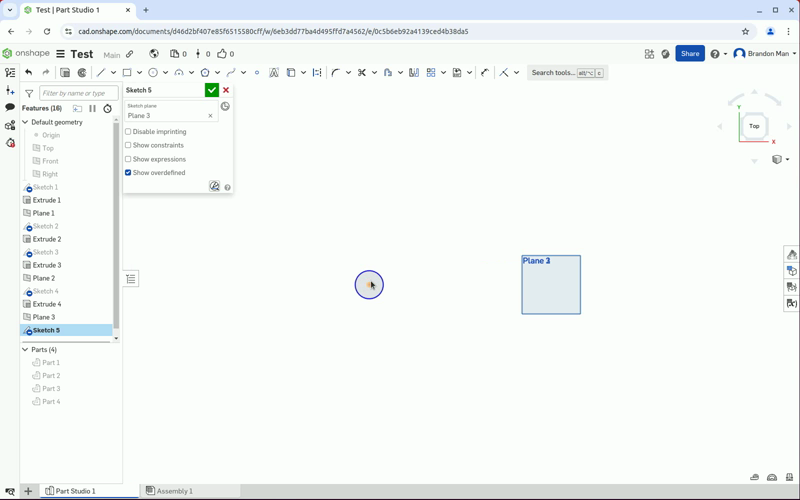
scroll(6)
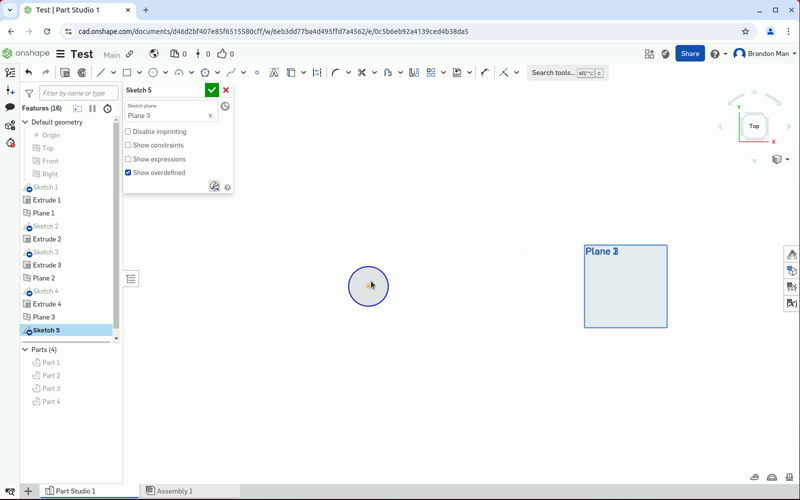
scroll(6)
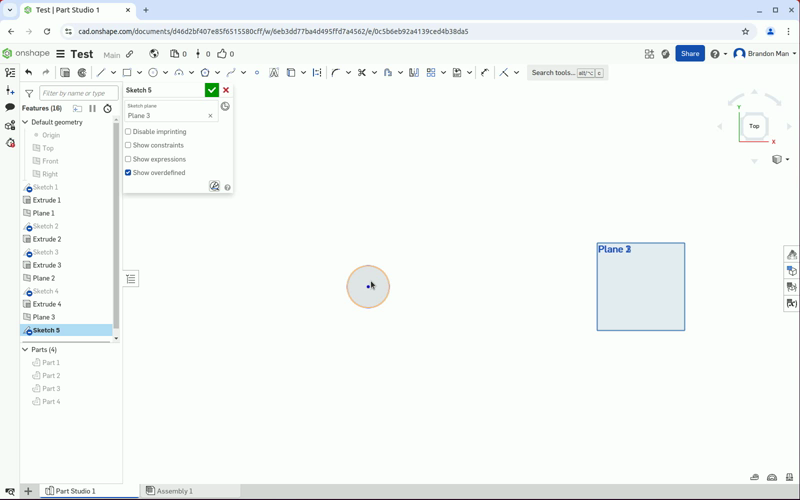
scroll(6)
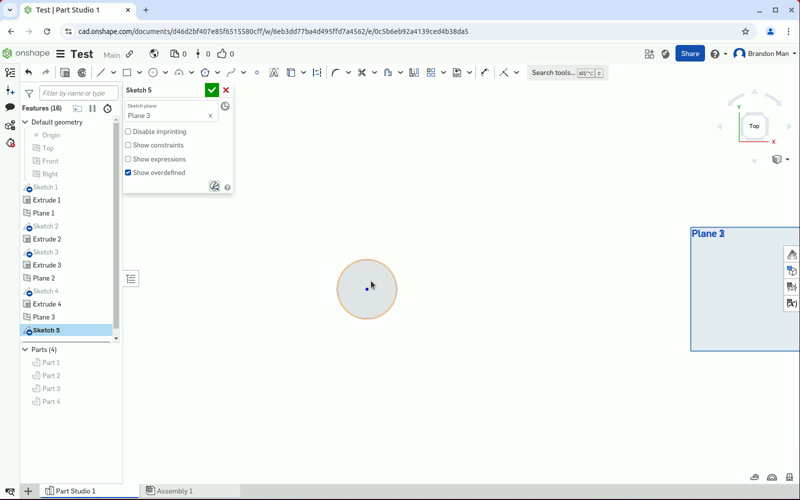
scroll(6)
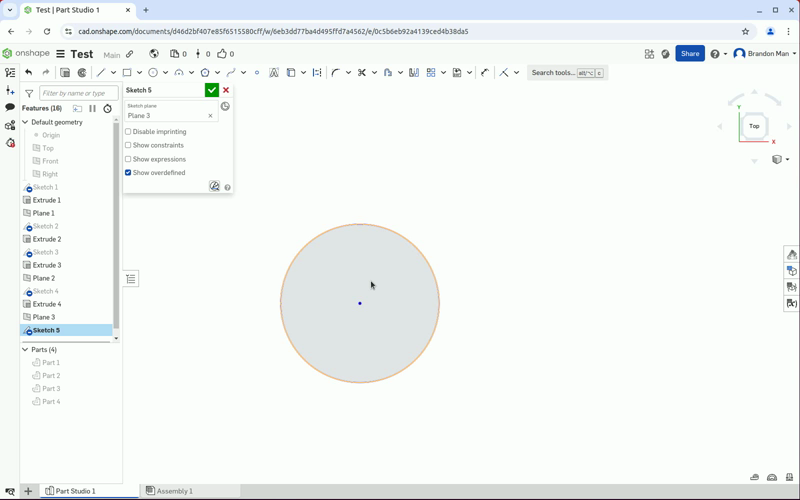
click(371, 280)
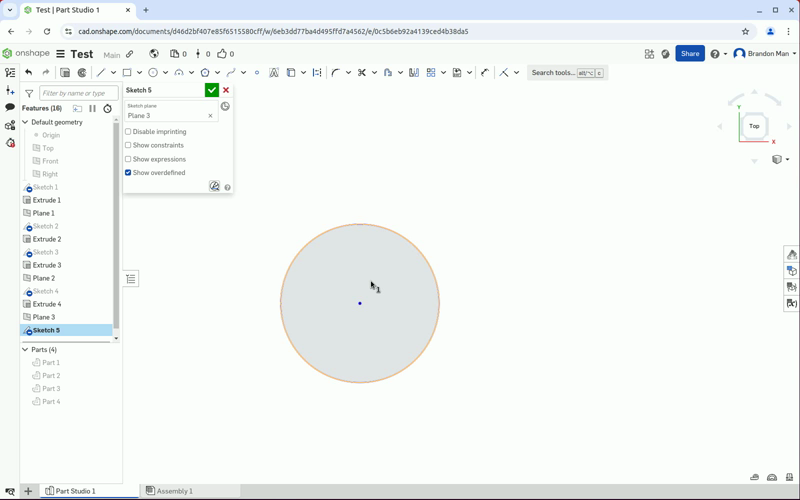
scroll(-6)
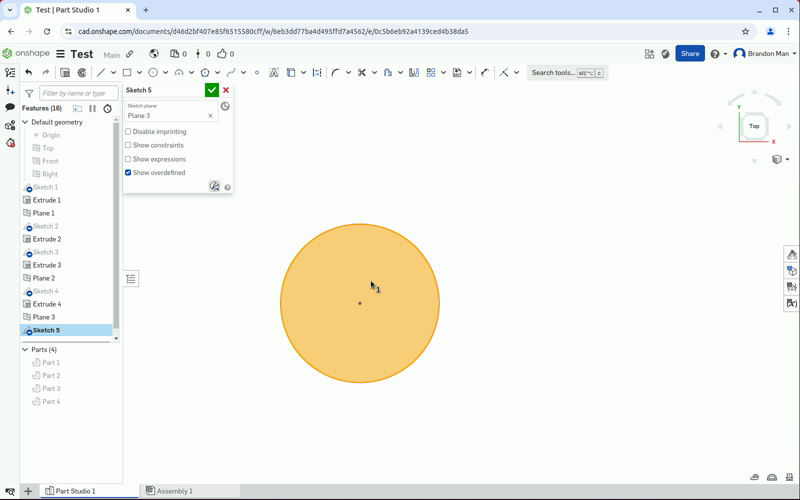
scroll(-6)
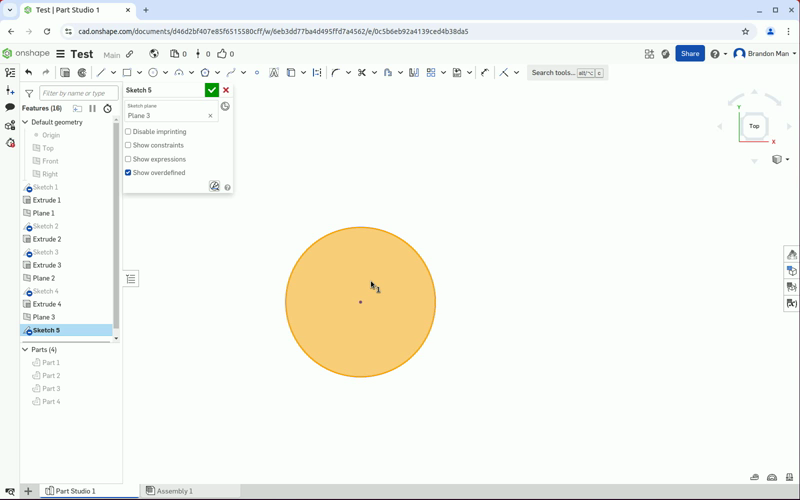
scroll(-6)
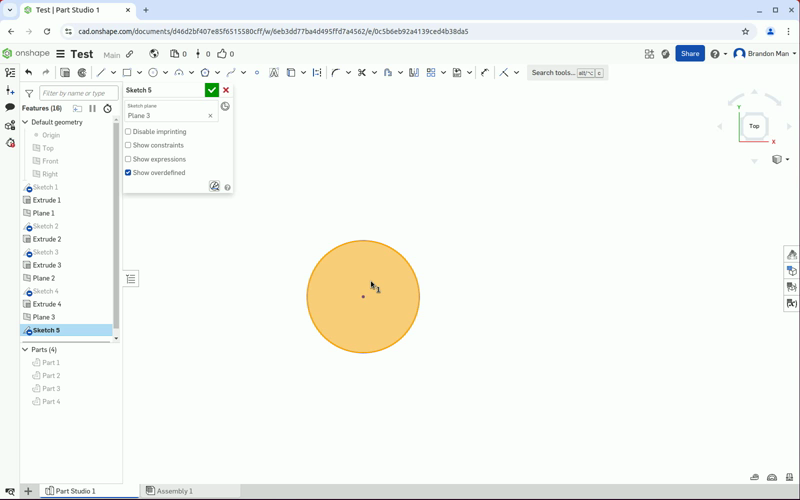
scroll(-6)
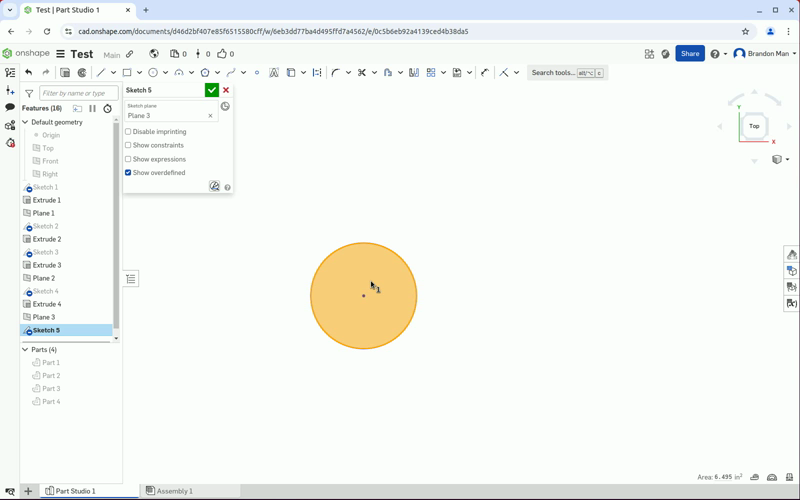
scroll(-6)
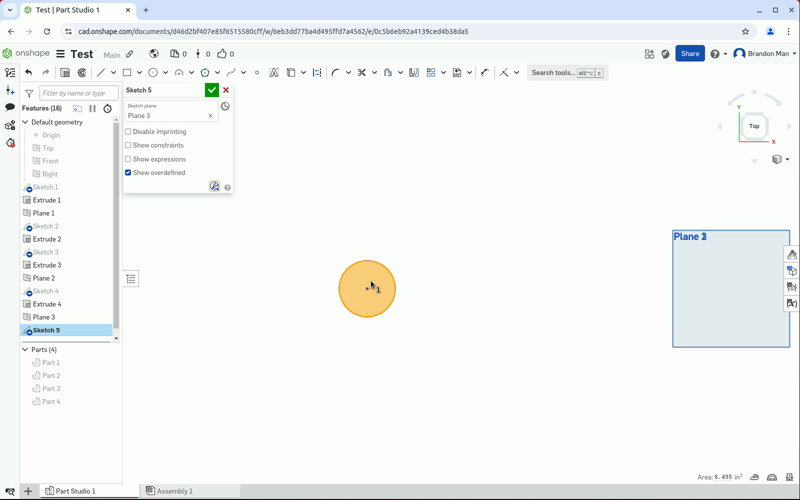
scroll(-6)
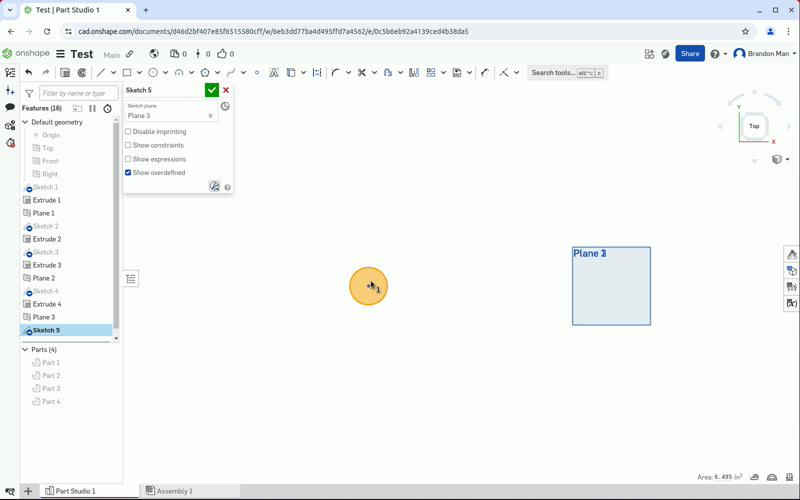
scroll(-6)
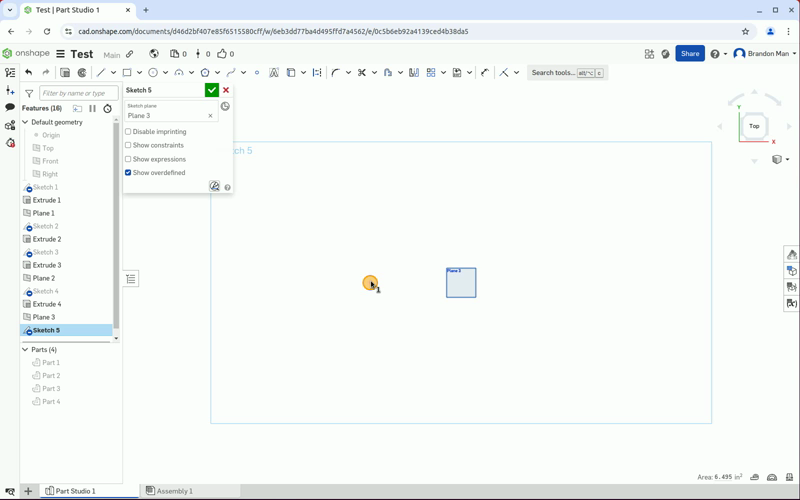
mouse_move(73, 352)
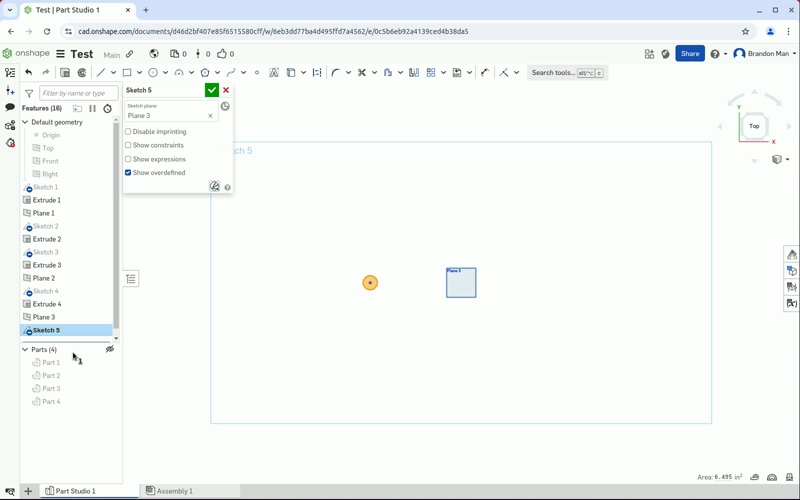
key(shift+y)
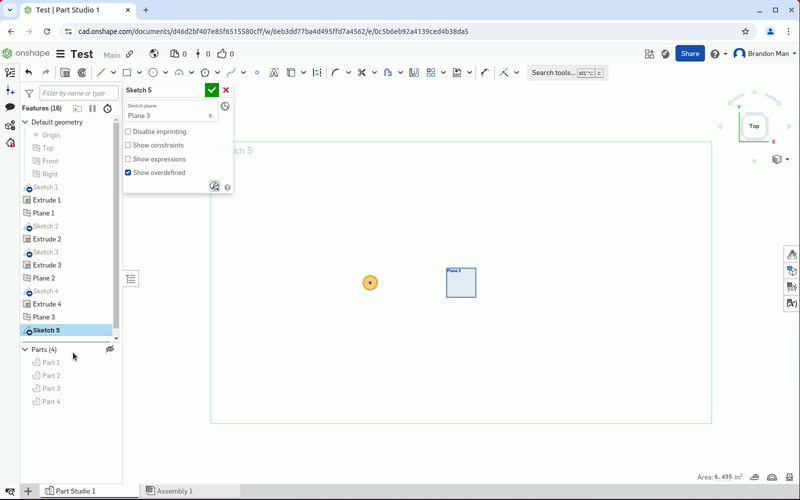
key(shift+e)
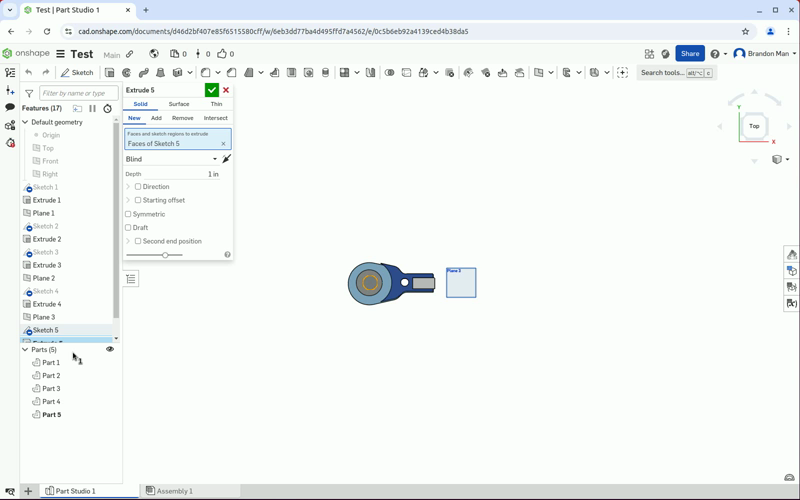
mouse_move(143, 106)
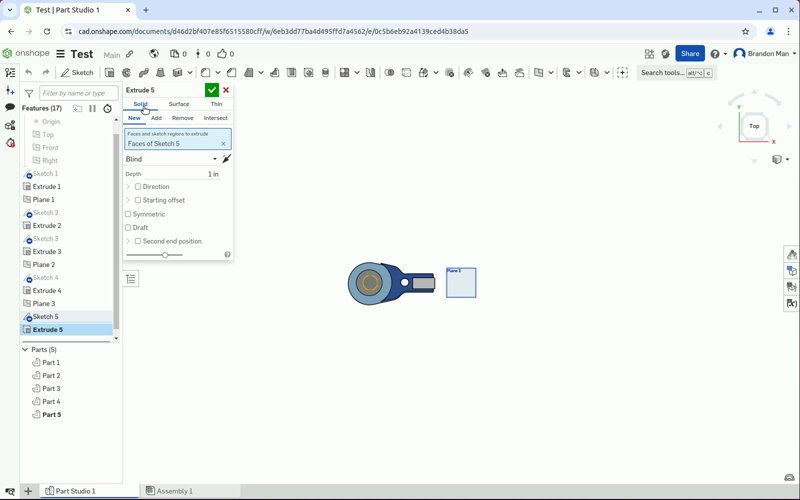
click(143, 106)
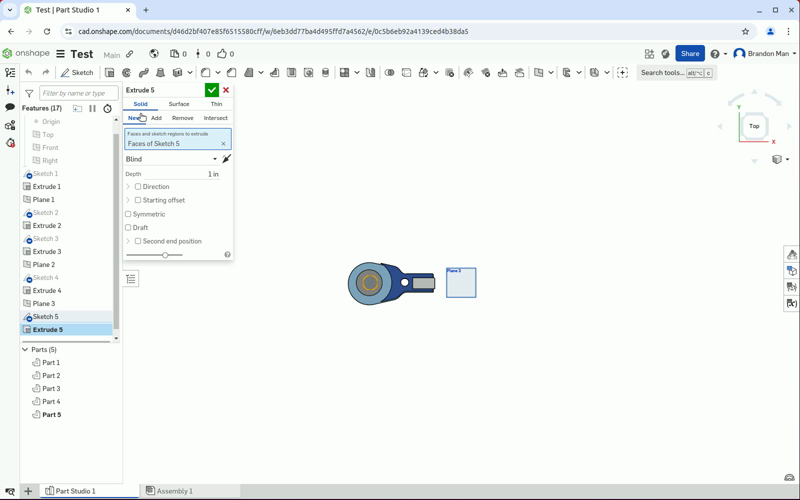
mouse_move(137, 120)
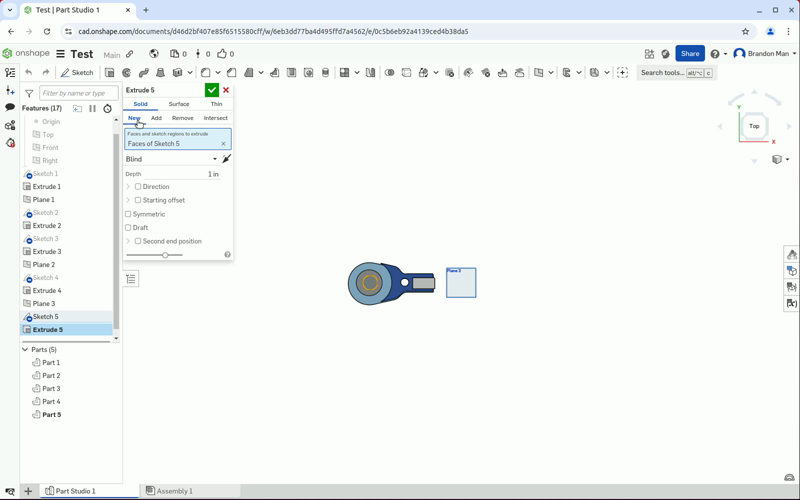
click(137, 120)
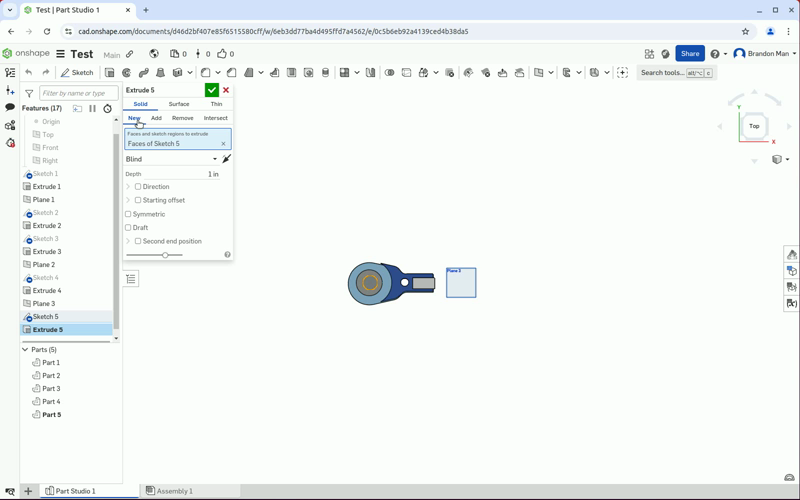
key(tab, 4)
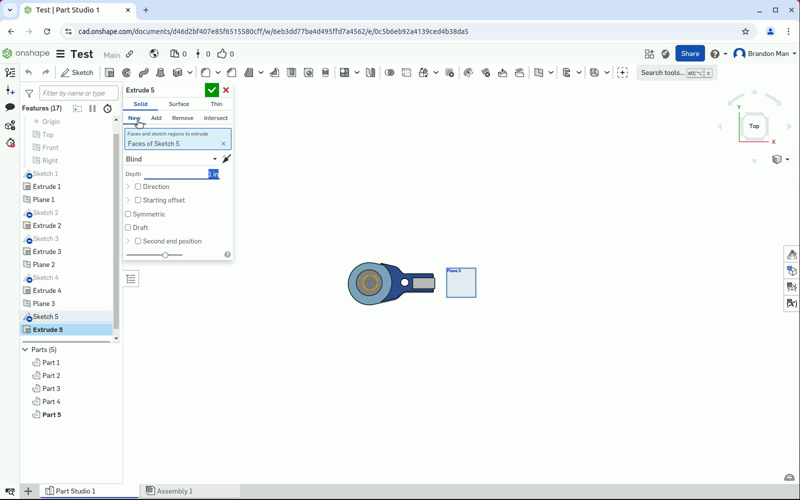
text(6.74)
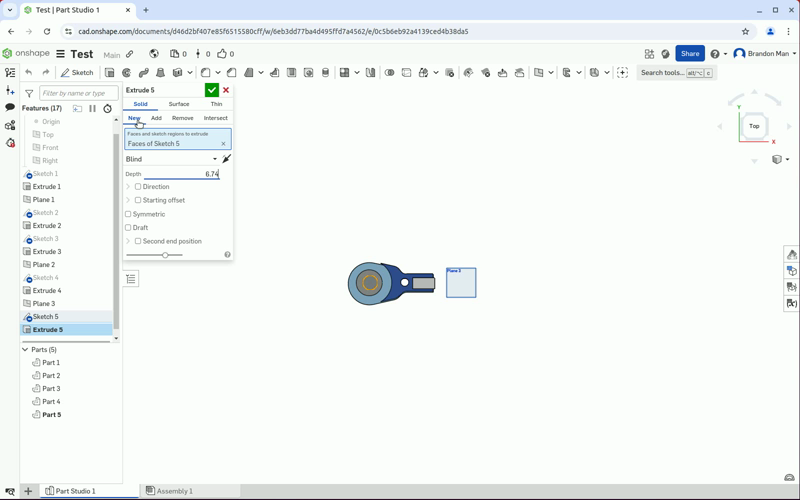
key(enter)
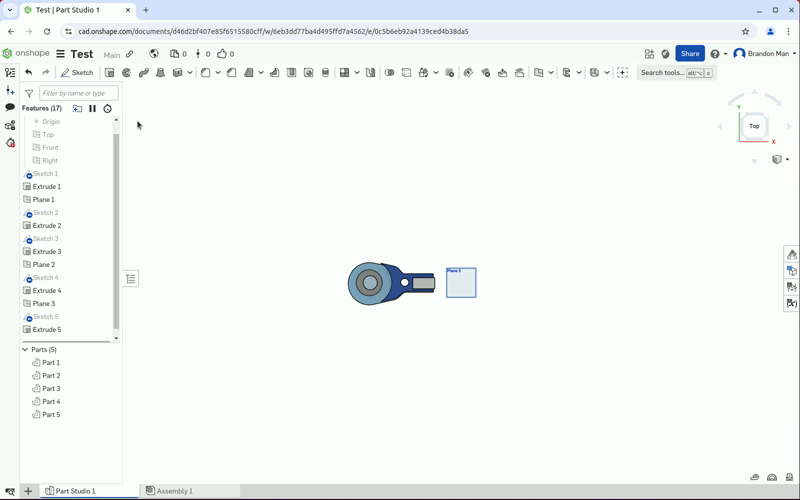
key(shift+h)
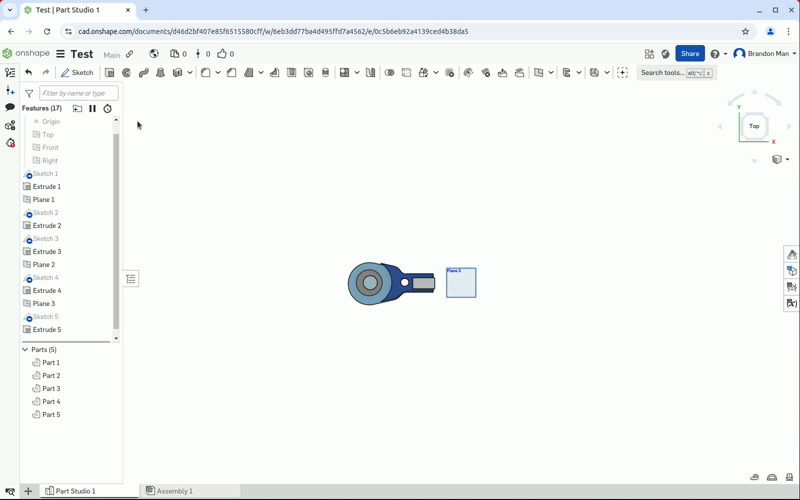
key(shift+h)
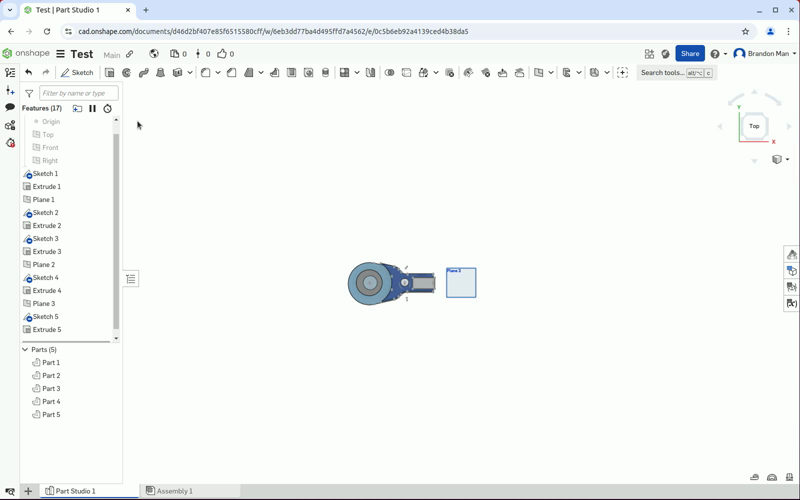
key(shift+7)
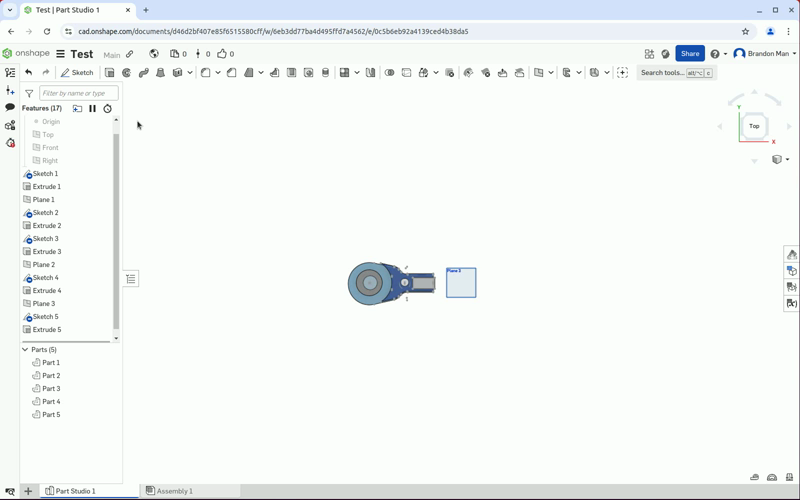
key(up, 3)
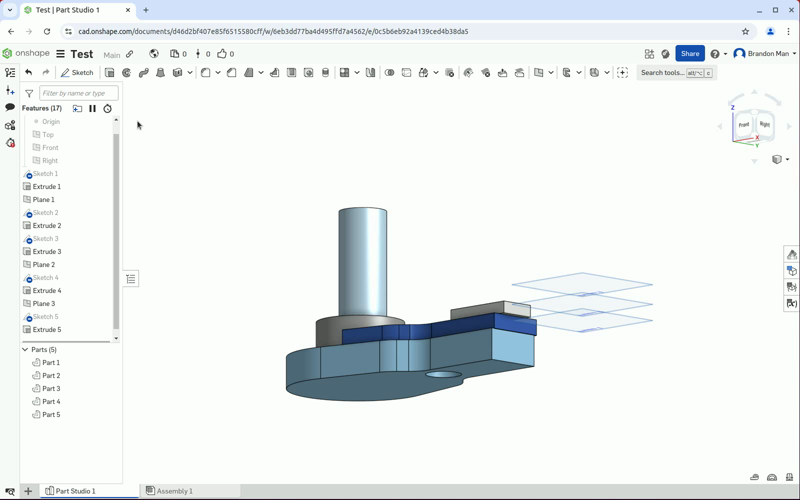
key(left, 3)
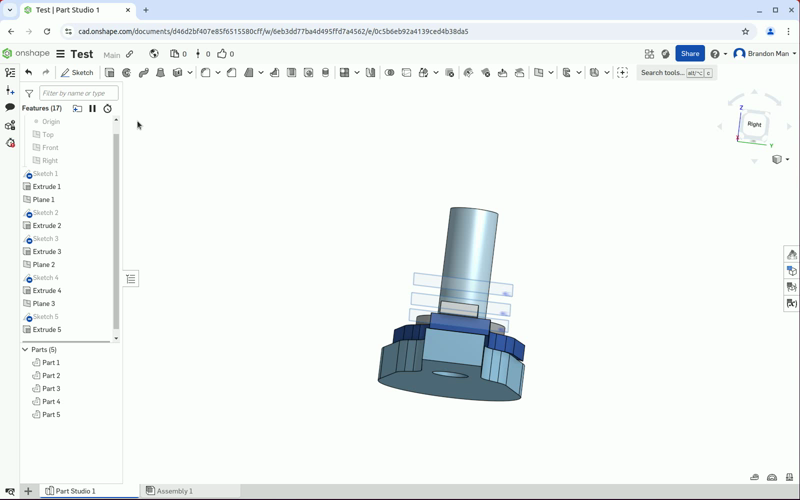
key(right, 3)
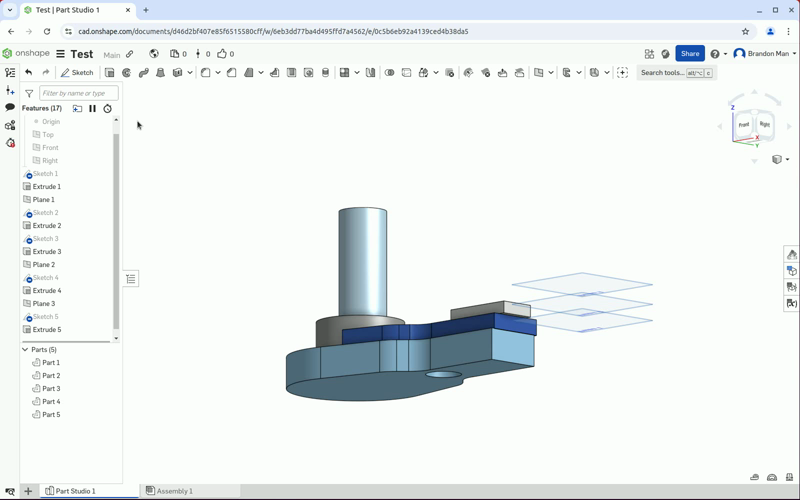
key(down, 3)
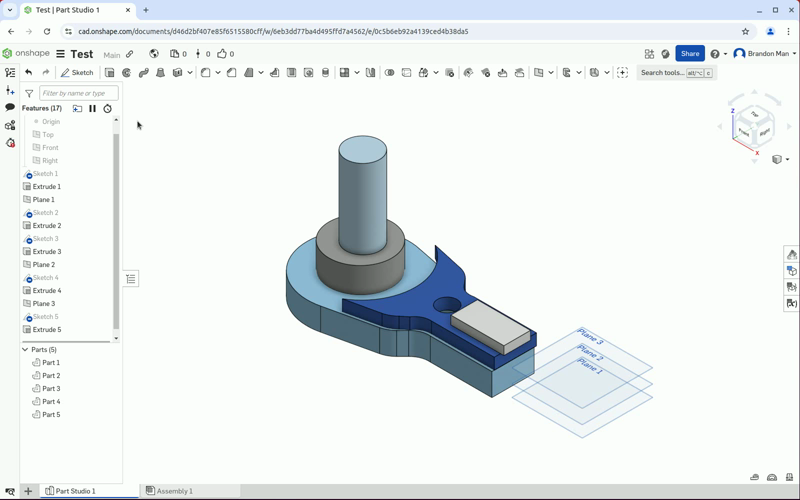
mouse_move(69, 176)
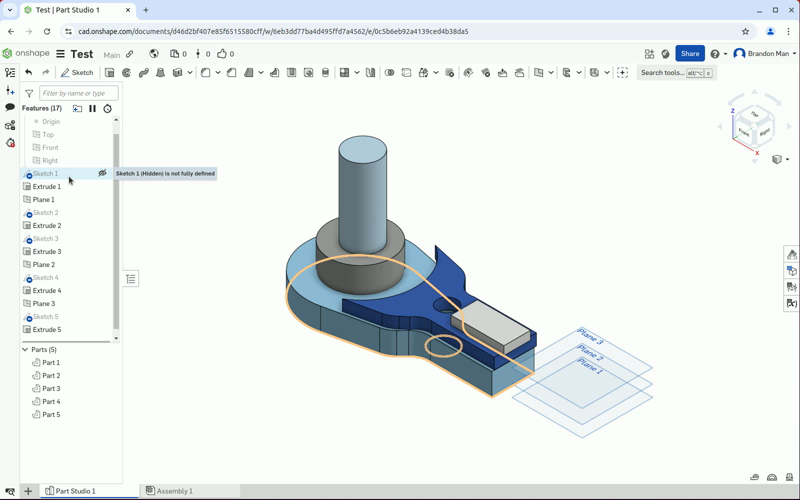
click(69, 176)